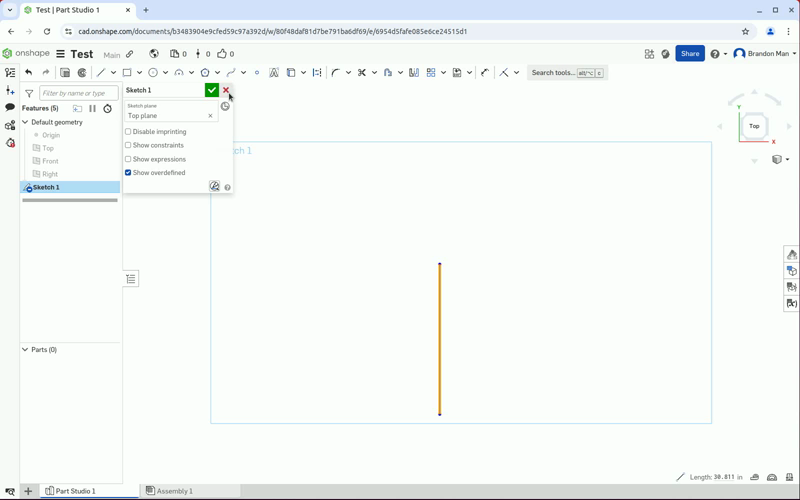
key(shift+h)
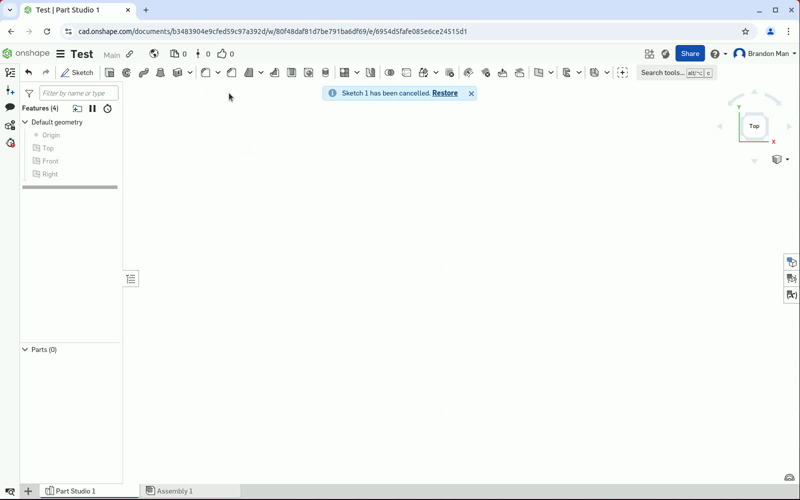
key(shift+s)
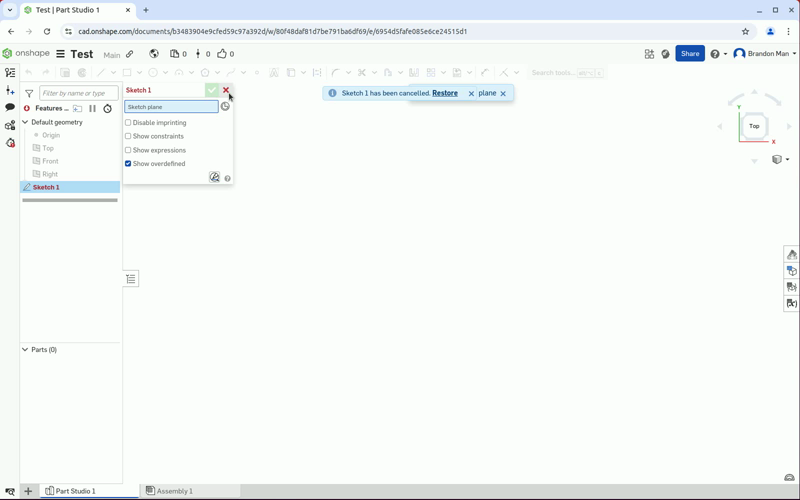
mouse_move(73, 150)
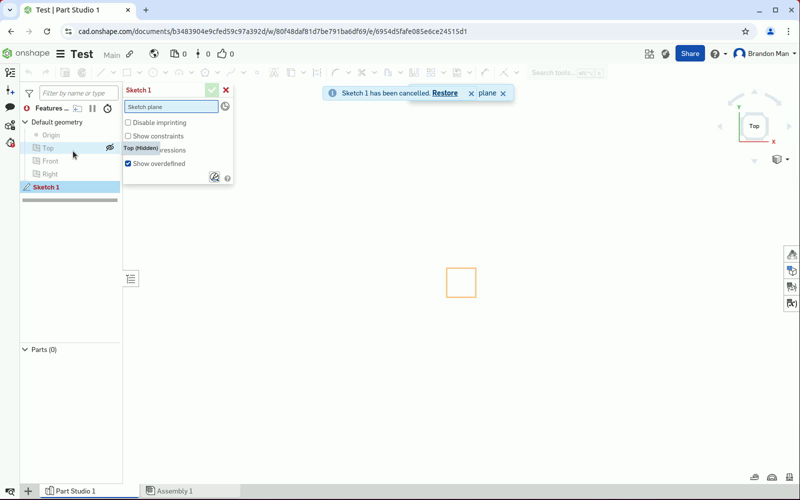
click(73, 150)
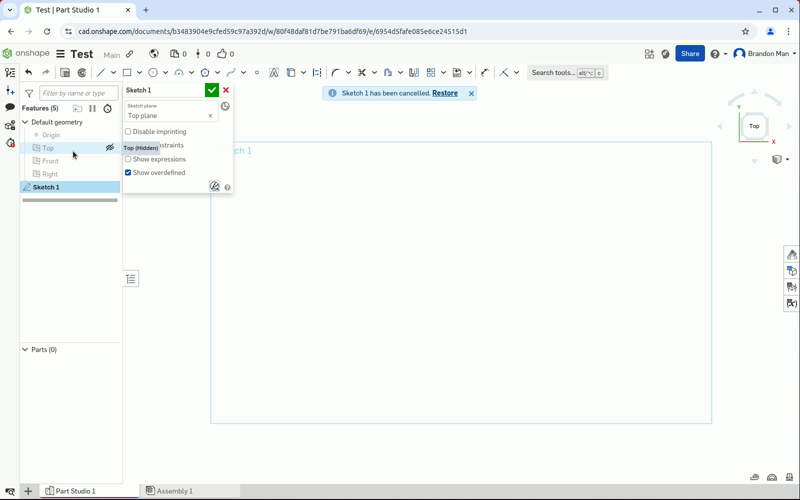
mouse_move(73, 352)
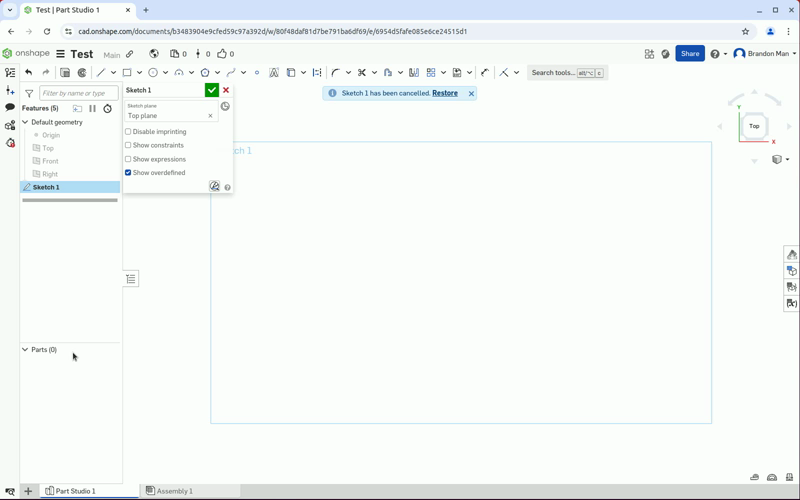
key(y)
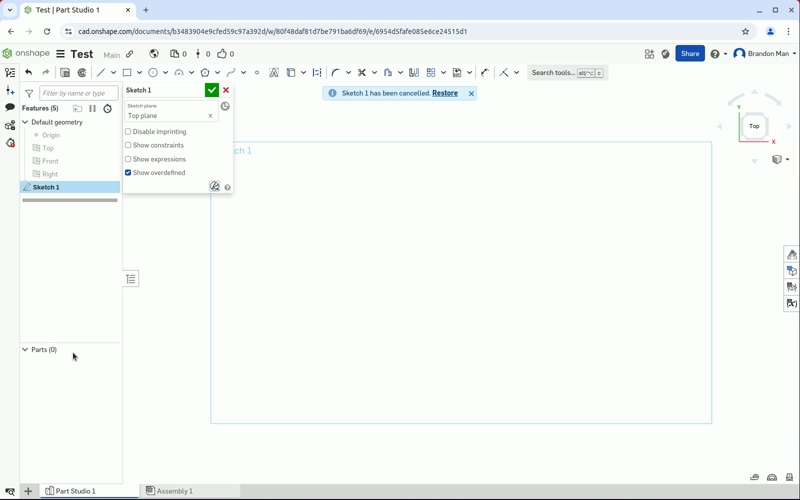
key(l)
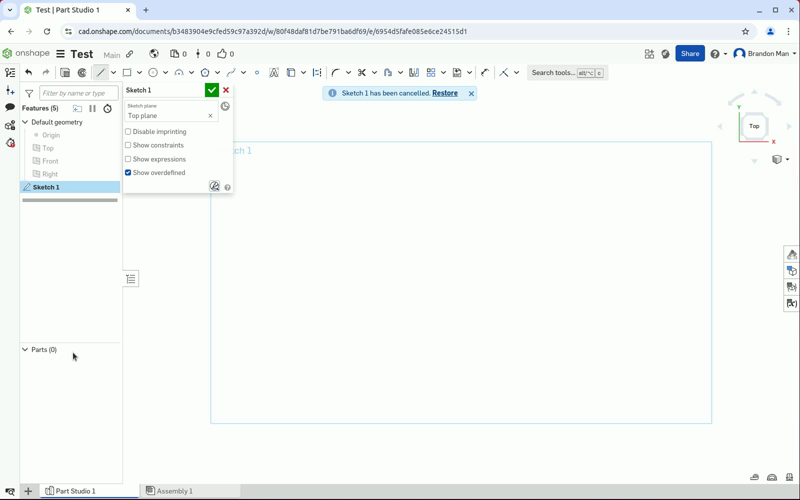
key_down(shift)
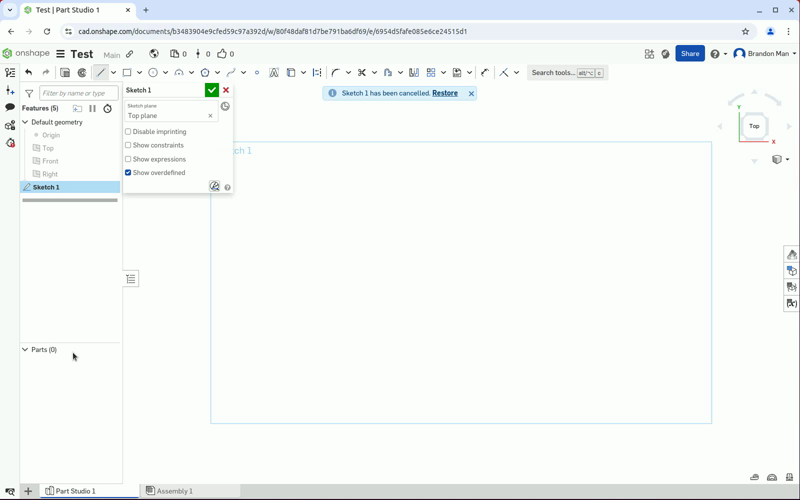
mouse_move(424, 285)
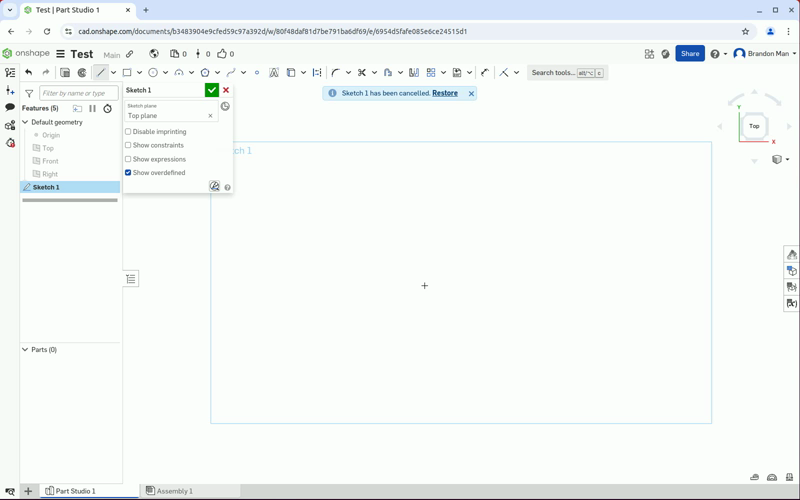
click(424, 285)
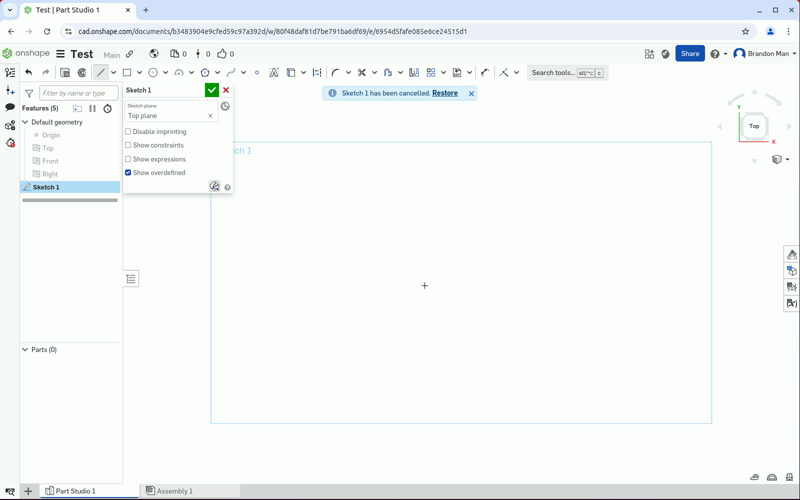
key_up(shift)
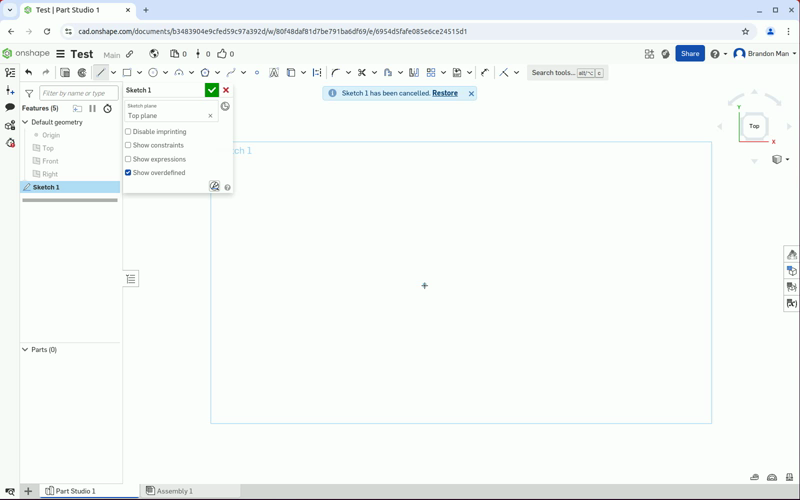
key_down(shift)
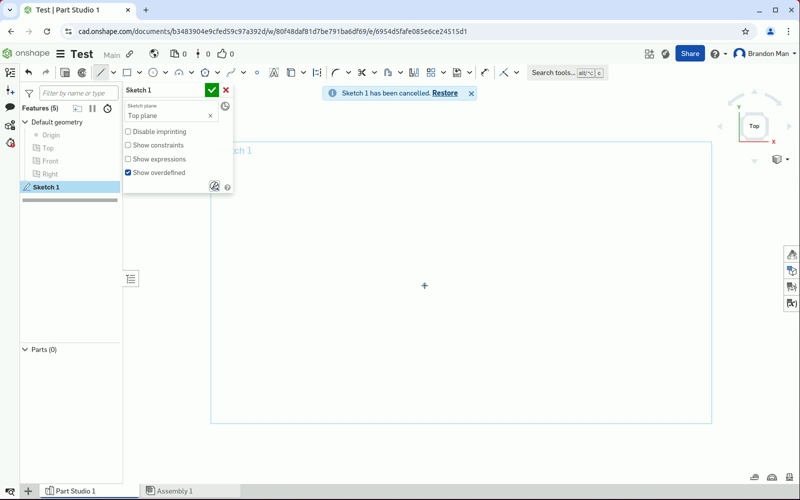
mouse_move(454, 285)
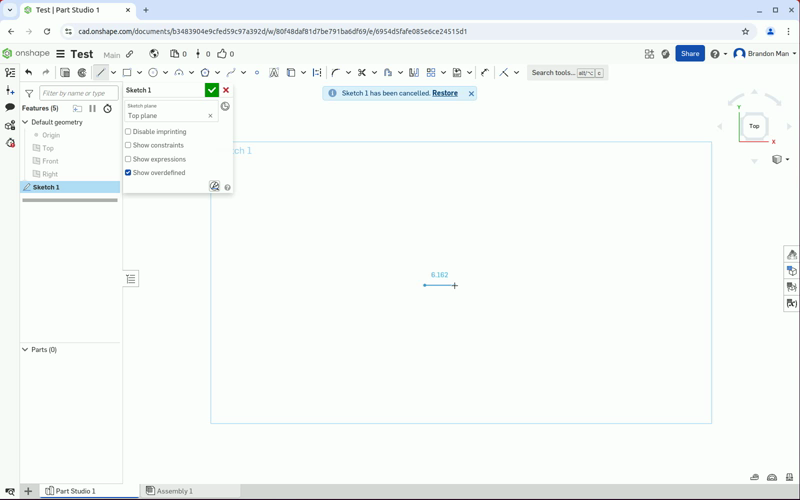
mouse_move(425, 283)
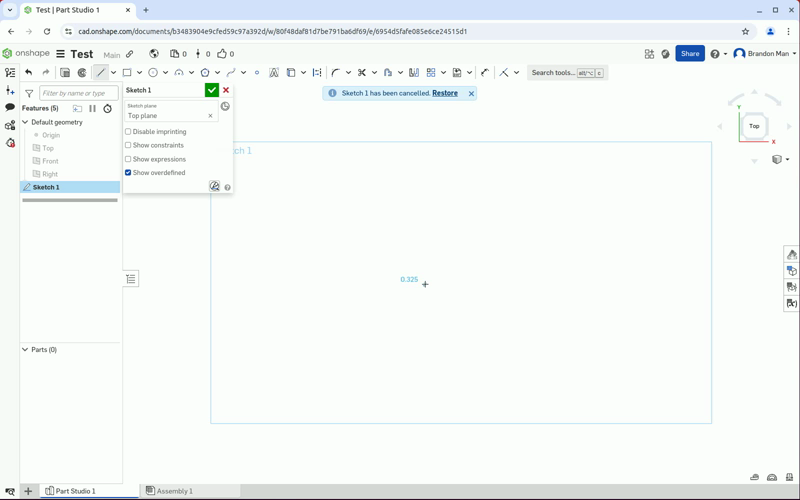
scroll(6)
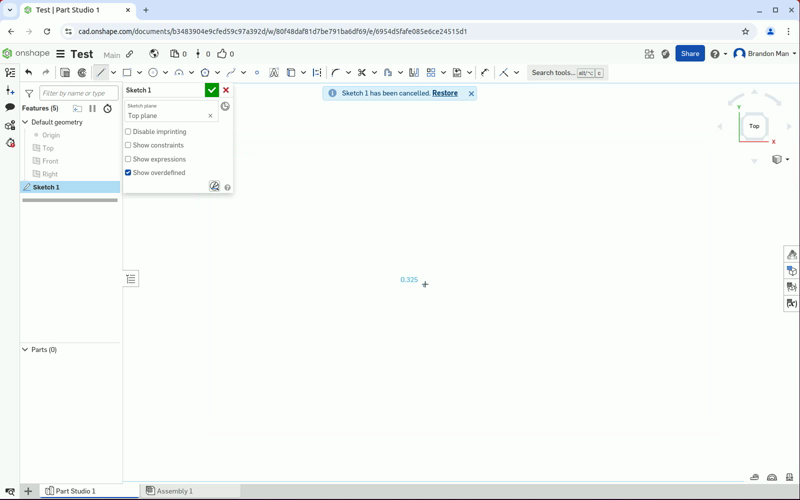
scroll(6)
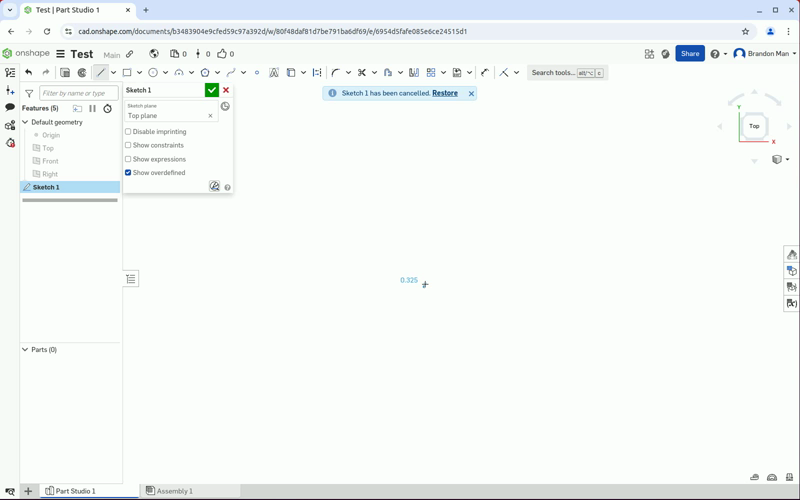
scroll(6)
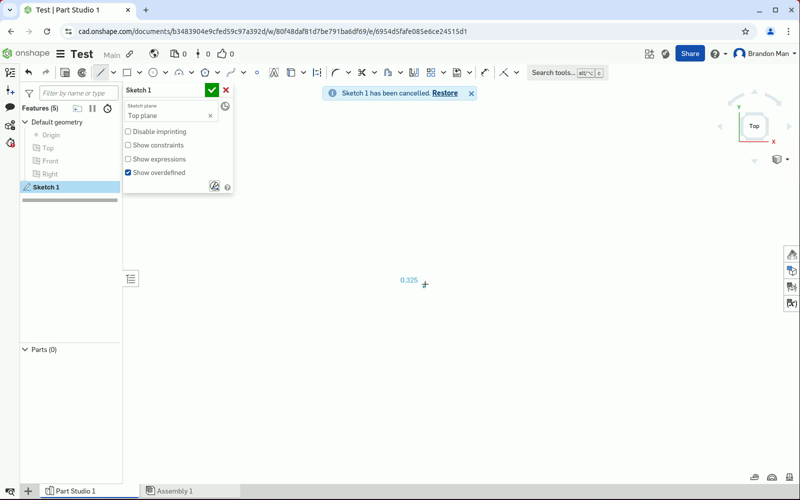
scroll(6)
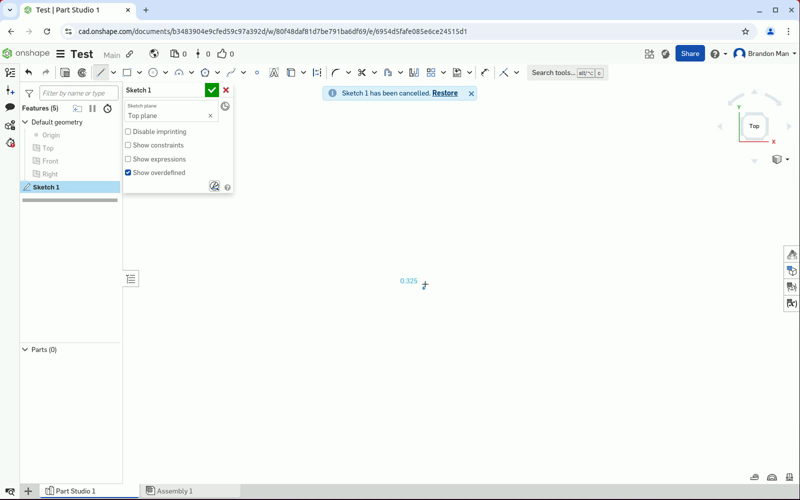
scroll(6)
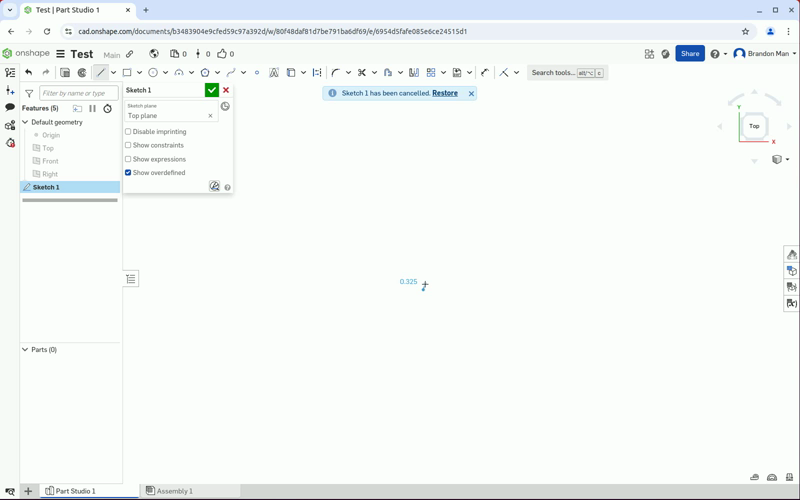
scroll(6)
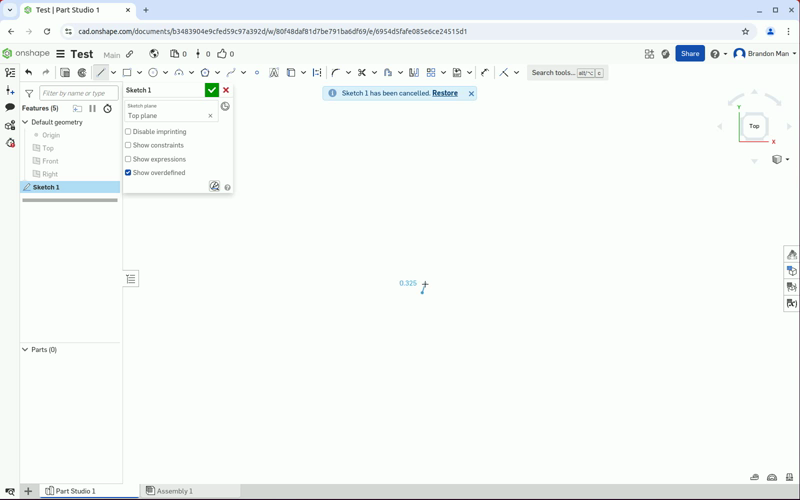
scroll(6)
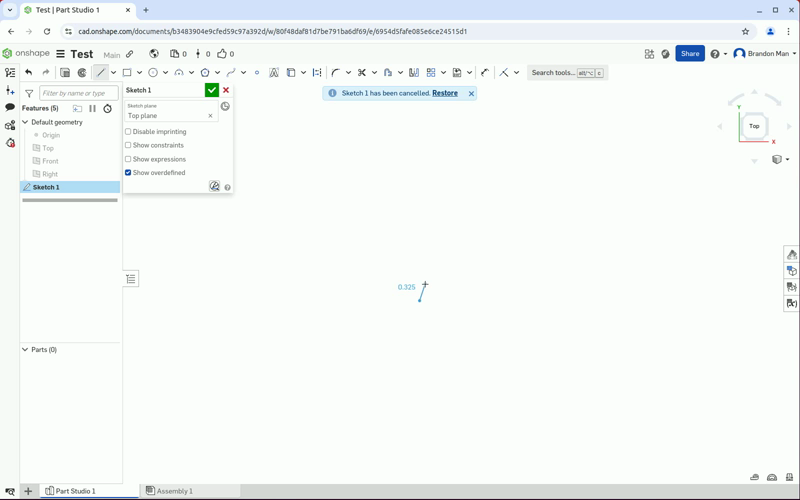
click(425, 283)
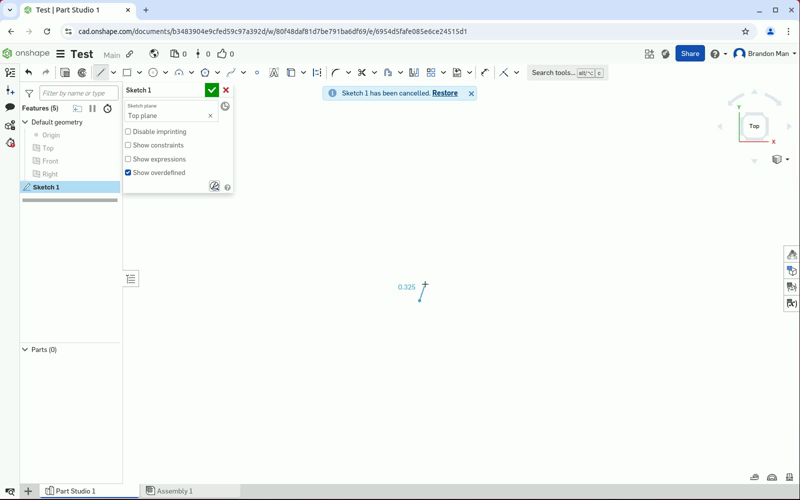
scroll(-6)
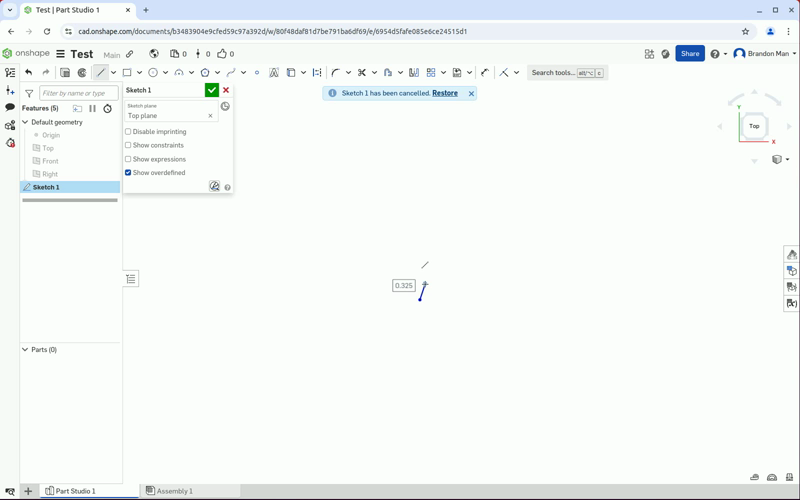
scroll(-6)
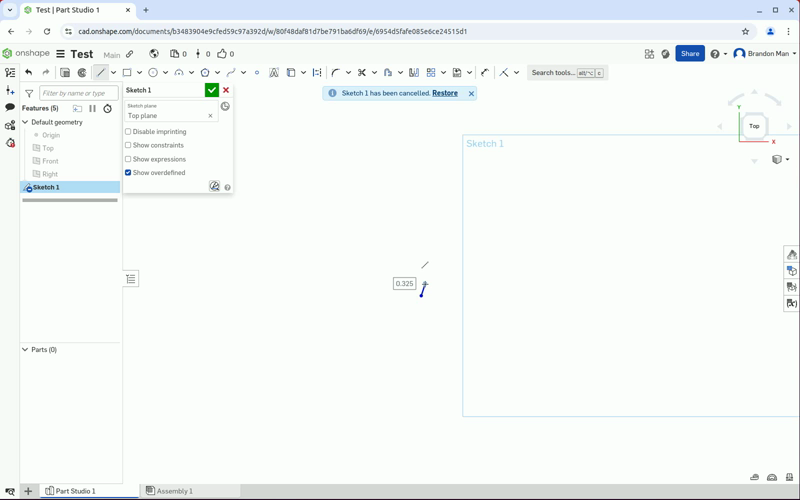
scroll(-6)
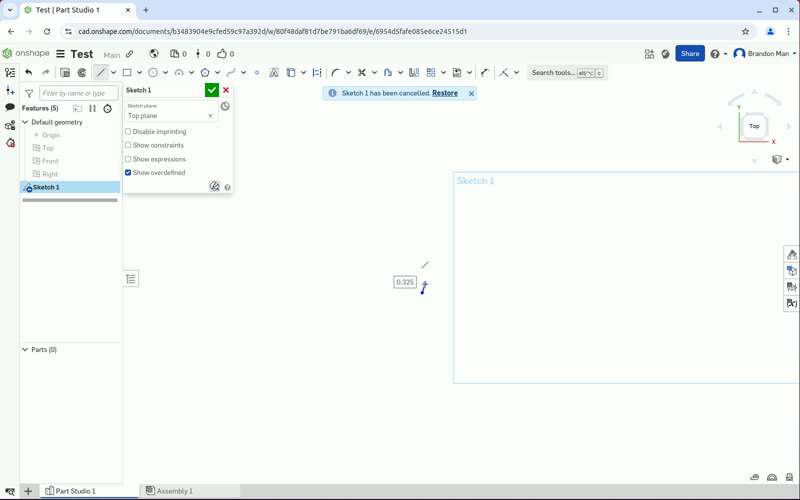
scroll(-6)
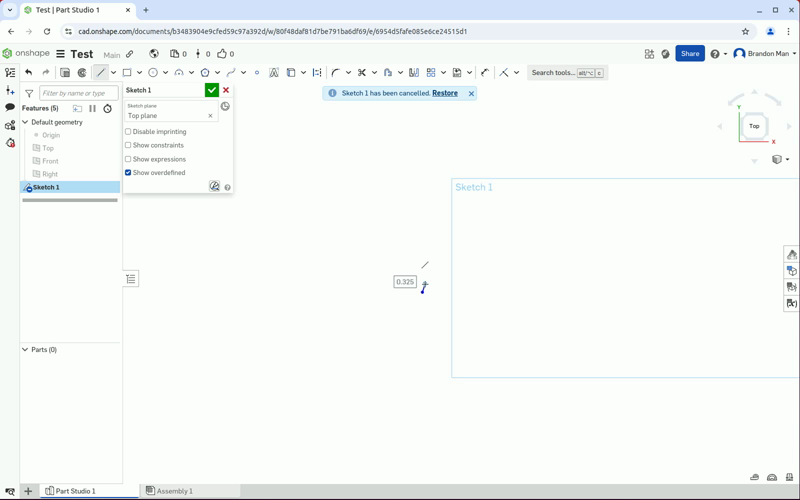
scroll(-6)
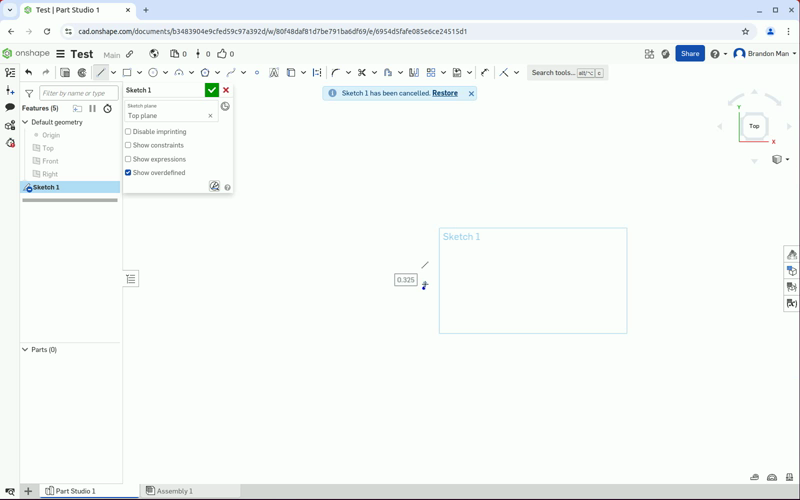
scroll(-6)
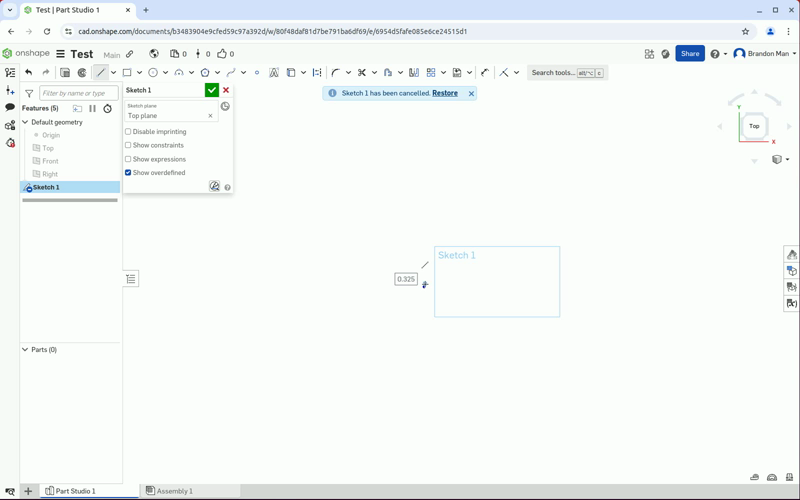
scroll(-6)
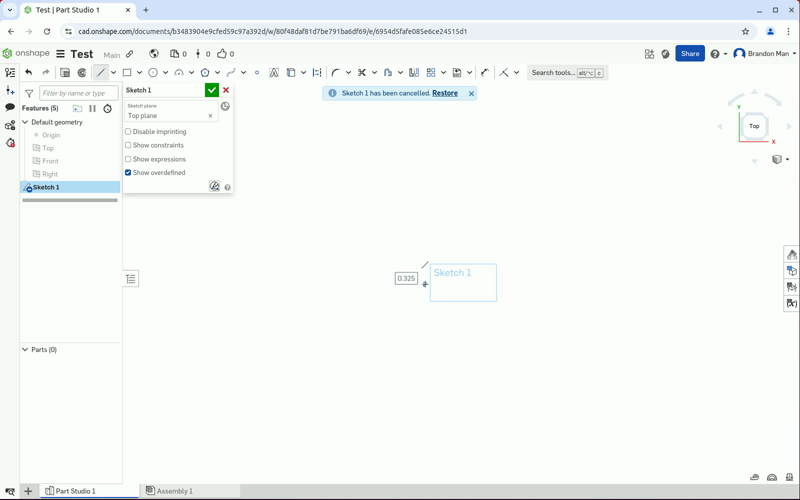
key_up(shift)
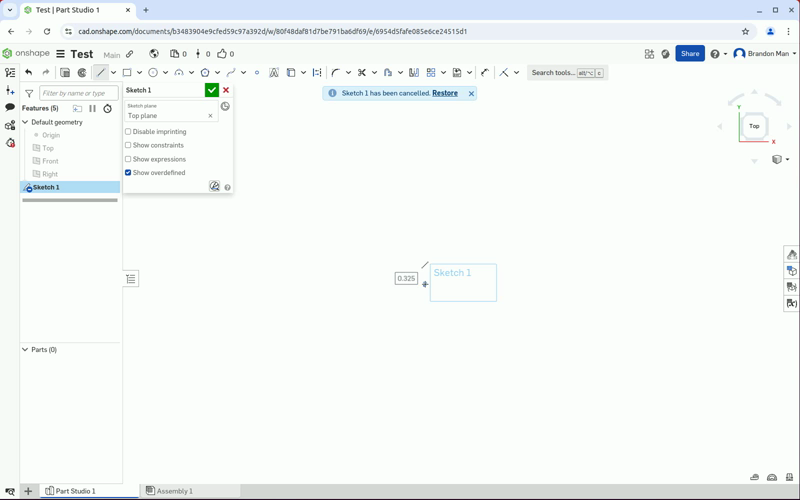
key(esc)
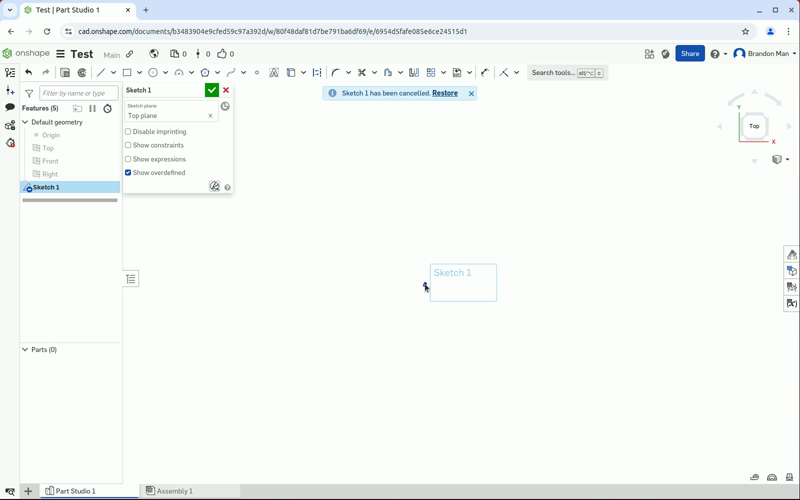
key(a)
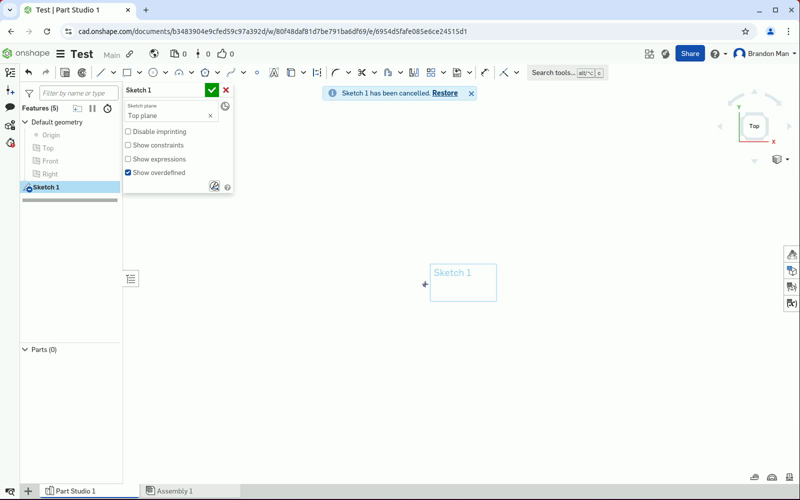
mouse_move(425, 283)
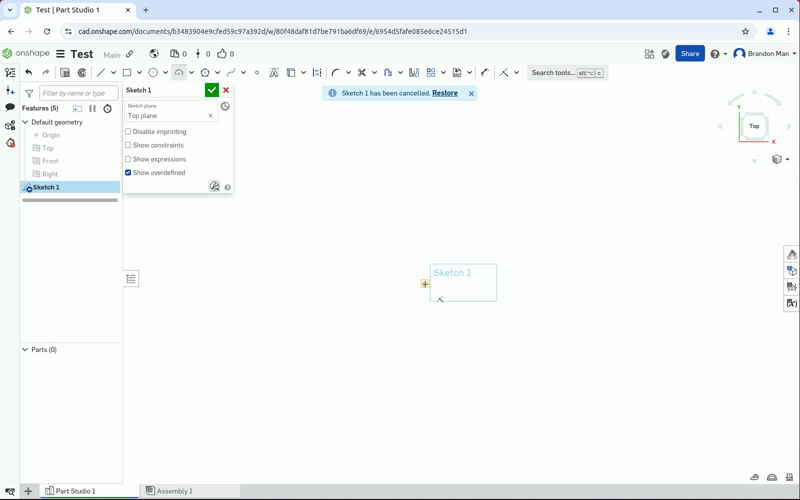
scroll(6)
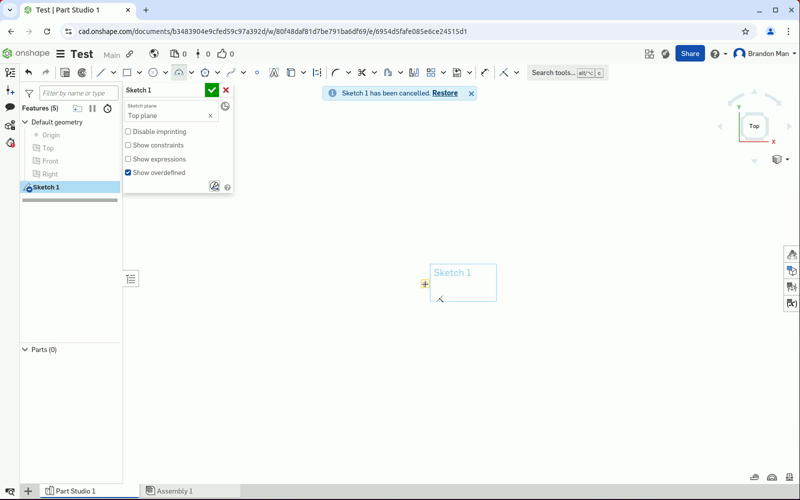
scroll(6)
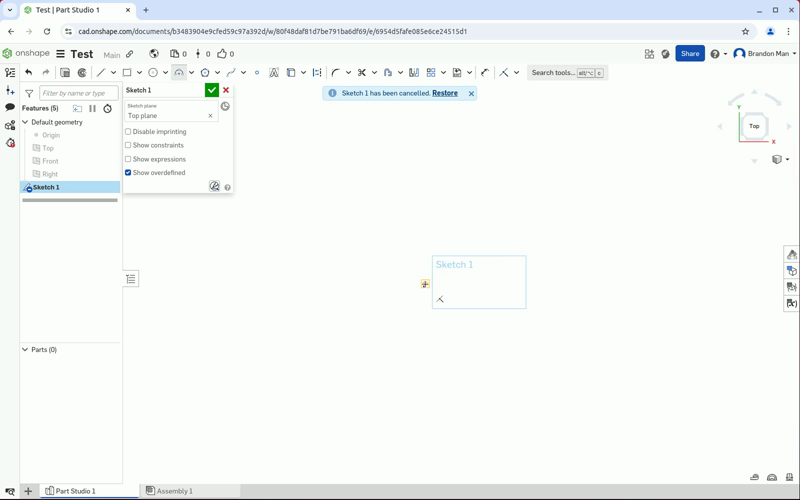
scroll(6)
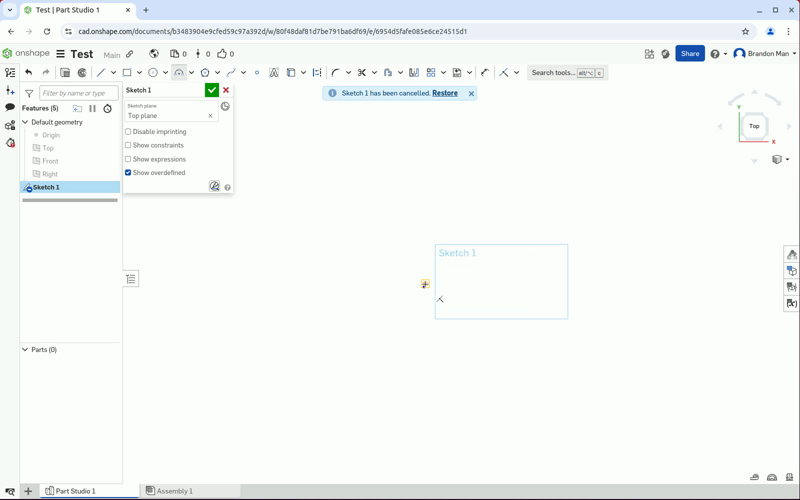
scroll(6)
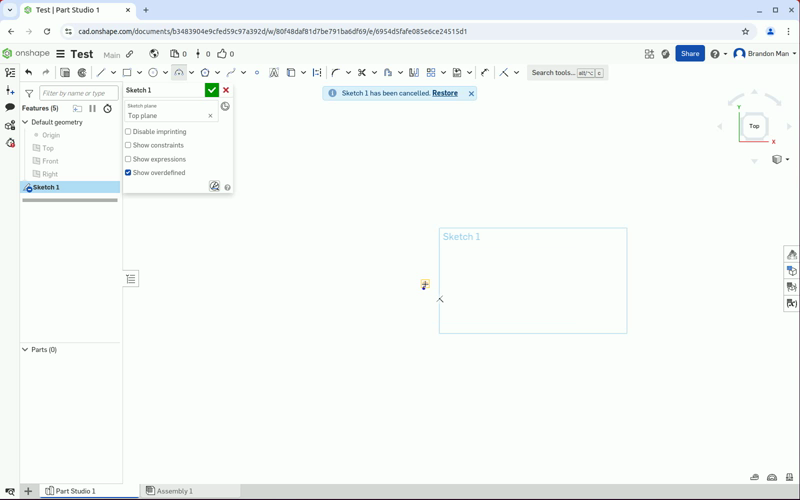
scroll(6)
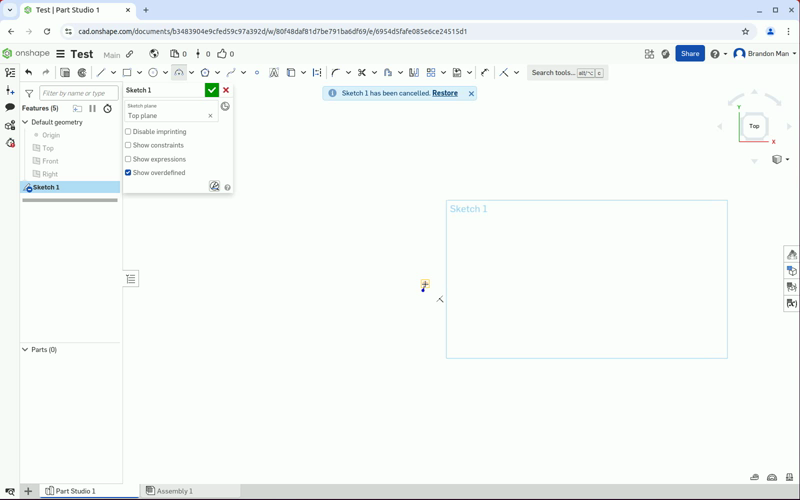
scroll(6)
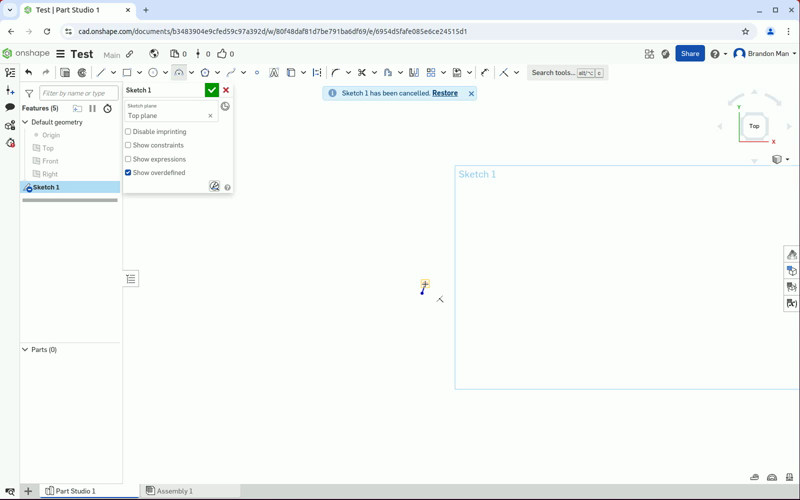
scroll(6)
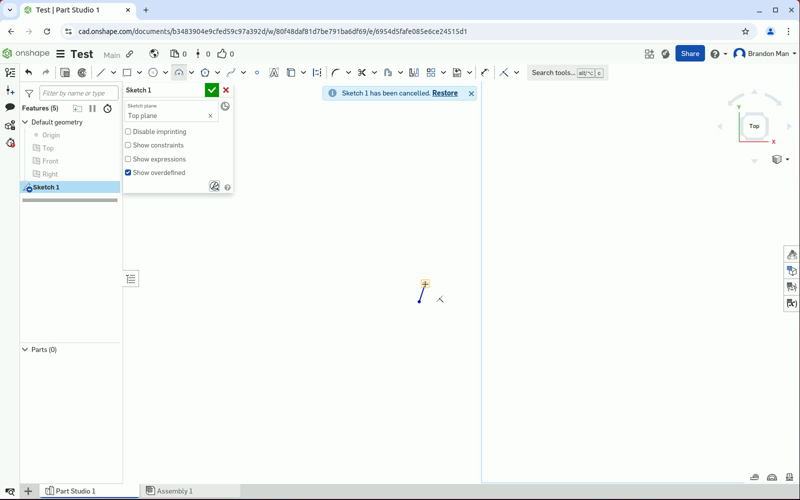
click(425, 283)
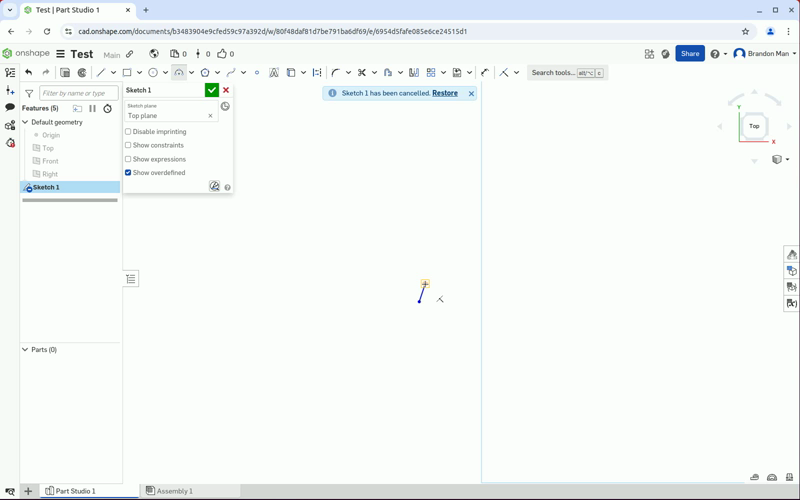
scroll(-6)
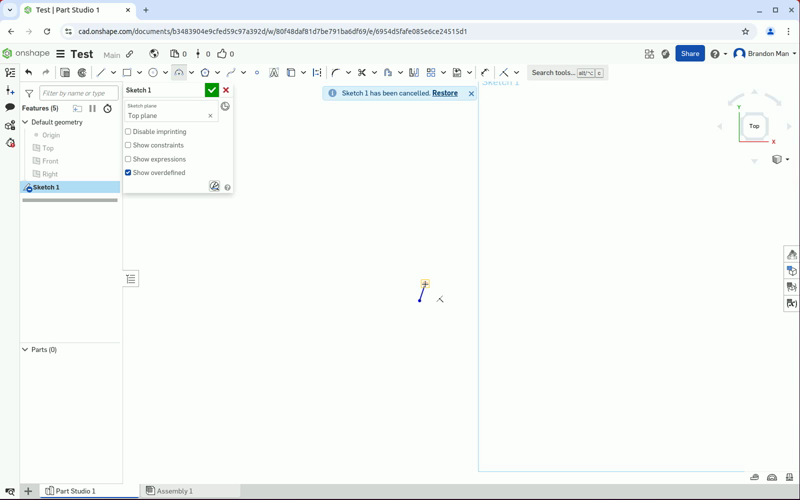
scroll(-6)
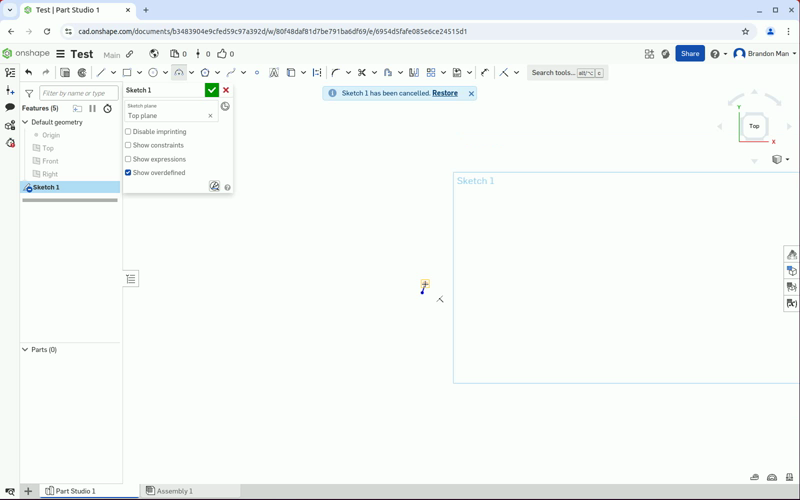
scroll(-6)
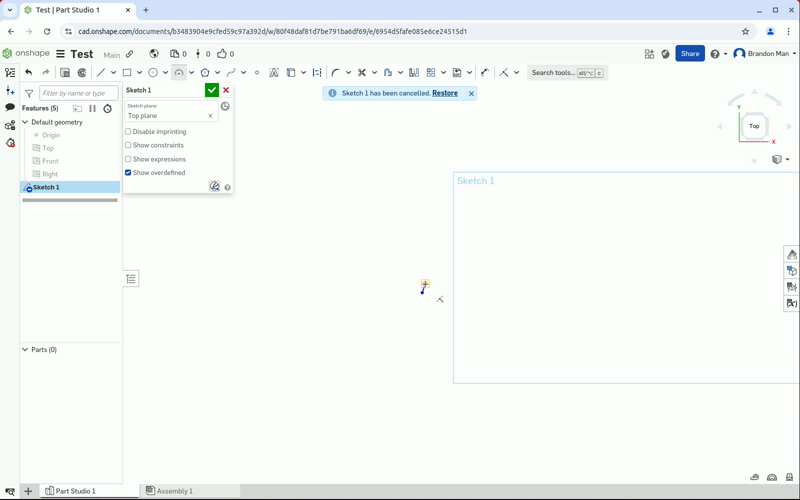
scroll(-6)
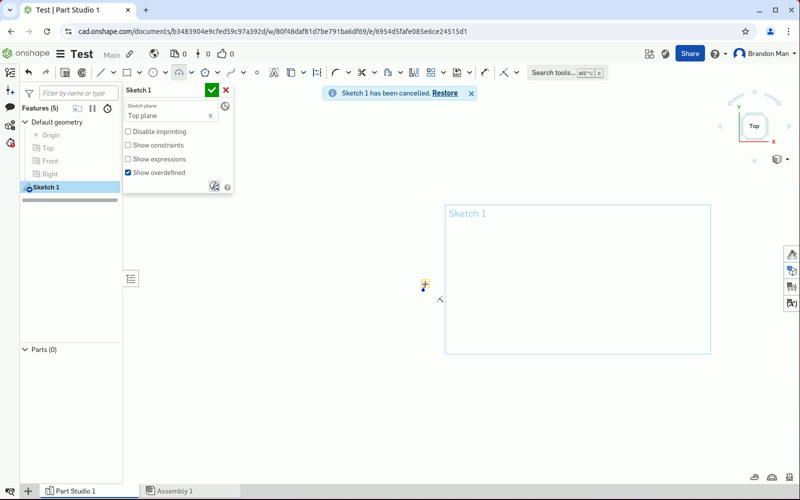
scroll(-6)
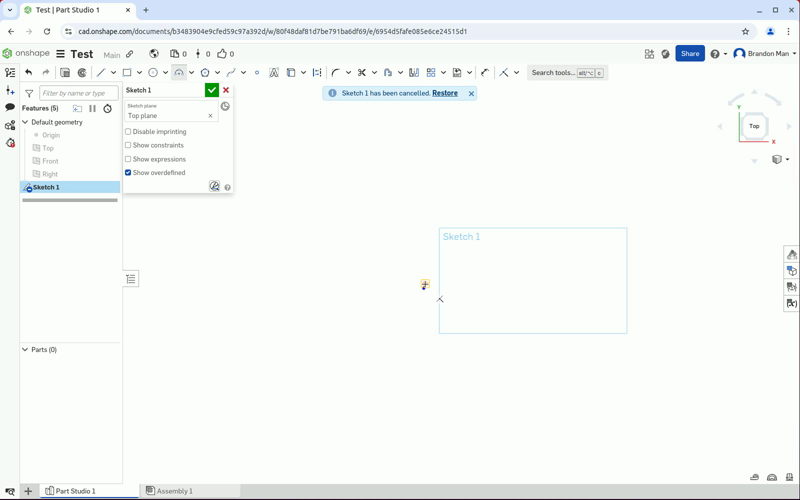
scroll(-6)
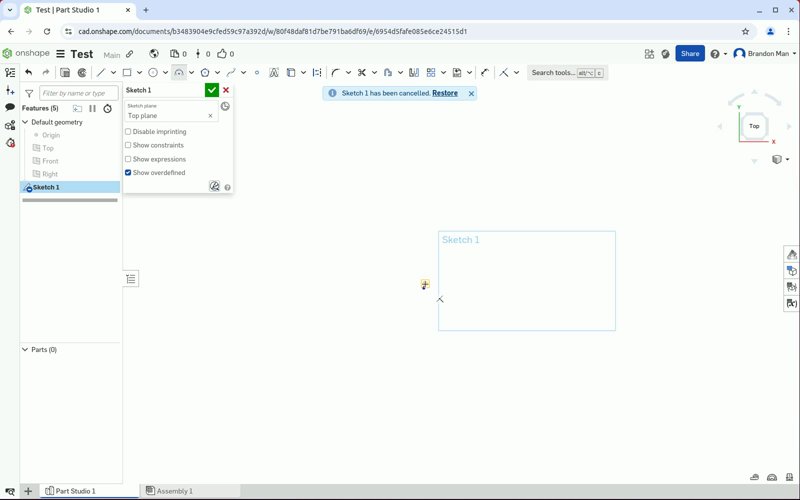
scroll(-6)
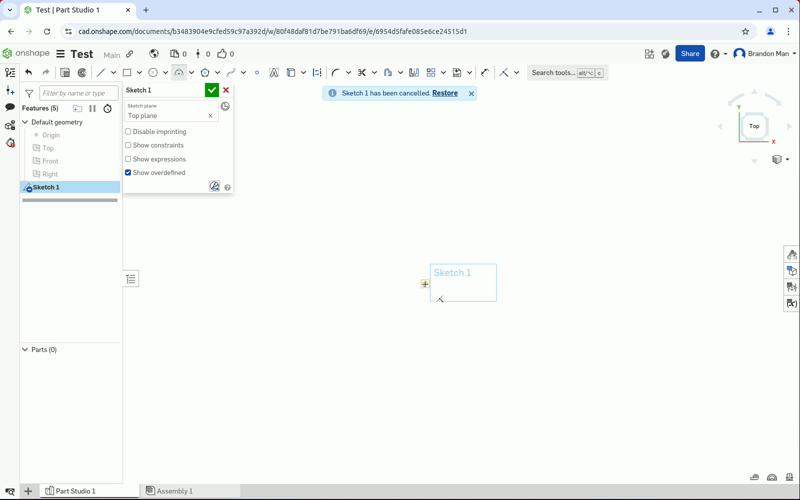
key_down(shift)
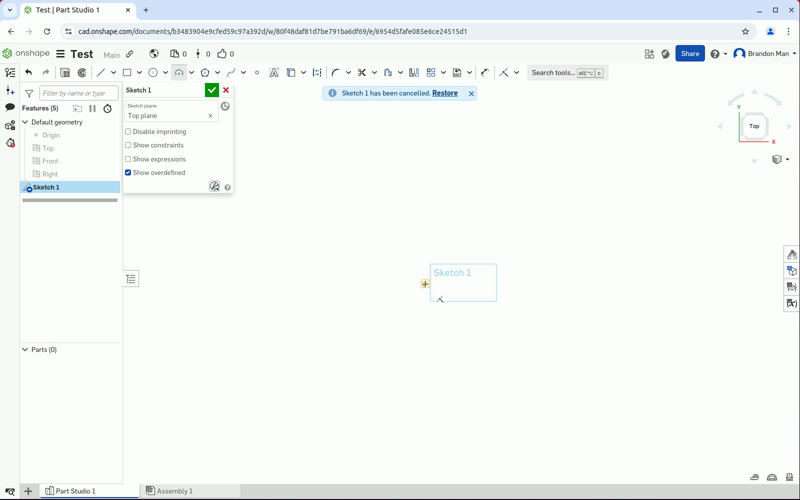
mouse_move(427, 282)
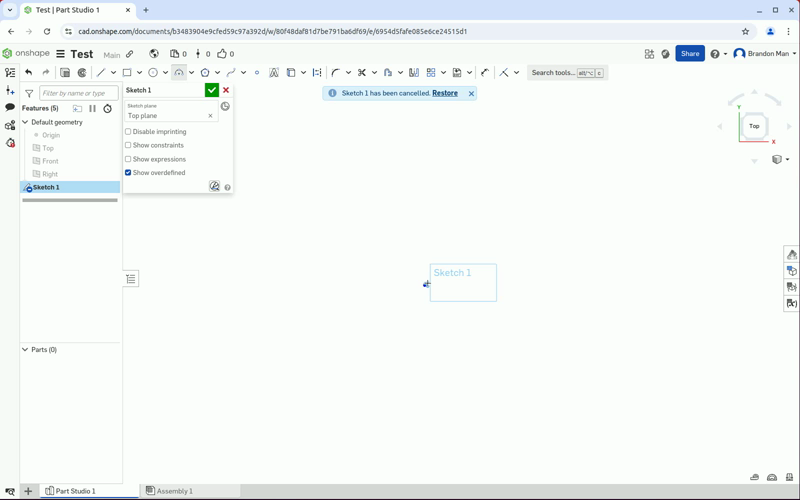
scroll(6)
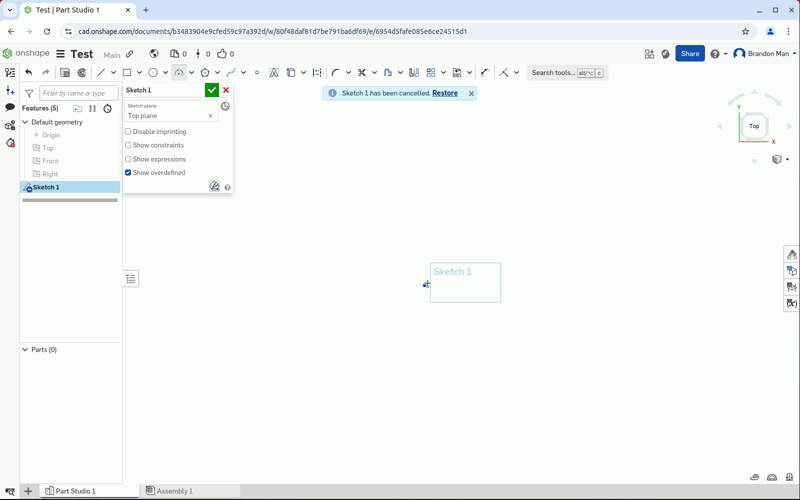
scroll(6)
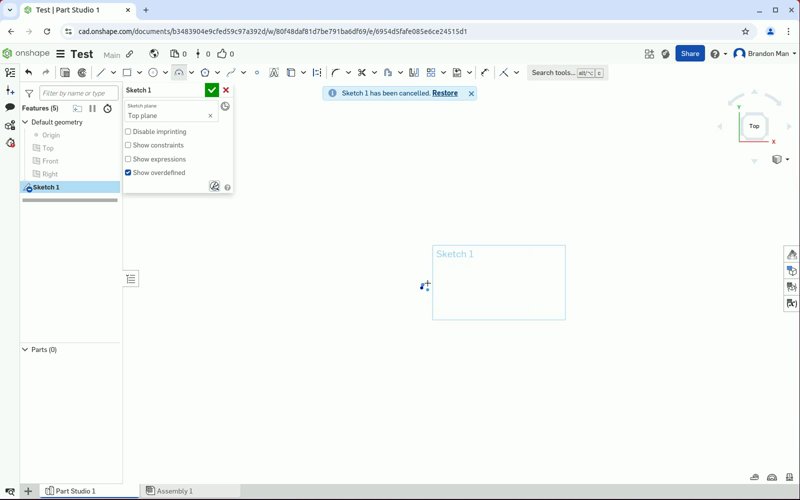
scroll(6)
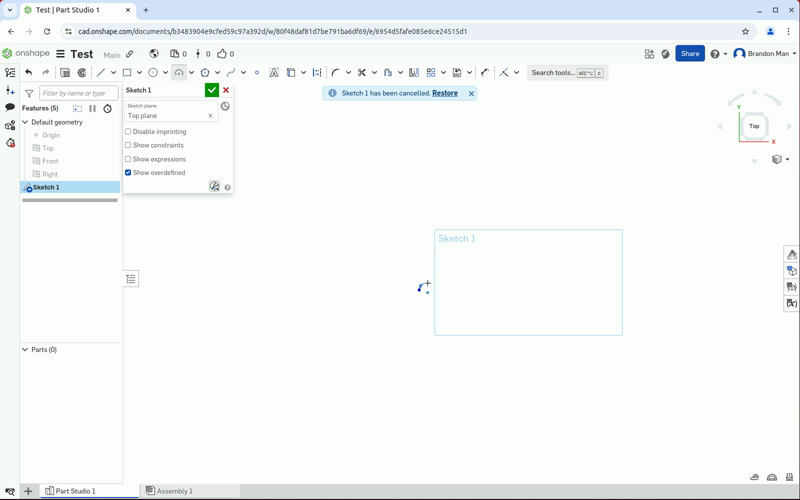
scroll(6)
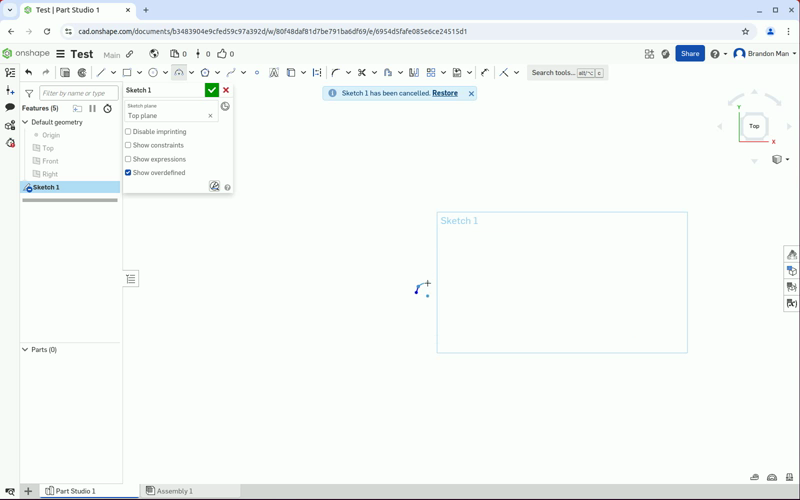
scroll(6)
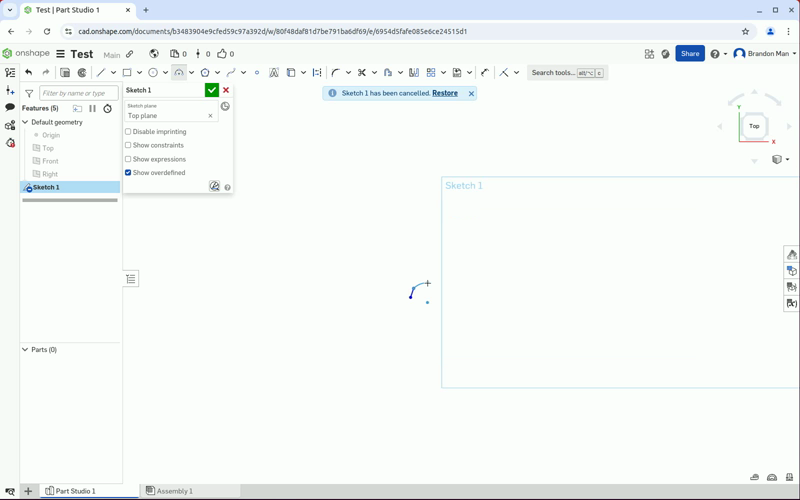
scroll(6)
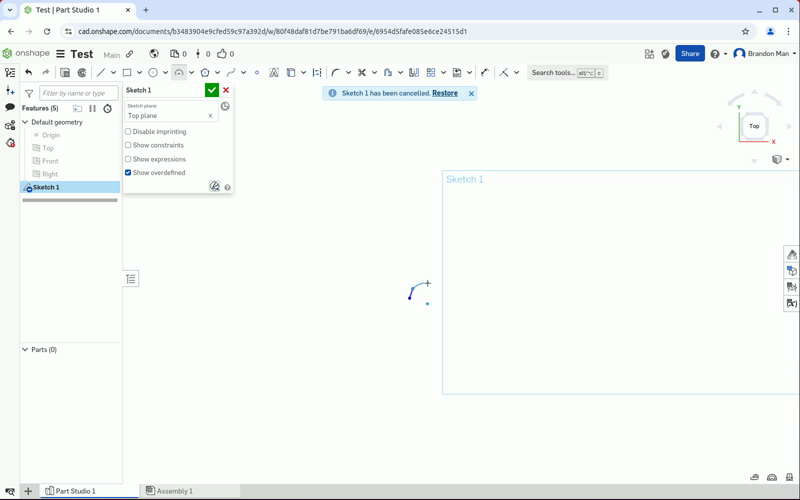
scroll(6)
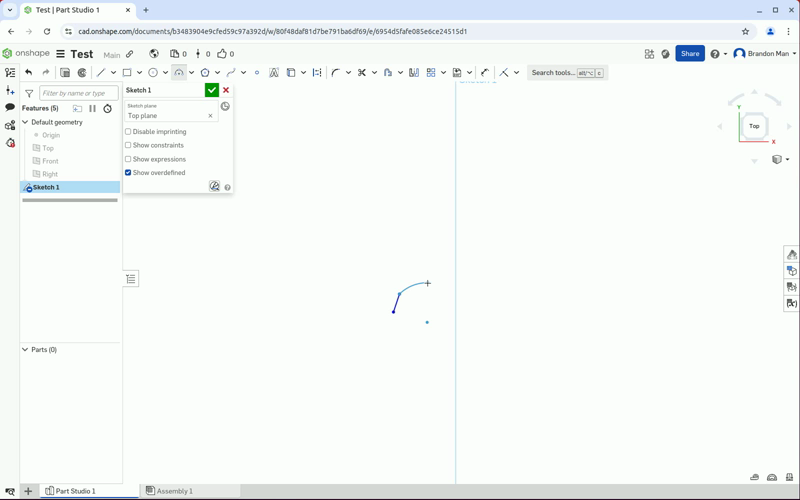
click(427, 282)
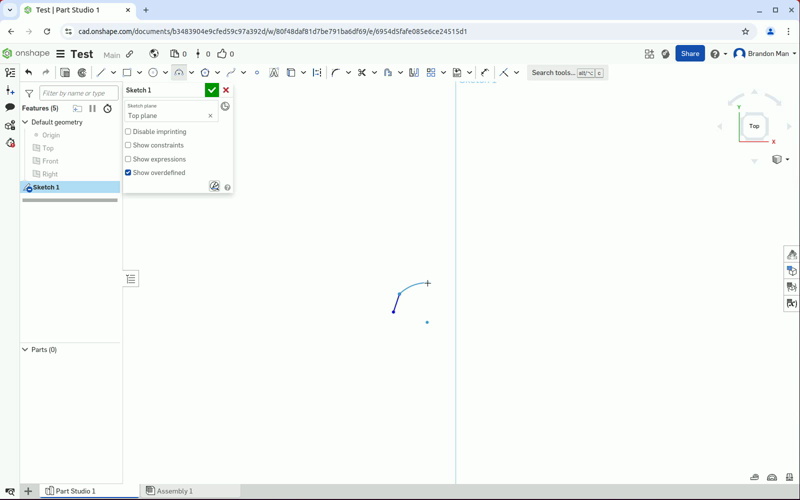
scroll(-6)
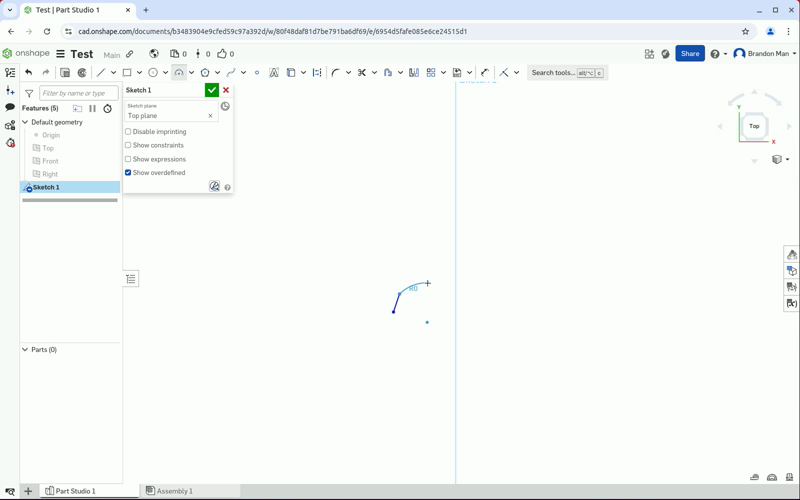
scroll(-6)
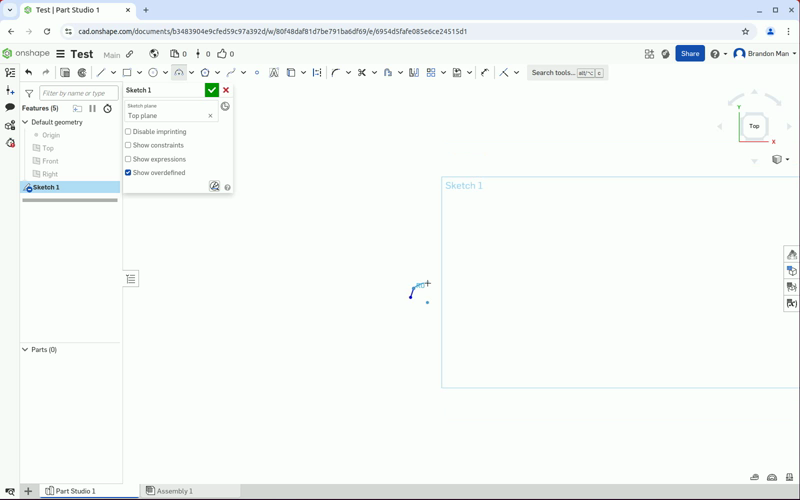
scroll(-6)
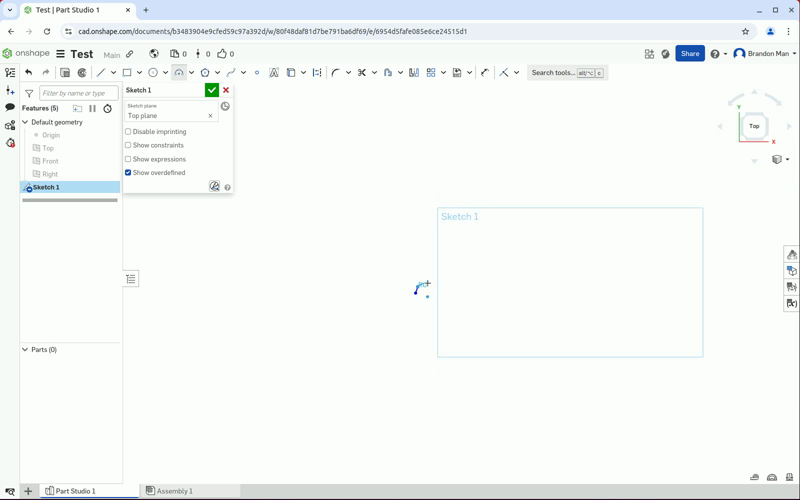
scroll(-6)
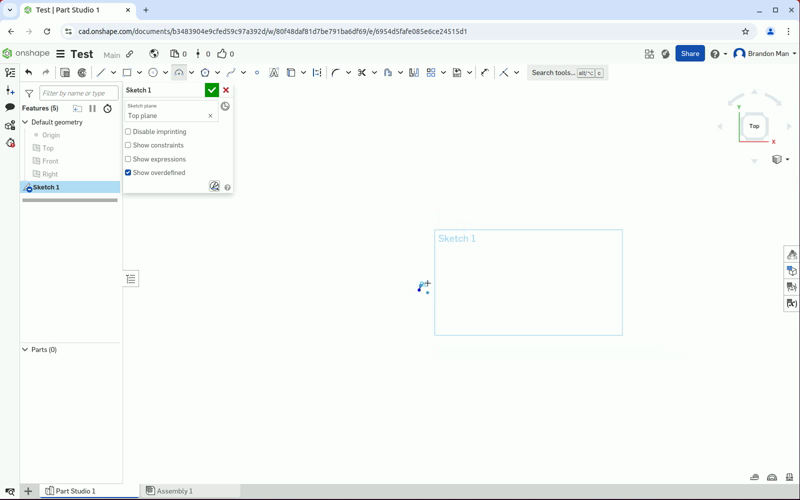
scroll(-6)
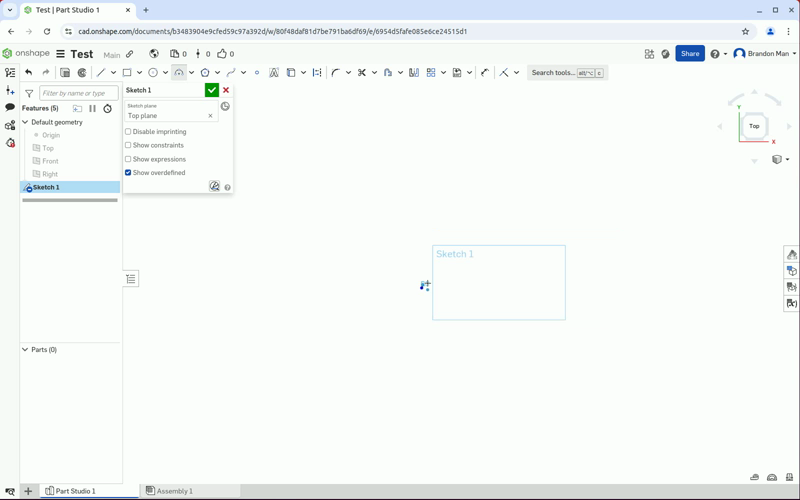
scroll(-6)
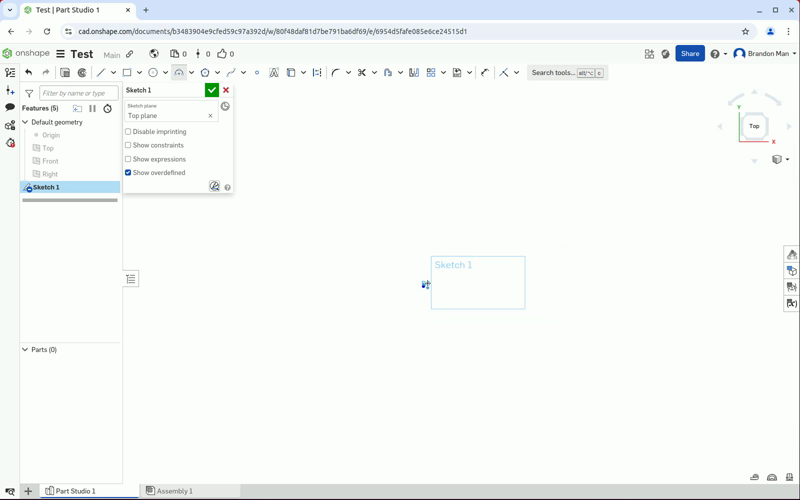
scroll(-6)
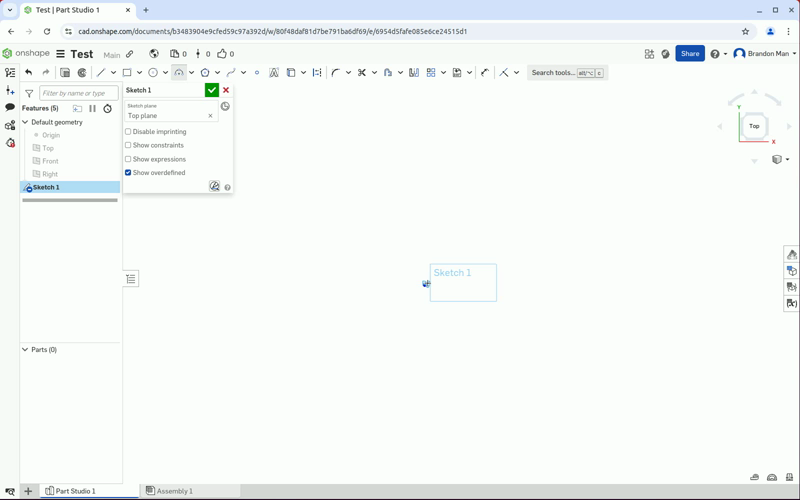
mouse_move(425, 281)
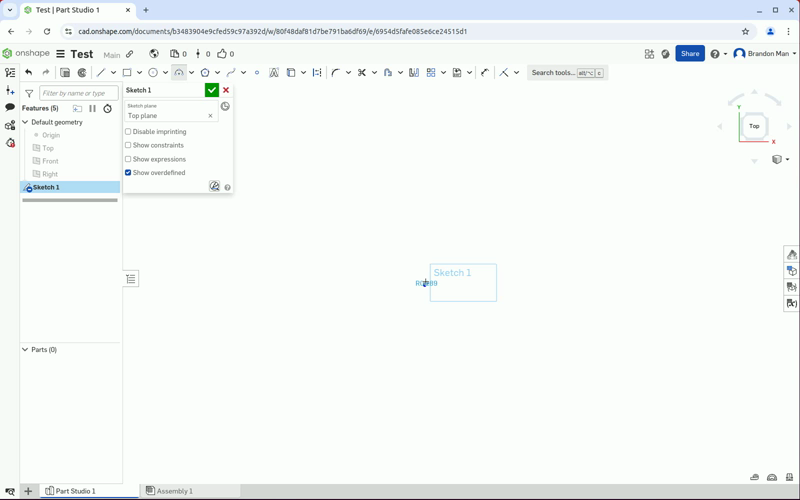
scroll(6)
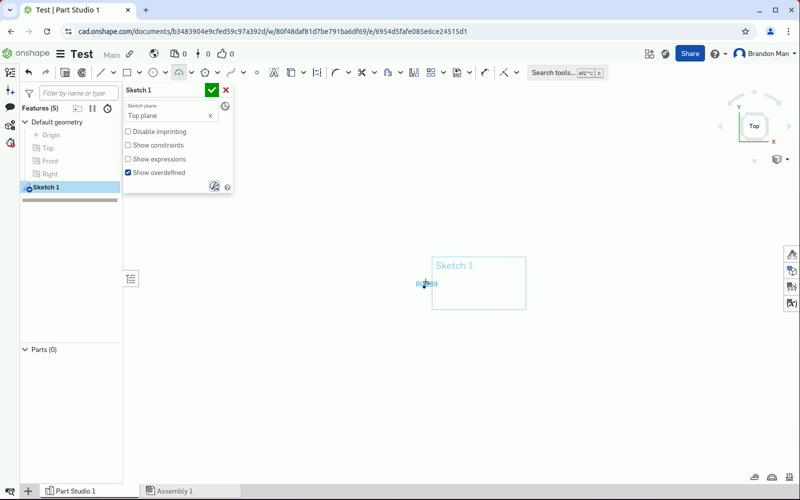
scroll(6)
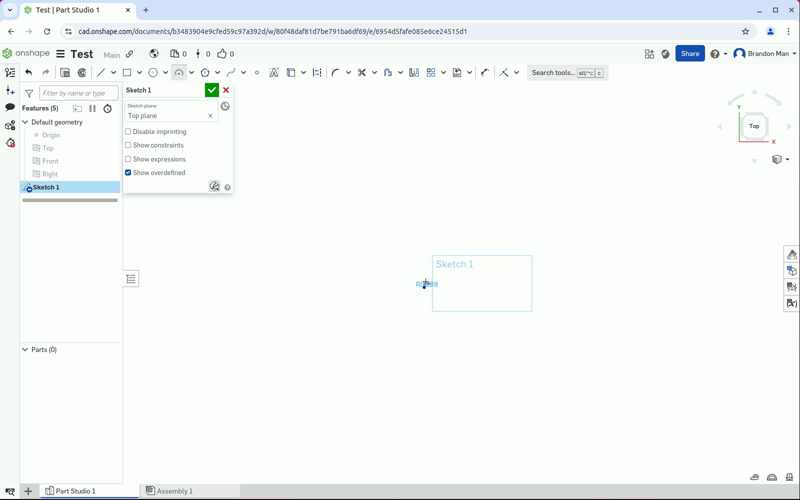
scroll(6)
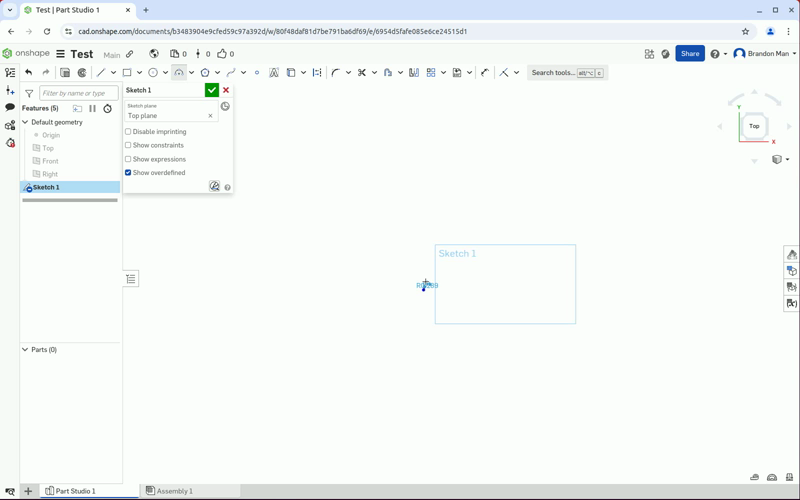
scroll(6)
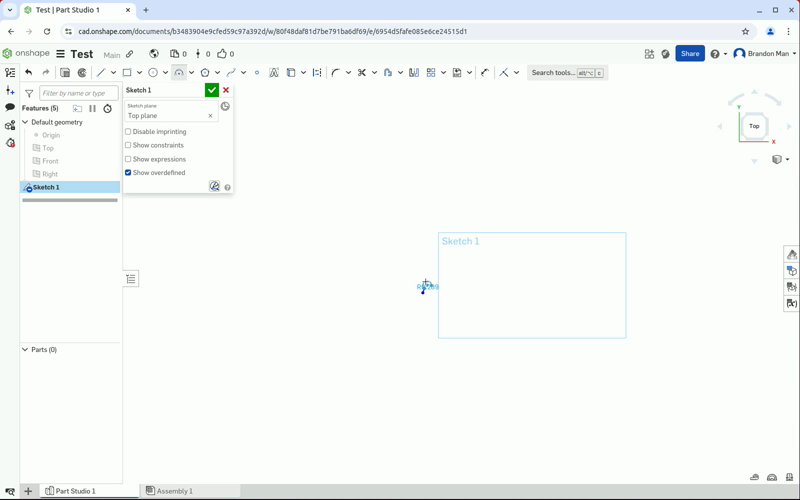
scroll(6)
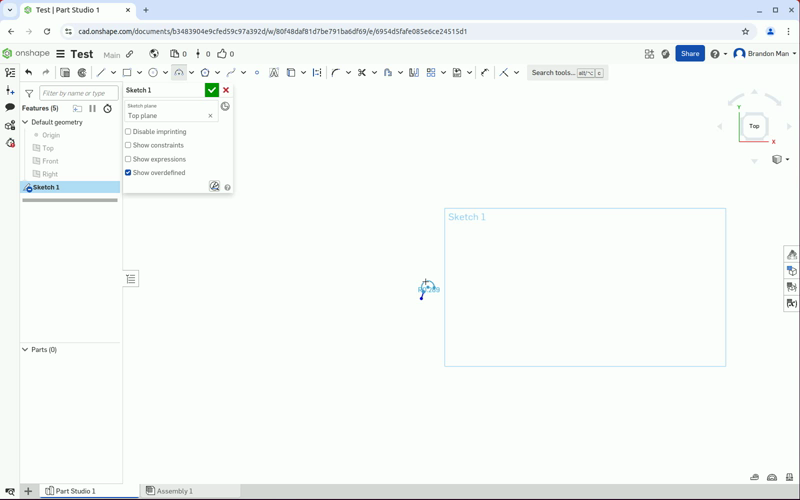
scroll(6)
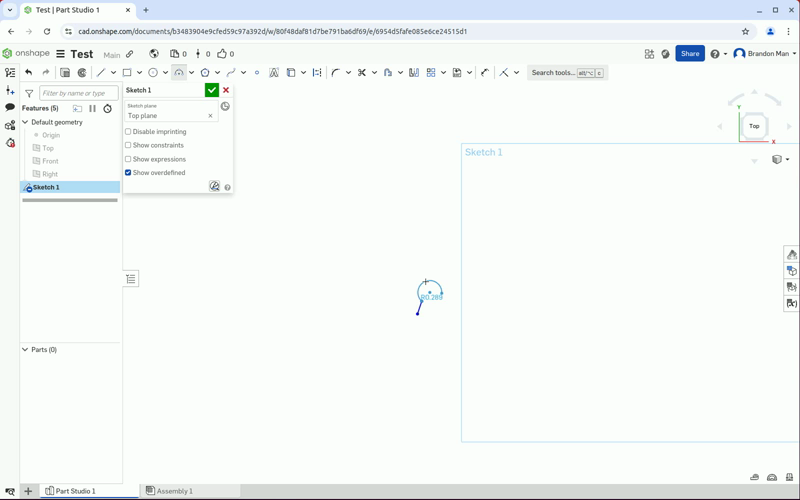
scroll(6)
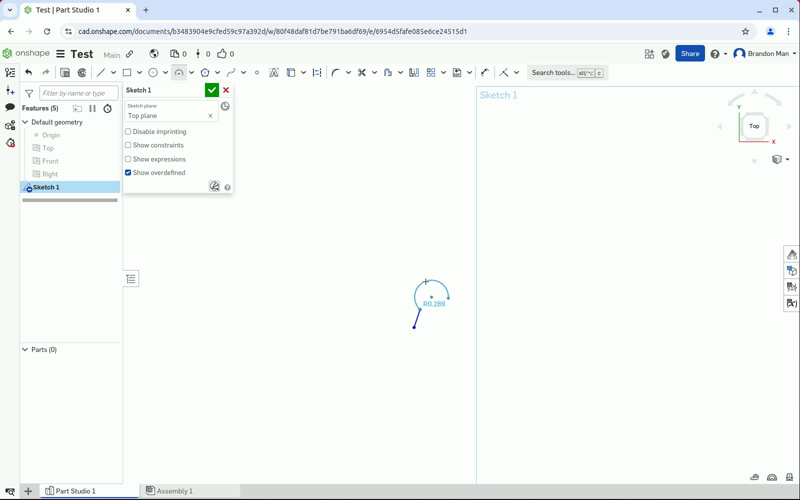
click(425, 281)
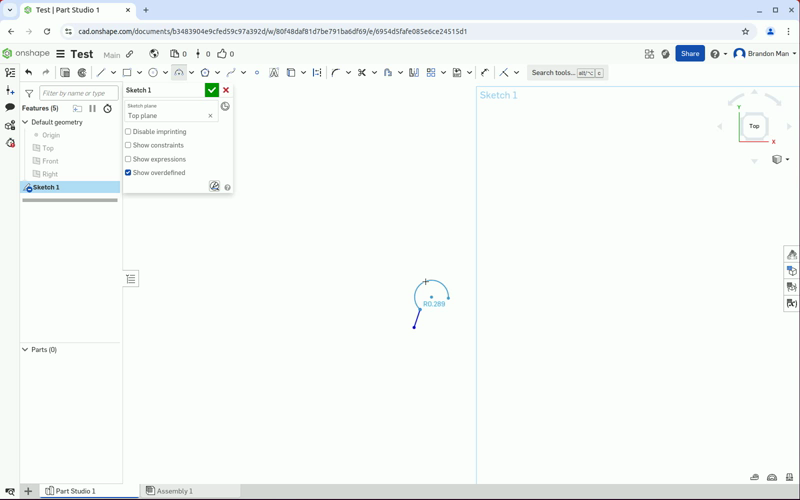
scroll(-6)
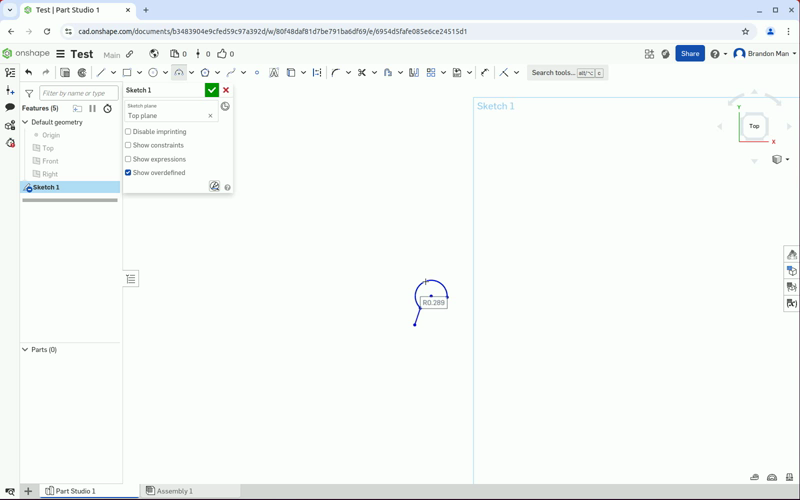
scroll(-6)
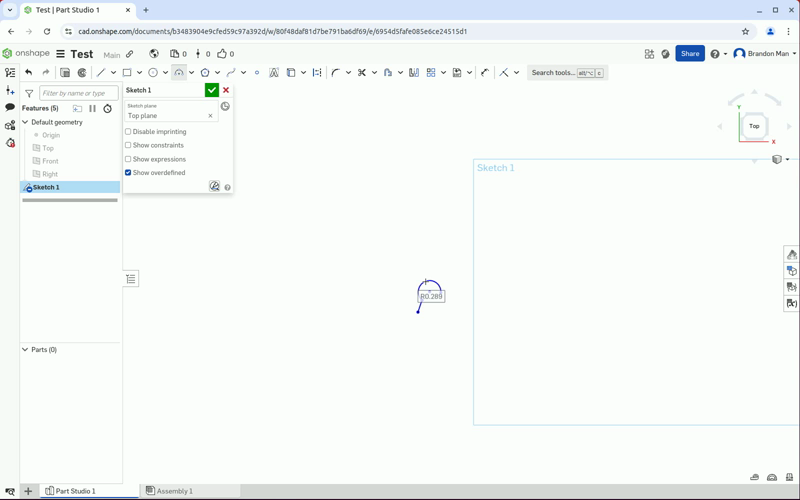
scroll(-6)
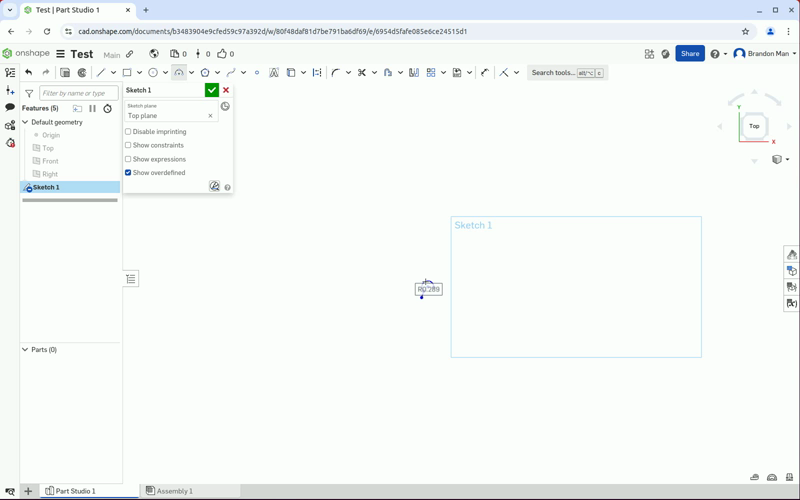
scroll(-6)
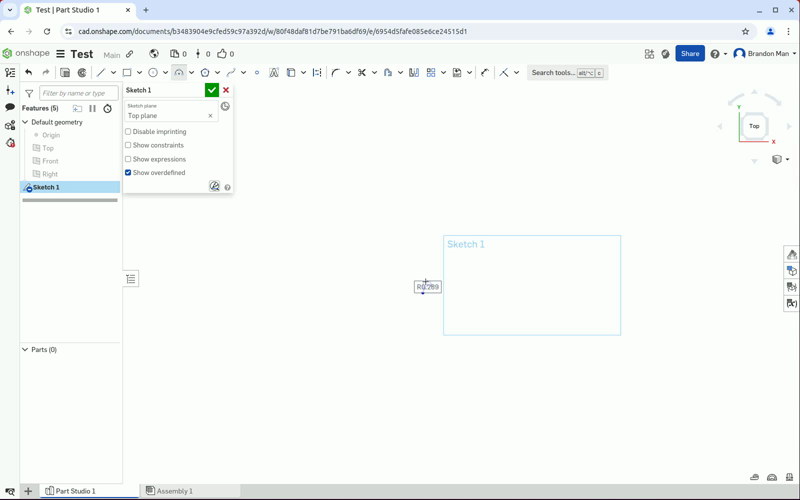
scroll(-6)
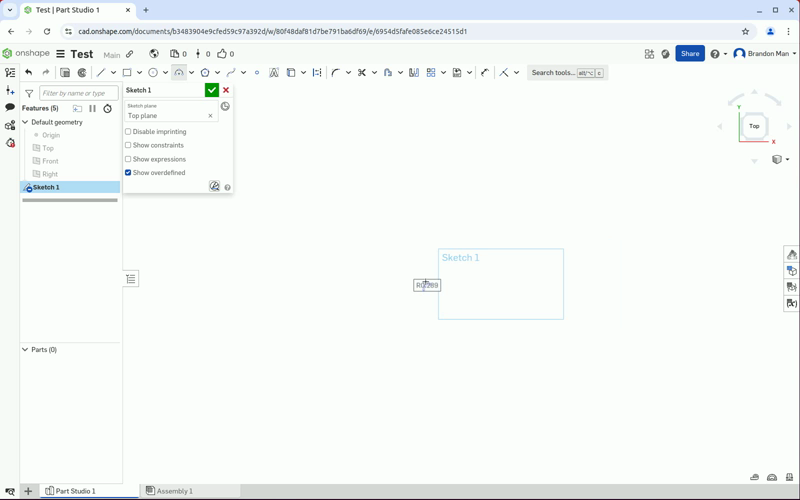
scroll(-6)
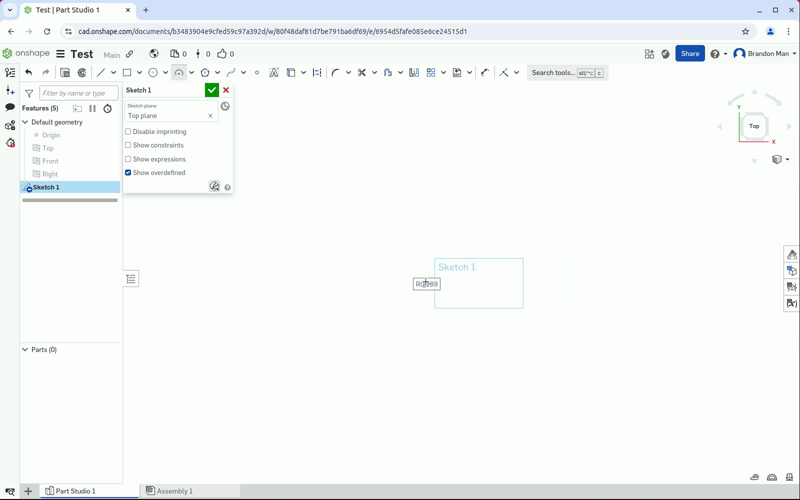
scroll(-6)
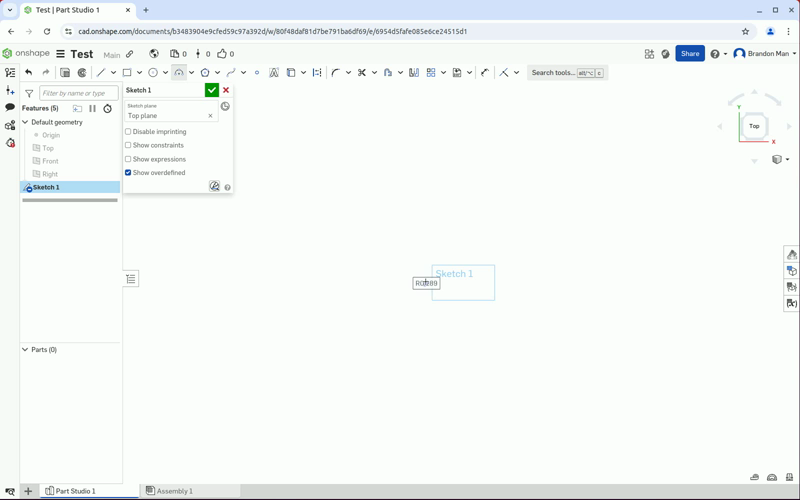
key_up(shift)
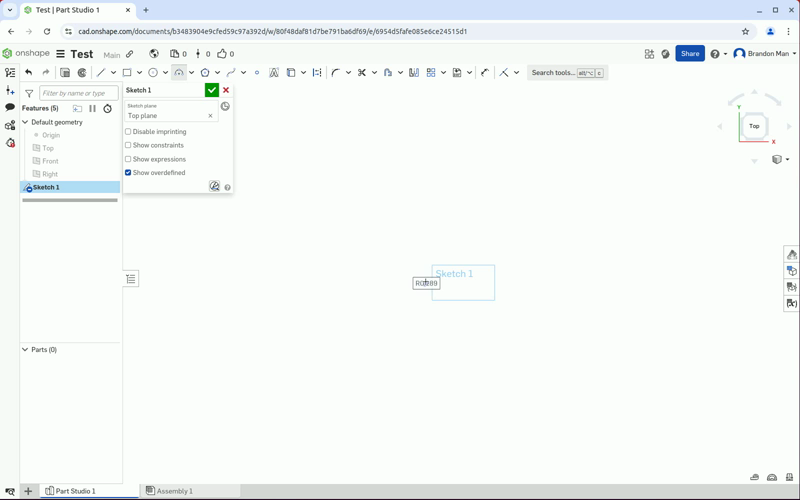
key(esc)
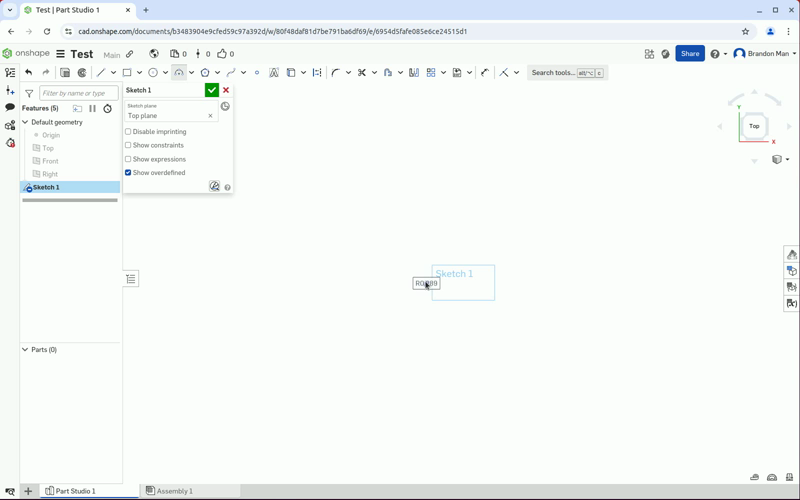
key(l)
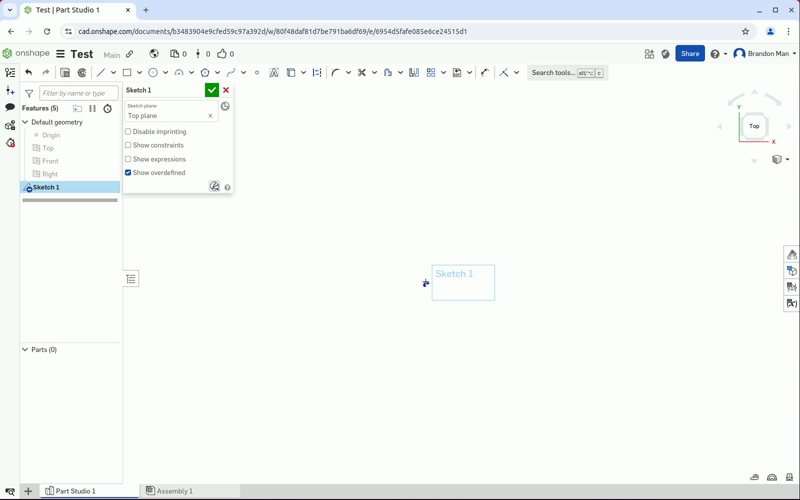
mouse_move(427, 282)
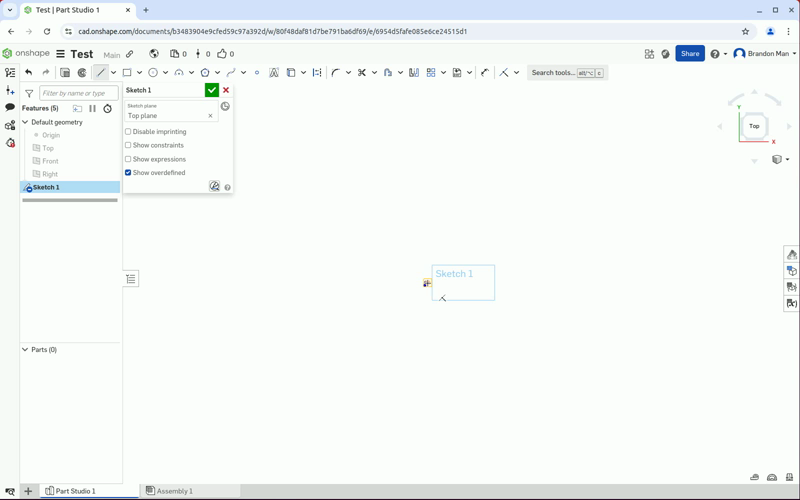
scroll(6)
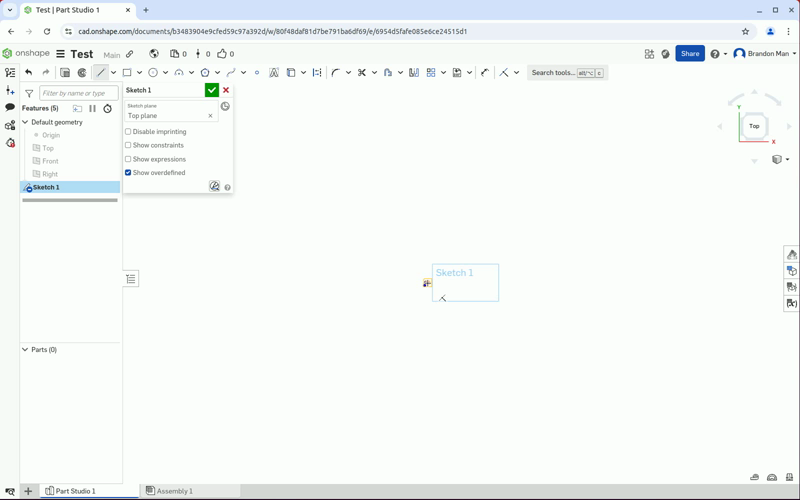
scroll(6)
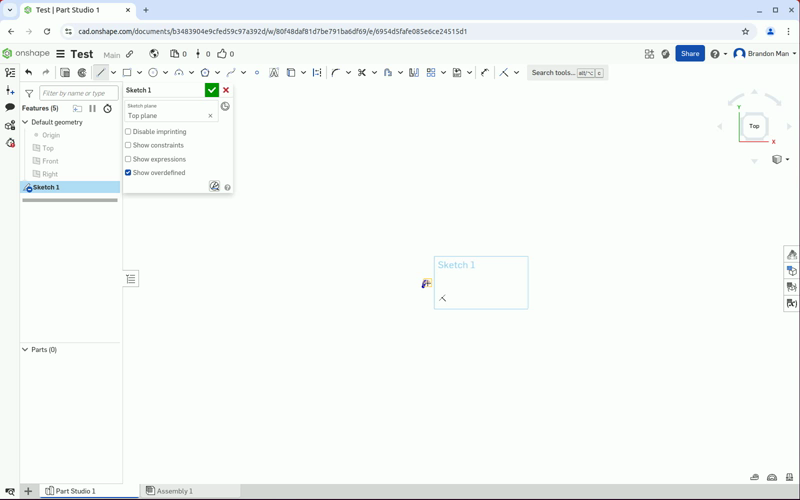
scroll(6)
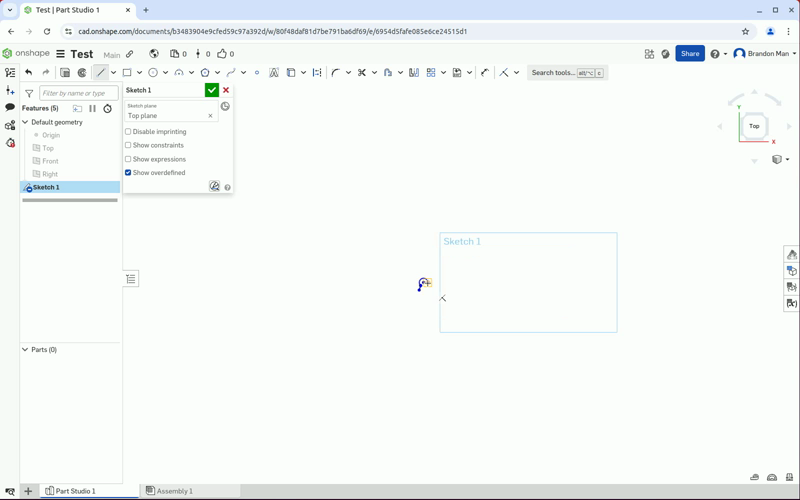
scroll(6)
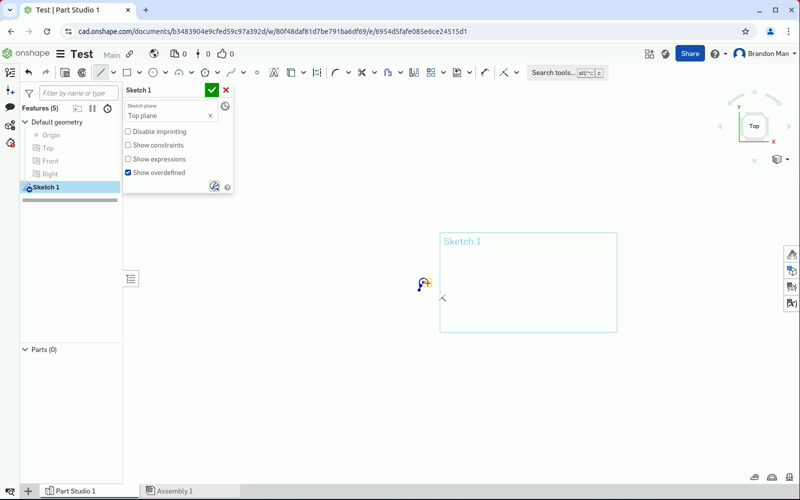
scroll(6)
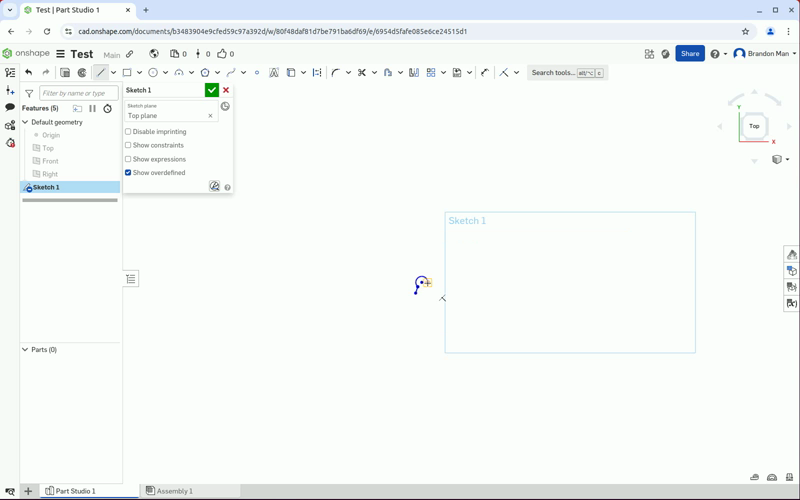
scroll(6)
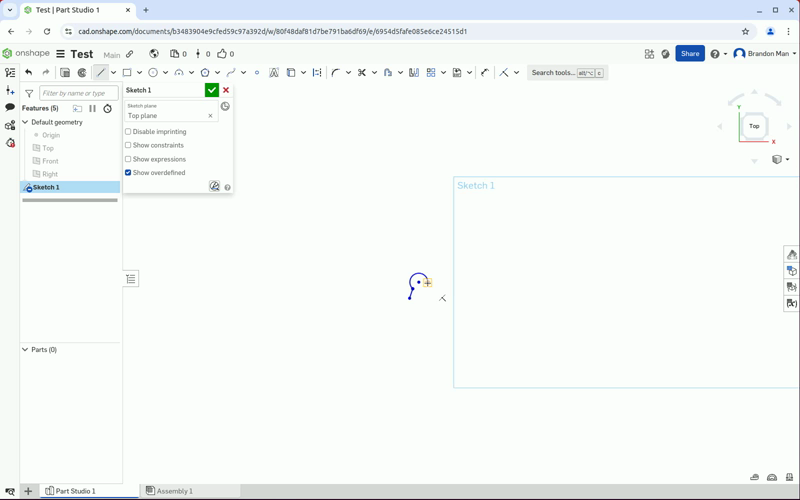
scroll(6)
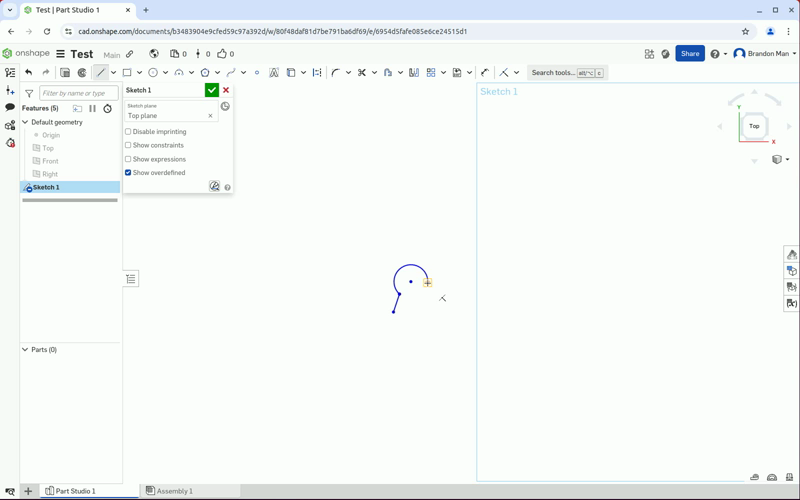
click(427, 282)
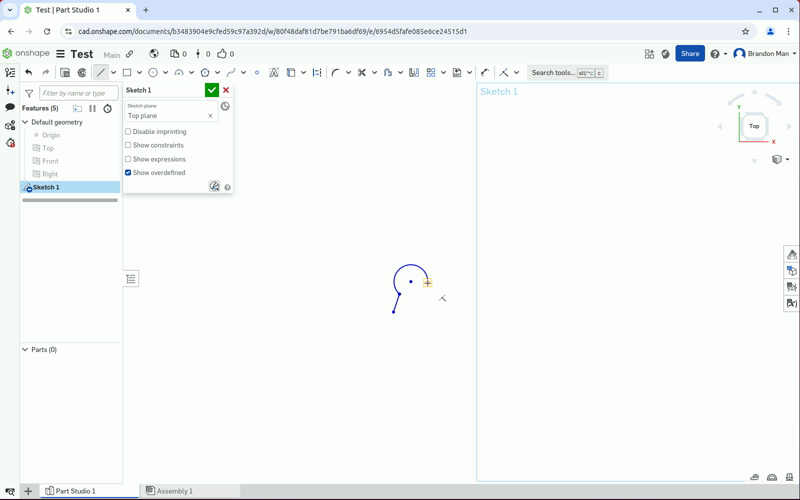
scroll(-6)
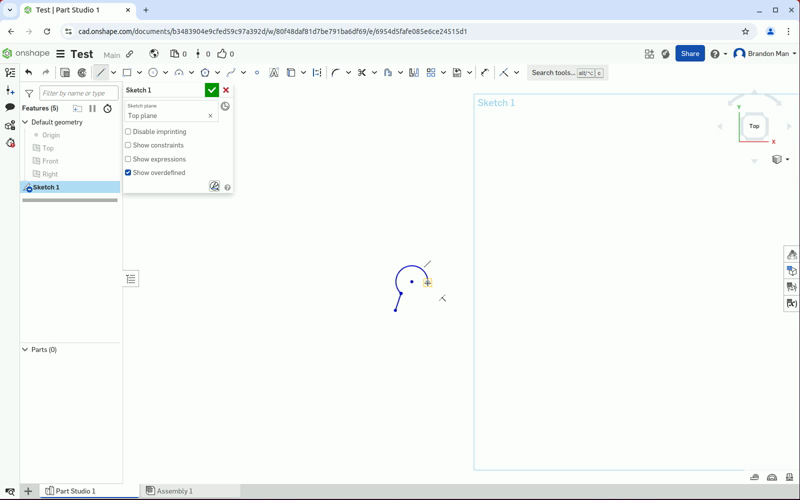
scroll(-6)
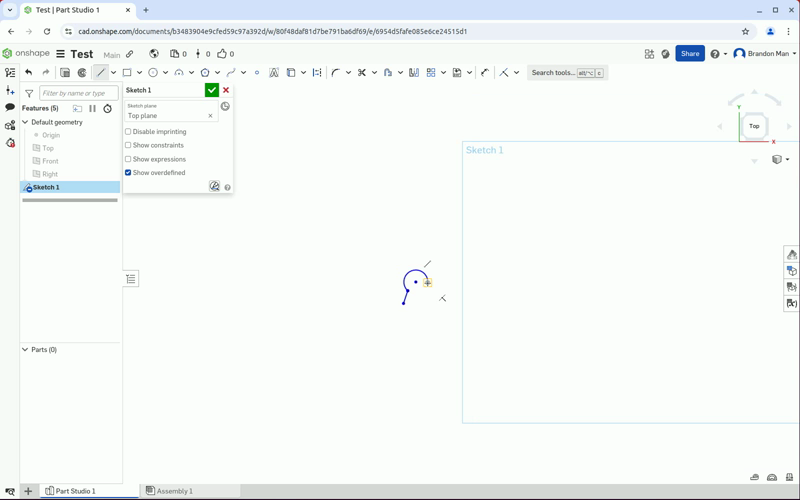
scroll(-6)
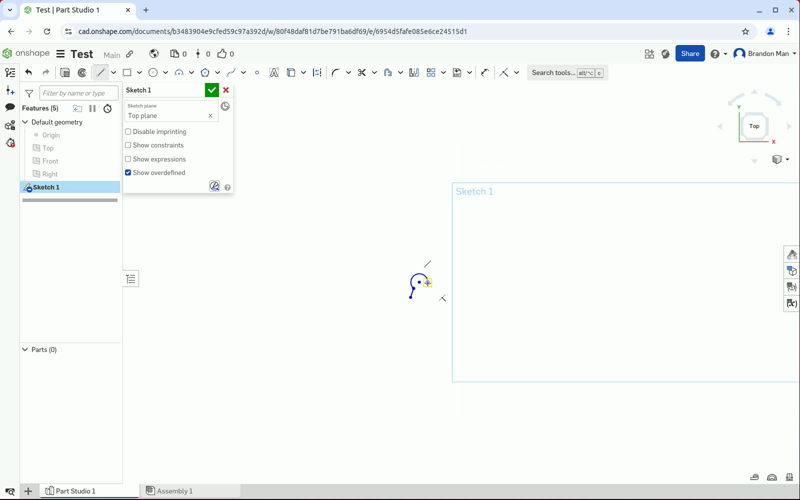
scroll(-6)
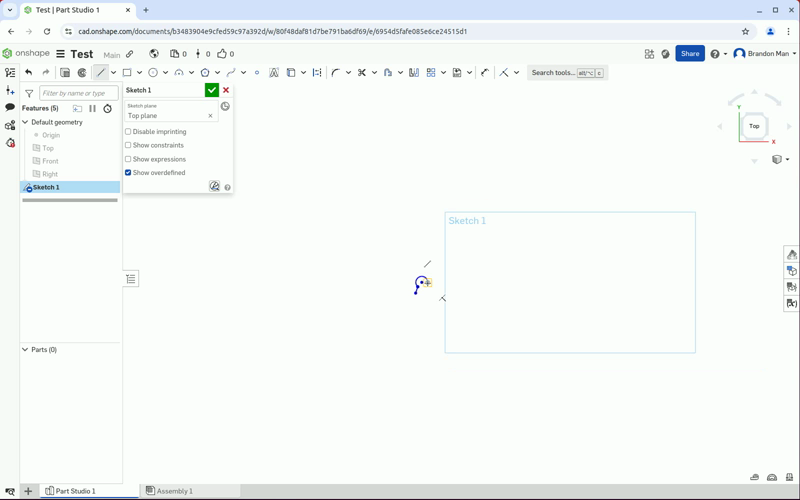
scroll(-6)
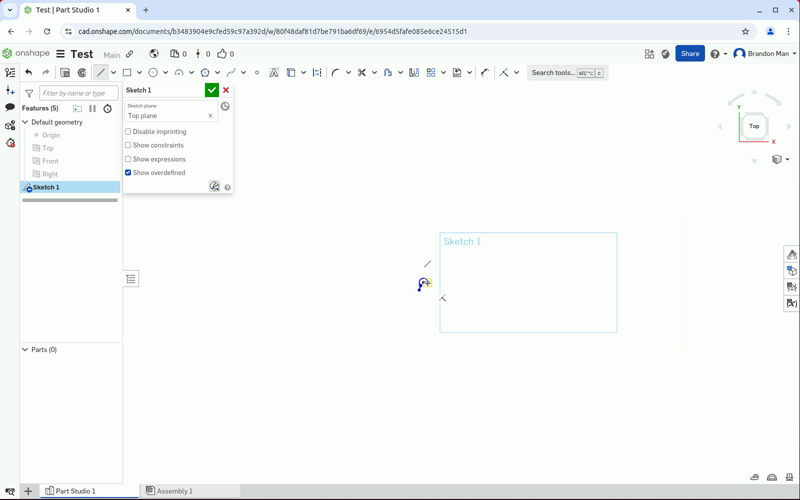
scroll(-6)
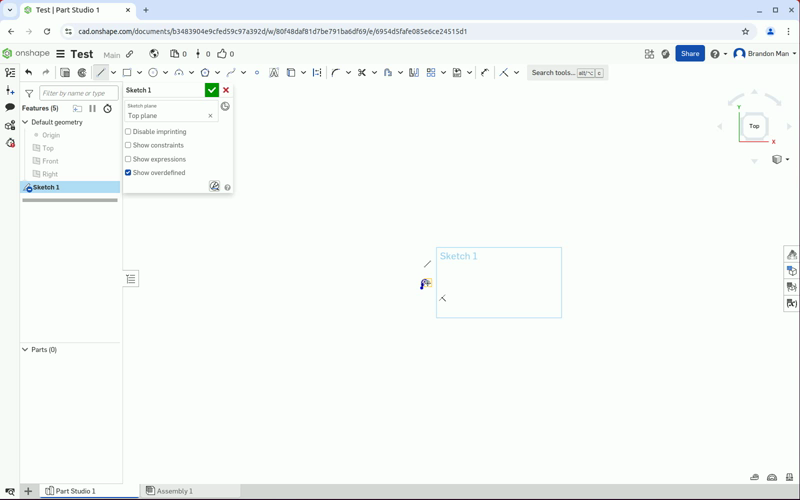
scroll(-6)
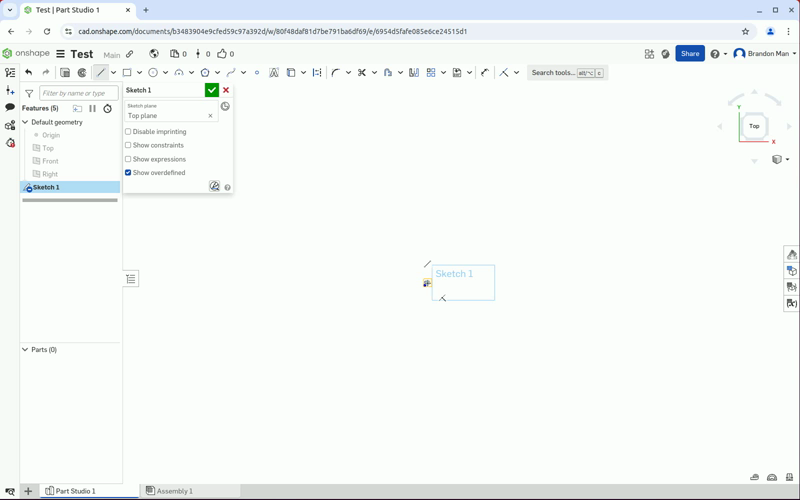
key_down(shift)
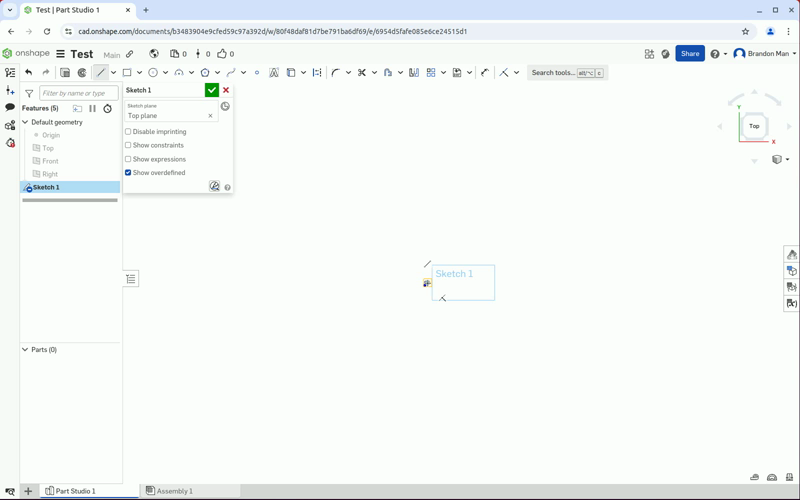
mouse_move(457, 282)
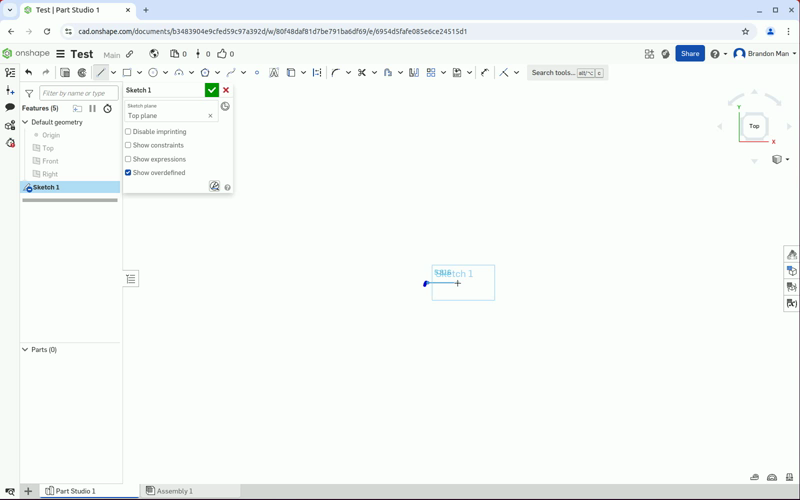
mouse_move(428, 284)
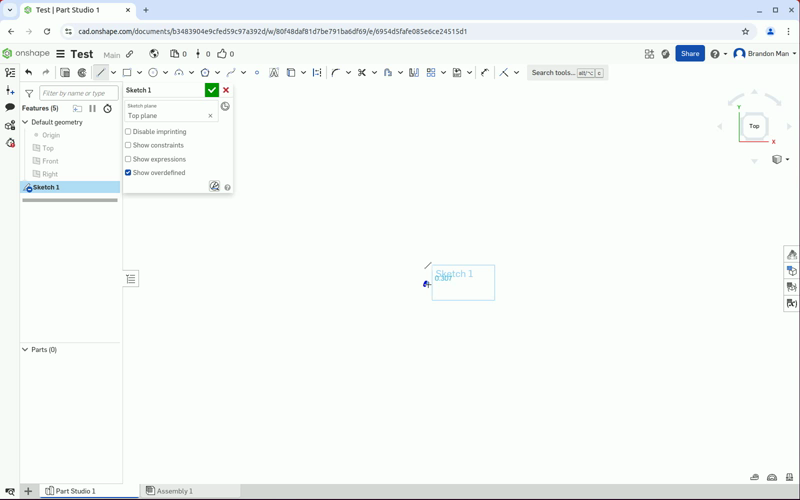
scroll(6)
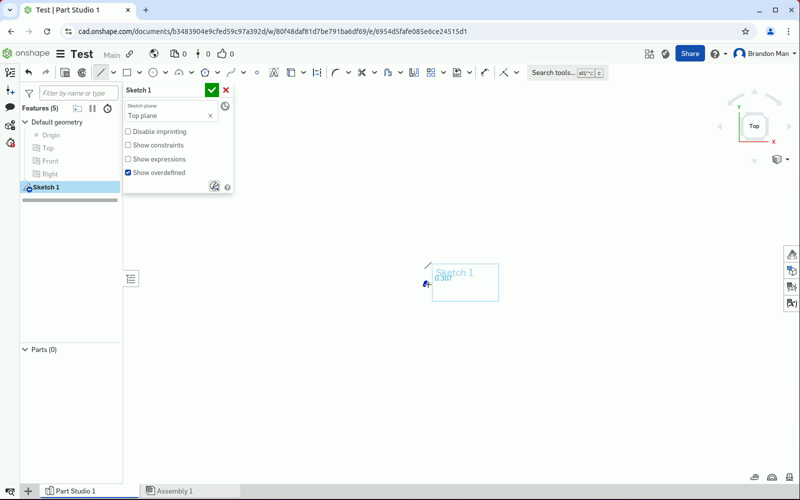
scroll(6)
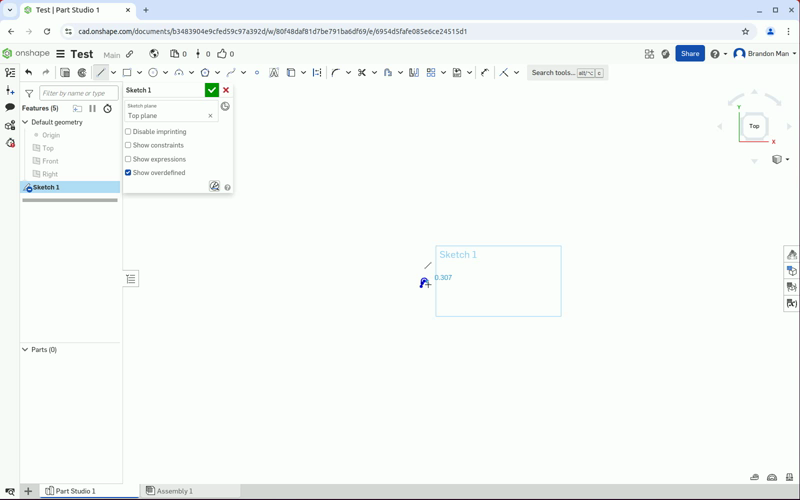
scroll(6)
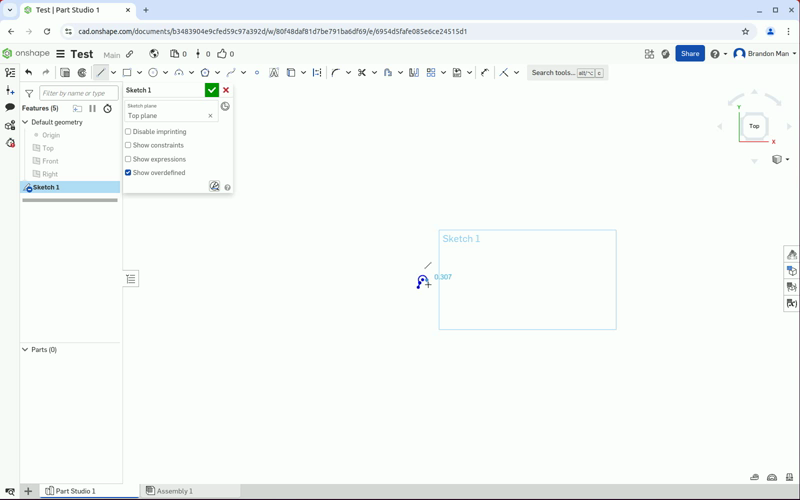
scroll(6)
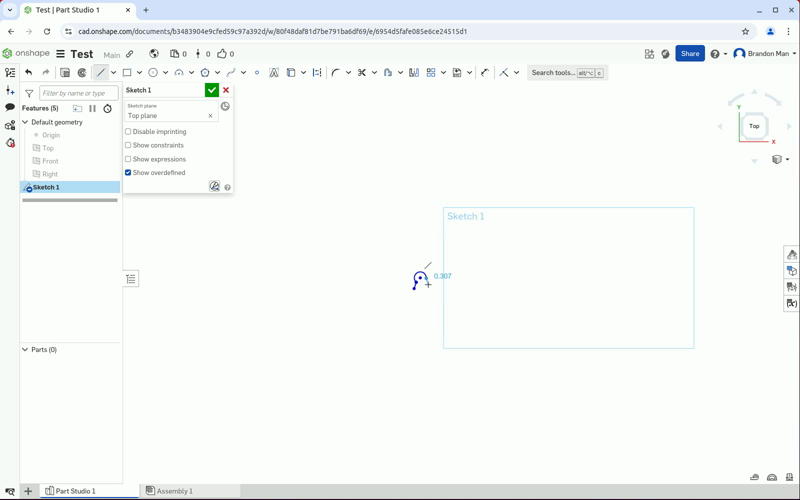
scroll(6)
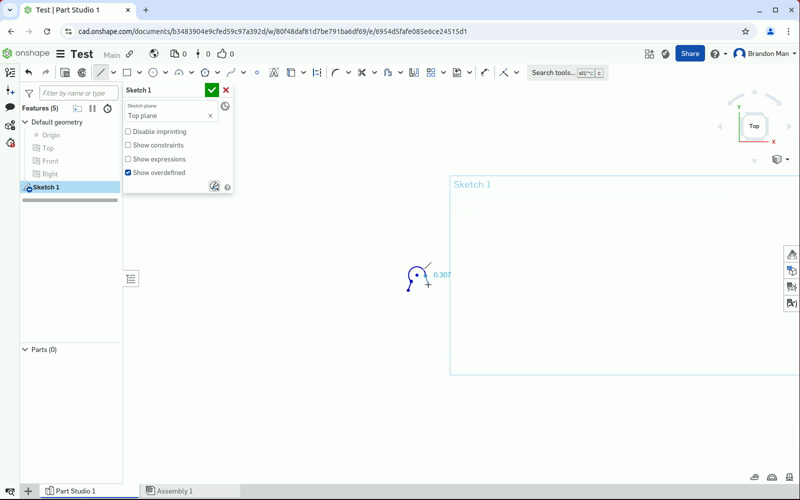
scroll(6)
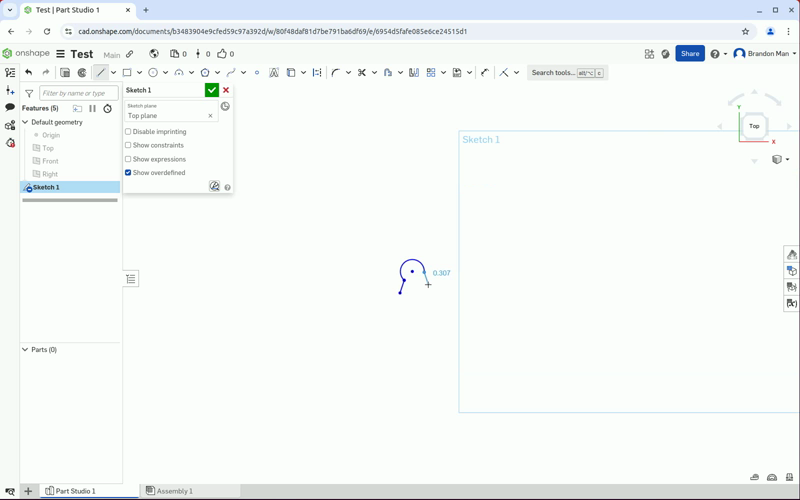
scroll(6)
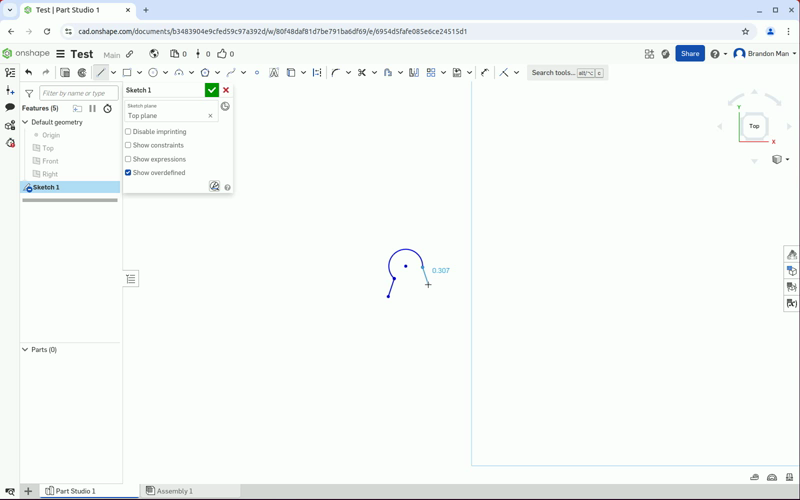
click(428, 284)
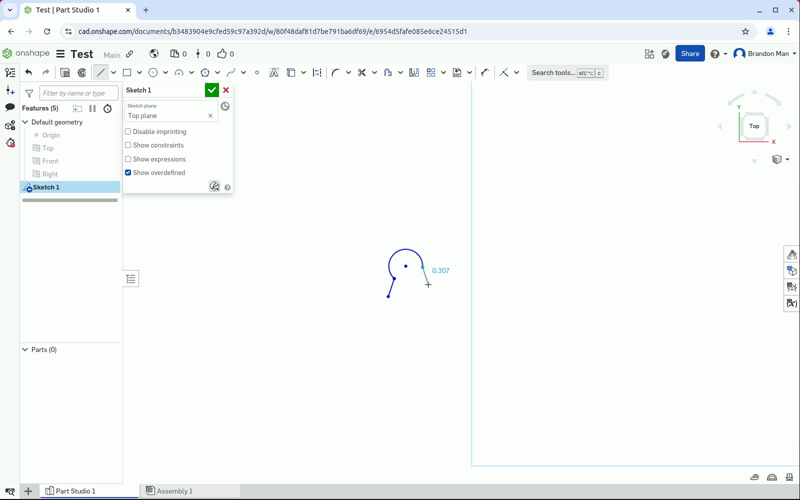
scroll(-6)
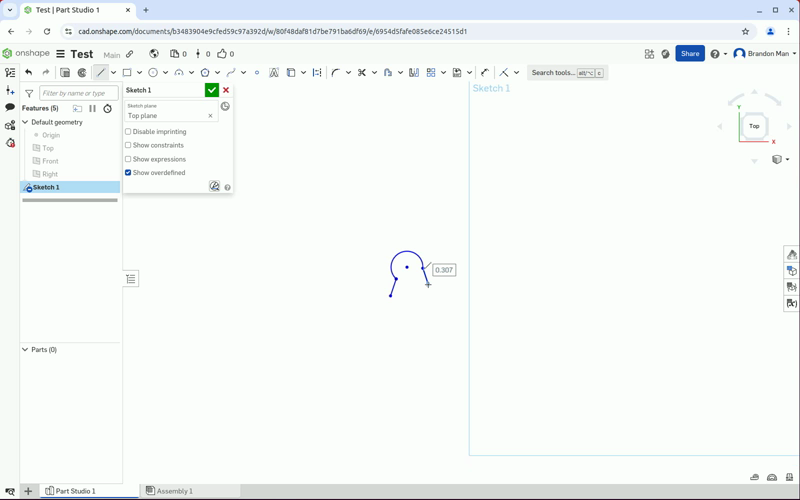
scroll(-6)
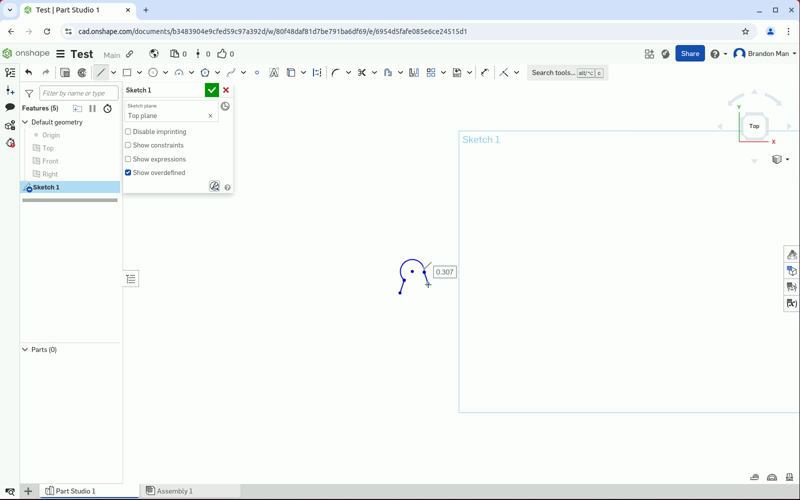
scroll(-6)
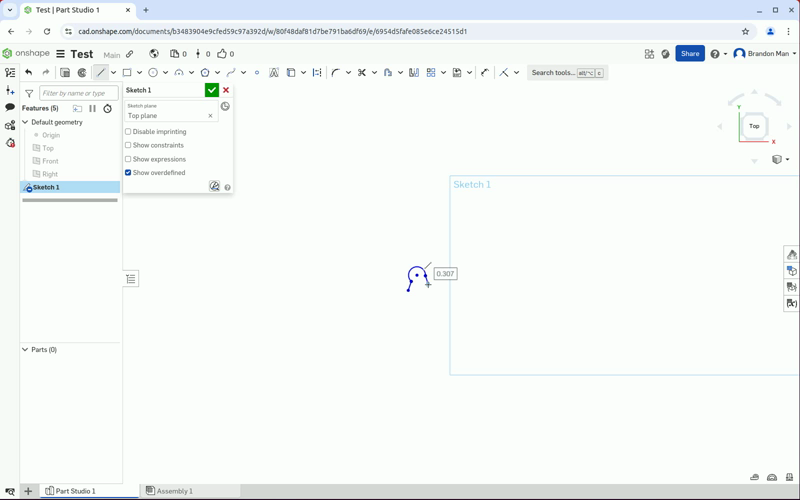
scroll(-6)
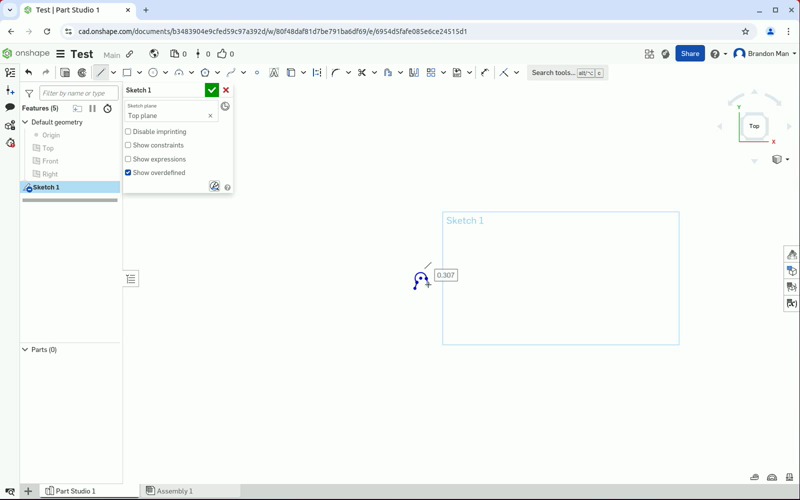
scroll(-6)
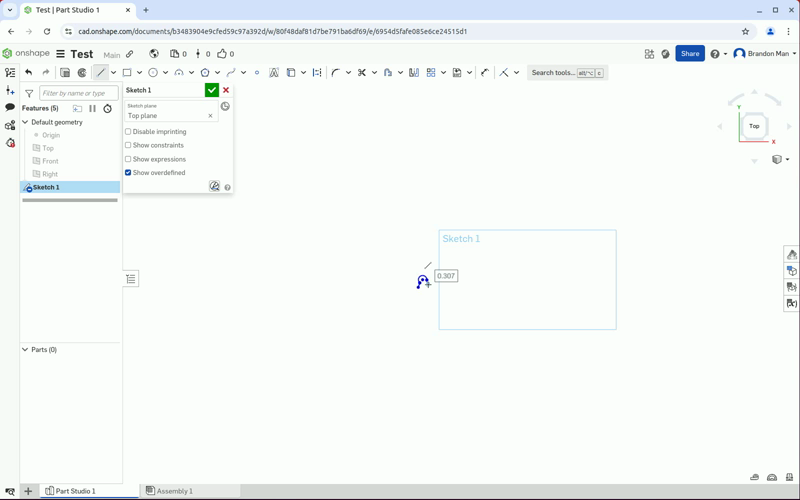
scroll(-6)
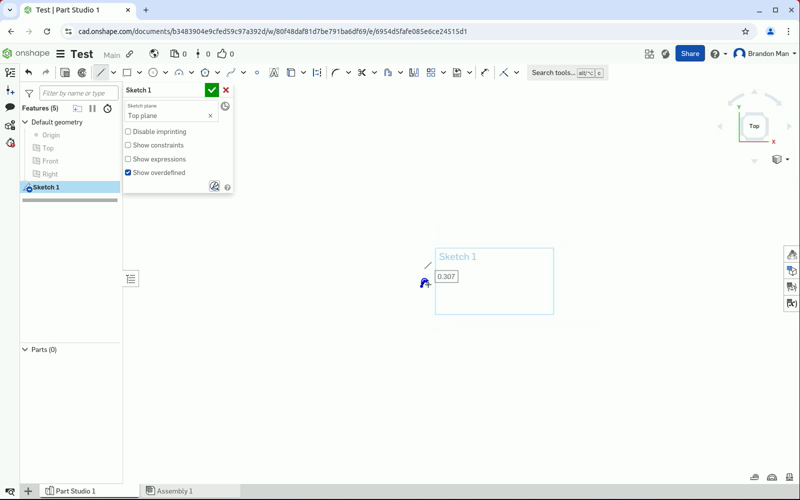
scroll(-6)
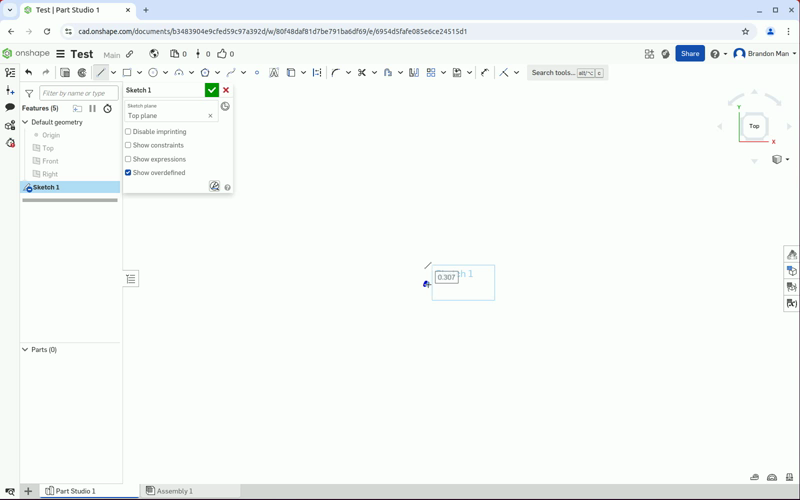
key_up(shift)
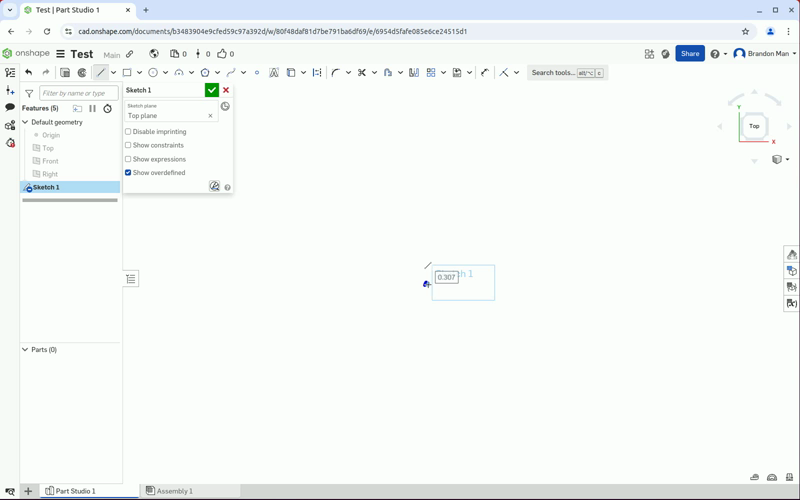
key_down(shift)
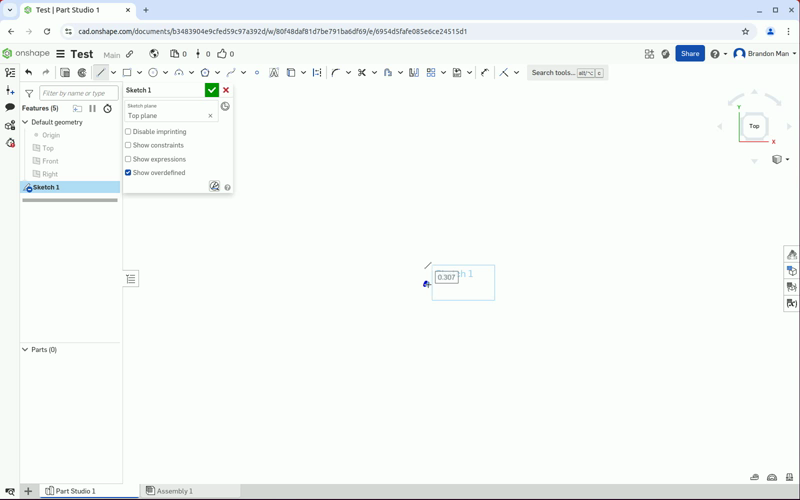
mouse_move(498, 284)
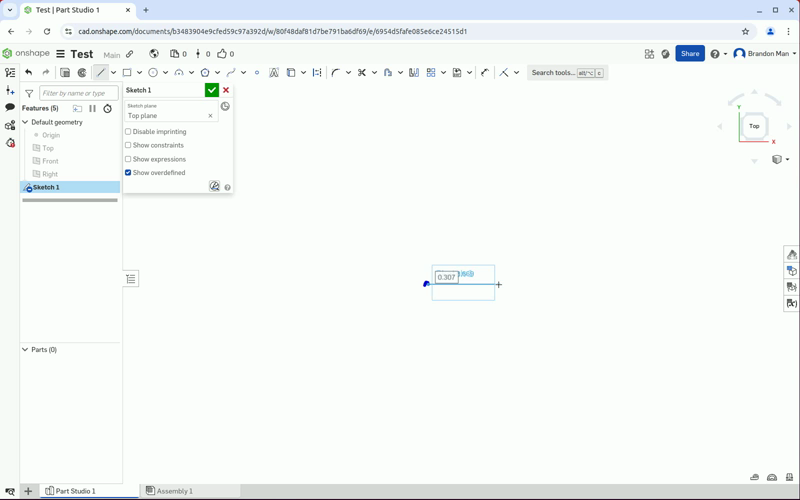
click(498, 284)
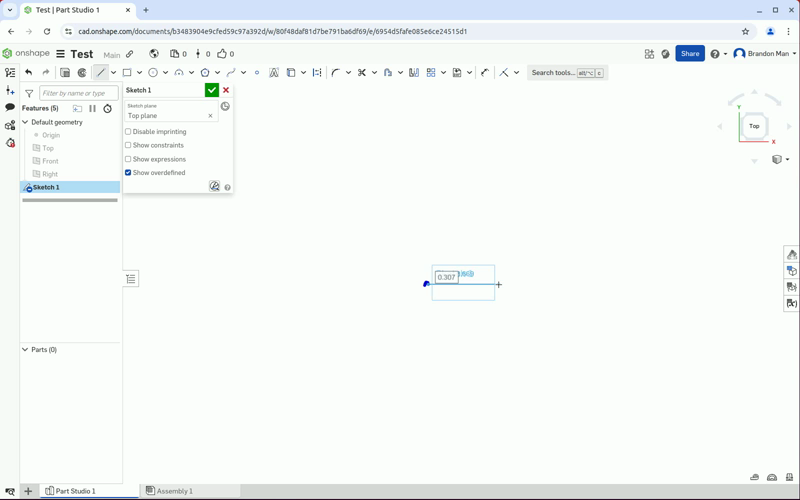
key_up(shift)
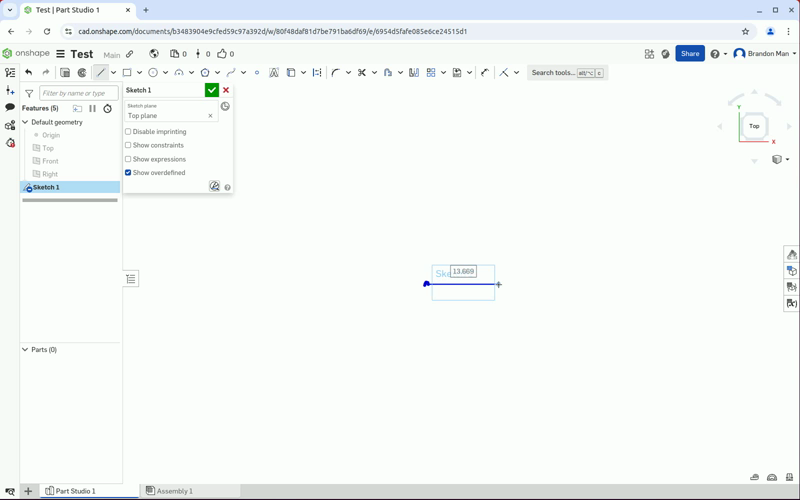
key_down(shift)
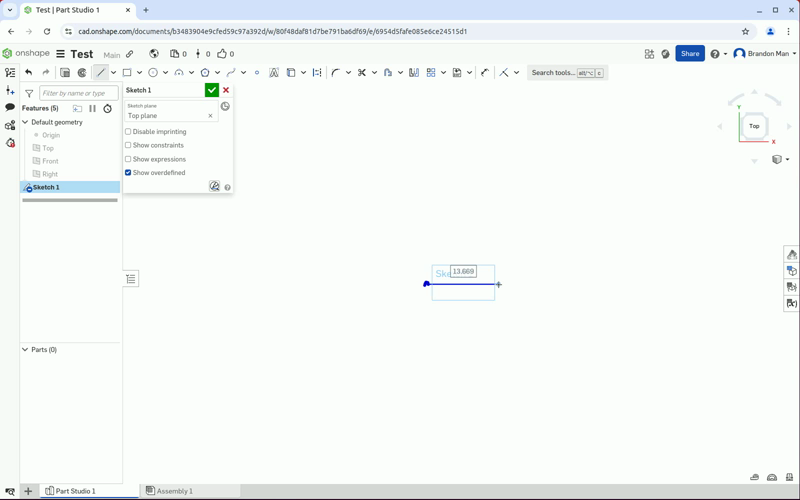
mouse_move(528, 284)
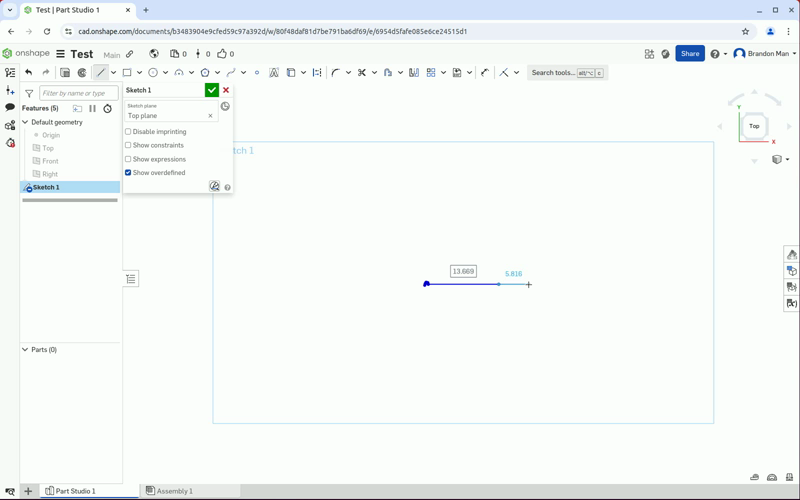
mouse_move(498, 279)
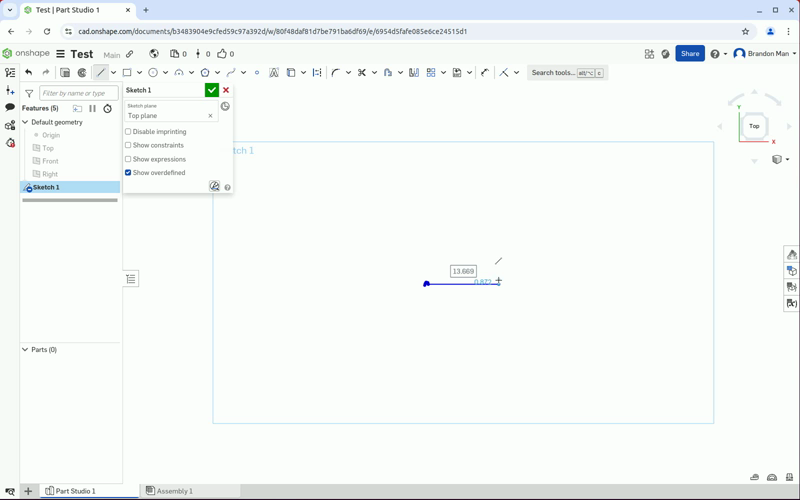
scroll(6)
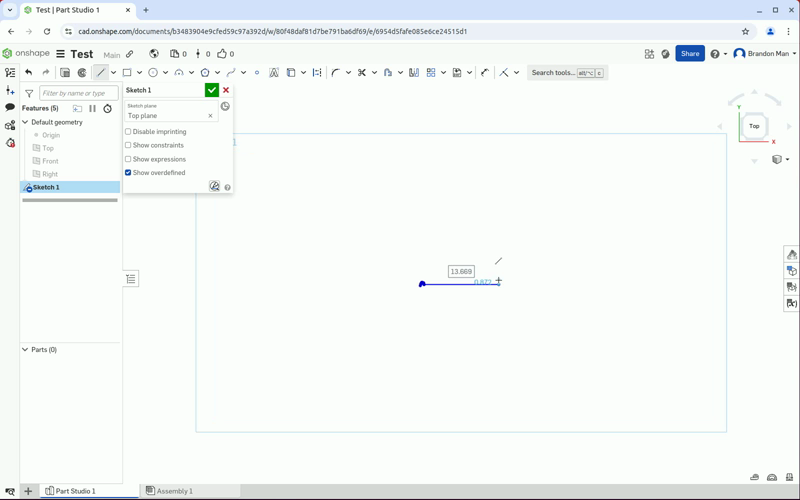
scroll(6)
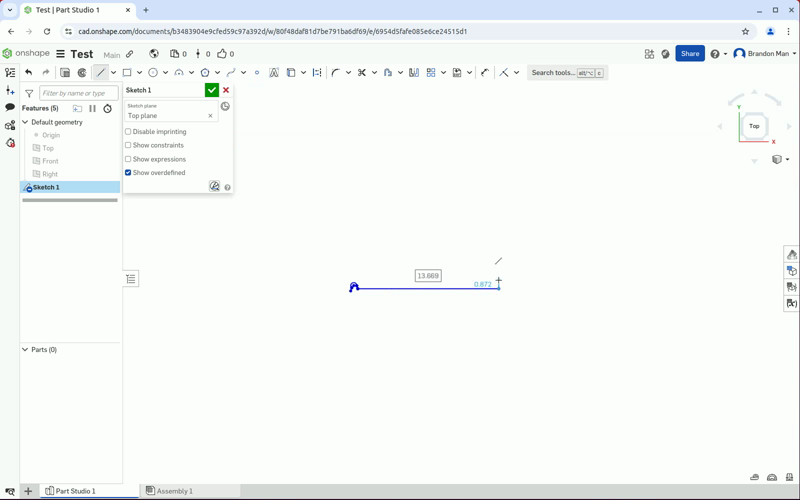
scroll(6)
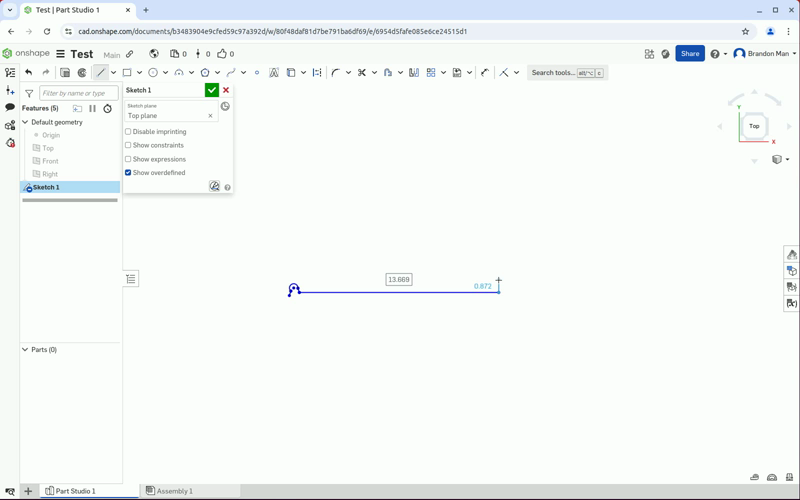
scroll(6)
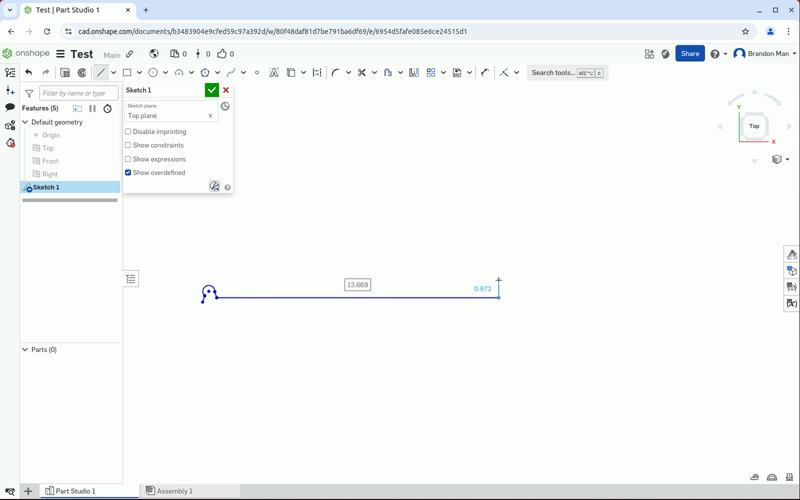
scroll(6)
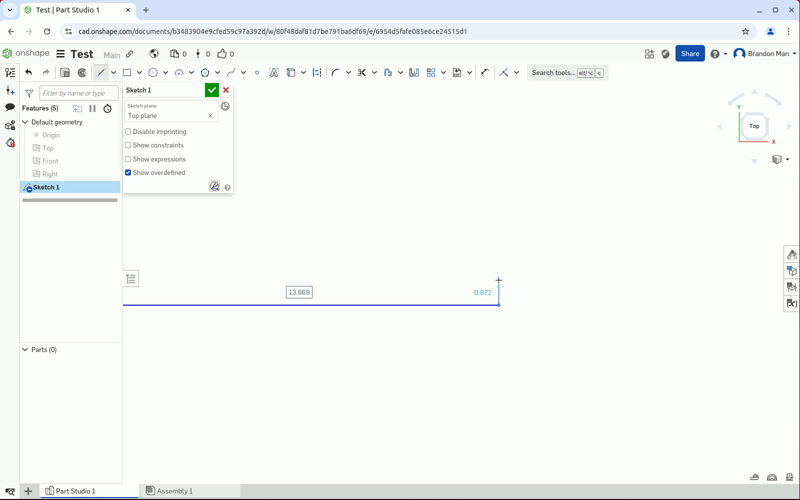
scroll(6)
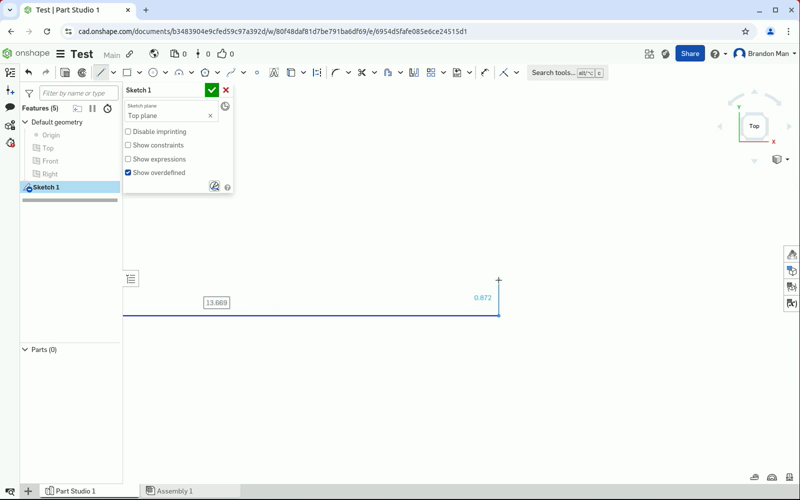
scroll(6)
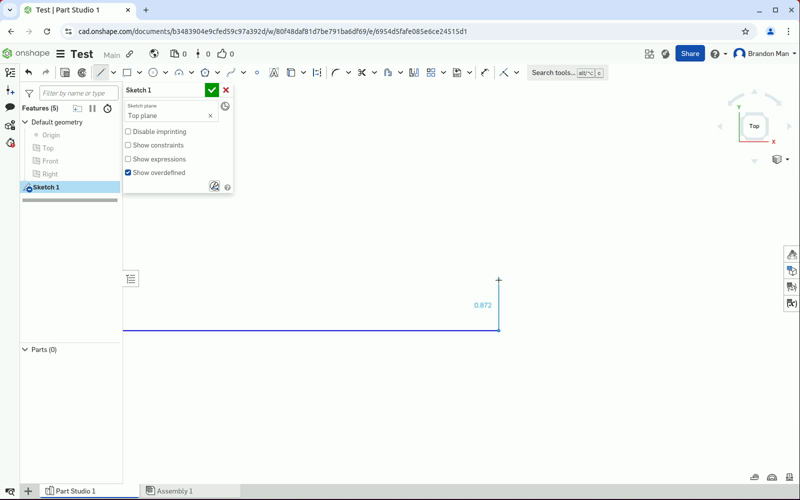
click(498, 279)
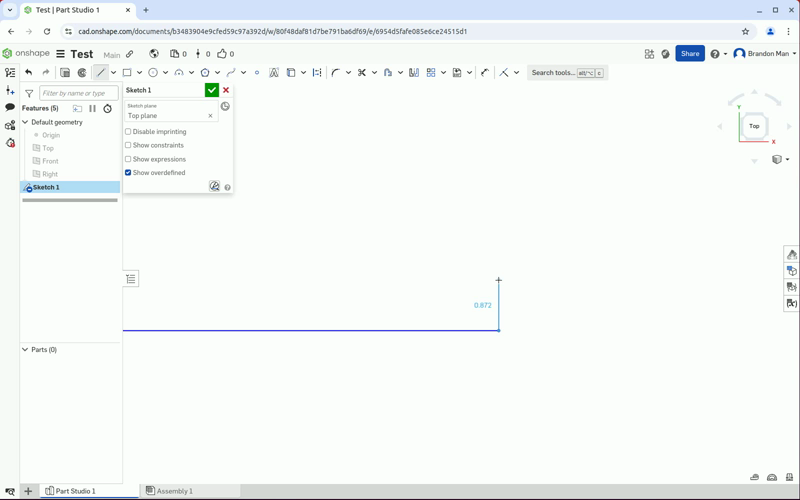
scroll(-6)
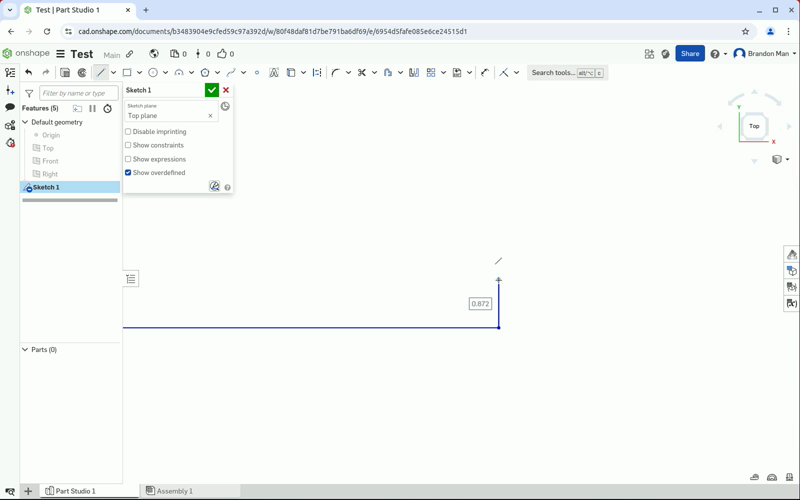
scroll(-6)
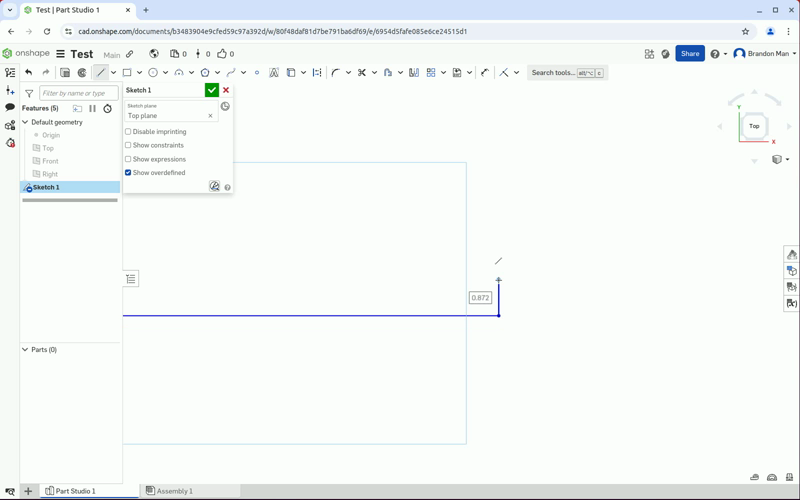
scroll(-6)
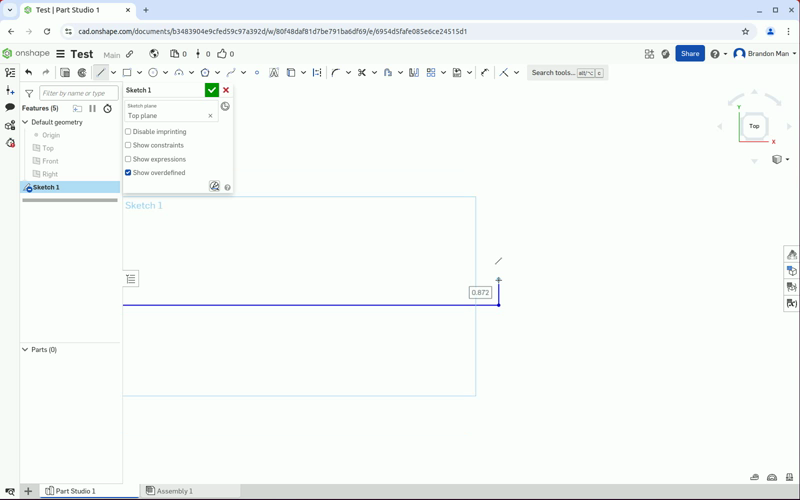
scroll(-6)
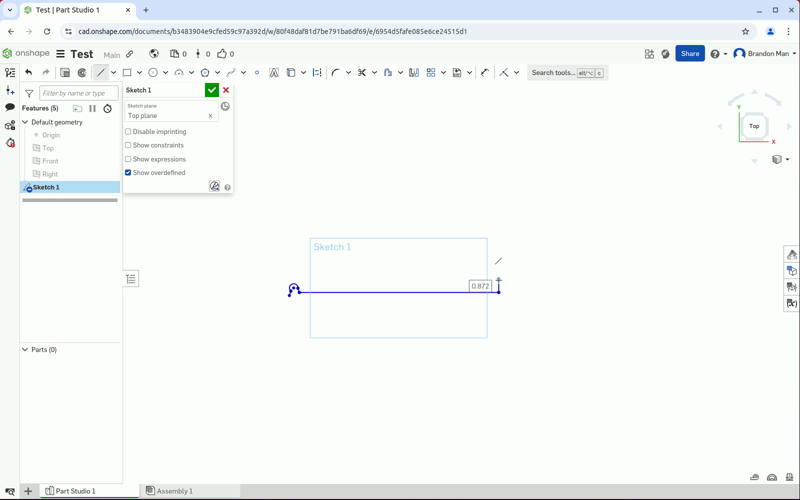
scroll(-6)
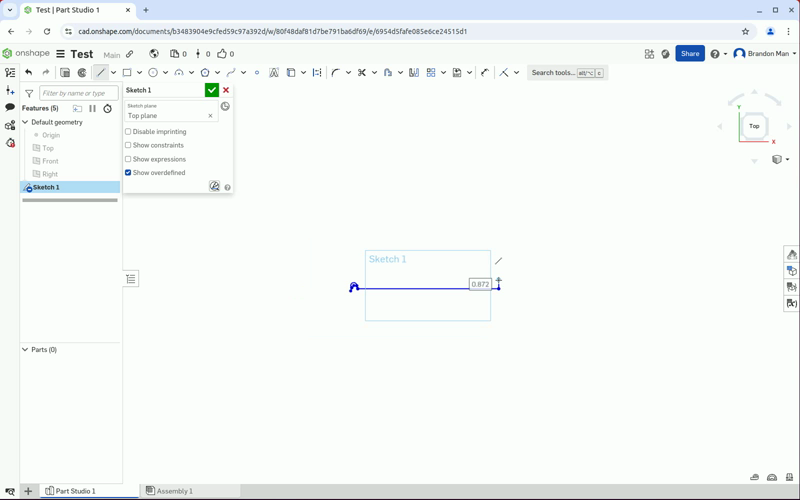
scroll(-6)
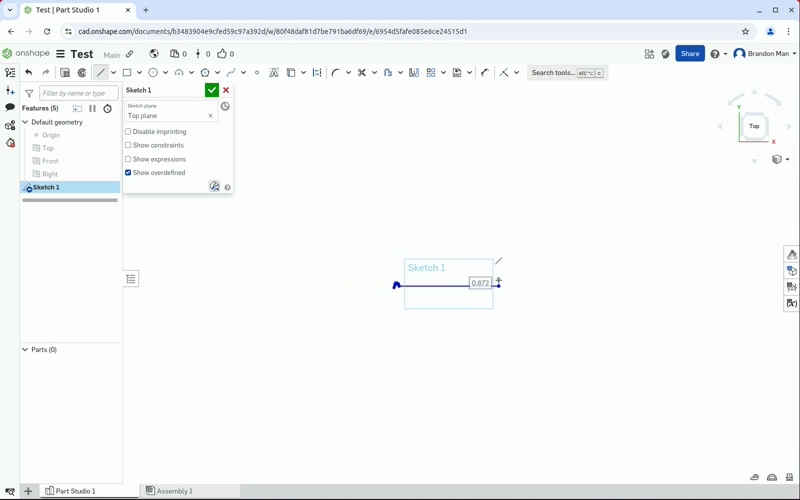
scroll(-6)
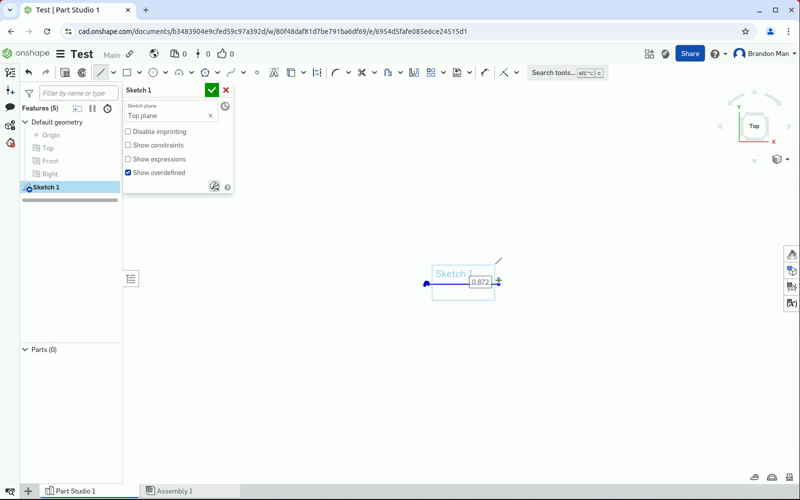
key_up(shift)
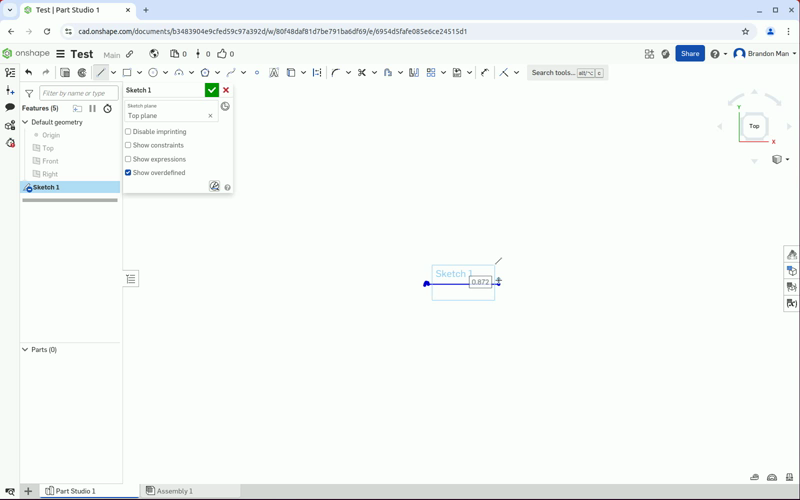
key_down(shift)
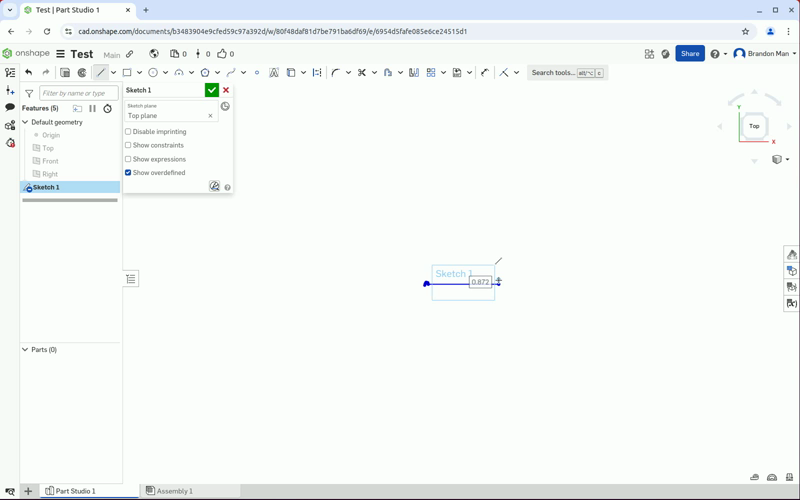
mouse_move(426, 279)
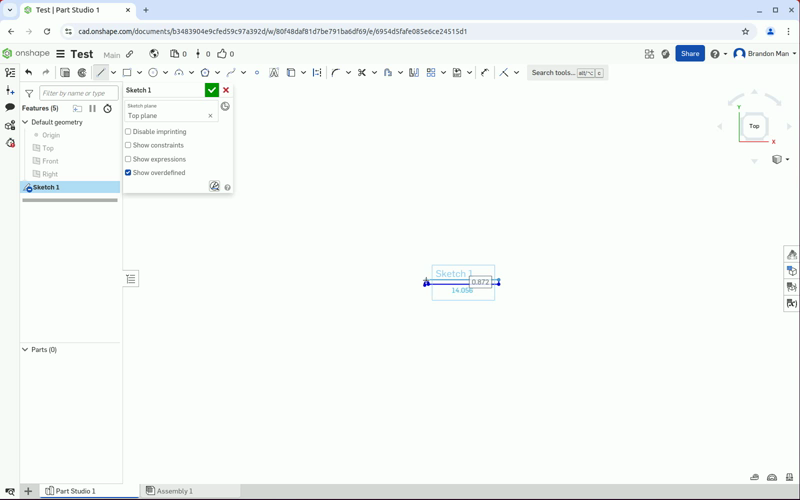
scroll(6)
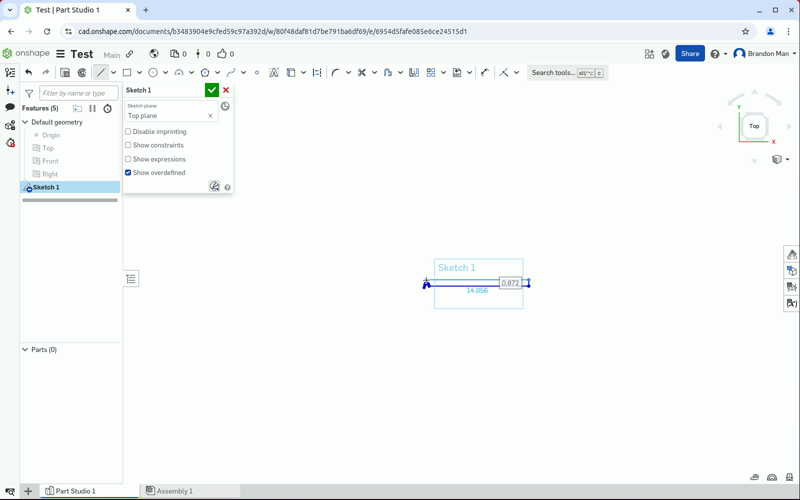
scroll(6)
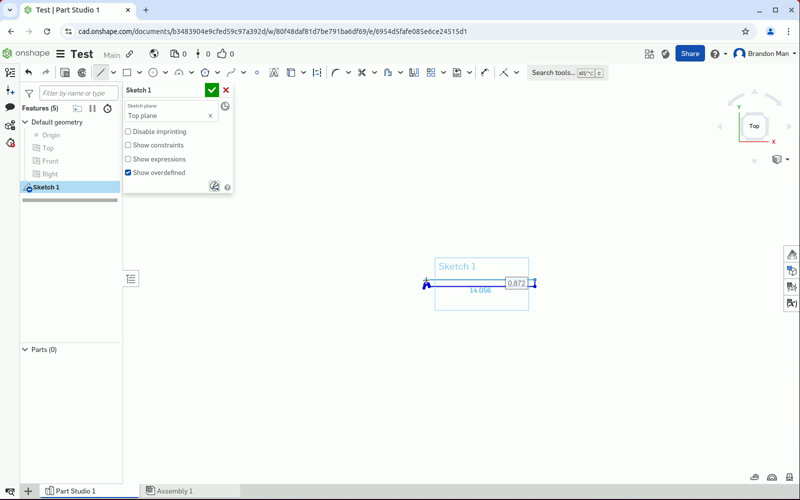
scroll(6)
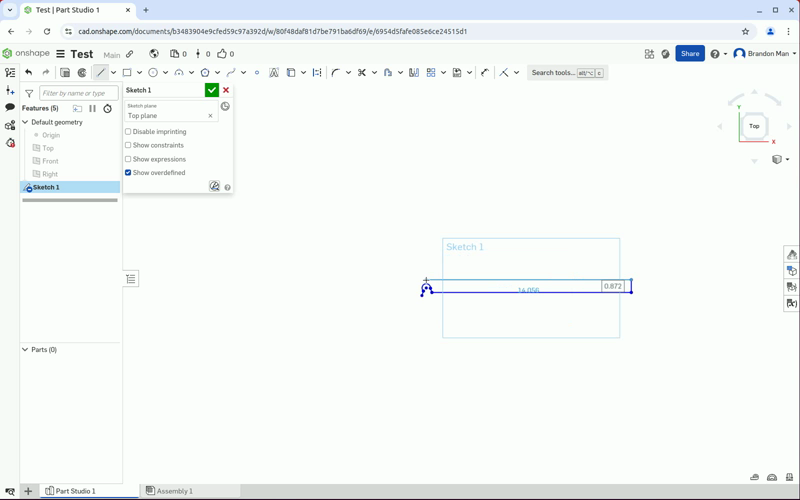
scroll(6)
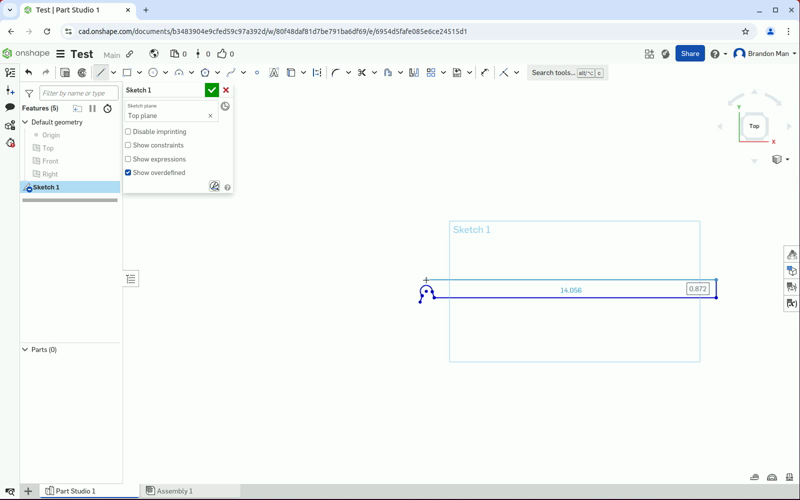
scroll(6)
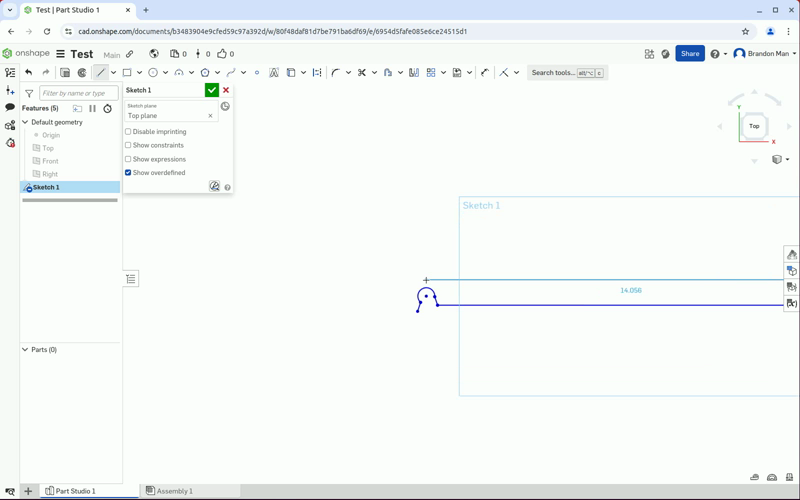
scroll(6)
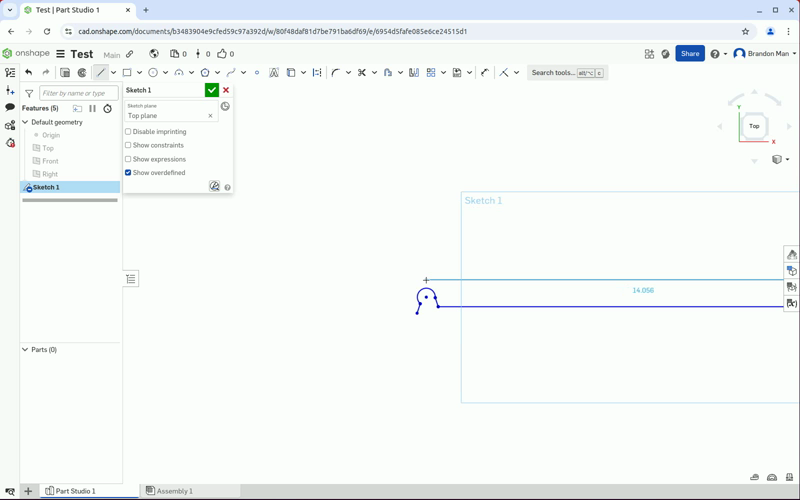
scroll(6)
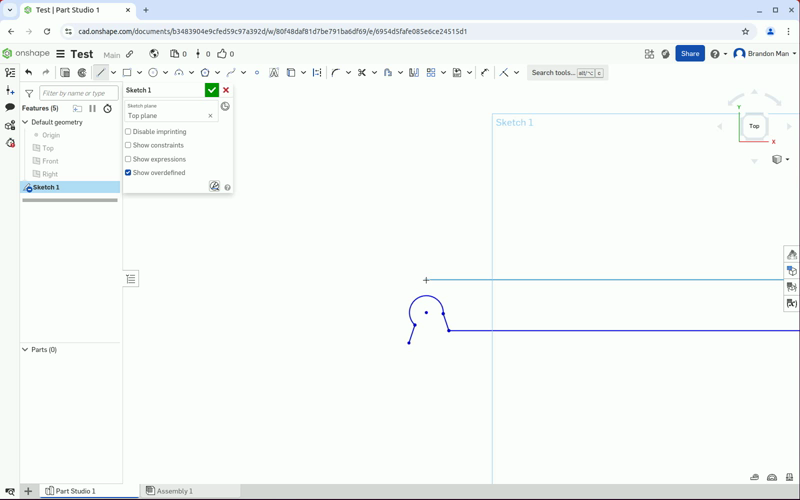
click(426, 279)
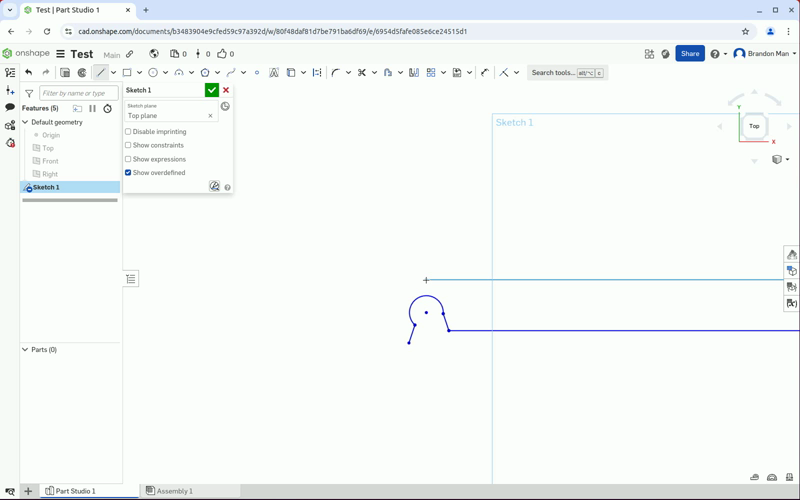
scroll(-6)
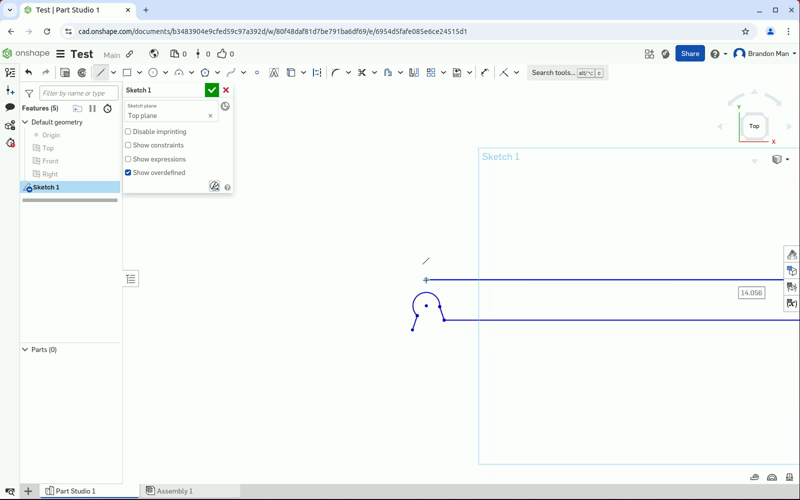
scroll(-6)
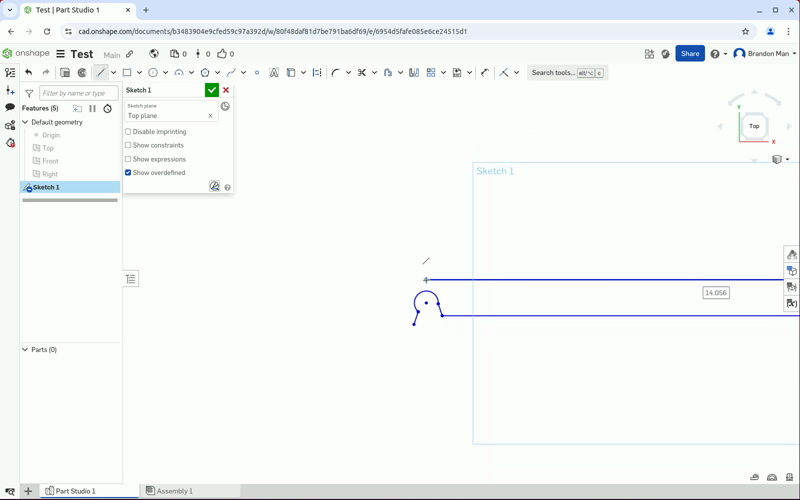
scroll(-6)
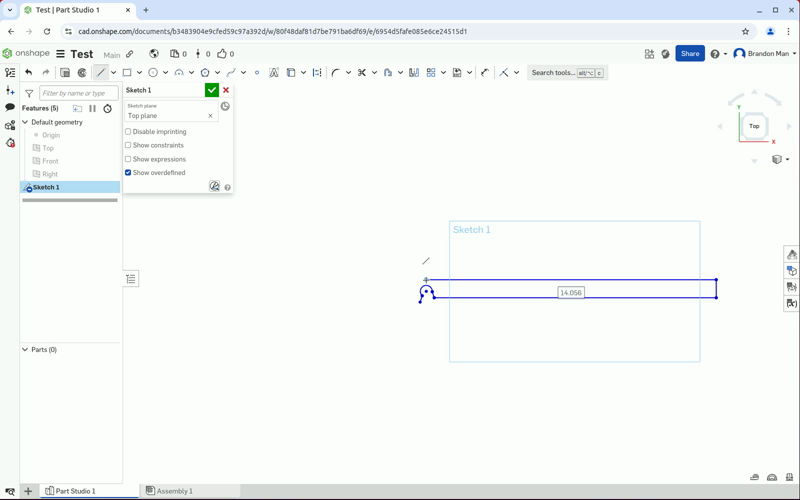
scroll(-6)
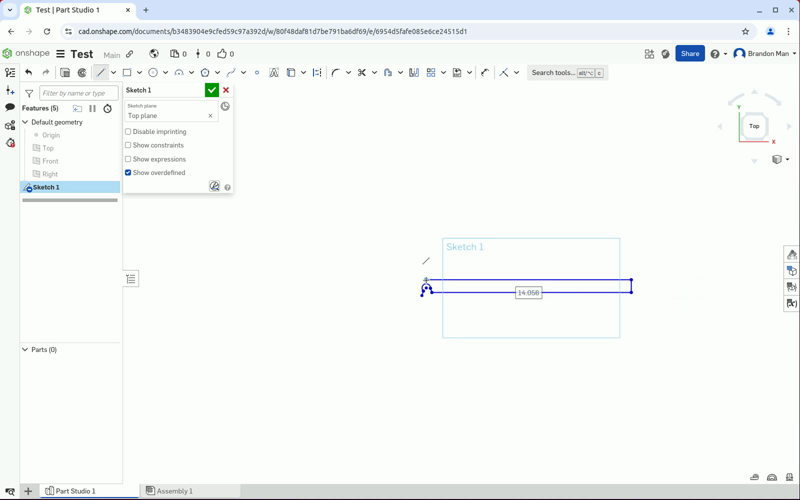
scroll(-6)
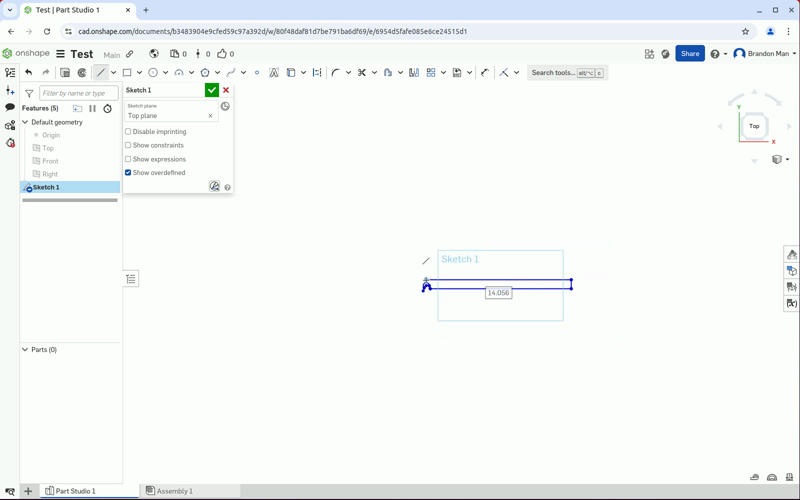
scroll(-6)
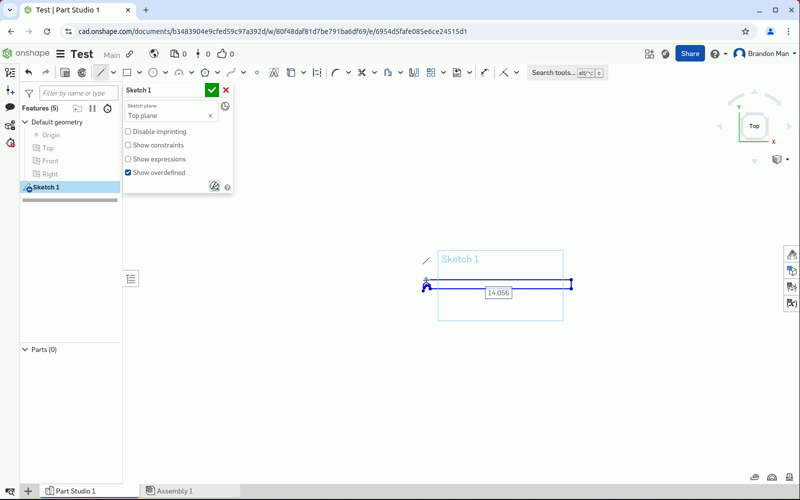
scroll(-6)
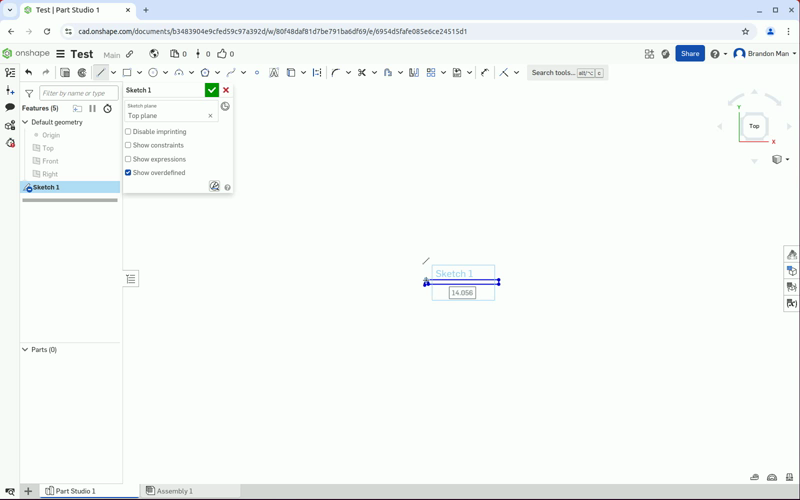
key_up(shift)
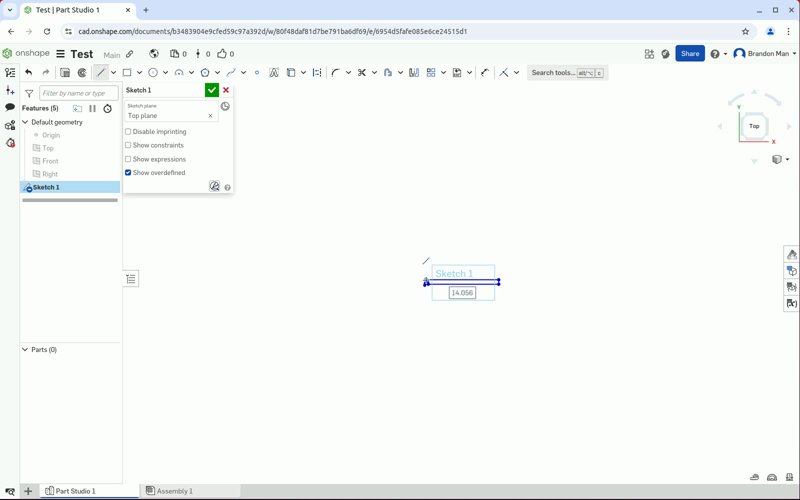
key(esc)
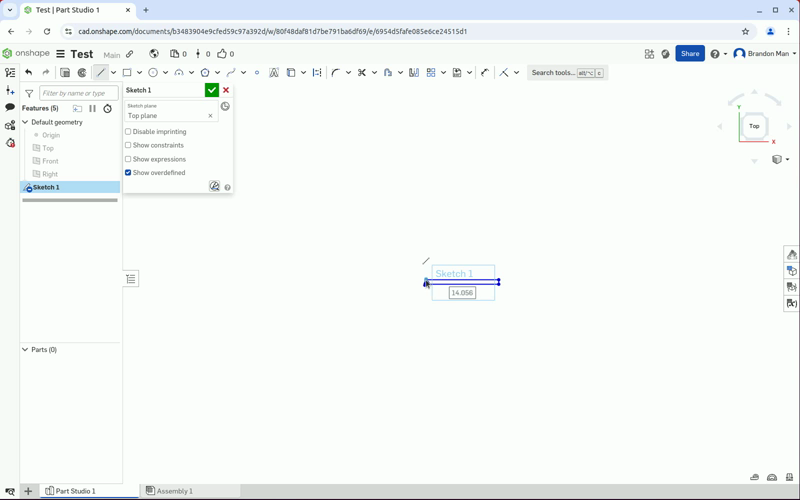
key(a)
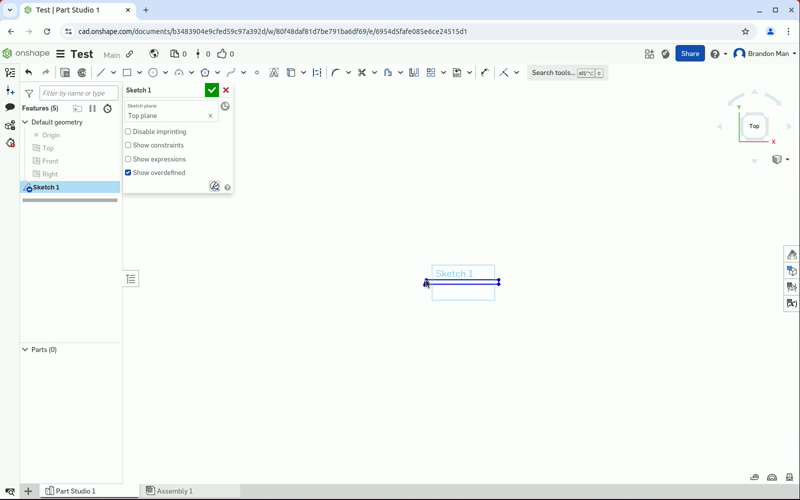
mouse_move(426, 279)
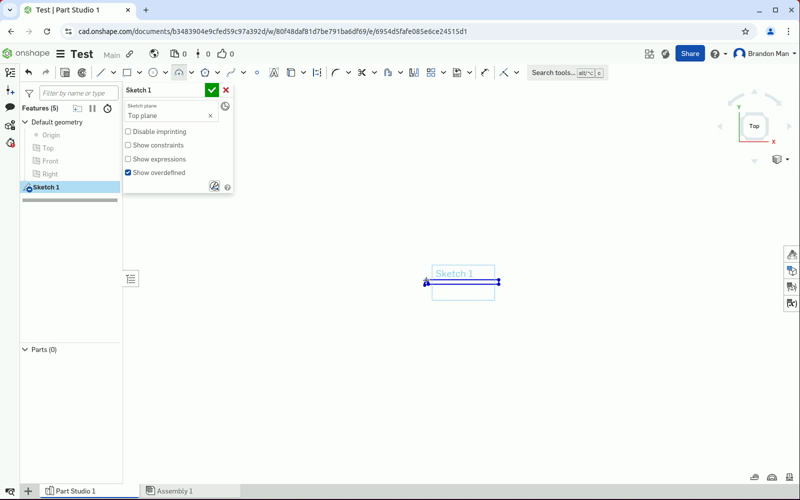
scroll(6)
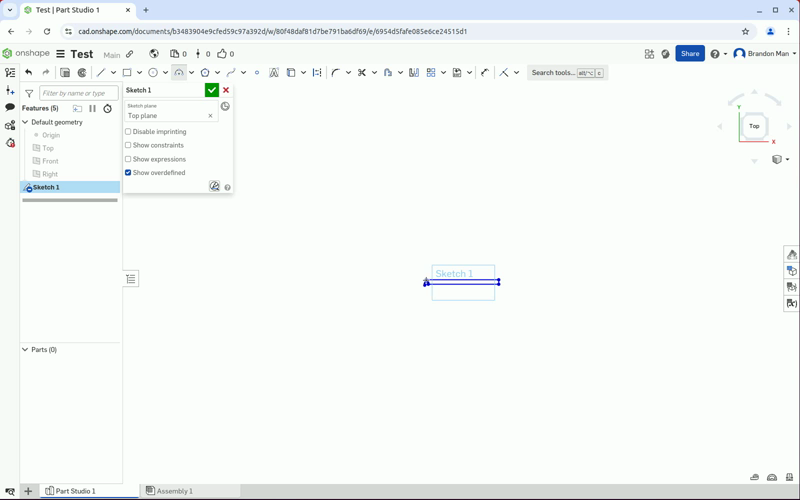
scroll(6)
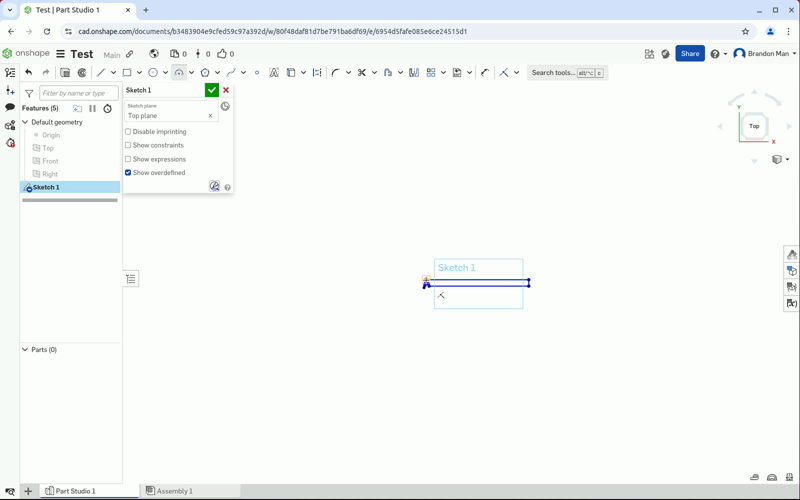
scroll(6)
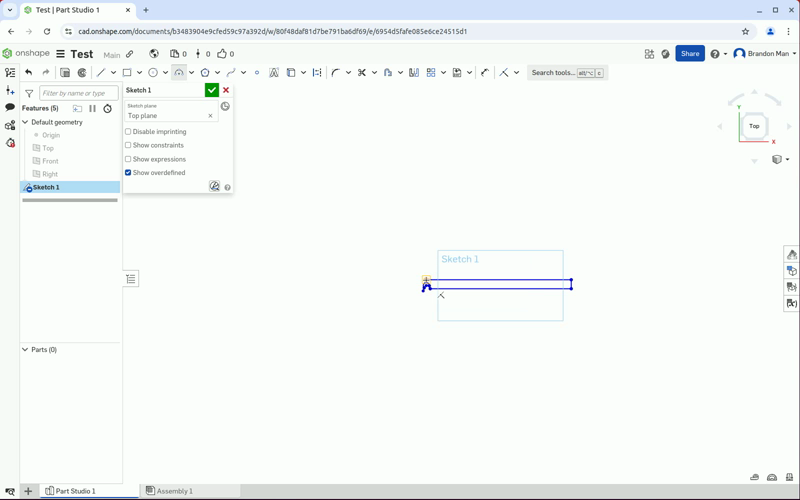
scroll(6)
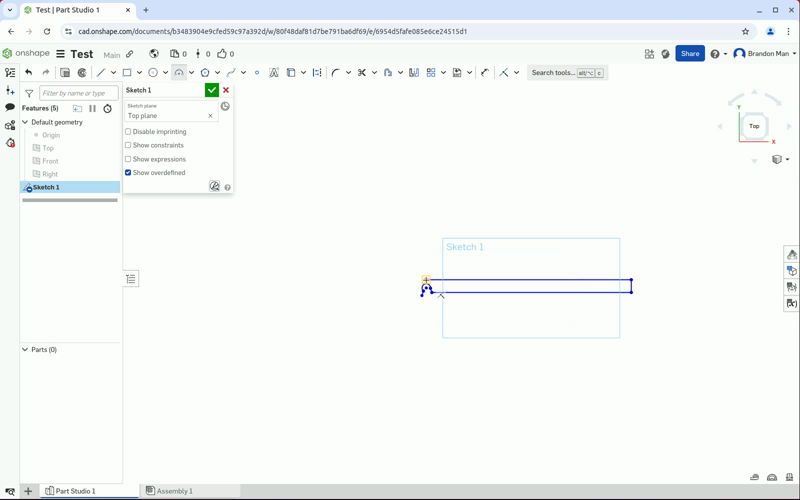
scroll(6)
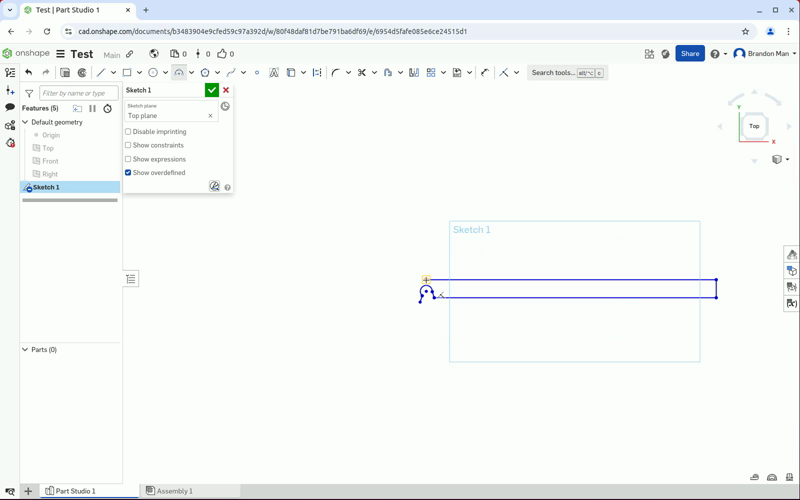
scroll(6)
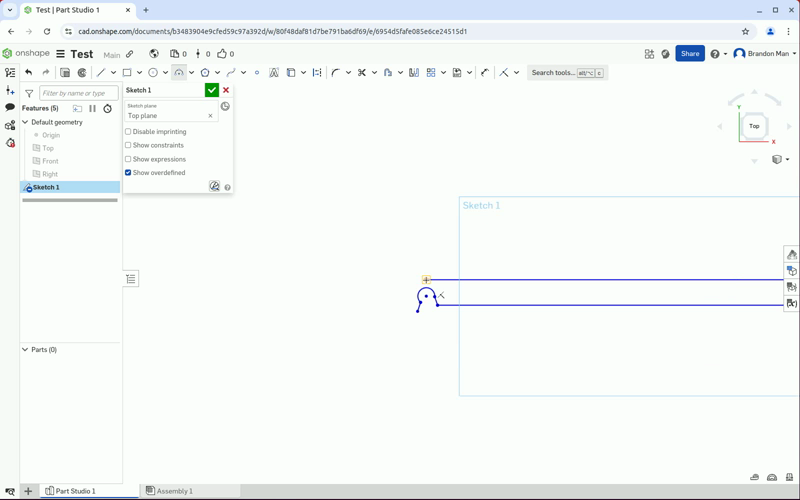
scroll(6)
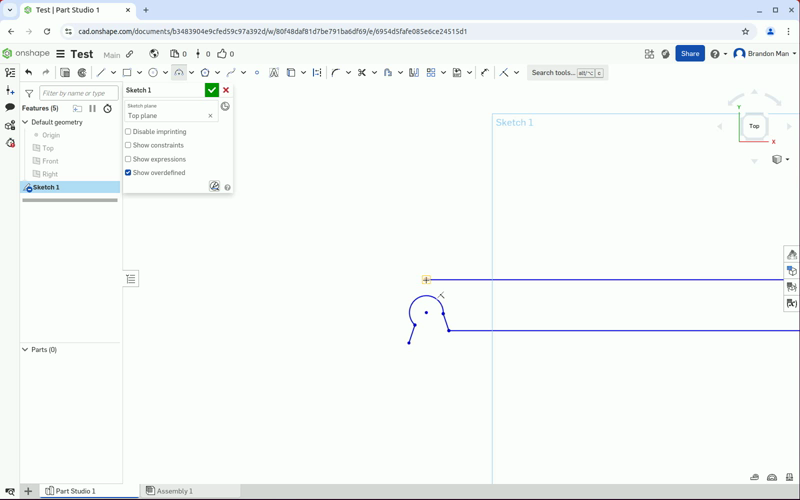
click(426, 279)
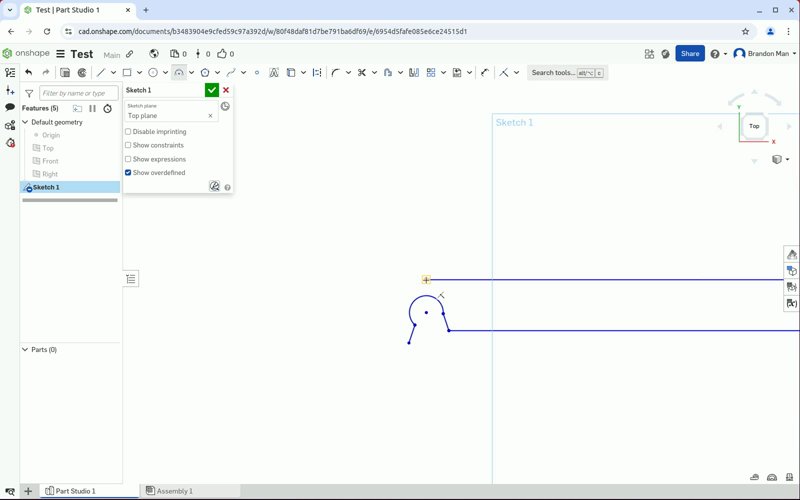
scroll(-6)
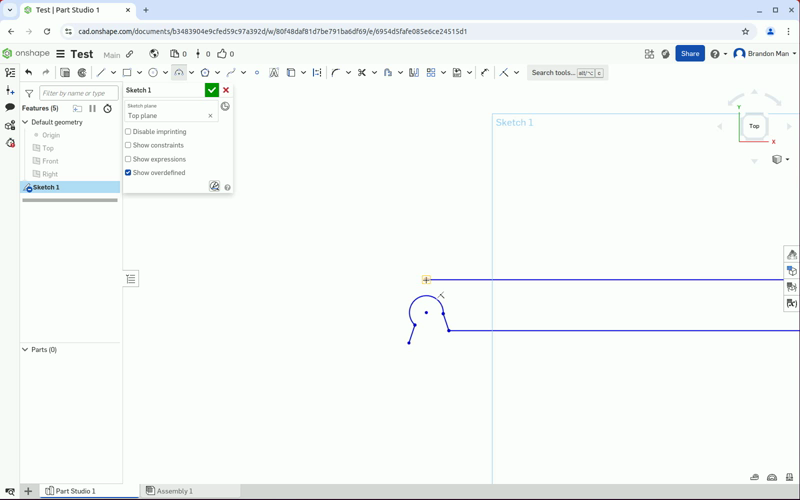
scroll(-6)
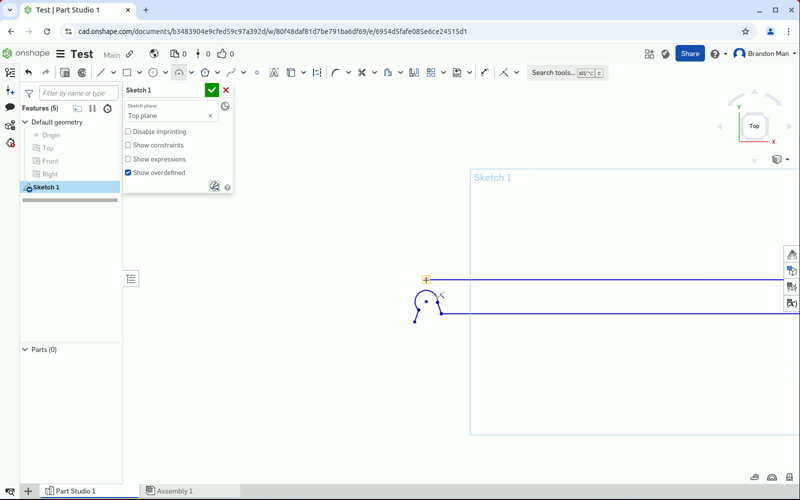
scroll(-6)
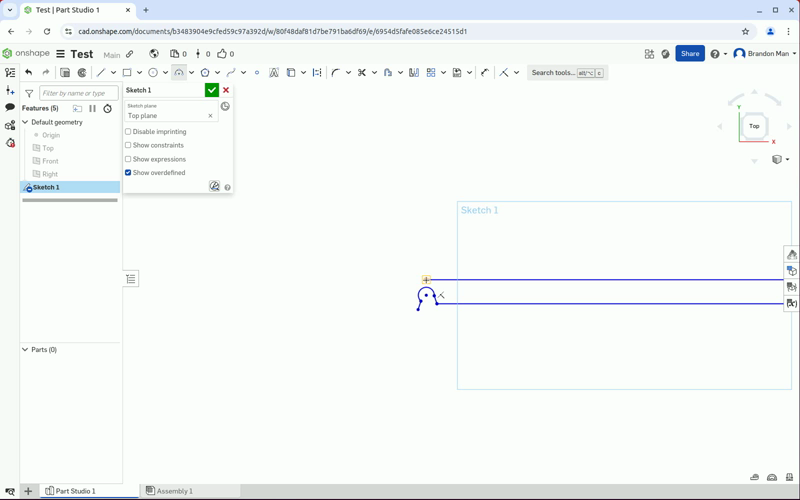
scroll(-6)
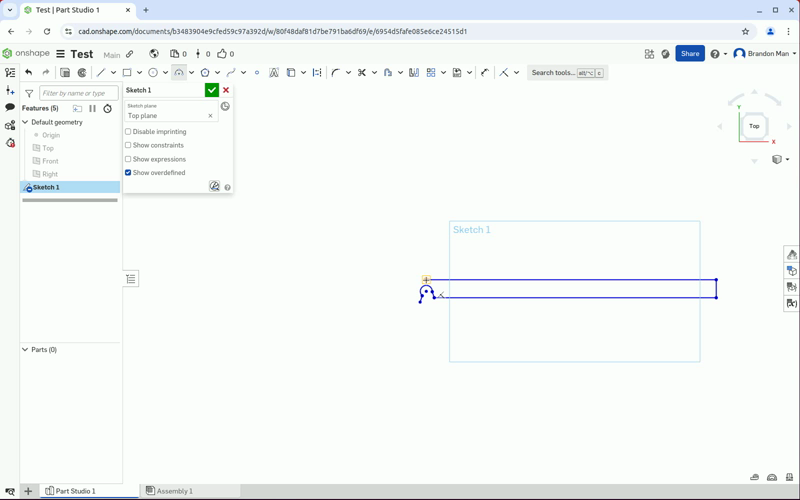
scroll(-6)
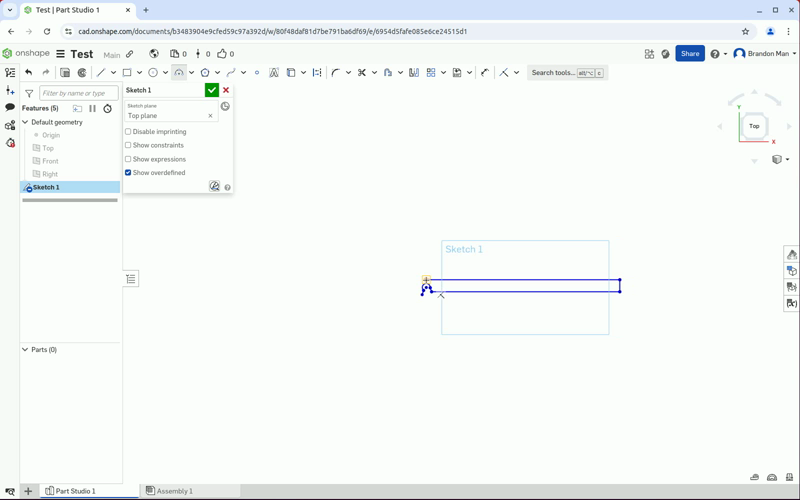
scroll(-6)
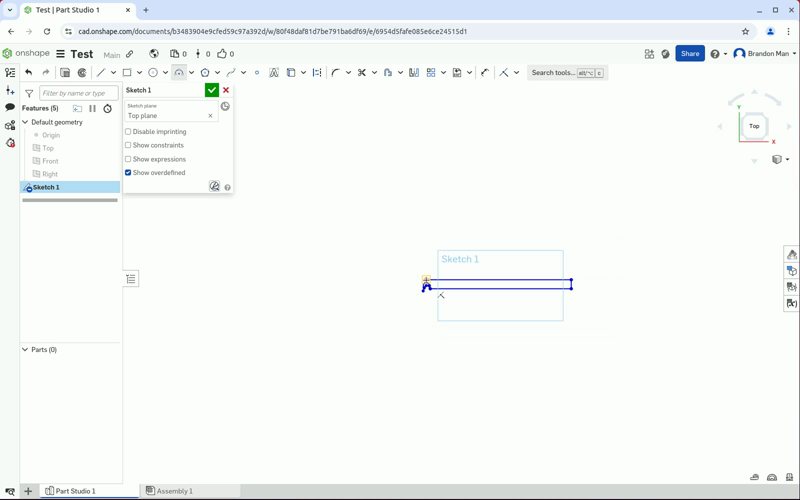
scroll(-6)
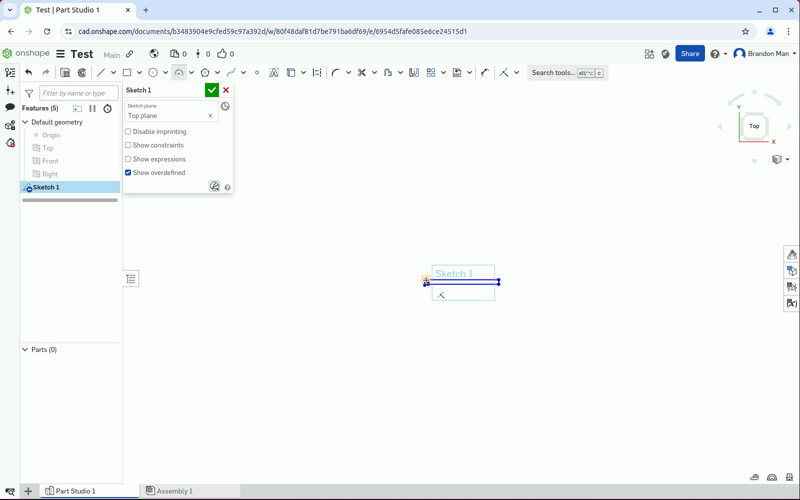
mouse_move(424, 285)
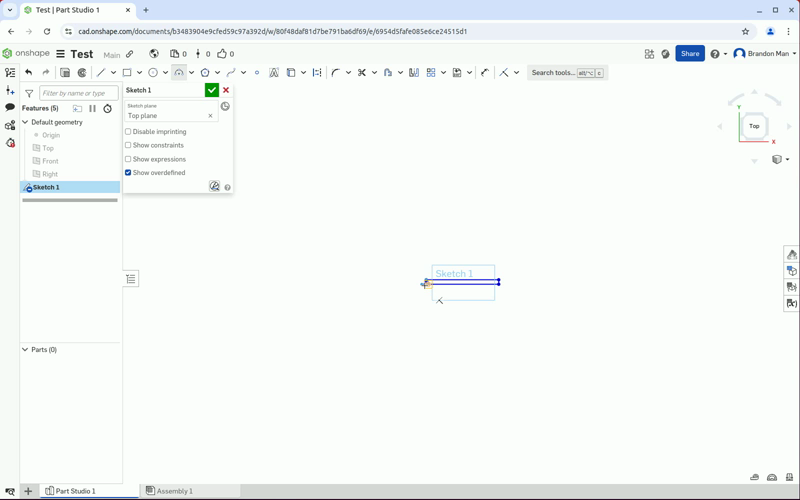
scroll(6)
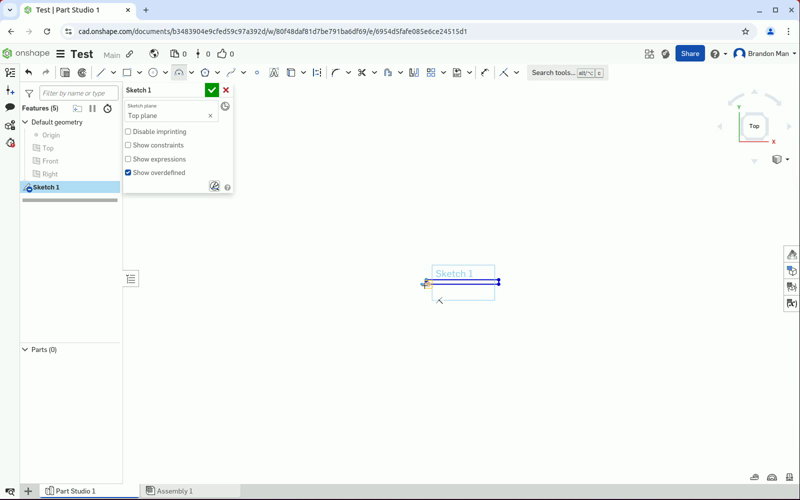
scroll(6)
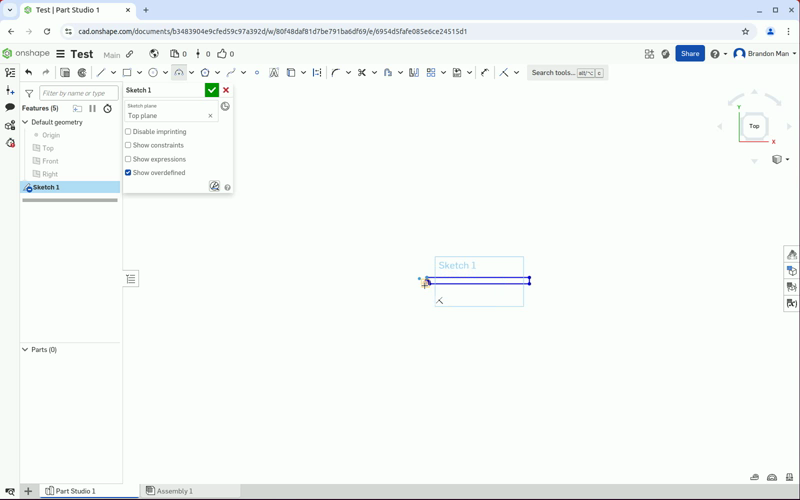
scroll(6)
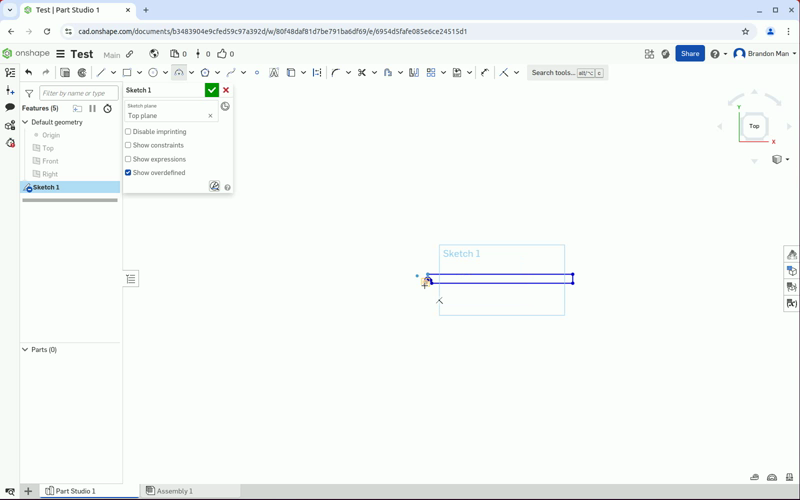
scroll(6)
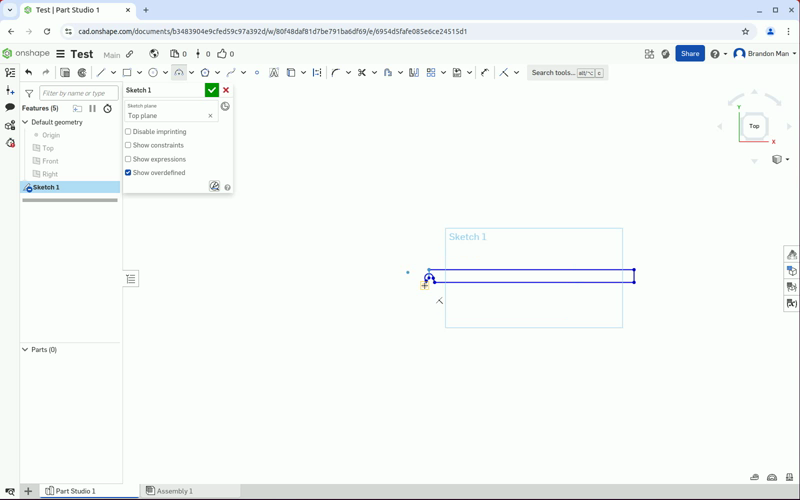
scroll(6)
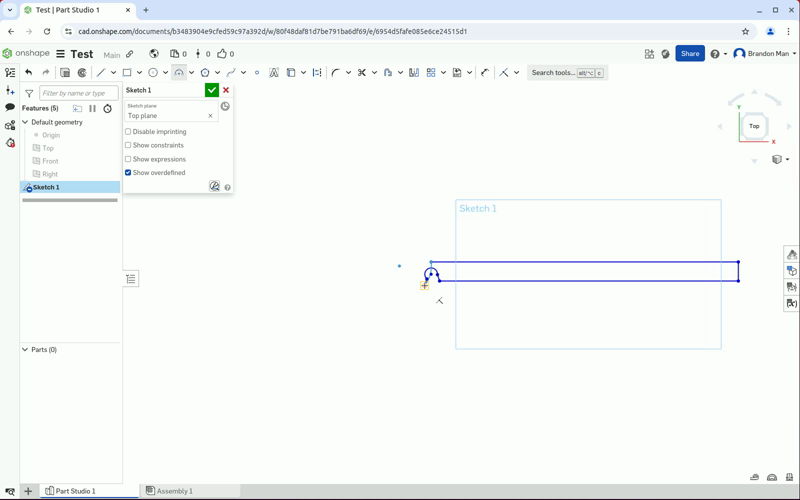
scroll(6)
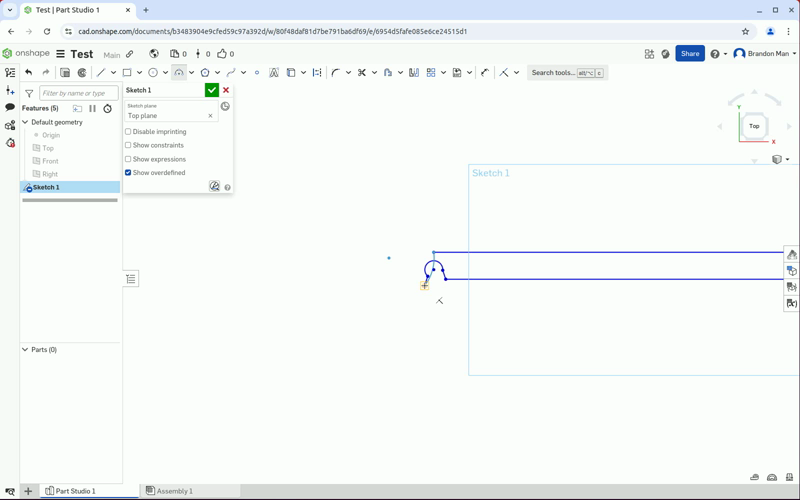
scroll(6)
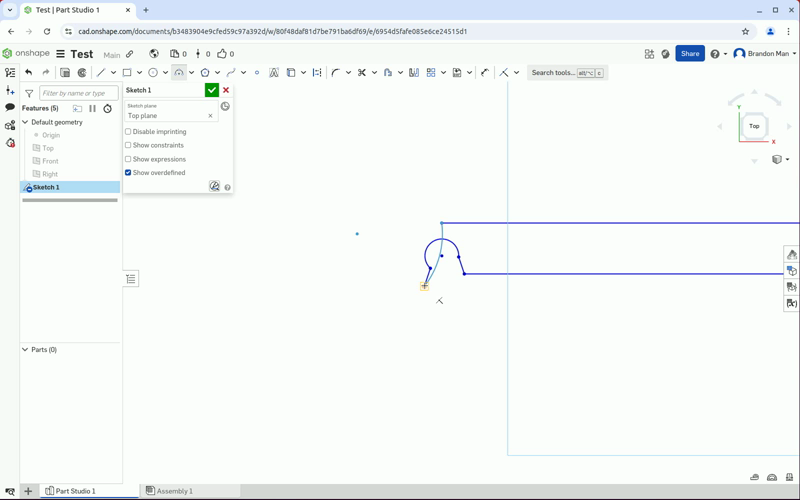
click(424, 285)
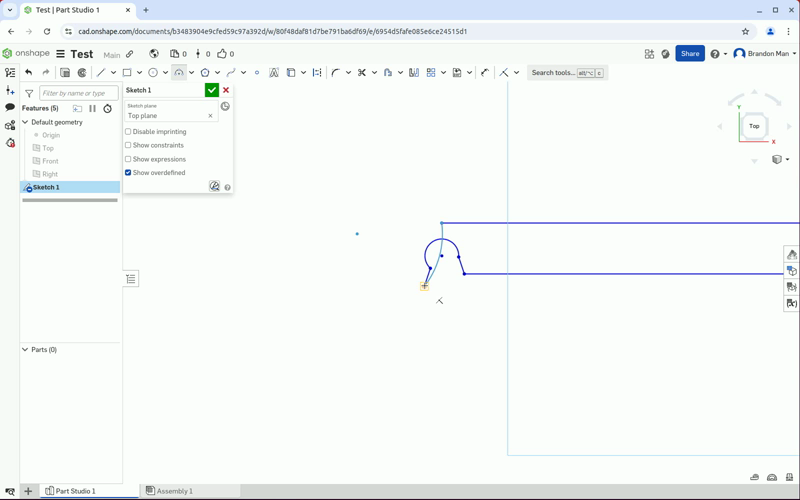
scroll(-6)
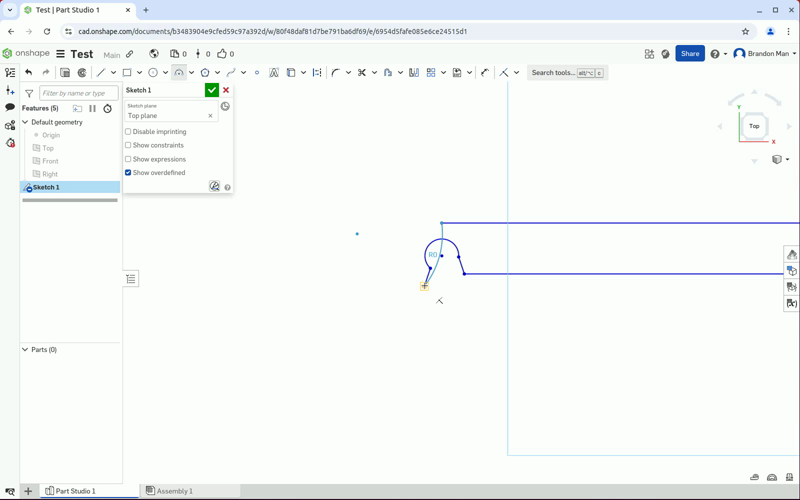
scroll(-6)
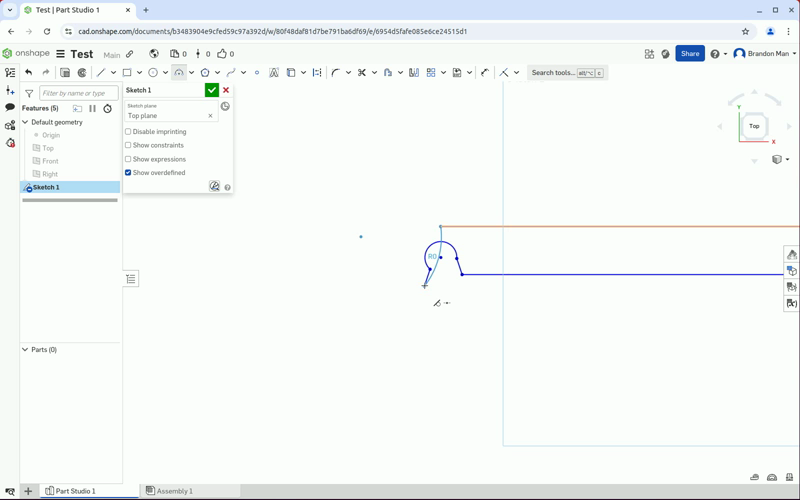
scroll(-6)
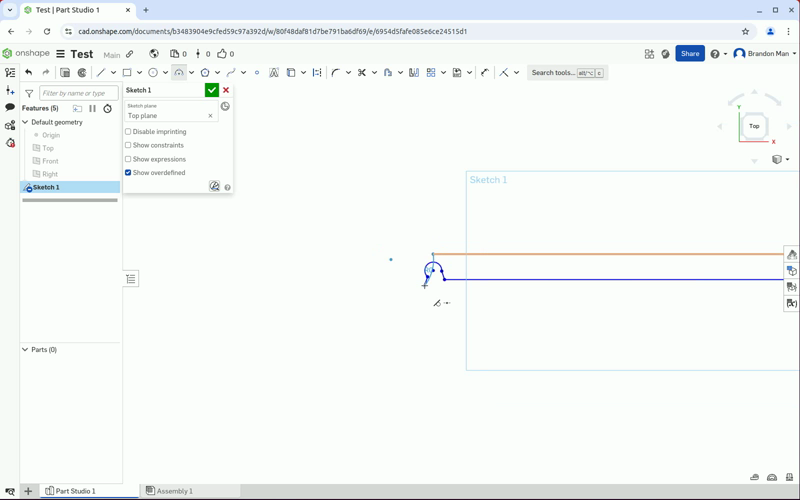
scroll(-6)
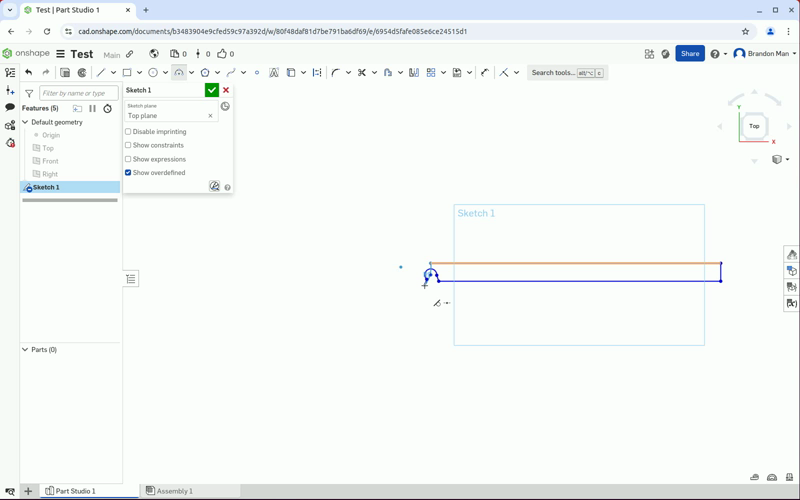
scroll(-6)
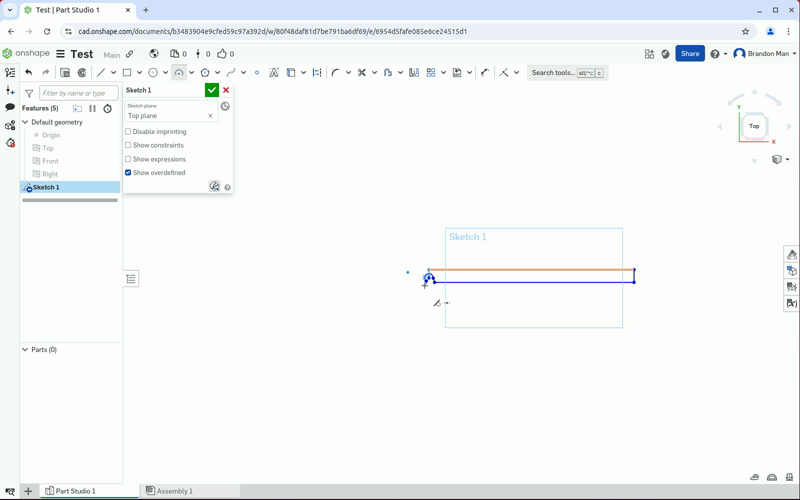
scroll(-6)
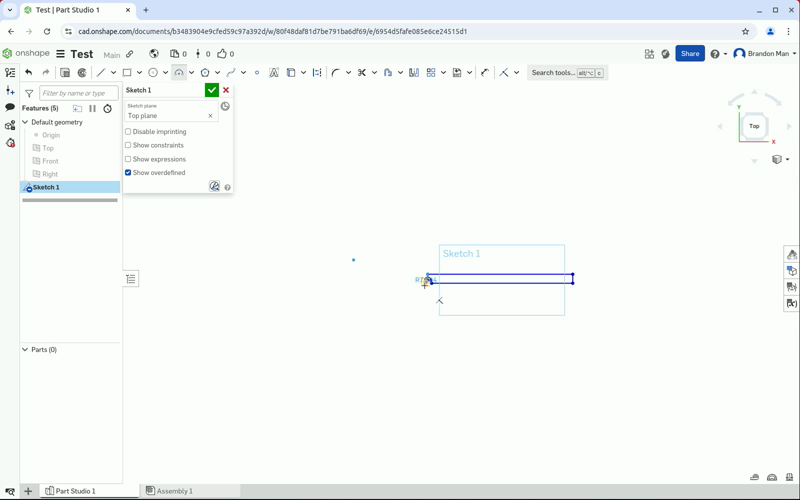
scroll(-6)
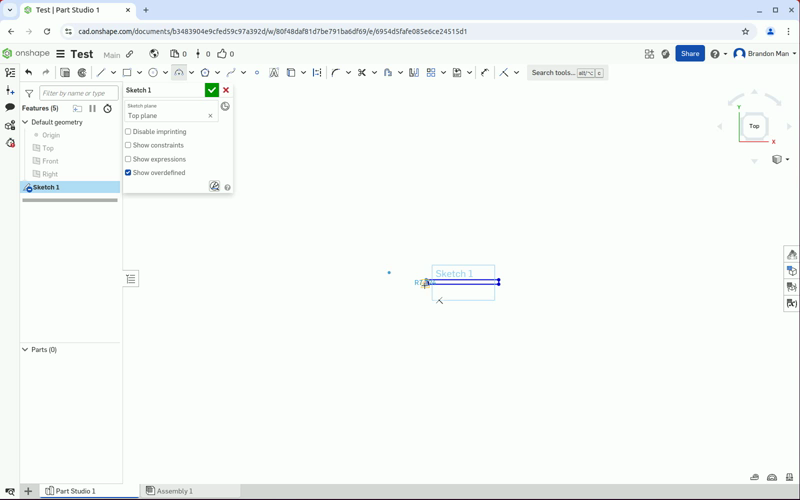
key_down(shift)
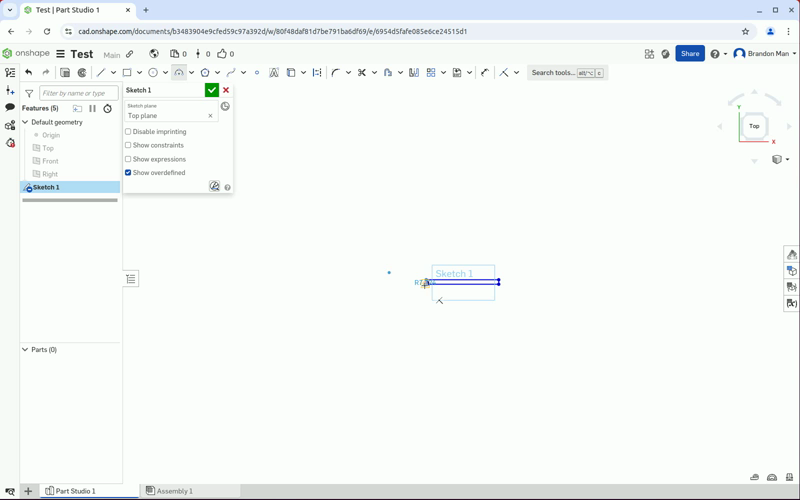
mouse_move(423, 282)
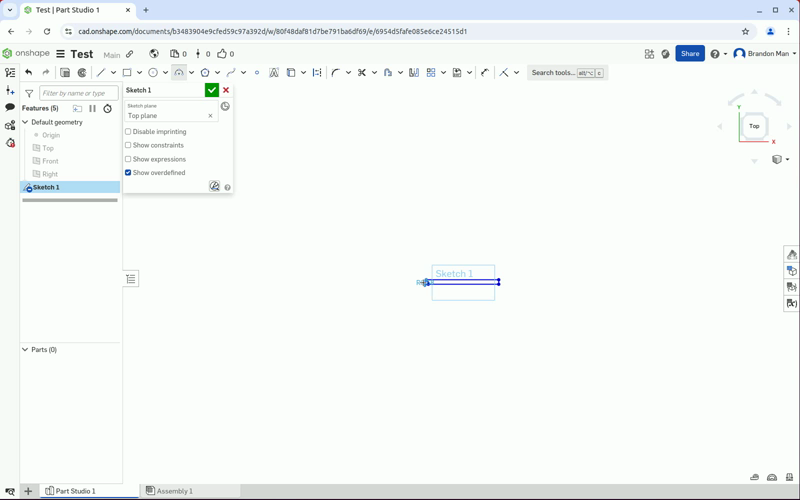
scroll(6)
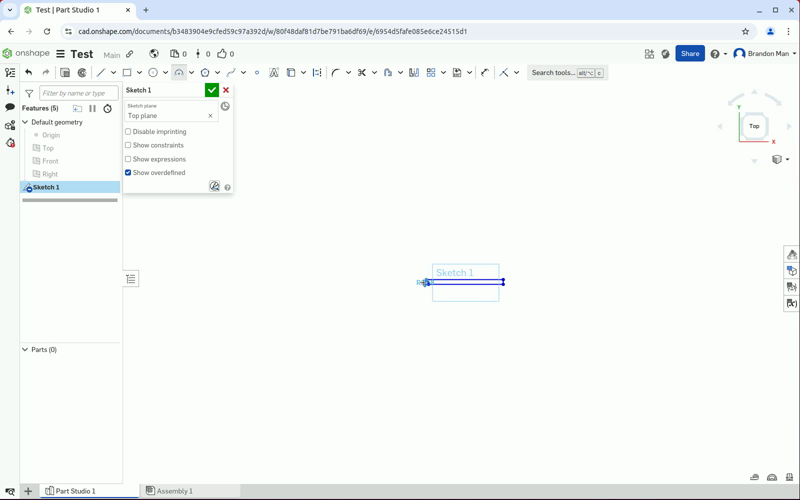
scroll(6)
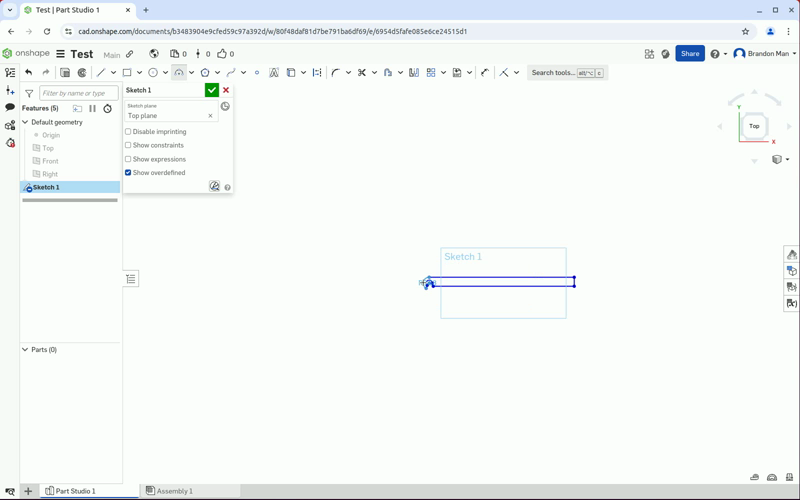
scroll(6)
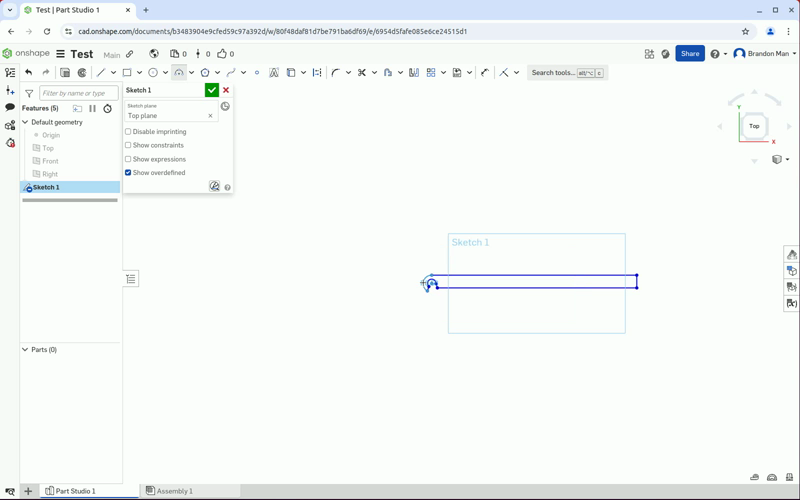
scroll(6)
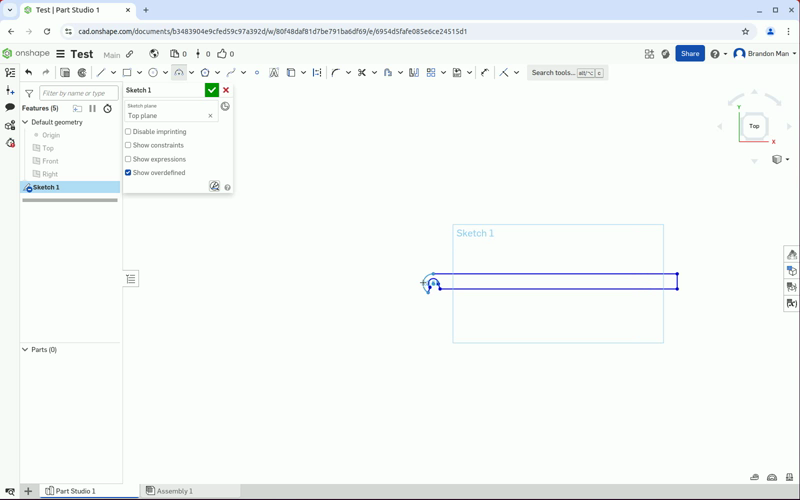
scroll(6)
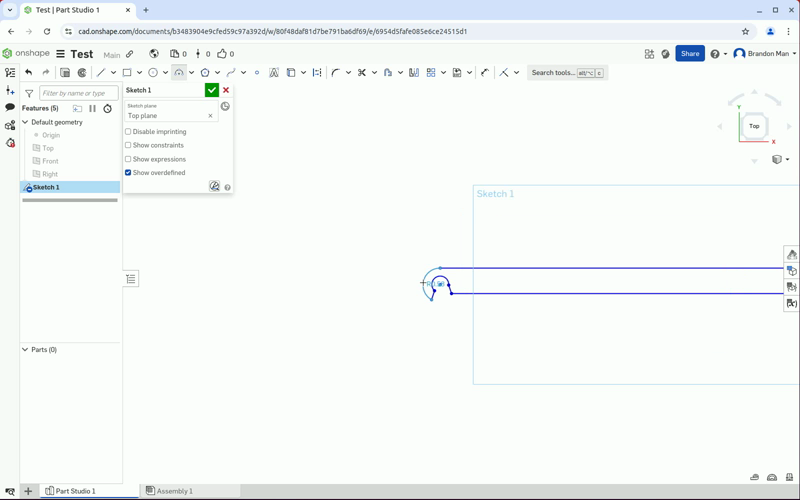
scroll(6)
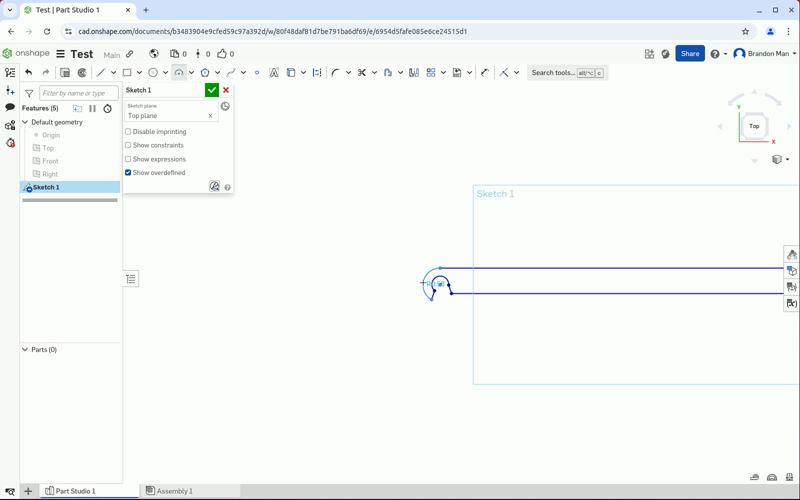
scroll(6)
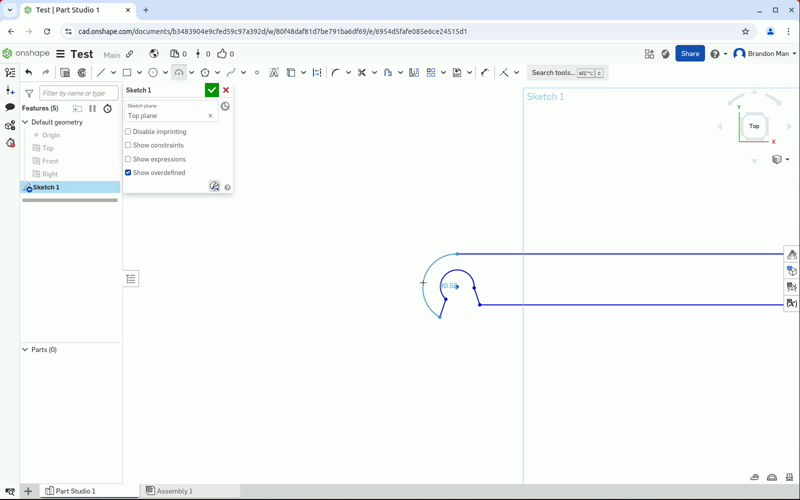
click(423, 282)
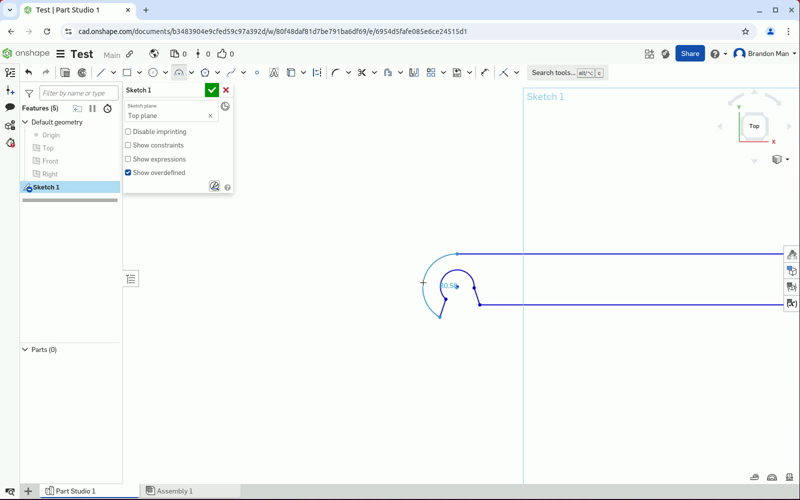
scroll(-6)
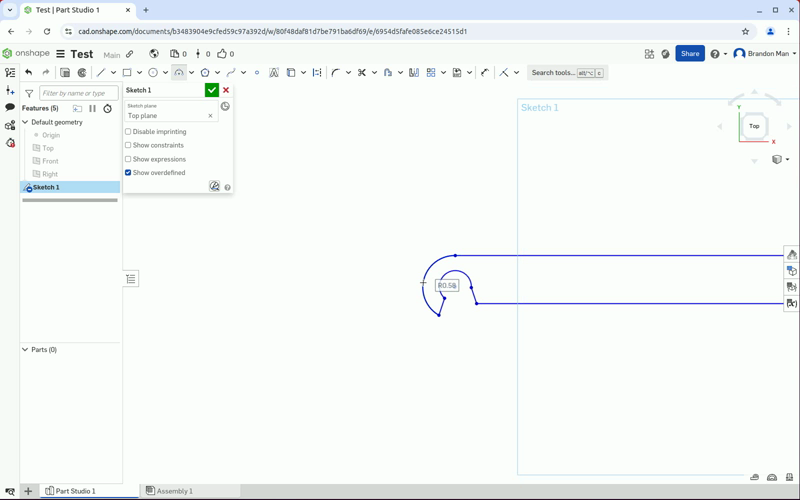
scroll(-6)
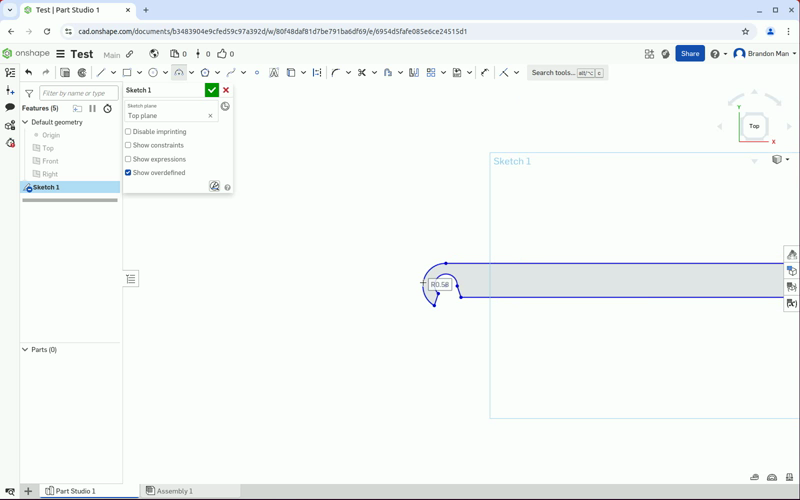
scroll(-6)
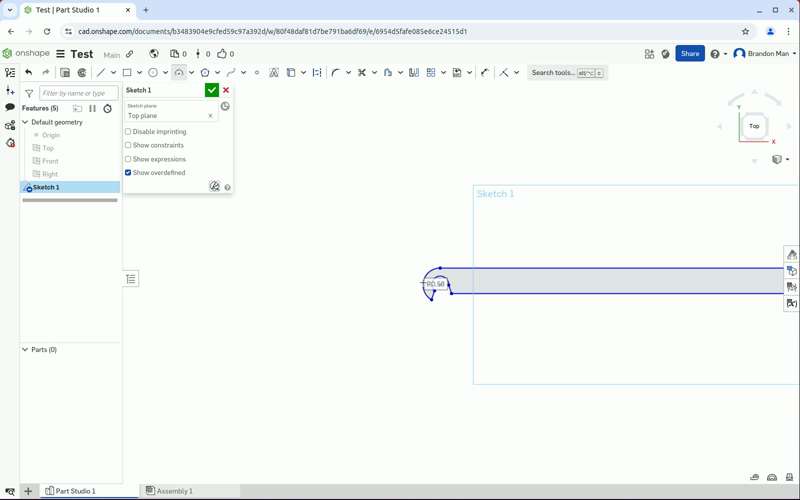
scroll(-6)
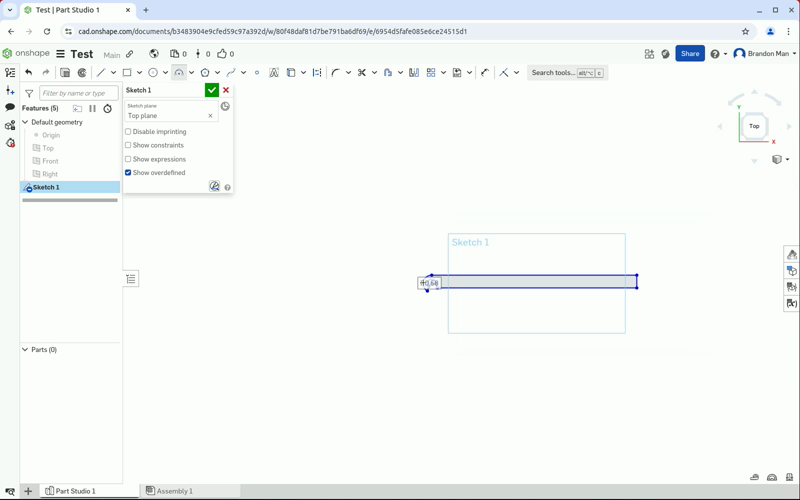
scroll(-6)
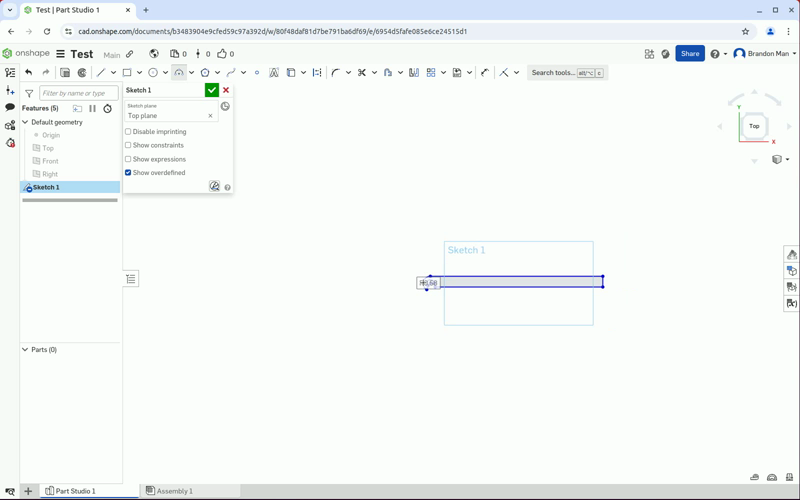
scroll(-6)
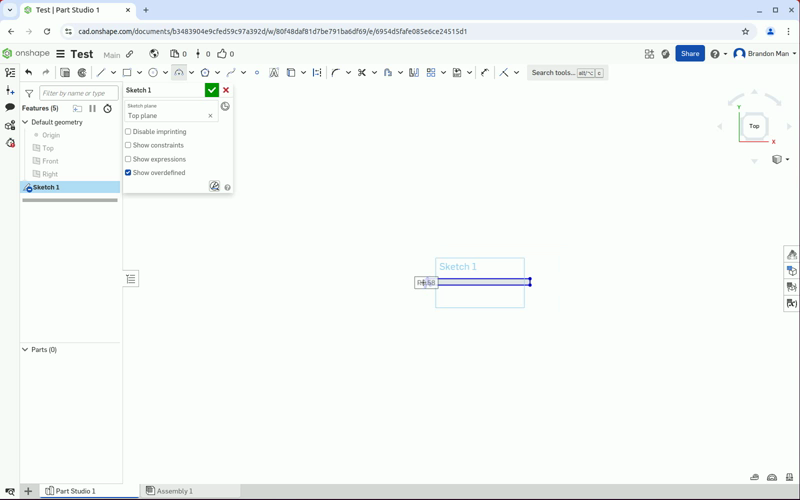
scroll(-6)
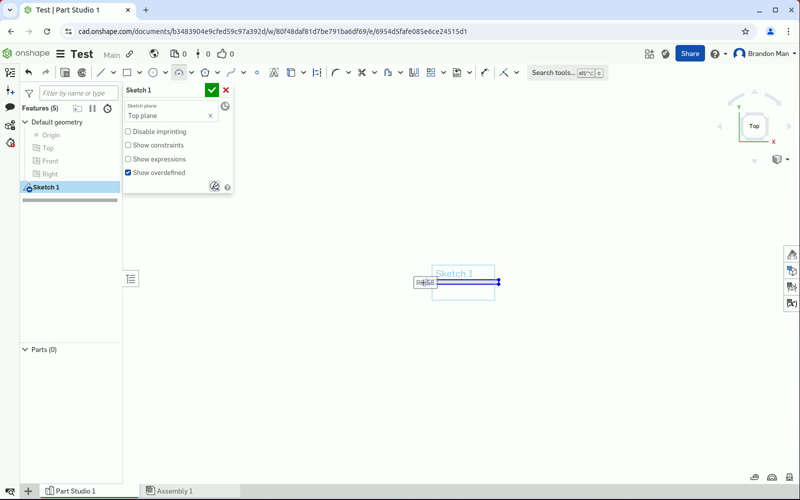
key_up(shift)
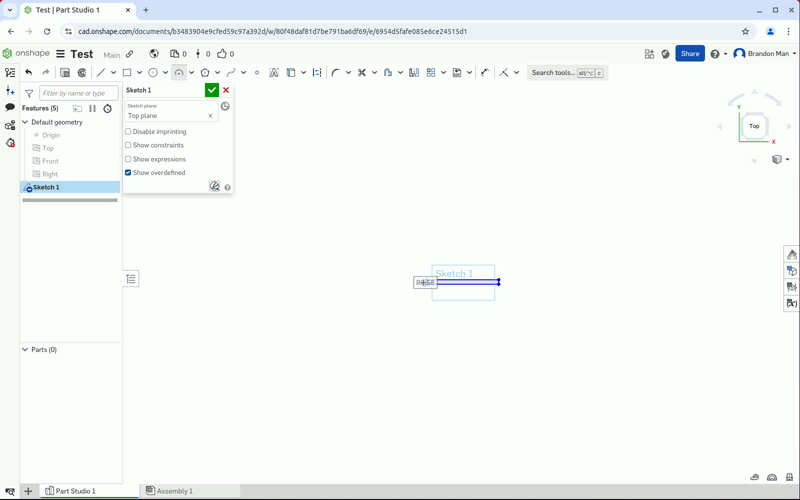
key(esc)
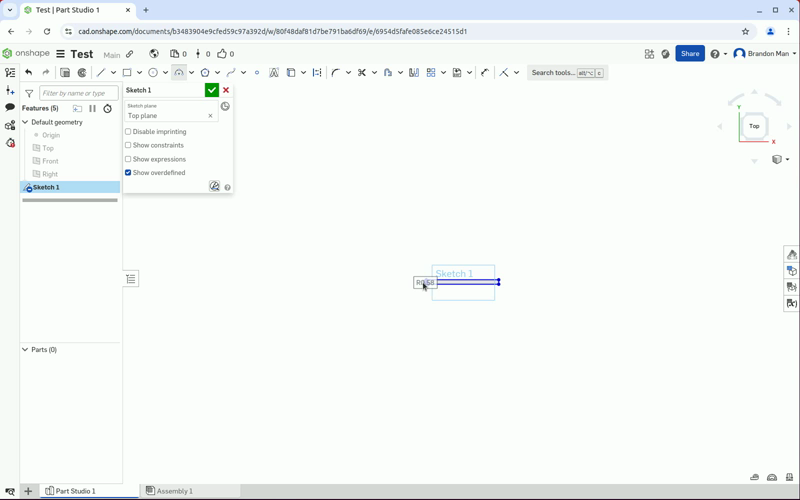
mouse_move(487, 280)
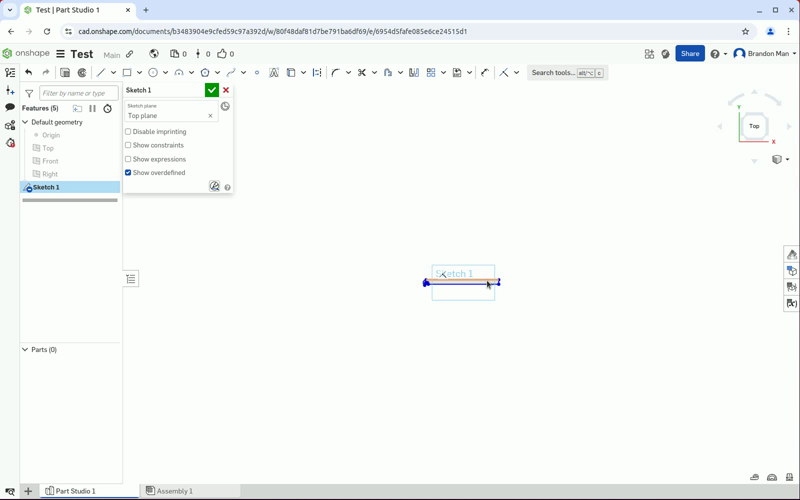
scroll(6)
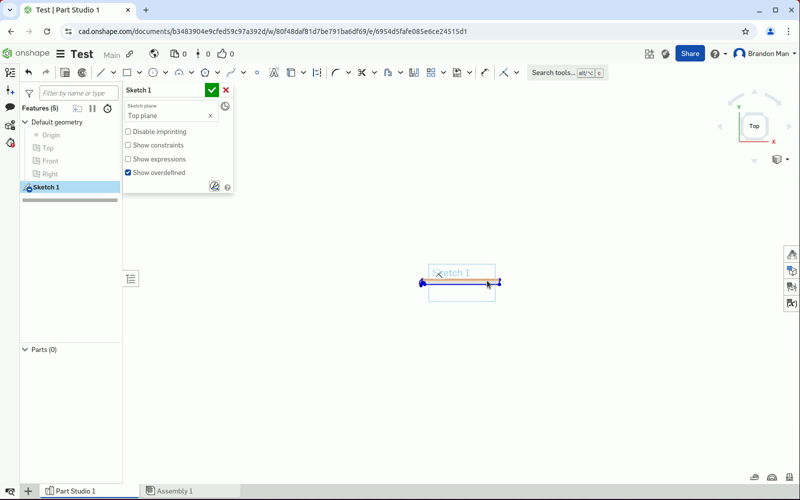
scroll(6)
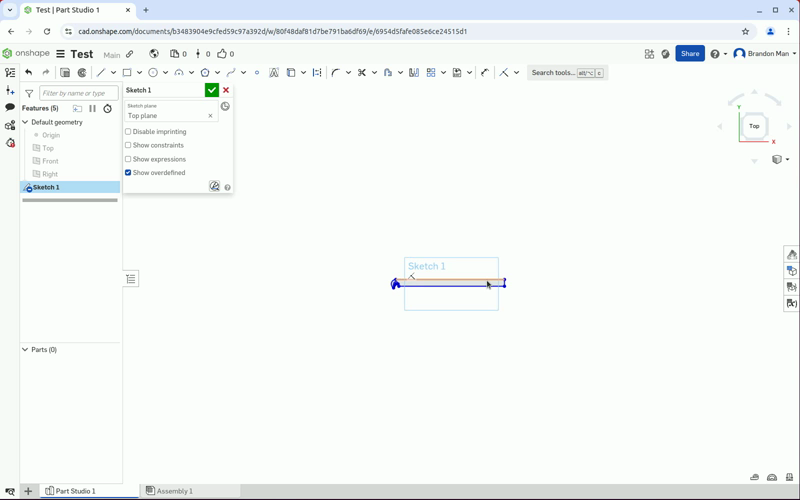
scroll(6)
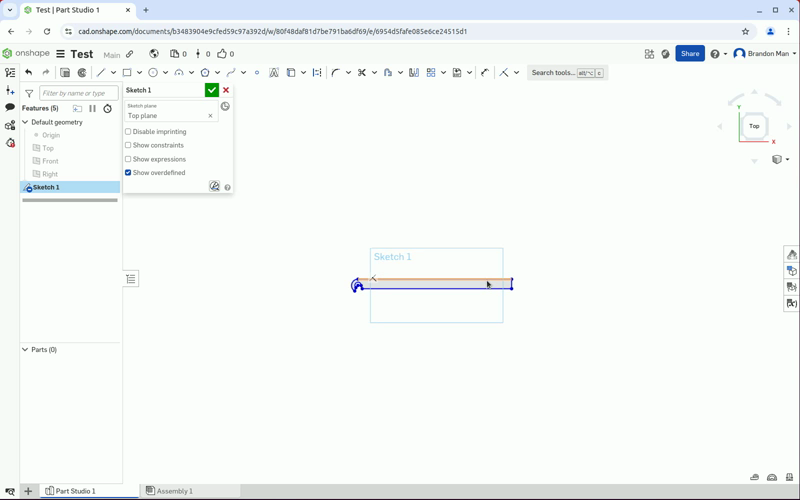
scroll(6)
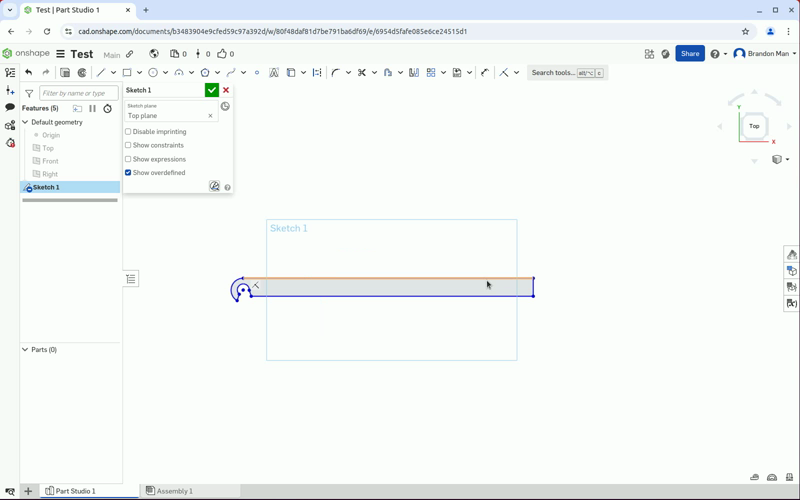
scroll(6)
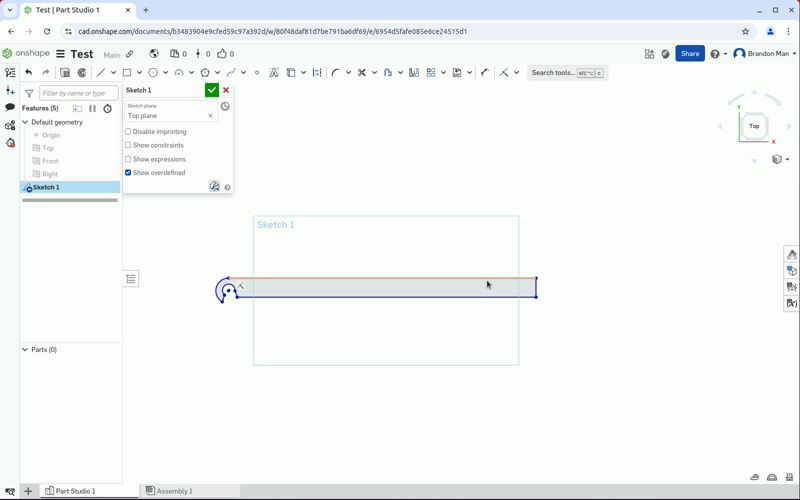
scroll(6)
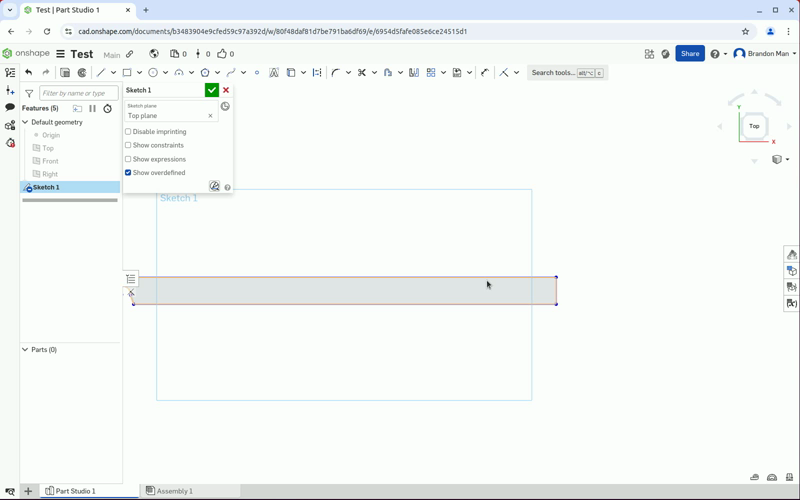
scroll(6)
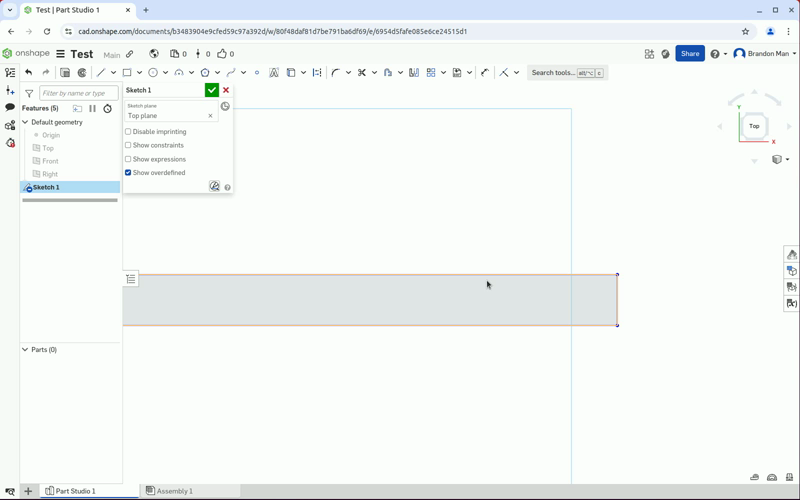
click(487, 280)
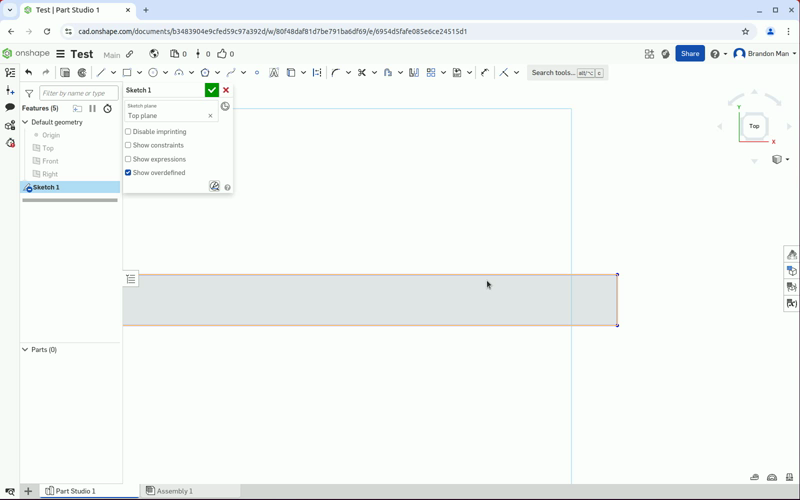
scroll(-6)
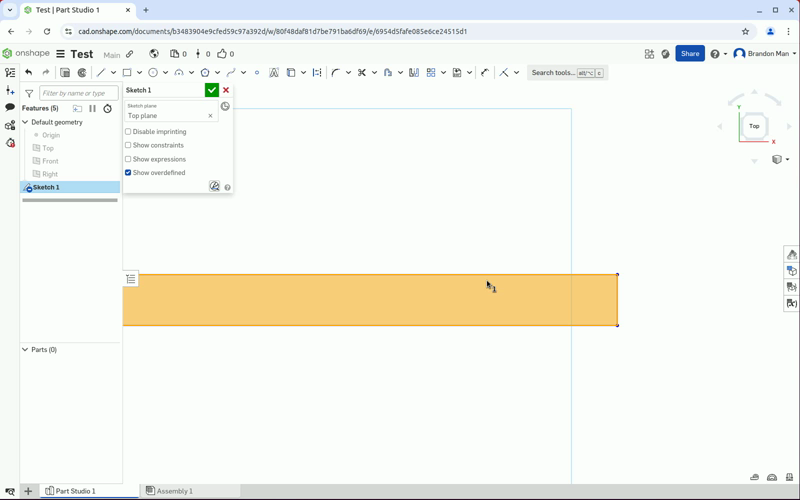
scroll(-6)
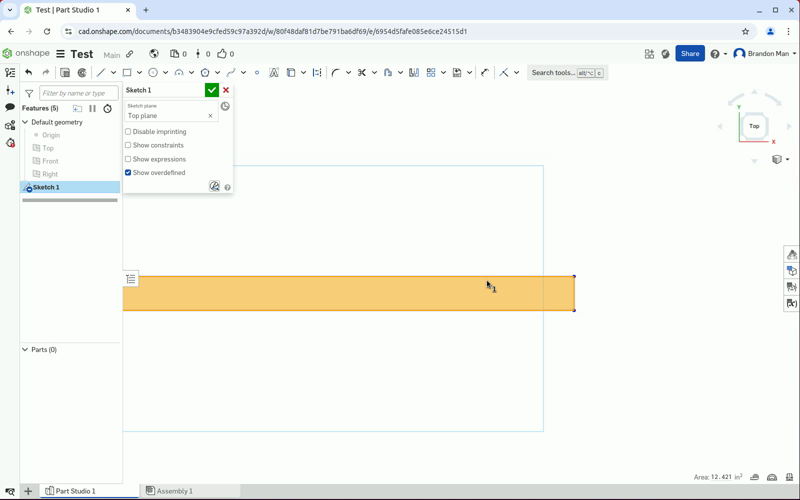
scroll(-6)
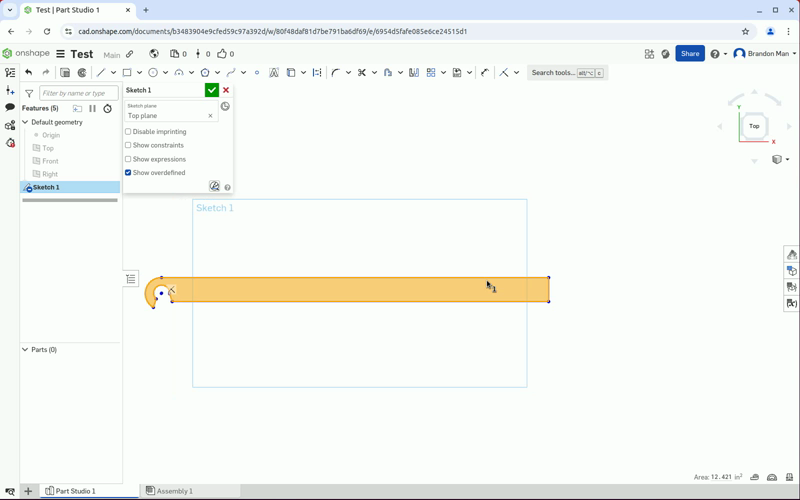
scroll(-6)
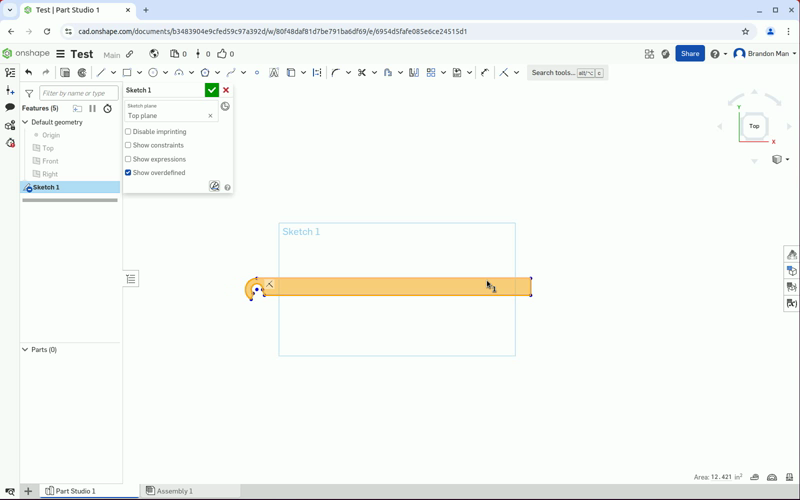
scroll(-6)
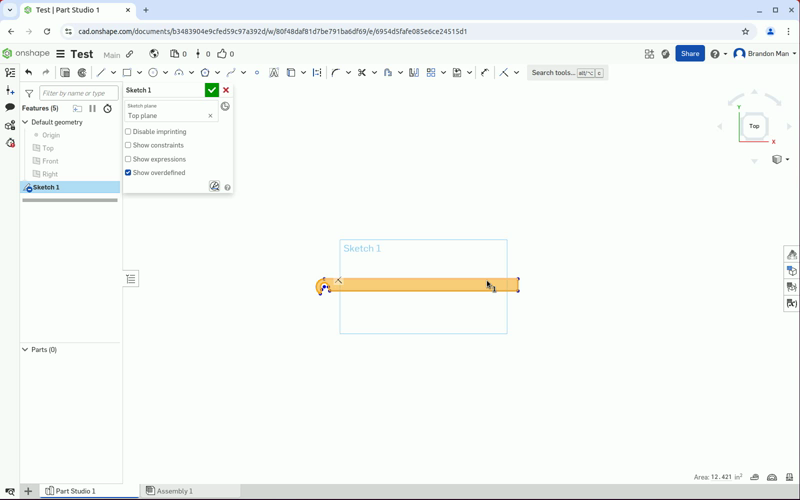
scroll(-6)
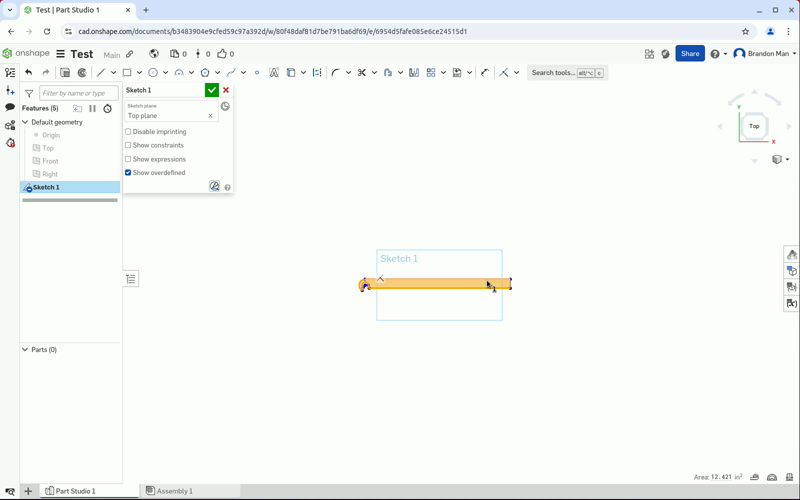
scroll(-6)
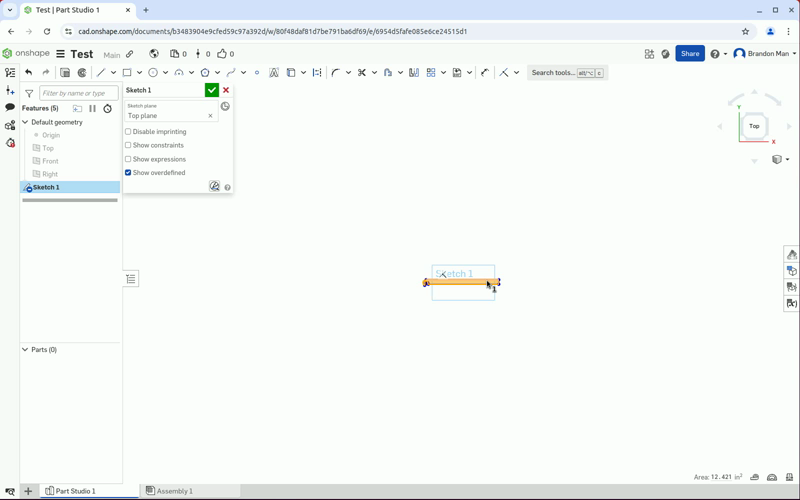
mouse_move(73, 352)
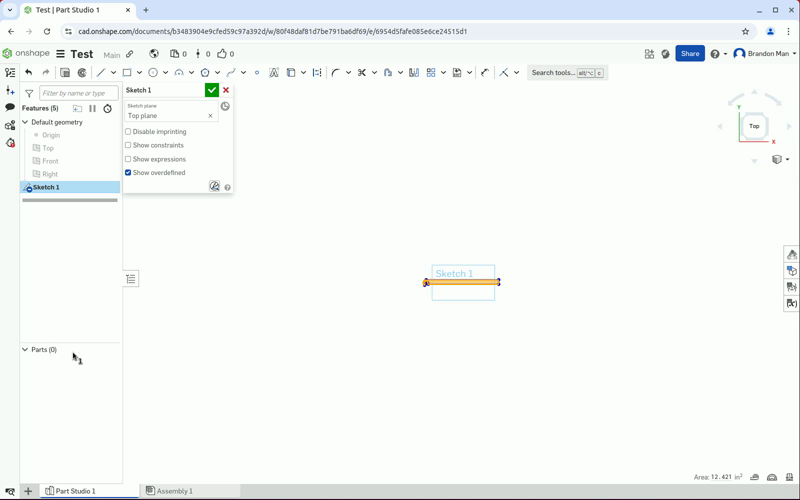
key(shift+y)
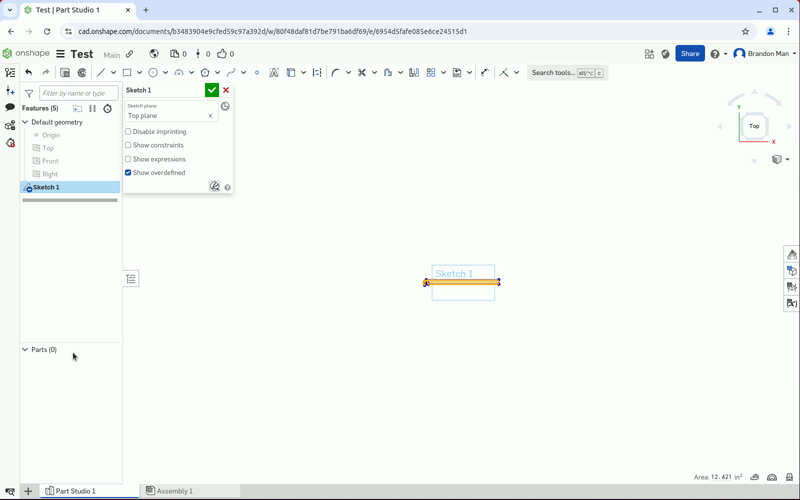
key(shift+e)
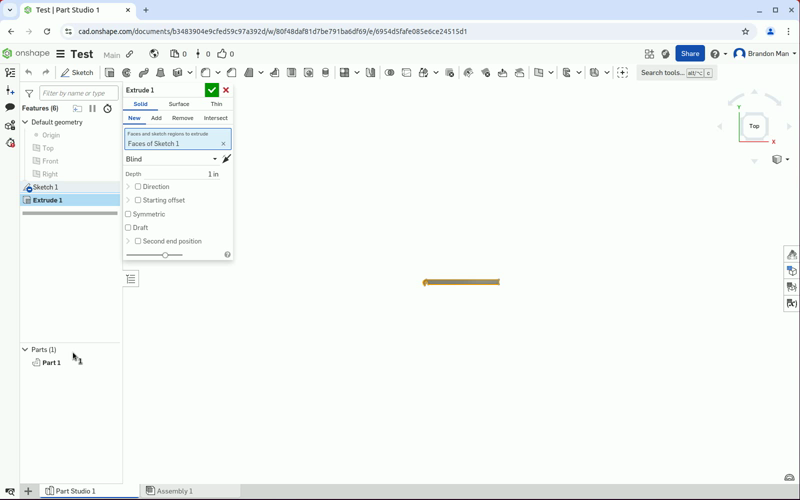
mouse_move(143, 106)
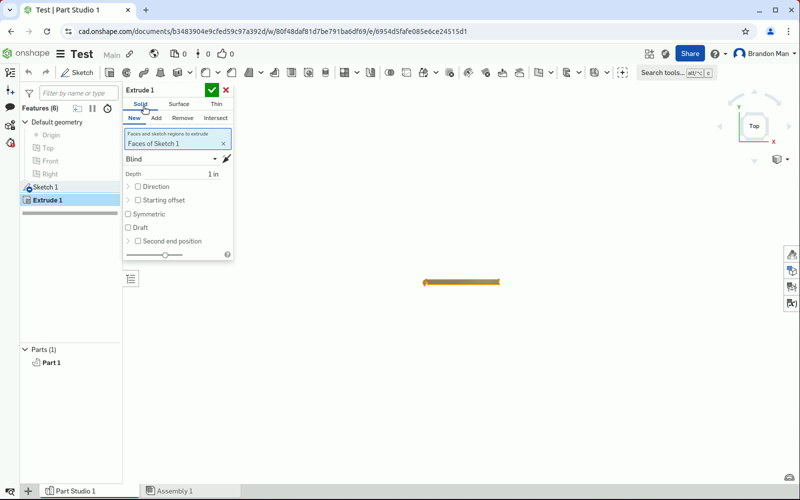
click(143, 106)
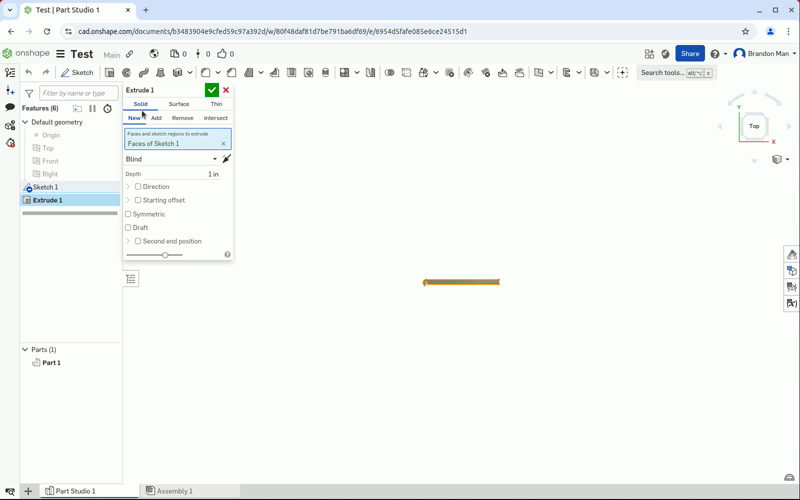
mouse_move(137, 120)
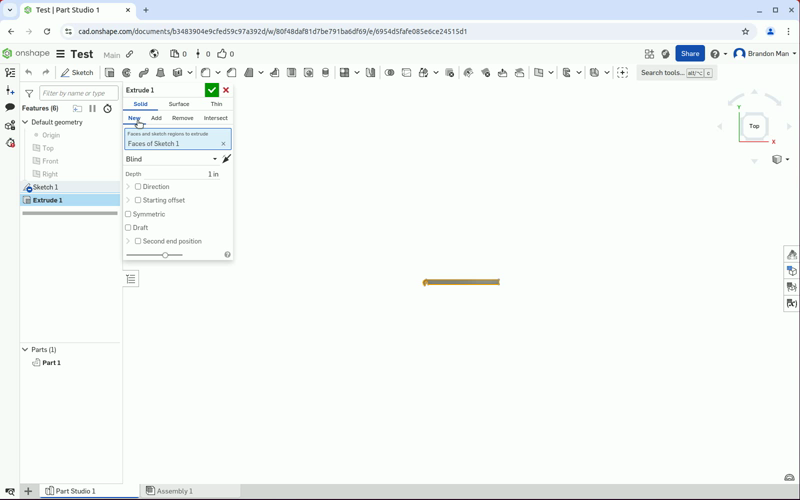
click(137, 120)
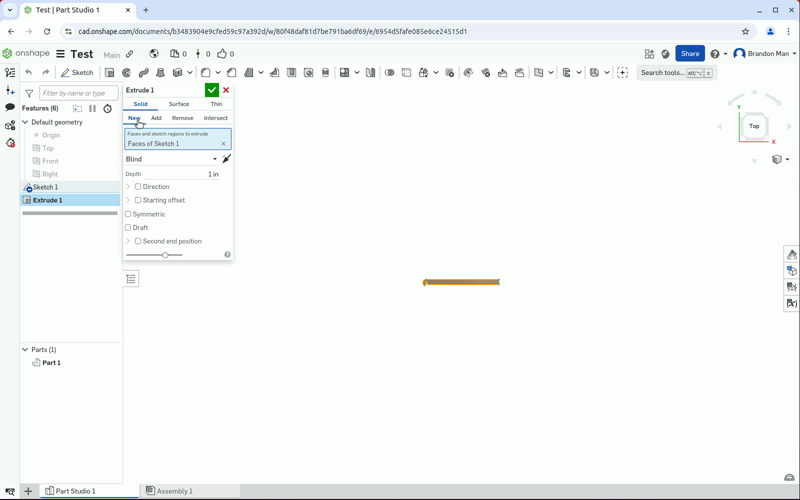
key(tab, 4)
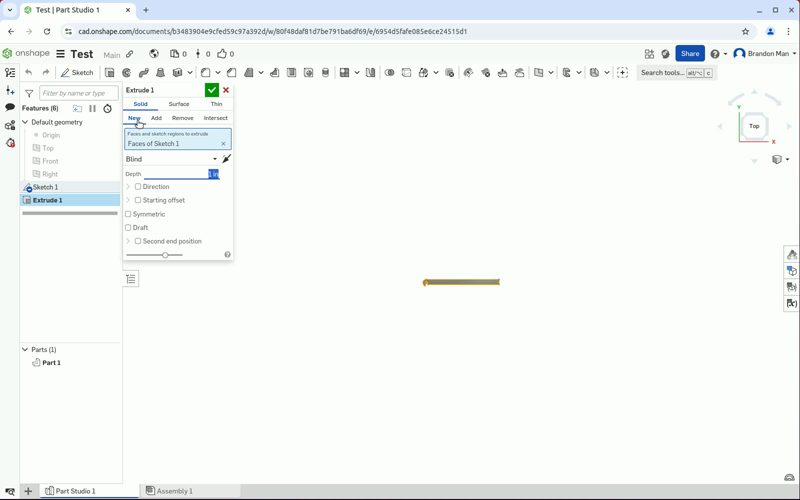
text(5.296)
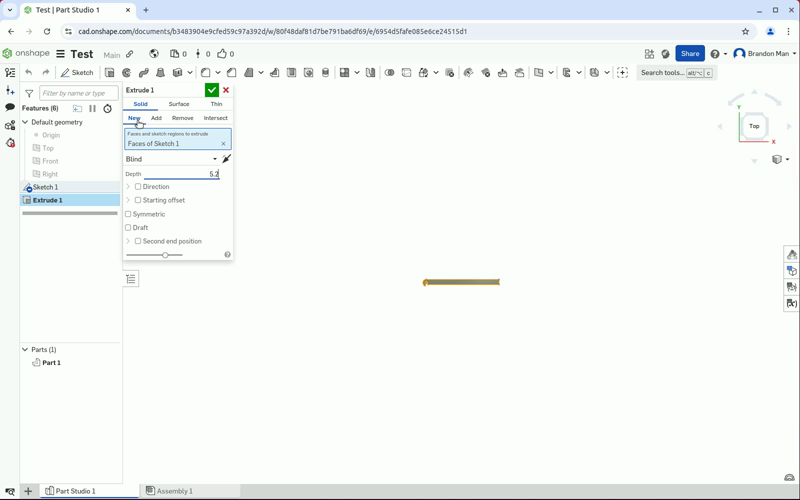
key(enter)
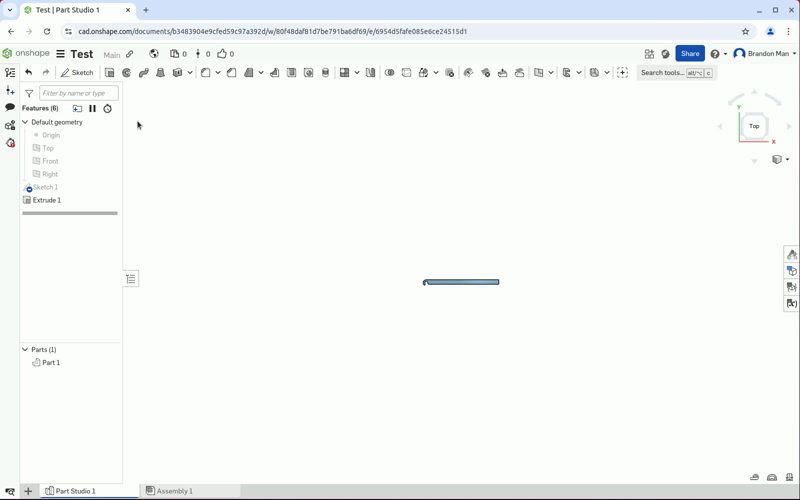
key(shift+h)
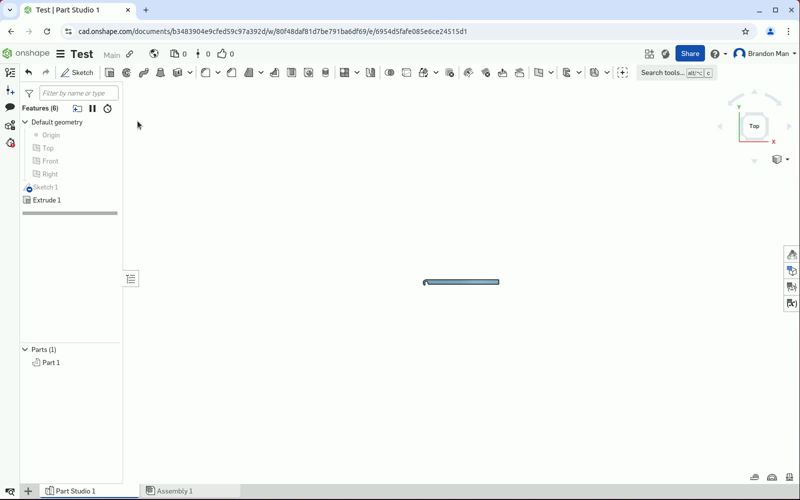
key(shift+h)
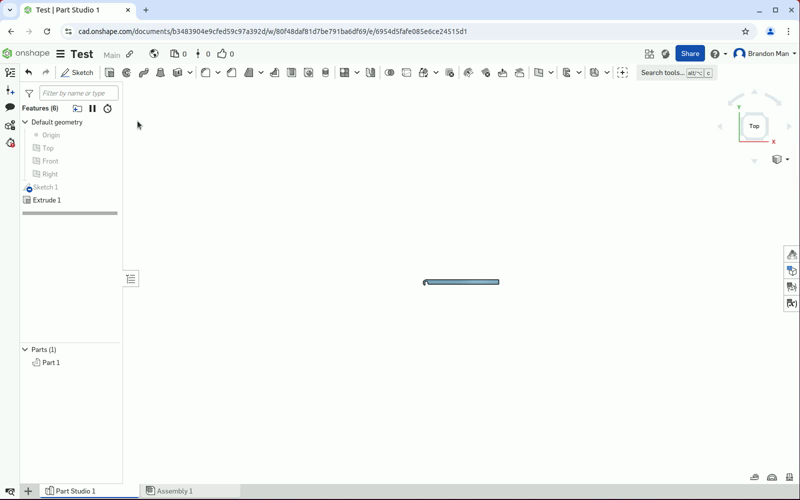
mouse_move(73, 189)
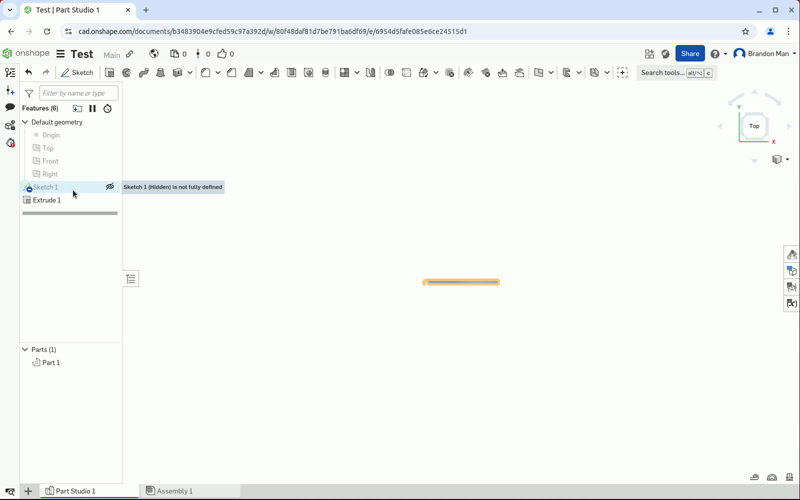
click(73, 189)
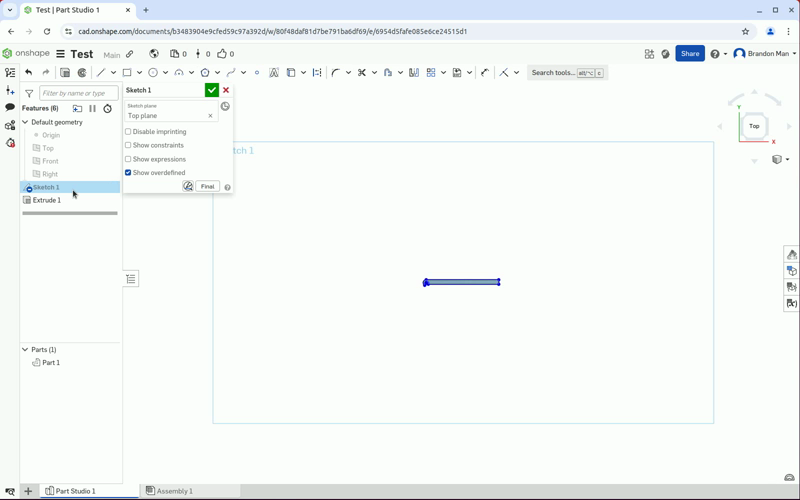
mouse_move(229, 92)
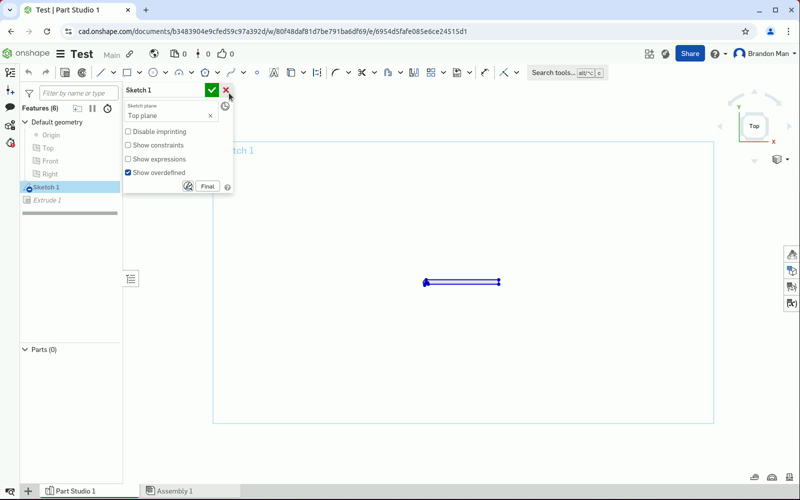
click(229, 92)
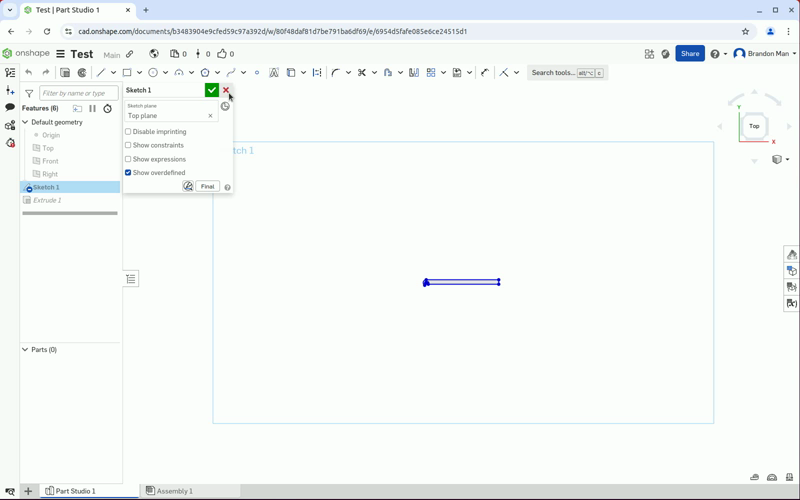
key(shift+s)
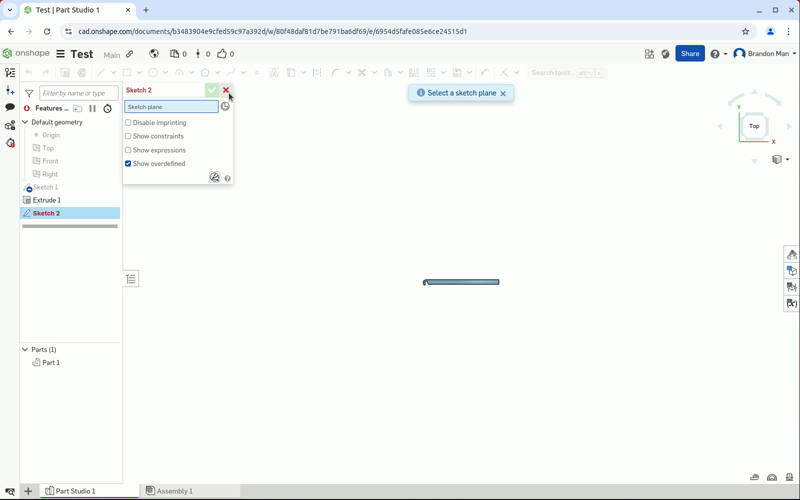
mouse_move(73, 150)
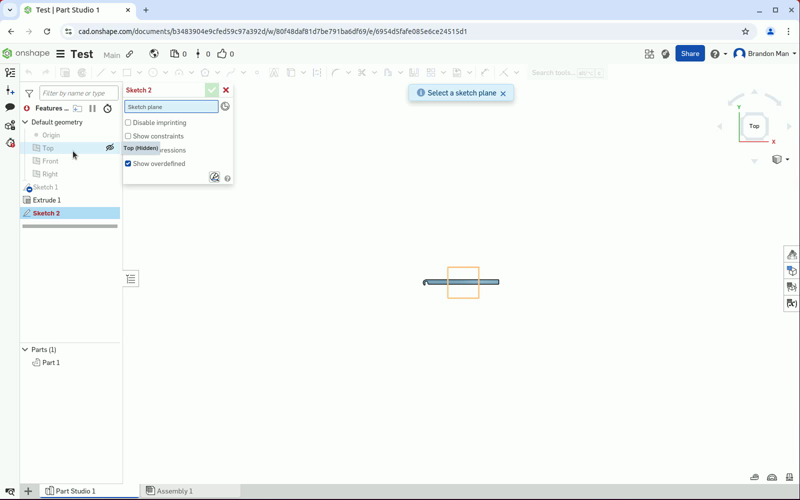
click(73, 150)
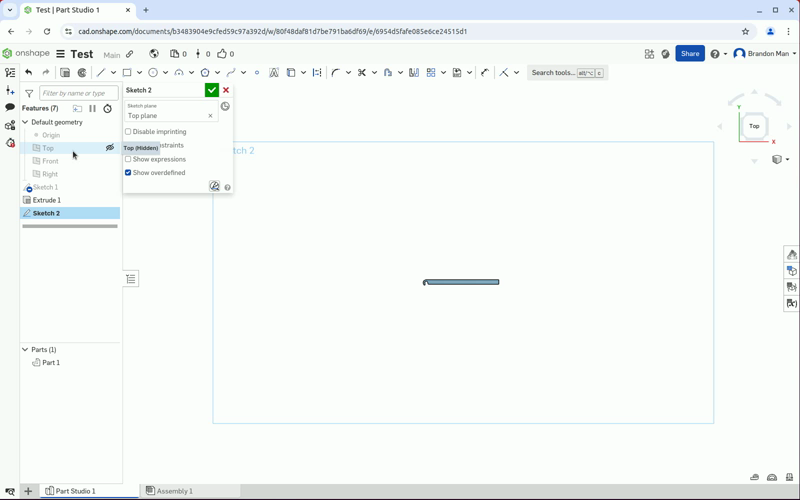
mouse_move(73, 352)
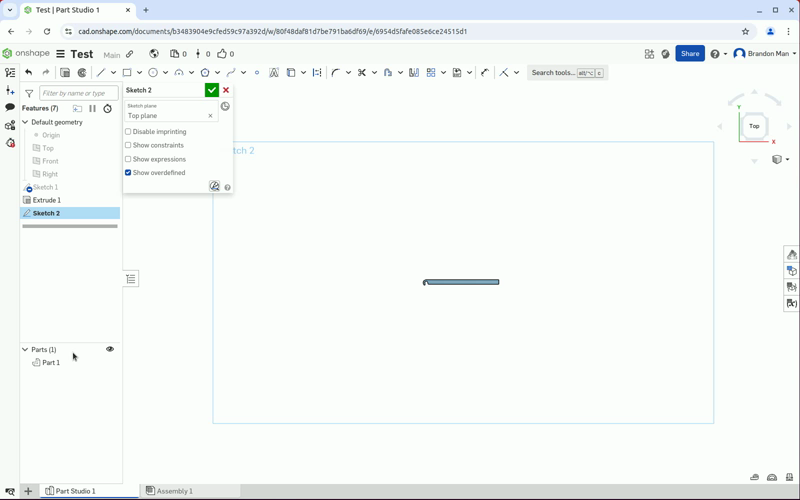
key(y)
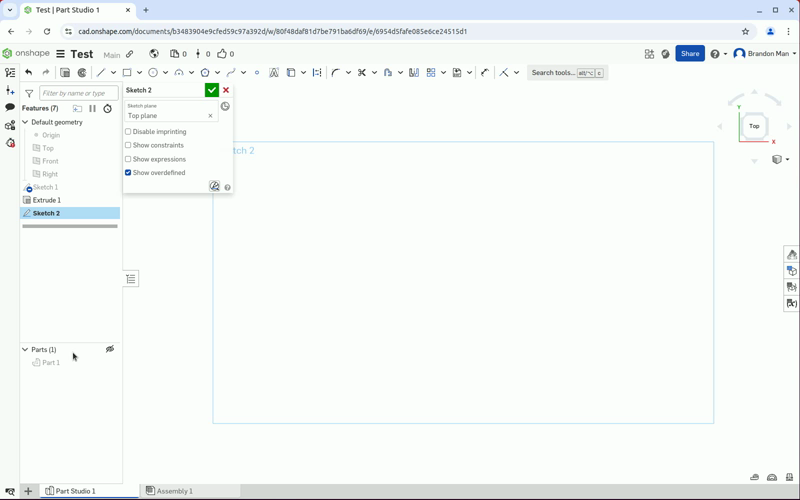
key(l)
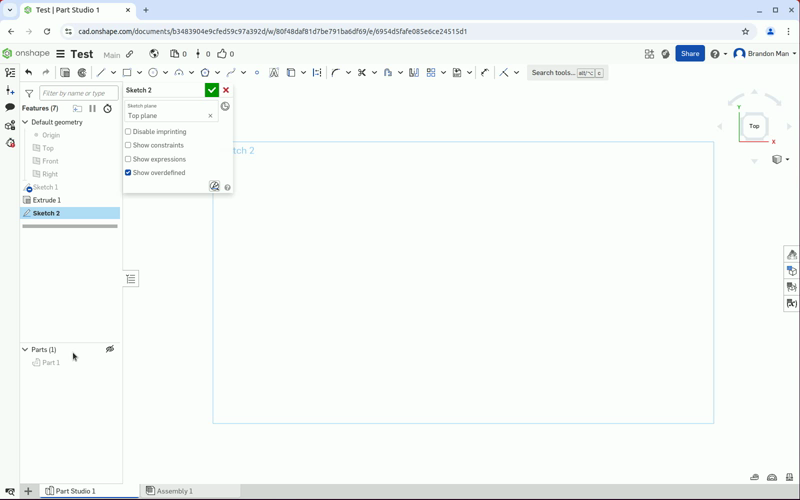
key_down(shift)
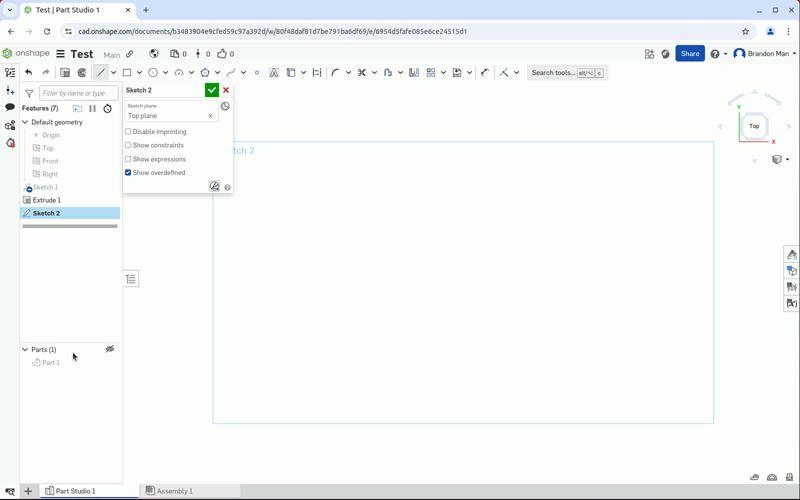
mouse_move(498, 285)
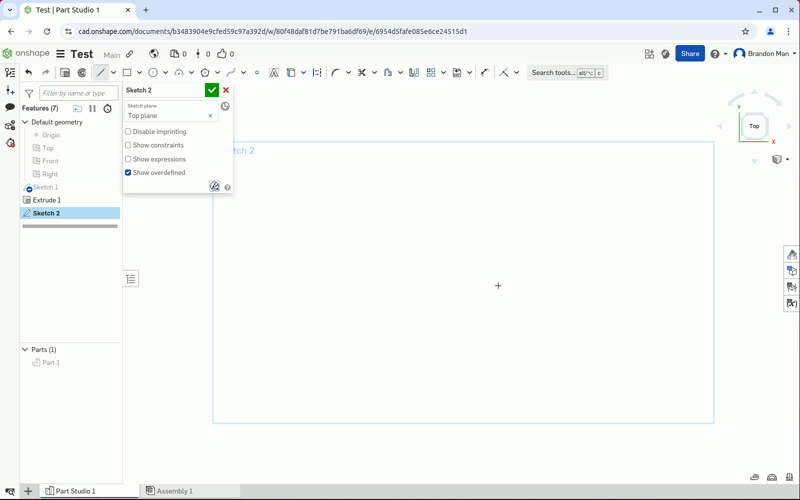
click(498, 285)
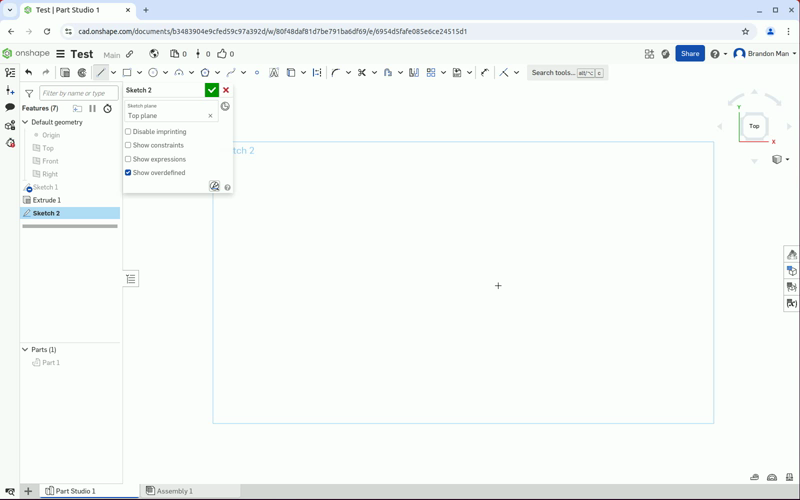
key_up(shift)
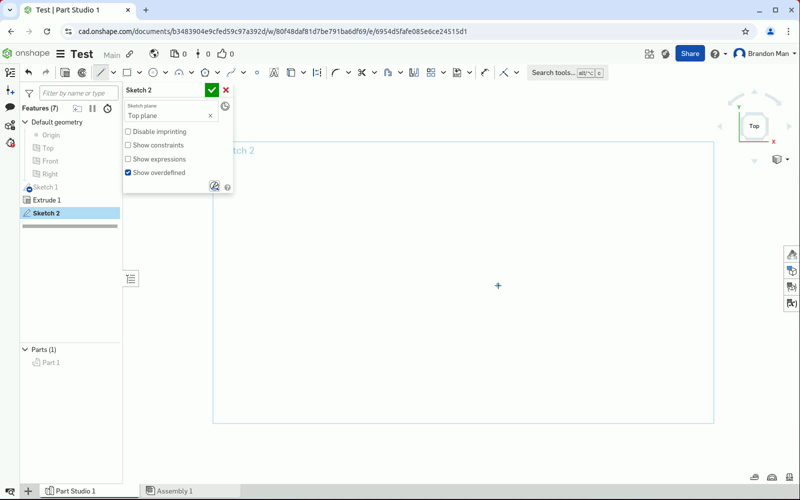
key_down(shift)
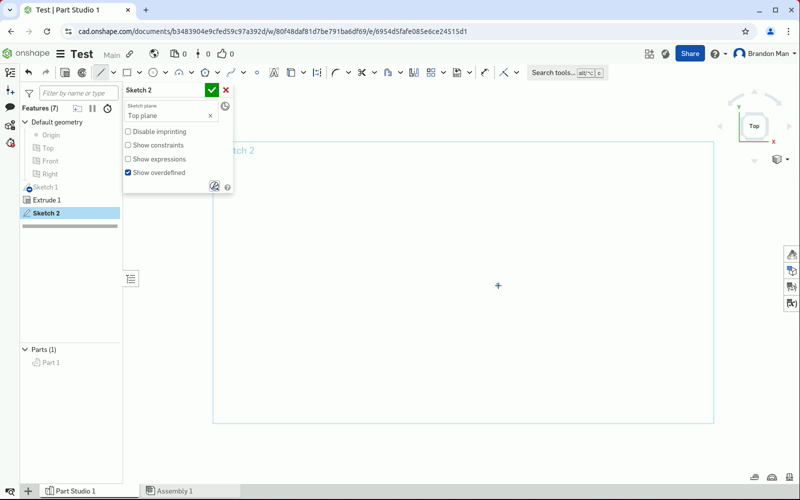
mouse_move(568, 285)
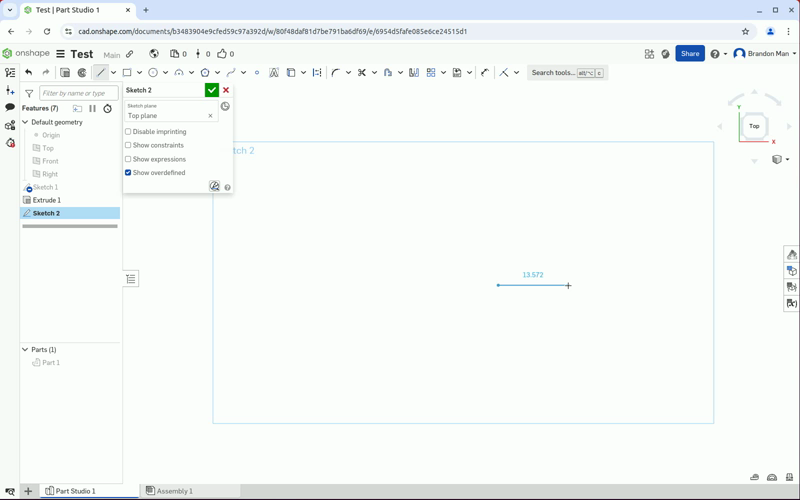
click(568, 285)
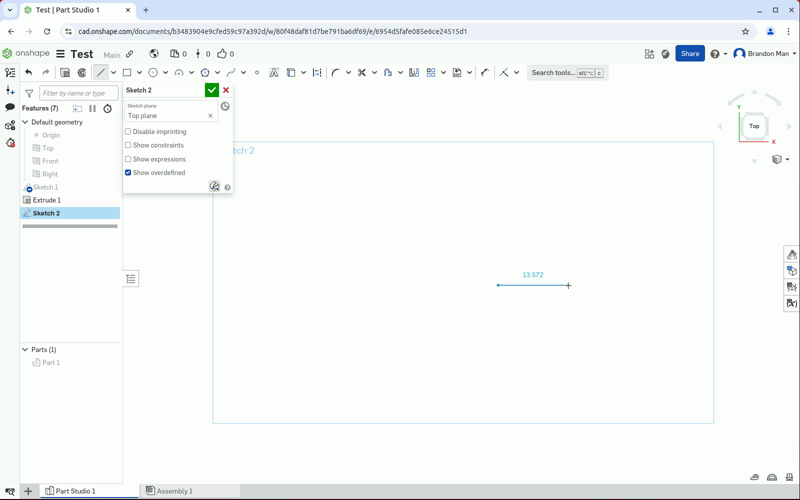
key_up(shift)
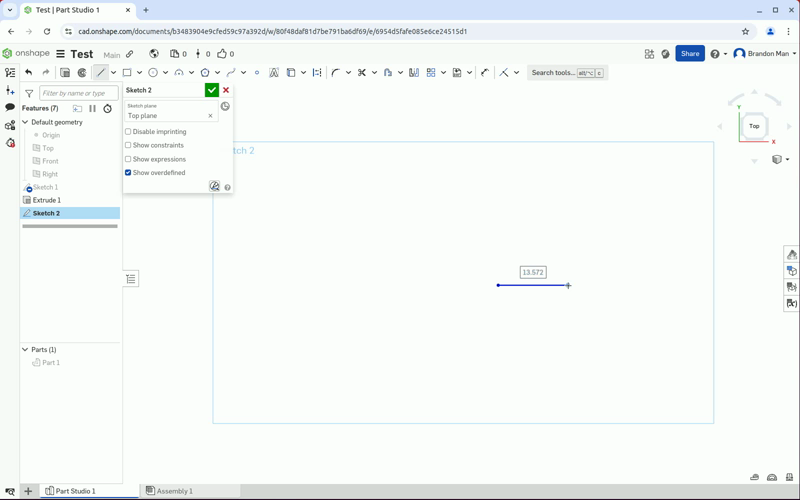
key_down(shift)
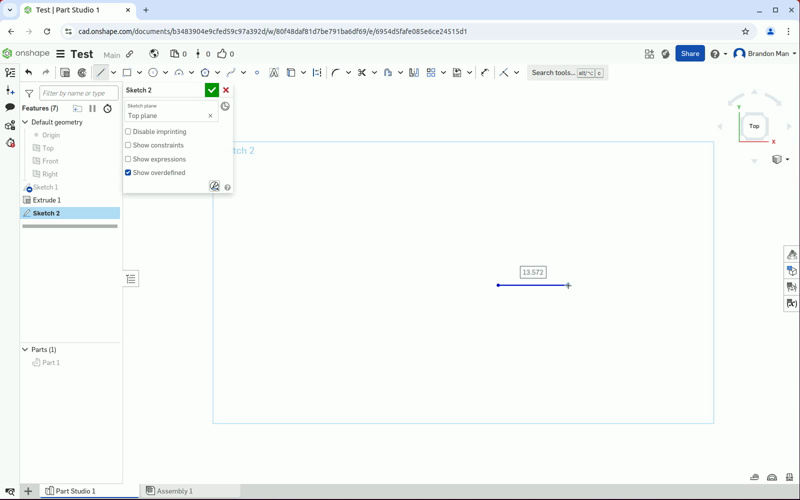
mouse_move(589, 285)
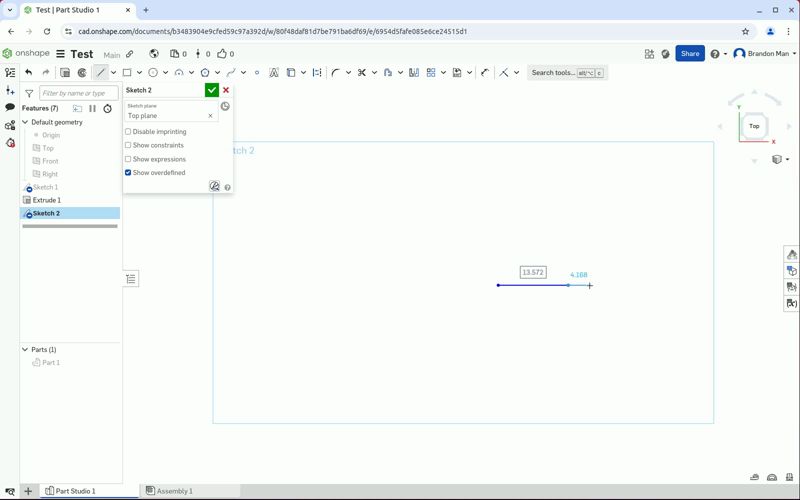
mouse_move(569, 283)
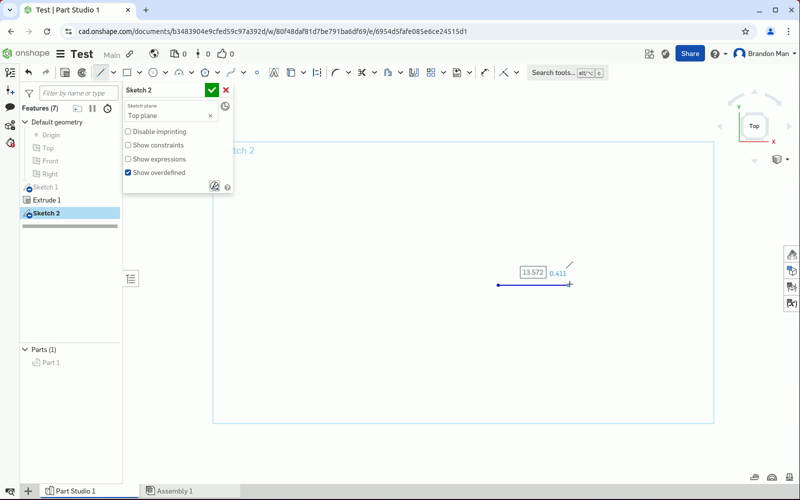
scroll(6)
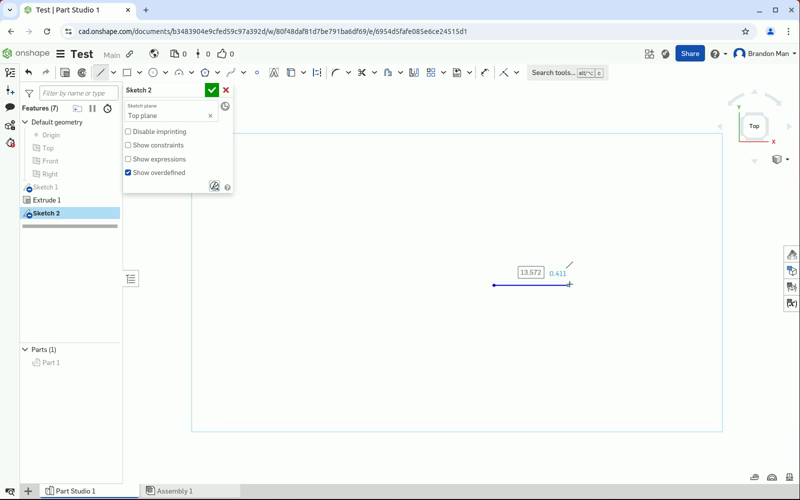
scroll(6)
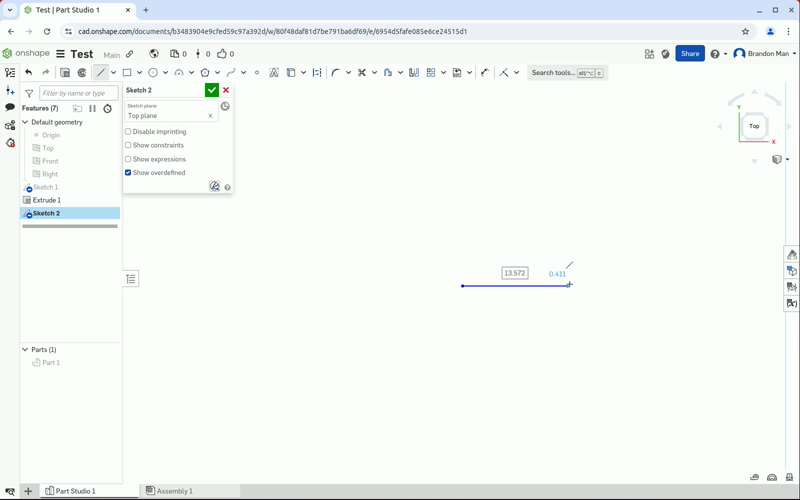
scroll(6)
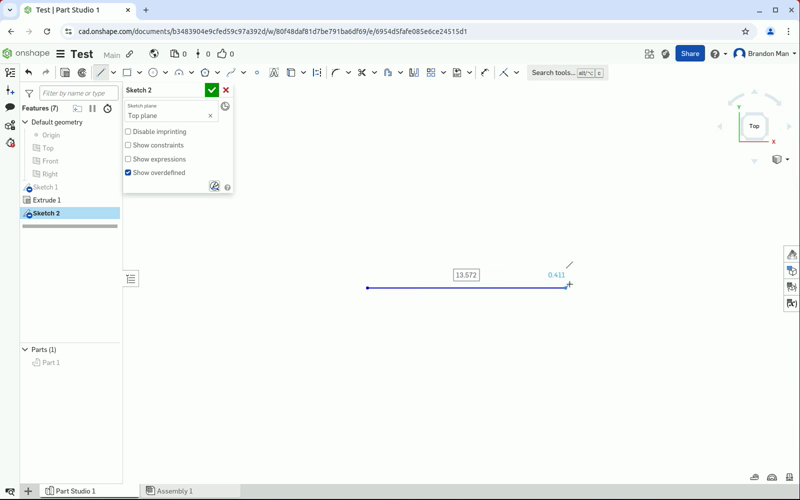
scroll(6)
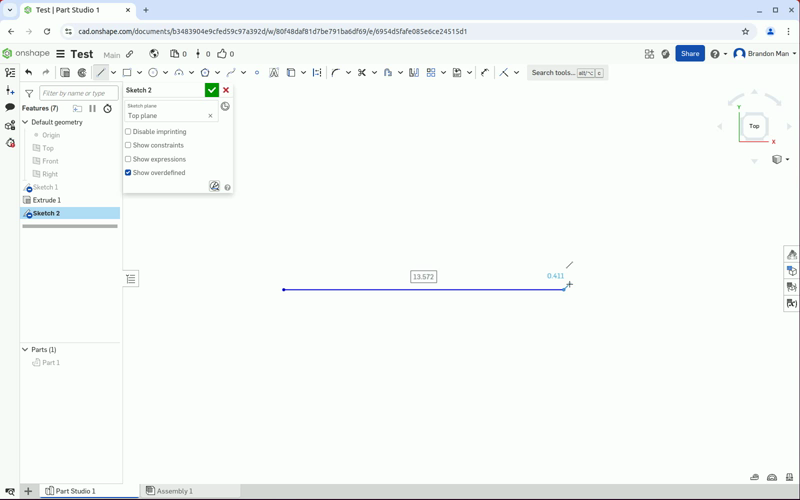
scroll(6)
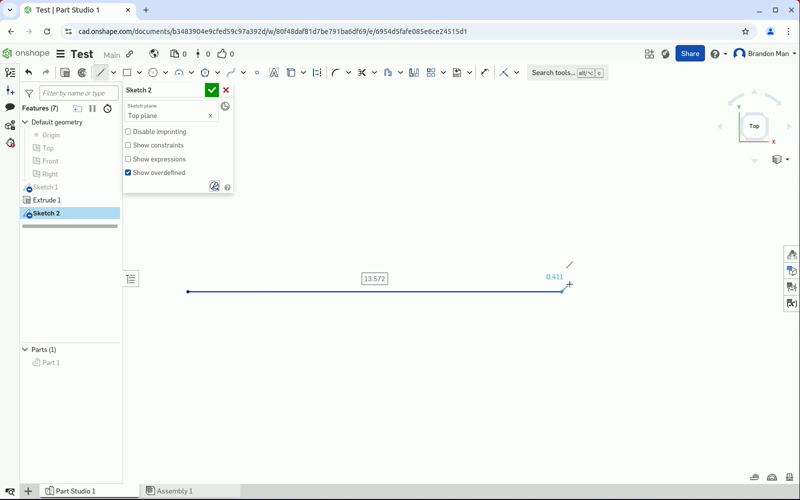
scroll(6)
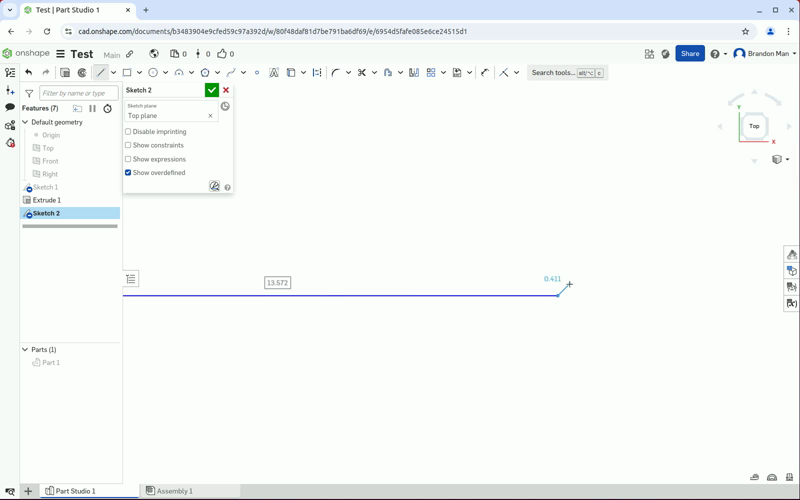
scroll(6)
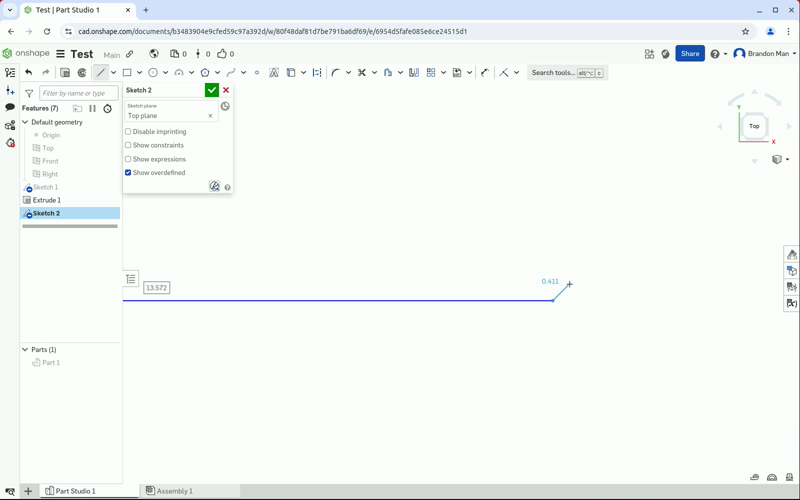
click(569, 283)
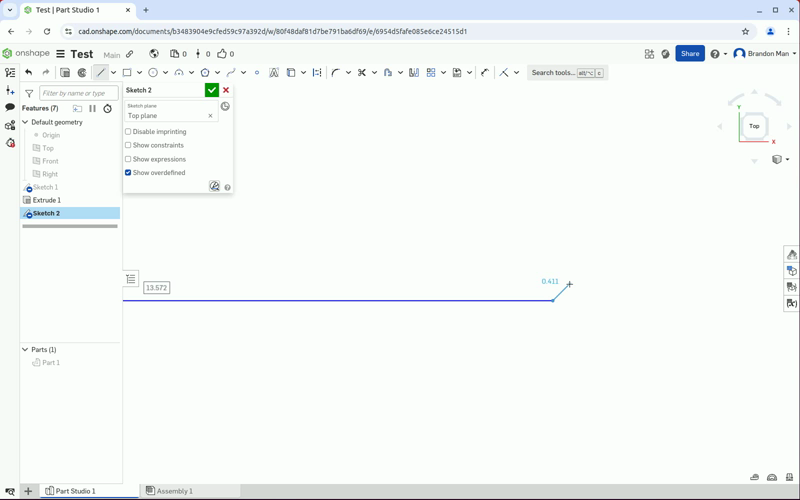
scroll(-6)
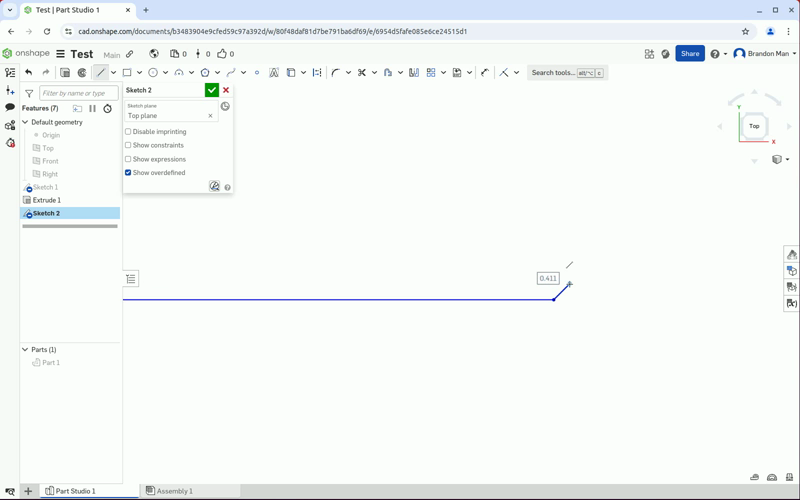
scroll(-6)
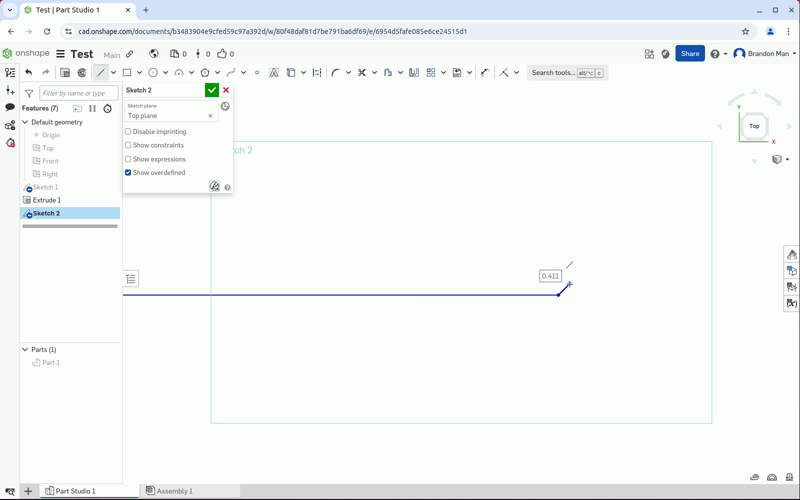
scroll(-6)
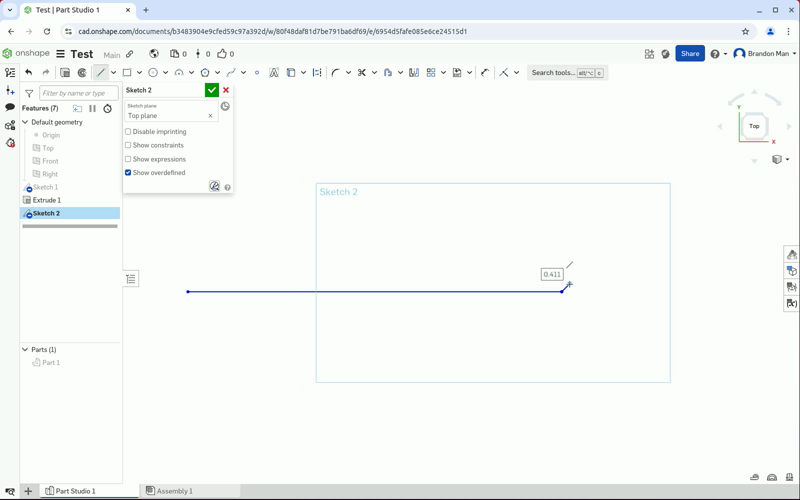
scroll(-6)
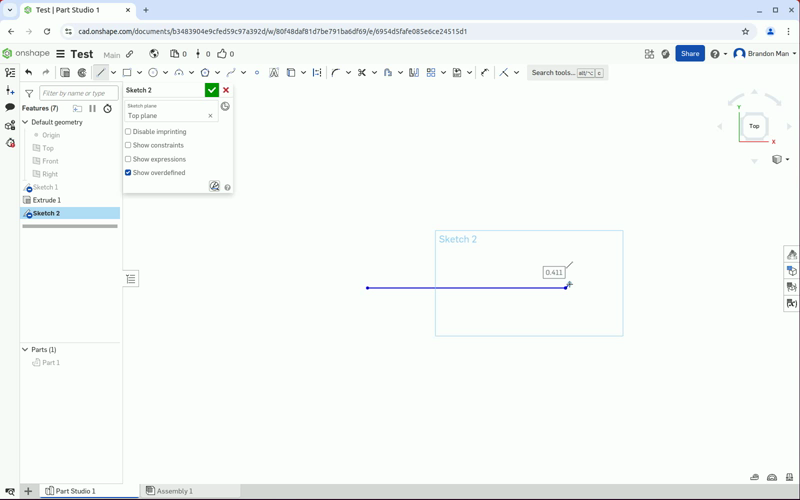
scroll(-6)
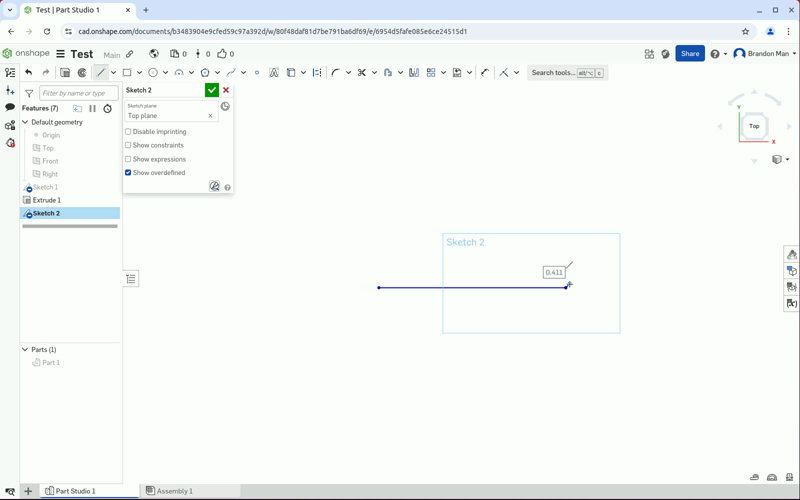
scroll(-6)
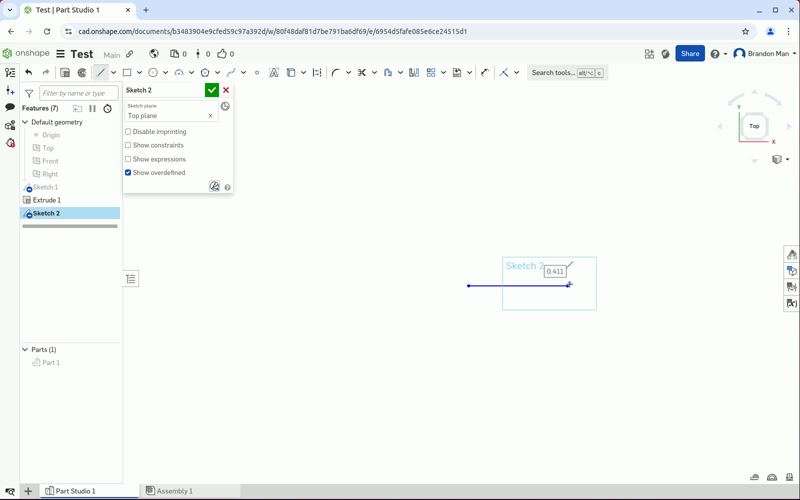
scroll(-6)
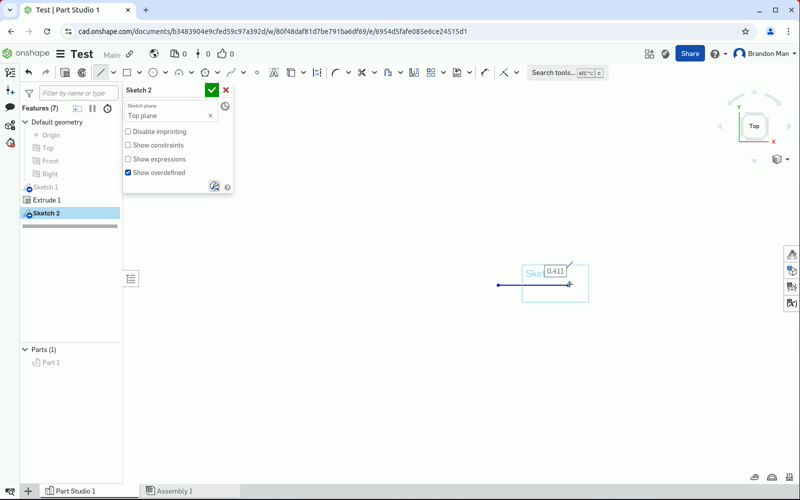
key_up(shift)
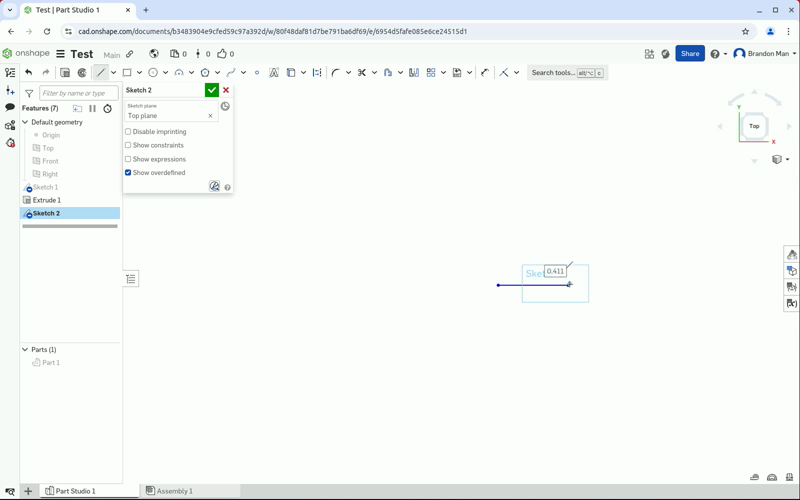
key(esc)
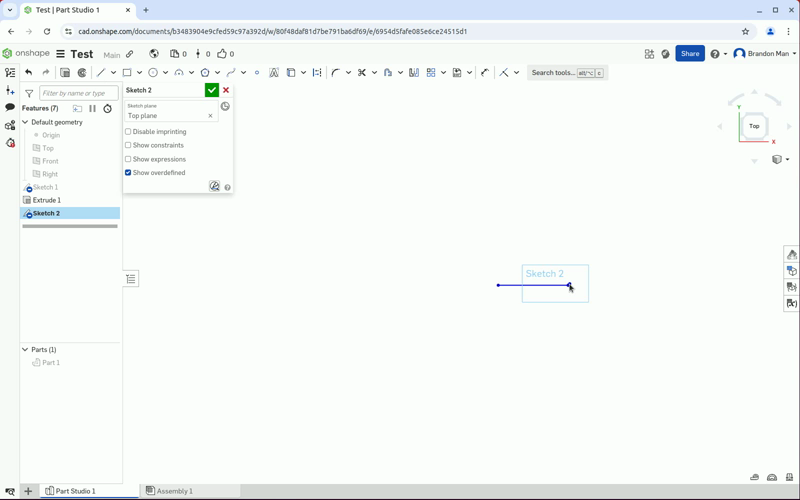
key(a)
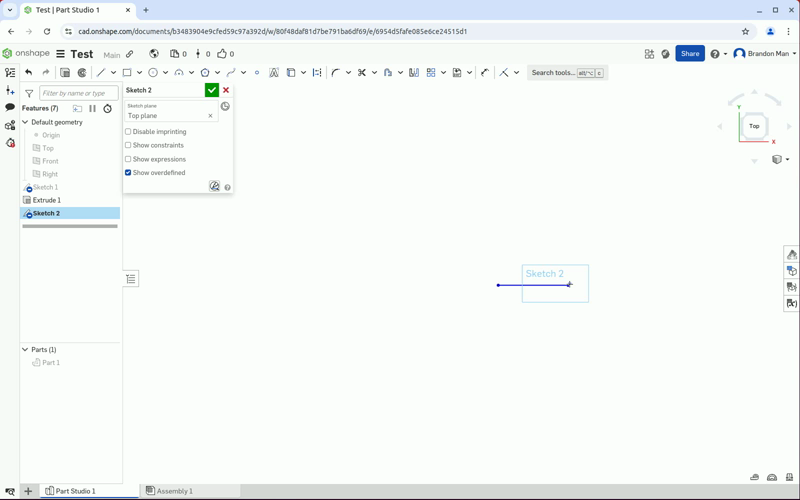
mouse_move(569, 283)
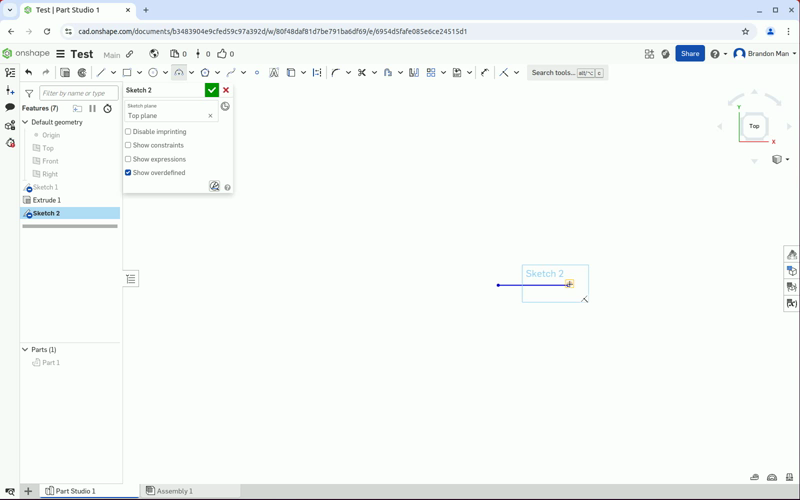
scroll(6)
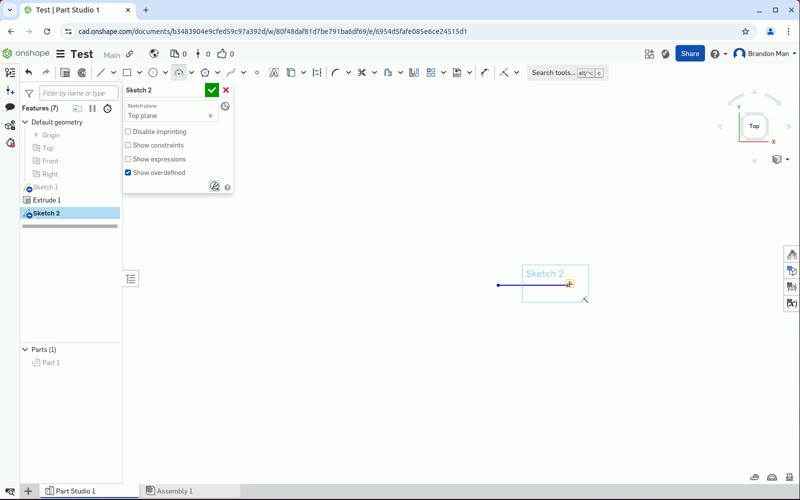
scroll(6)
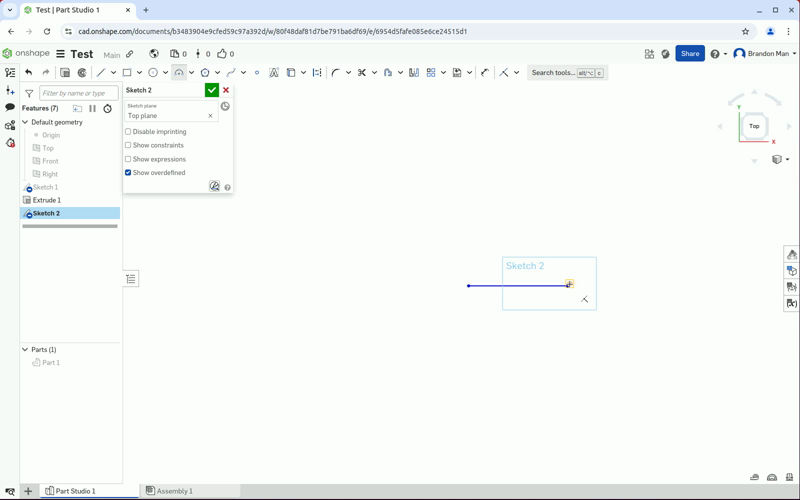
scroll(6)
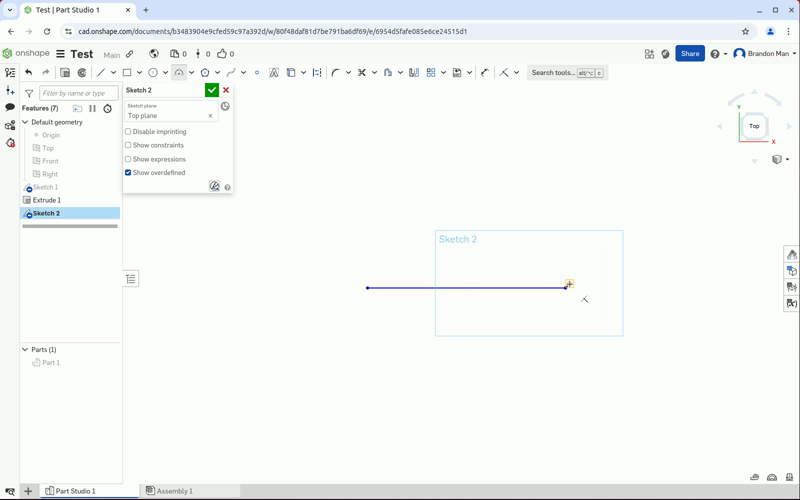
scroll(6)
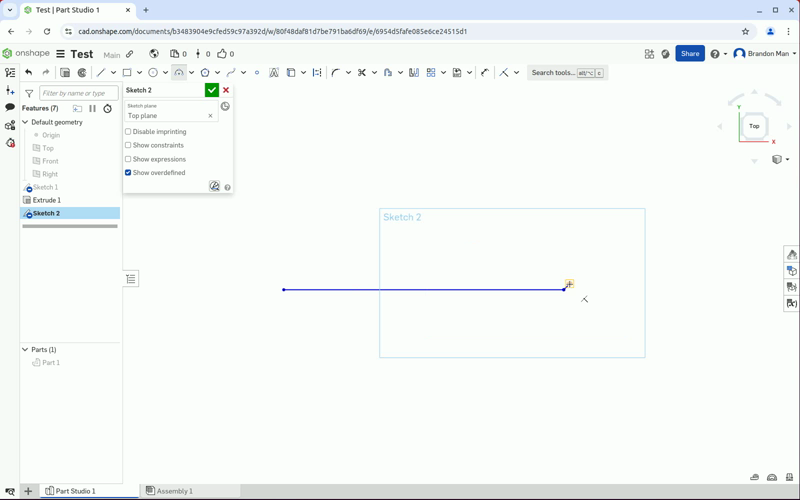
scroll(6)
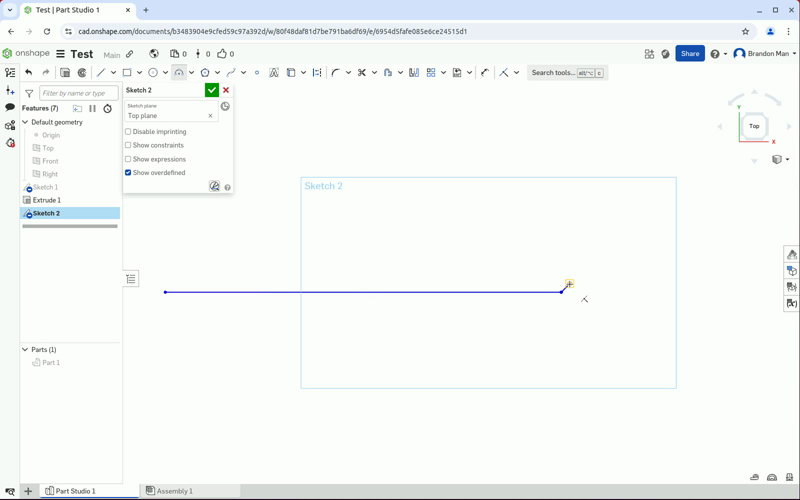
scroll(6)
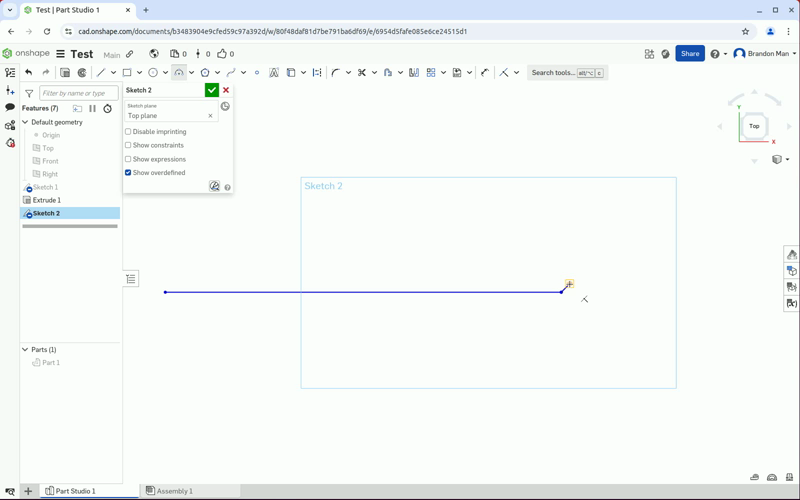
scroll(6)
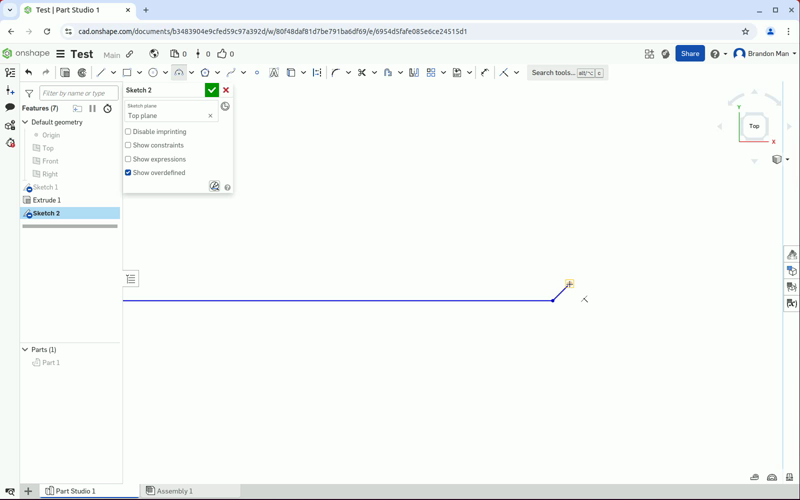
click(569, 283)
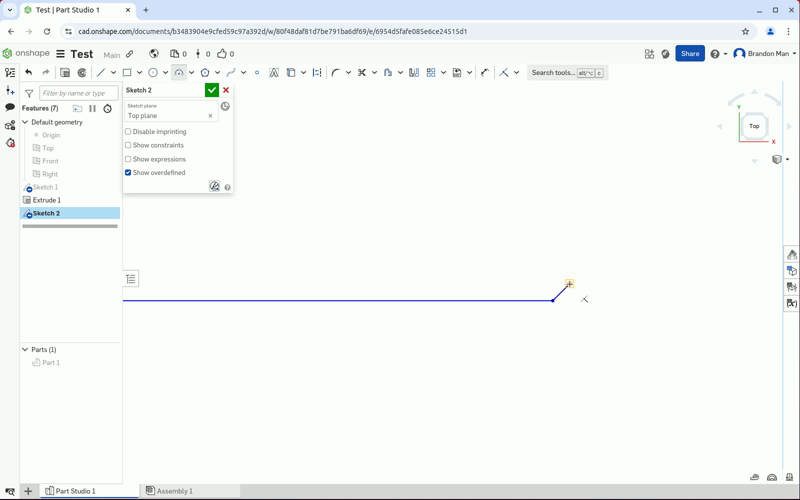
scroll(-6)
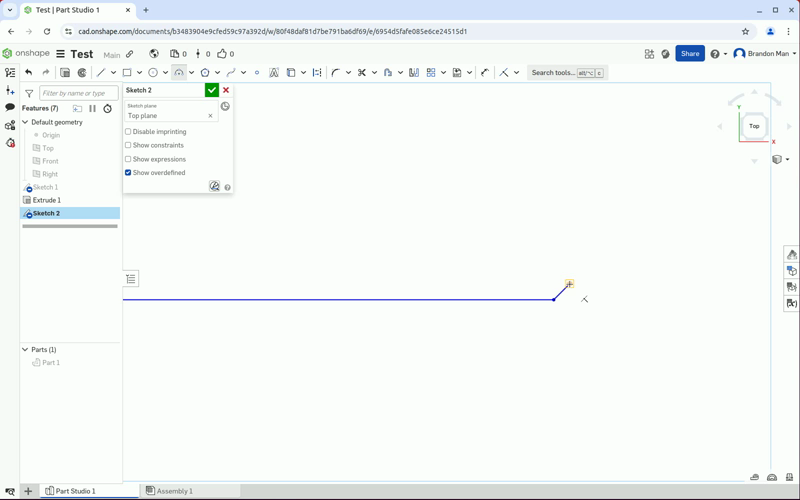
scroll(-6)
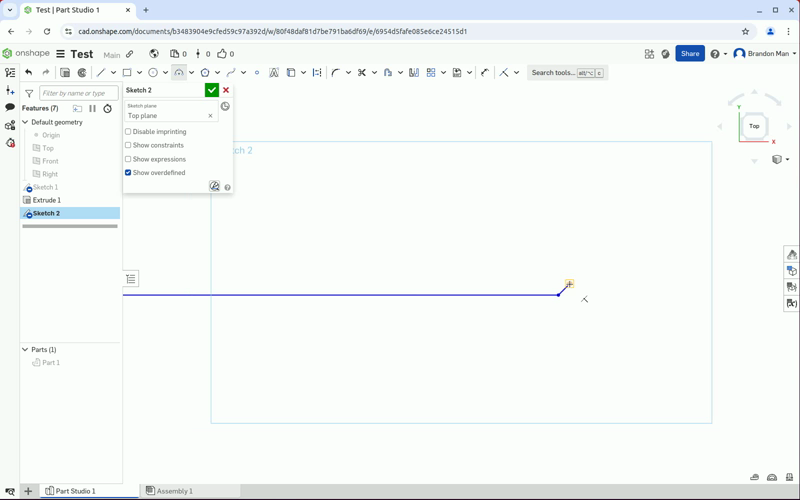
scroll(-6)
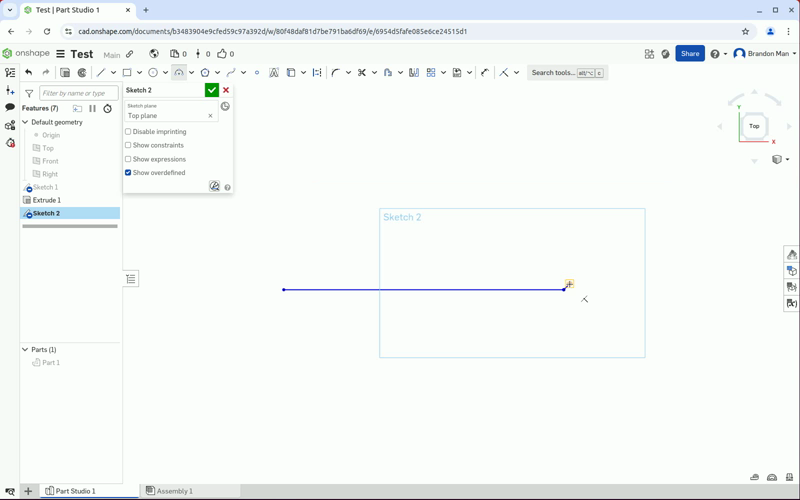
scroll(-6)
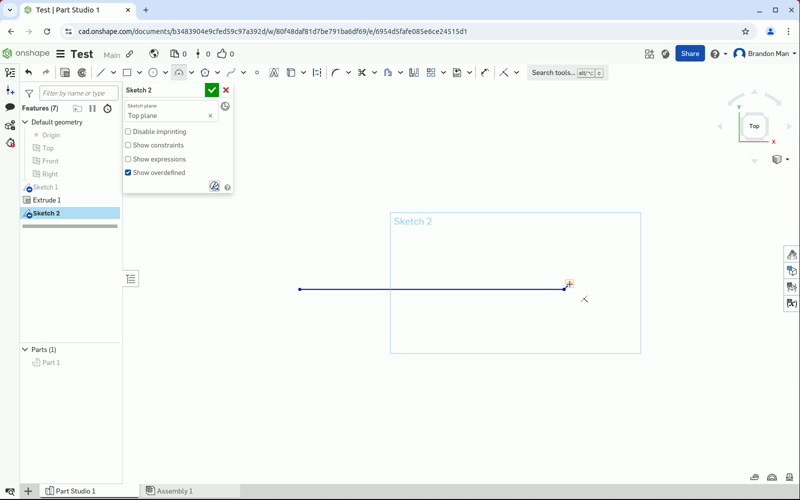
scroll(-6)
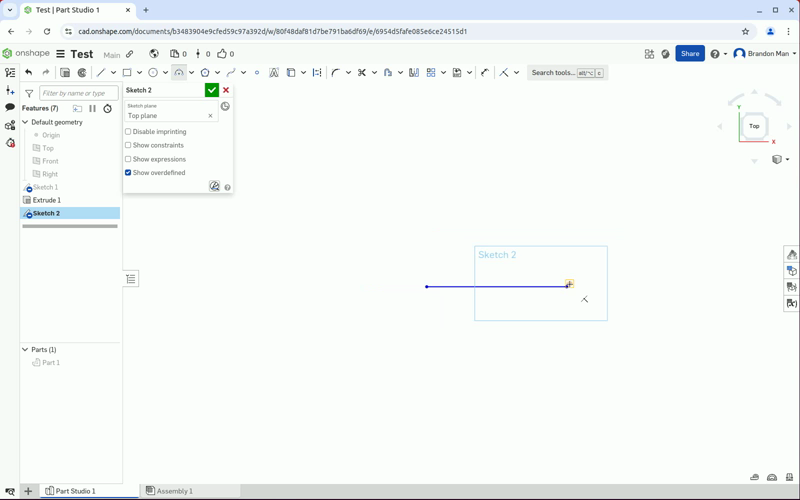
scroll(-6)
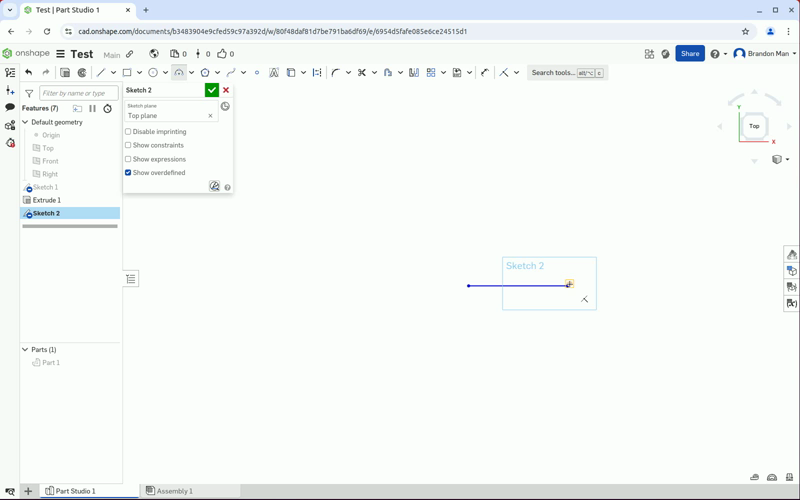
scroll(-6)
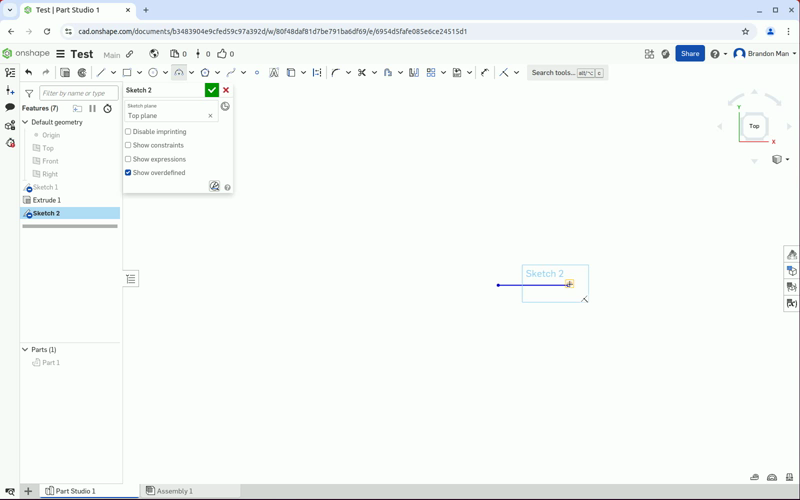
key_down(shift)
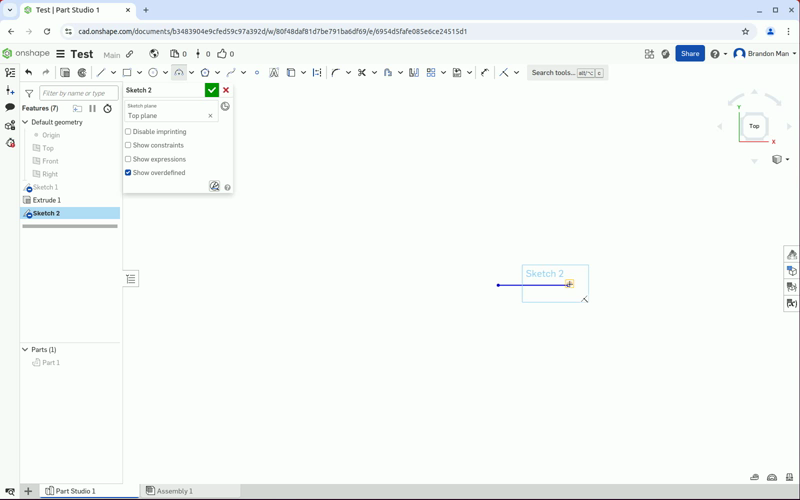
mouse_move(571, 283)
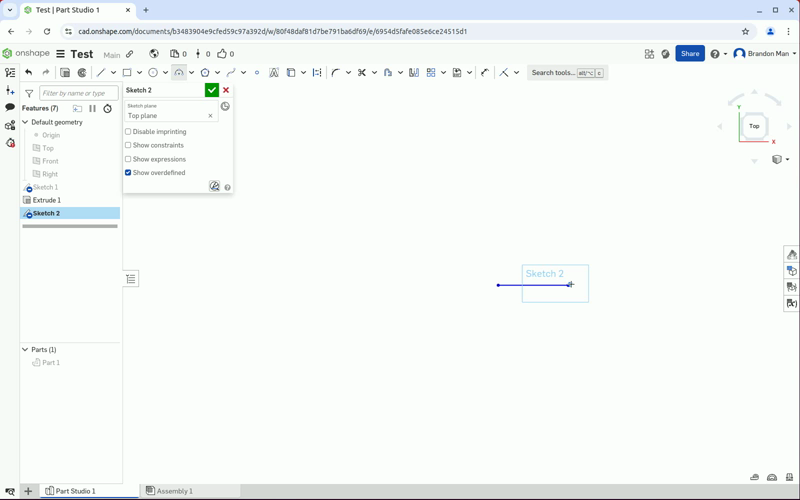
scroll(6)
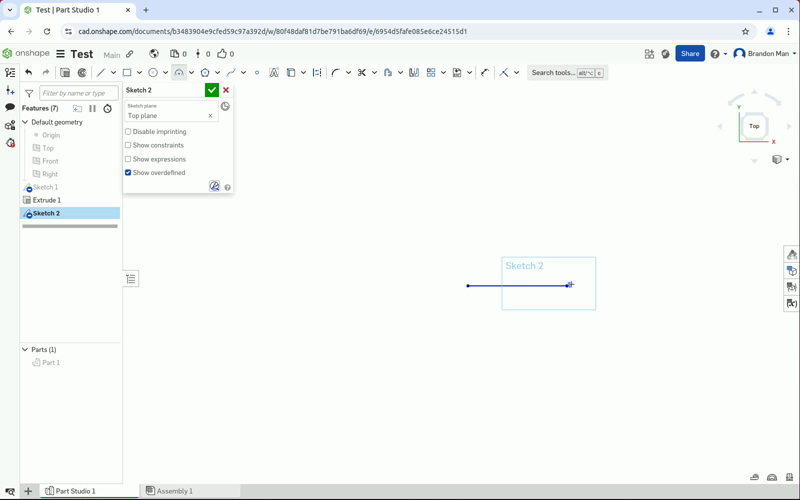
scroll(6)
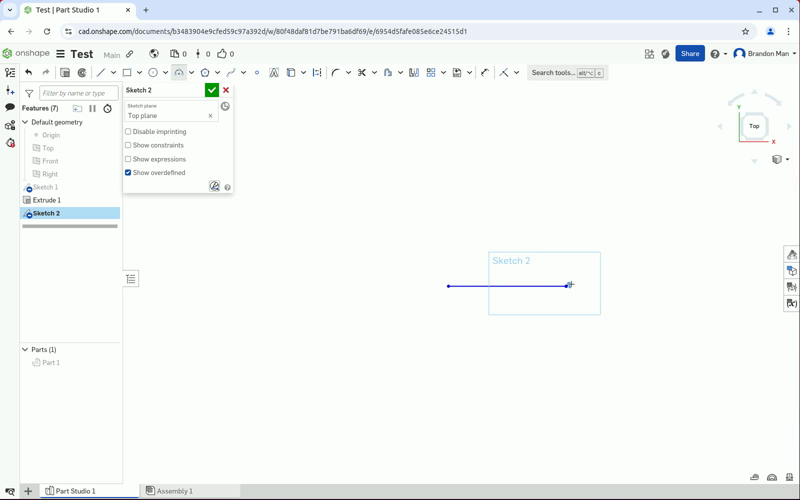
scroll(6)
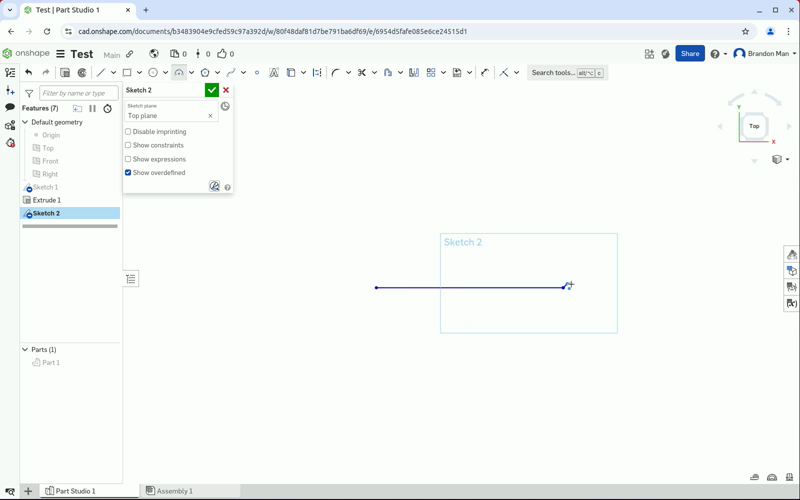
scroll(6)
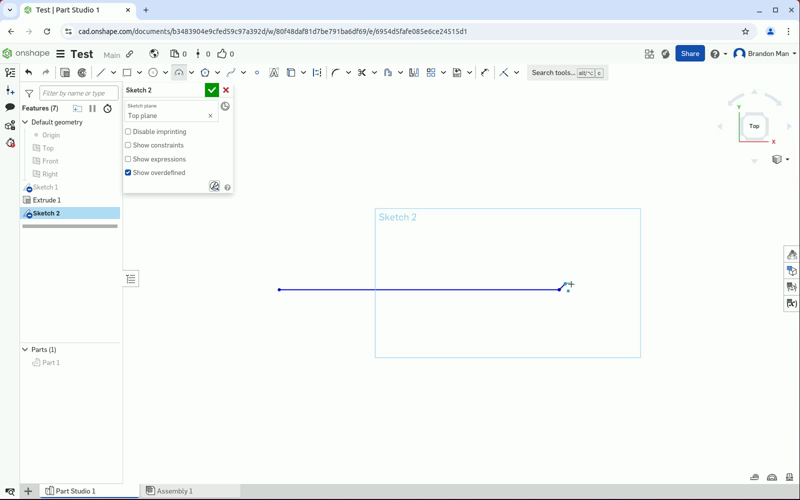
scroll(6)
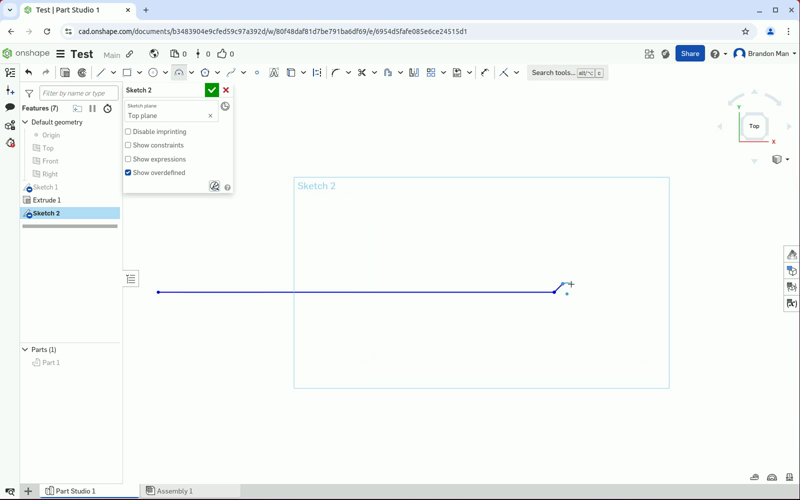
scroll(6)
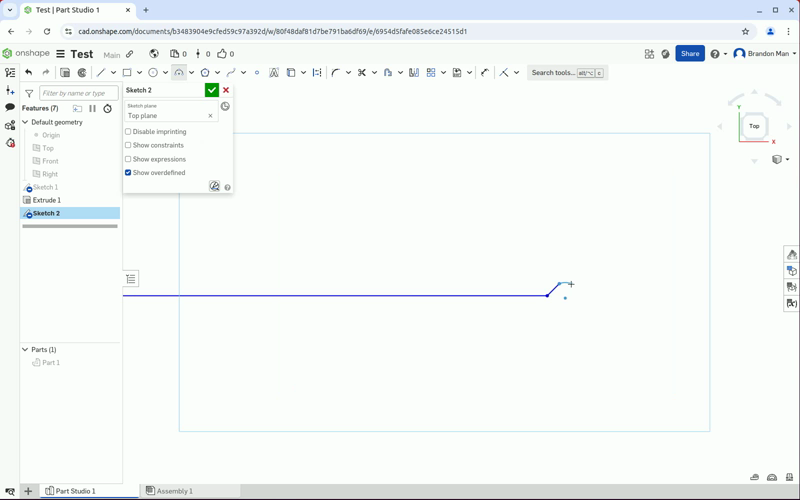
scroll(6)
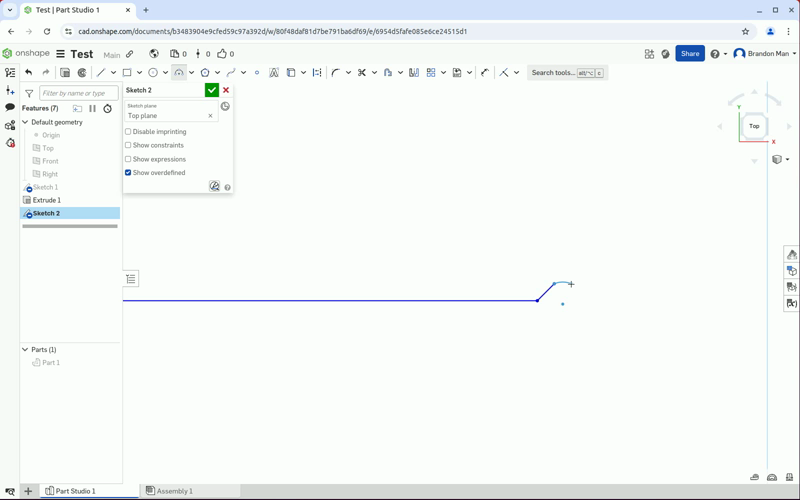
click(571, 283)
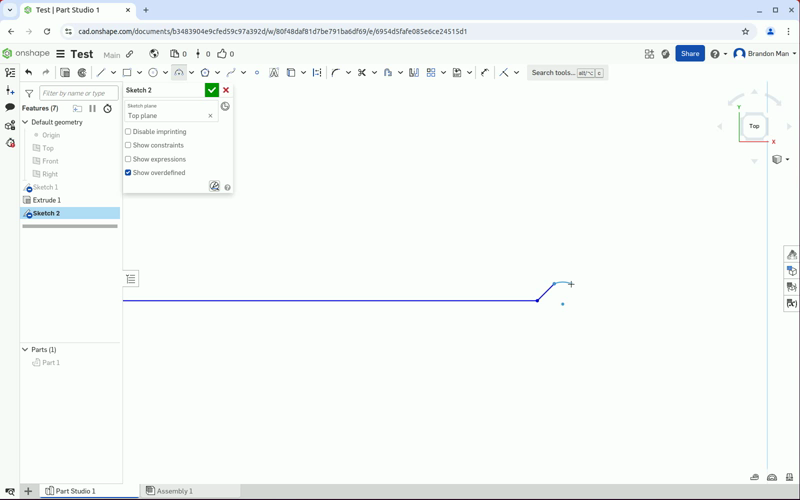
scroll(-6)
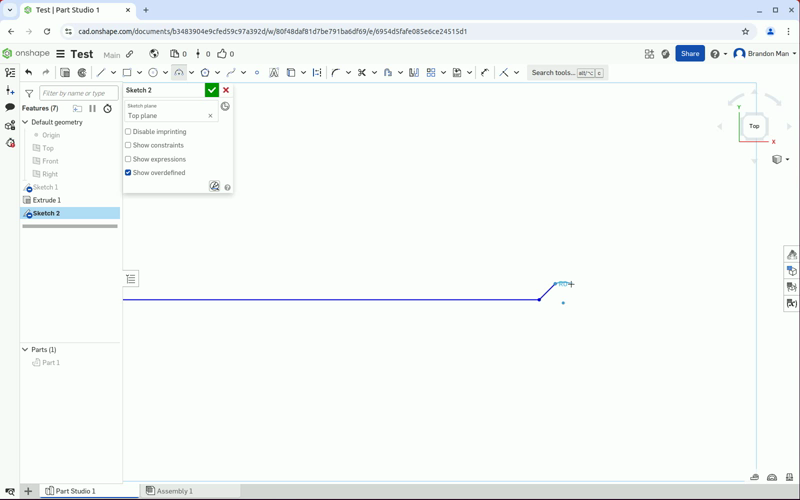
scroll(-6)
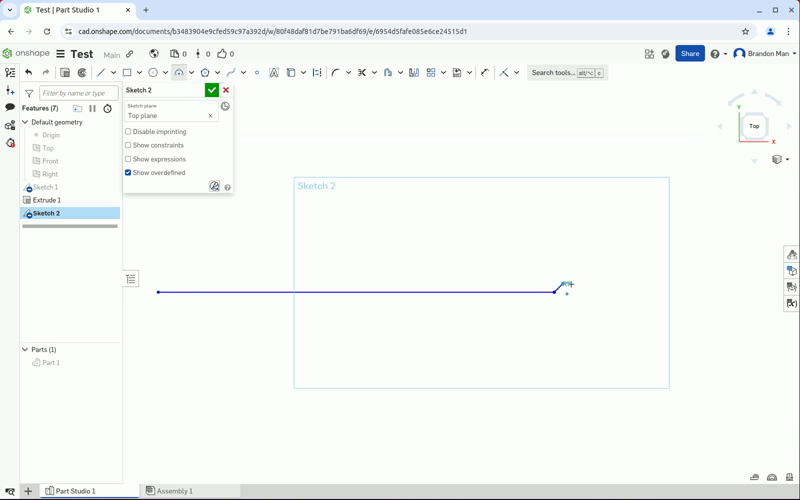
scroll(-6)
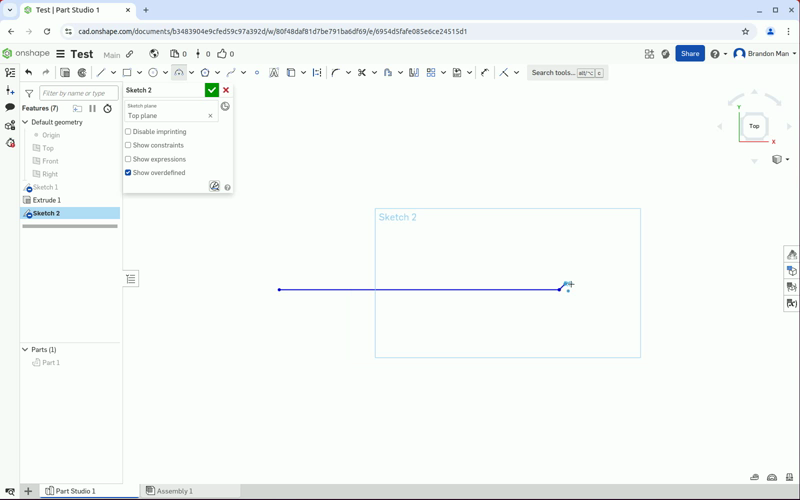
scroll(-6)
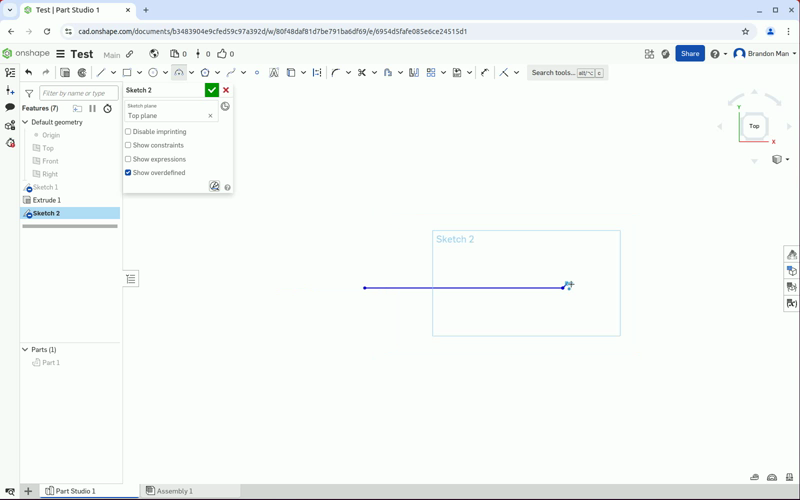
scroll(-6)
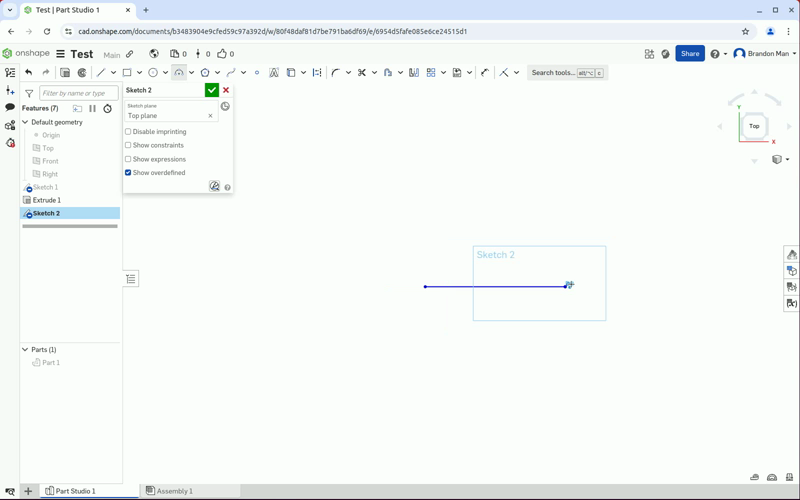
scroll(-6)
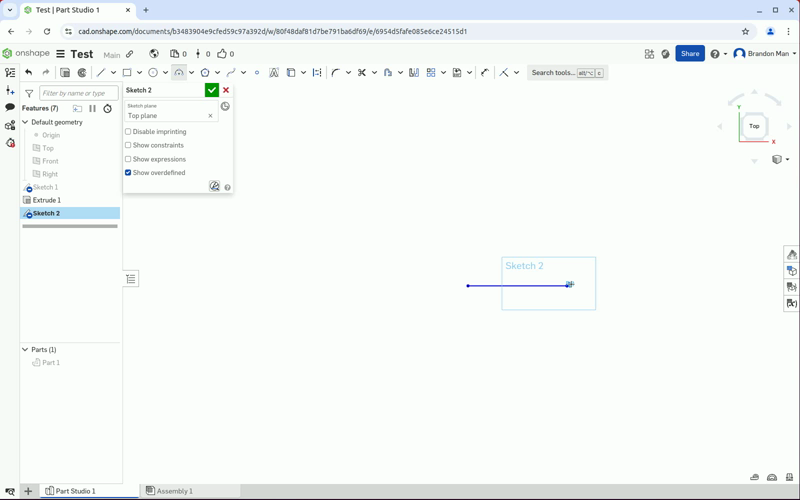
scroll(-6)
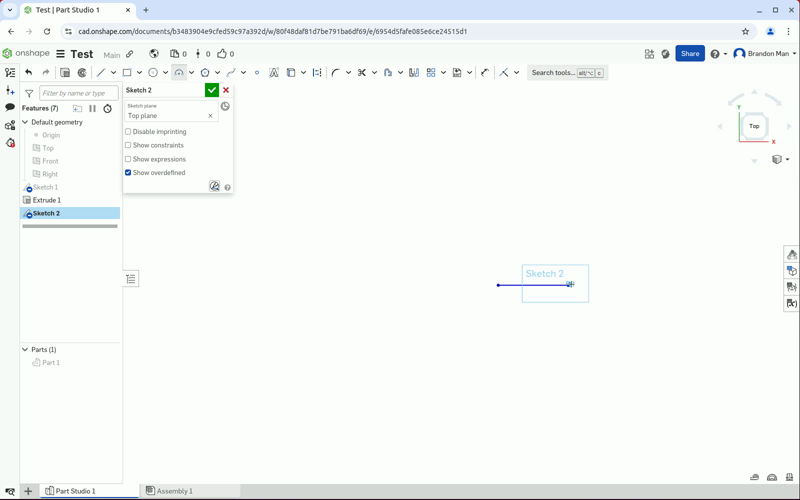
mouse_move(570, 282)
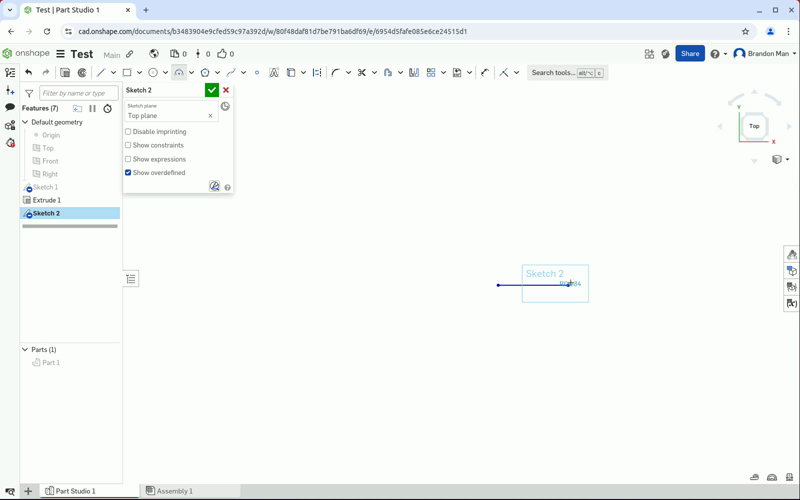
scroll(6)
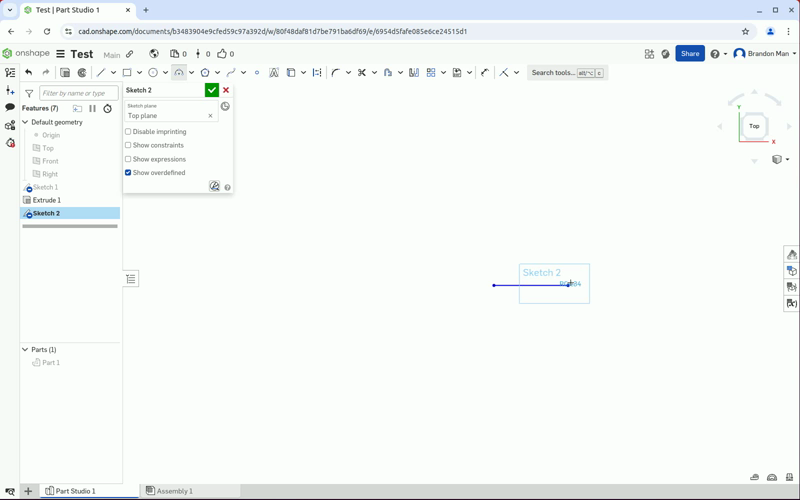
scroll(6)
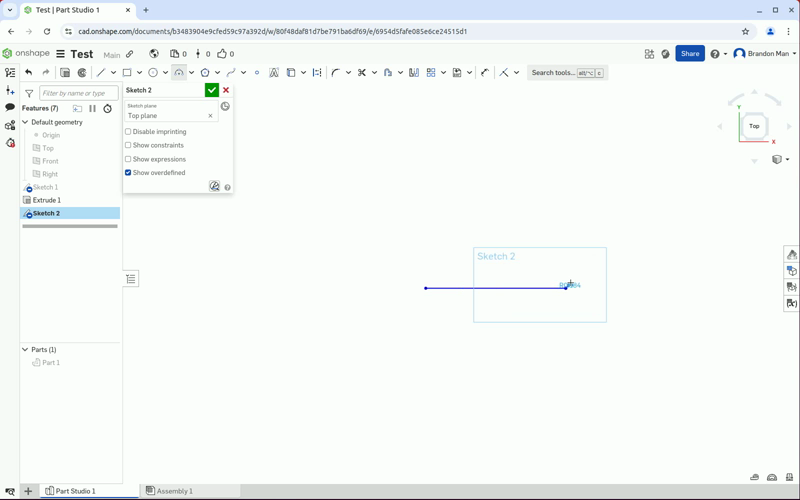
scroll(6)
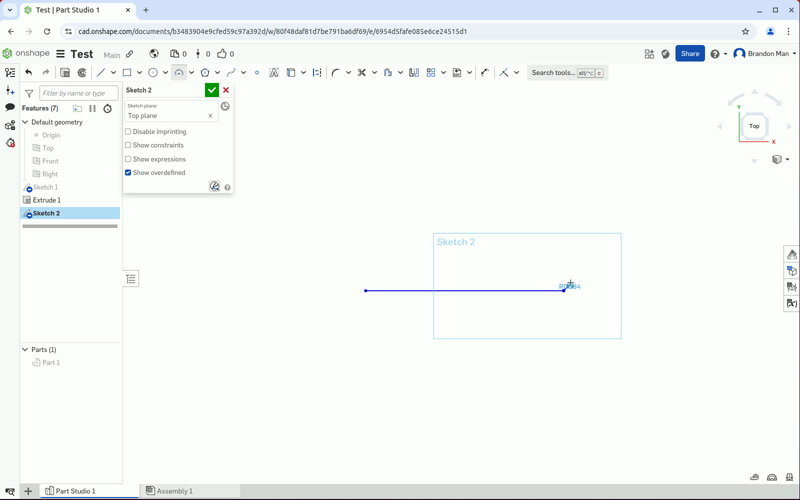
scroll(6)
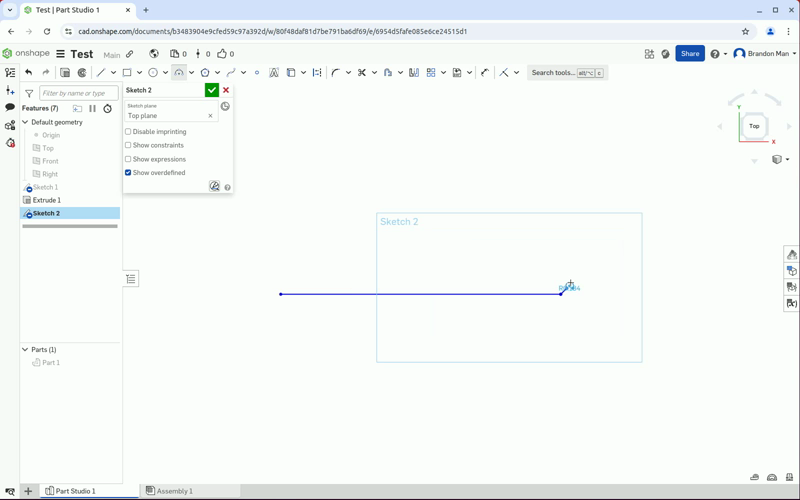
scroll(6)
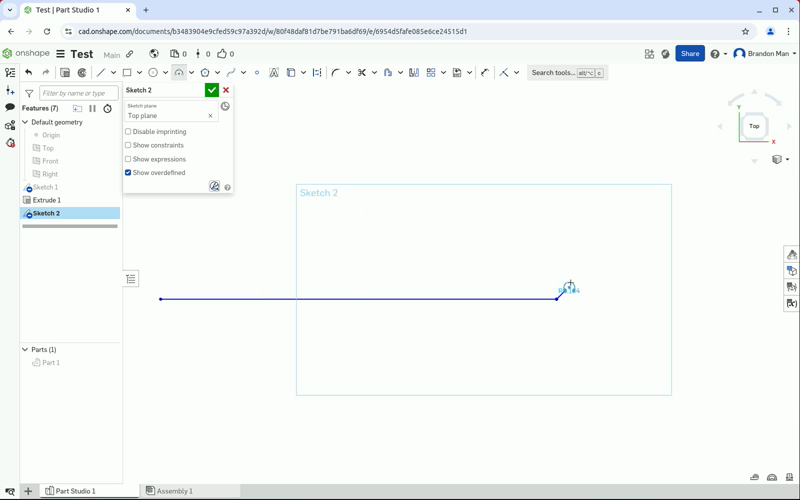
scroll(6)
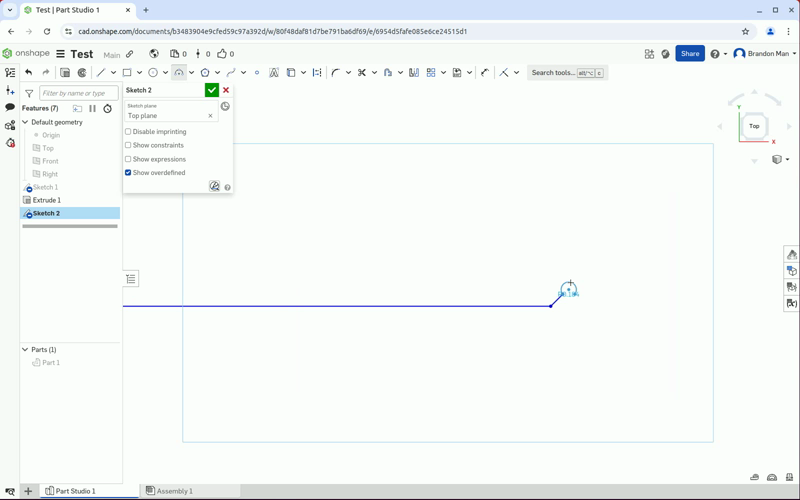
scroll(6)
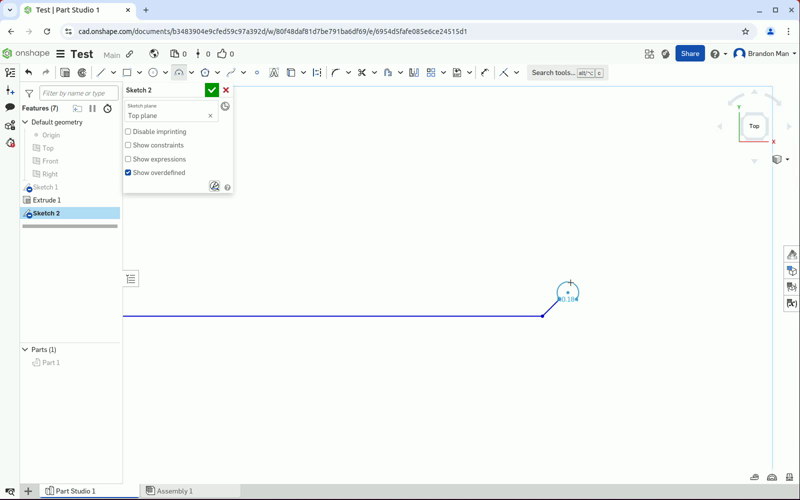
click(570, 282)
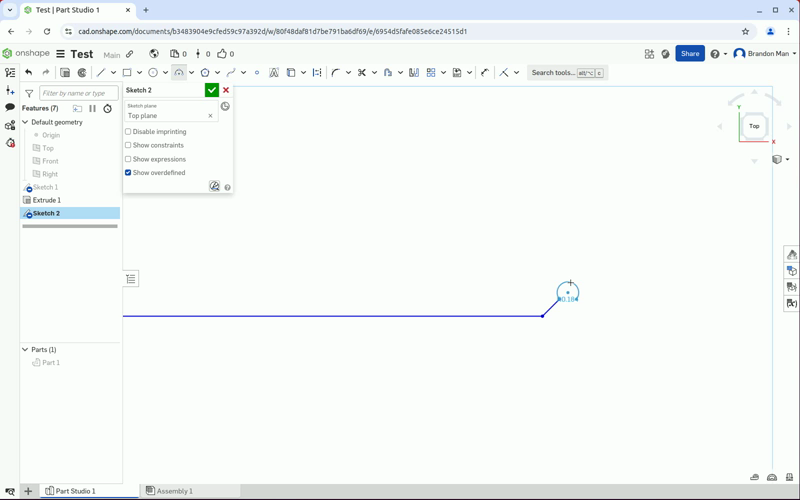
scroll(-6)
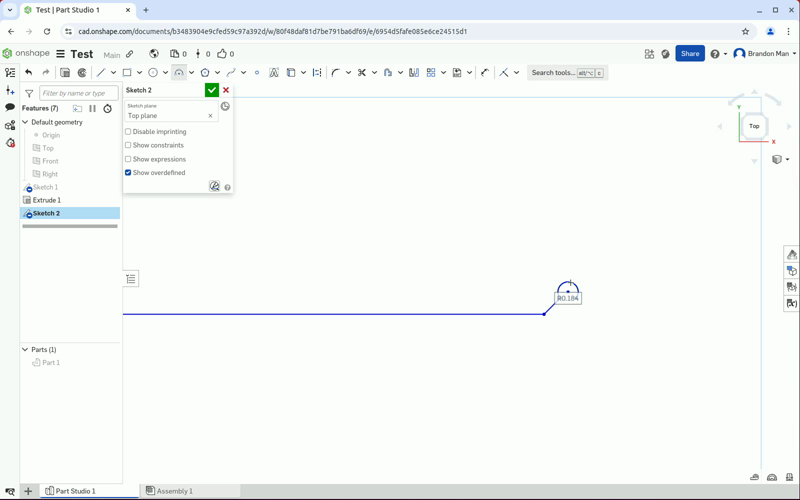
scroll(-6)
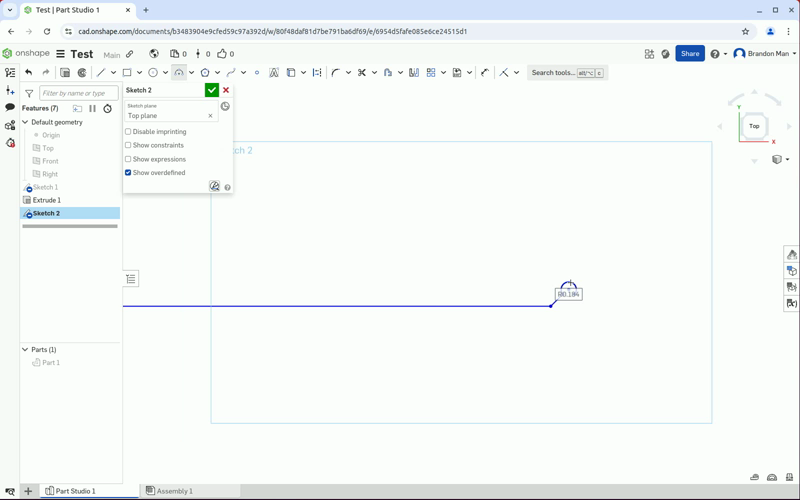
scroll(-6)
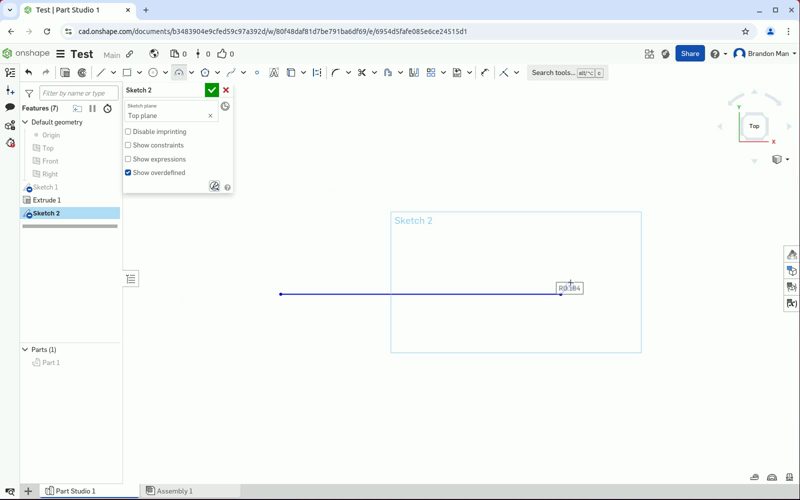
scroll(-6)
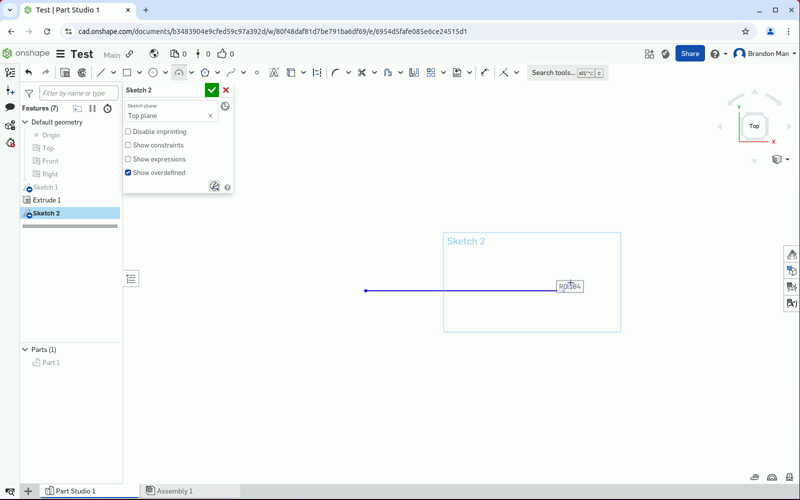
scroll(-6)
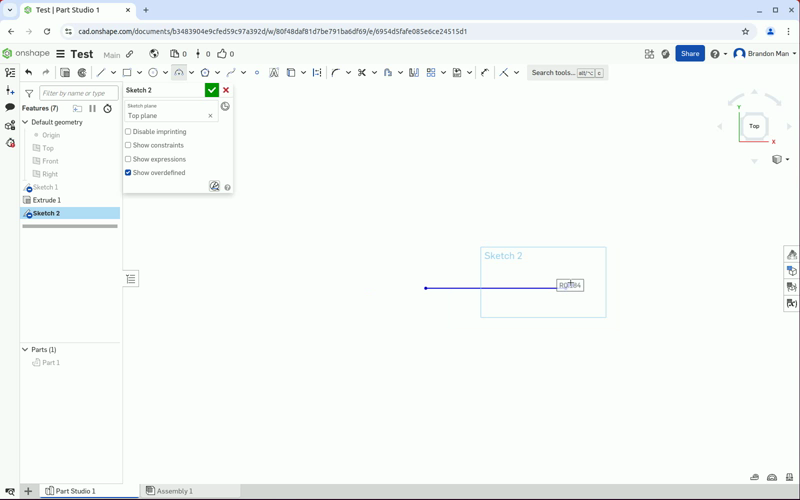
scroll(-6)
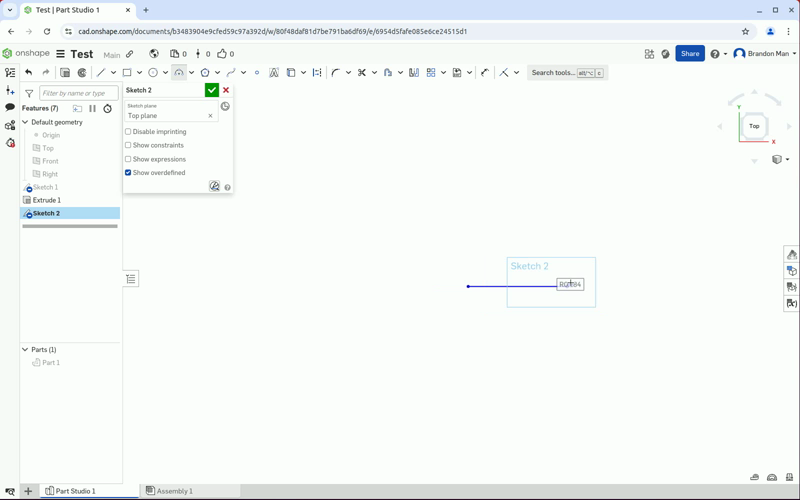
scroll(-6)
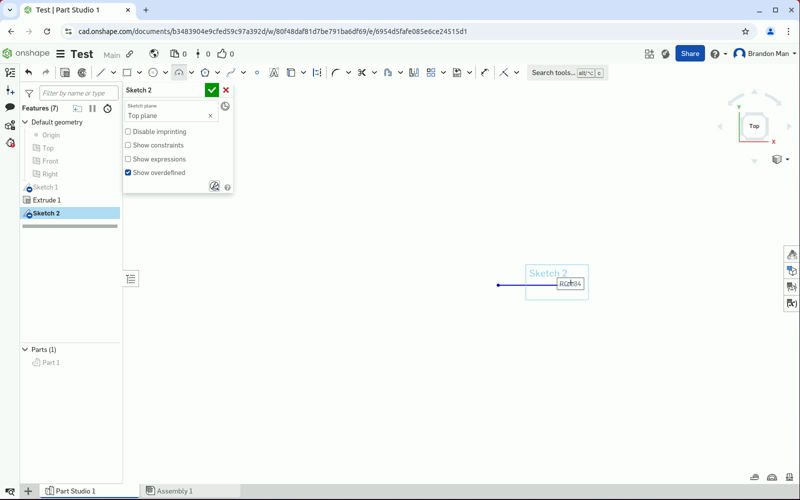
key_up(shift)
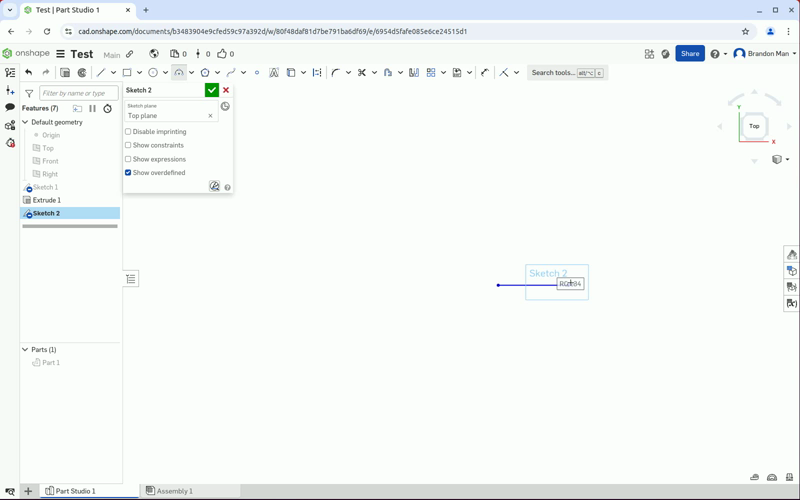
key(esc)
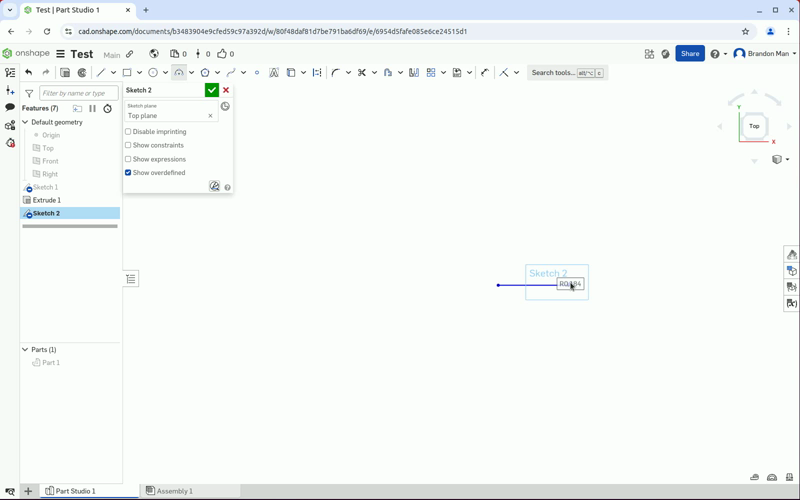
key(l)
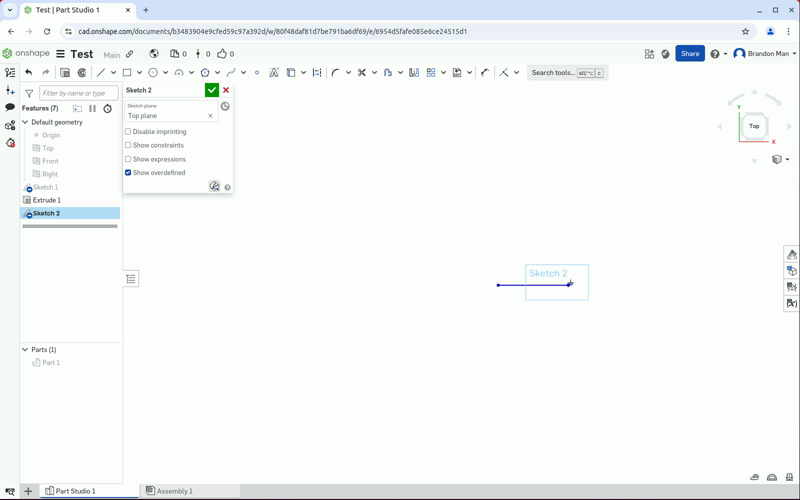
mouse_move(571, 283)
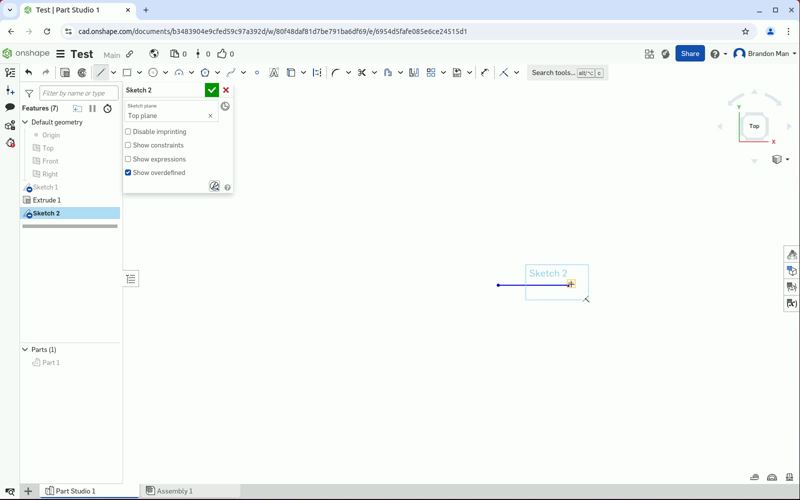
scroll(6)
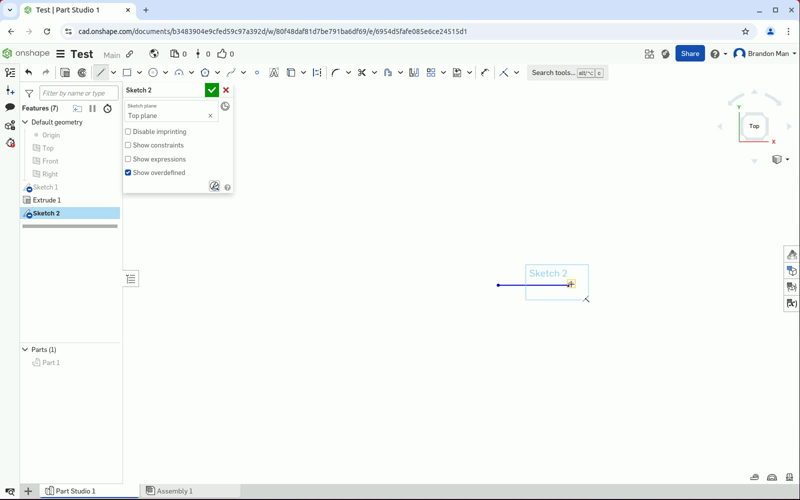
scroll(6)
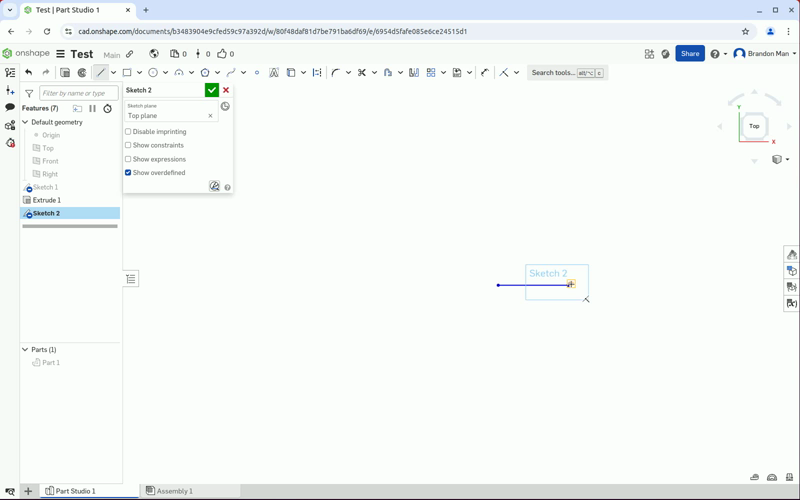
scroll(6)
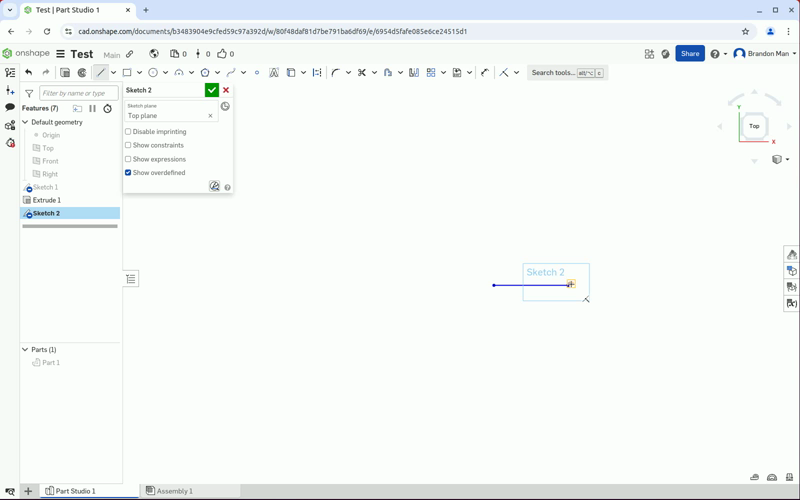
scroll(6)
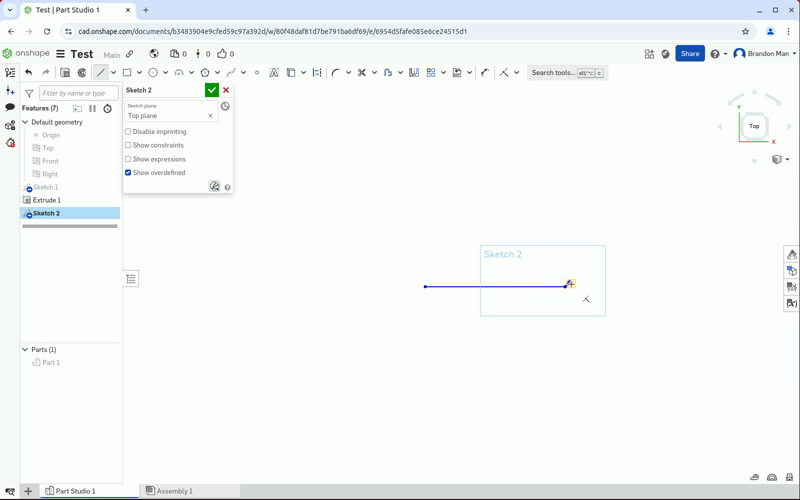
scroll(6)
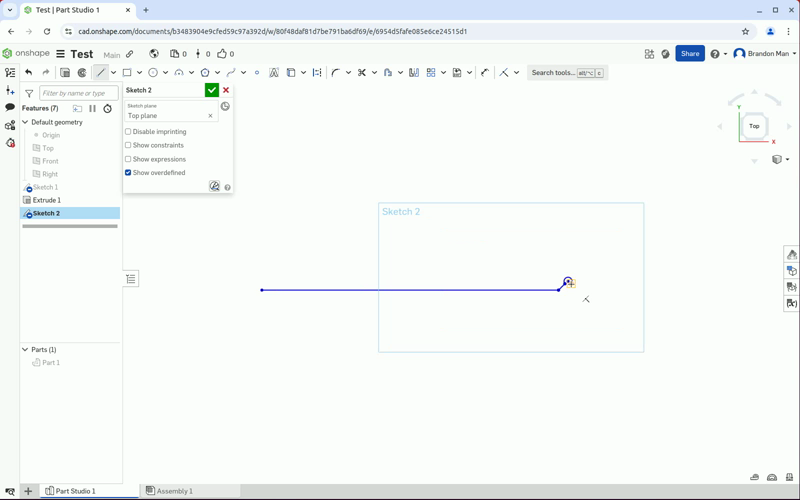
scroll(6)
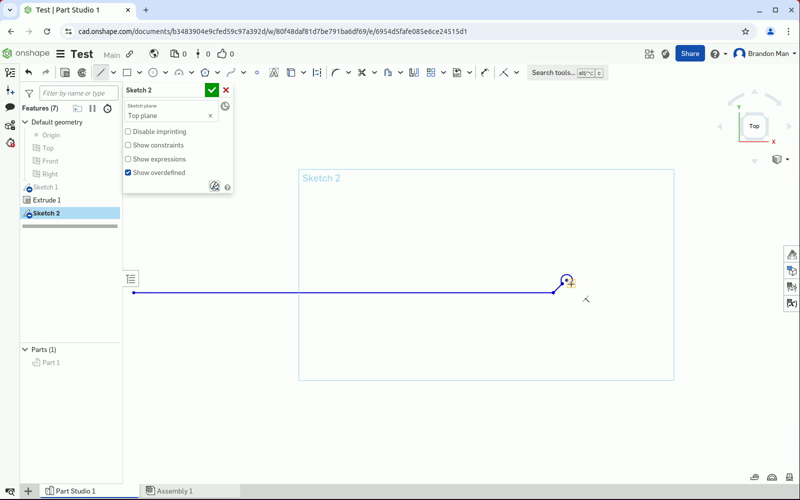
scroll(6)
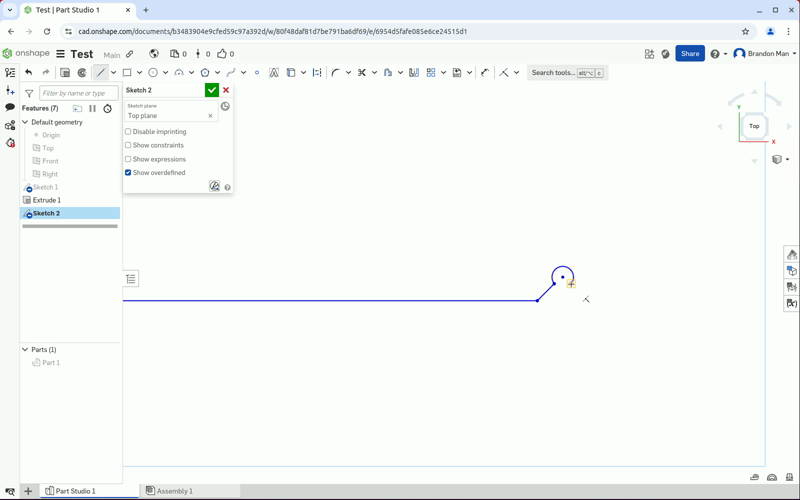
click(571, 283)
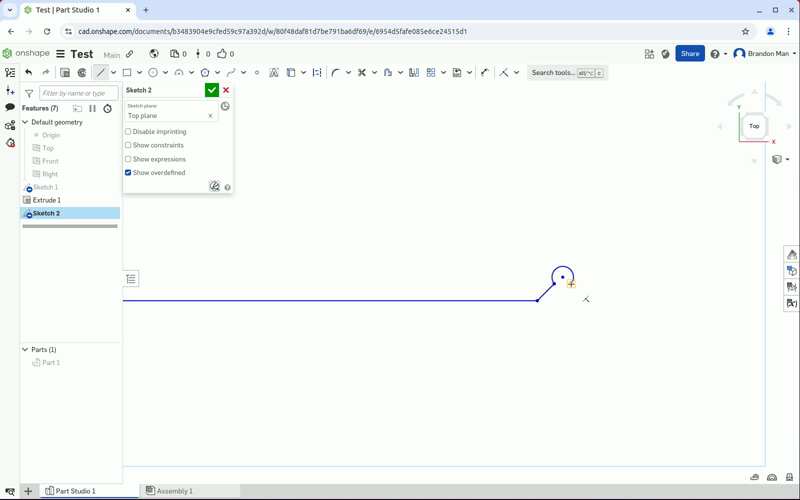
scroll(-6)
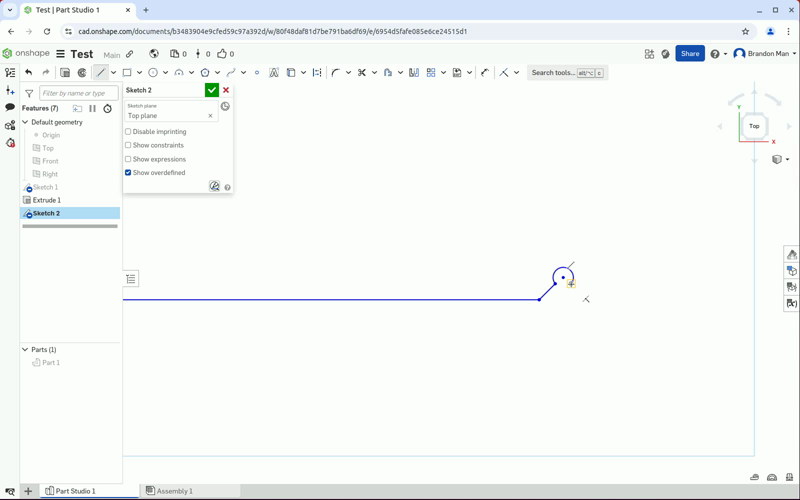
scroll(-6)
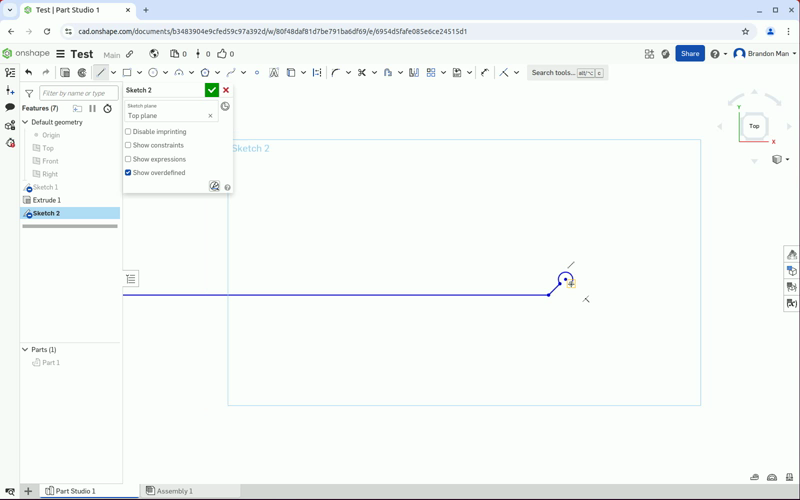
scroll(-6)
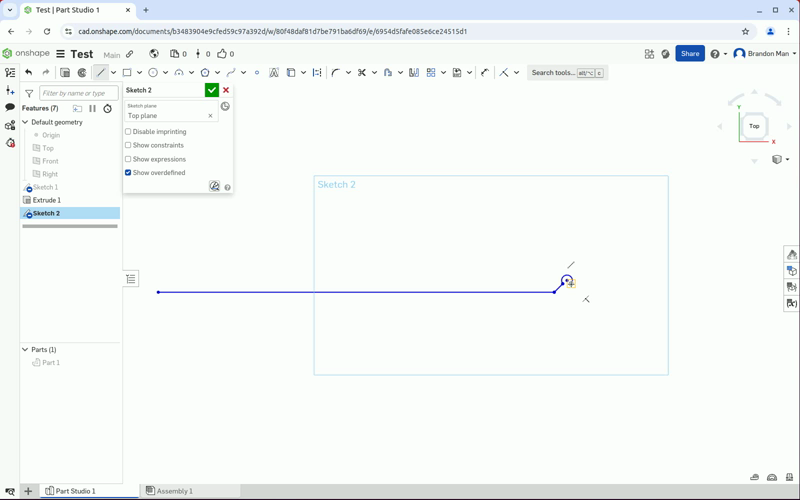
scroll(-6)
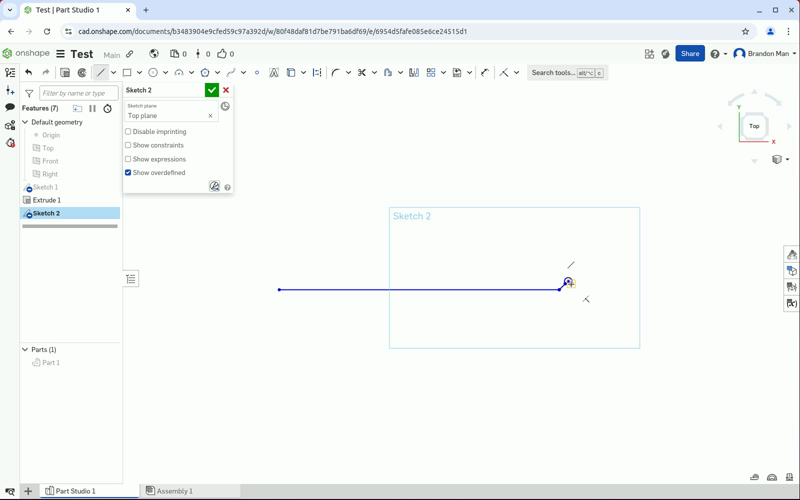
scroll(-6)
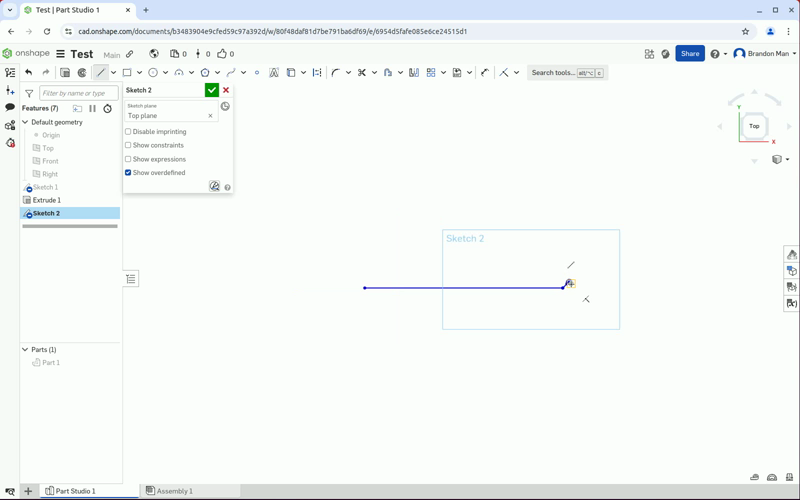
scroll(-6)
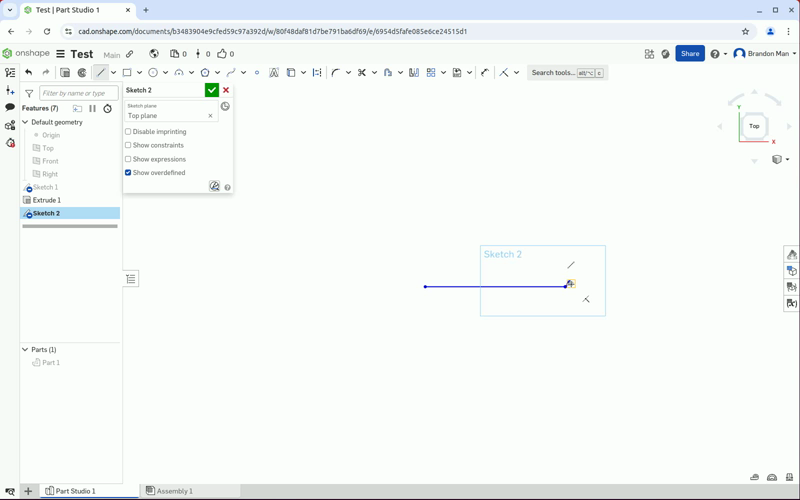
scroll(-6)
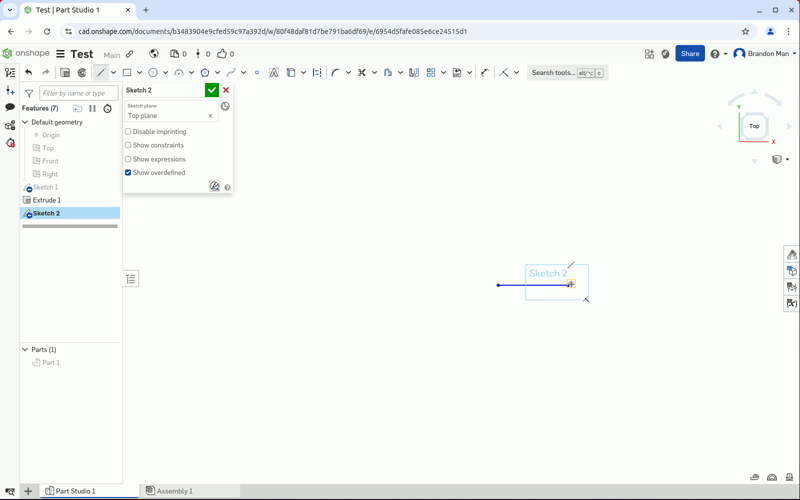
key_down(shift)
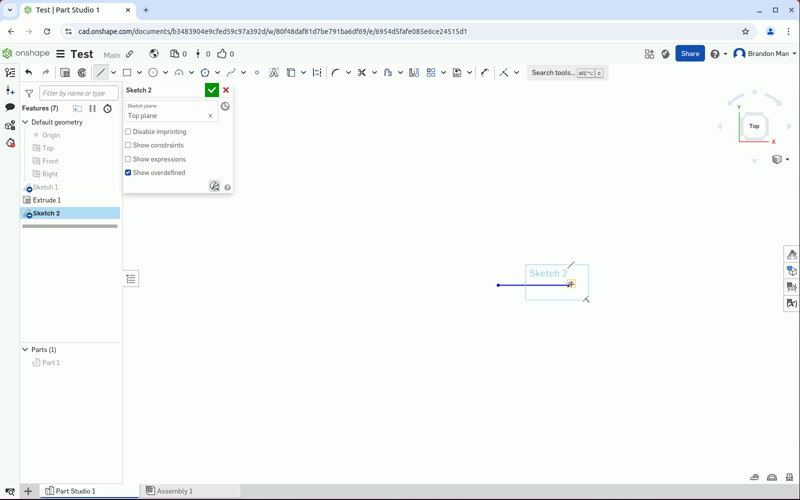
mouse_move(589, 283)
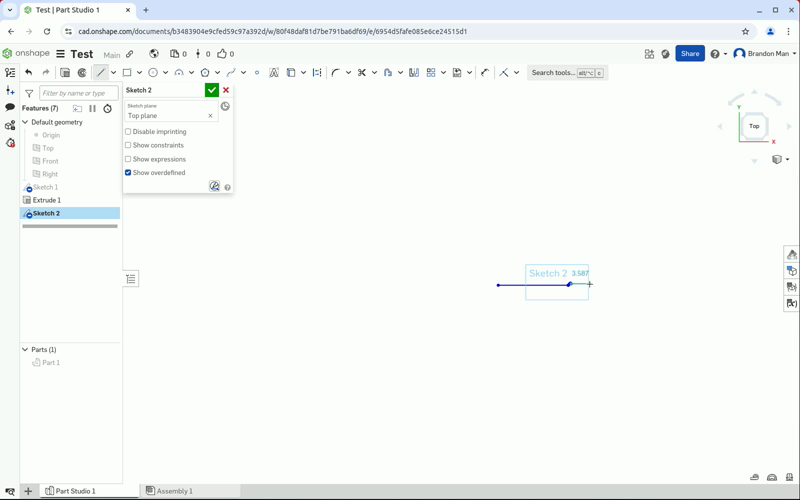
mouse_move(572, 286)
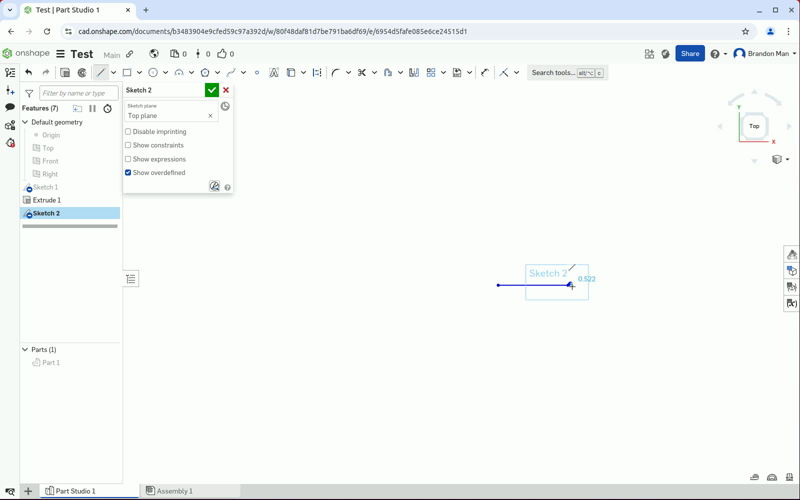
scroll(6)
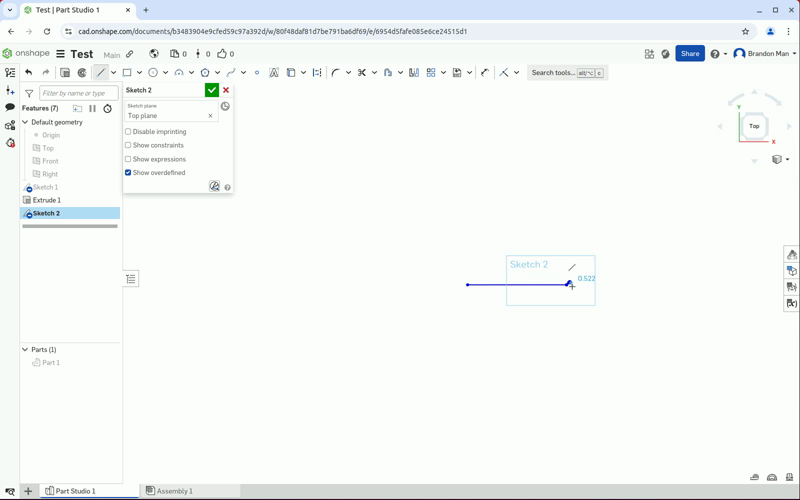
scroll(6)
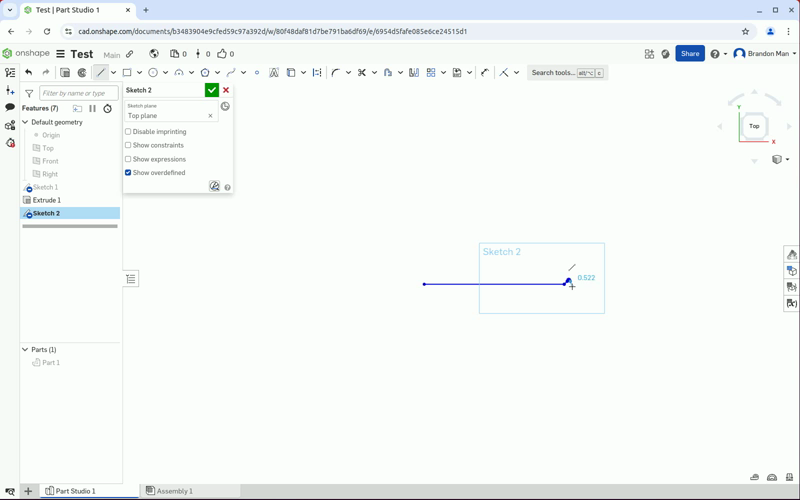
scroll(6)
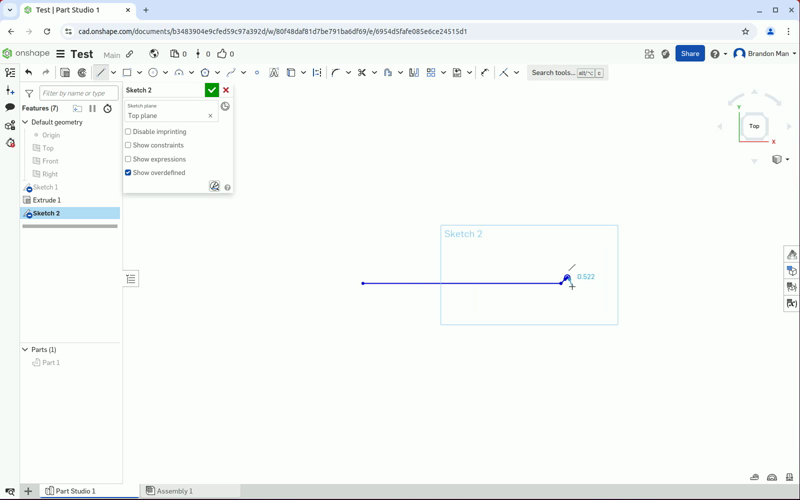
scroll(6)
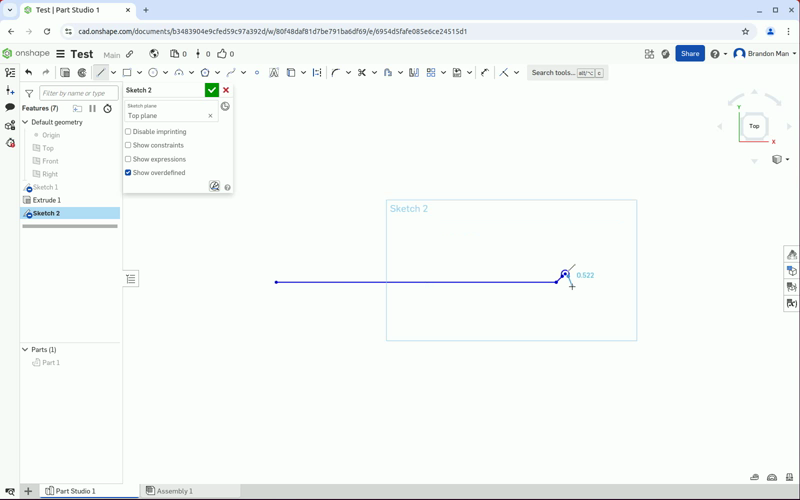
scroll(6)
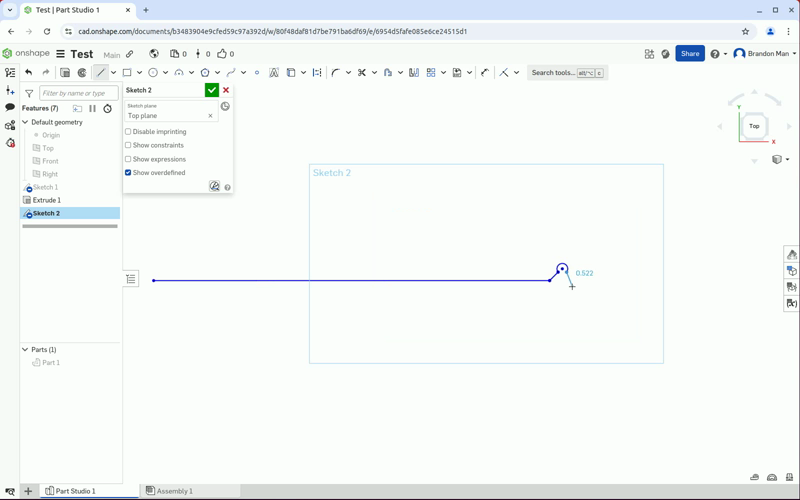
scroll(6)
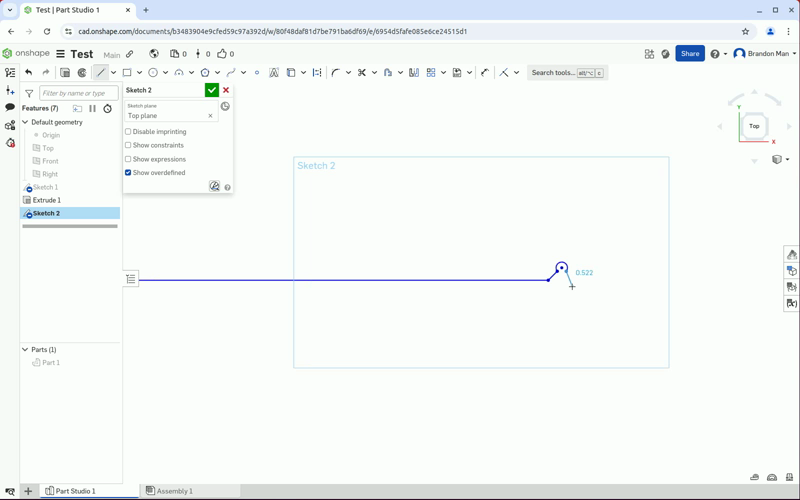
scroll(6)
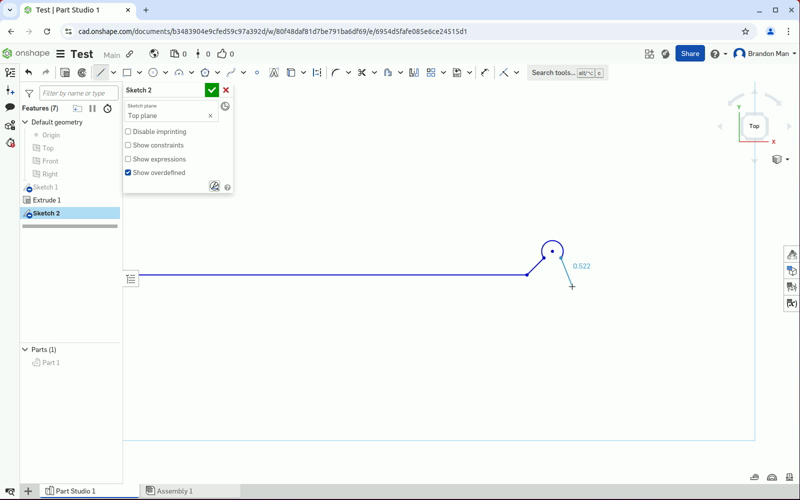
click(572, 286)
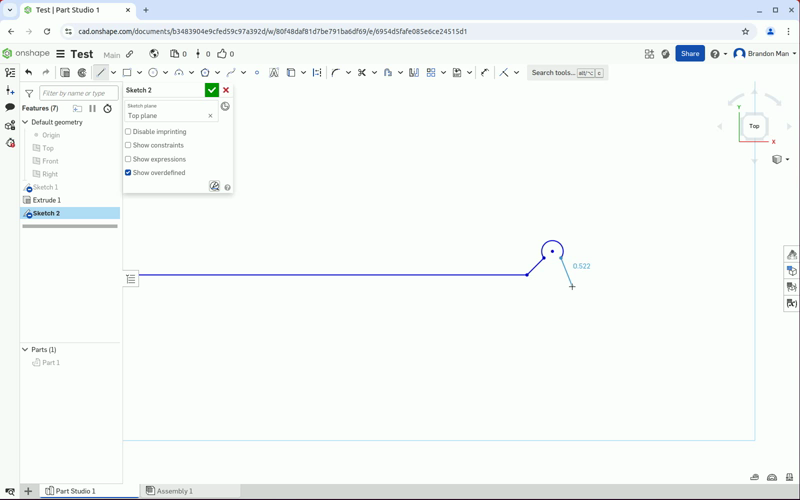
scroll(-6)
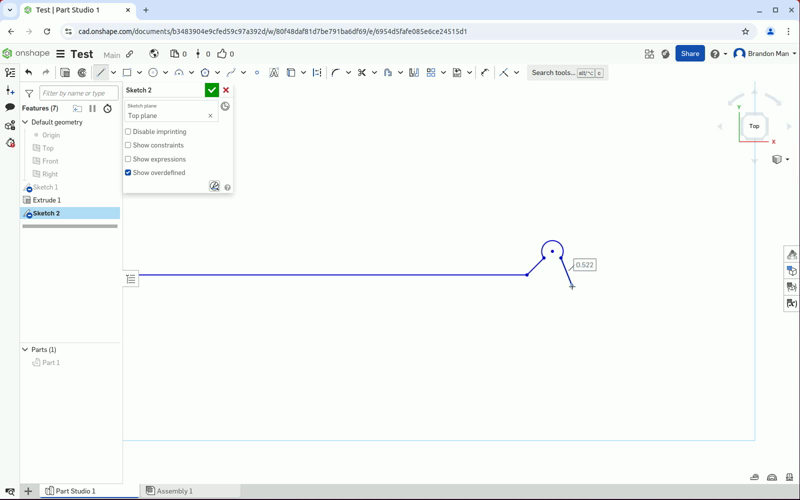
scroll(-6)
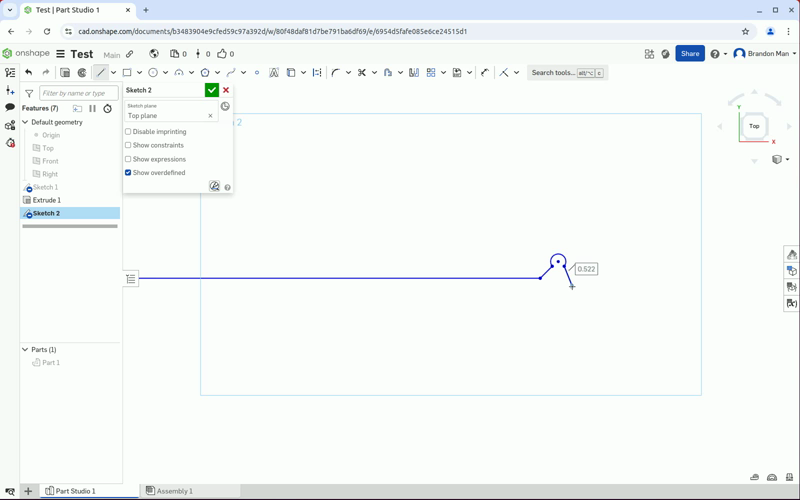
scroll(-6)
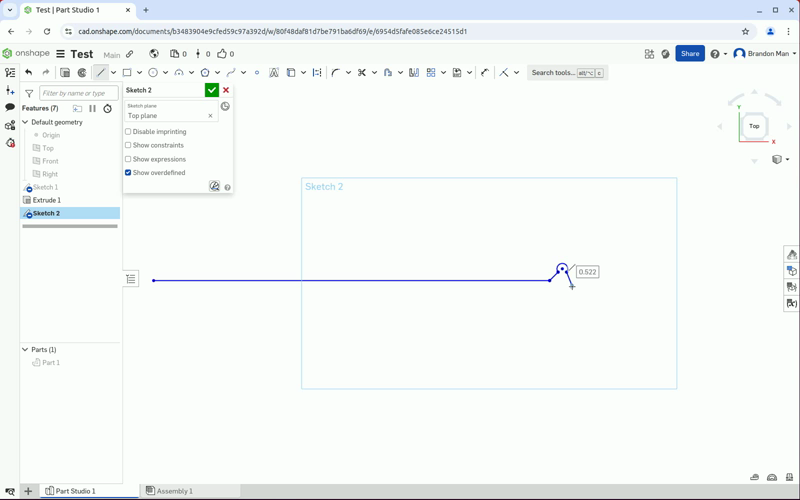
scroll(-6)
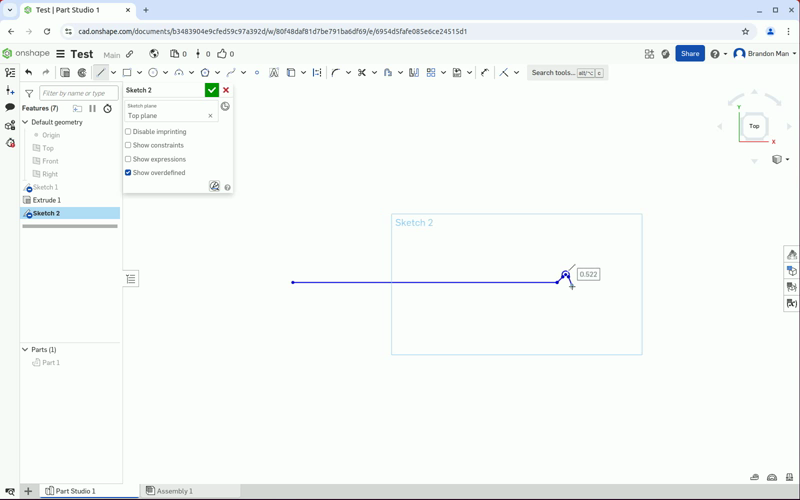
scroll(-6)
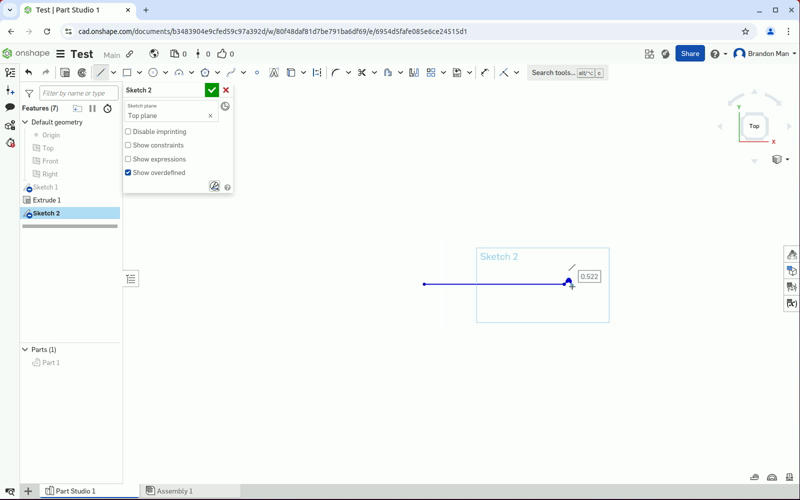
scroll(-6)
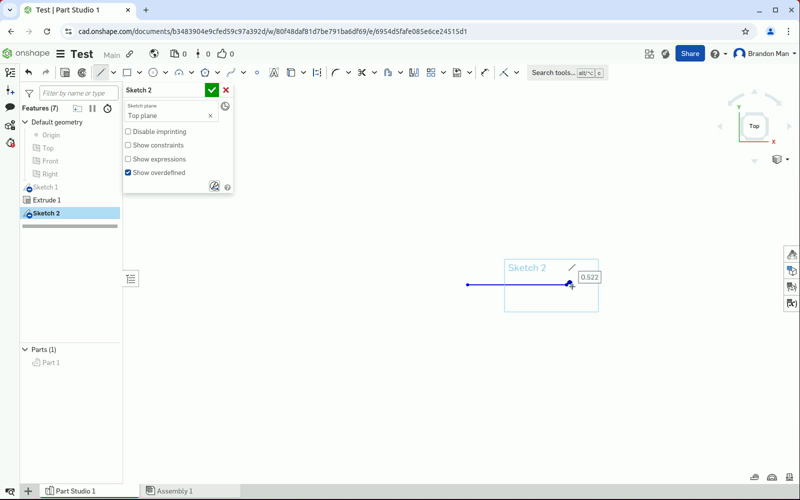
scroll(-6)
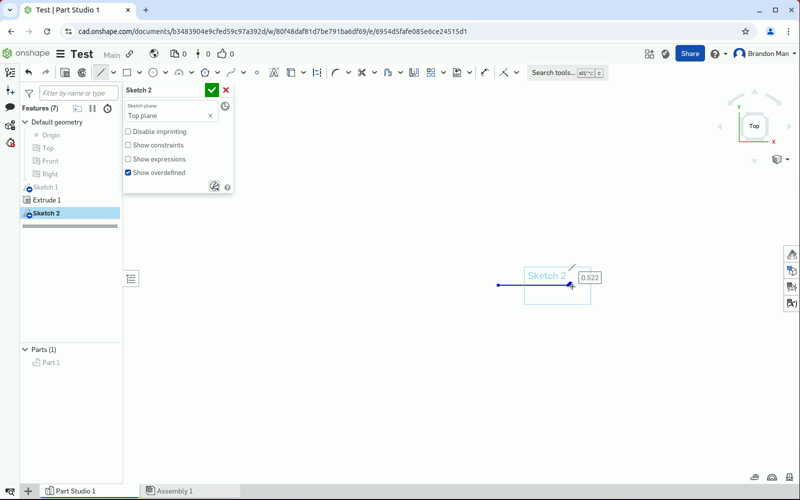
key_up(shift)
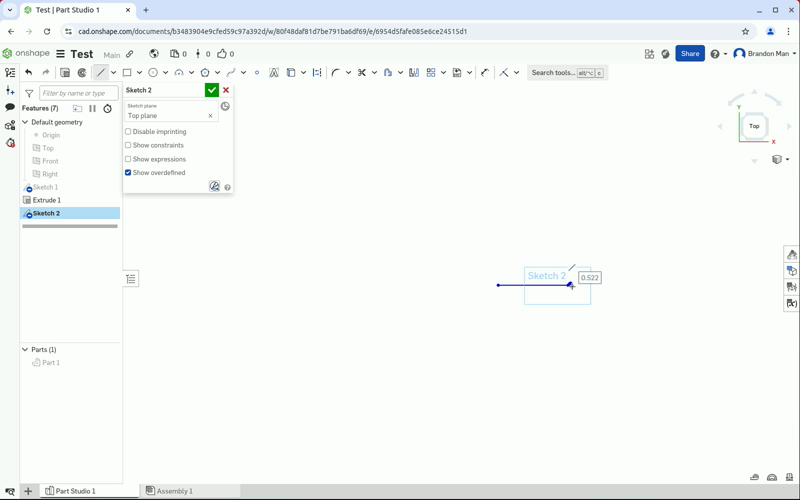
key(esc)
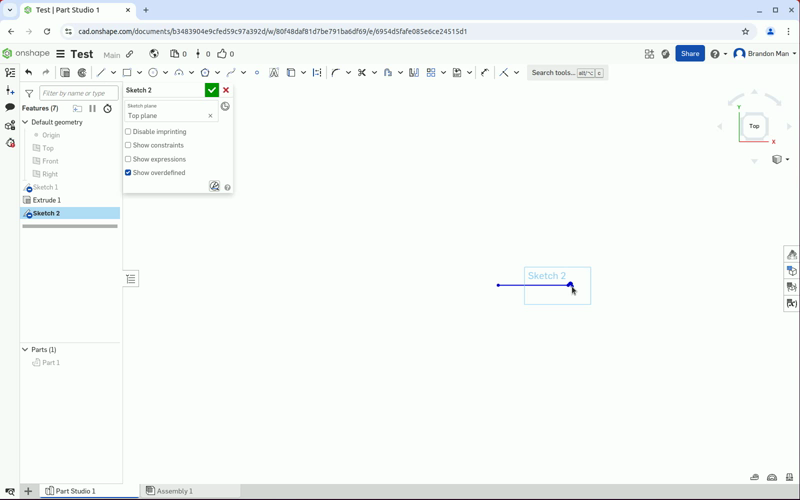
key(a)
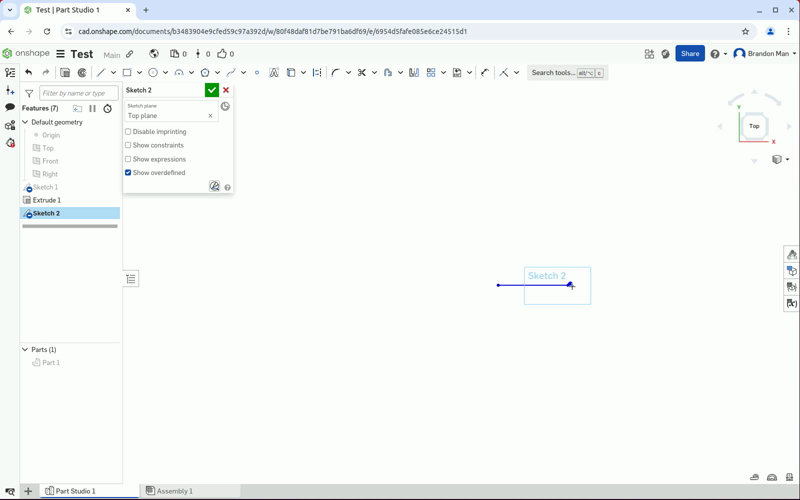
mouse_move(572, 286)
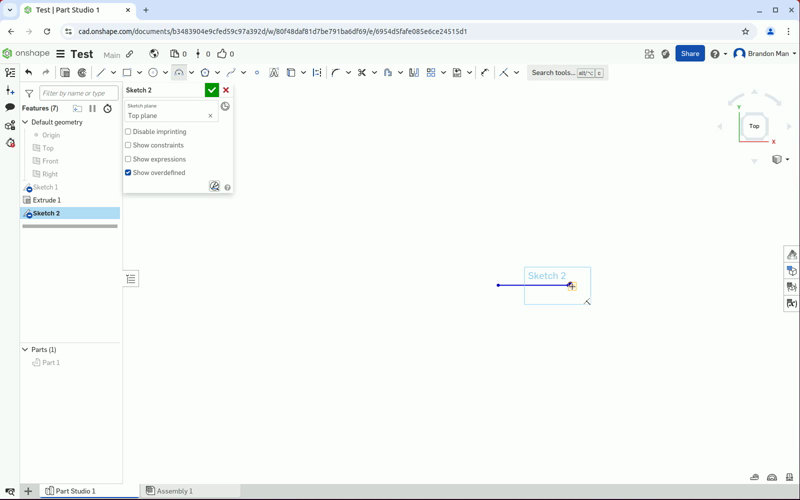
scroll(6)
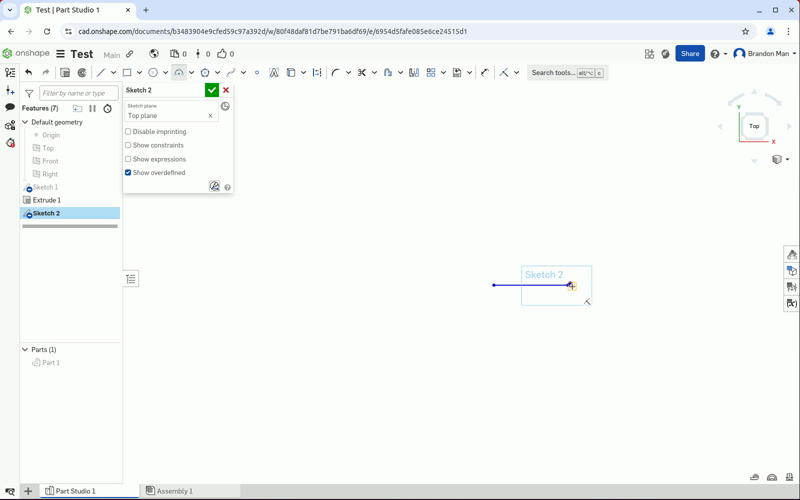
scroll(6)
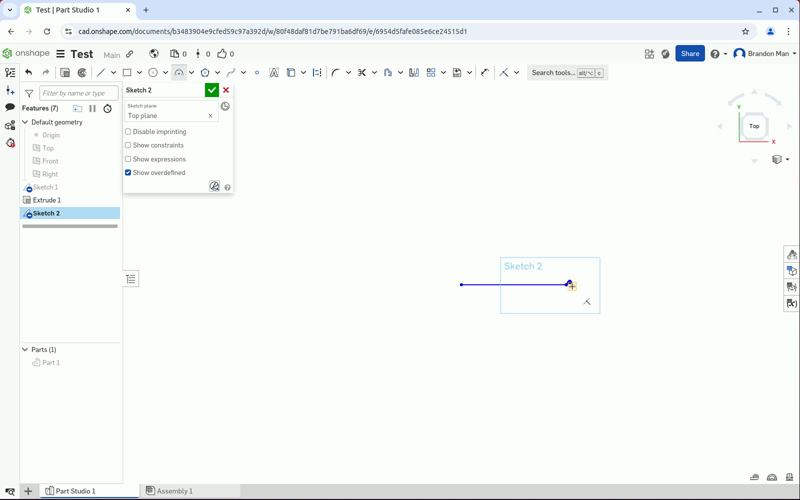
scroll(6)
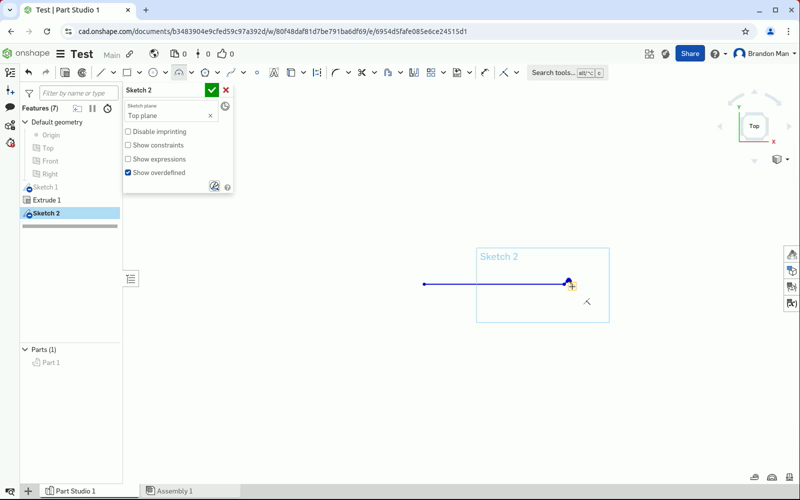
scroll(6)
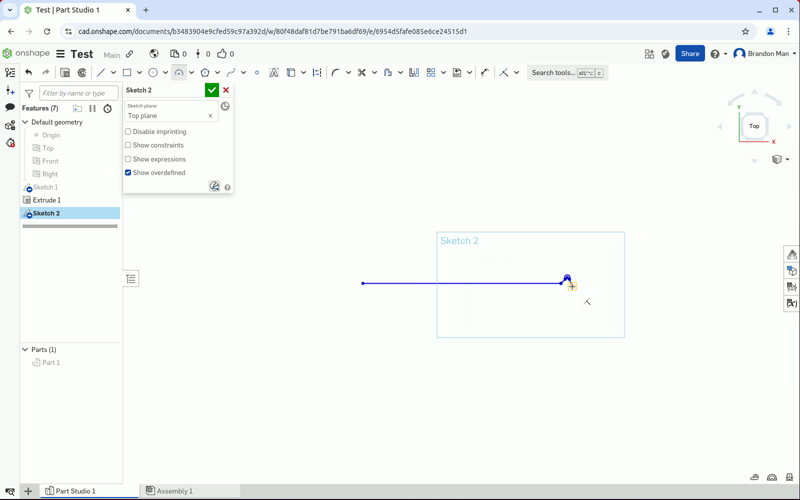
scroll(6)
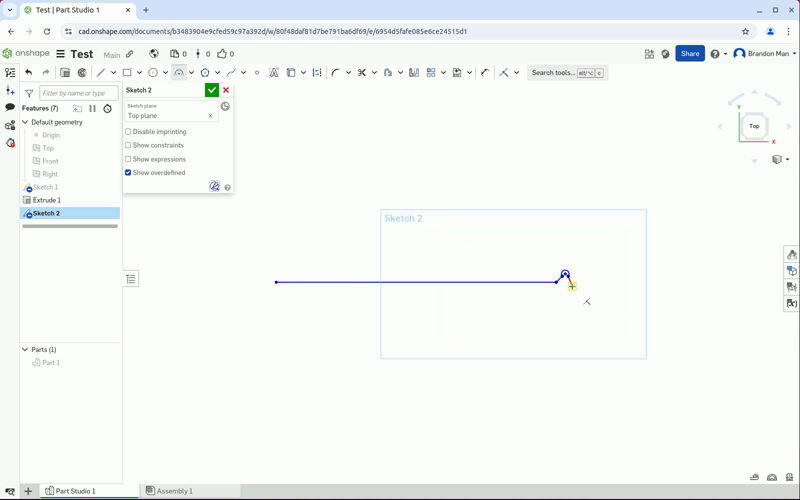
scroll(6)
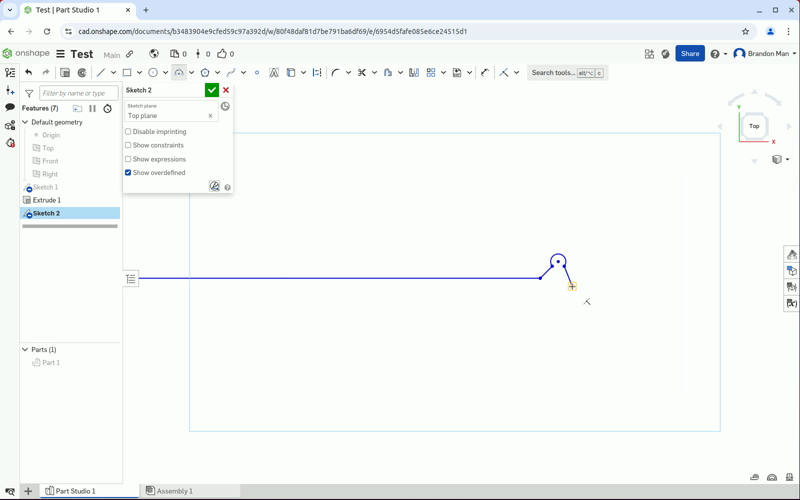
scroll(6)
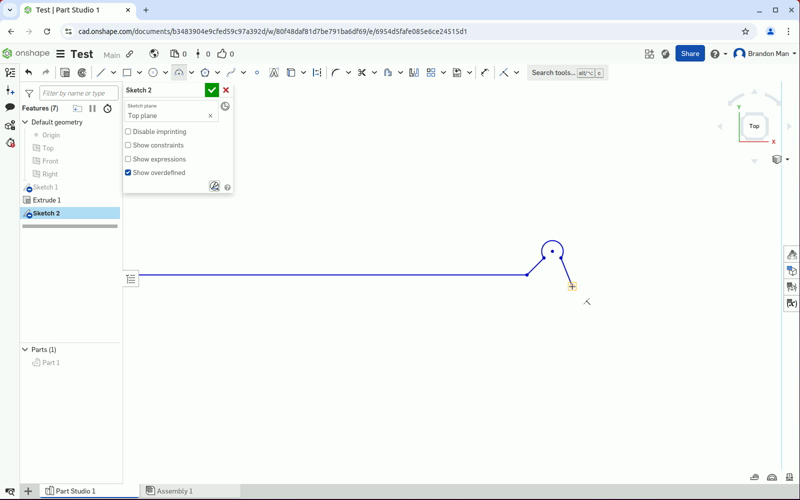
click(572, 286)
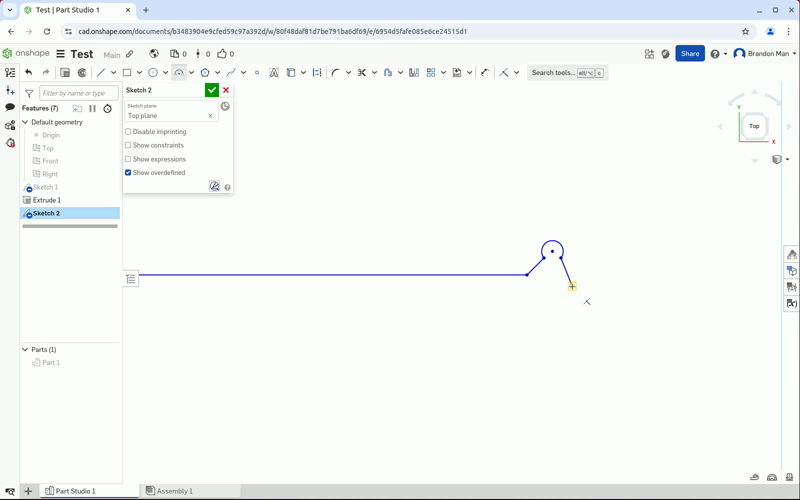
scroll(-6)
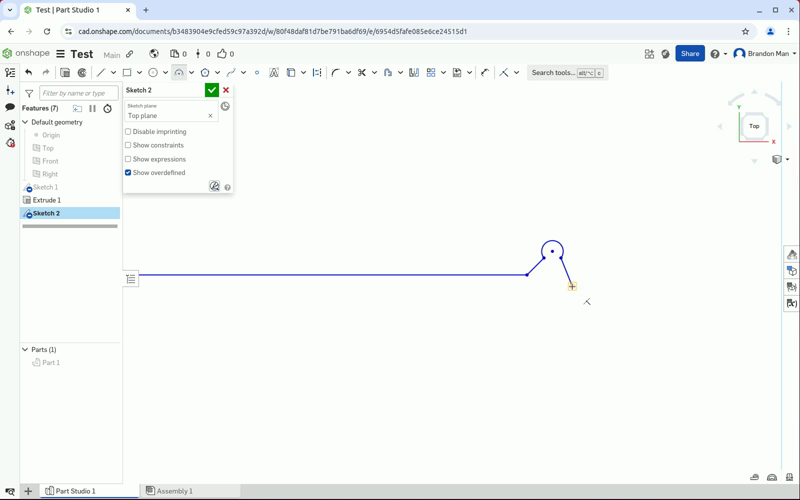
scroll(-6)
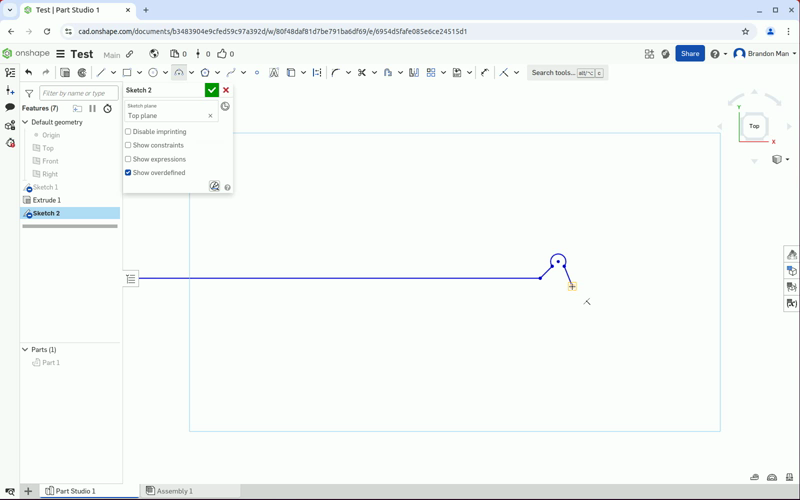
scroll(-6)
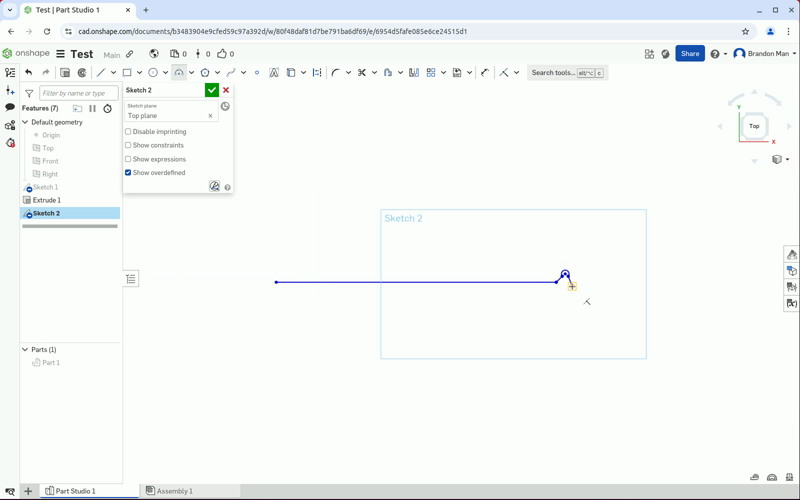
scroll(-6)
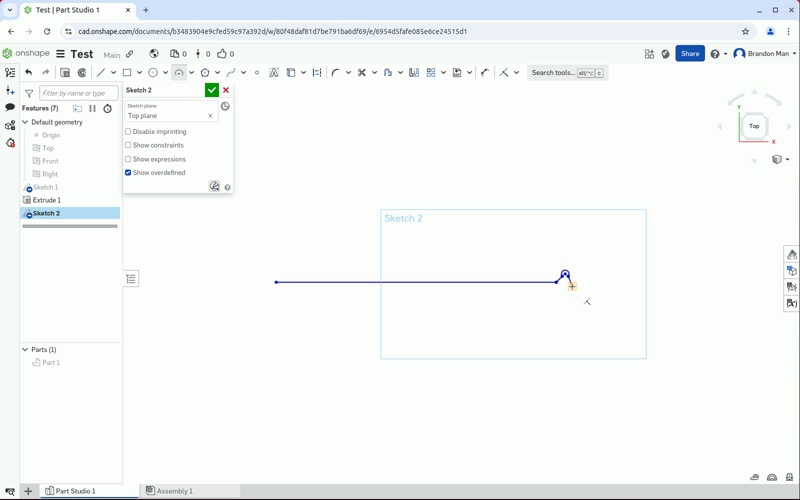
scroll(-6)
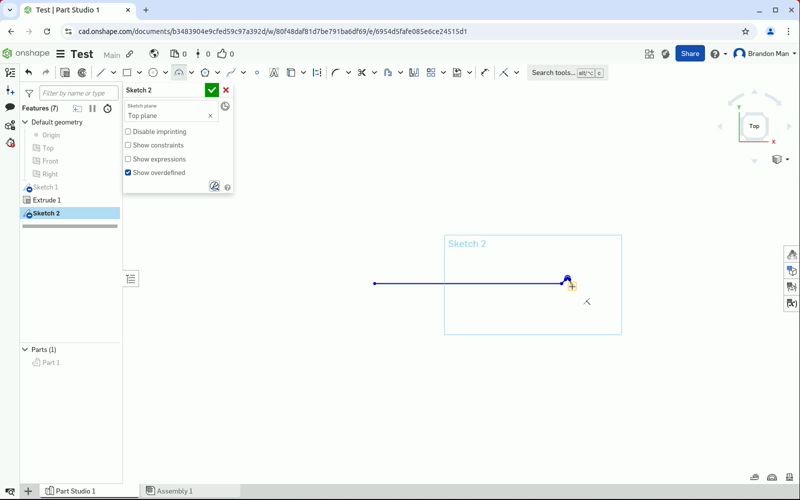
scroll(-6)
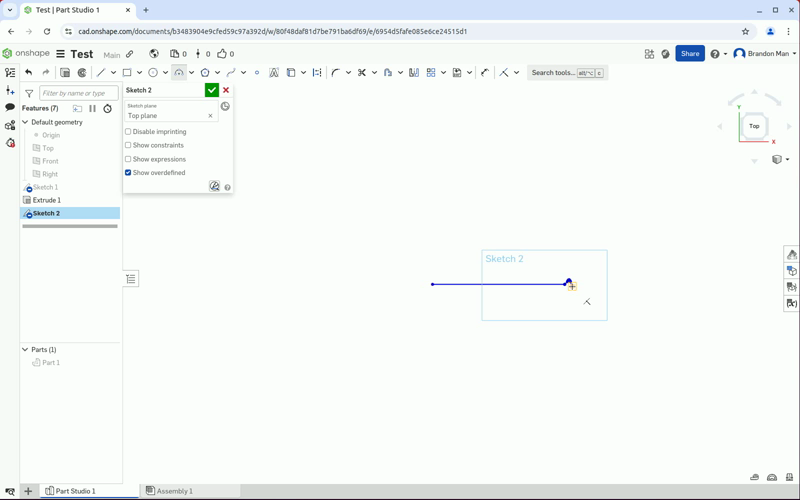
scroll(-6)
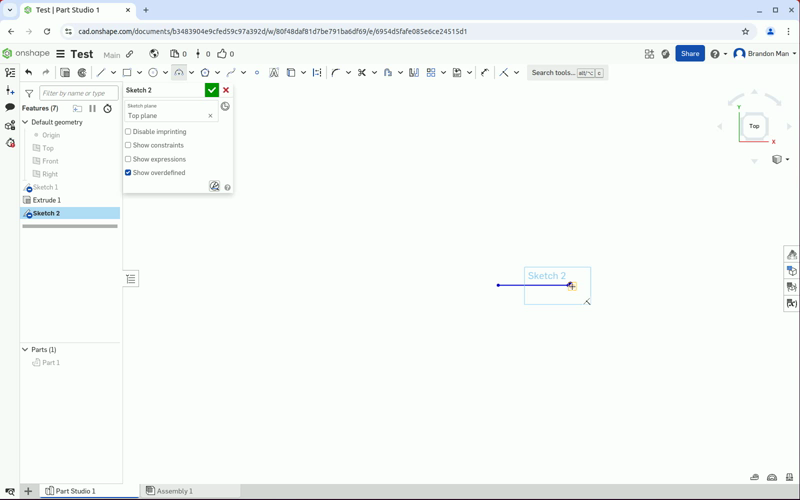
key_down(shift)
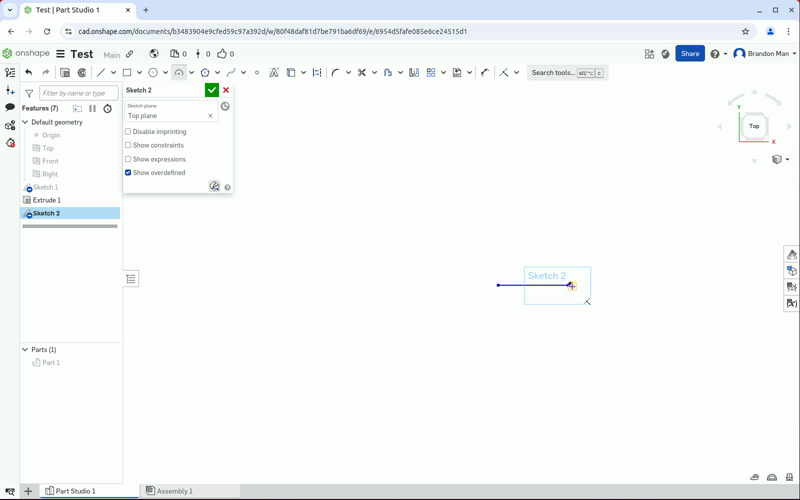
mouse_move(570, 279)
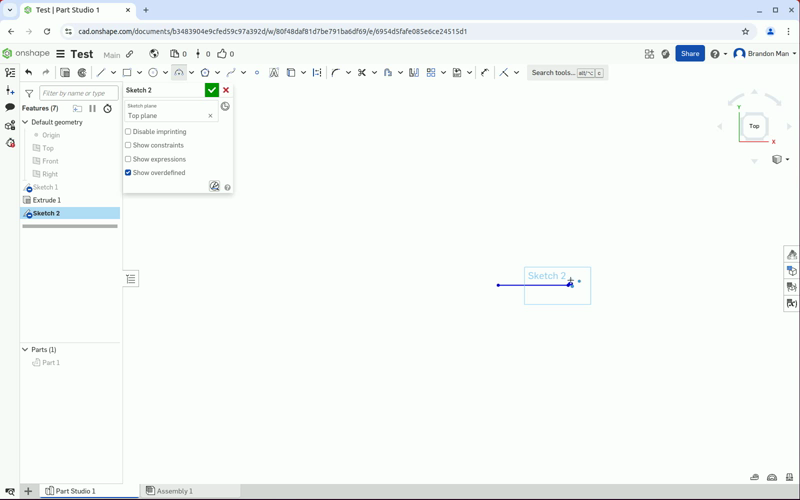
scroll(6)
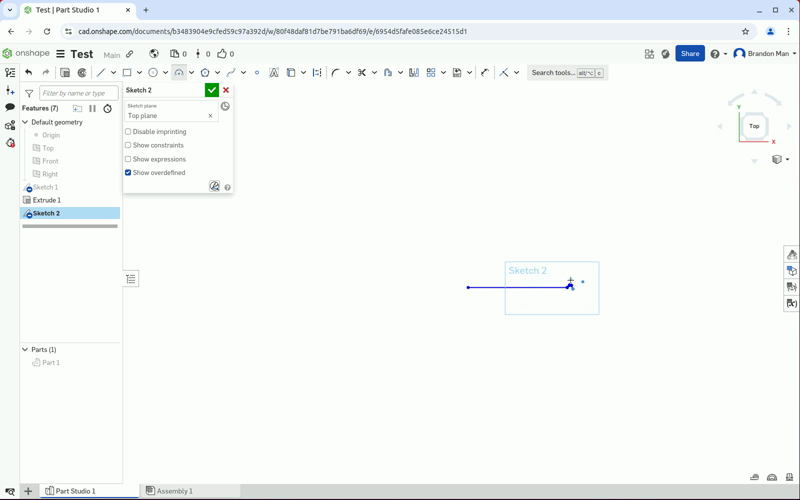
scroll(6)
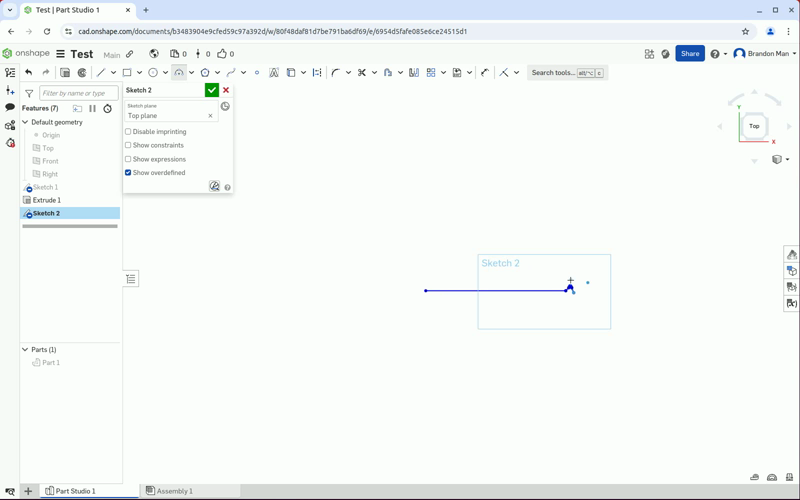
scroll(6)
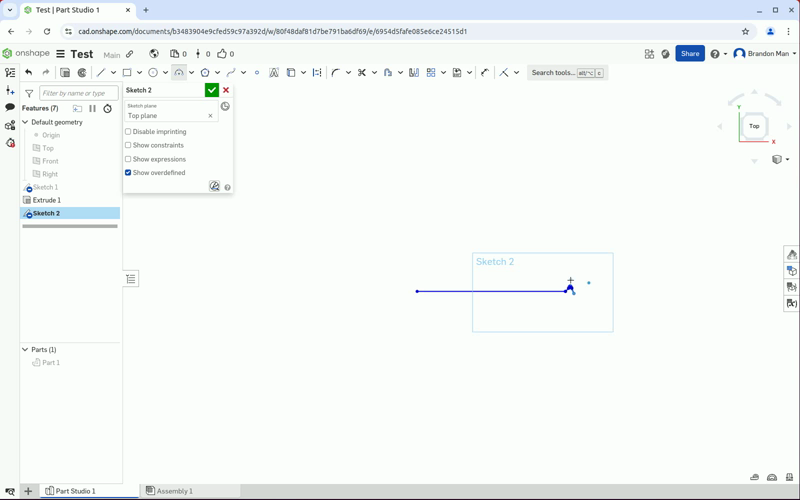
scroll(6)
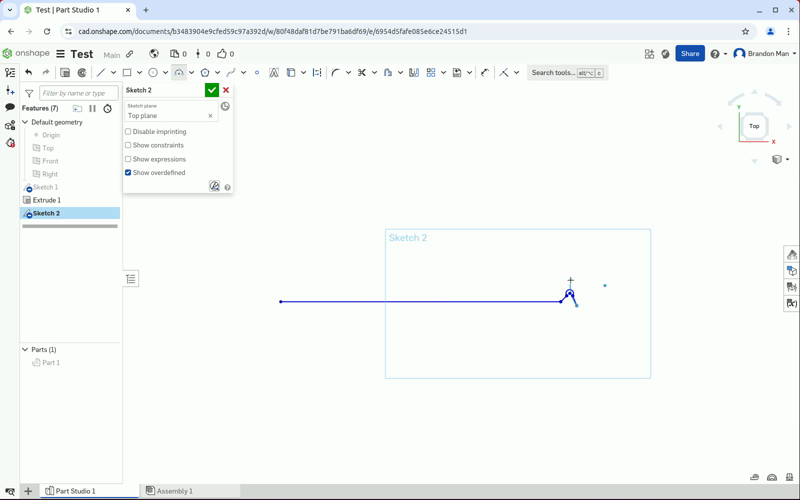
scroll(6)
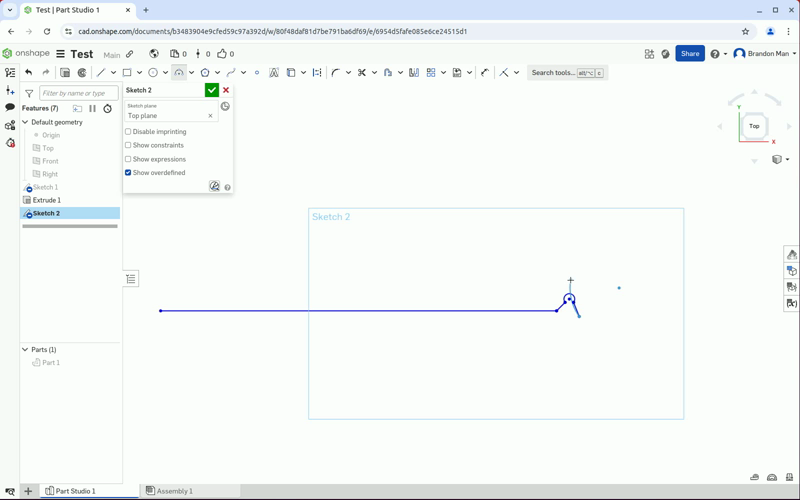
scroll(6)
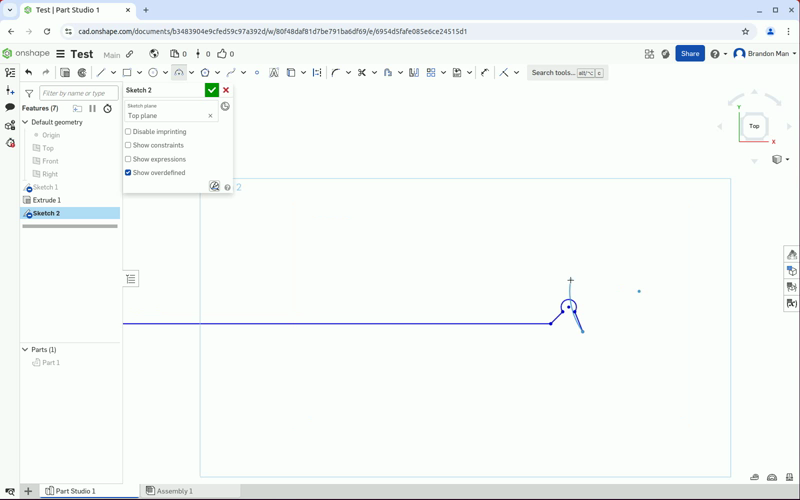
scroll(6)
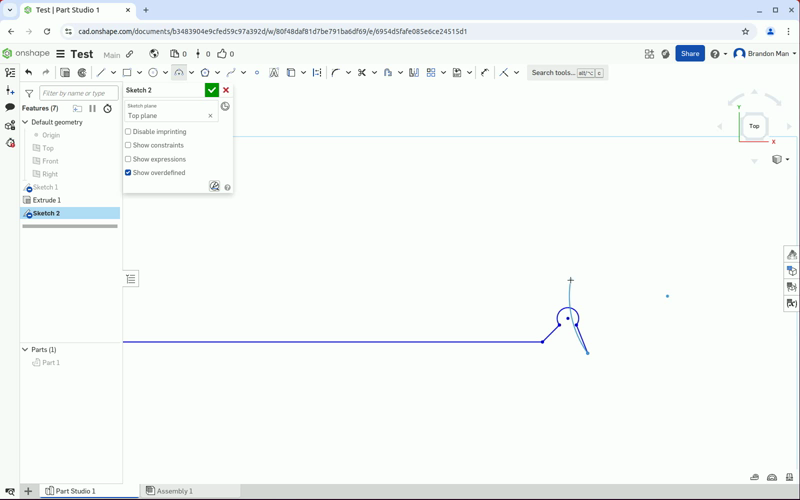
click(570, 279)
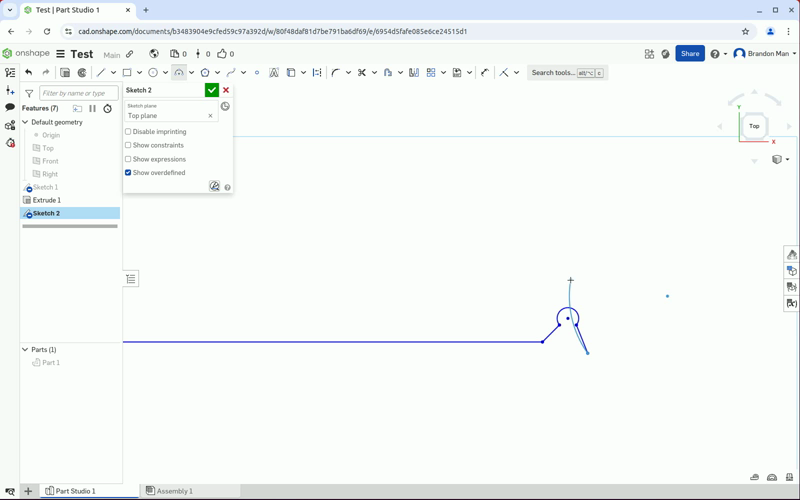
scroll(-6)
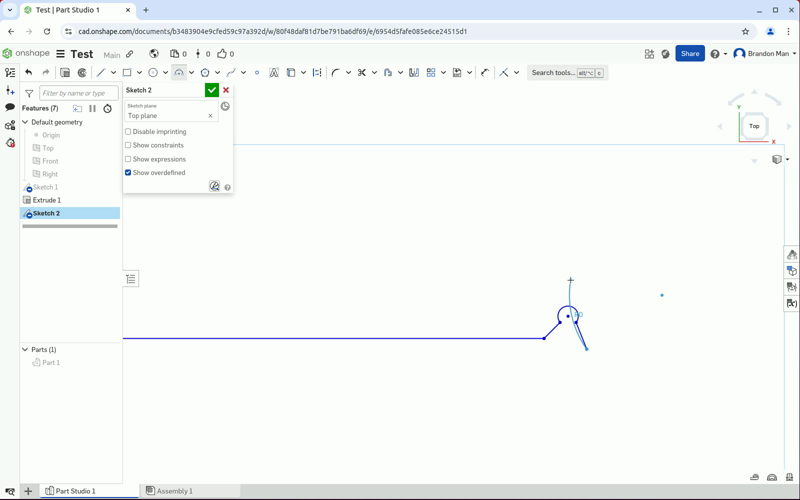
scroll(-6)
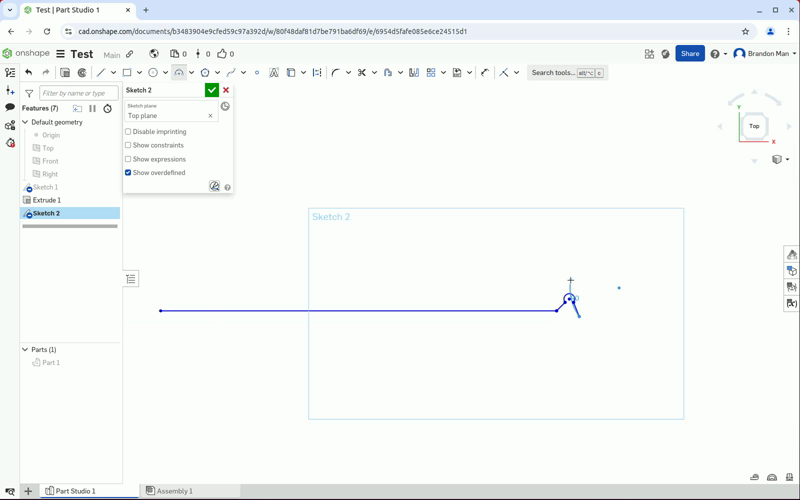
scroll(-6)
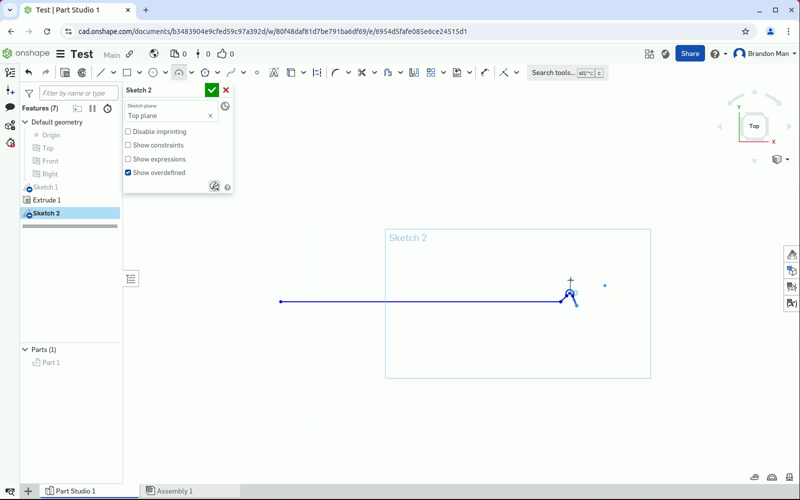
scroll(-6)
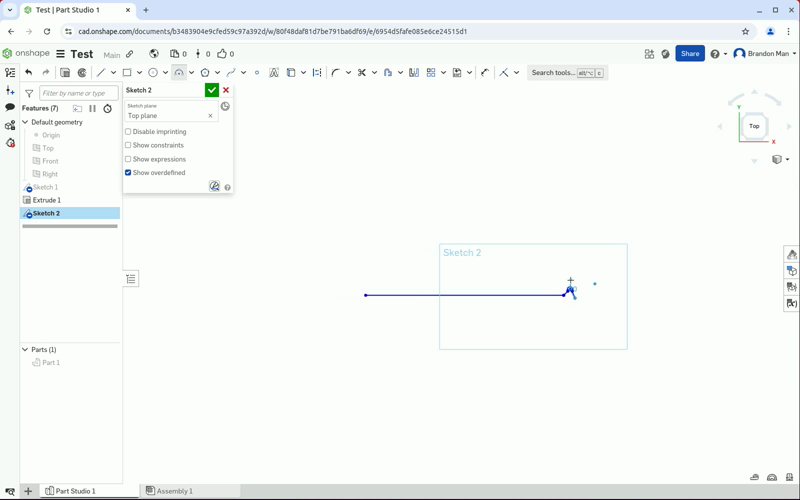
scroll(-6)
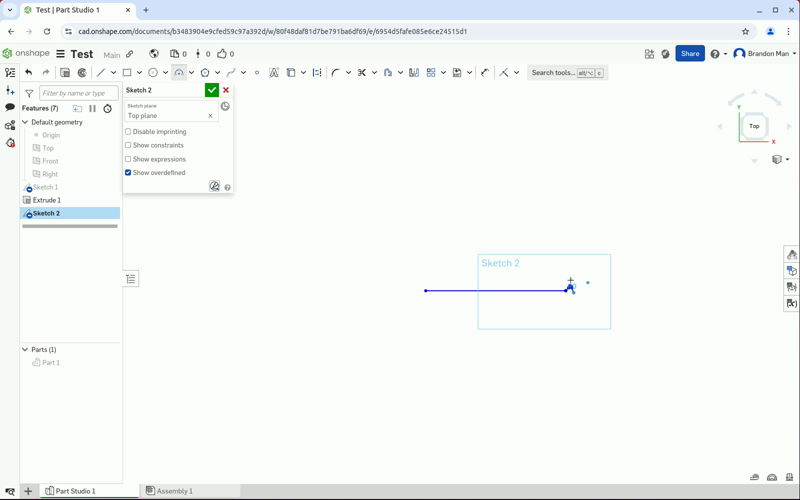
scroll(-6)
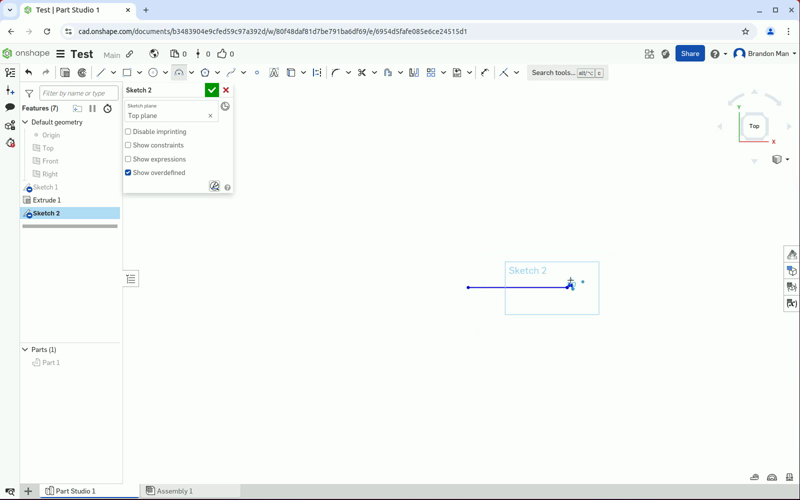
scroll(-6)
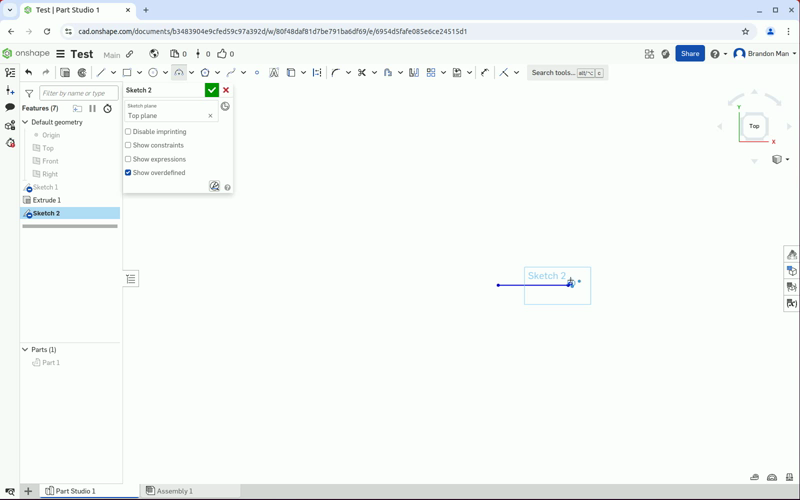
mouse_move(573, 282)
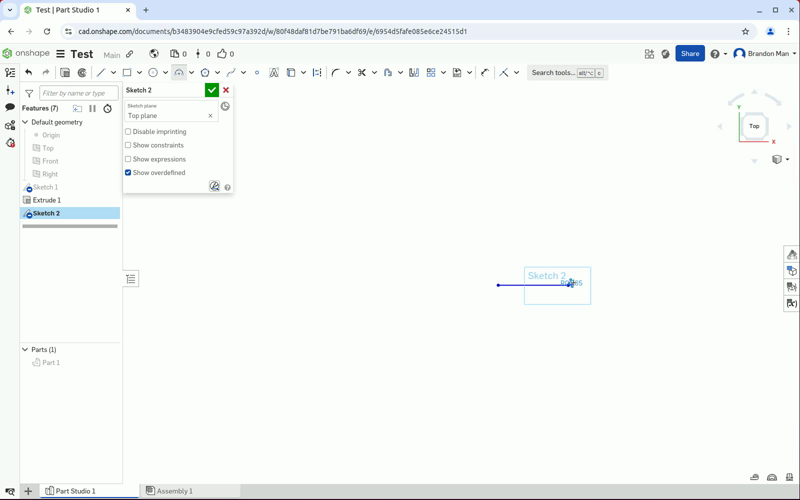
scroll(6)
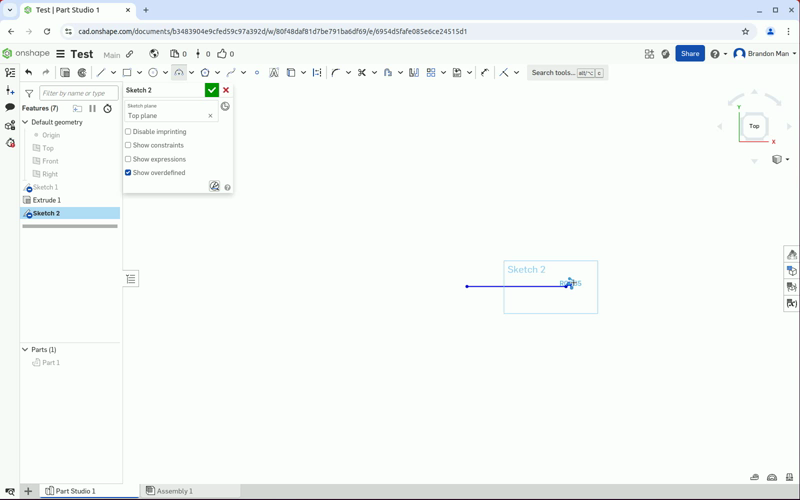
scroll(6)
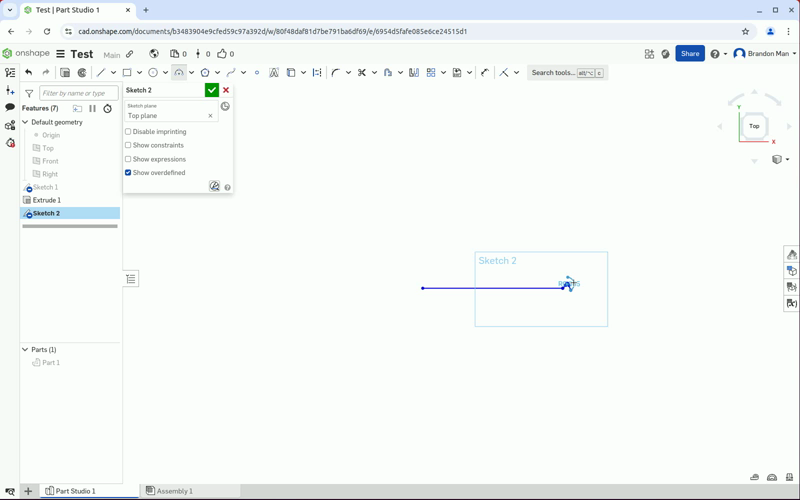
scroll(6)
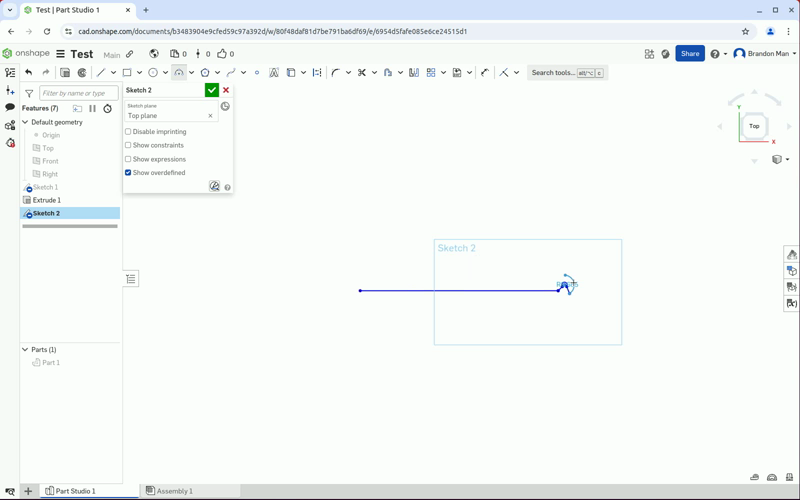
scroll(6)
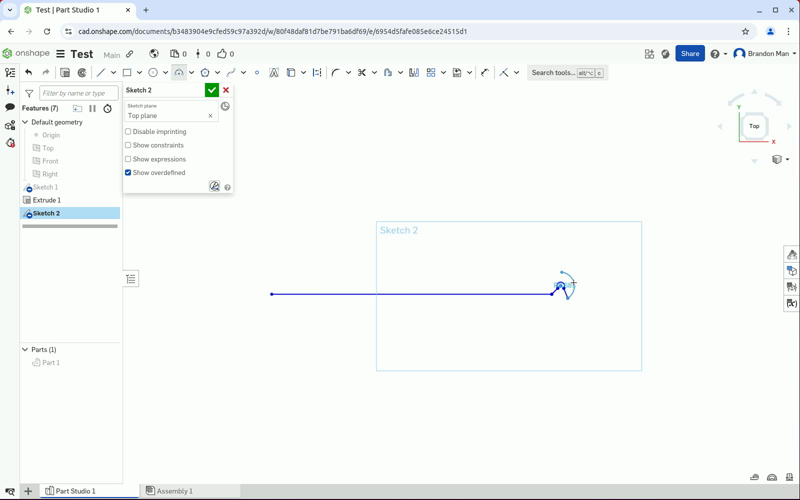
scroll(6)
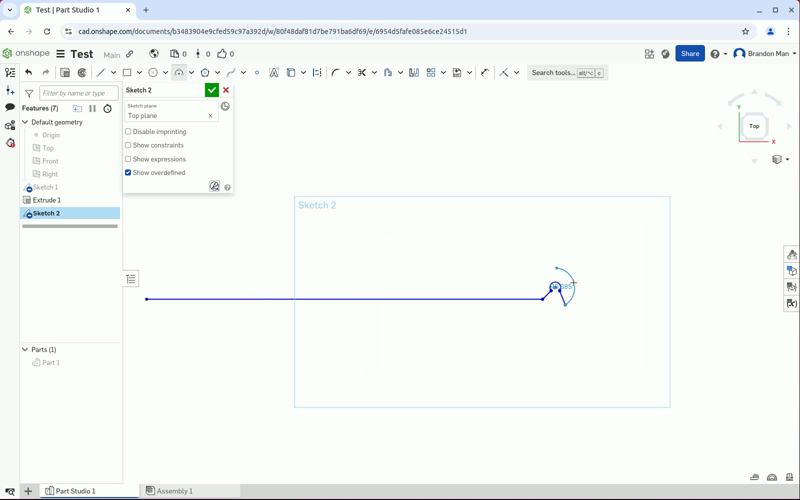
scroll(6)
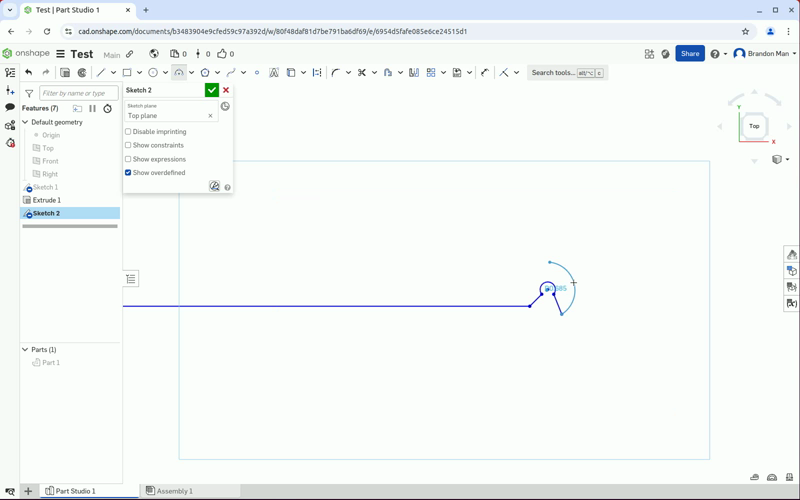
scroll(6)
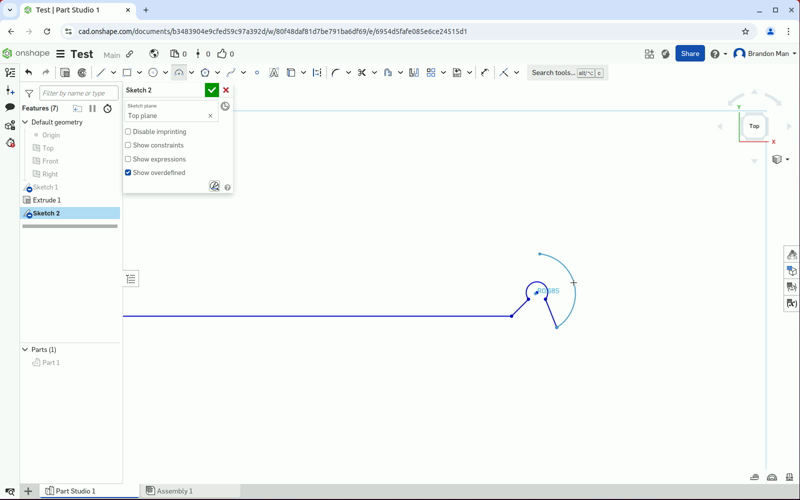
click(573, 282)
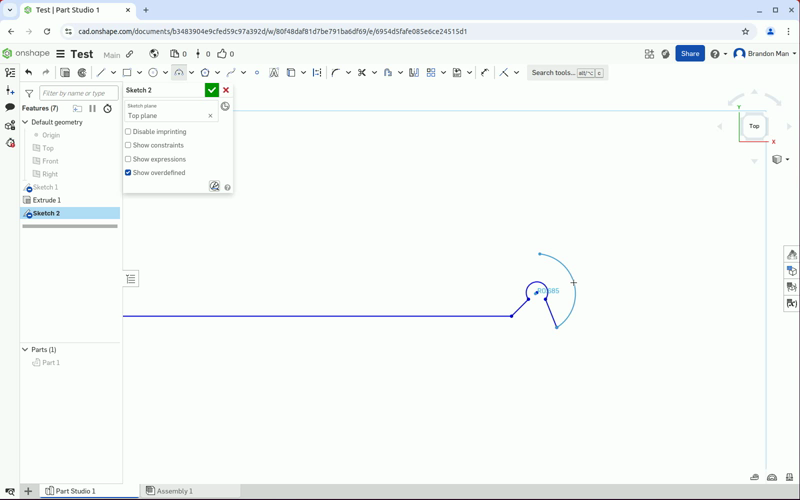
scroll(-6)
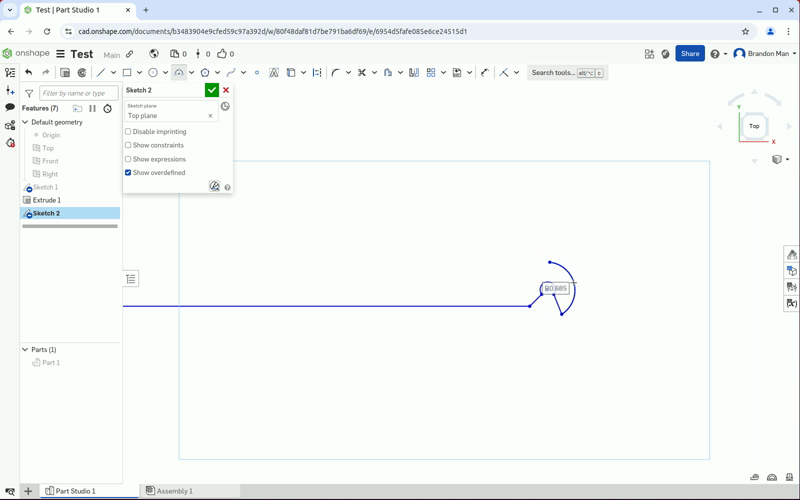
scroll(-6)
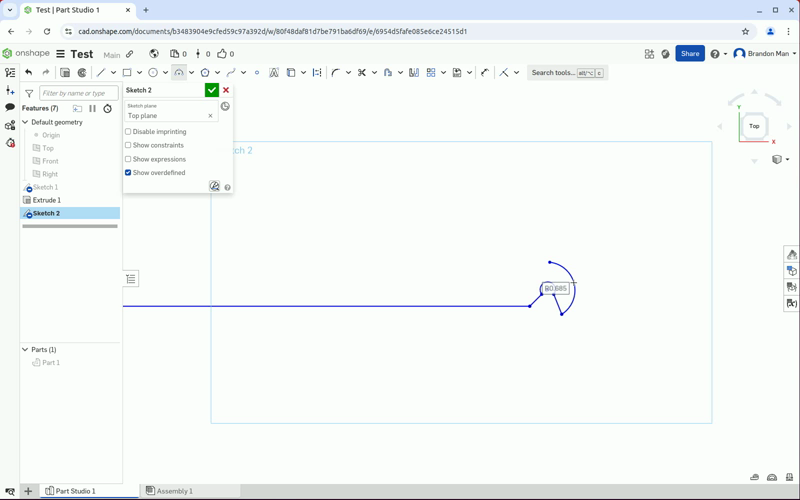
scroll(-6)
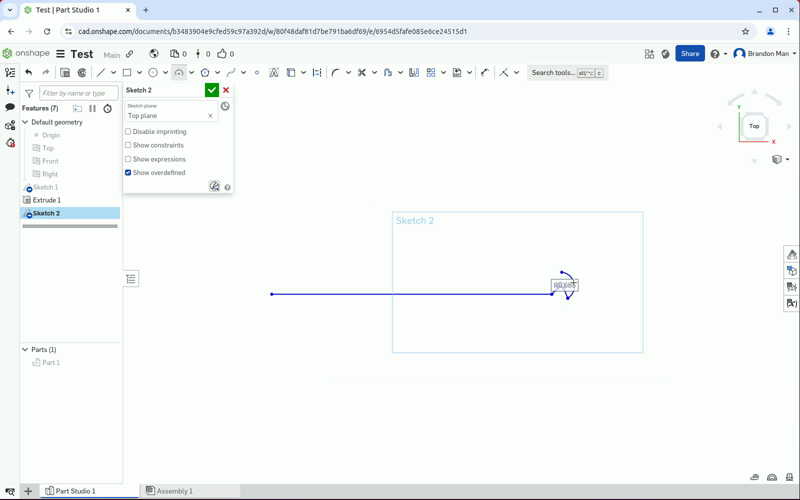
scroll(-6)
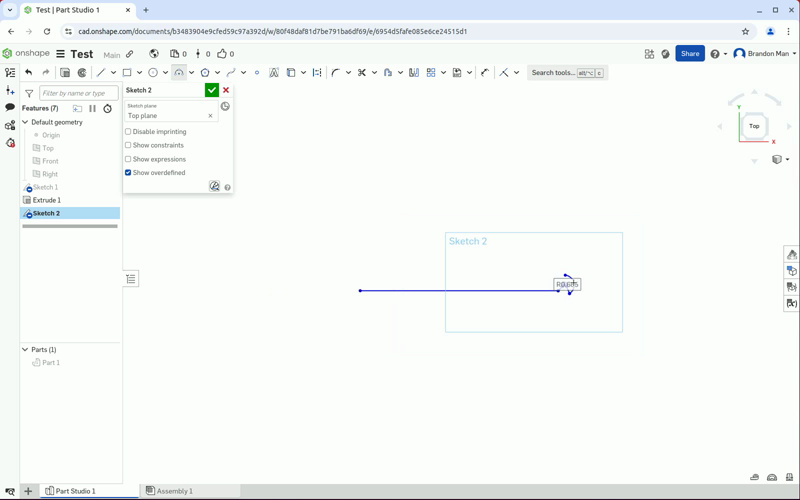
scroll(-6)
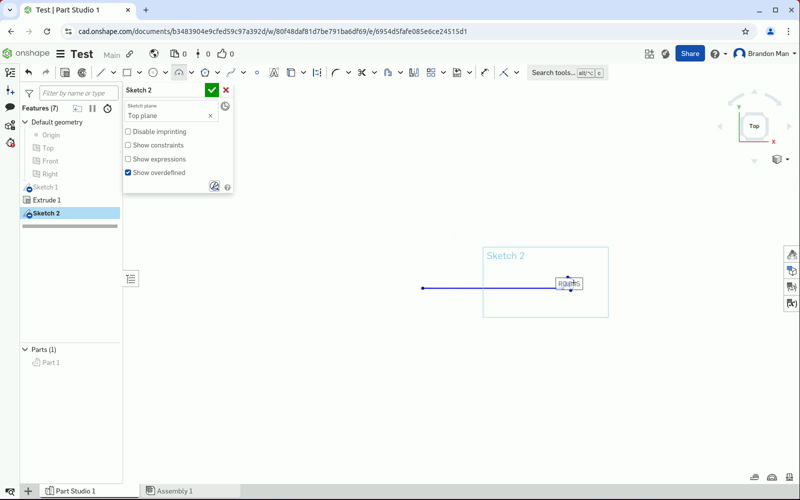
scroll(-6)
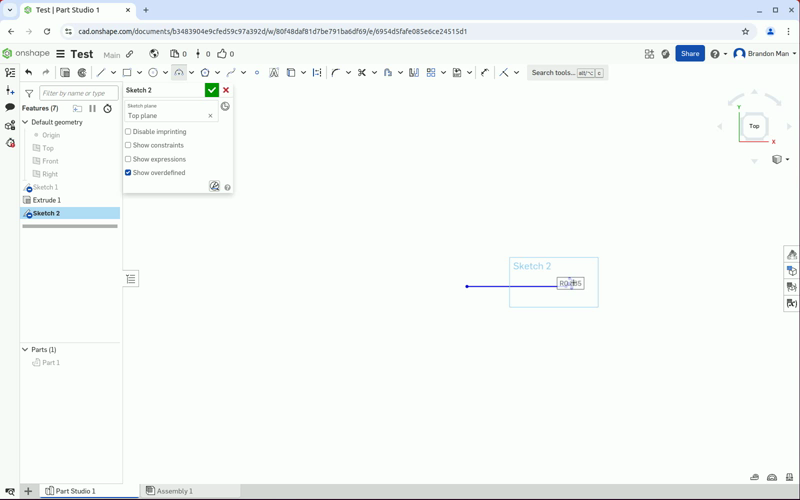
scroll(-6)
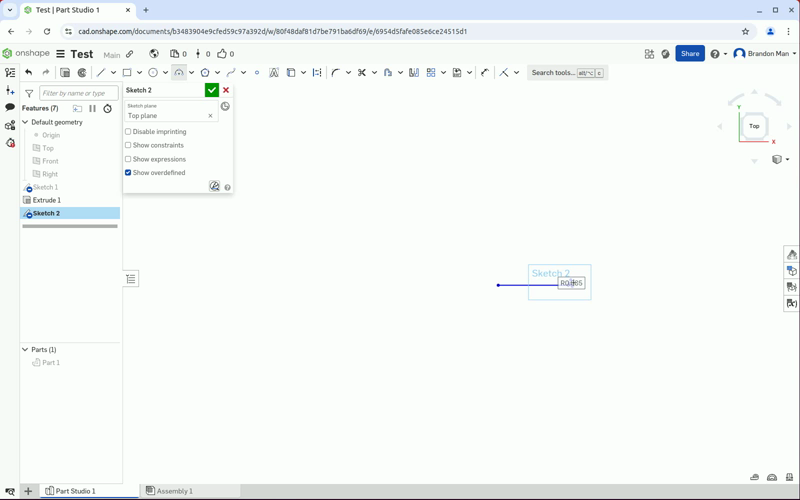
key_up(shift)
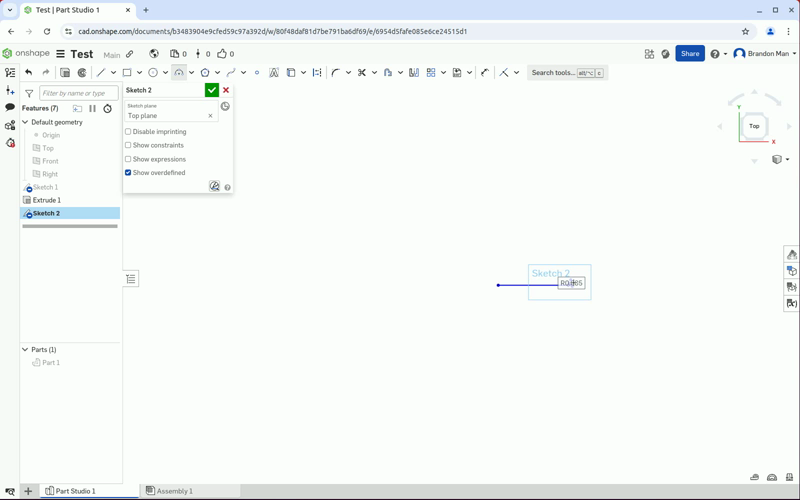
key(esc)
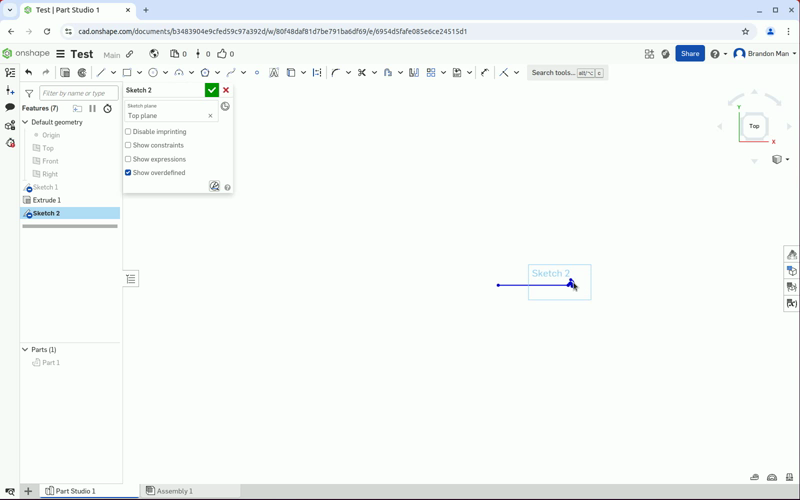
key(l)
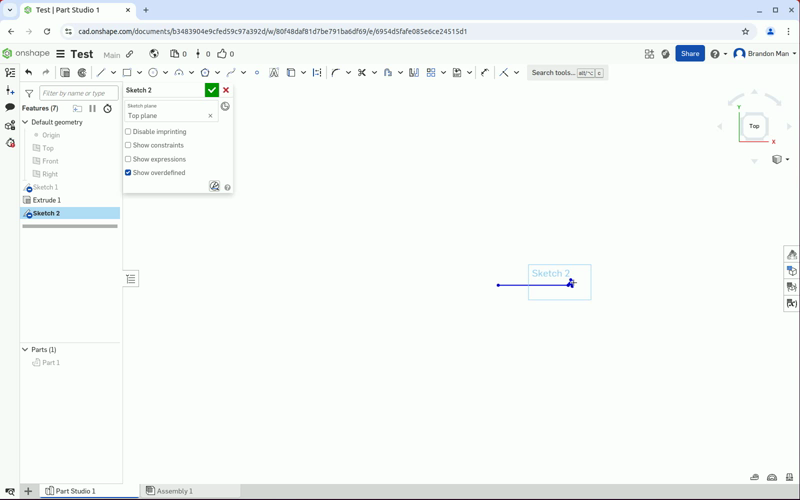
mouse_move(570, 279)
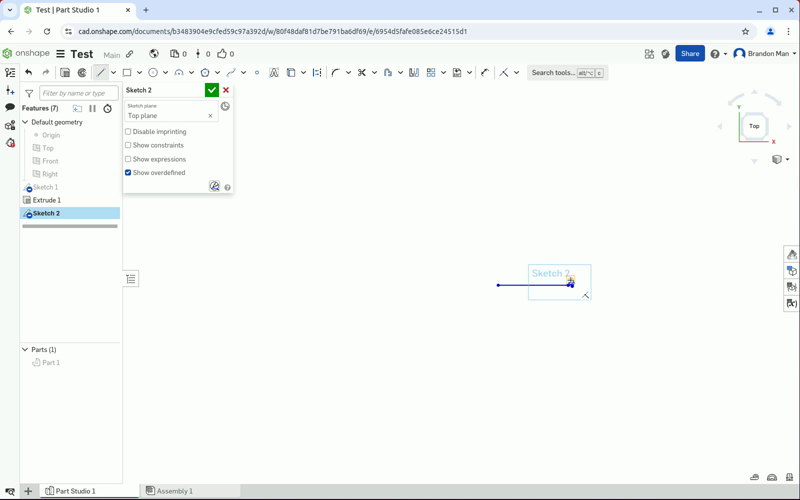
scroll(6)
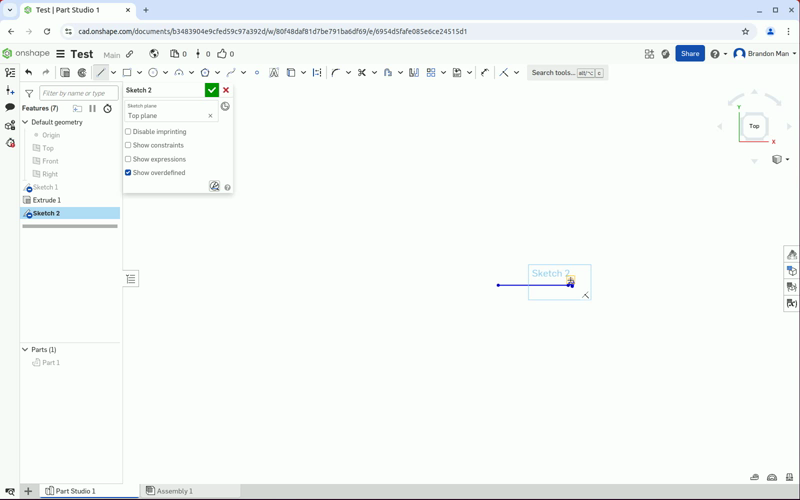
scroll(6)
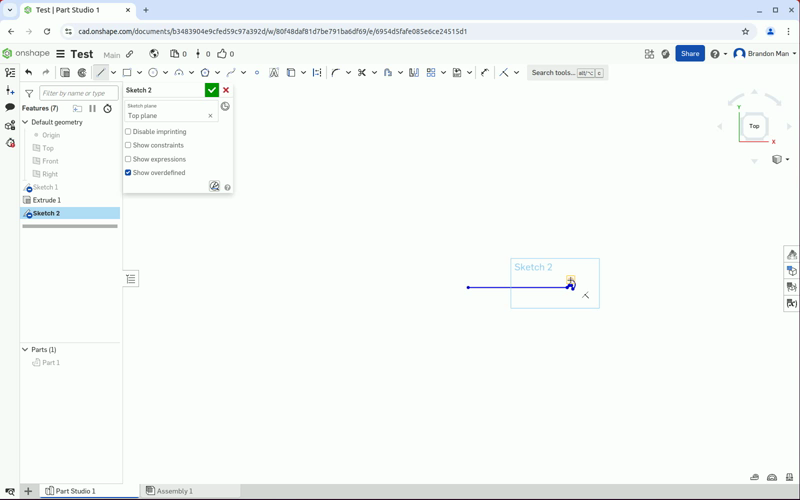
scroll(6)
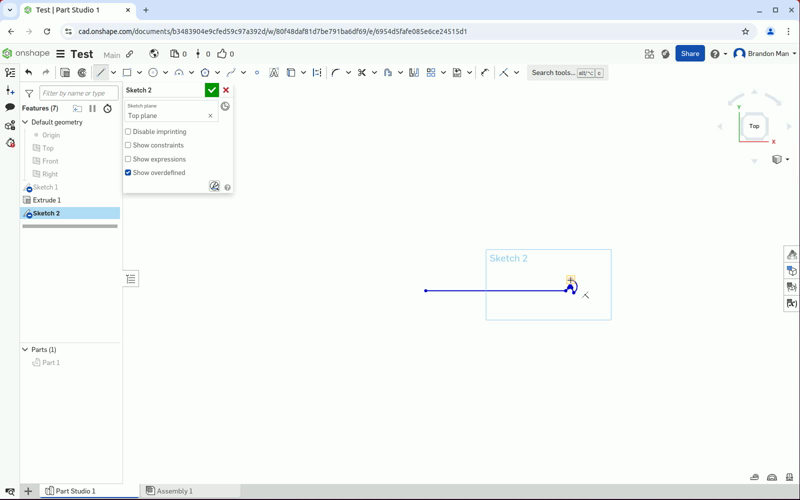
scroll(6)
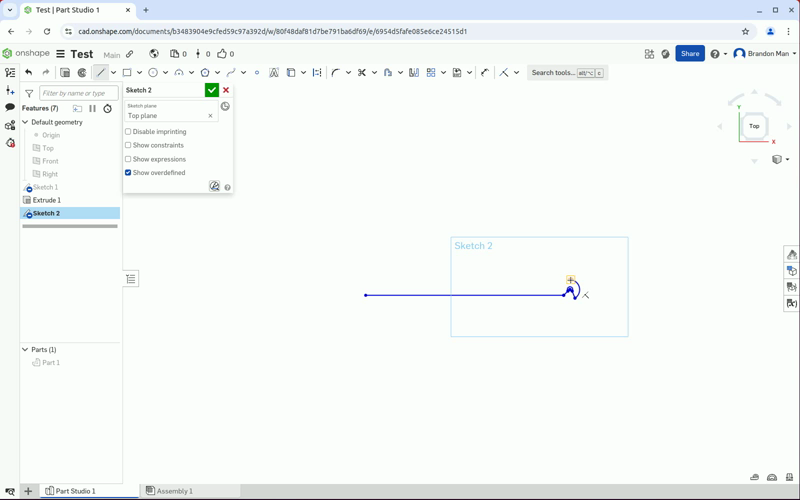
scroll(6)
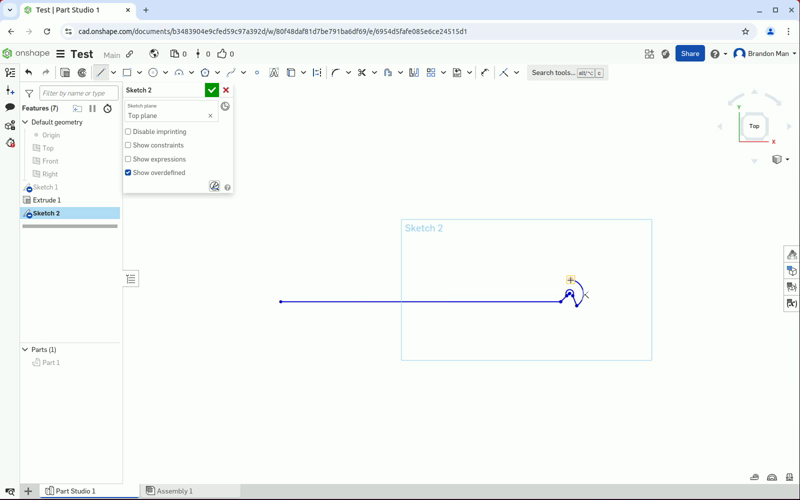
scroll(6)
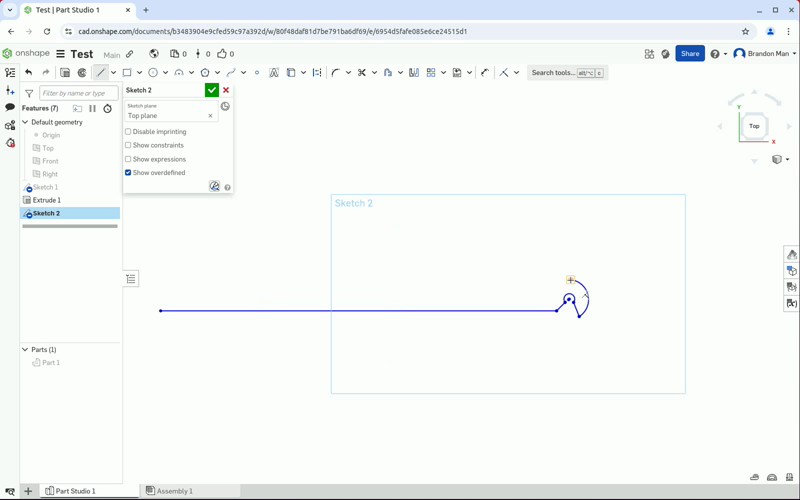
scroll(6)
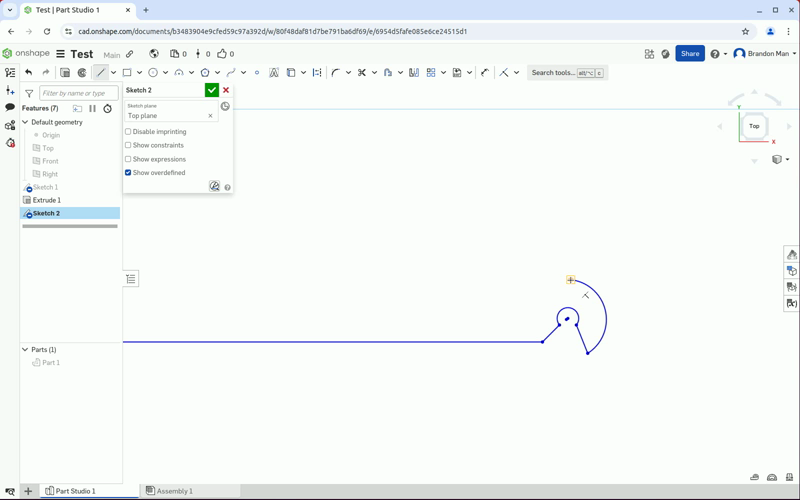
click(570, 279)
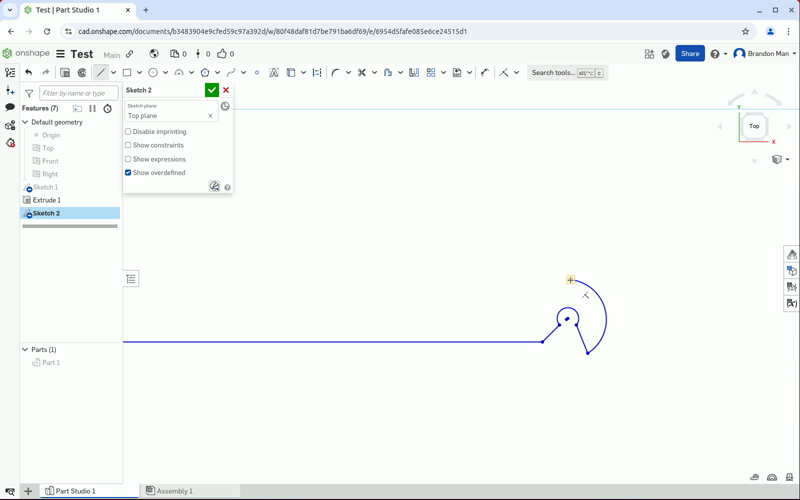
scroll(-6)
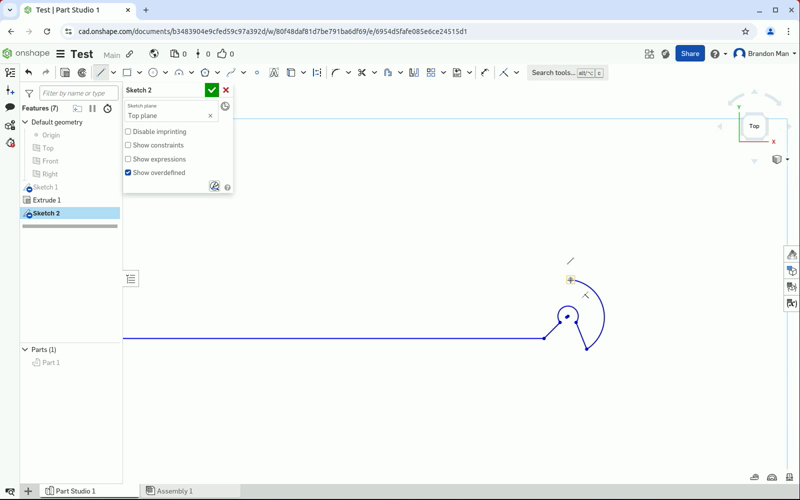
scroll(-6)
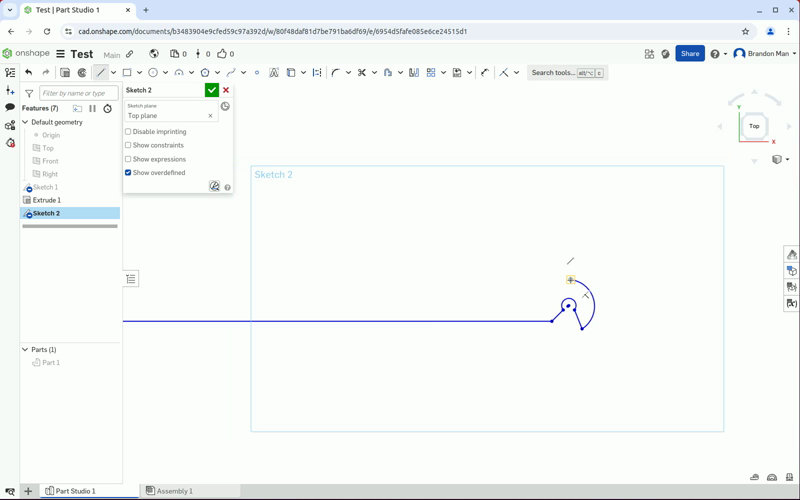
scroll(-6)
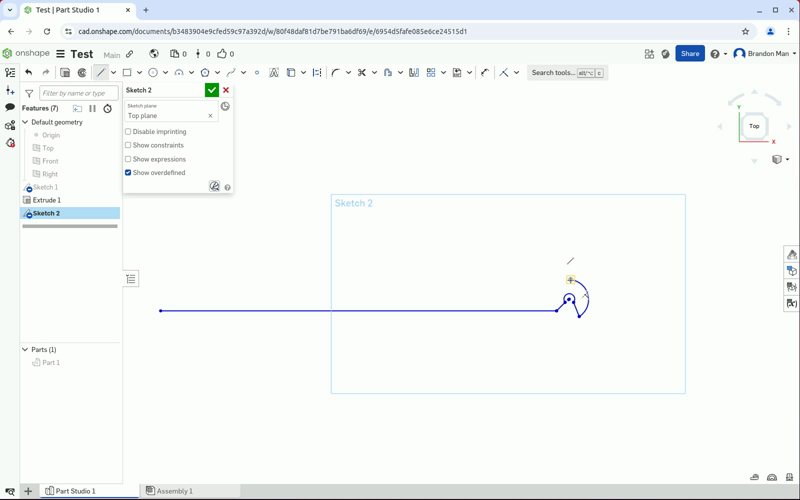
scroll(-6)
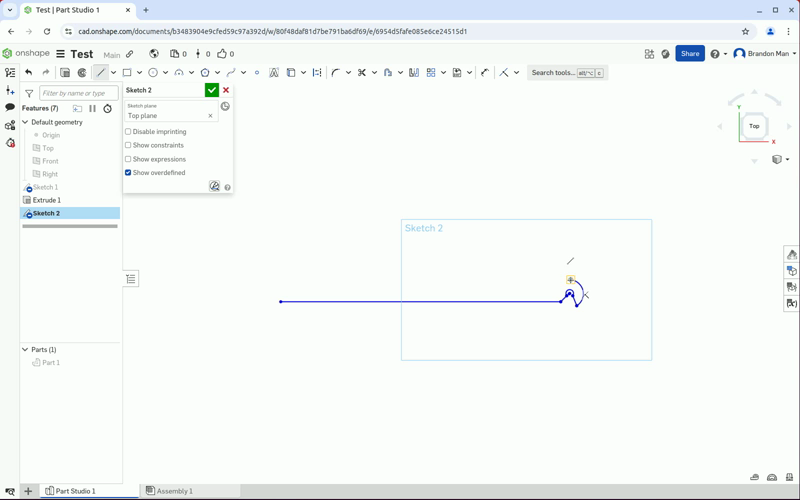
scroll(-6)
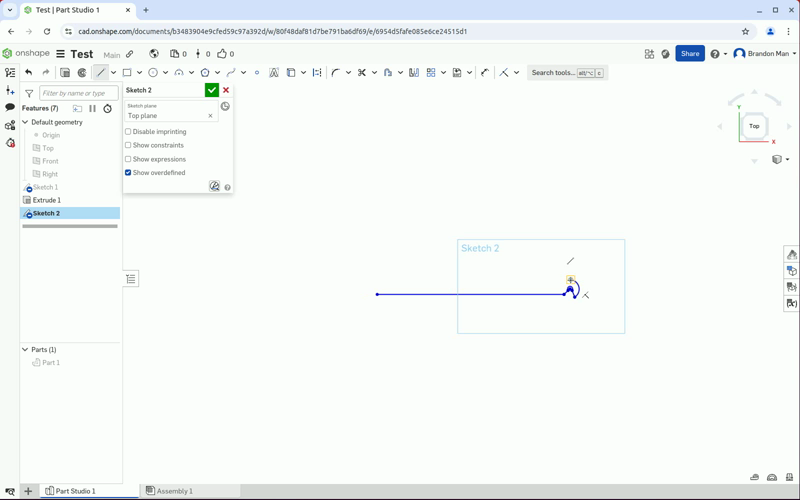
scroll(-6)
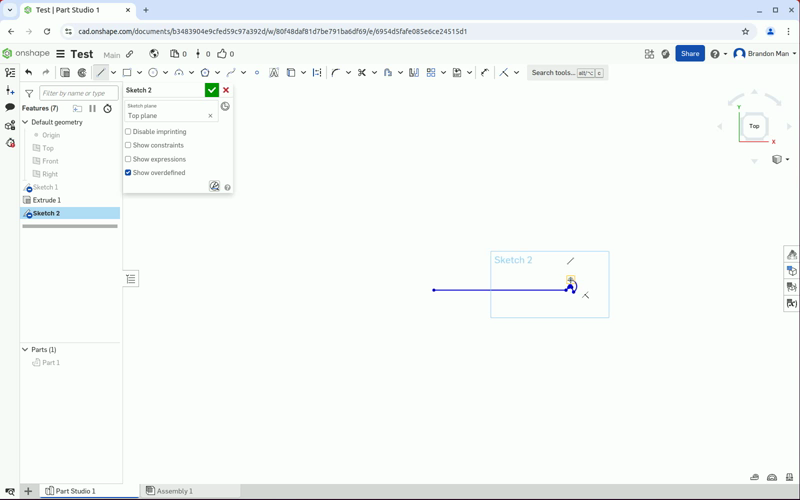
scroll(-6)
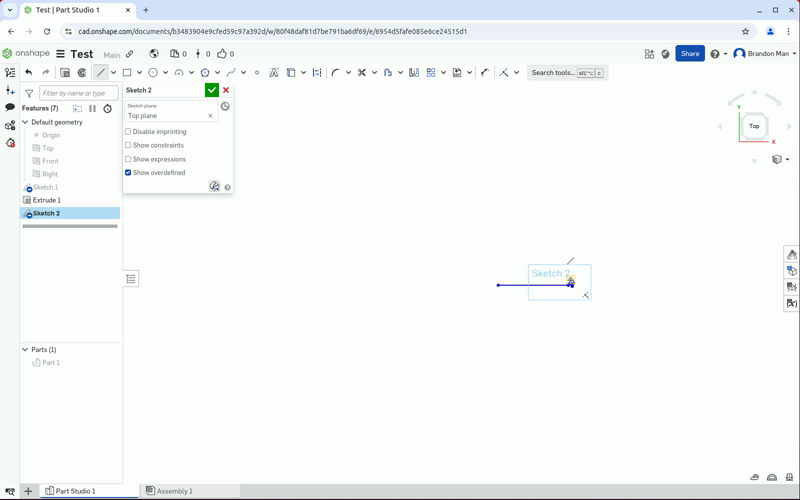
key_down(shift)
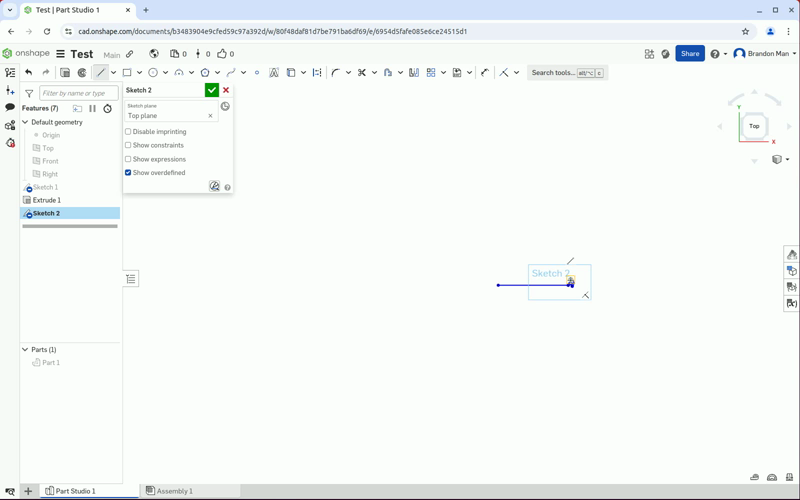
mouse_move(498, 279)
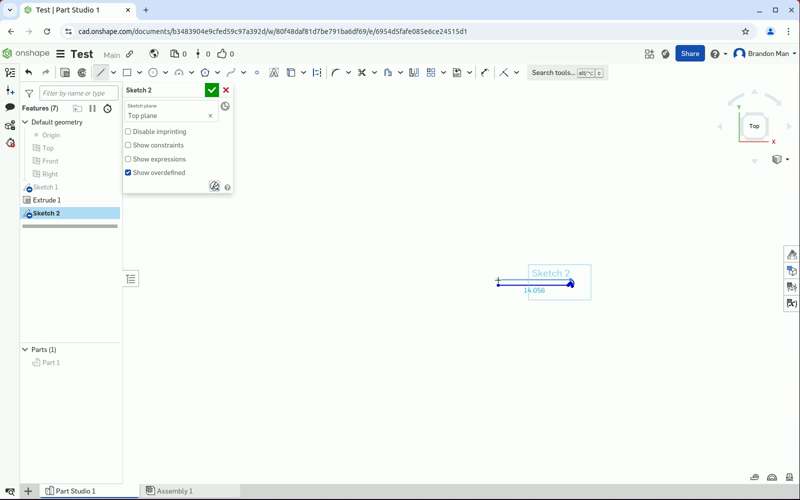
click(498, 279)
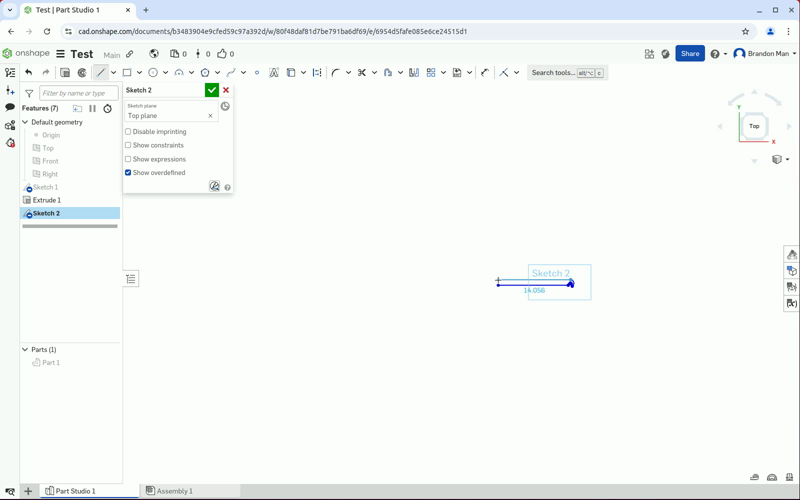
key_up(shift)
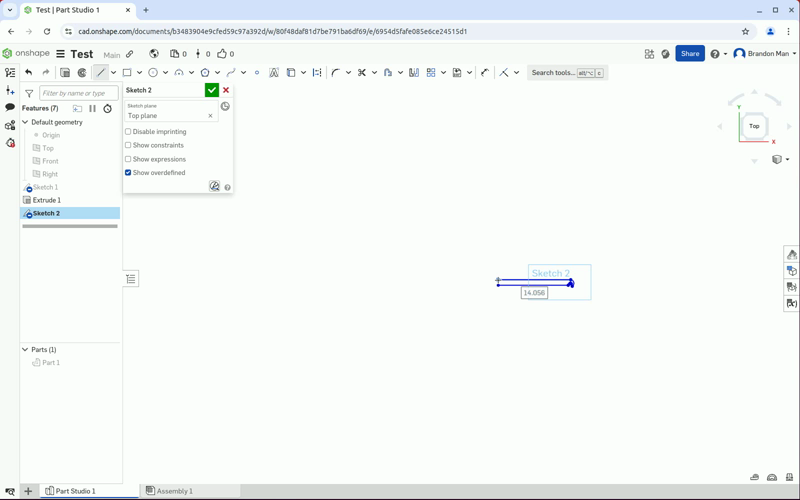
mouse_move(528, 279)
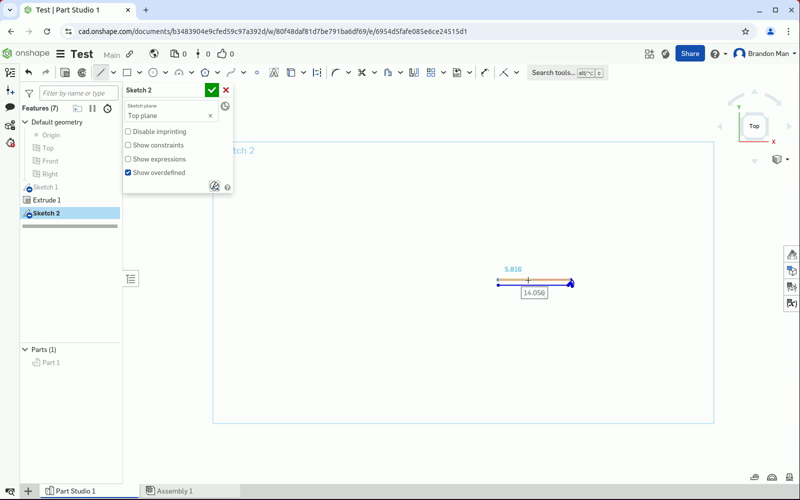
key_down(shift)
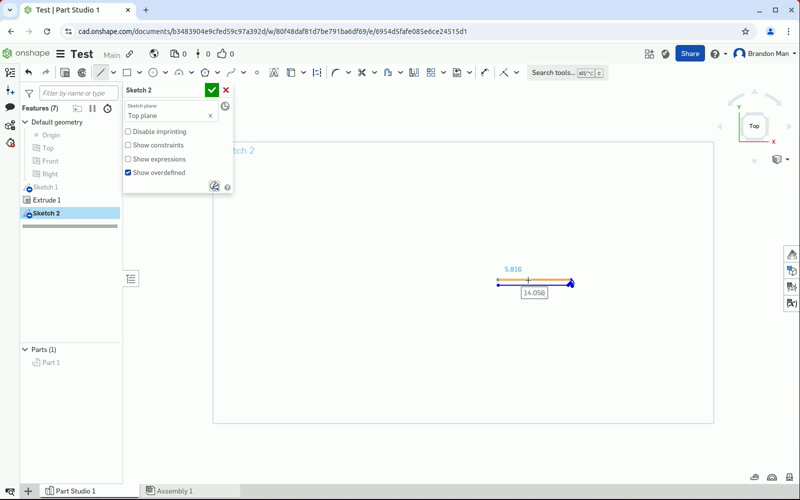
mouse_move(498, 285)
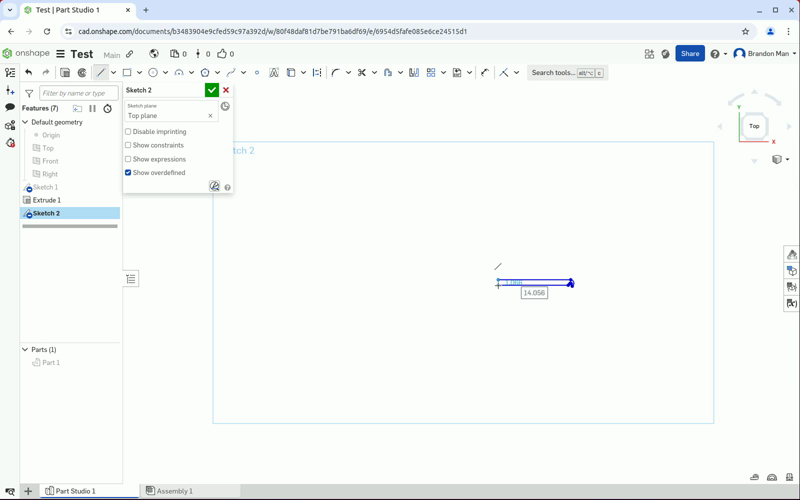
scroll(6)
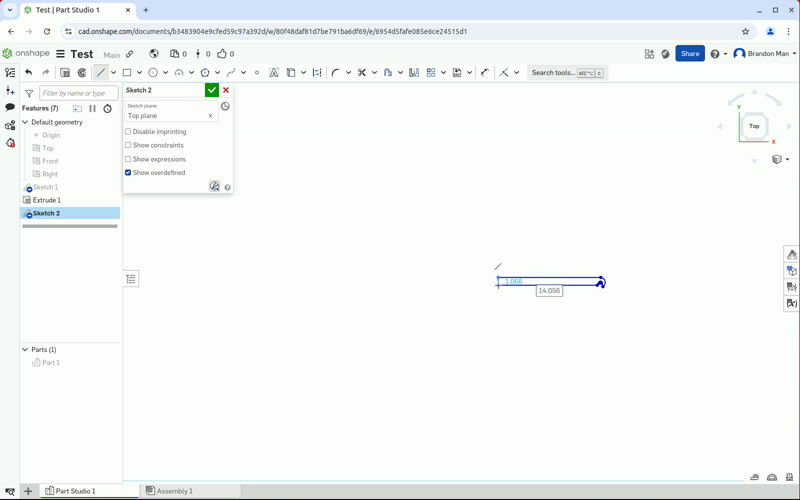
scroll(6)
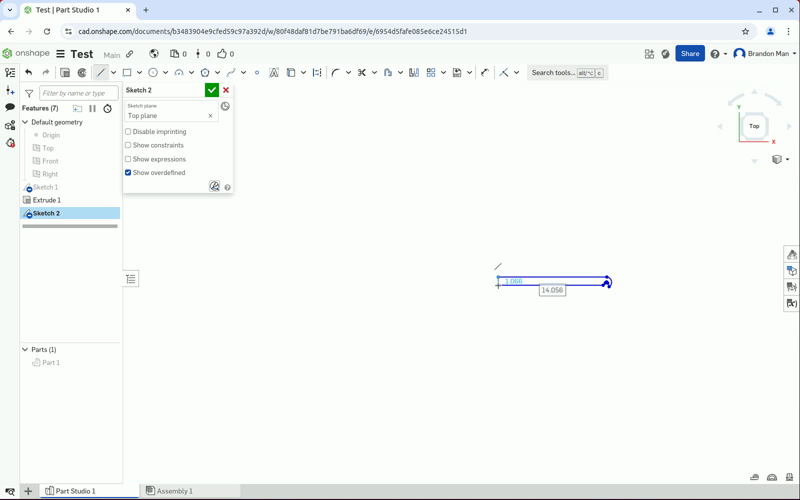
scroll(6)
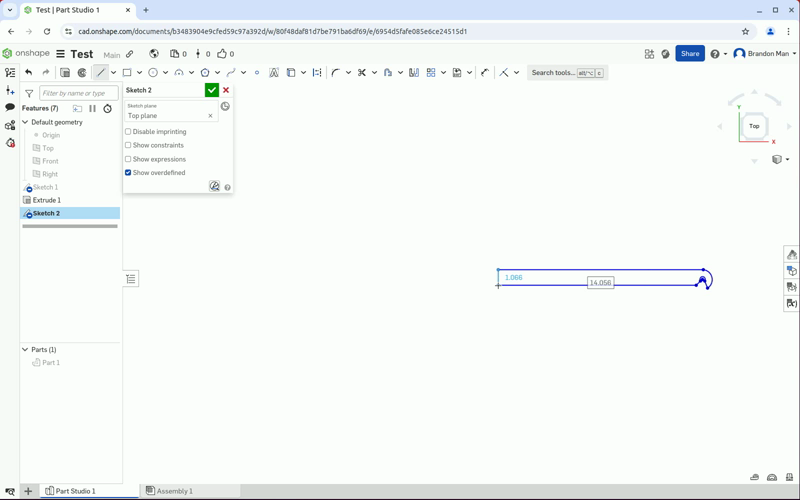
scroll(6)
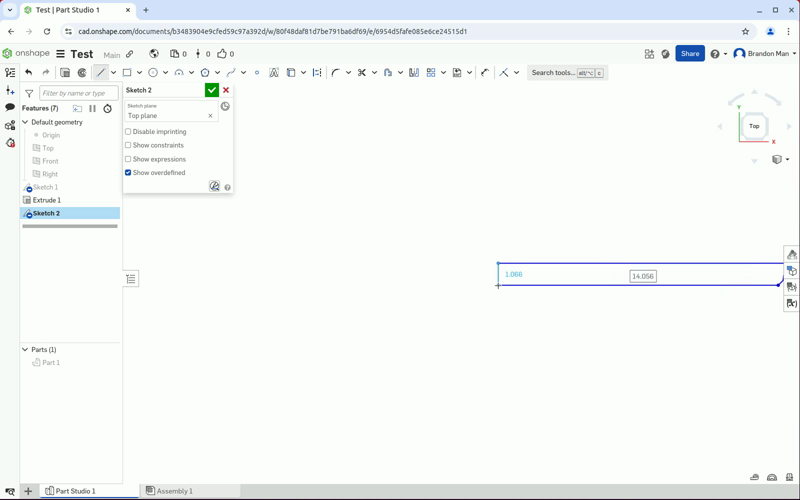
scroll(6)
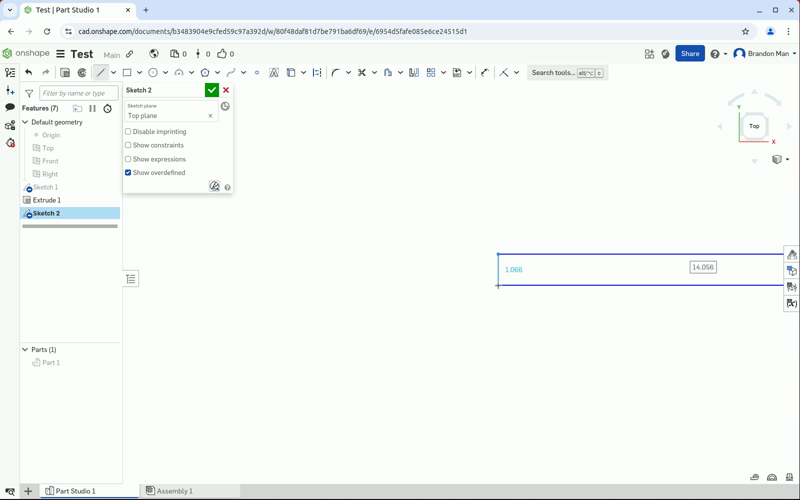
scroll(6)
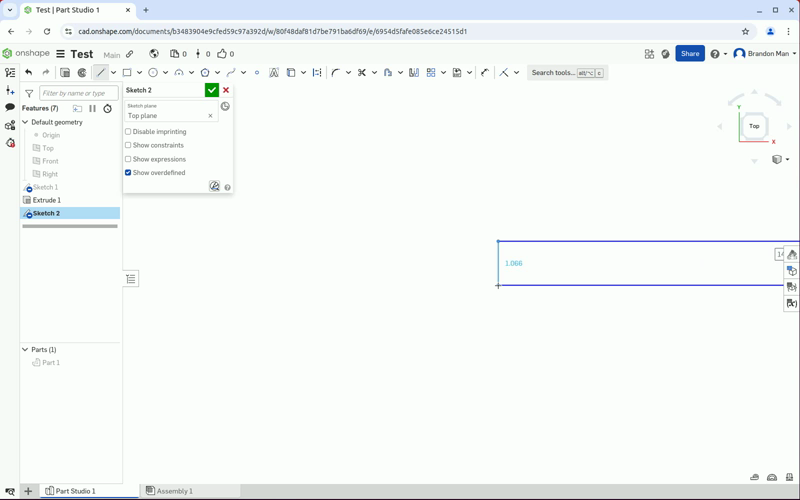
scroll(6)
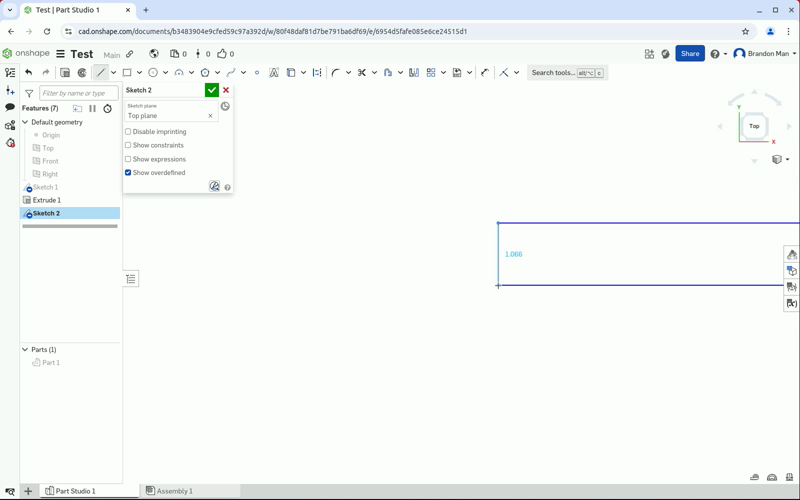
key_up(shift)
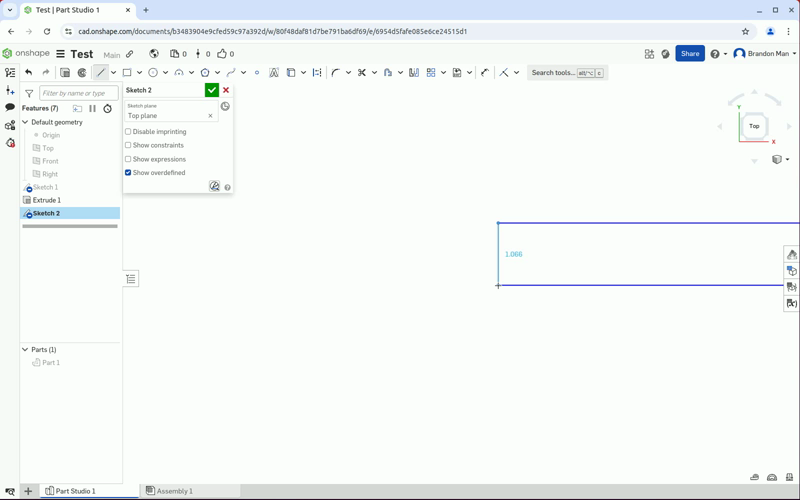
click(498, 285)
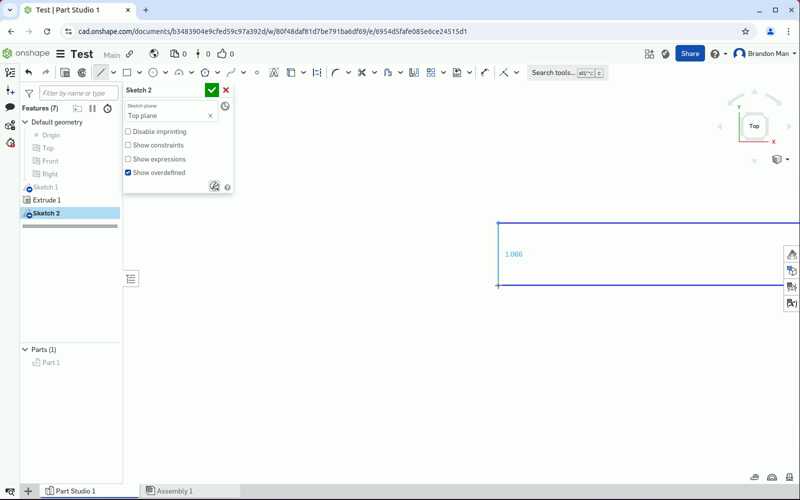
scroll(-6)
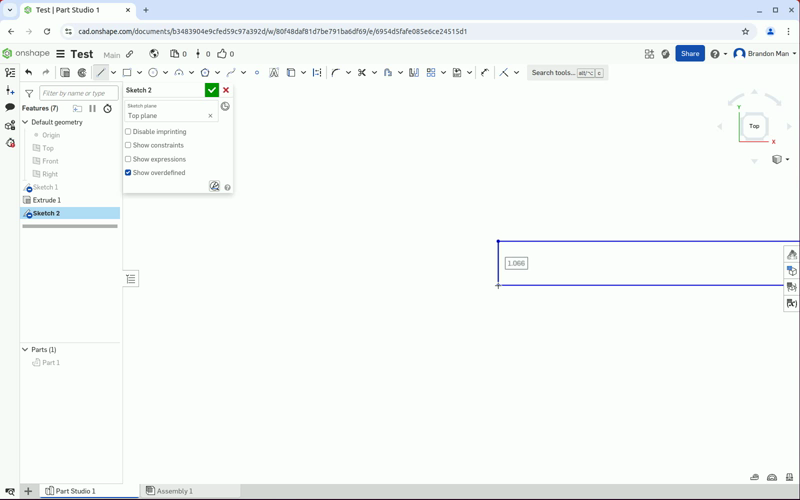
scroll(-6)
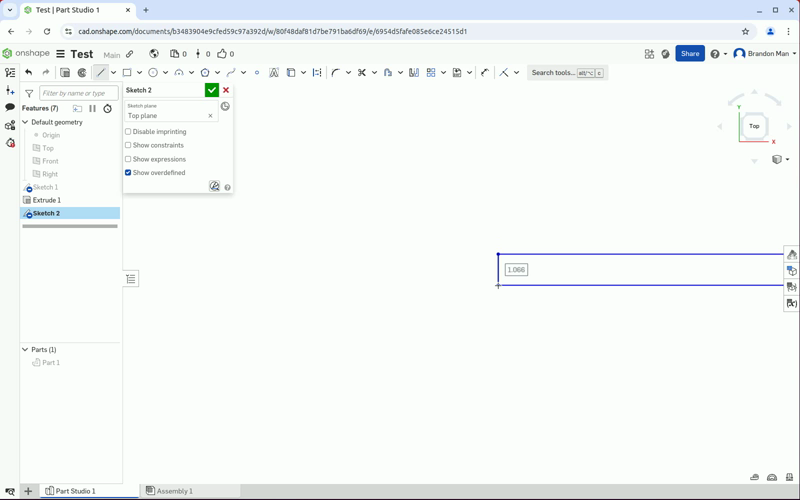
scroll(-6)
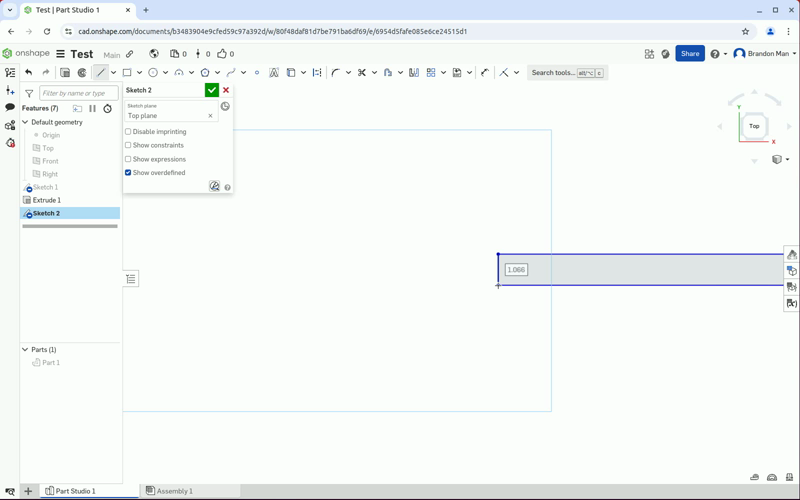
scroll(-6)
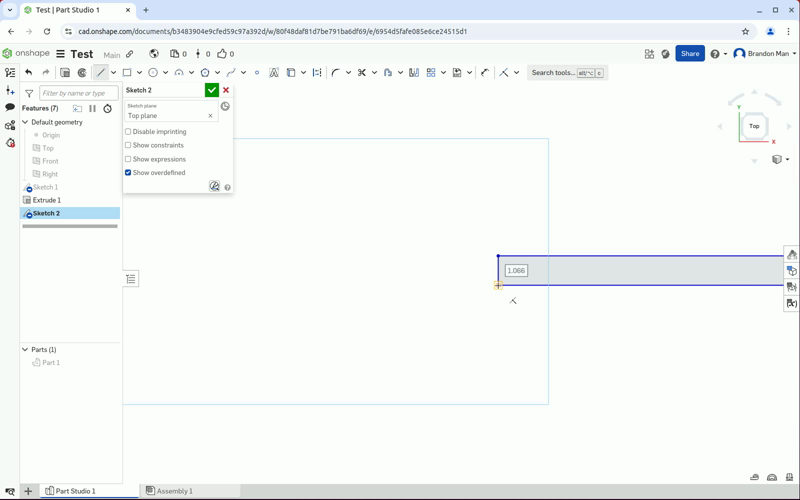
scroll(-6)
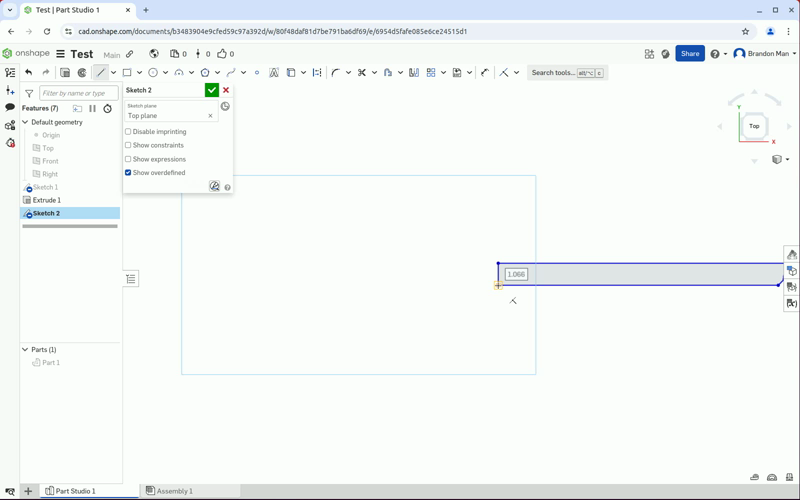
scroll(-6)
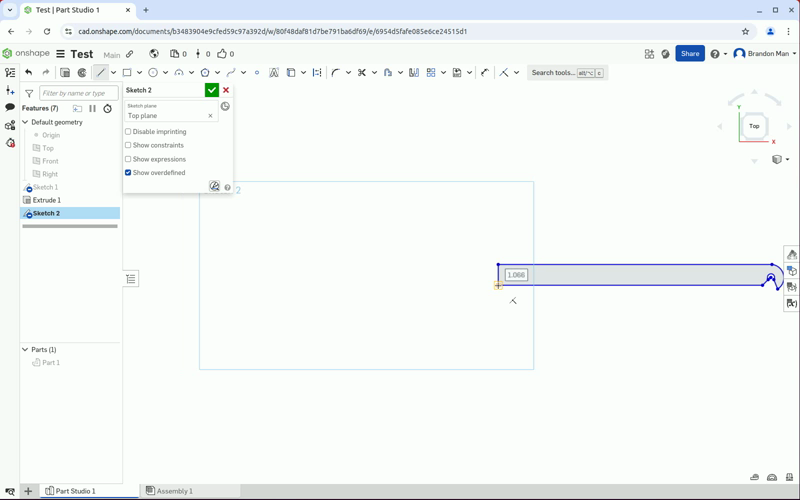
scroll(-6)
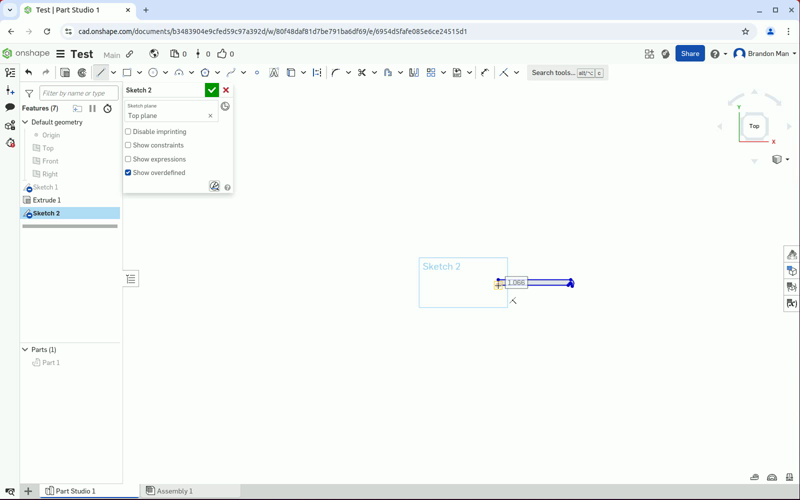
key(esc)
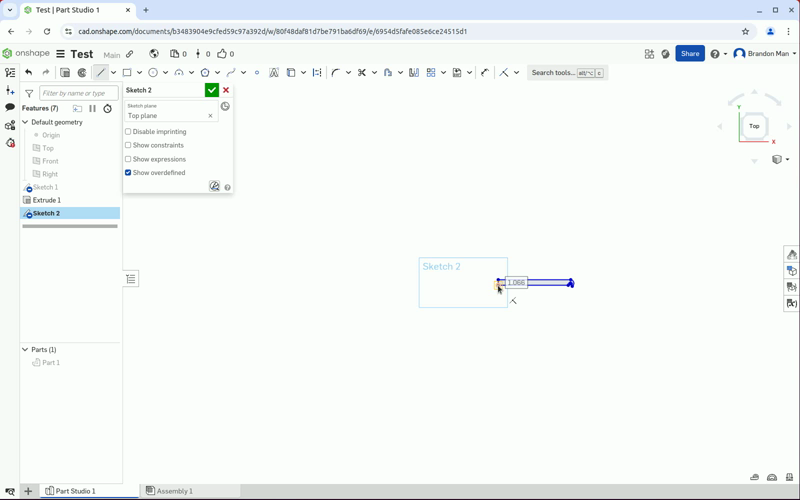
mouse_move(525, 280)
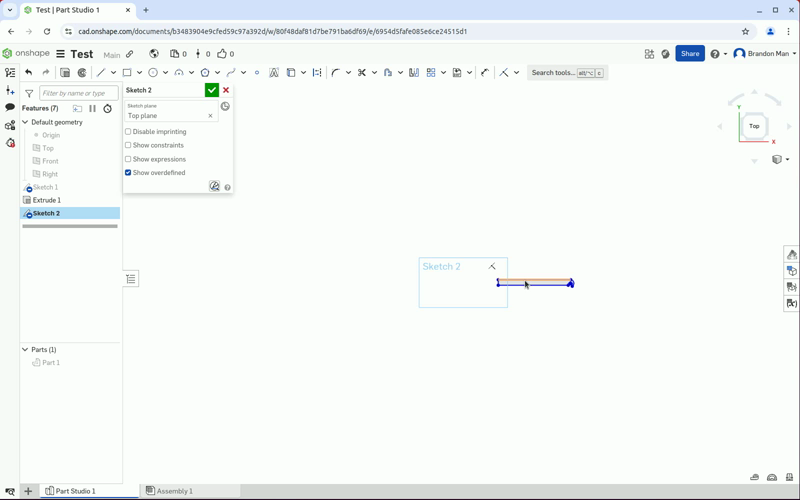
scroll(6)
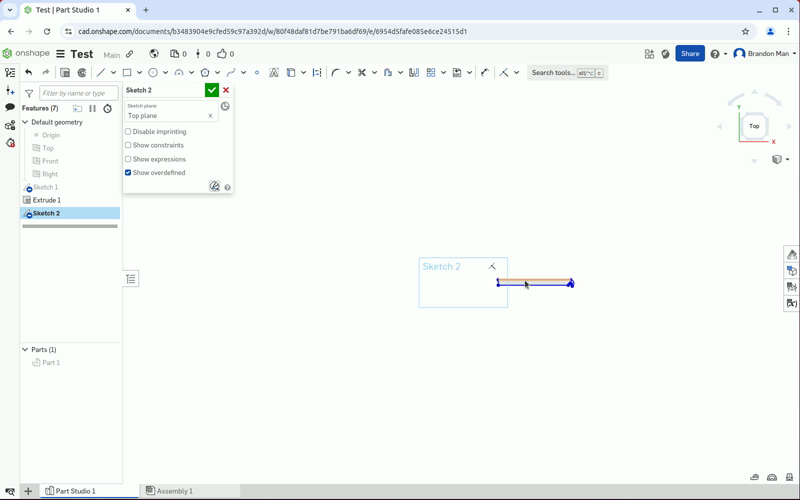
scroll(6)
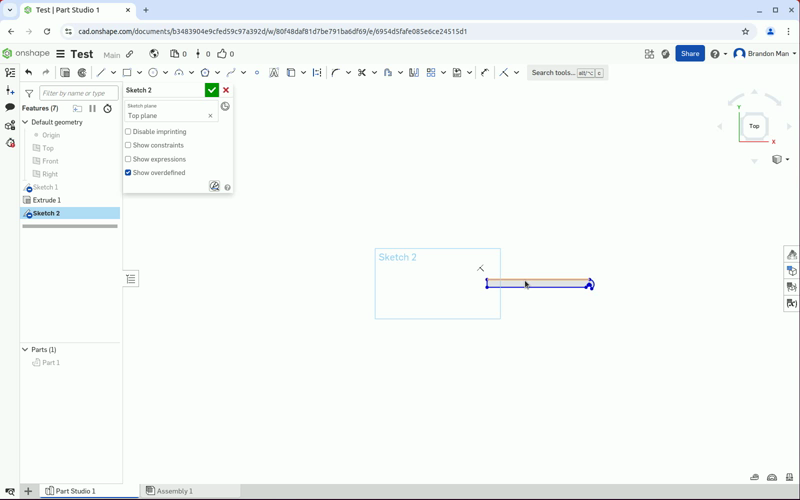
scroll(6)
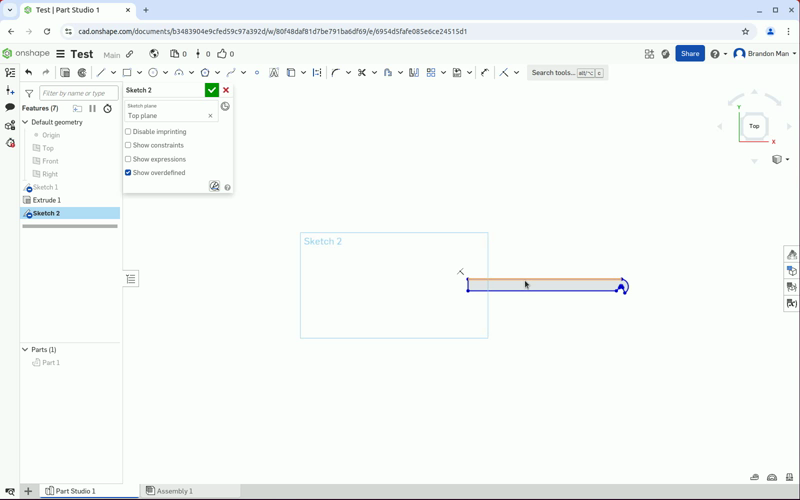
scroll(6)
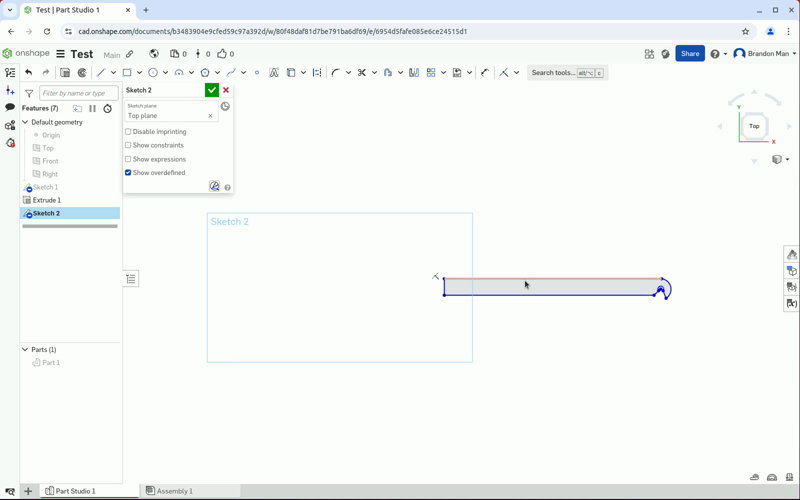
scroll(6)
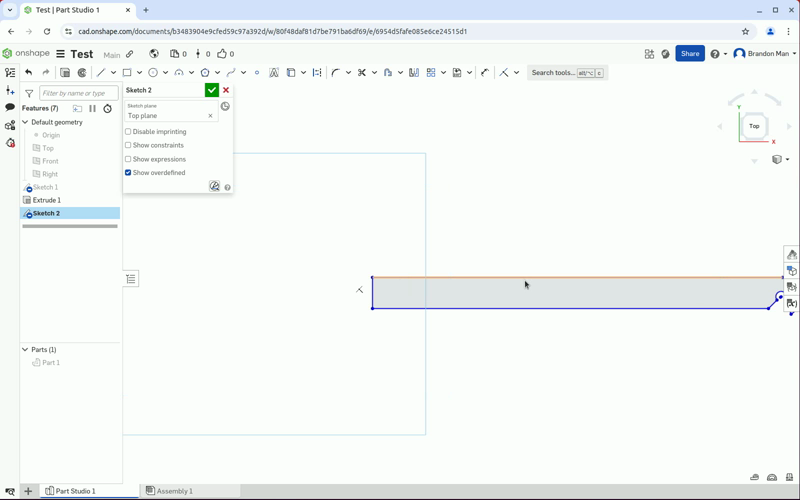
scroll(6)
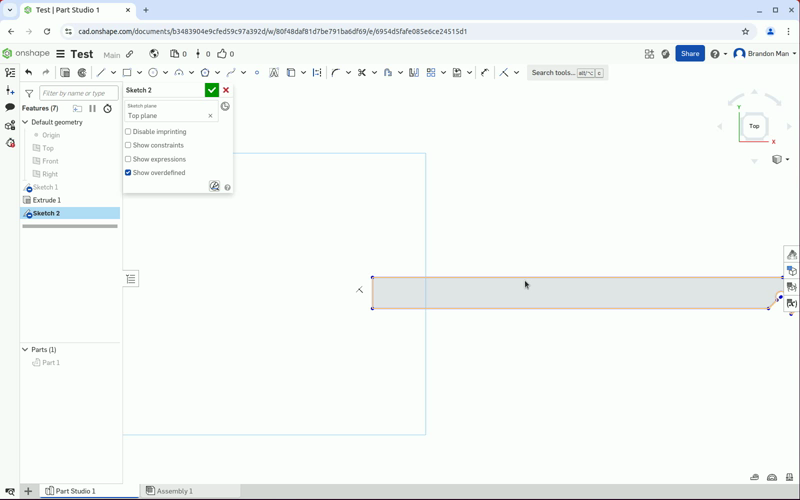
scroll(6)
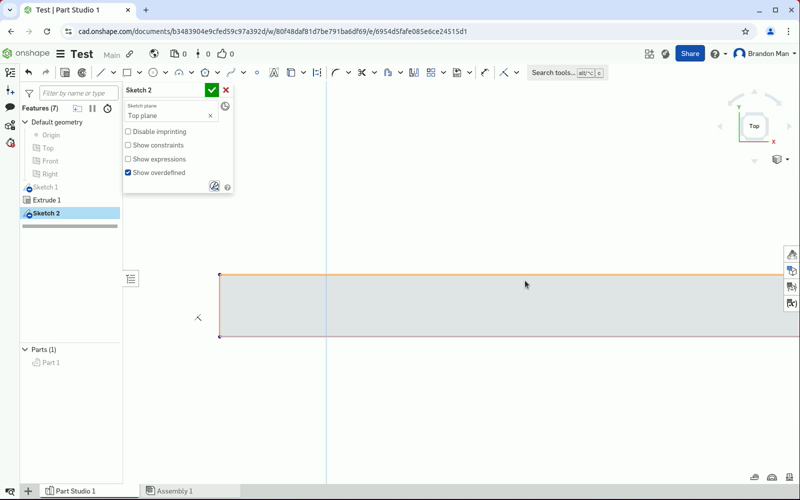
click(525, 280)
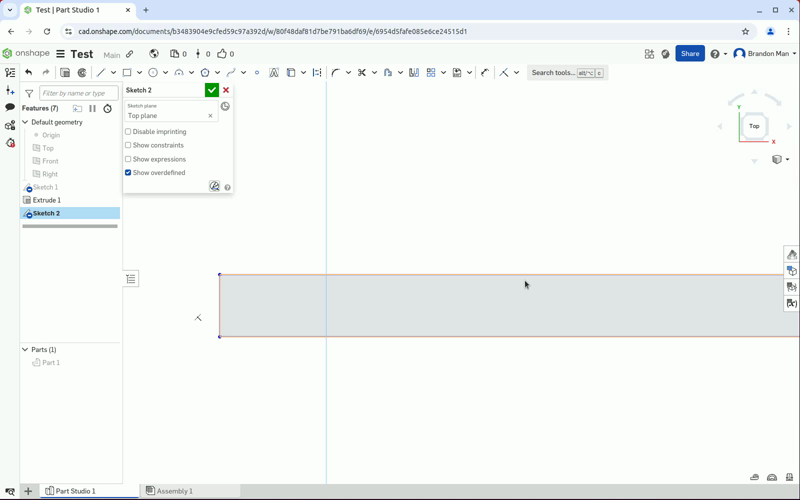
scroll(-6)
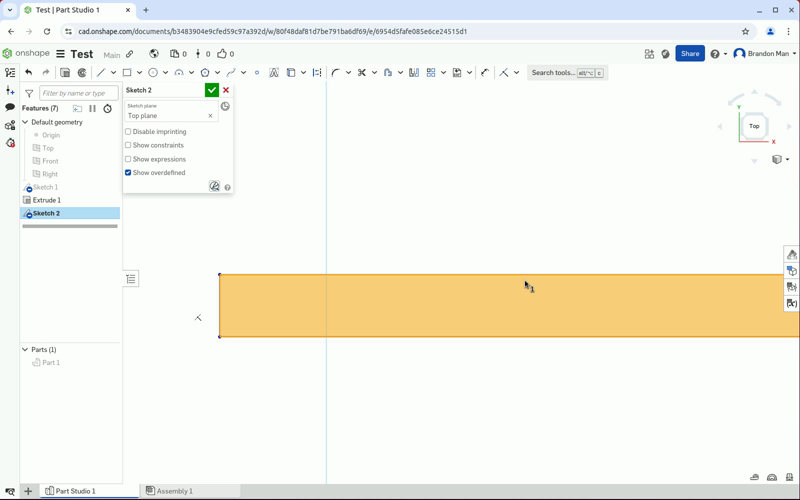
scroll(-6)
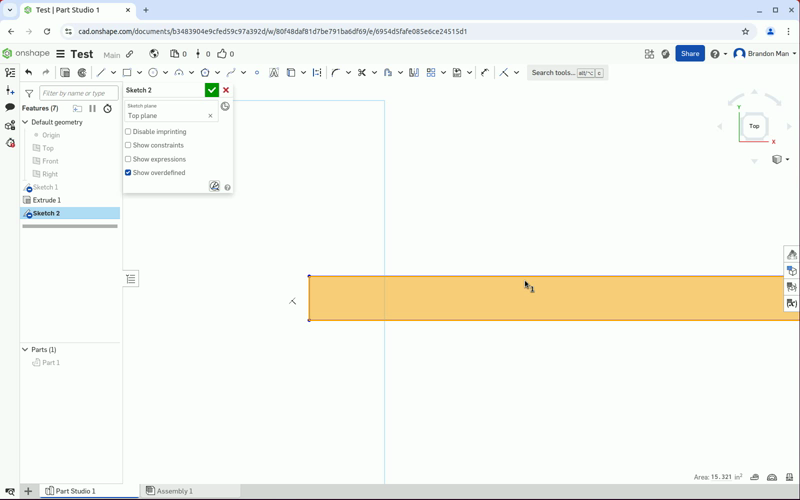
scroll(-6)
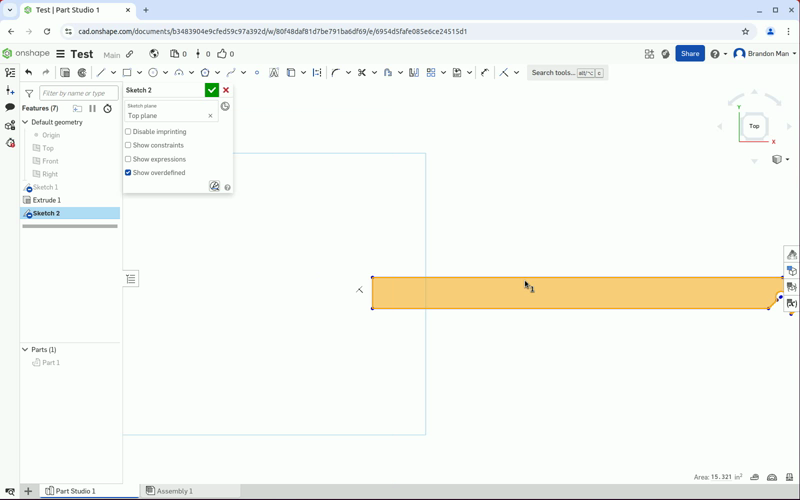
scroll(-6)
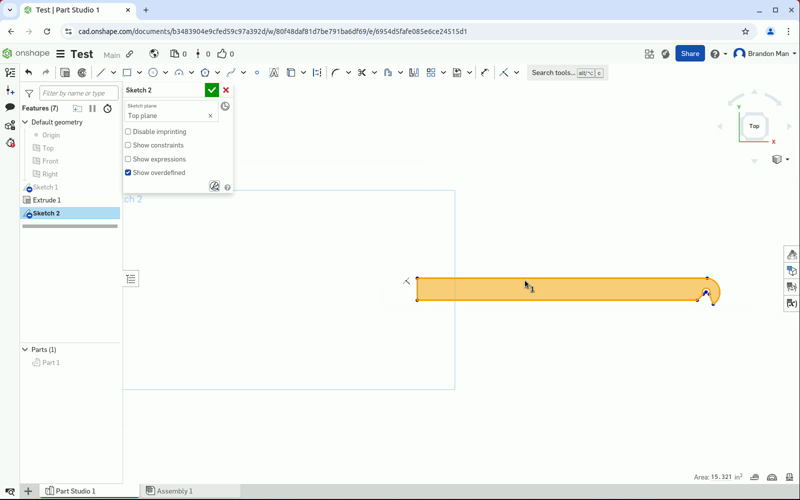
scroll(-6)
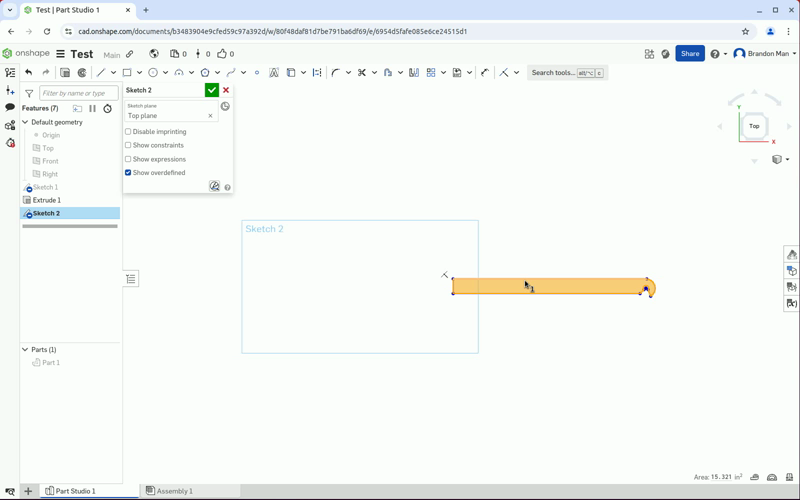
scroll(-6)
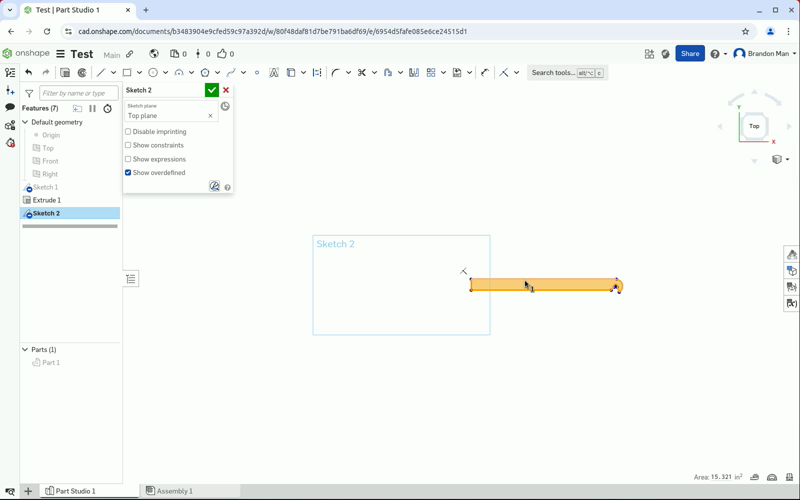
scroll(-6)
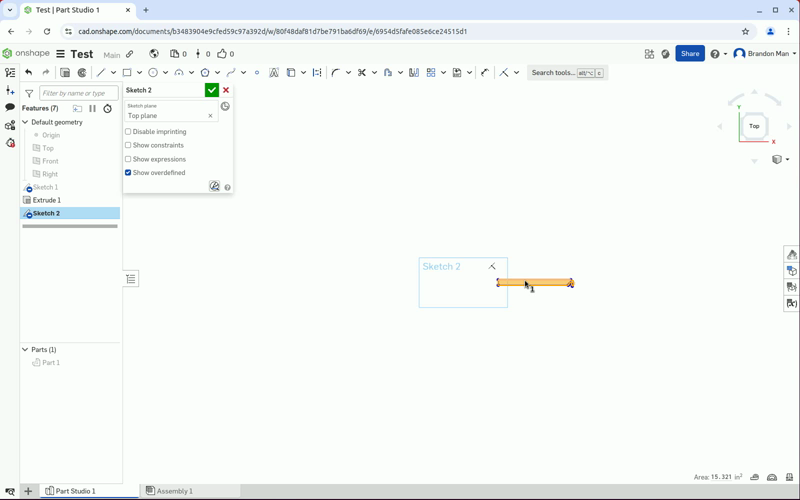
mouse_move(73, 352)
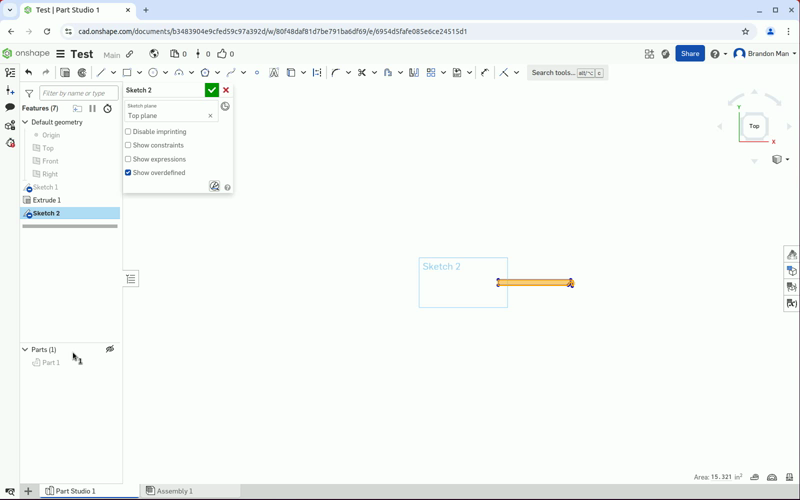
key(shift+y)
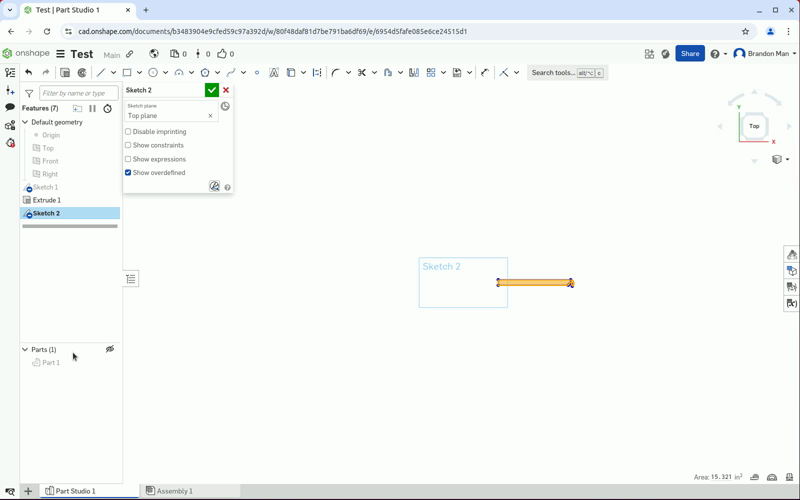
key(shift+e)
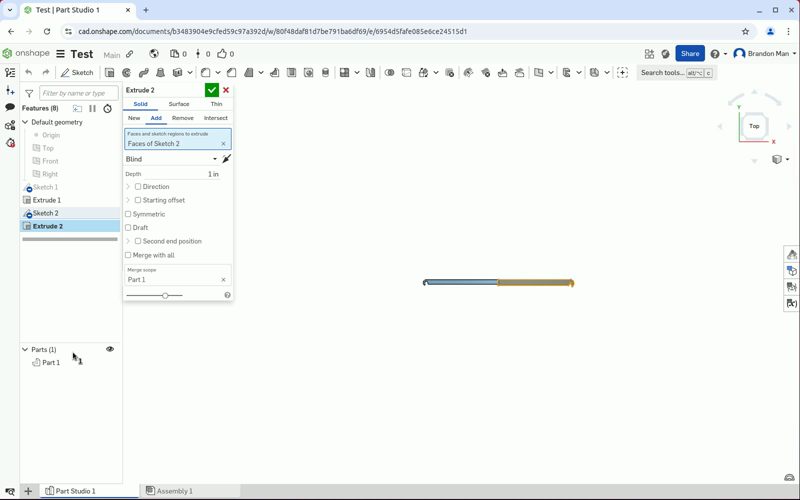
mouse_move(143, 106)
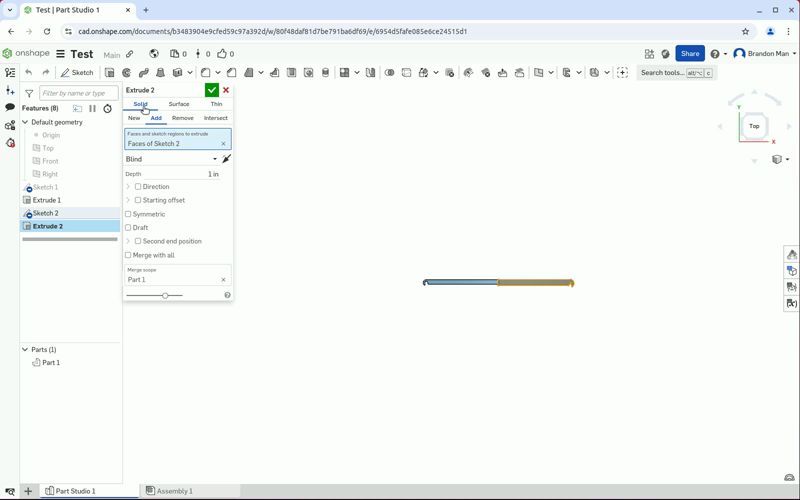
click(143, 106)
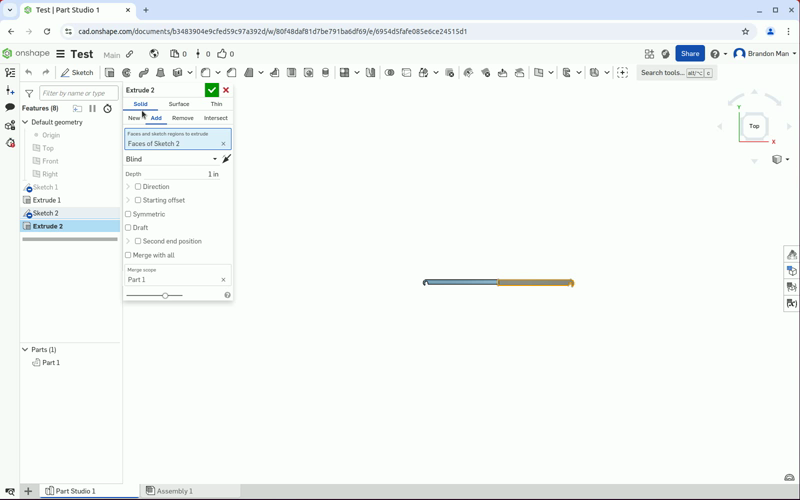
mouse_move(137, 120)
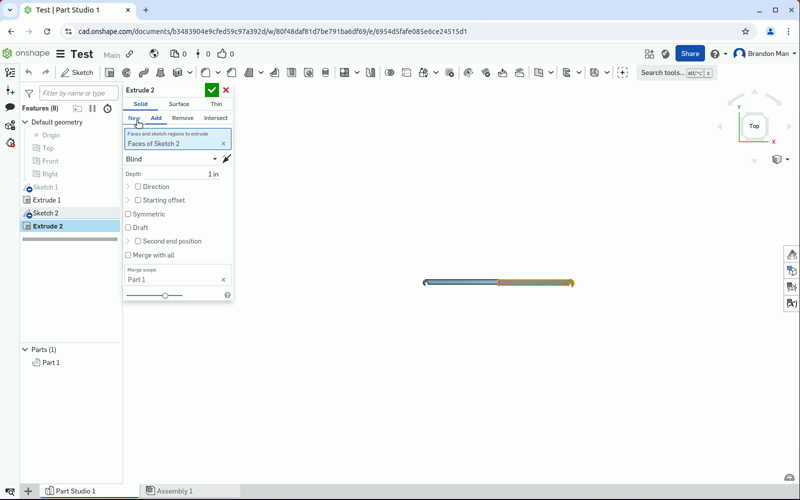
click(137, 120)
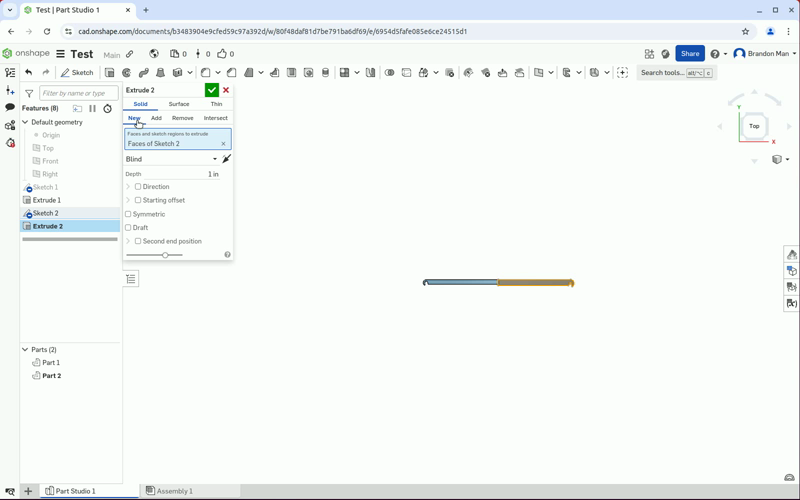
key(tab, 4)
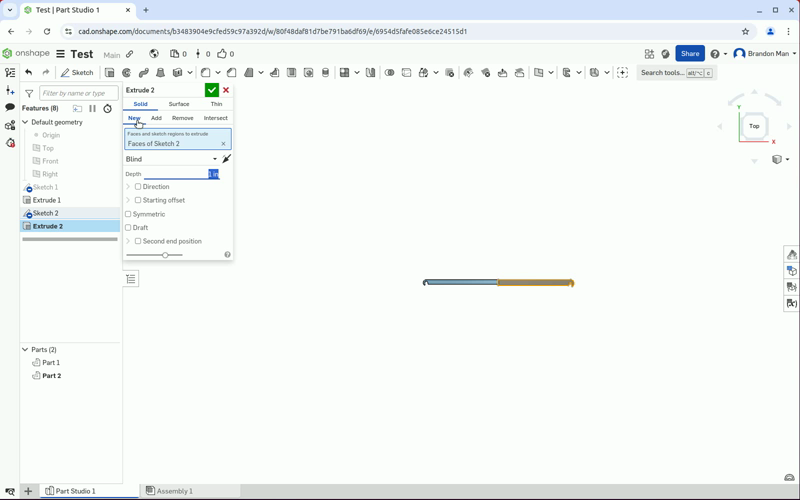
text(5.296)
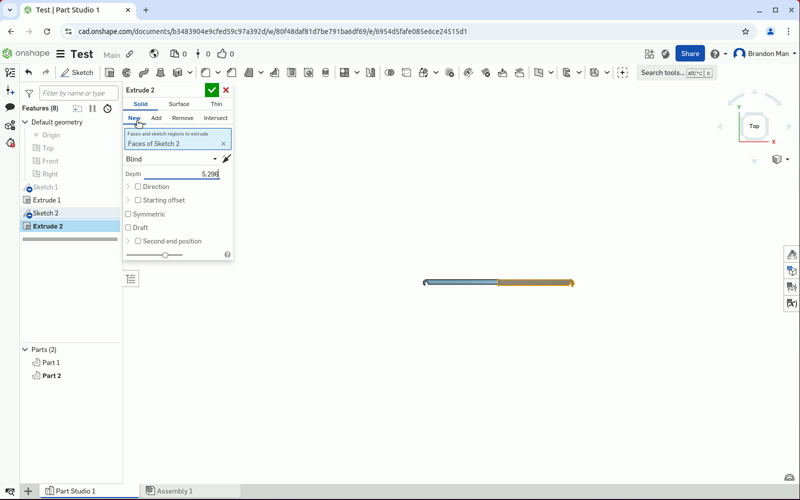
key(enter)
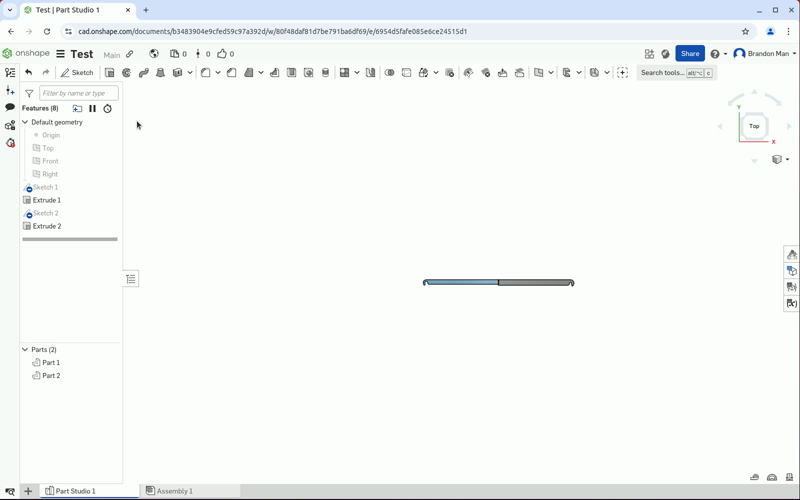
key(shift+h)
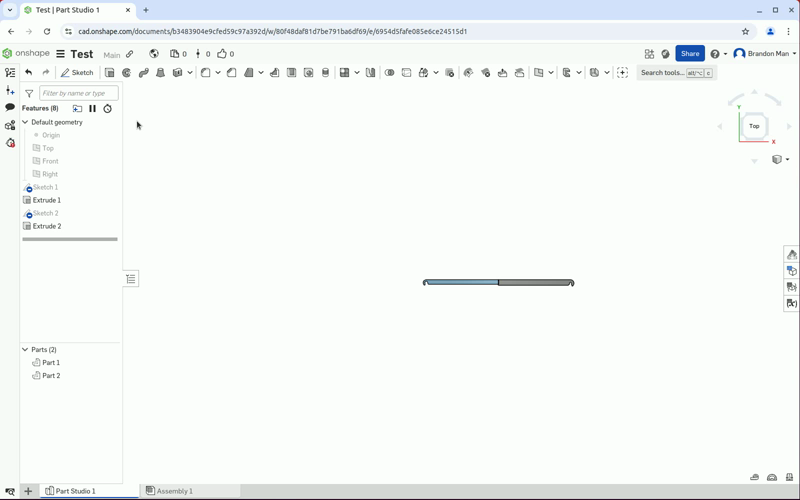
key(shift+h)
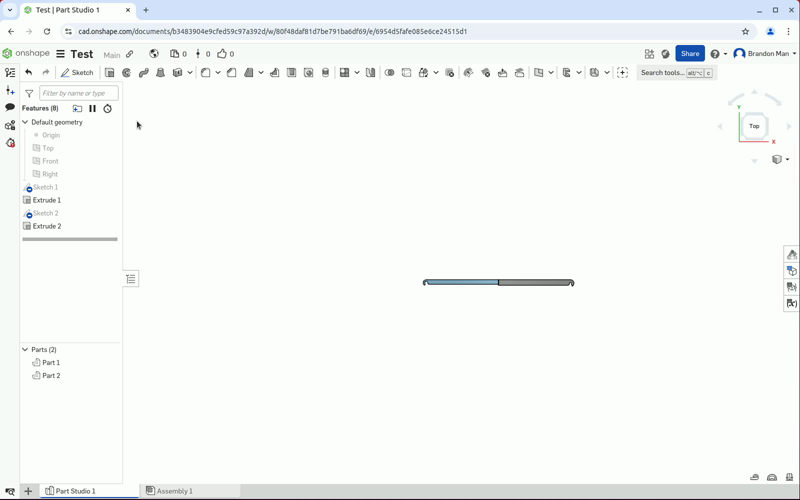
mouse_move(73, 189)
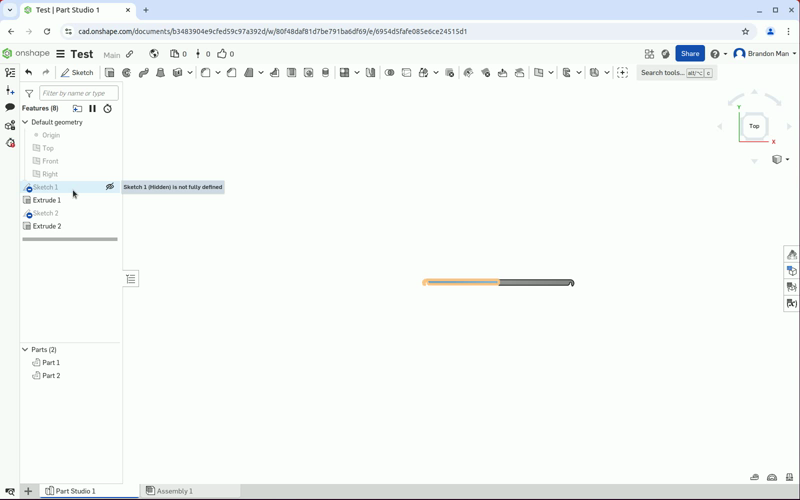
click(73, 189)
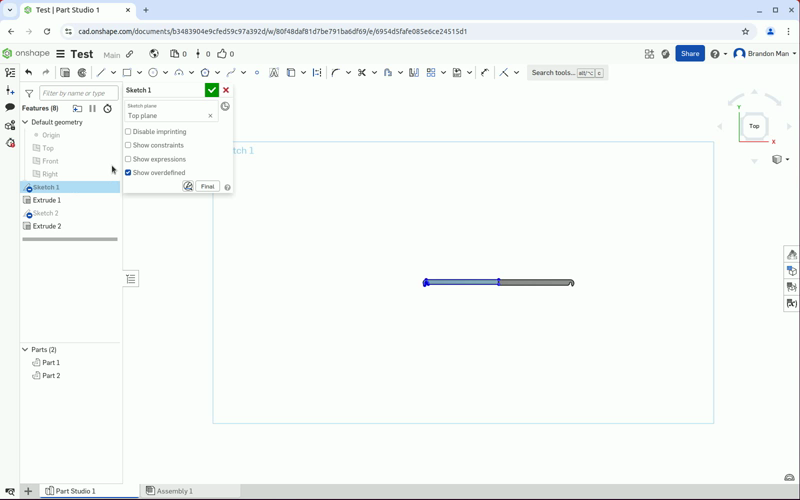
mouse_move(229, 92)
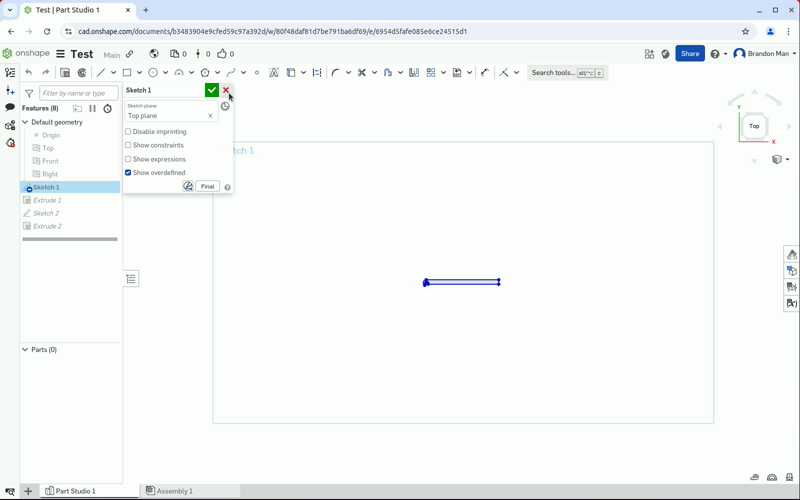
click(229, 92)
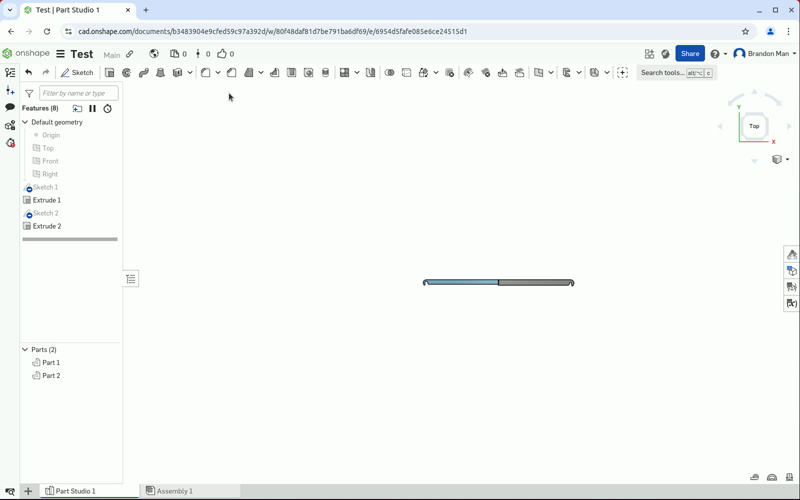
mouse_move(541, 75)
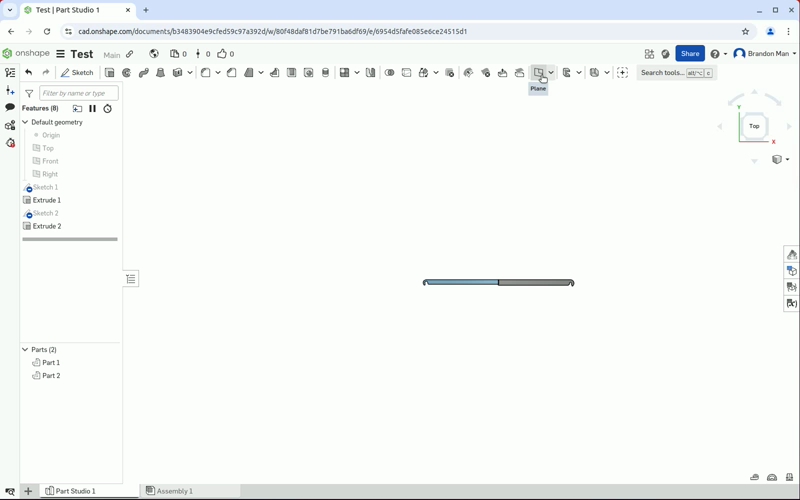
click(541, 75)
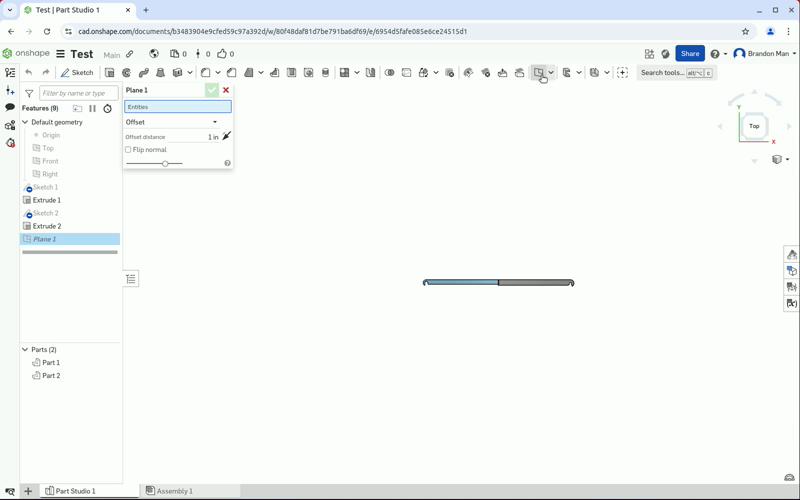
mouse_move(73, 150)
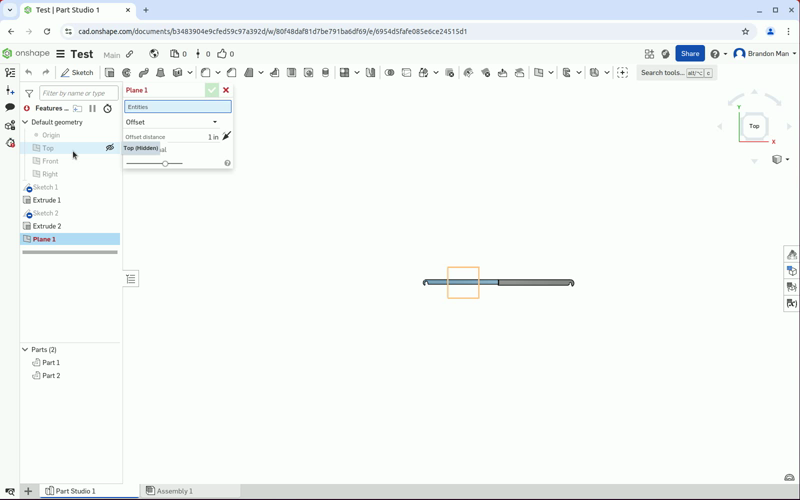
click(73, 150)
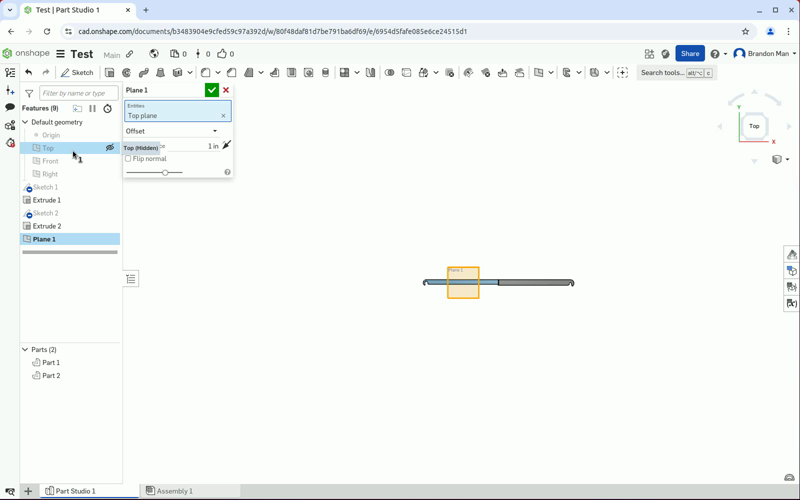
key(tab, 2)
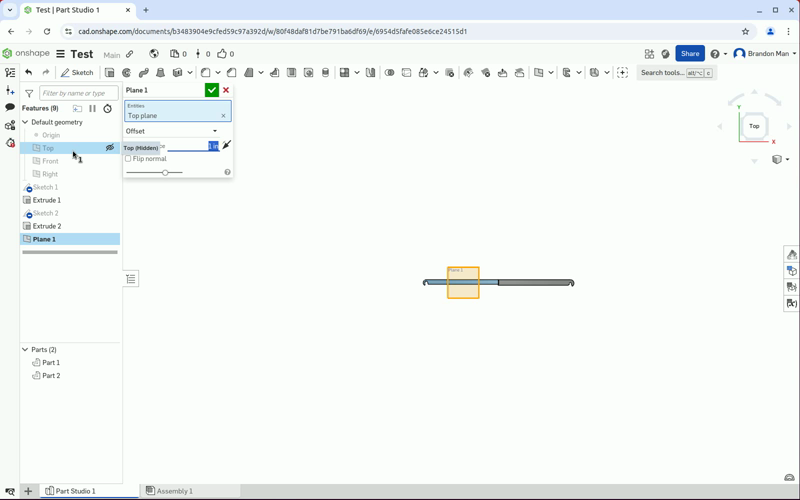
text(5.299)
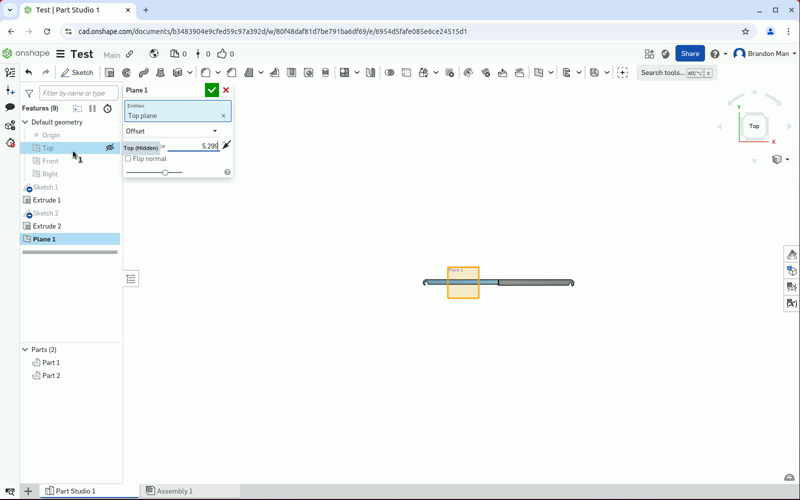
key(enter, 2)
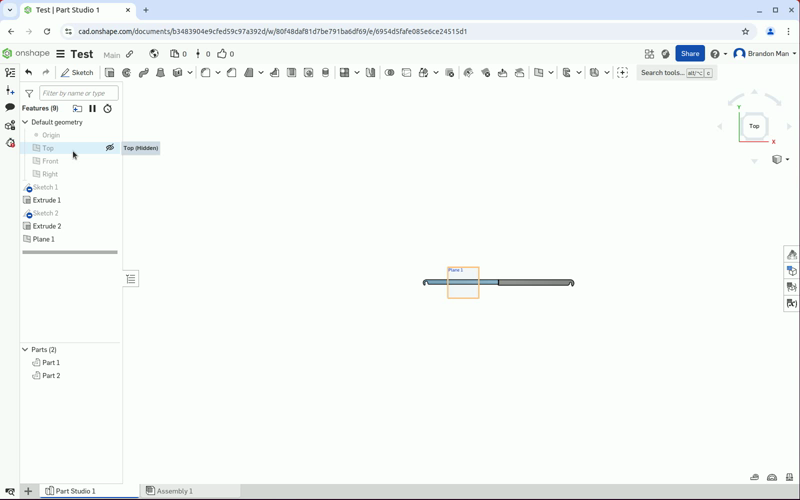
key(shift+s)
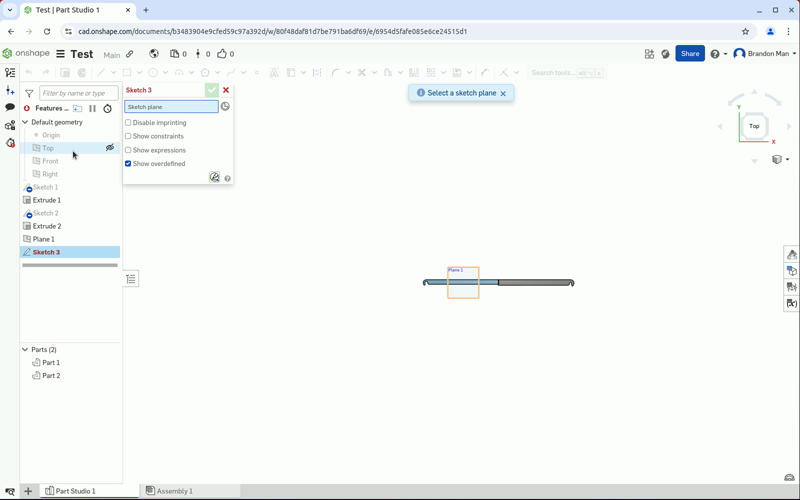
mouse_move(73, 241)
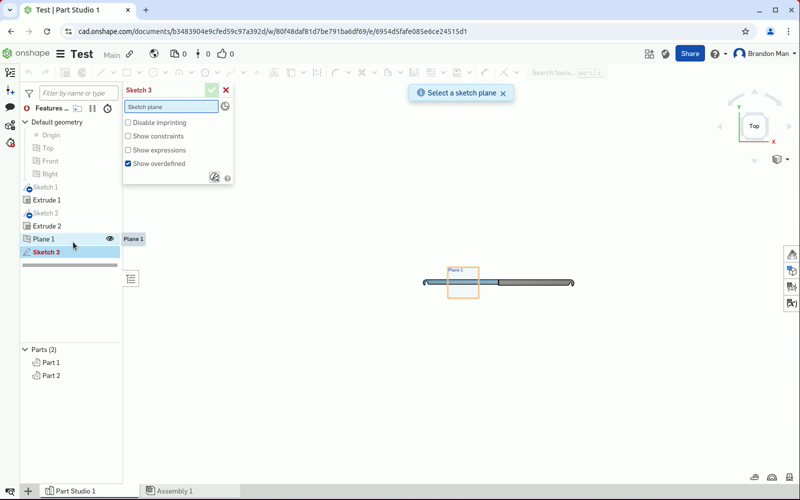
click(73, 241)
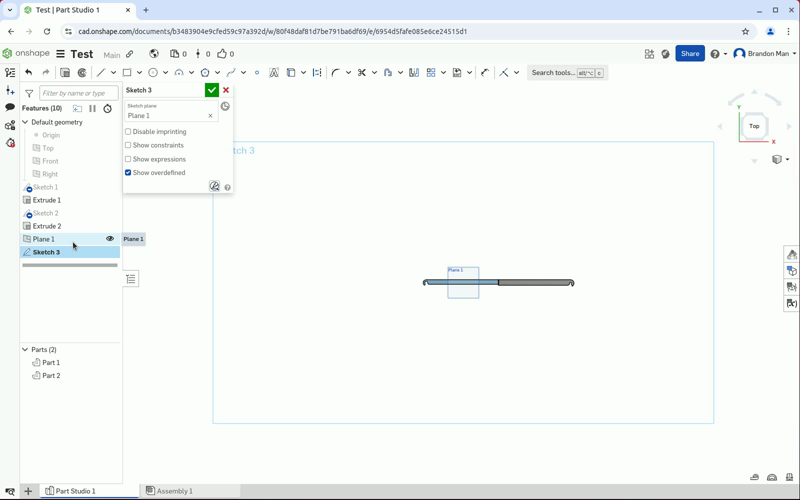
mouse_move(73, 352)
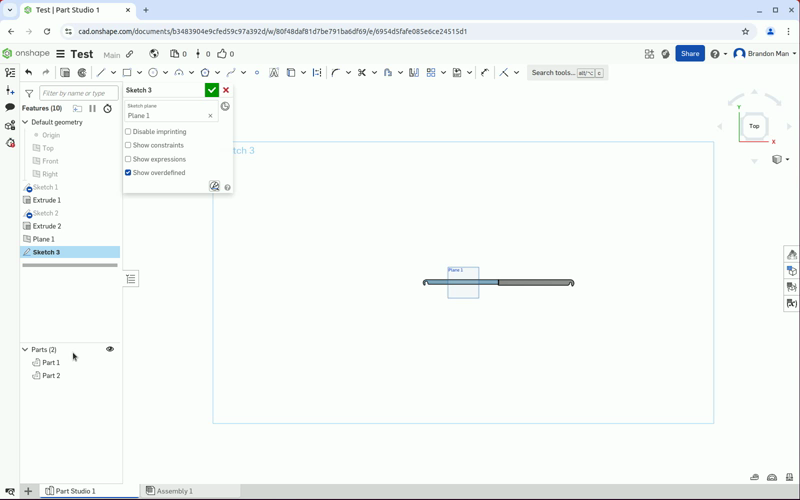
key(y)
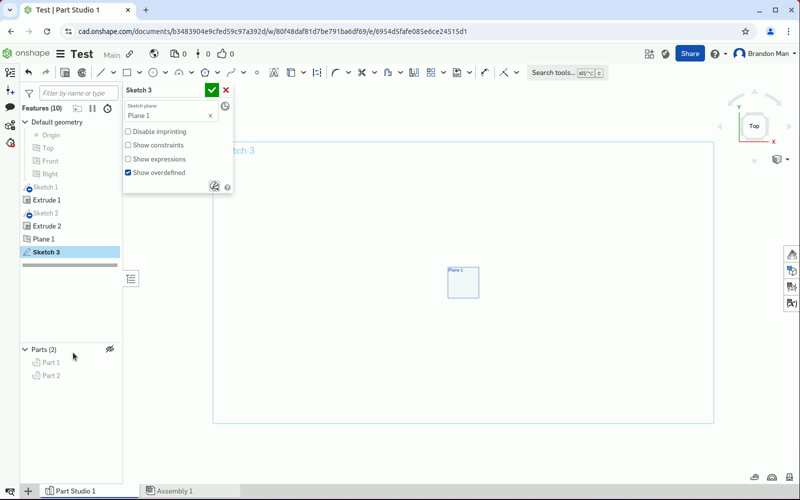
key(l)
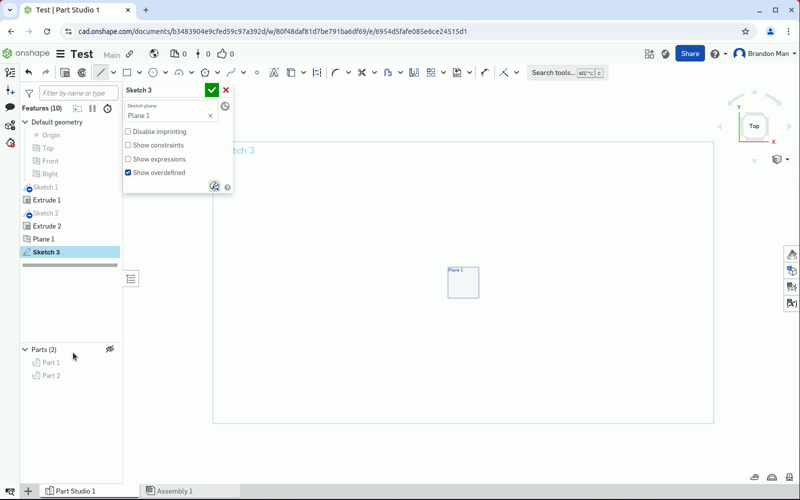
key_down(shift)
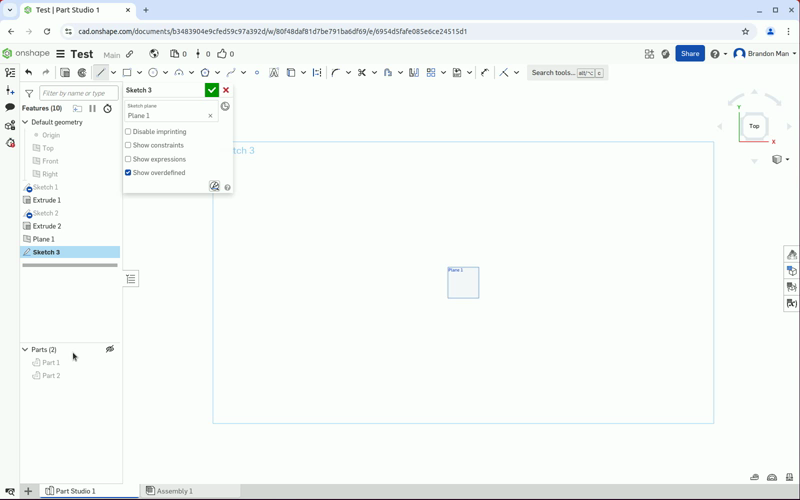
mouse_move(429, 297)
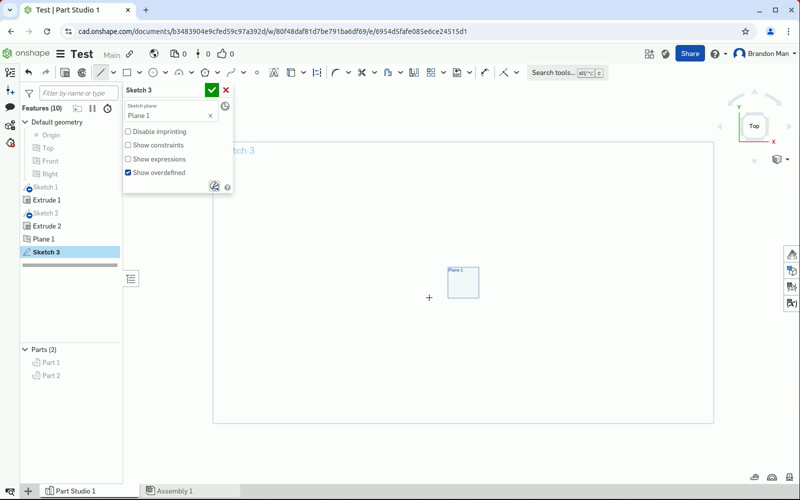
click(429, 297)
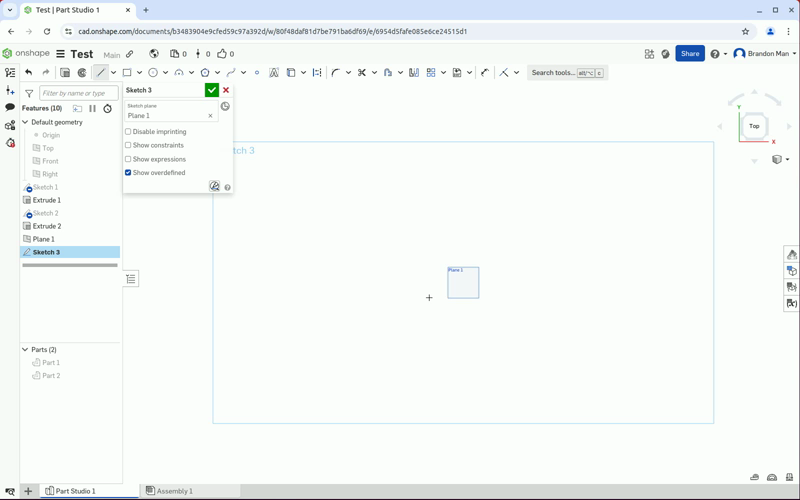
key_up(shift)
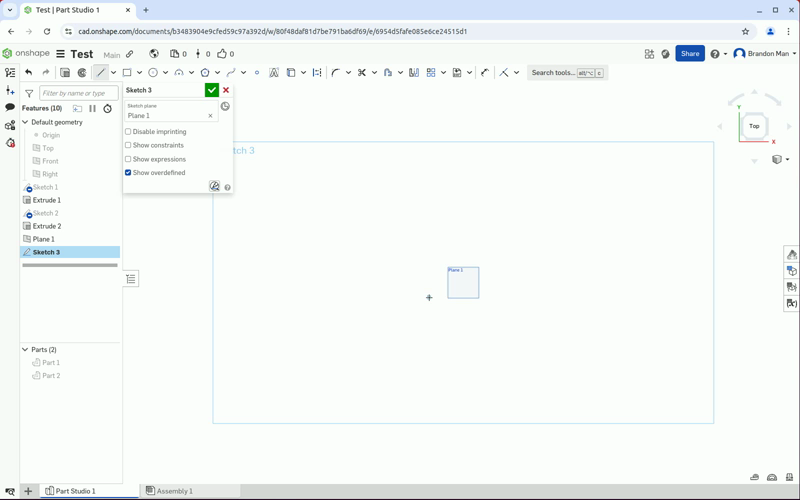
key_down(shift)
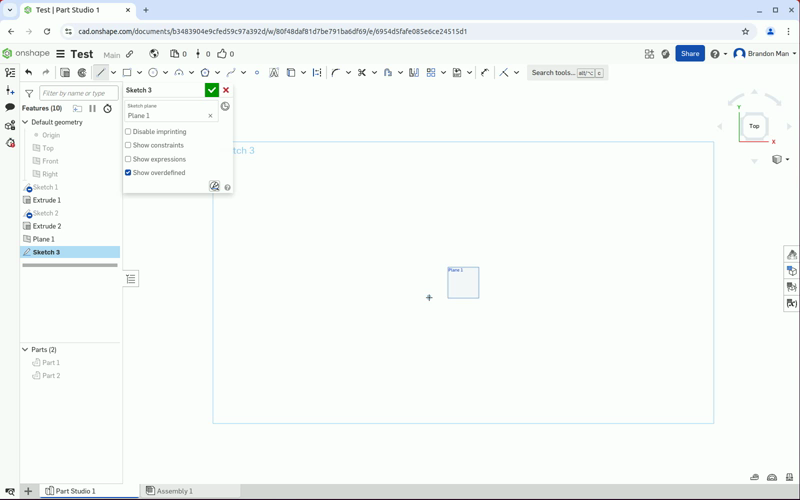
mouse_move(459, 297)
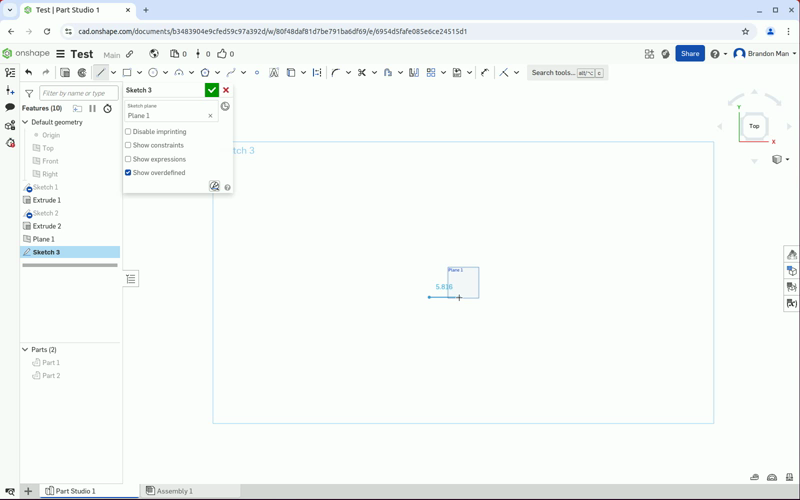
mouse_move(429, 295)
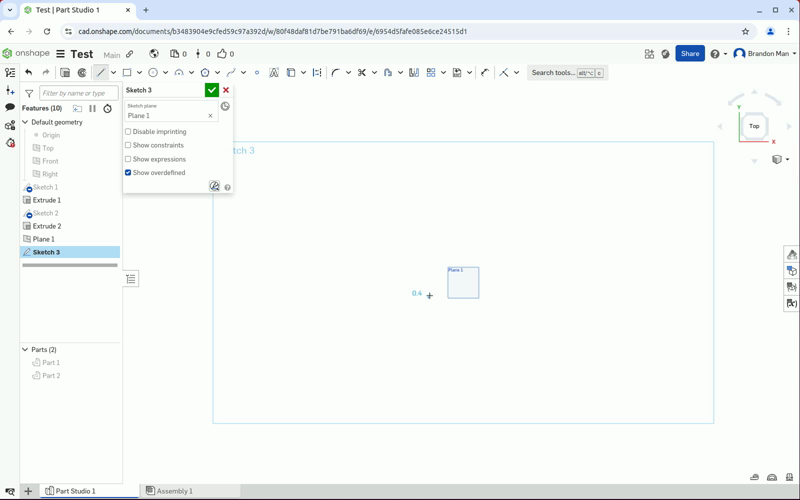
scroll(6)
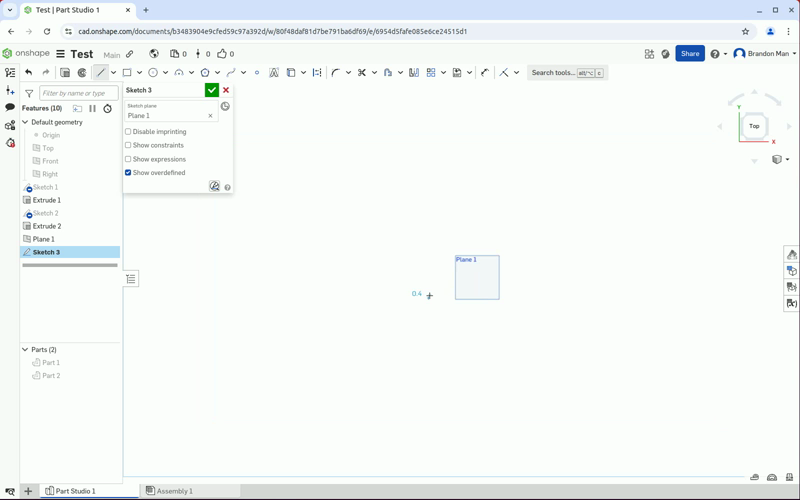
scroll(6)
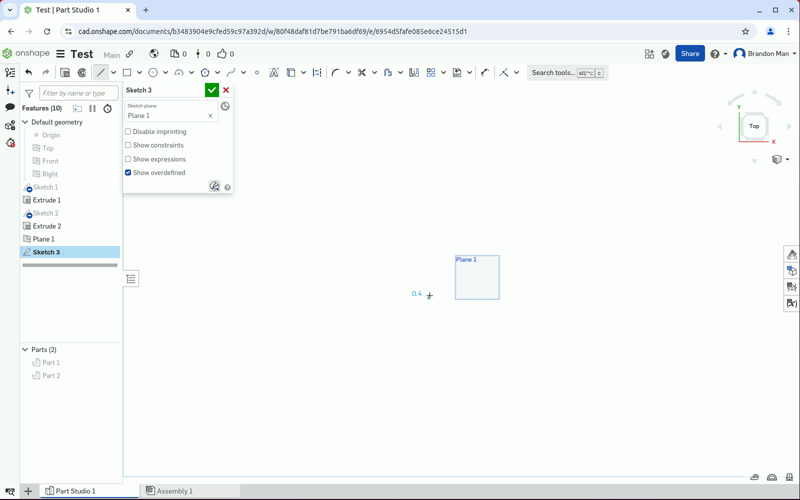
scroll(6)
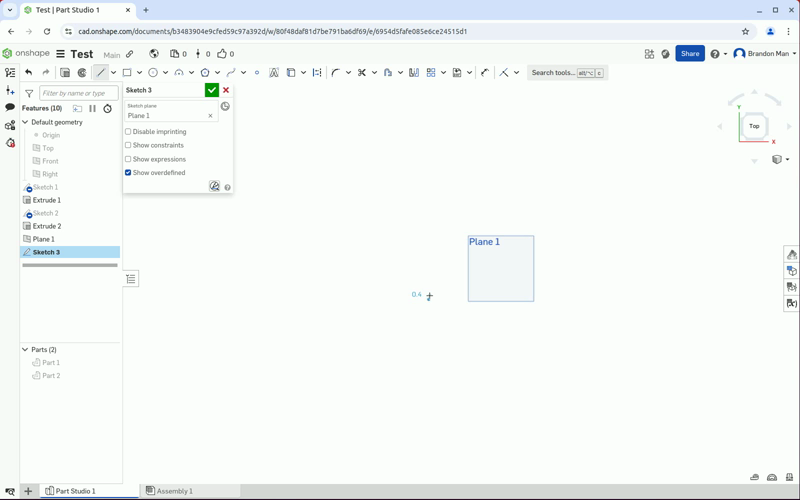
scroll(6)
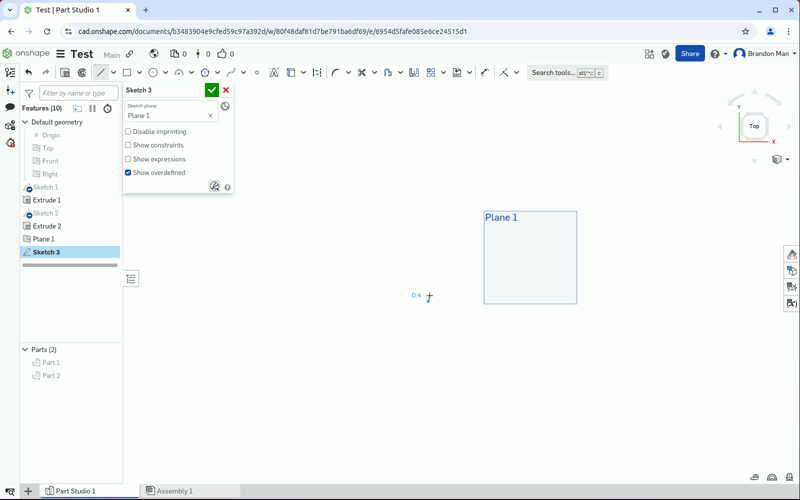
scroll(6)
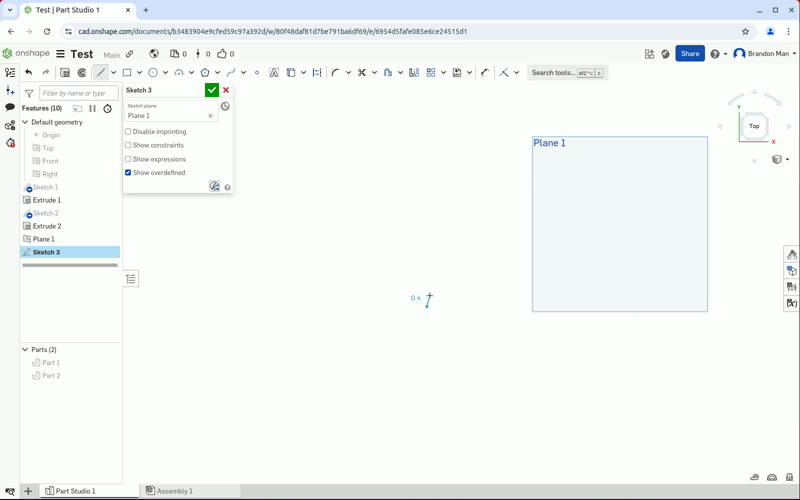
scroll(6)
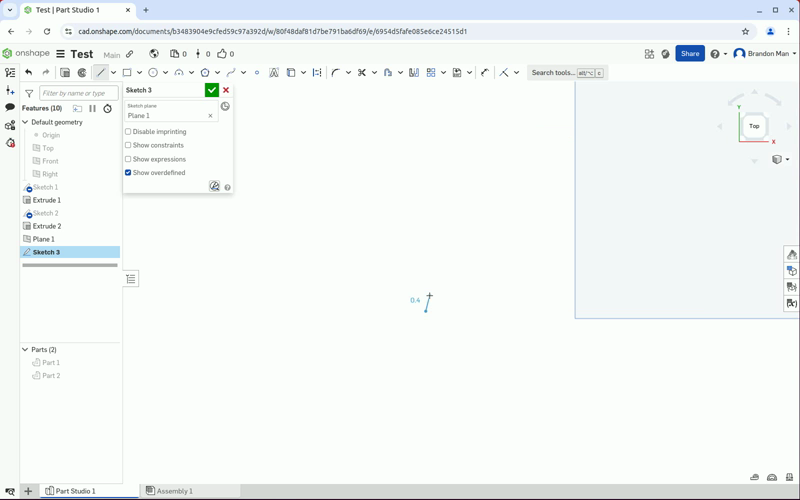
scroll(6)
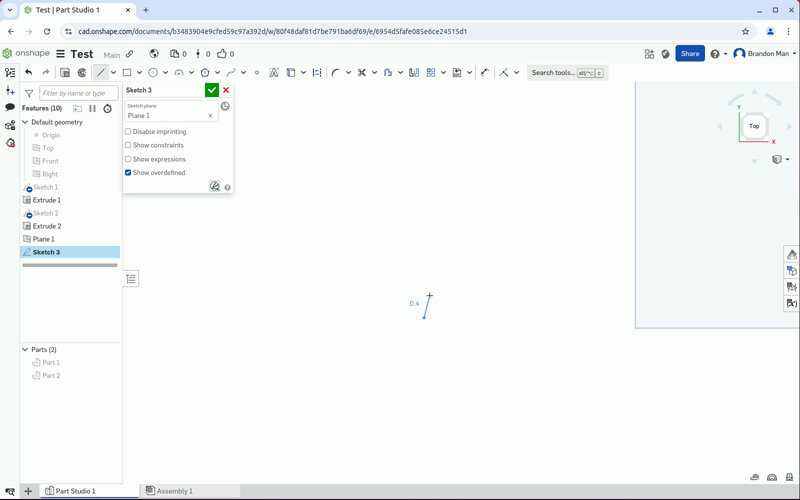
click(429, 295)
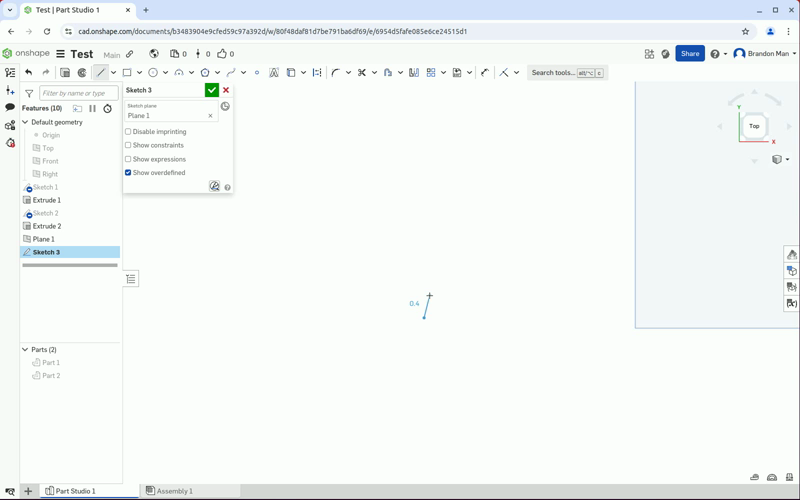
scroll(-6)
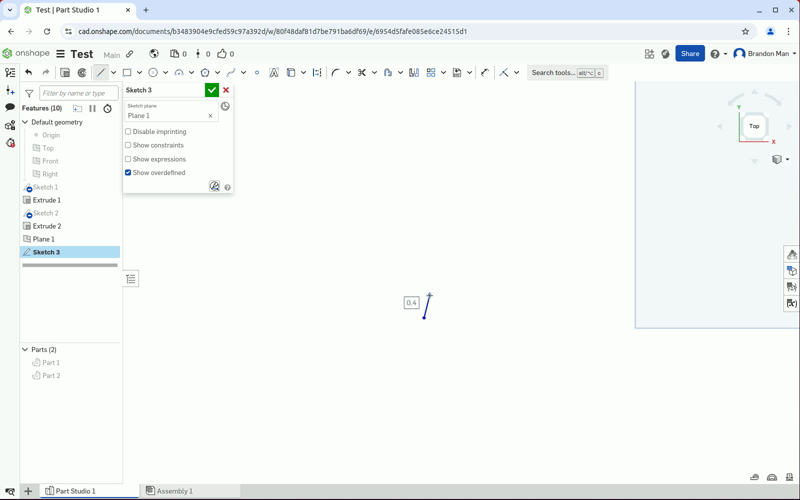
scroll(-6)
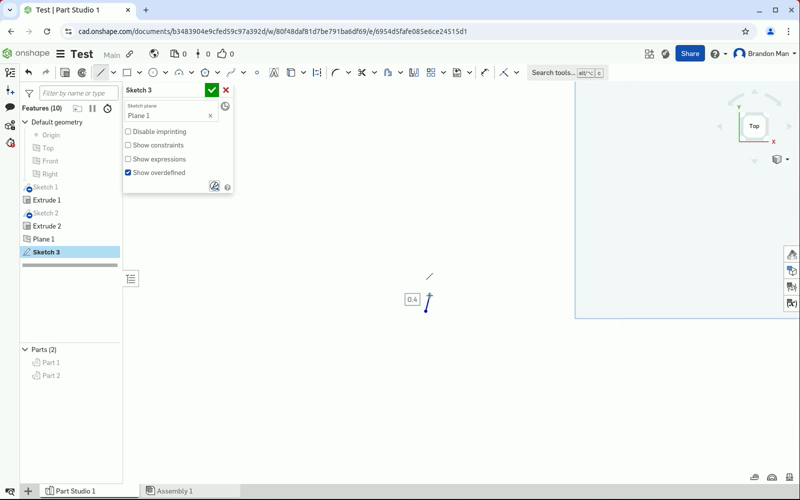
scroll(-6)
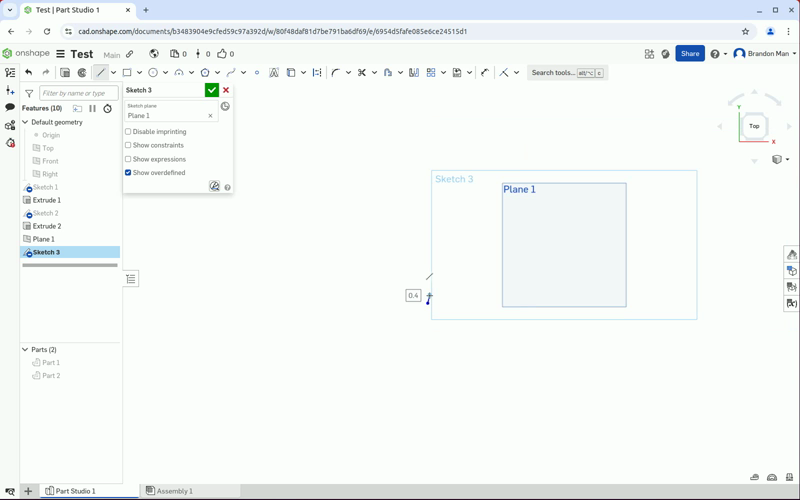
scroll(-6)
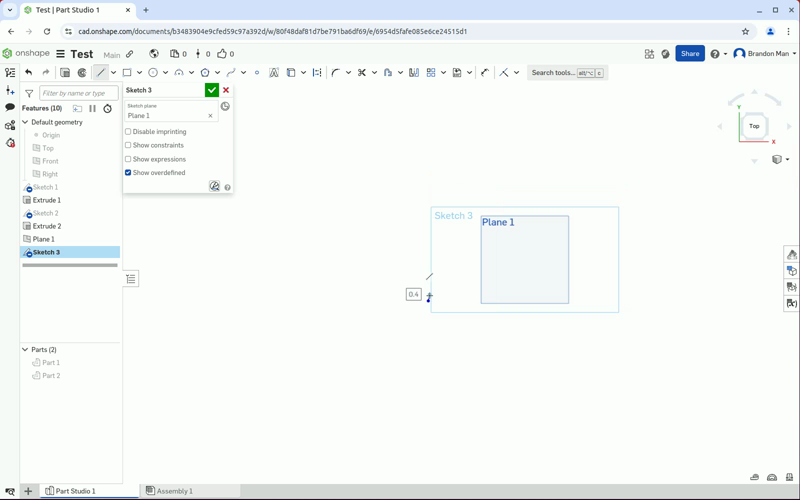
scroll(-6)
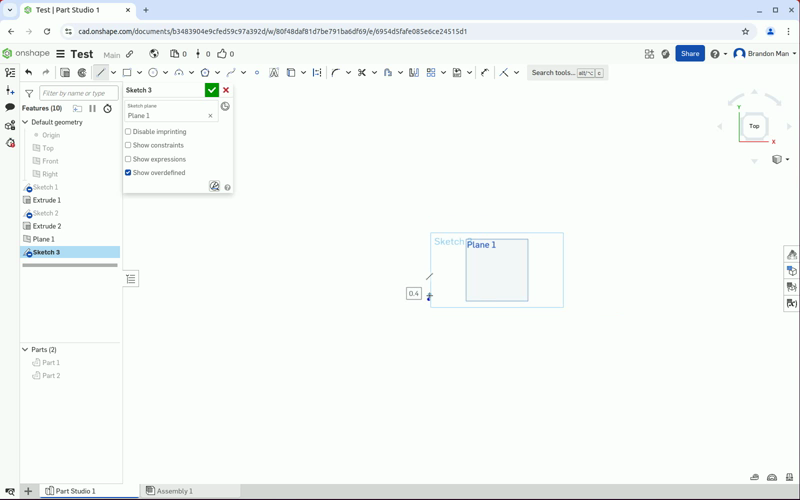
scroll(-6)
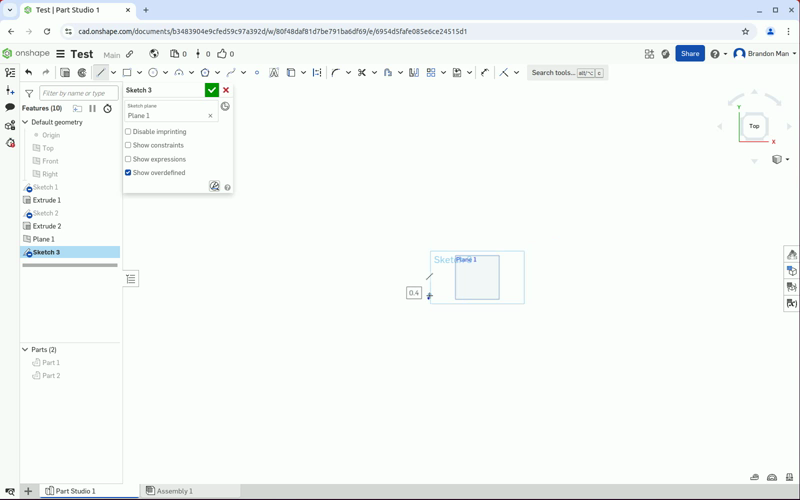
scroll(-6)
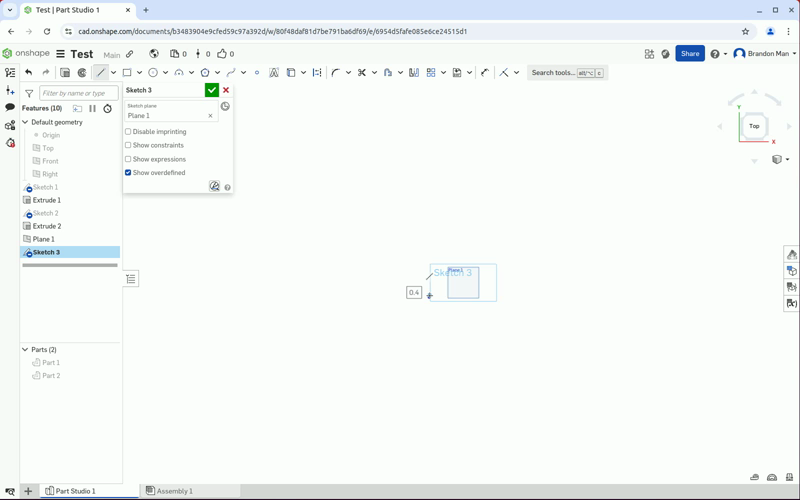
key_up(shift)
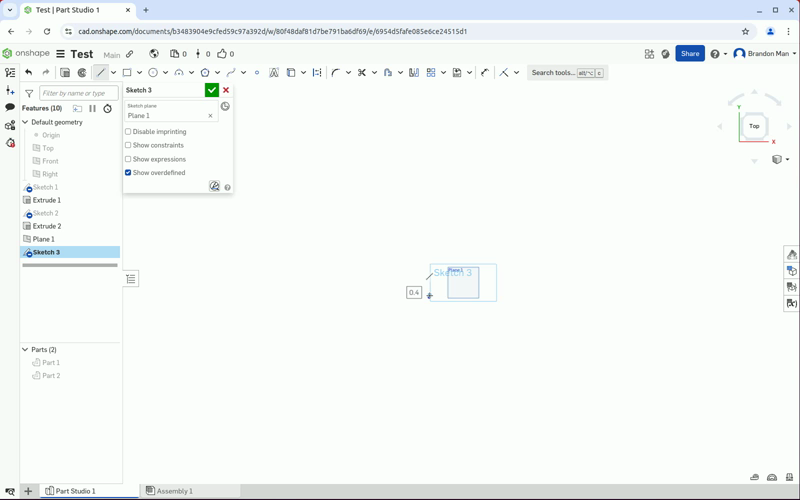
key(esc)
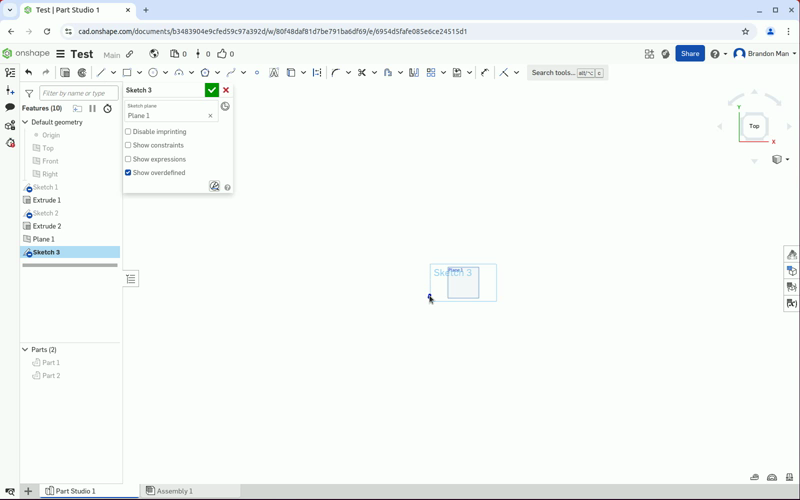
key(a)
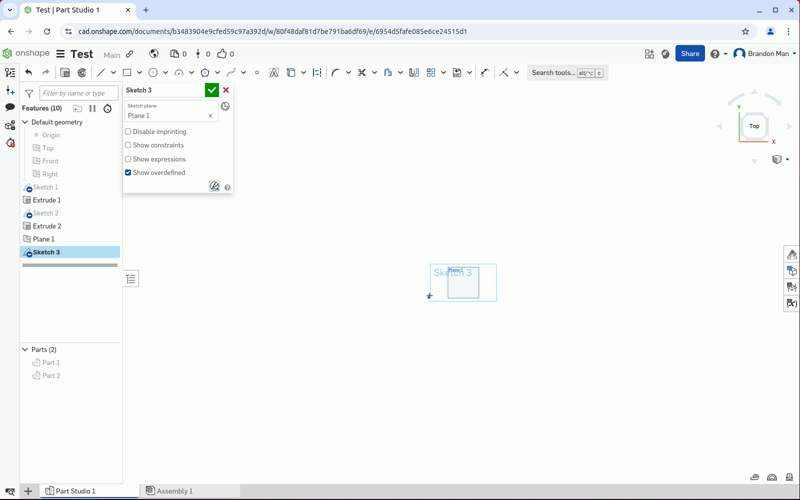
mouse_move(429, 295)
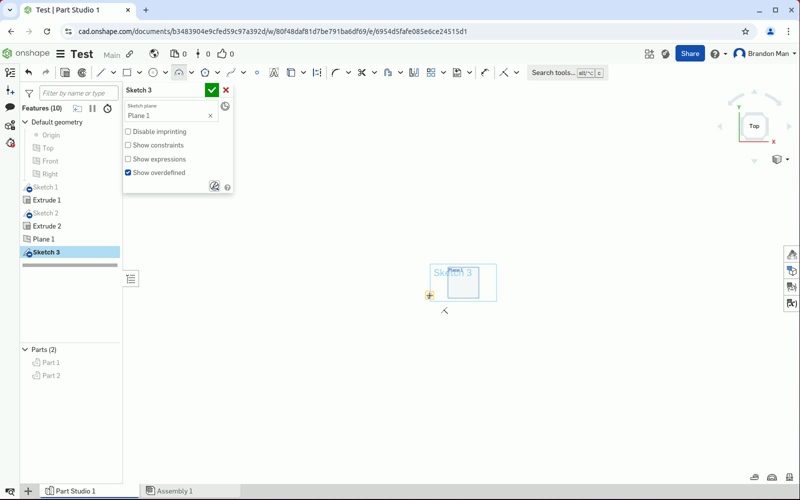
scroll(6)
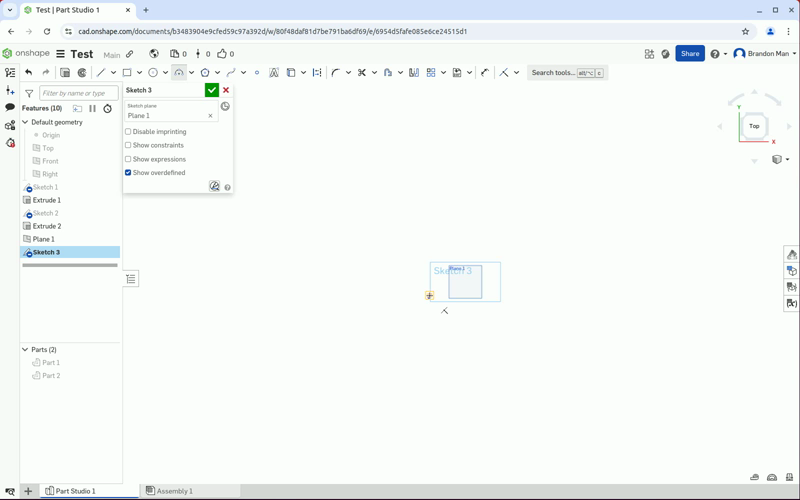
scroll(6)
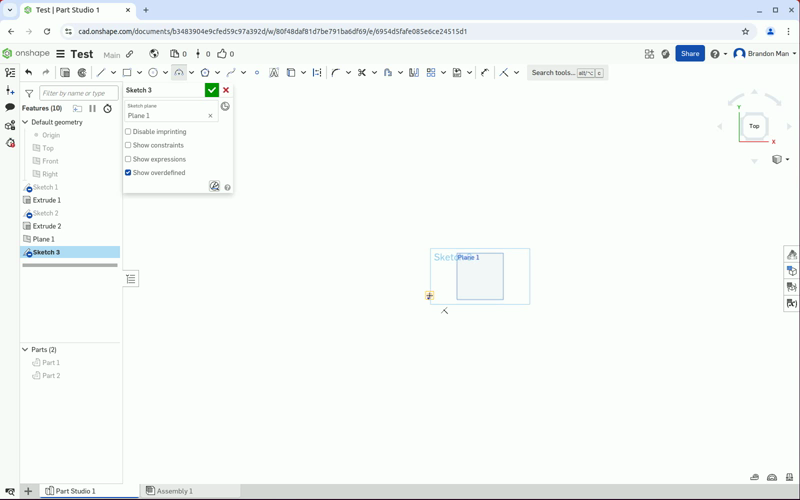
scroll(6)
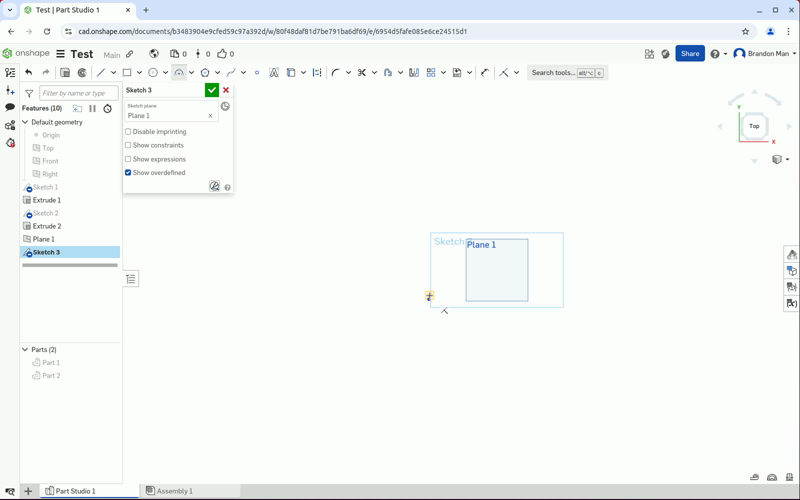
scroll(6)
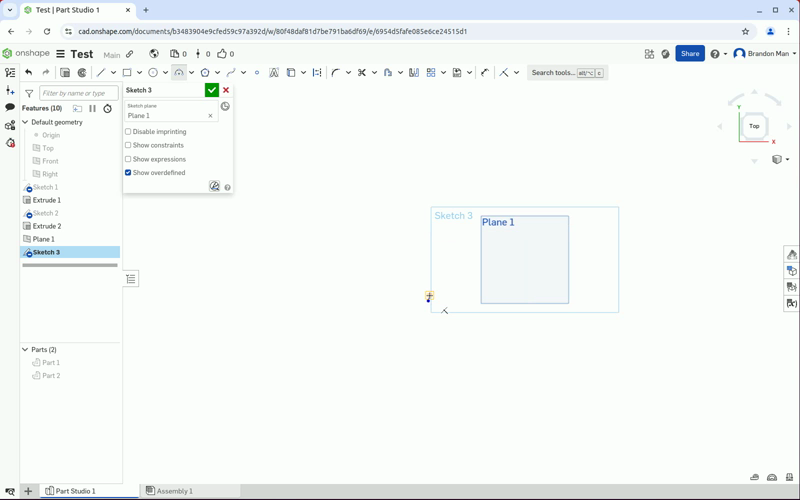
scroll(6)
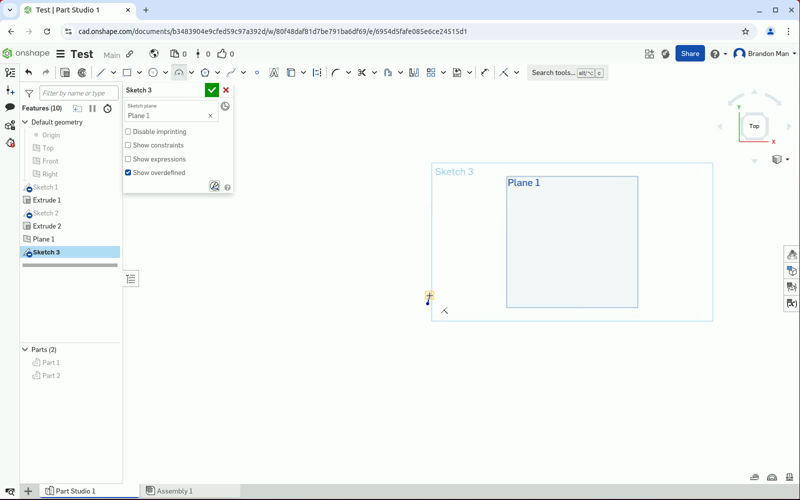
scroll(6)
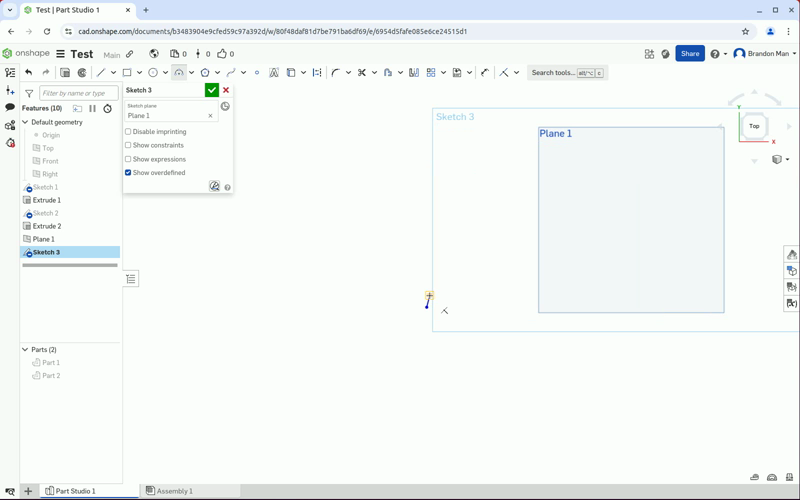
scroll(6)
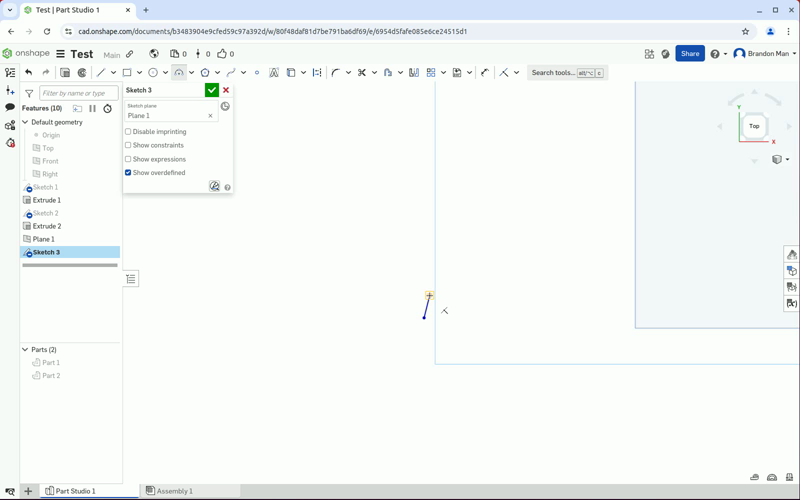
click(429, 295)
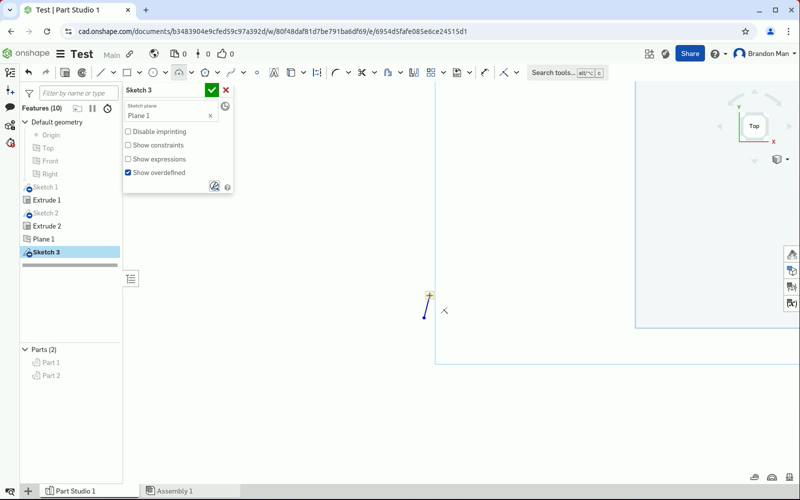
scroll(-6)
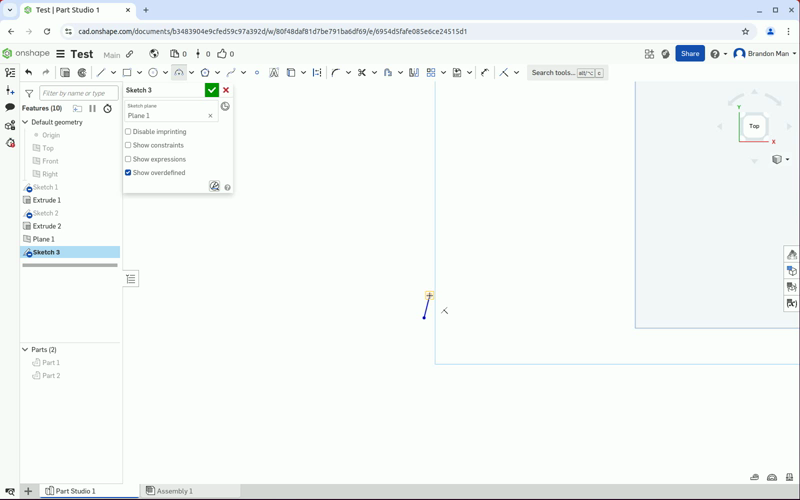
scroll(-6)
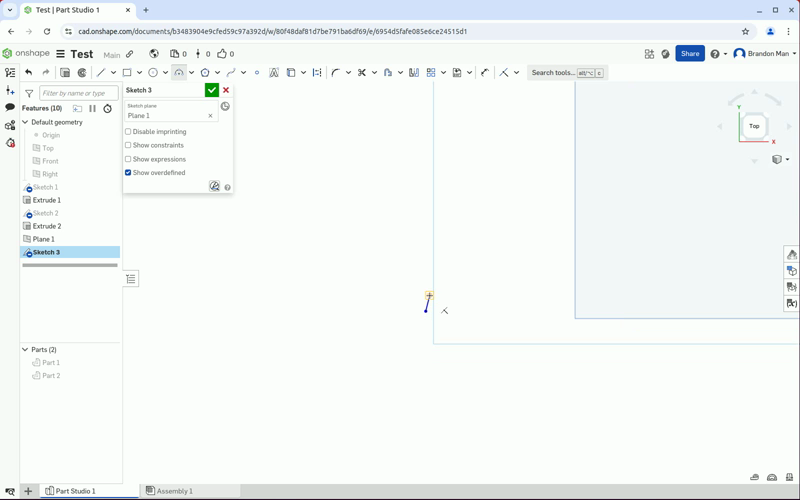
scroll(-6)
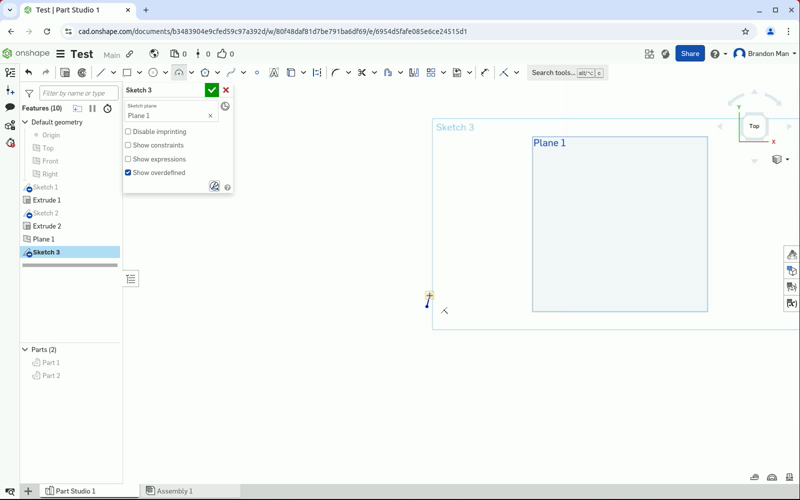
scroll(-6)
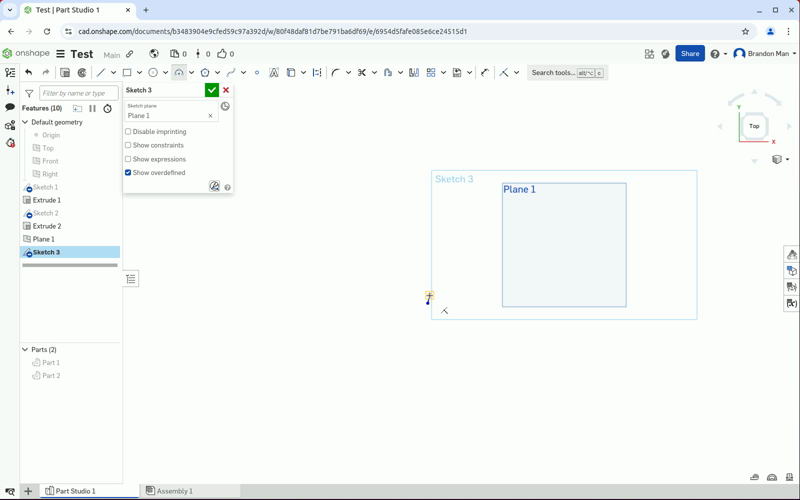
scroll(-6)
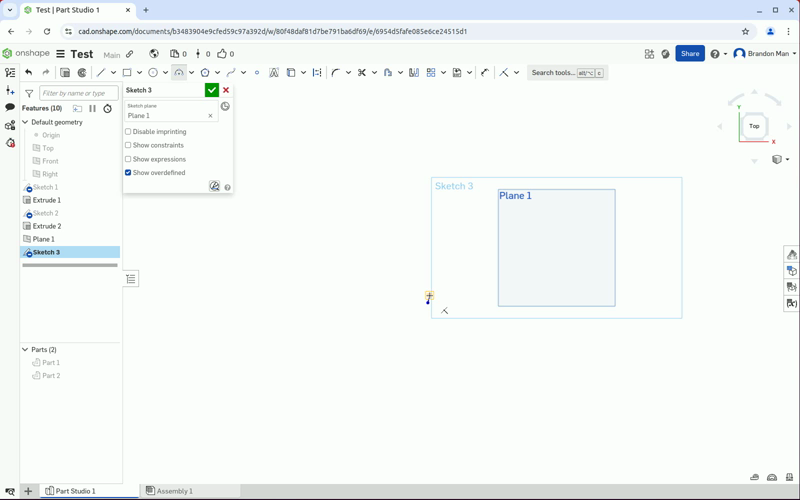
scroll(-6)
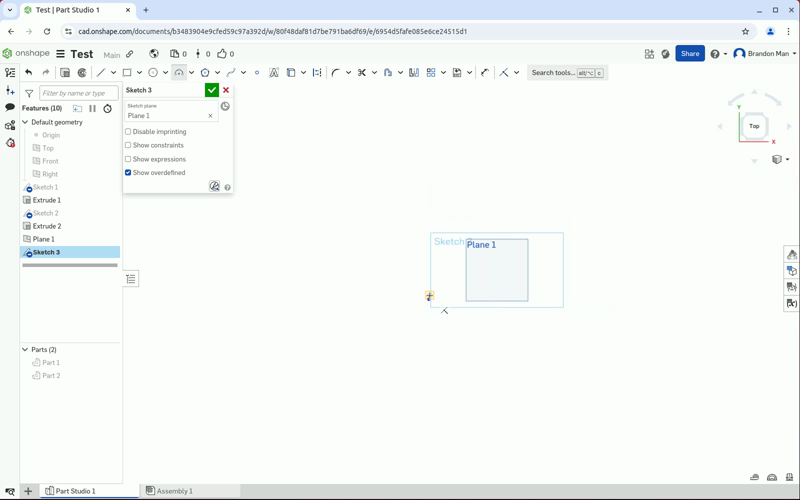
scroll(-6)
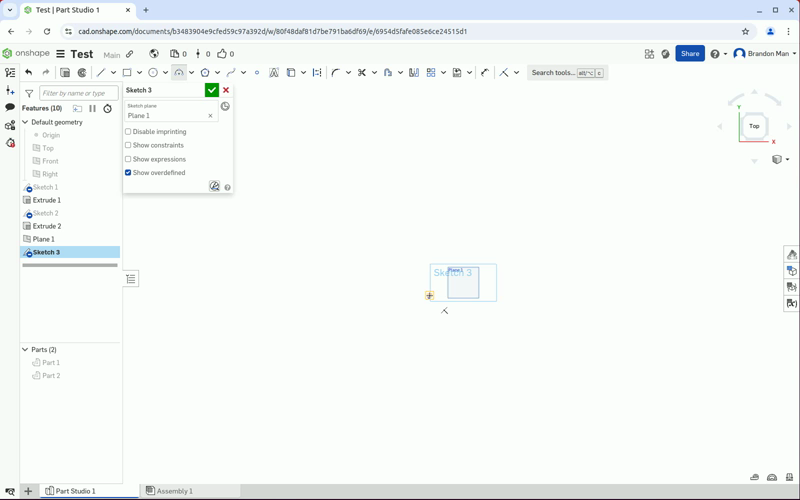
key_down(shift)
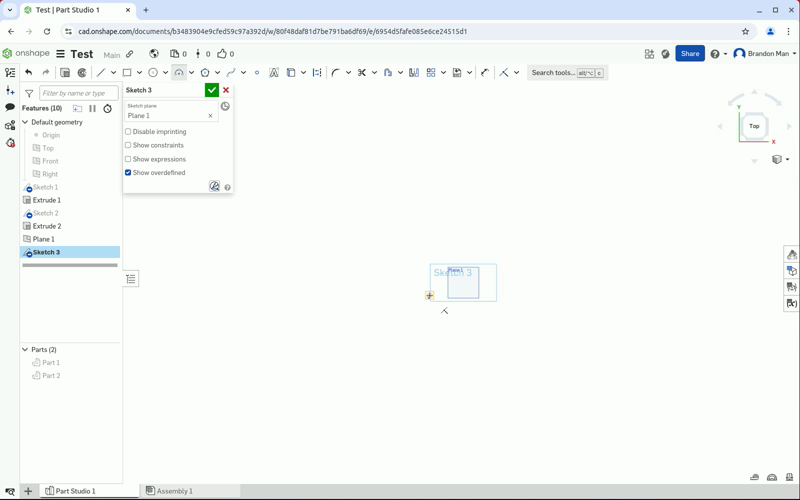
mouse_move(431, 294)
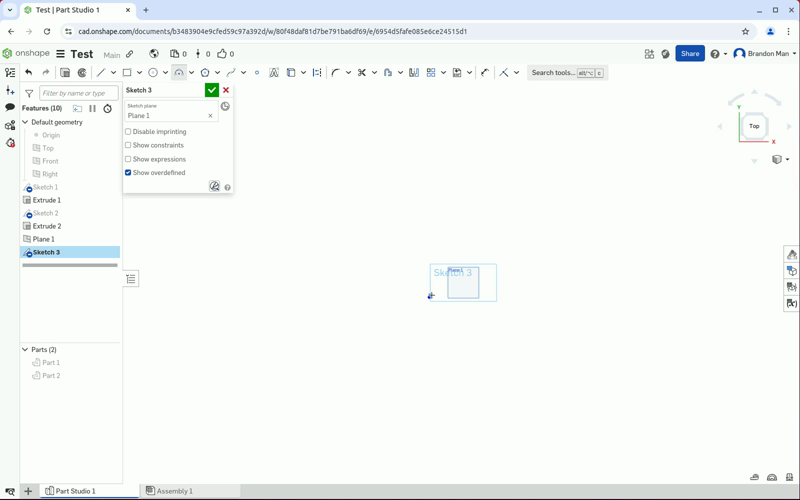
scroll(6)
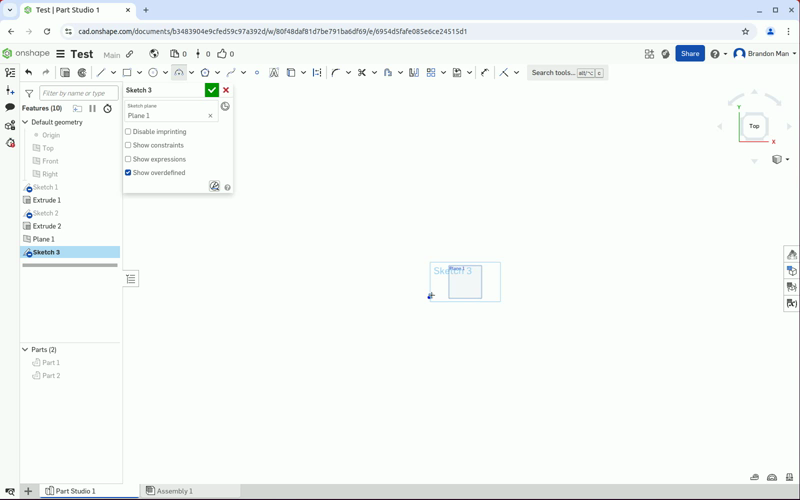
scroll(6)
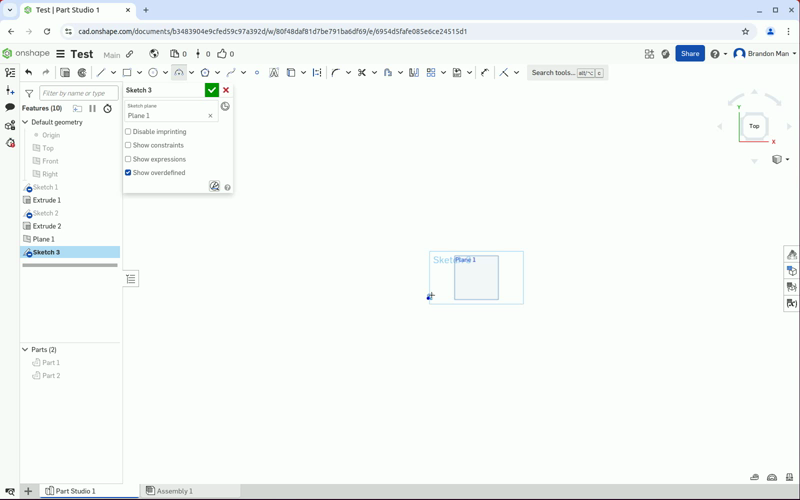
scroll(6)
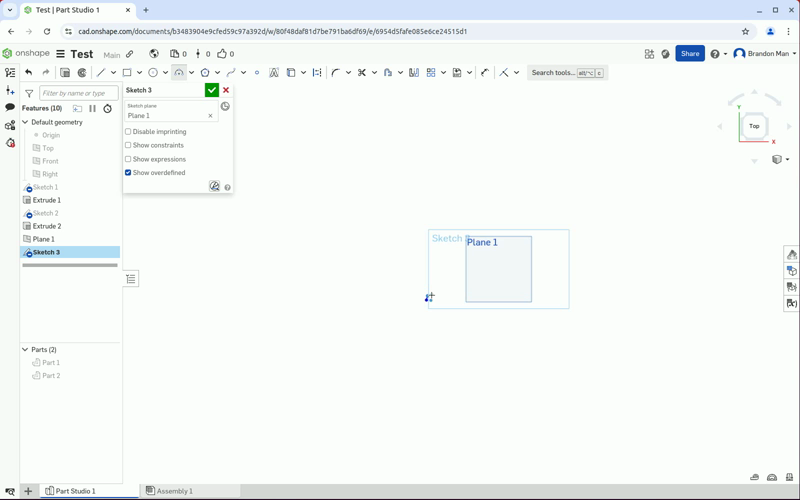
scroll(6)
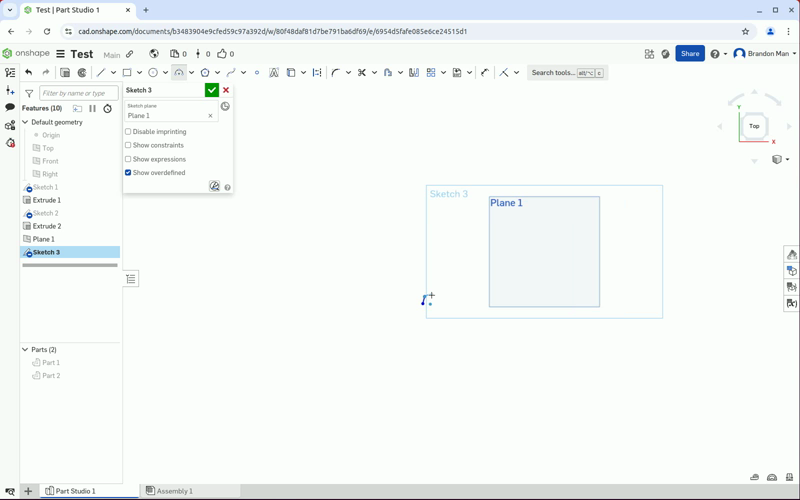
scroll(6)
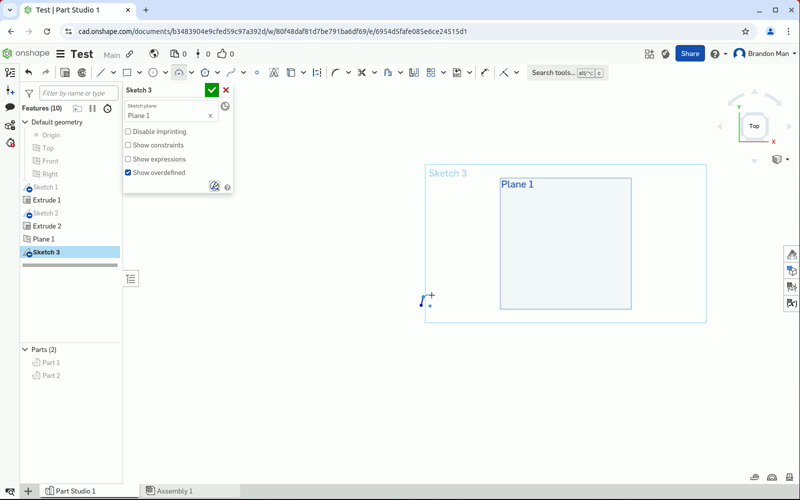
scroll(6)
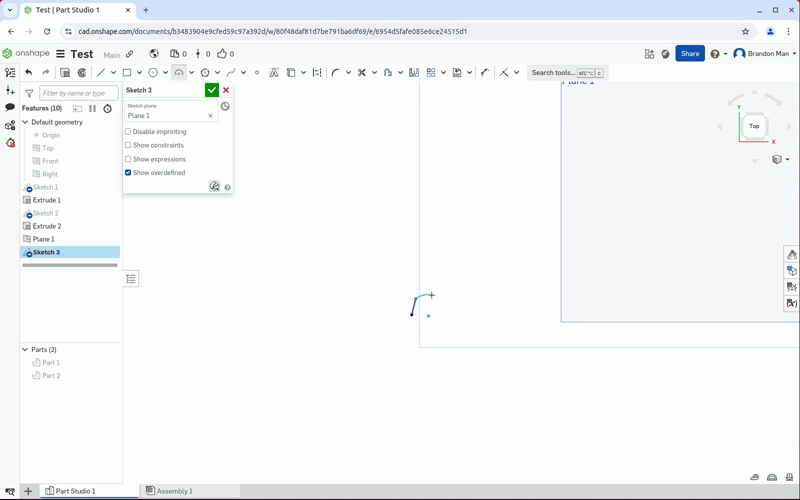
scroll(6)
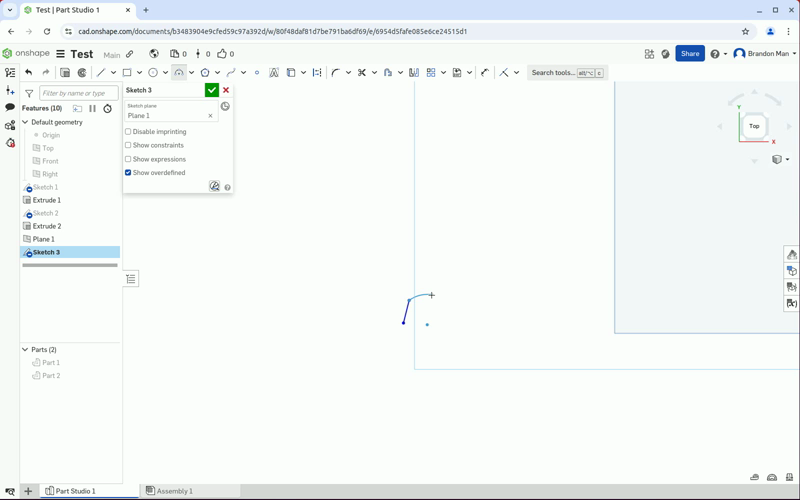
click(431, 294)
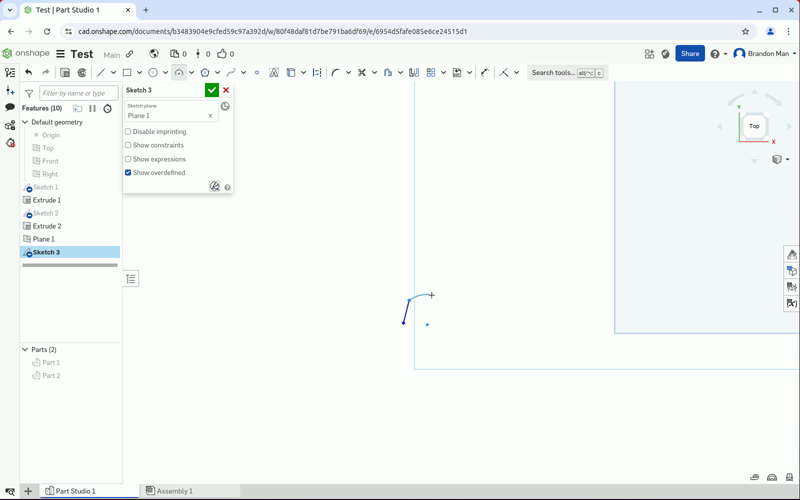
scroll(-6)
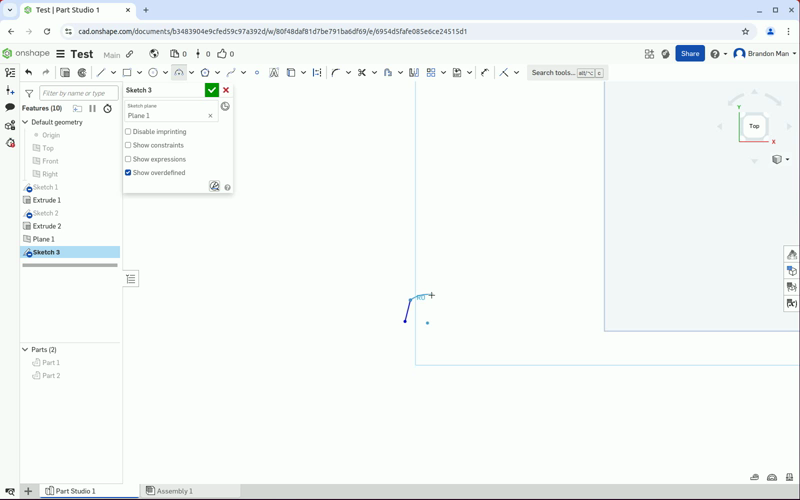
scroll(-6)
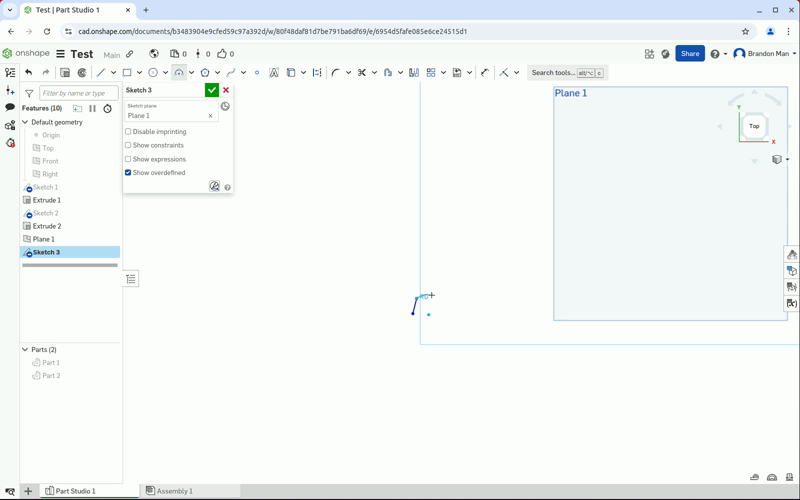
scroll(-6)
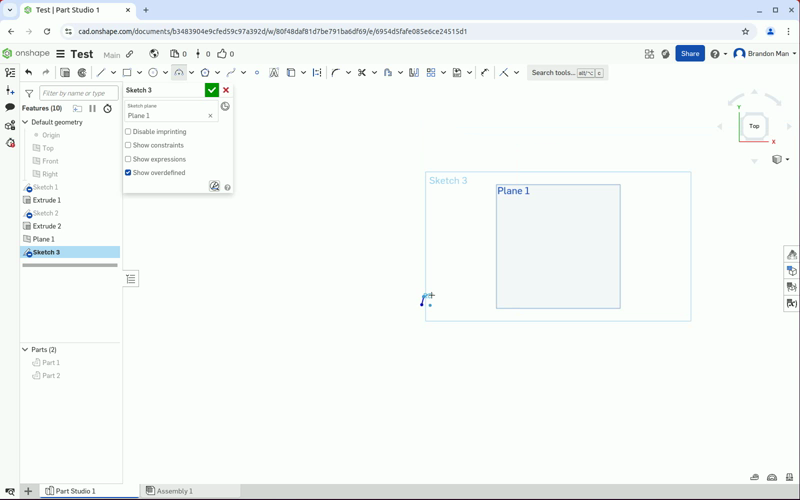
scroll(-6)
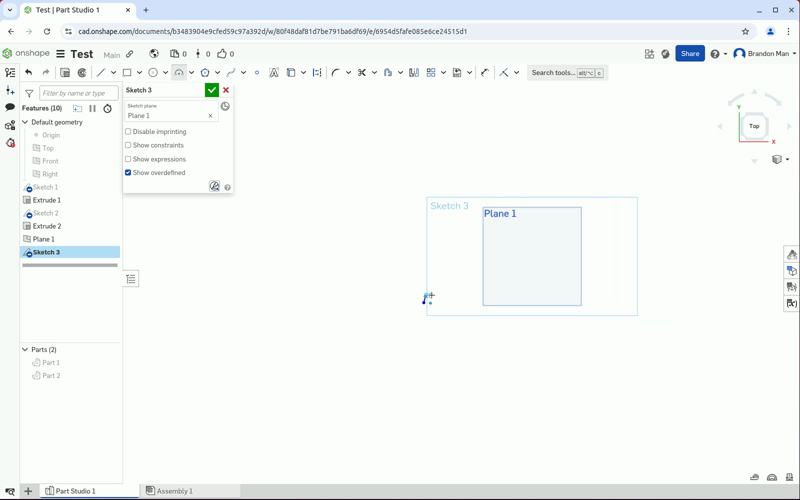
scroll(-6)
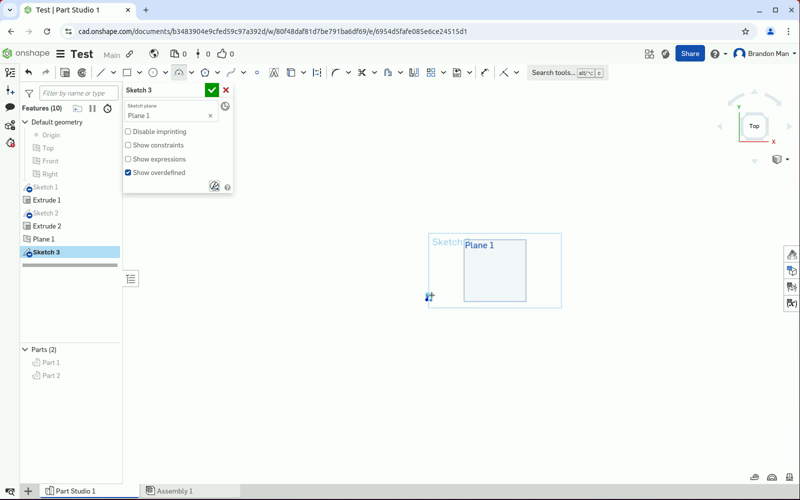
scroll(-6)
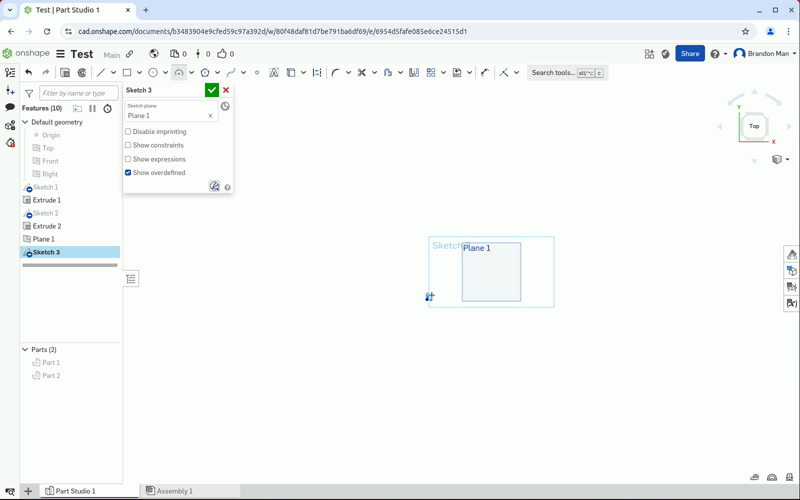
scroll(-6)
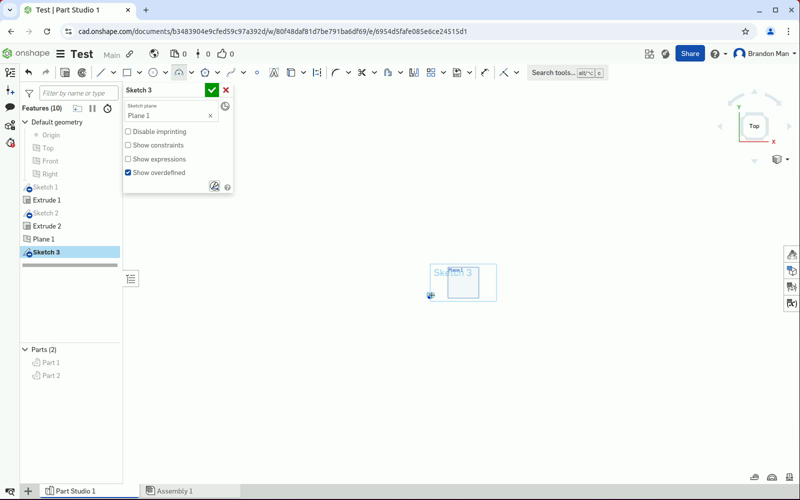
mouse_move(430, 293)
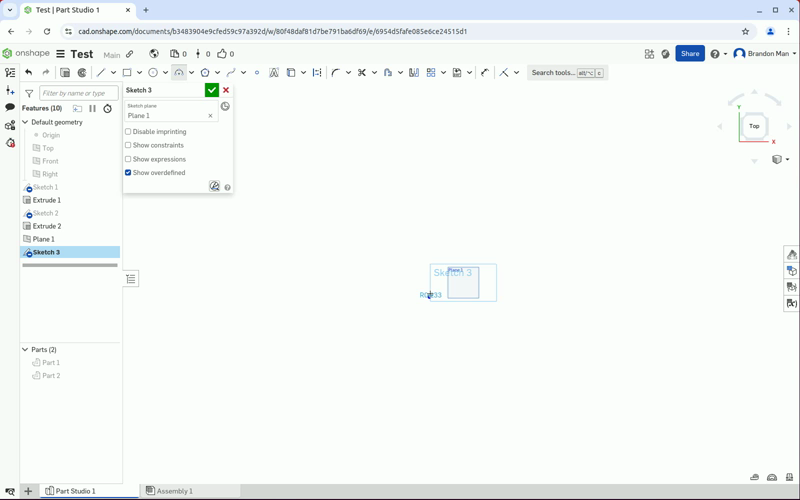
scroll(6)
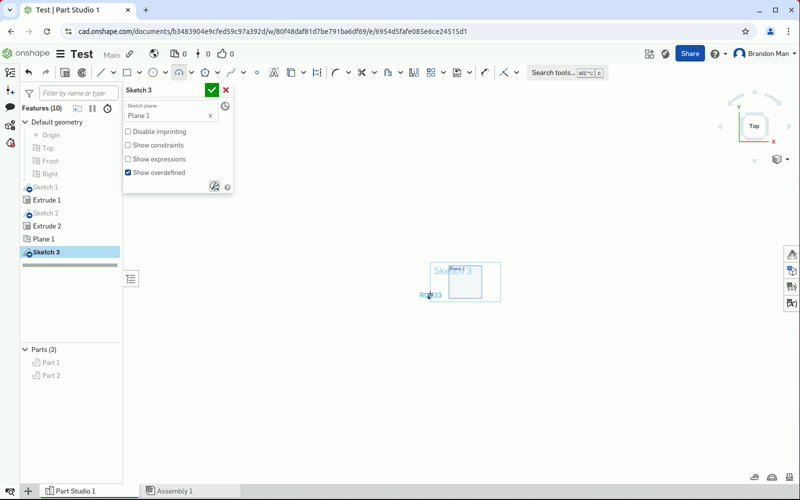
scroll(6)
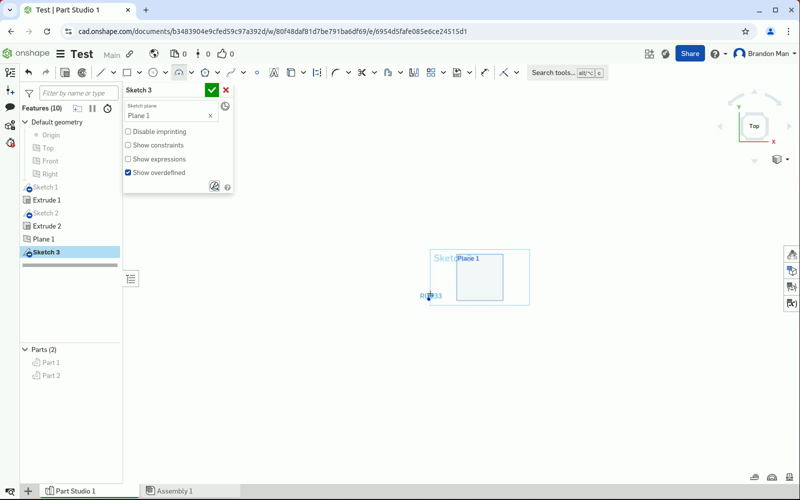
scroll(6)
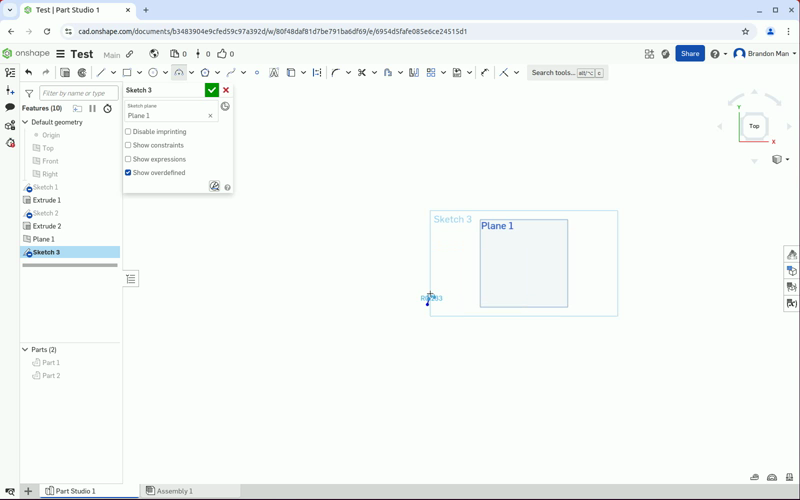
scroll(6)
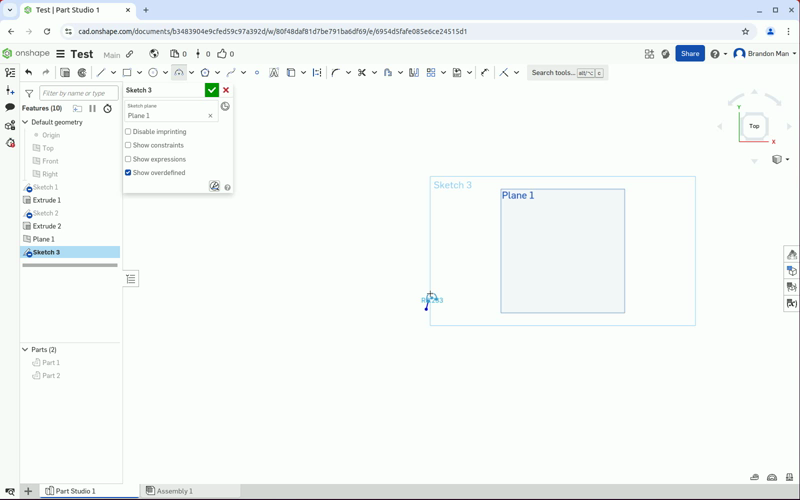
scroll(6)
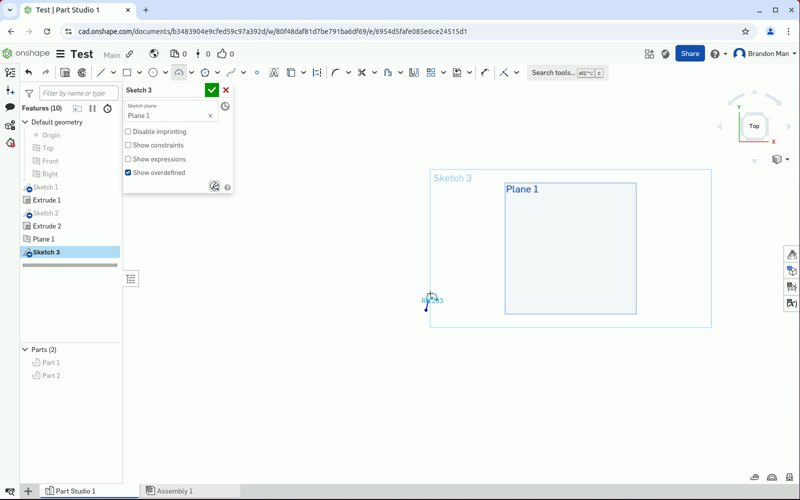
scroll(6)
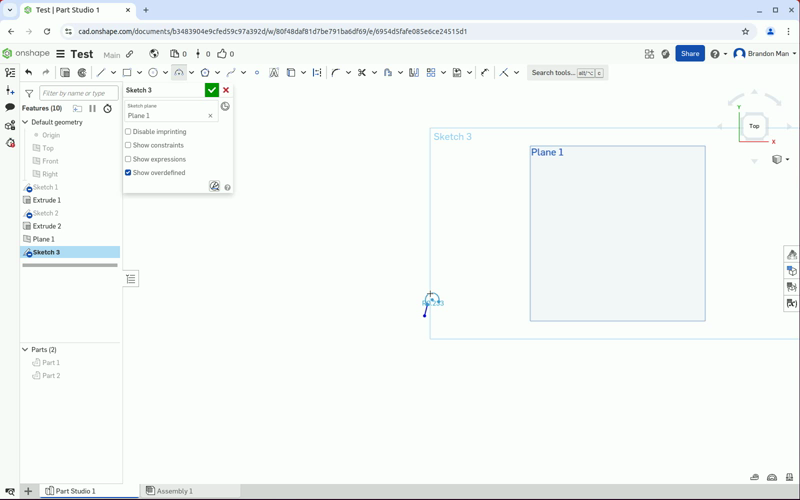
scroll(6)
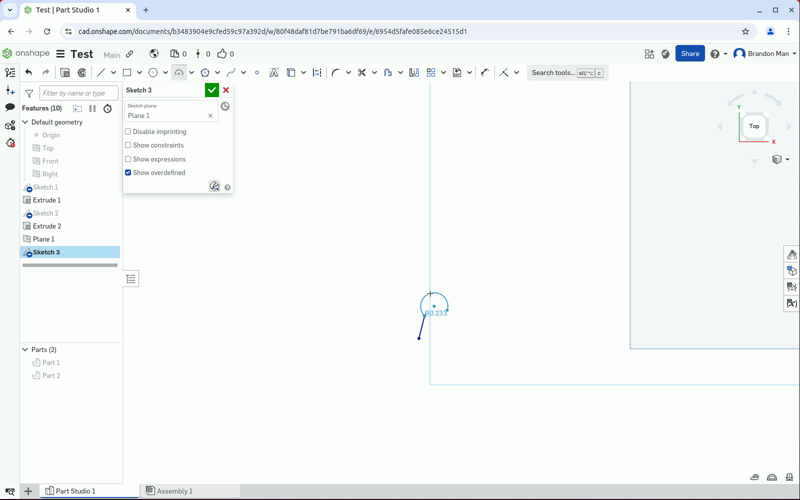
click(430, 293)
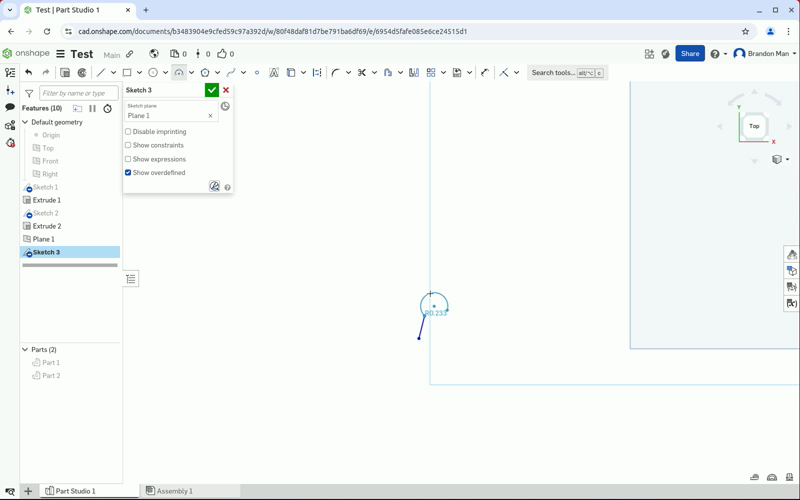
scroll(-6)
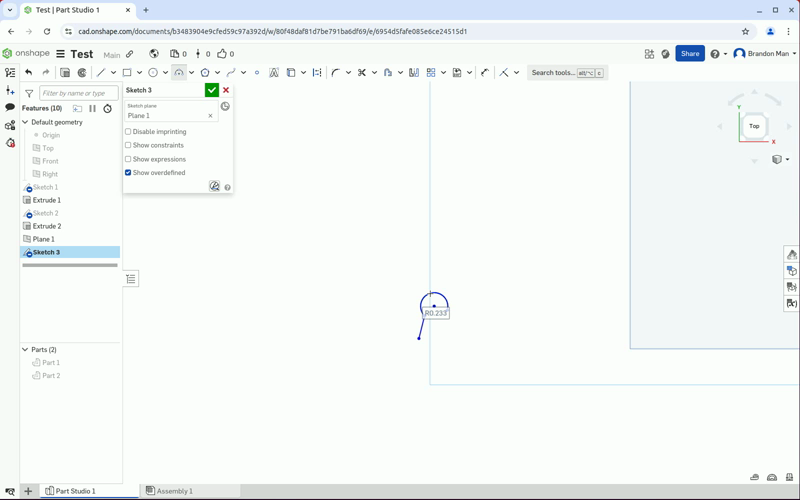
scroll(-6)
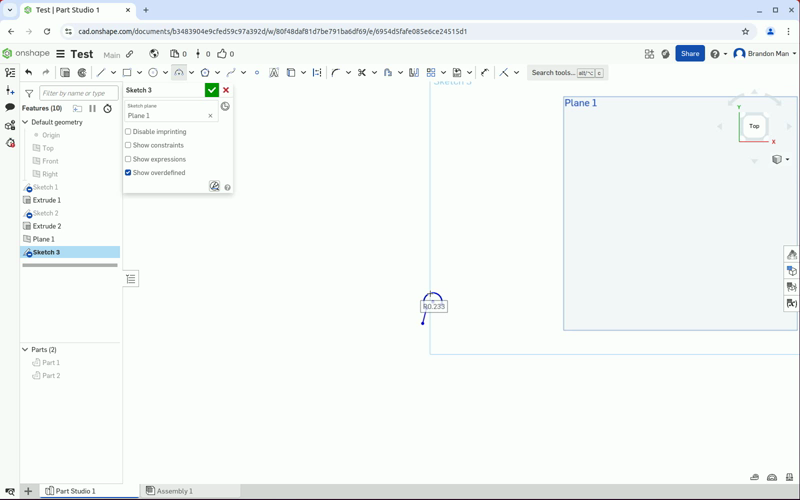
scroll(-6)
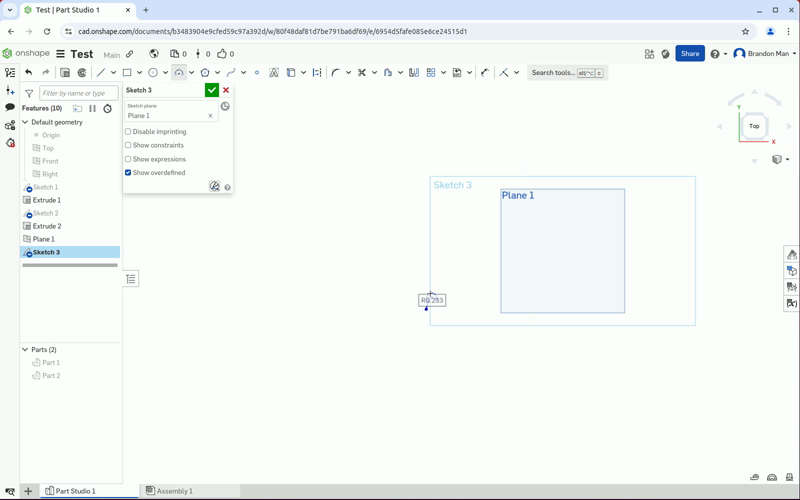
scroll(-6)
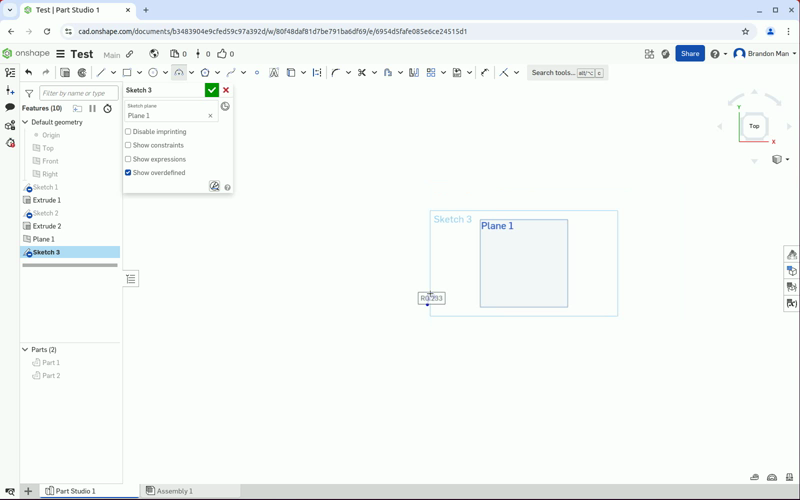
scroll(-6)
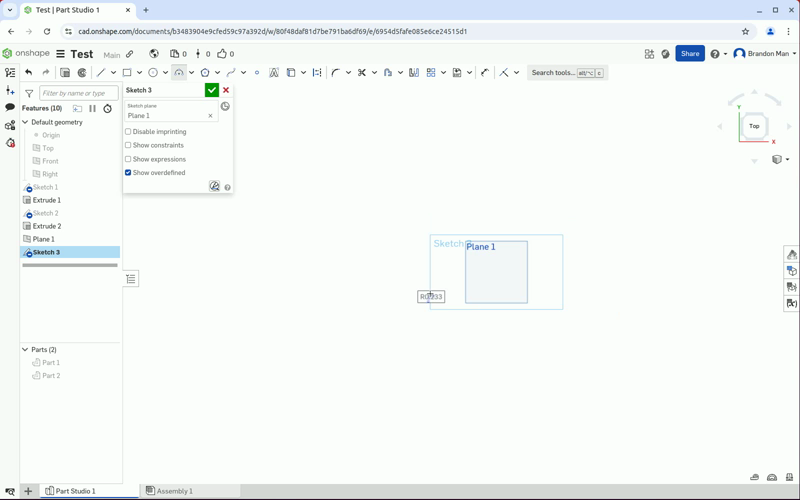
scroll(-6)
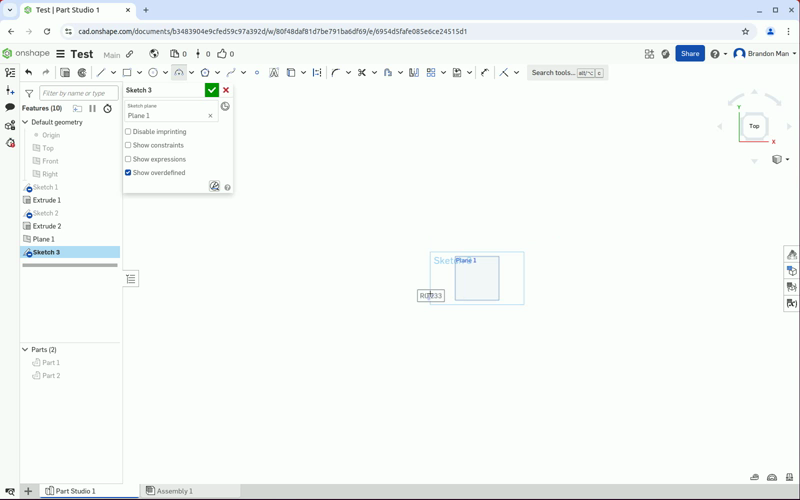
scroll(-6)
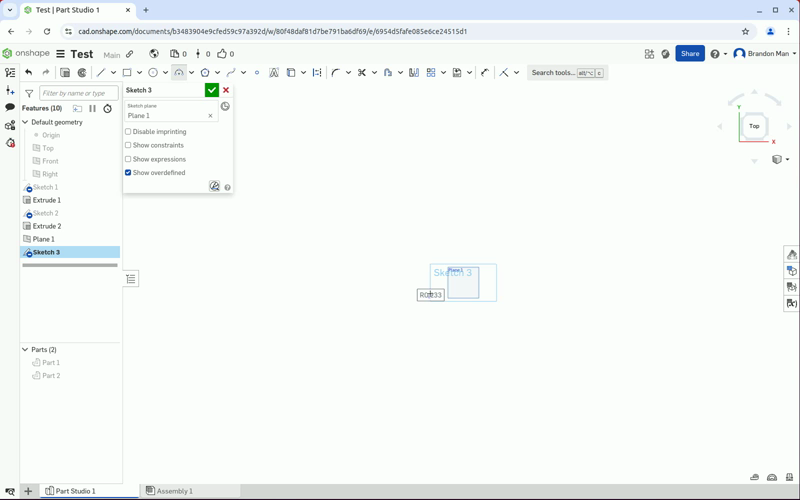
key_up(shift)
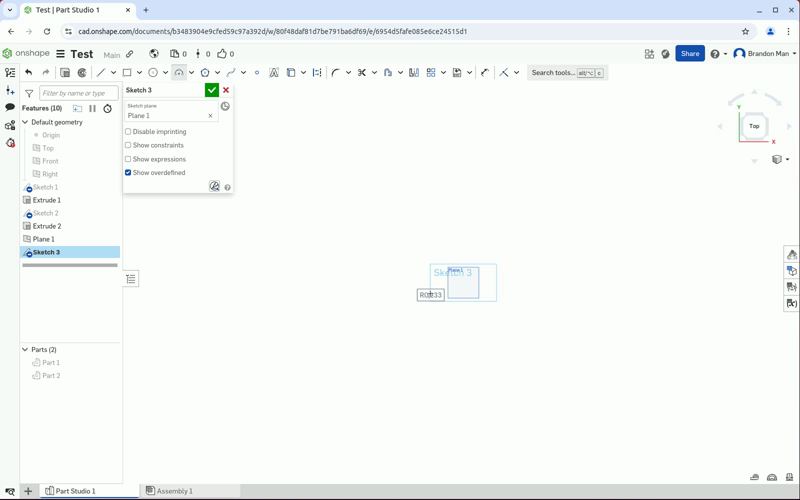
key(esc)
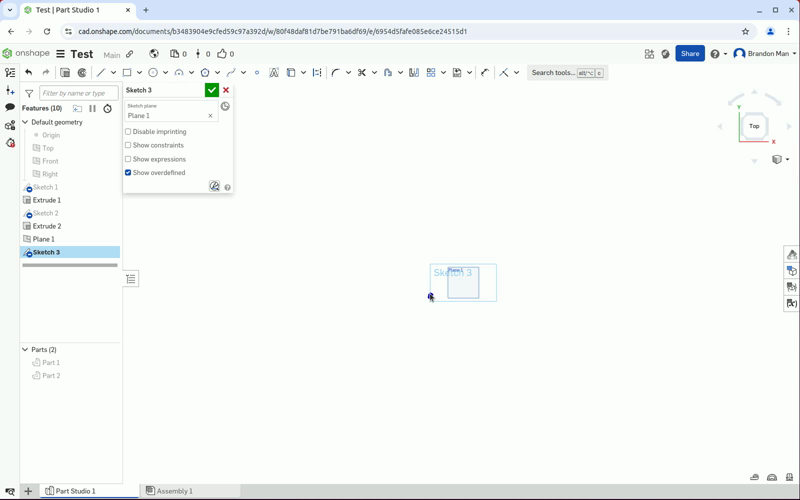
key(l)
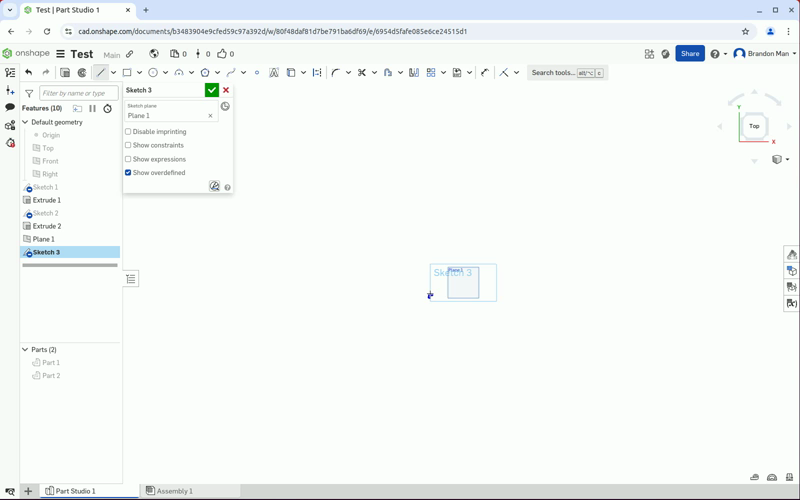
mouse_move(431, 294)
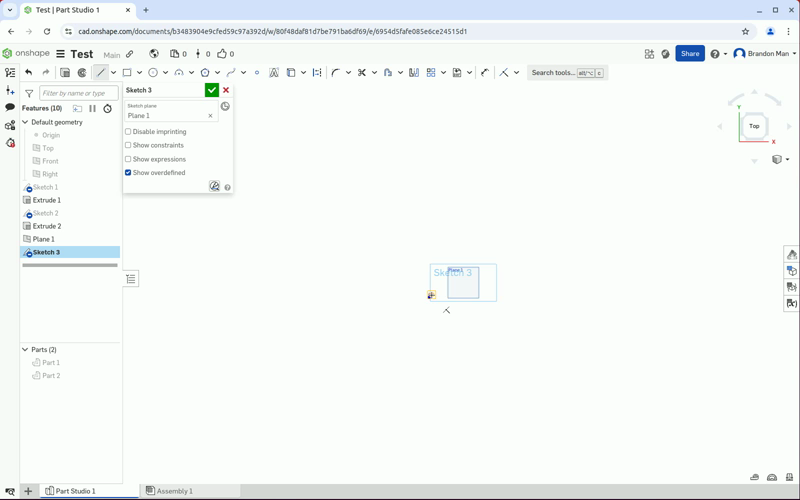
scroll(6)
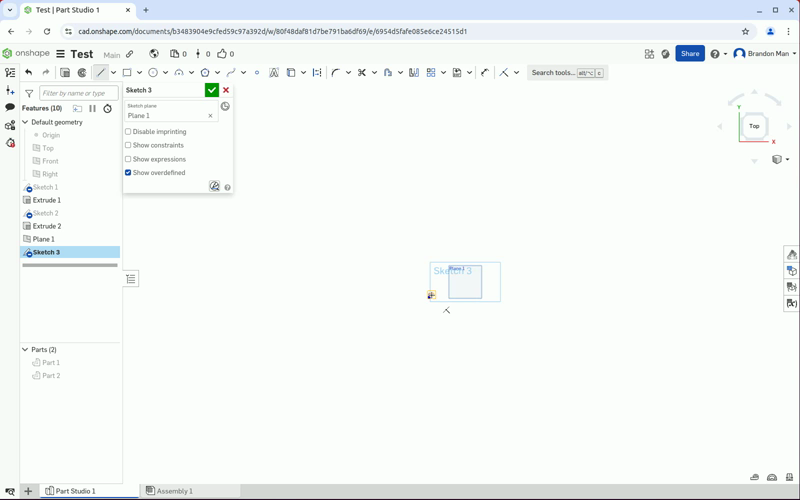
scroll(6)
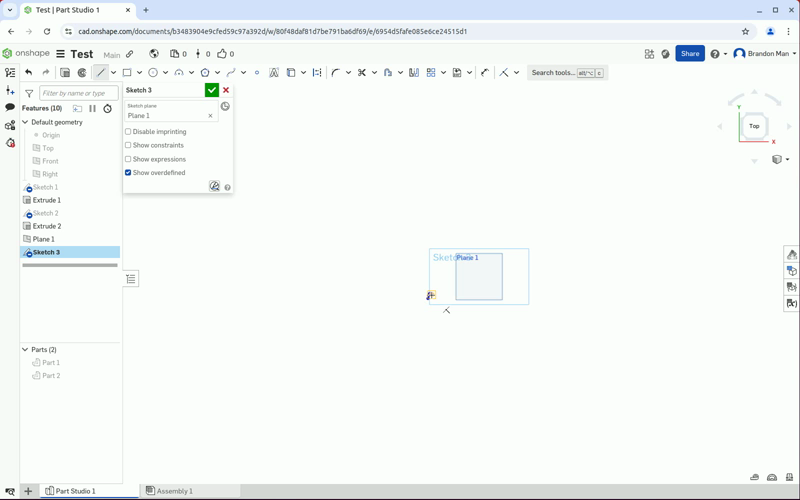
scroll(6)
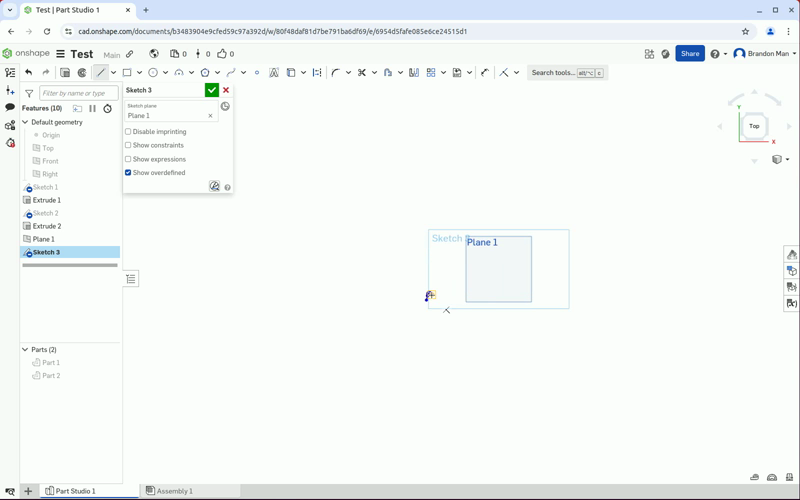
scroll(6)
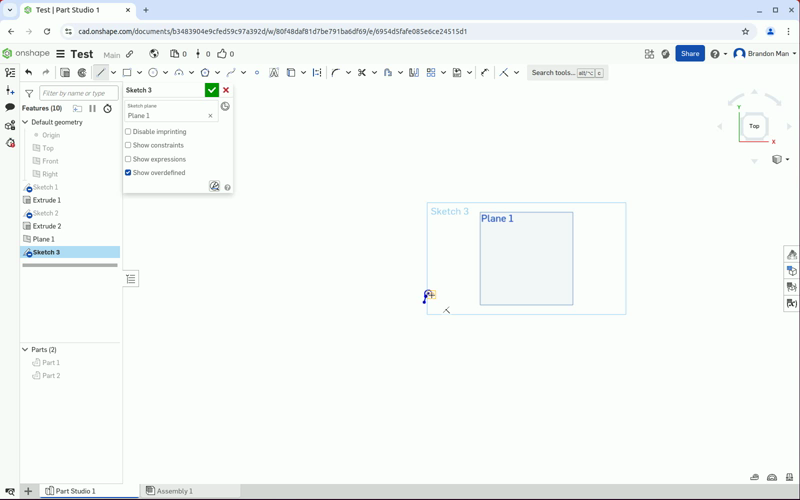
scroll(6)
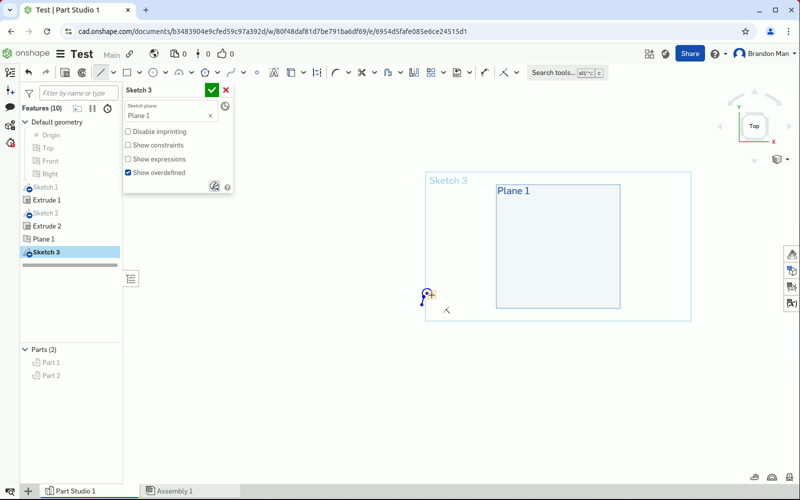
scroll(6)
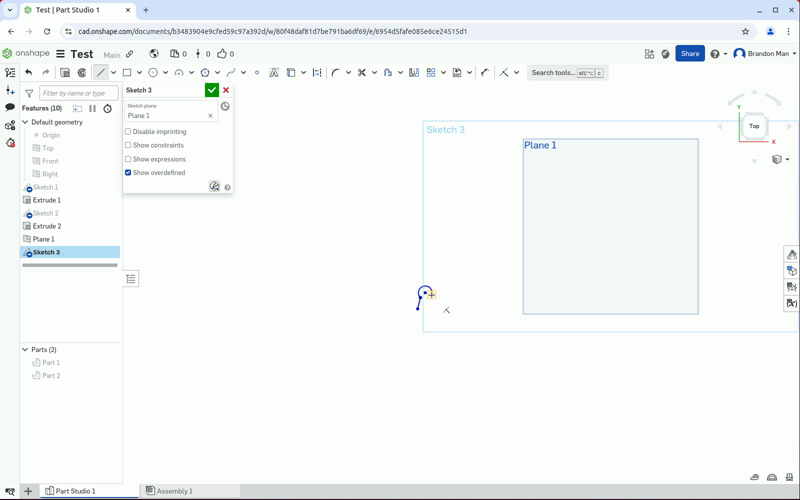
scroll(6)
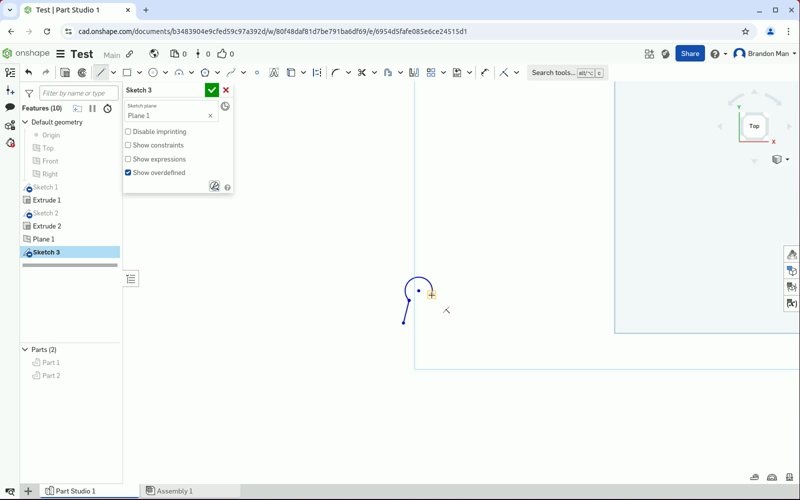
click(431, 294)
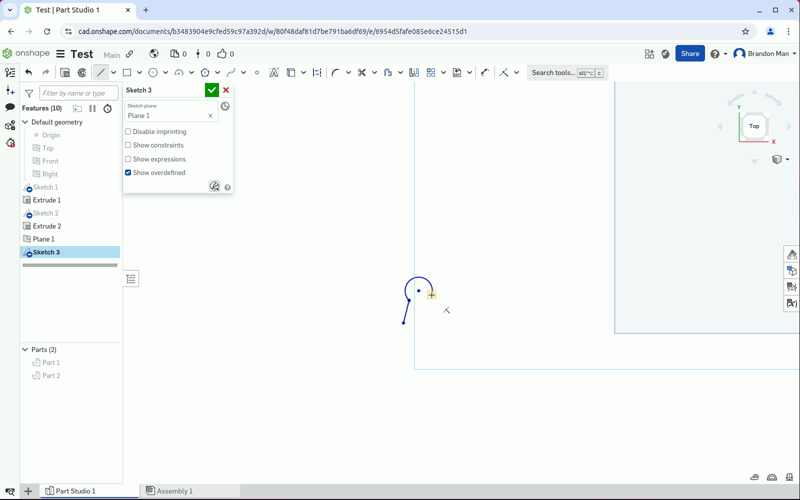
scroll(-6)
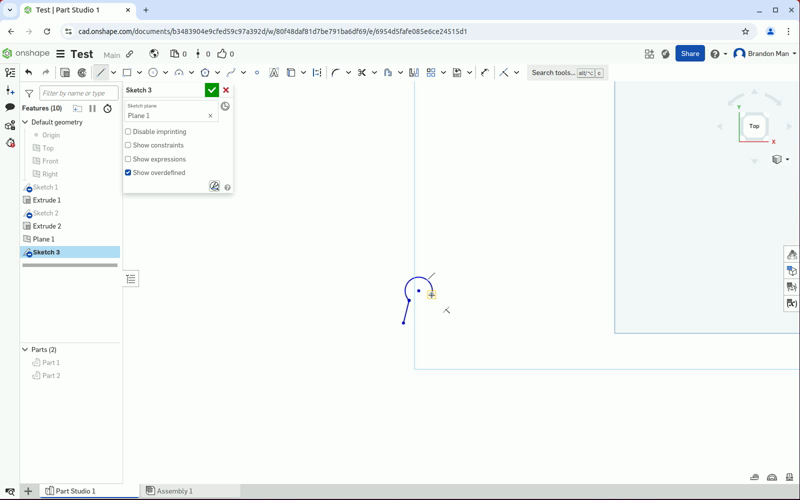
scroll(-6)
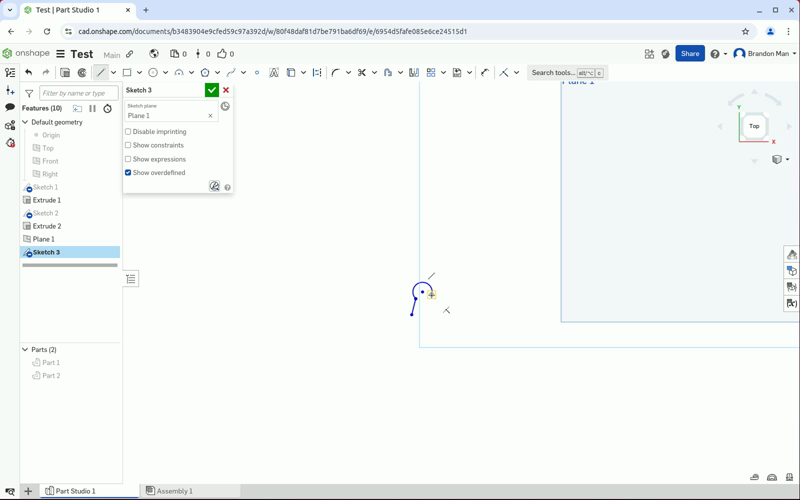
scroll(-6)
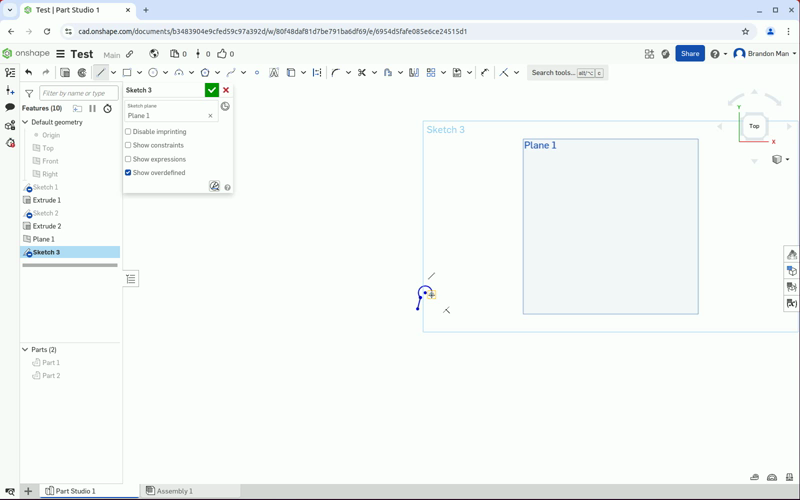
scroll(-6)
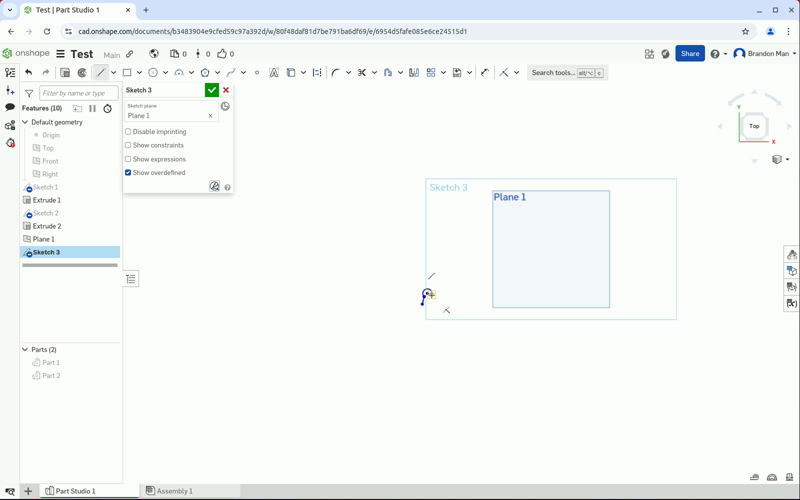
scroll(-6)
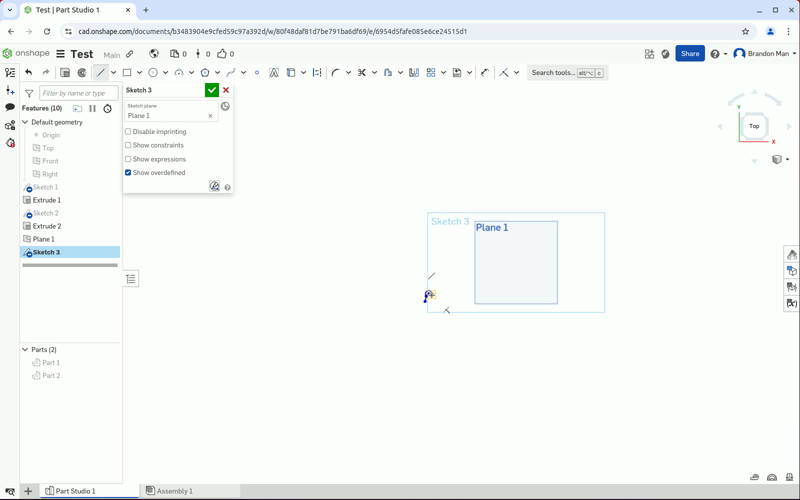
scroll(-6)
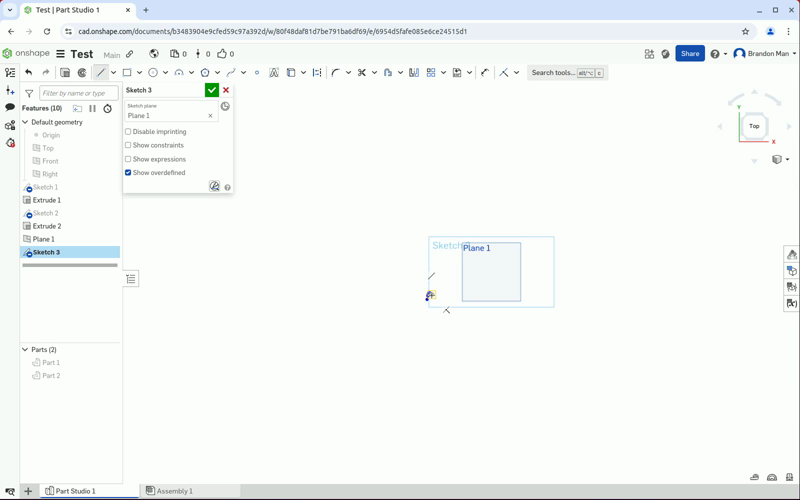
scroll(-6)
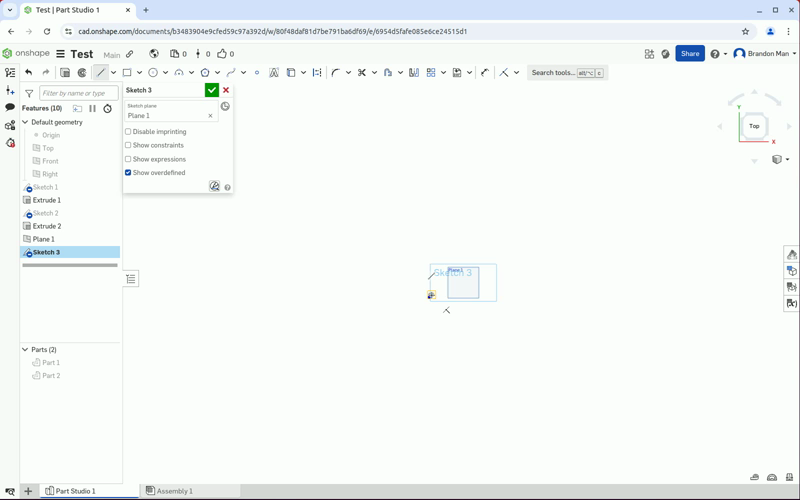
key_down(shift)
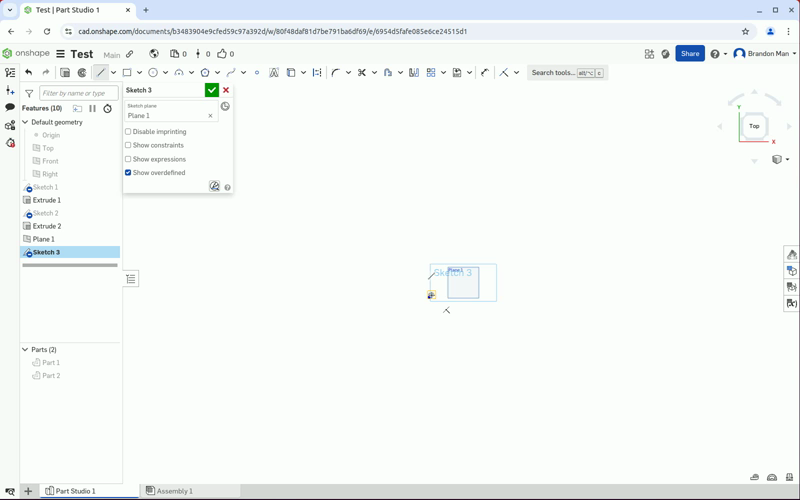
mouse_move(461, 294)
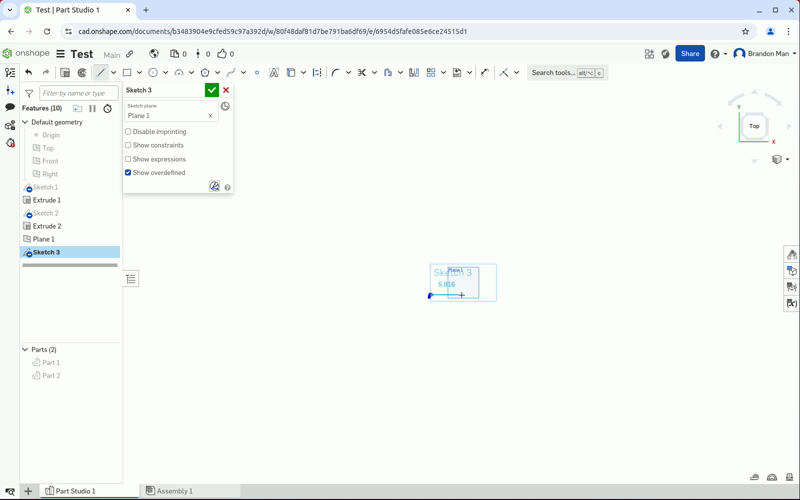
mouse_move(433, 297)
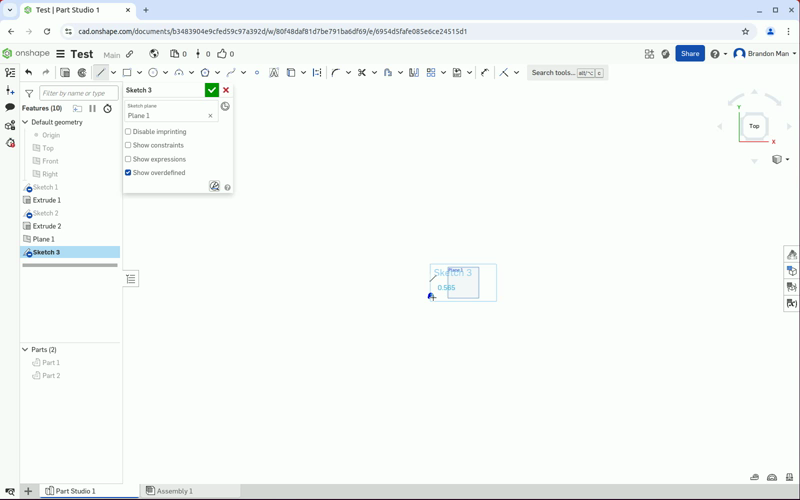
scroll(6)
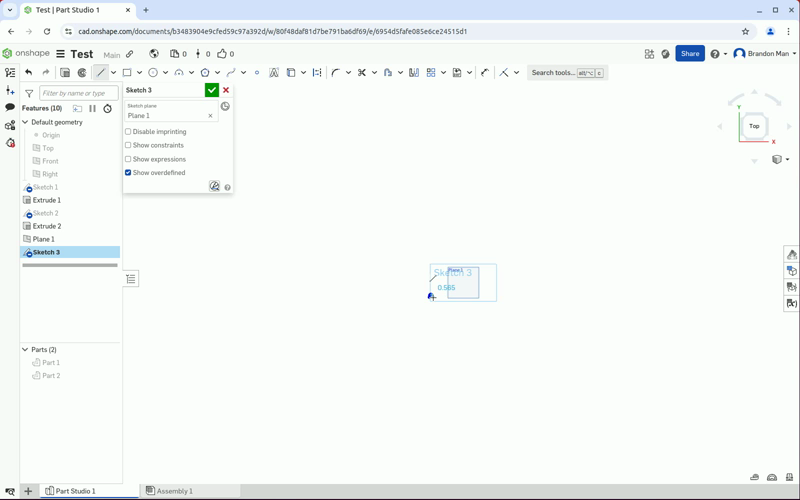
scroll(6)
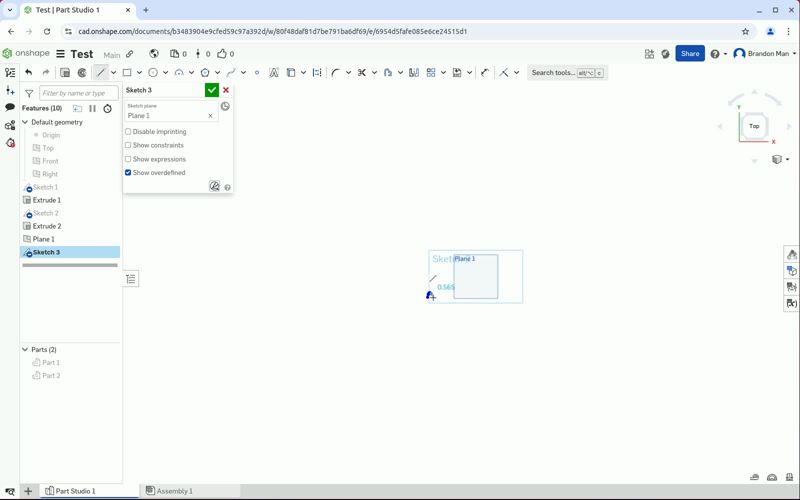
scroll(6)
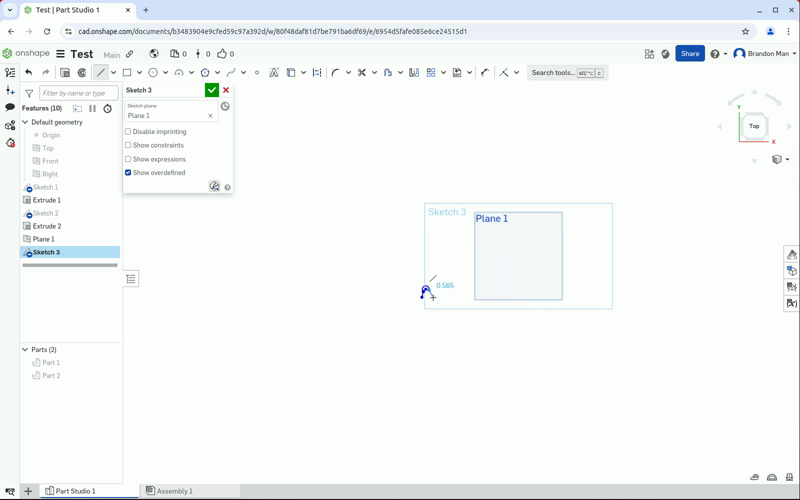
scroll(6)
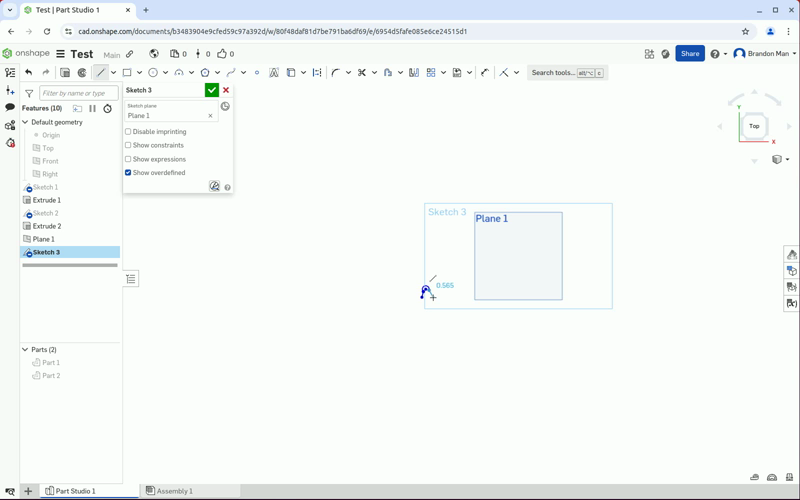
scroll(6)
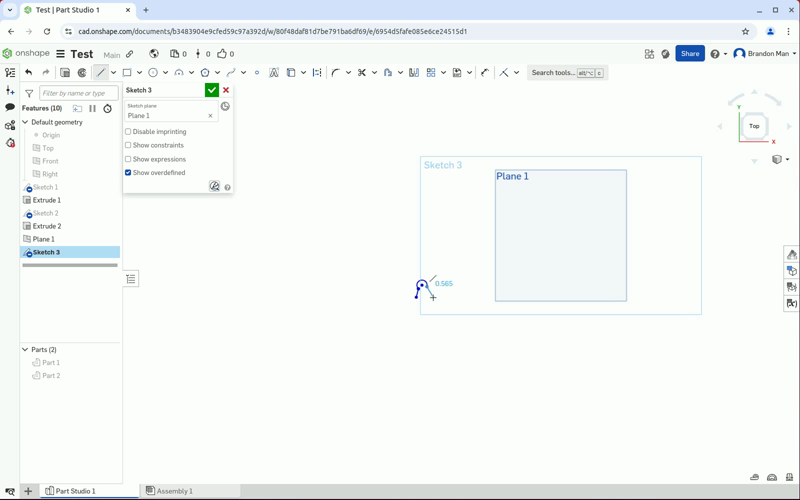
scroll(6)
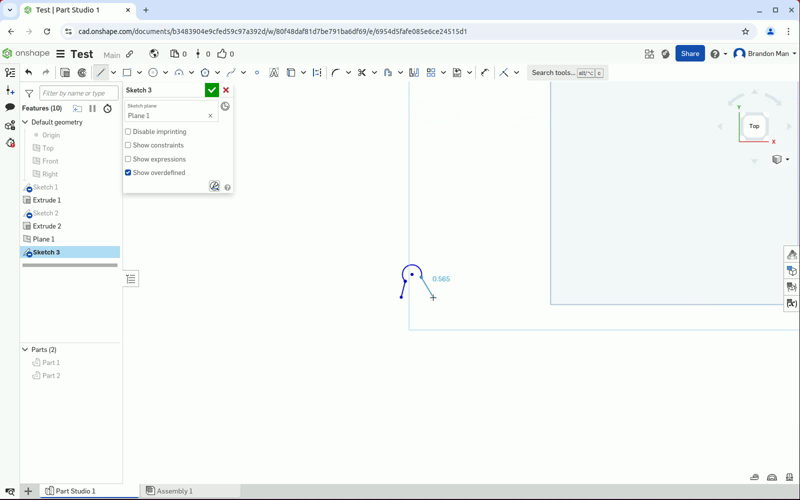
scroll(6)
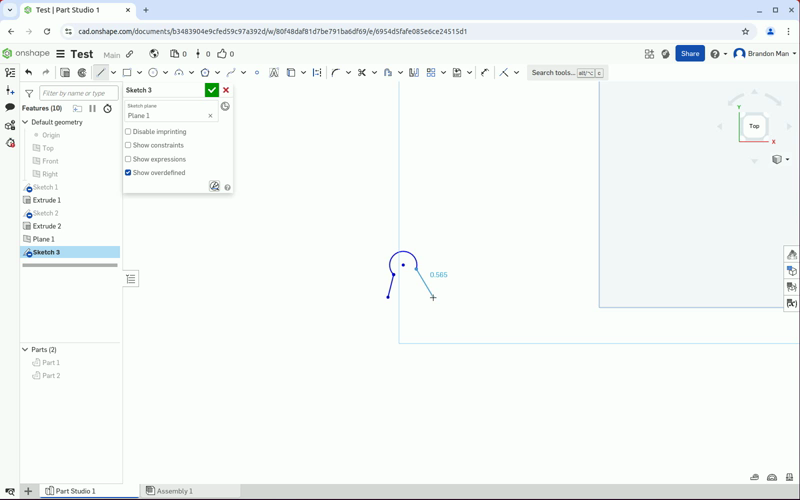
click(433, 297)
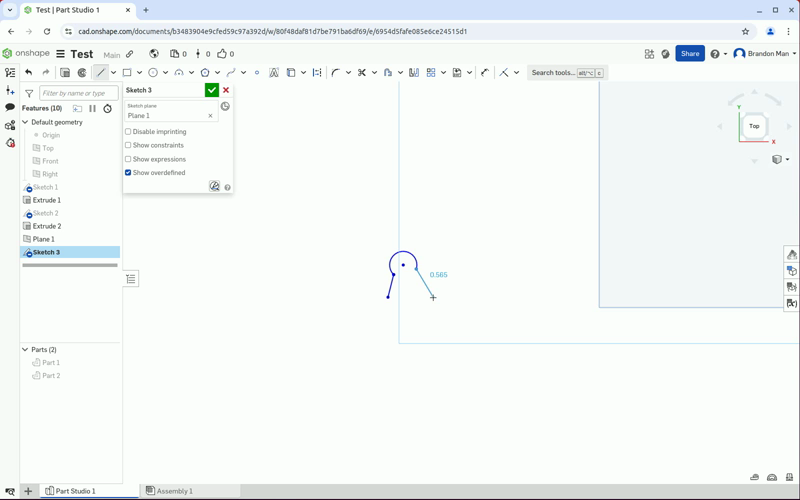
scroll(-6)
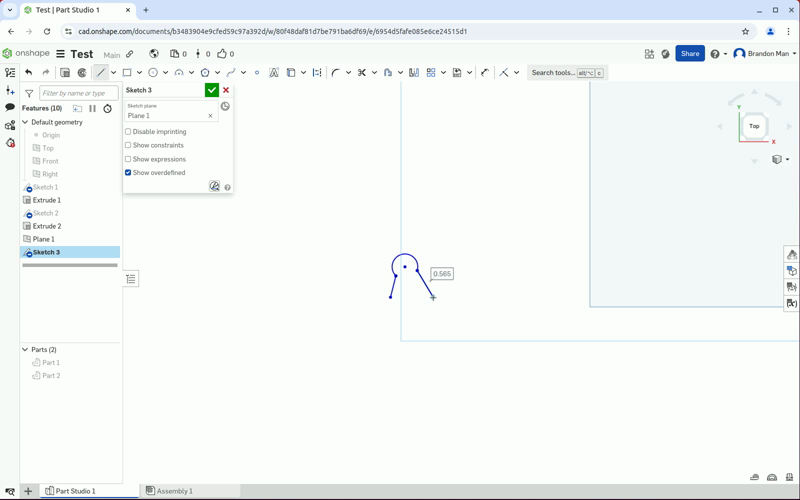
scroll(-6)
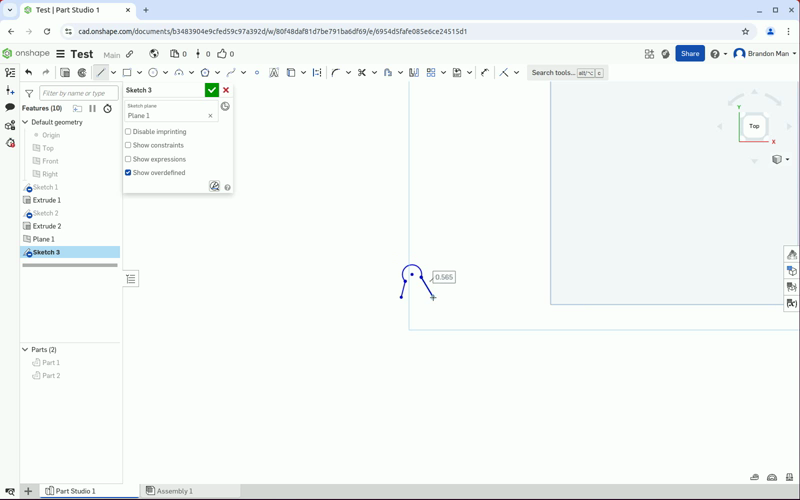
scroll(-6)
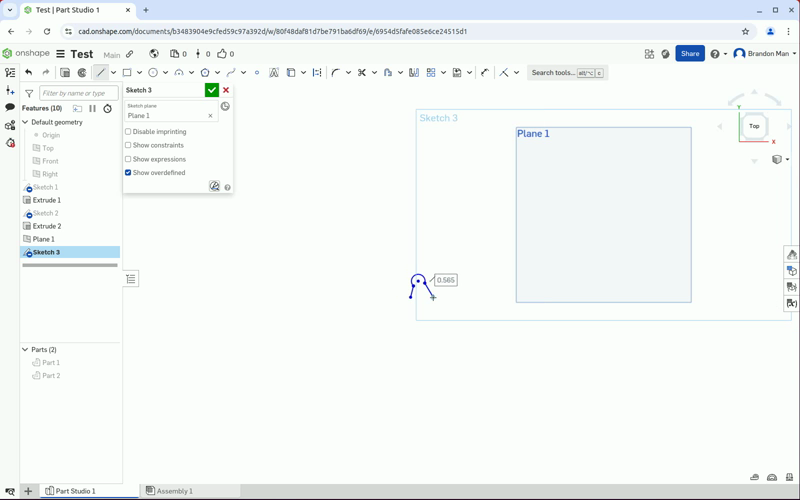
scroll(-6)
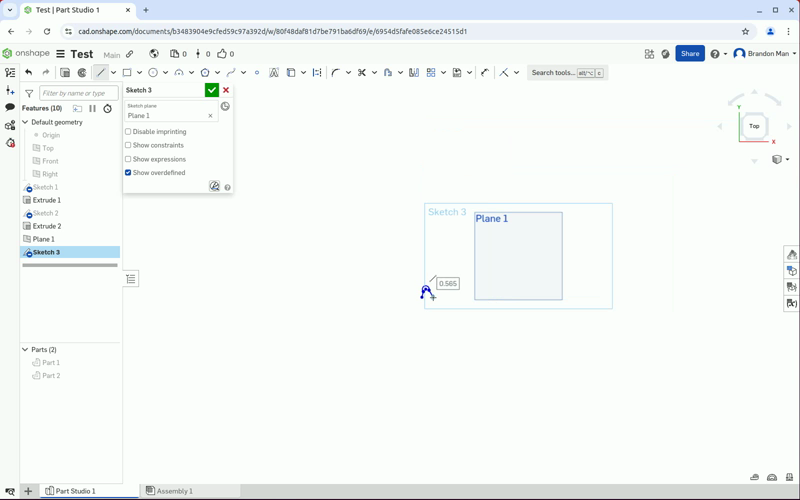
scroll(-6)
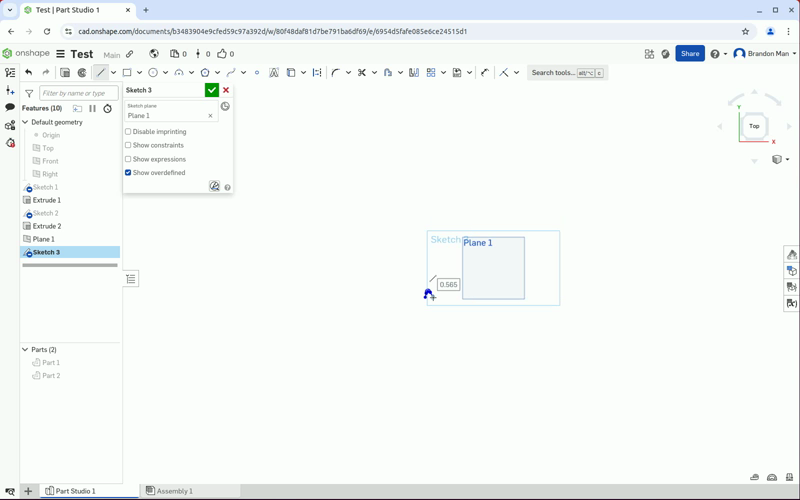
scroll(-6)
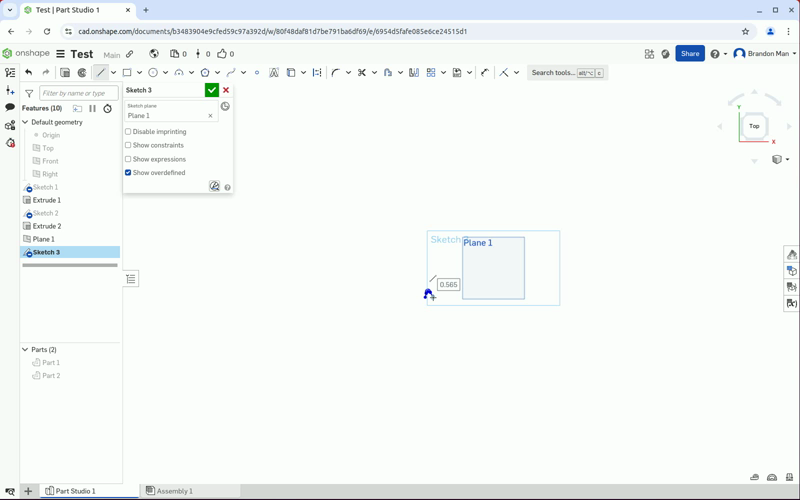
scroll(-6)
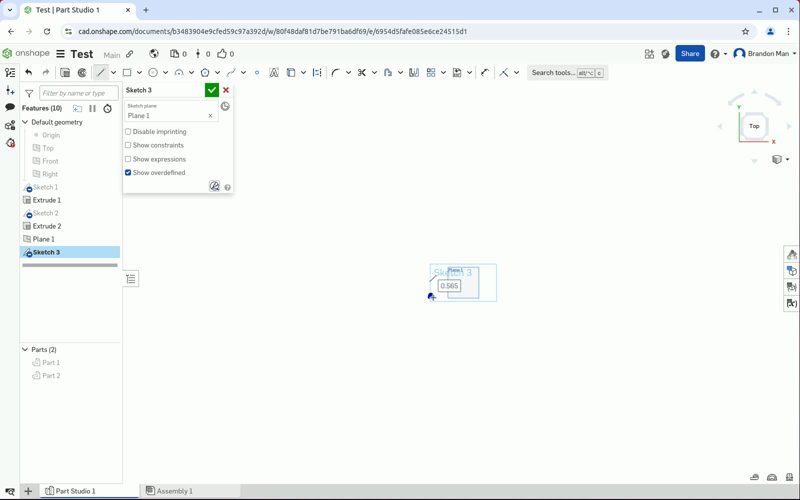
key_up(shift)
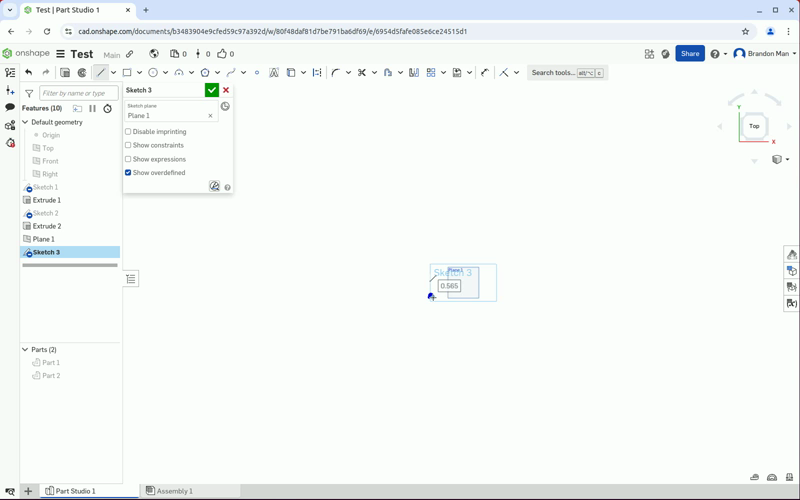
key_down(shift)
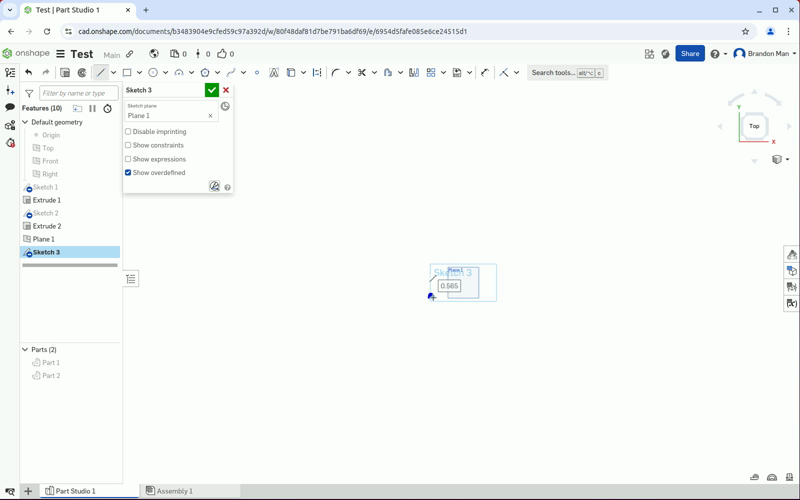
mouse_move(463, 297)
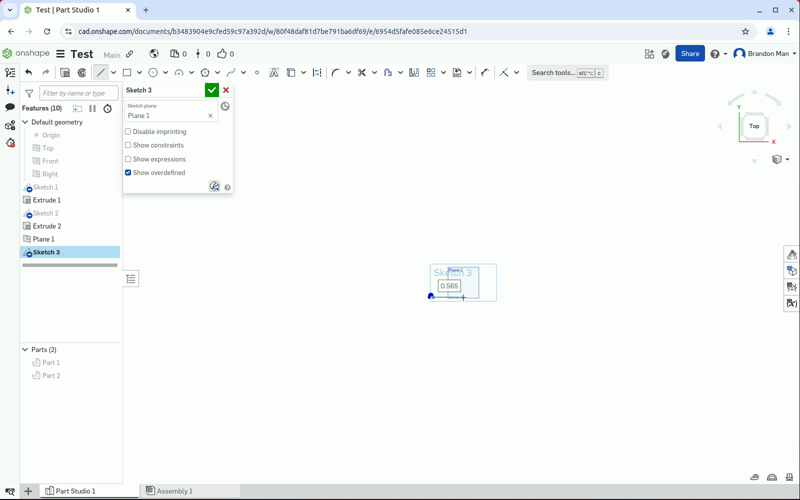
mouse_move(468, 297)
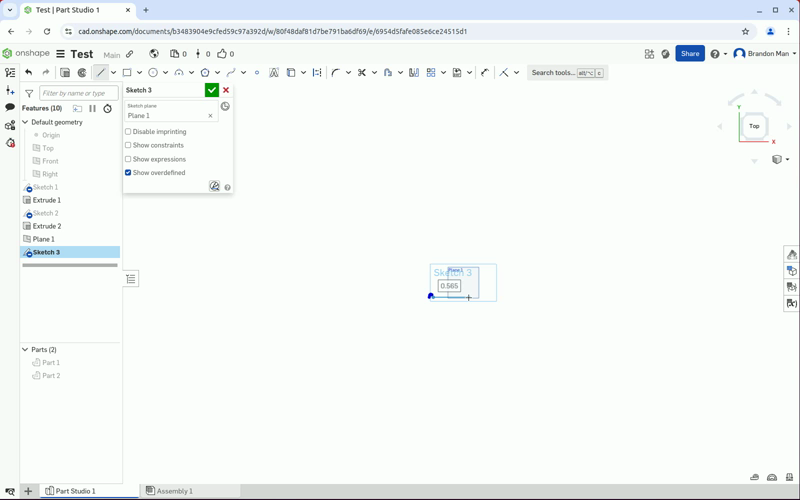
click(468, 297)
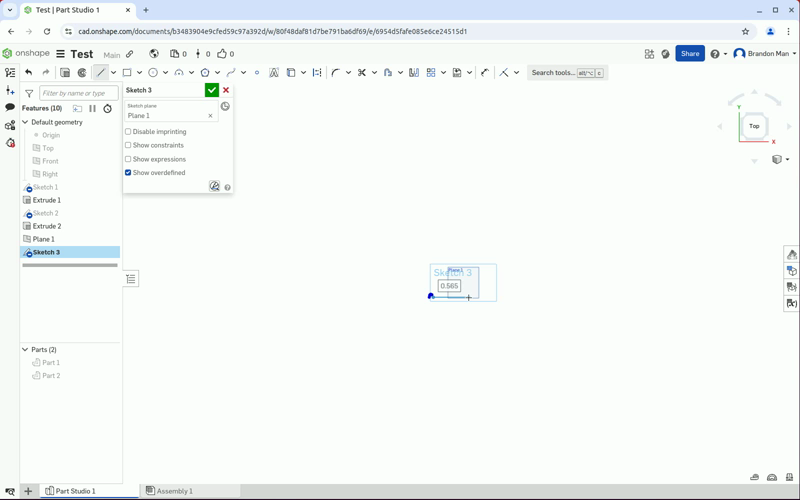
key_up(shift)
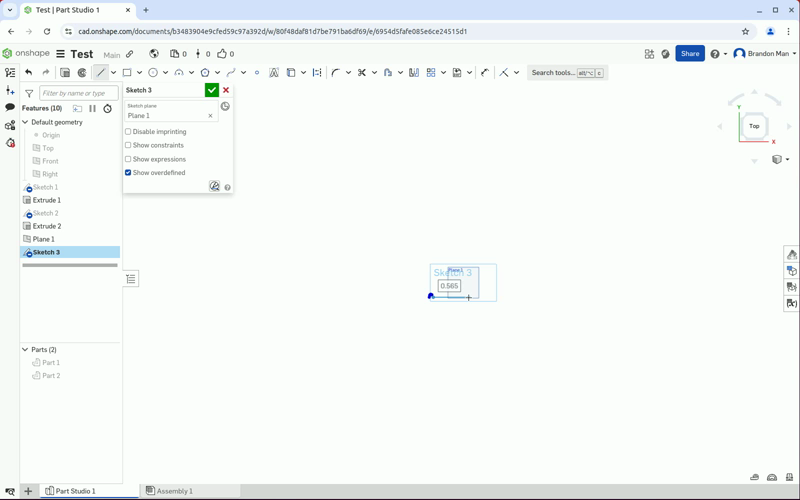
key_down(shift)
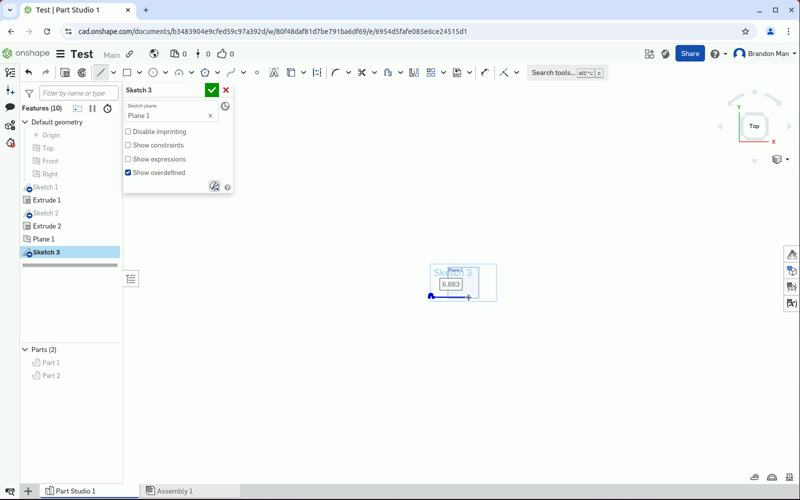
mouse_move(498, 297)
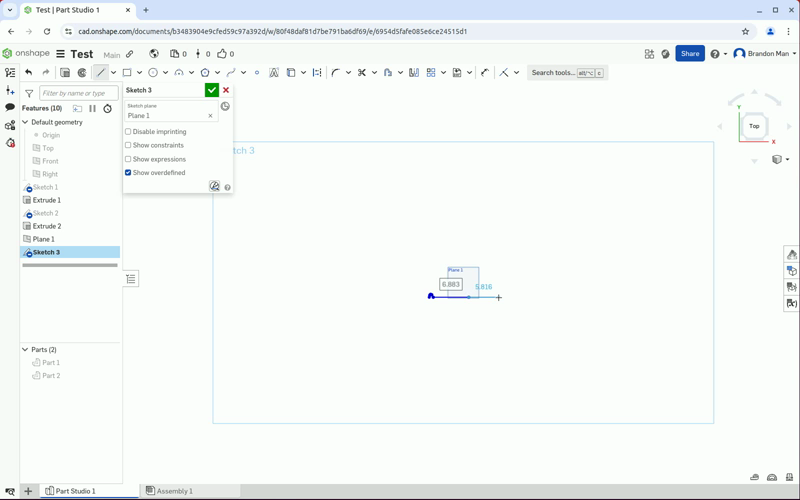
mouse_move(503, 297)
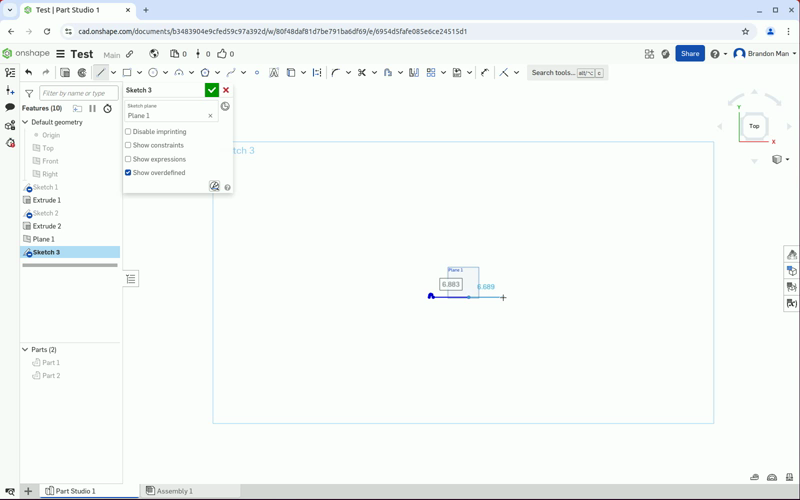
click(503, 297)
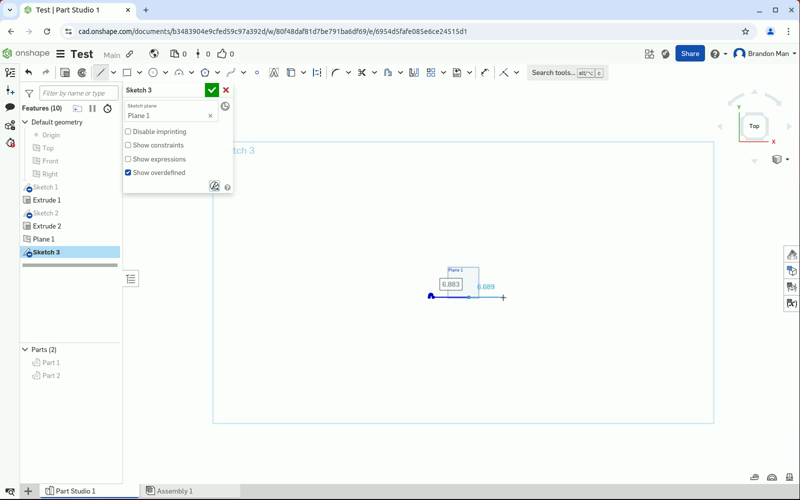
key_up(shift)
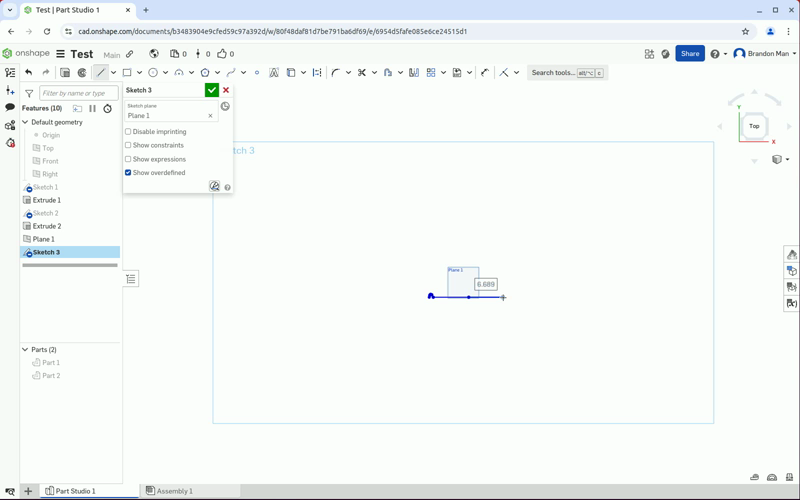
key_down(shift)
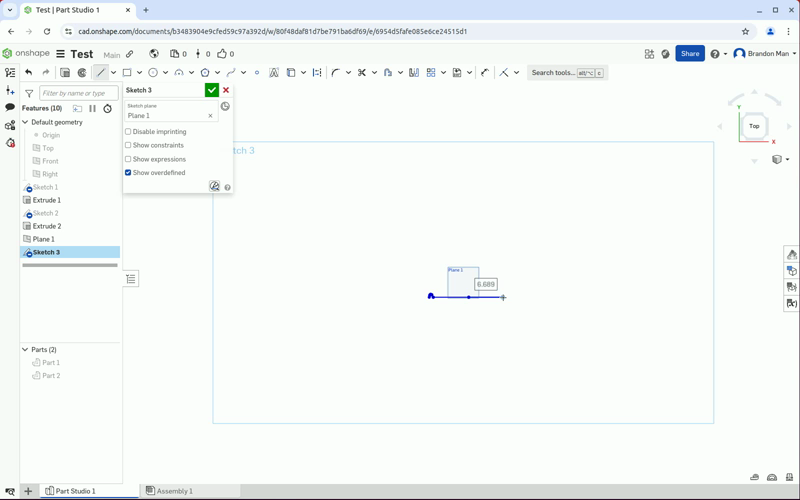
mouse_move(533, 297)
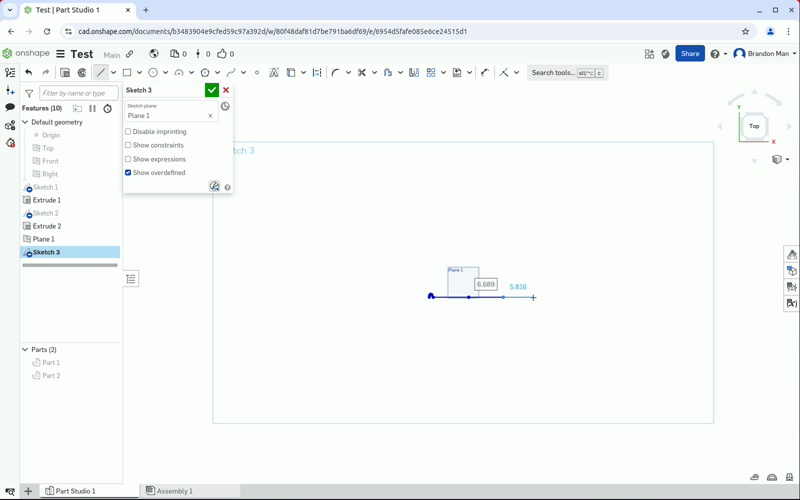
mouse_move(504, 294)
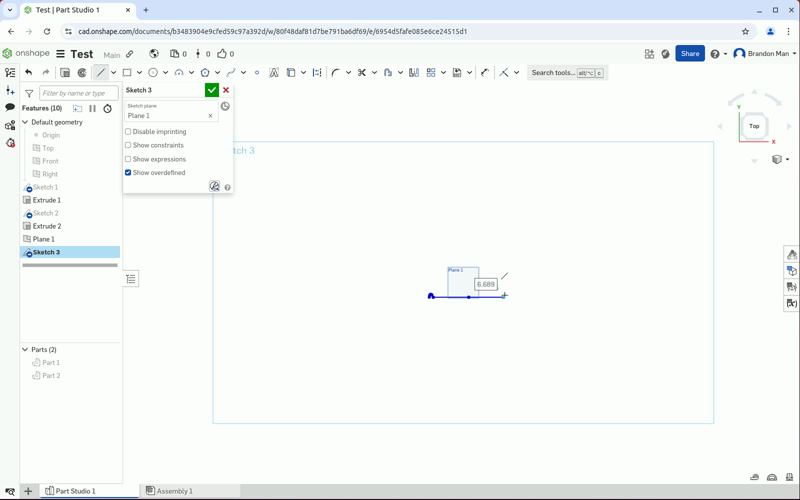
scroll(6)
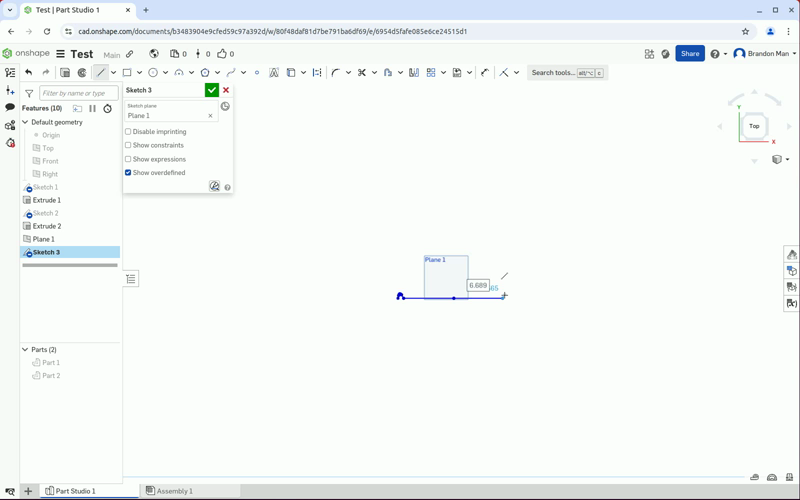
scroll(6)
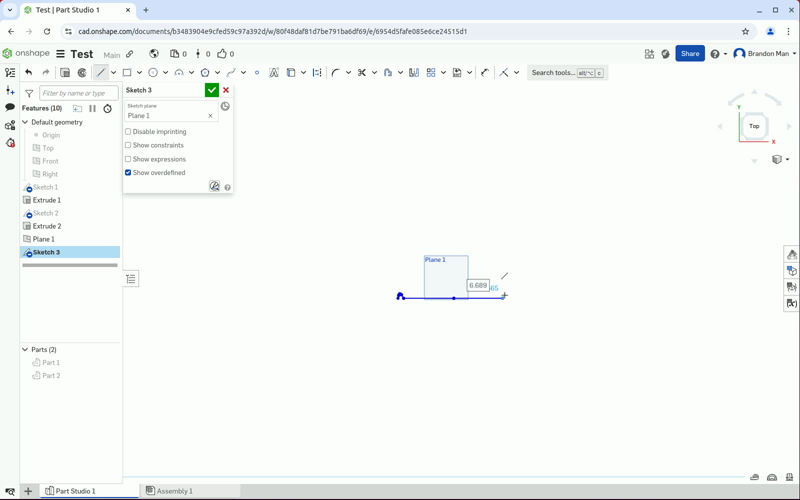
scroll(6)
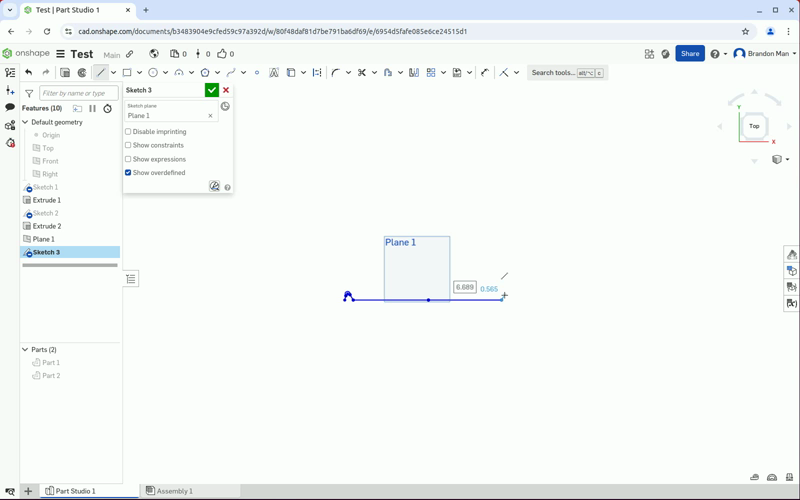
scroll(6)
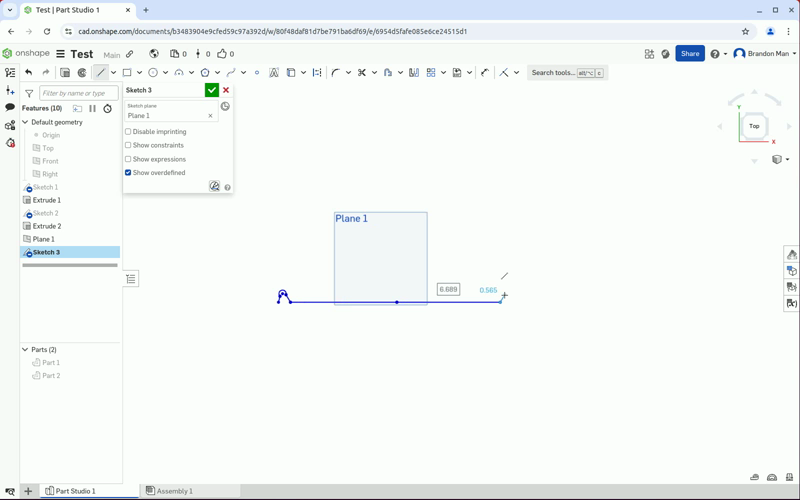
scroll(6)
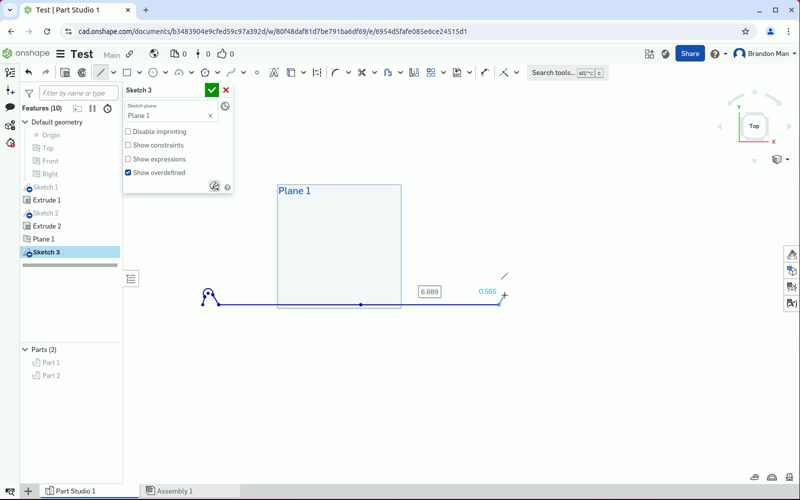
scroll(6)
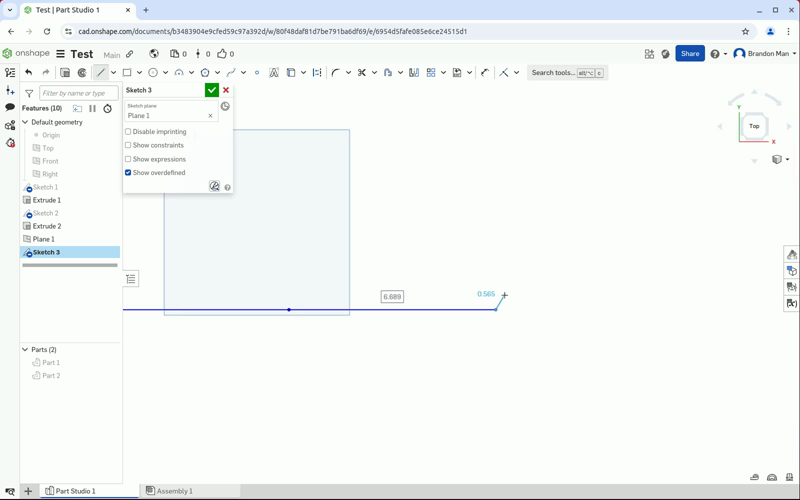
scroll(6)
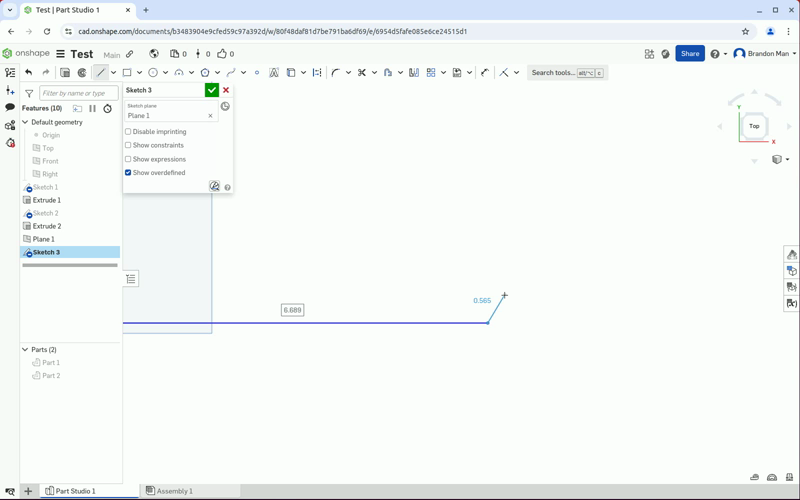
click(504, 294)
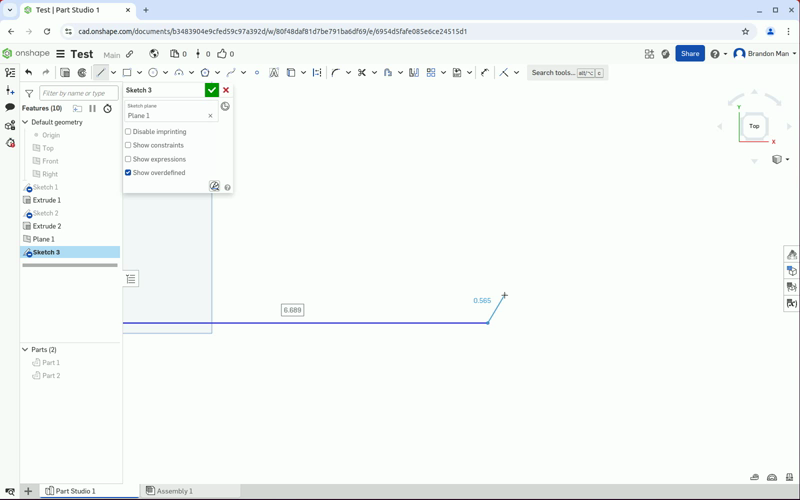
scroll(-6)
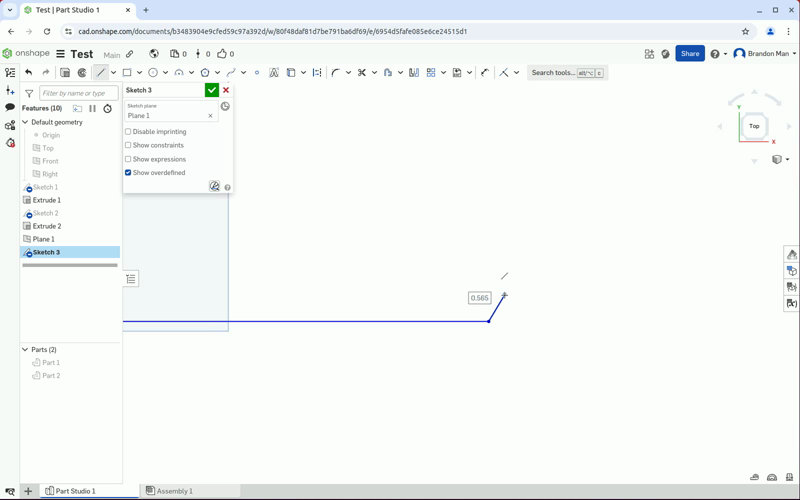
scroll(-6)
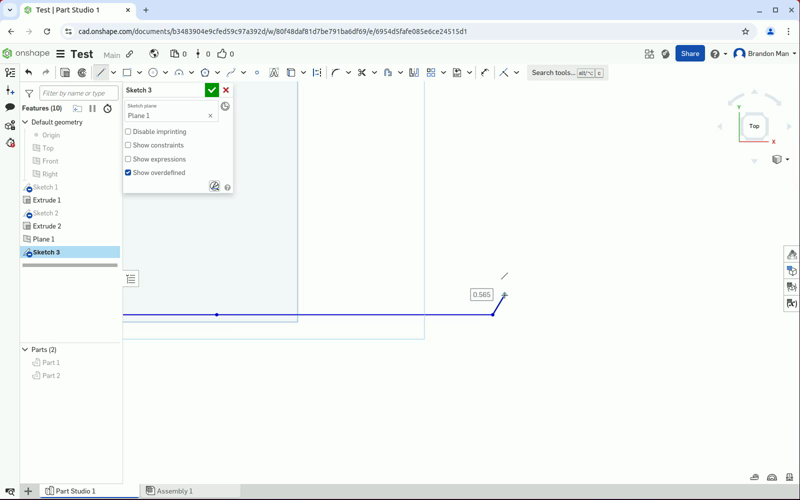
scroll(-6)
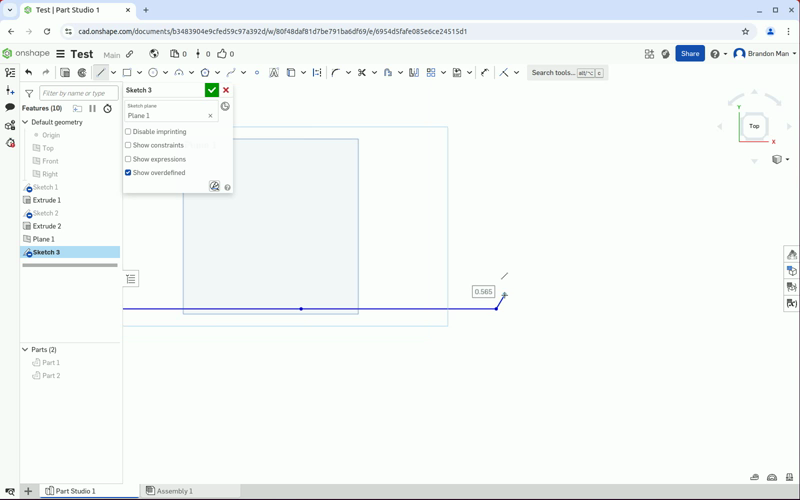
scroll(-6)
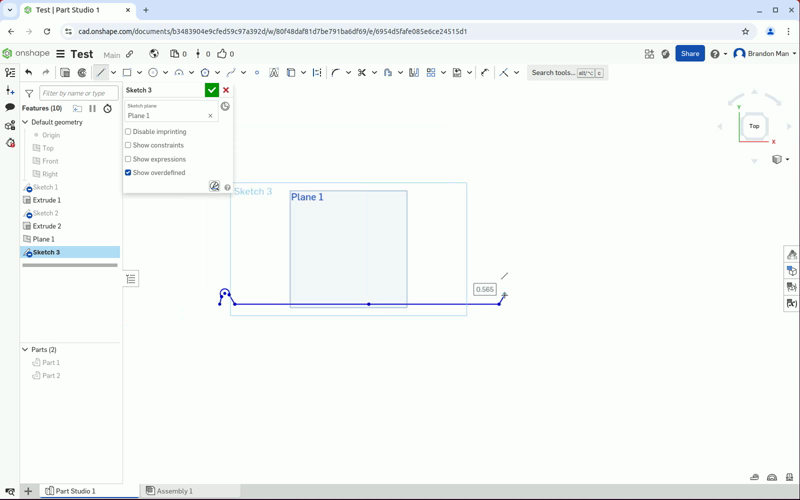
scroll(-6)
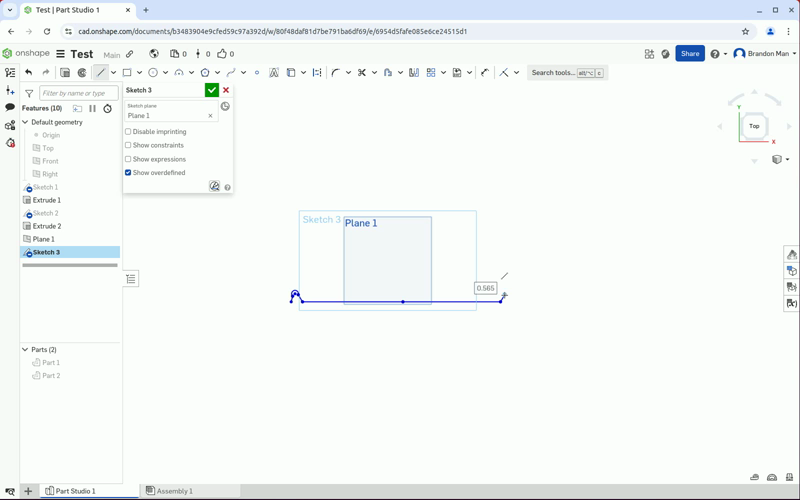
scroll(-6)
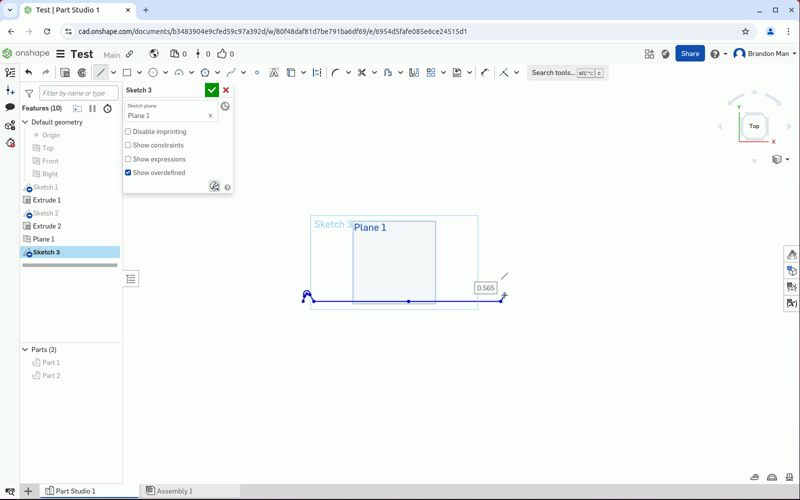
scroll(-6)
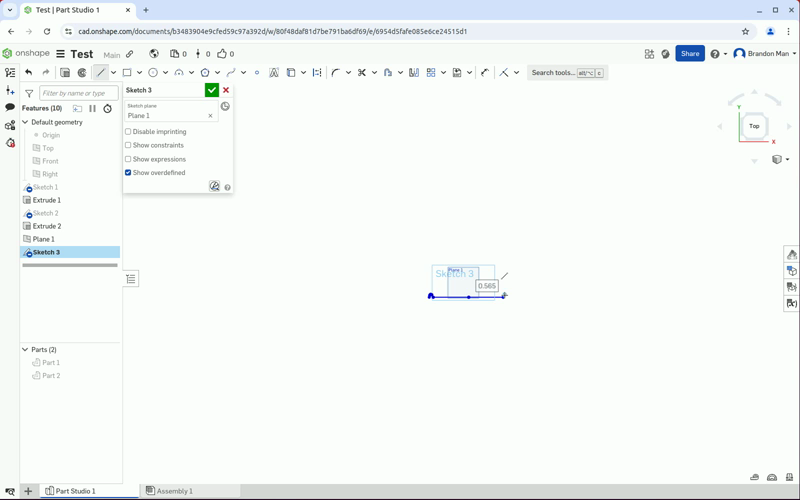
key_up(shift)
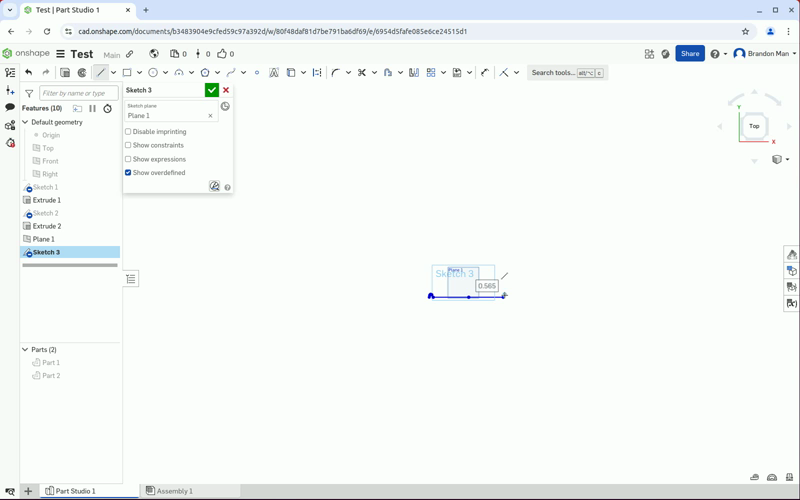
key(esc)
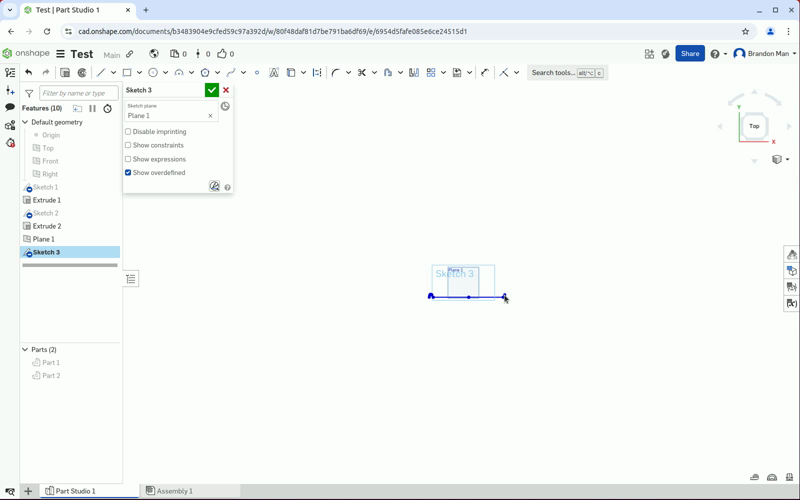
key(a)
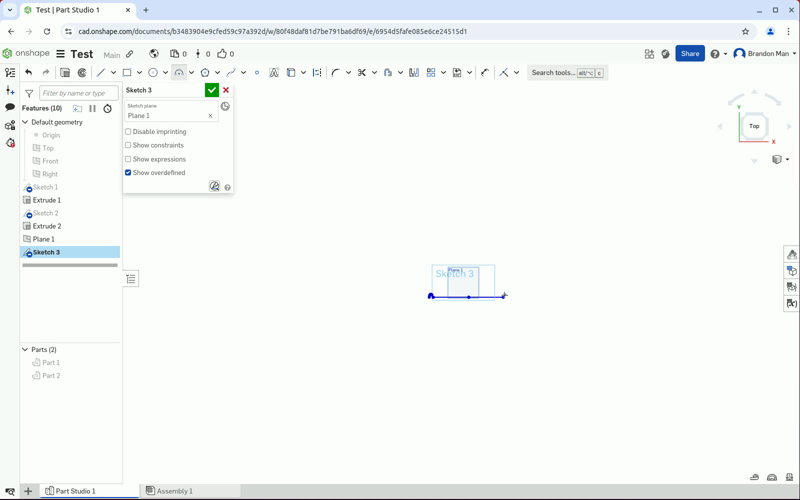
mouse_move(504, 294)
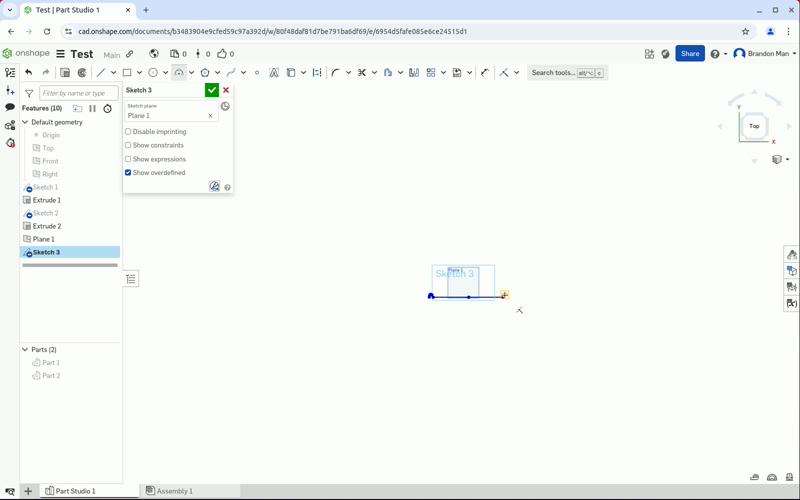
scroll(6)
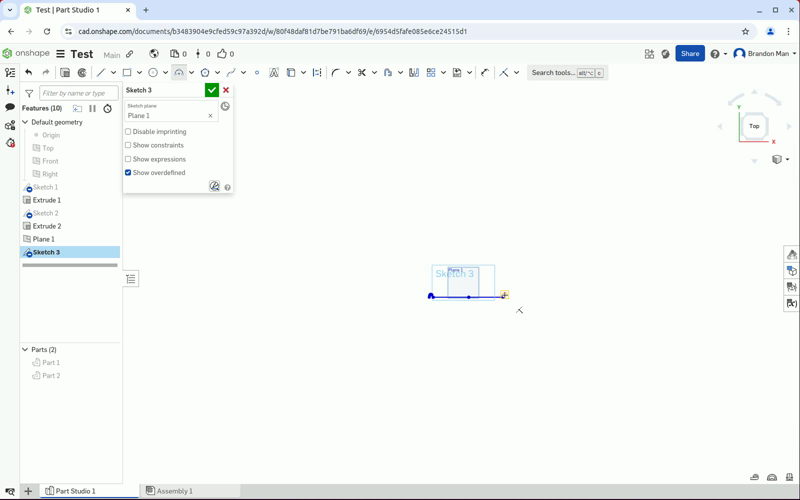
scroll(6)
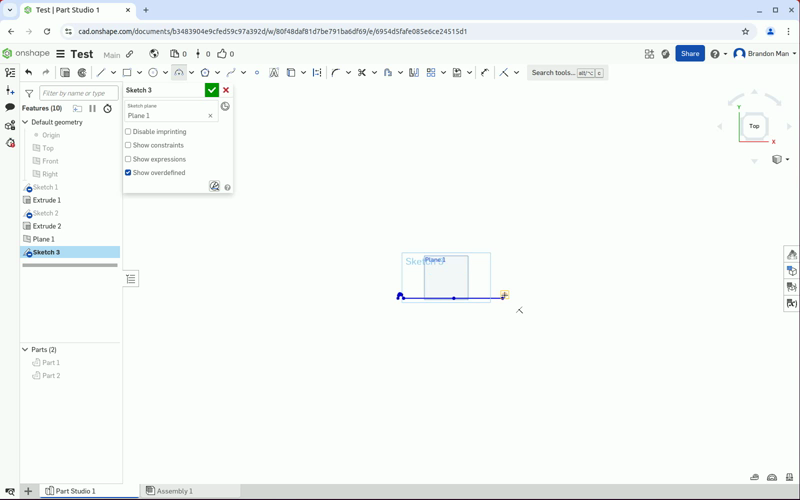
scroll(6)
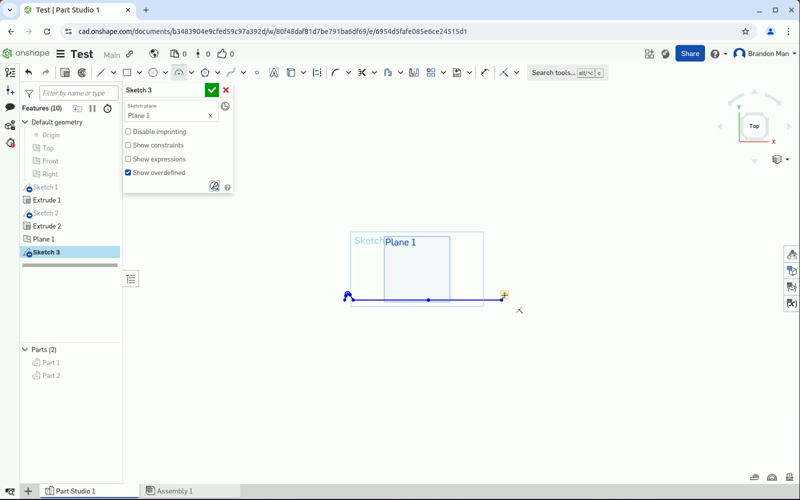
scroll(6)
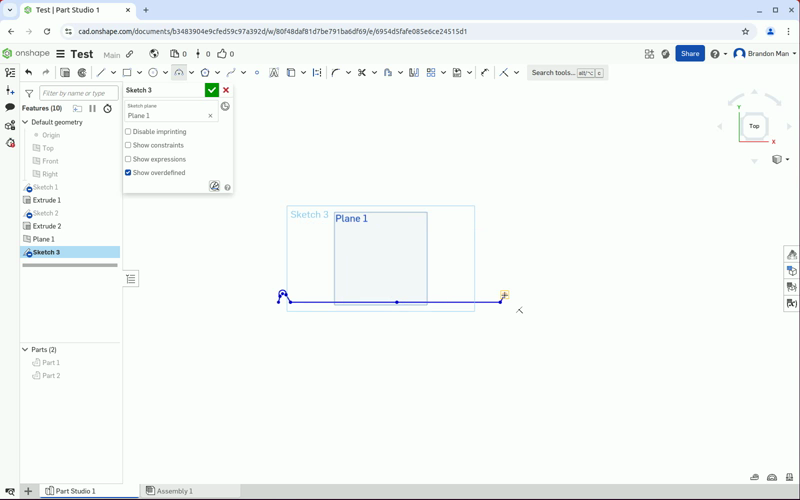
scroll(6)
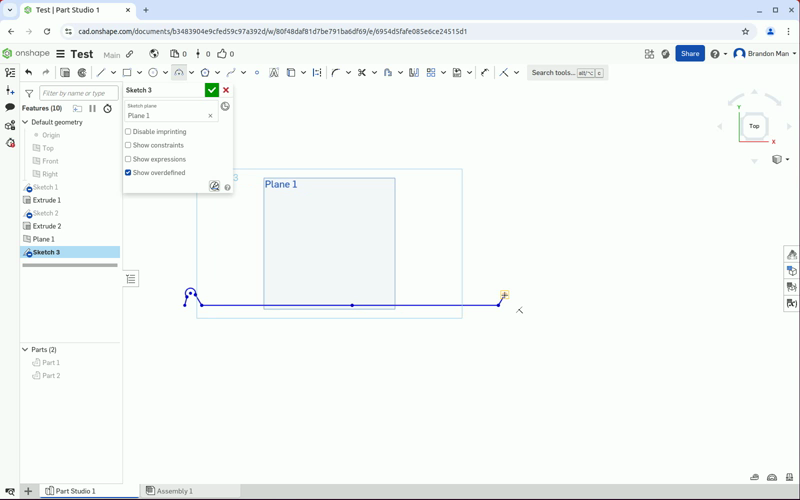
scroll(6)
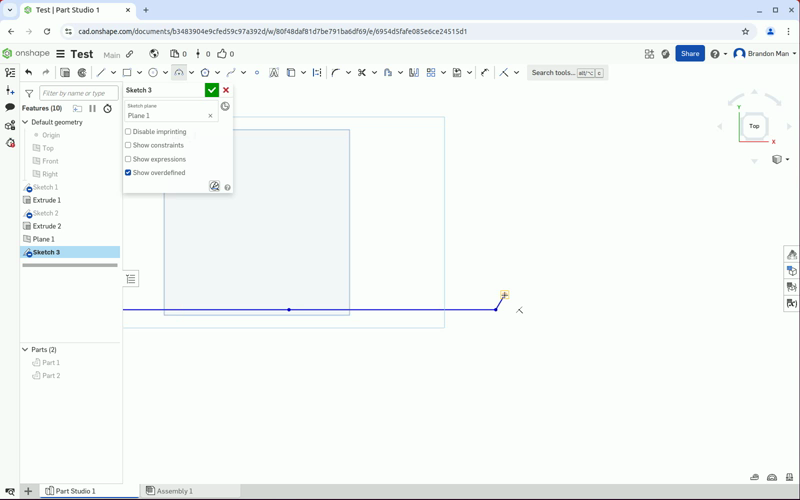
scroll(6)
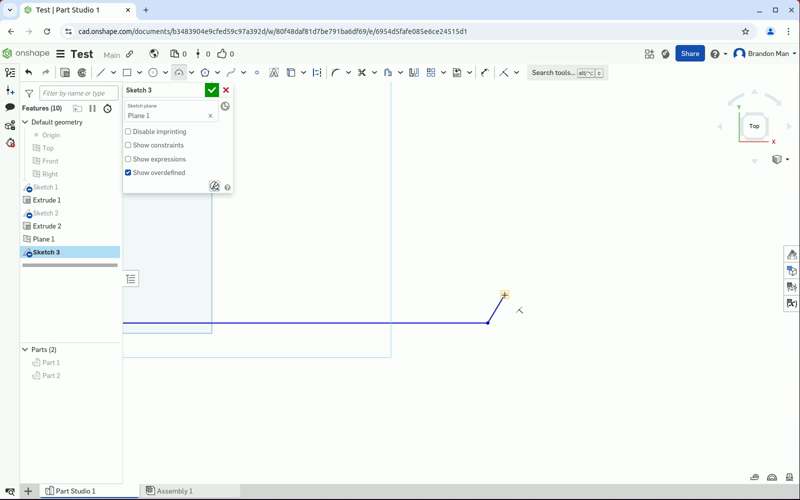
click(504, 294)
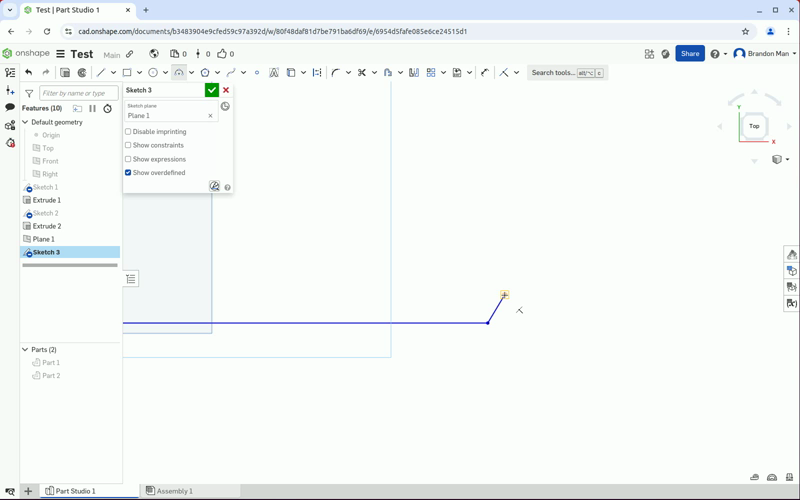
scroll(-6)
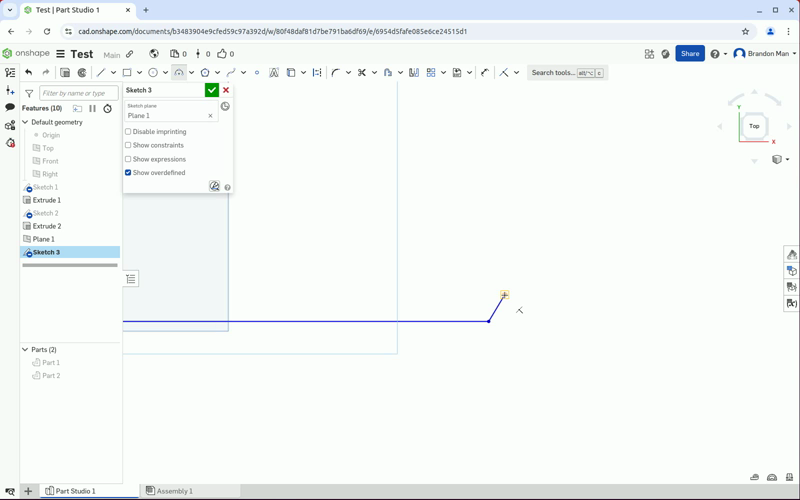
scroll(-6)
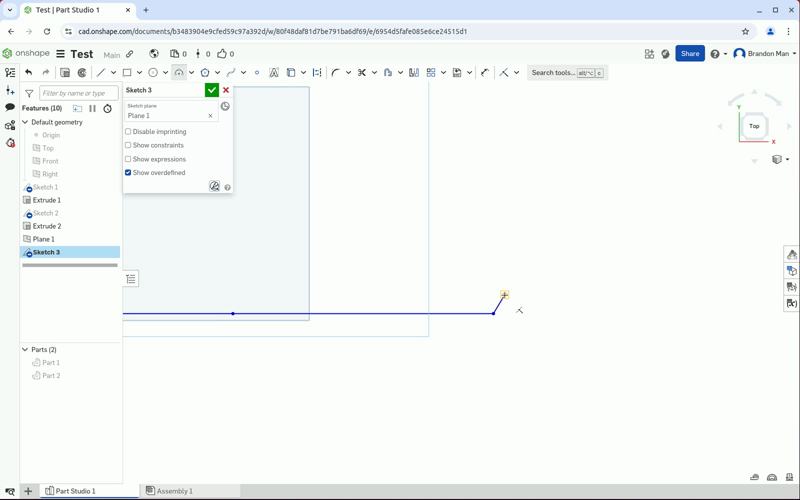
scroll(-6)
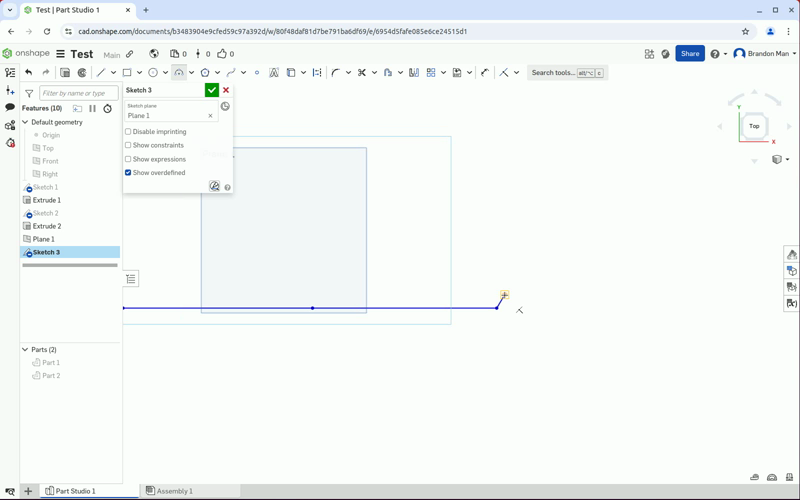
scroll(-6)
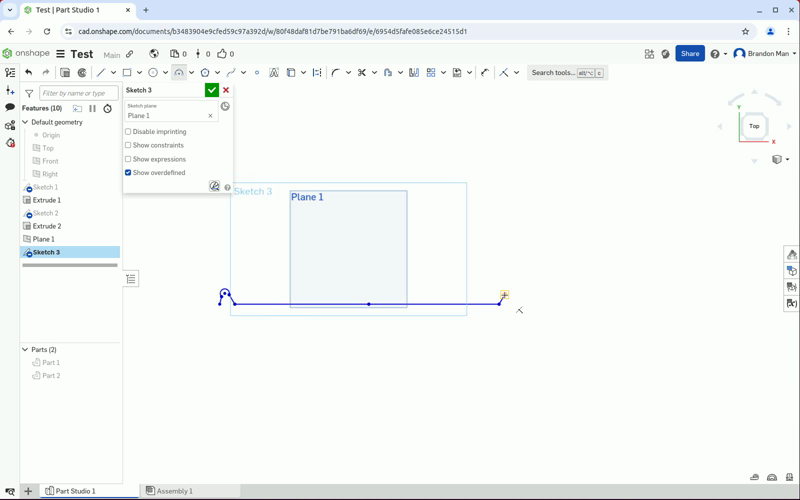
scroll(-6)
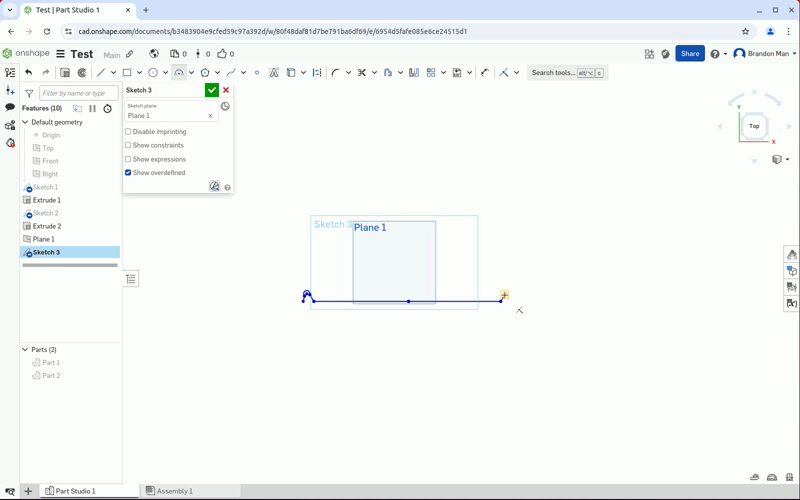
scroll(-6)
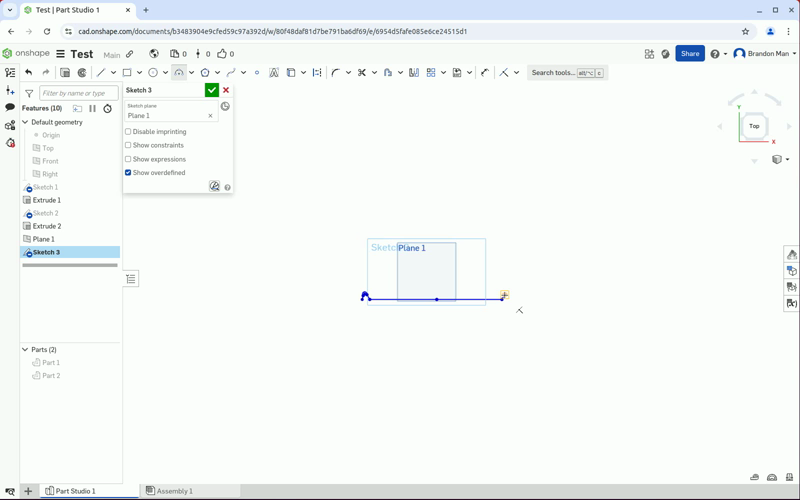
scroll(-6)
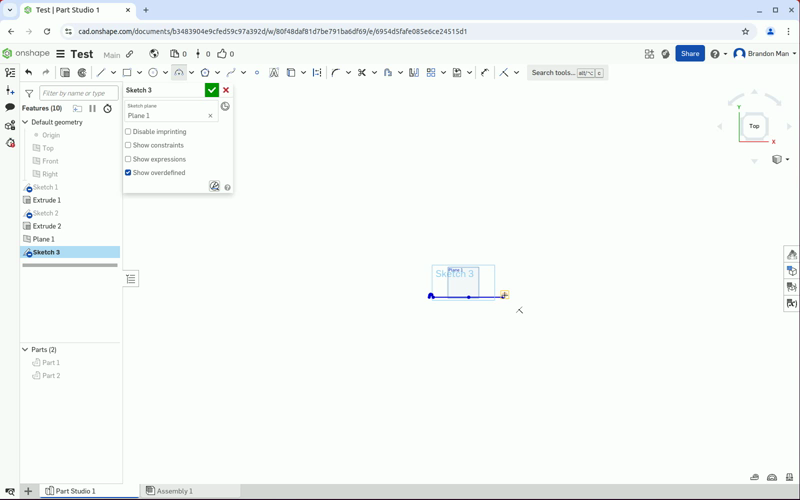
key_down(shift)
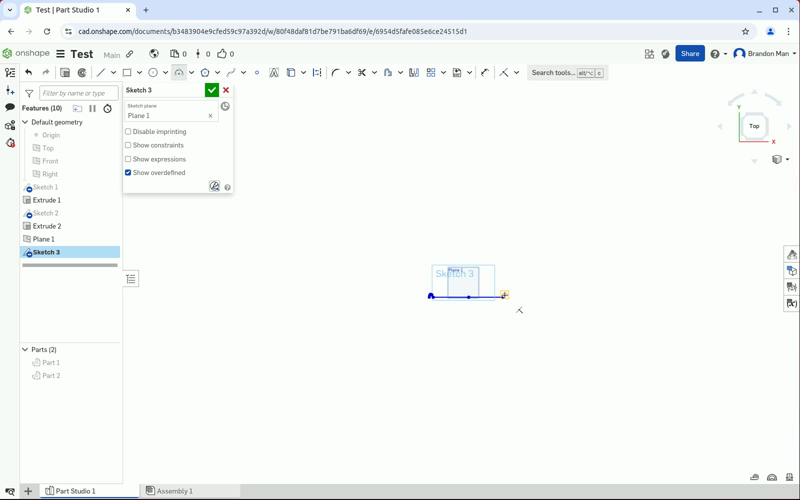
mouse_move(506, 295)
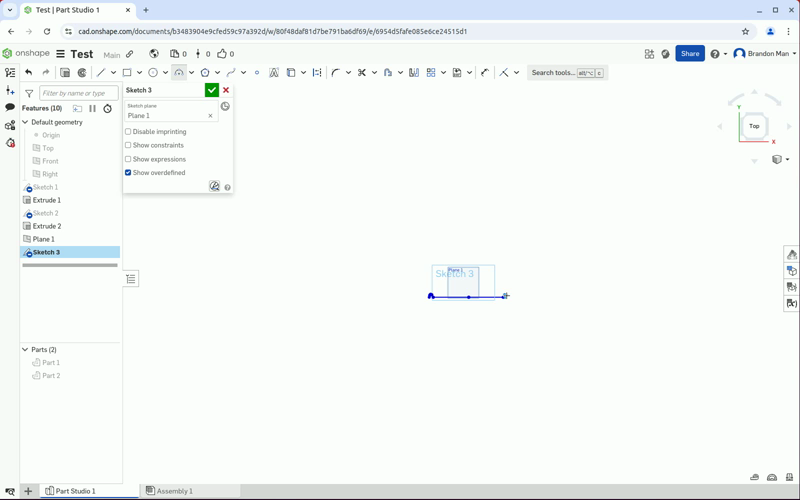
scroll(6)
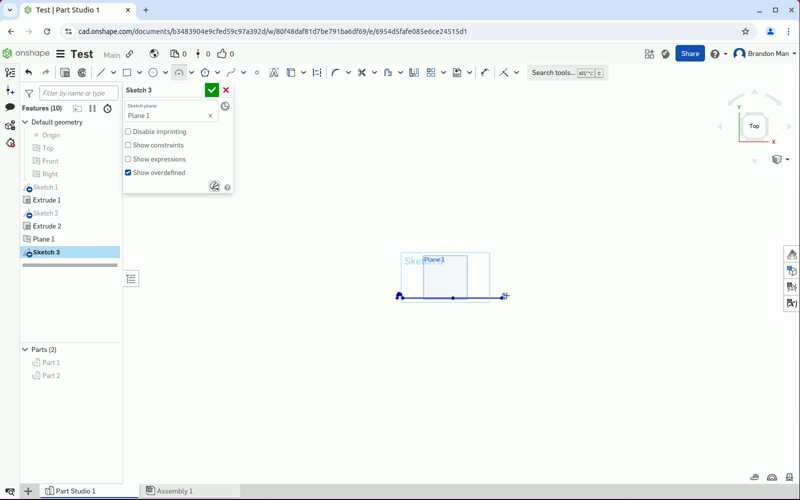
scroll(6)
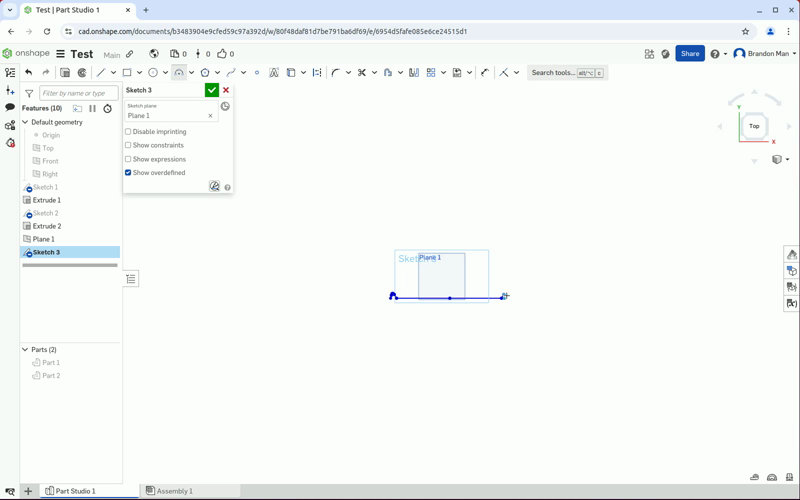
scroll(6)
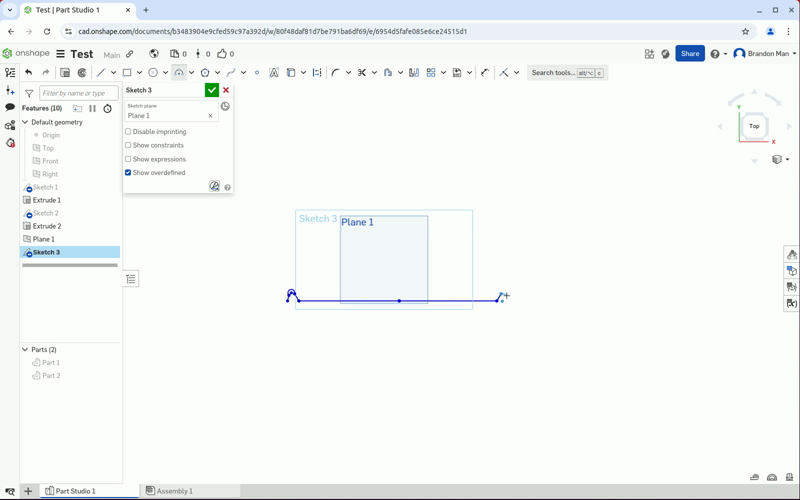
scroll(6)
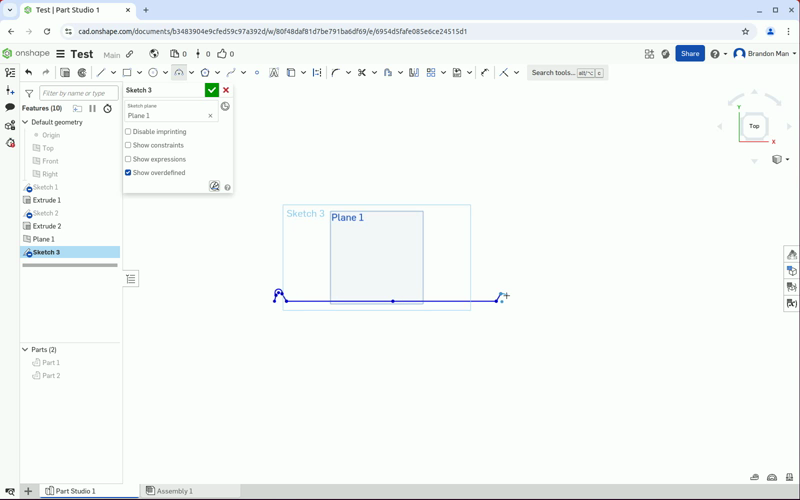
scroll(6)
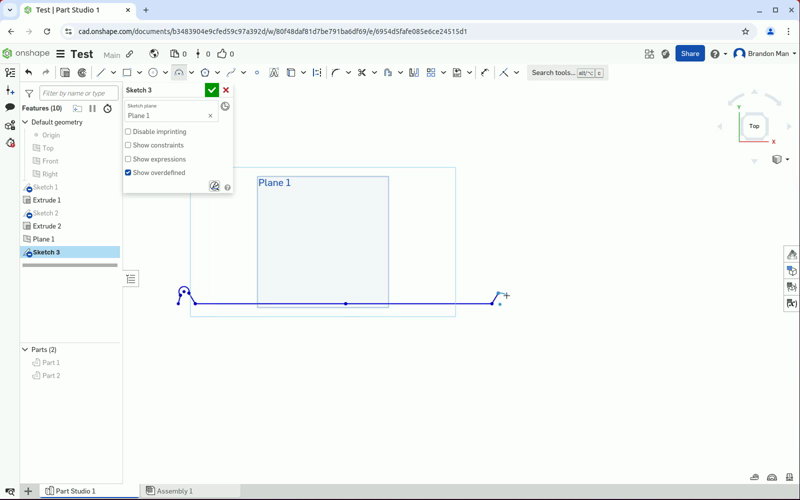
scroll(6)
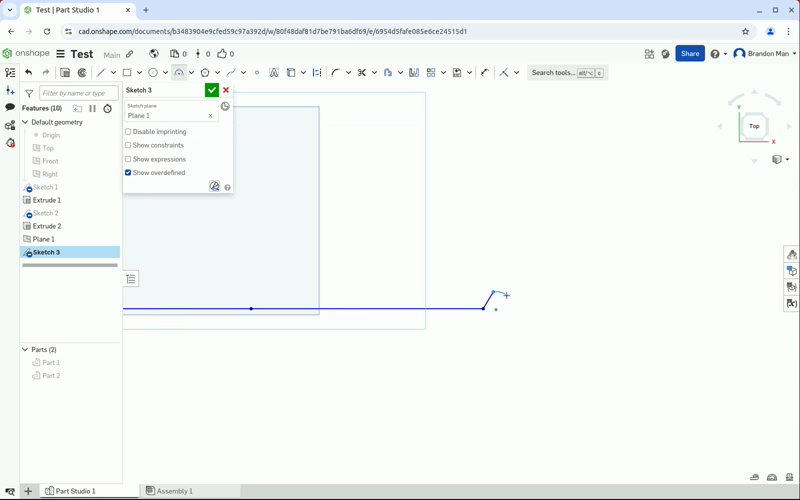
scroll(6)
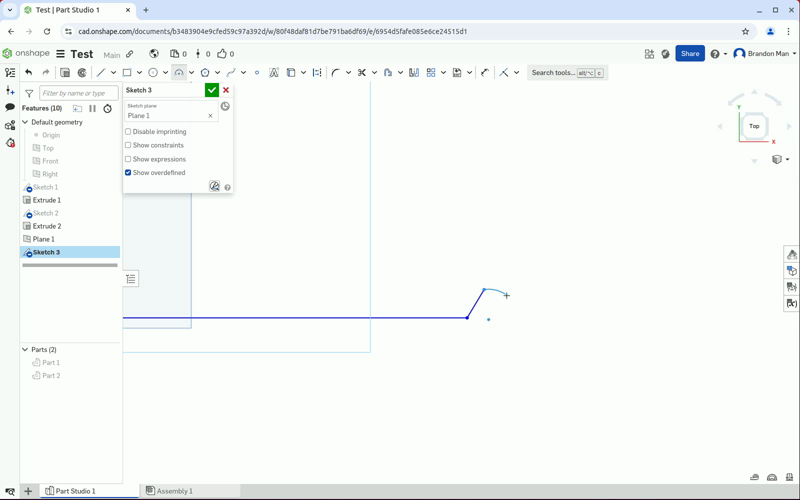
click(506, 295)
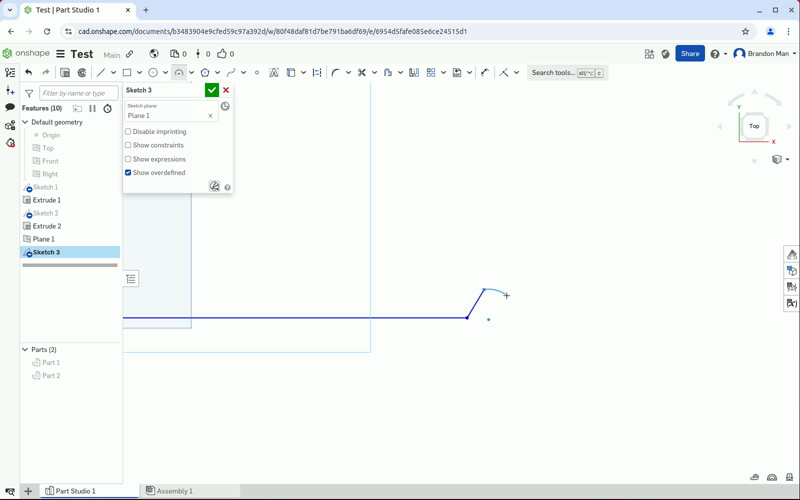
scroll(-6)
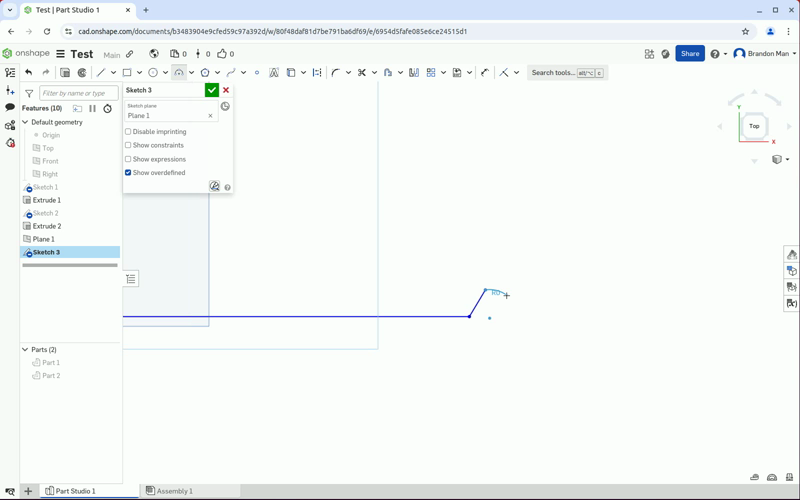
scroll(-6)
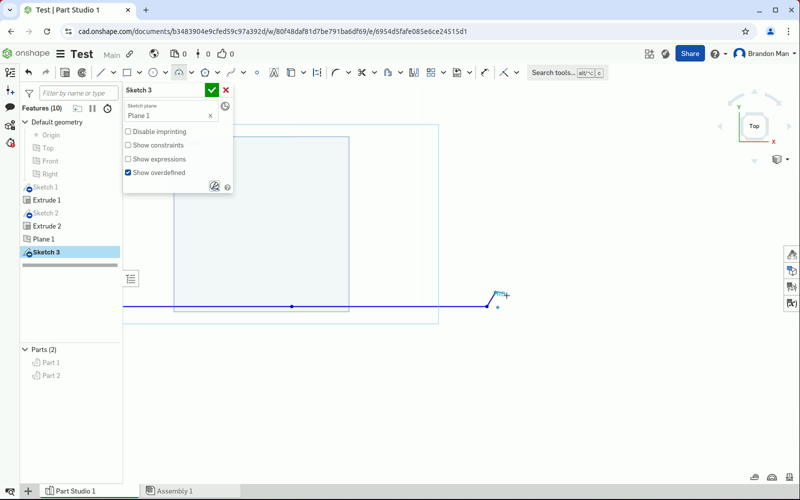
scroll(-6)
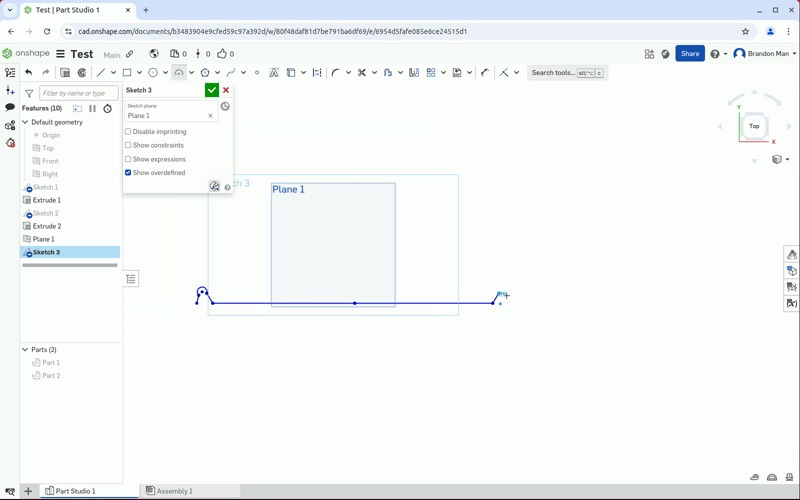
scroll(-6)
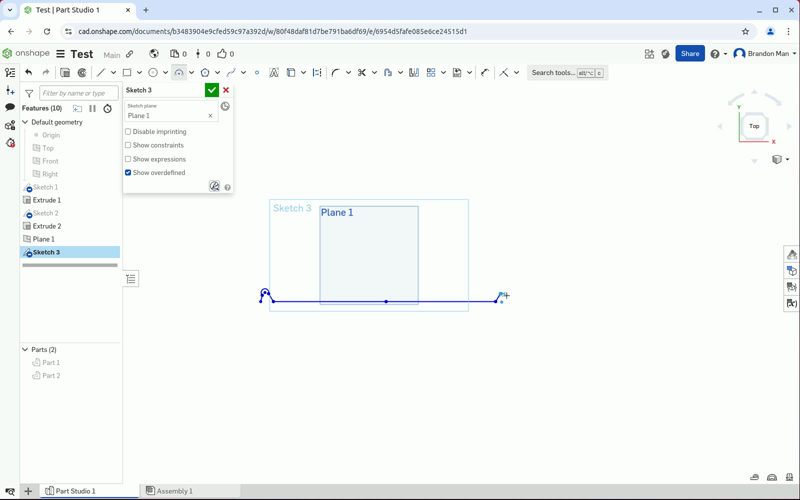
scroll(-6)
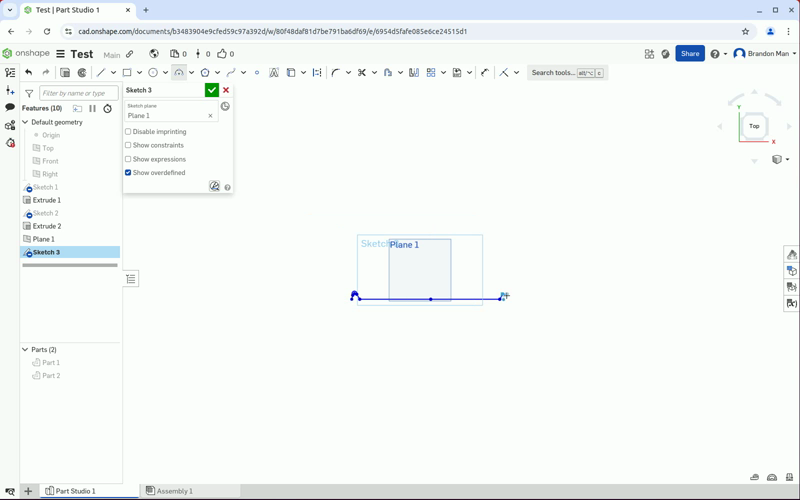
scroll(-6)
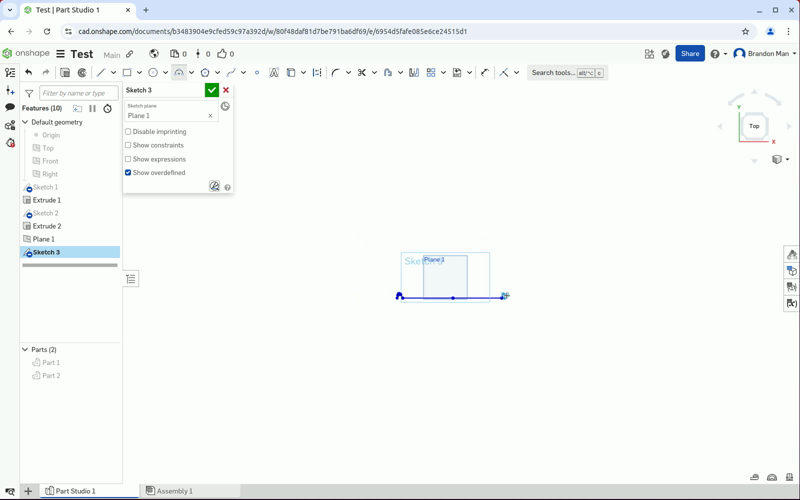
scroll(-6)
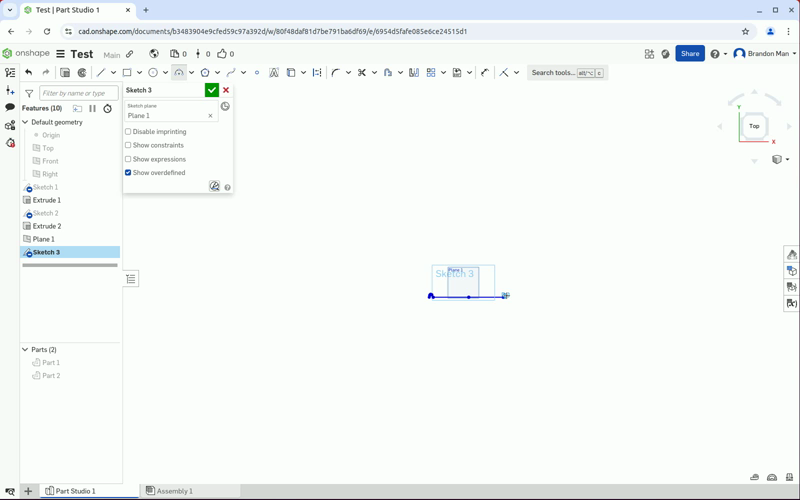
mouse_move(506, 293)
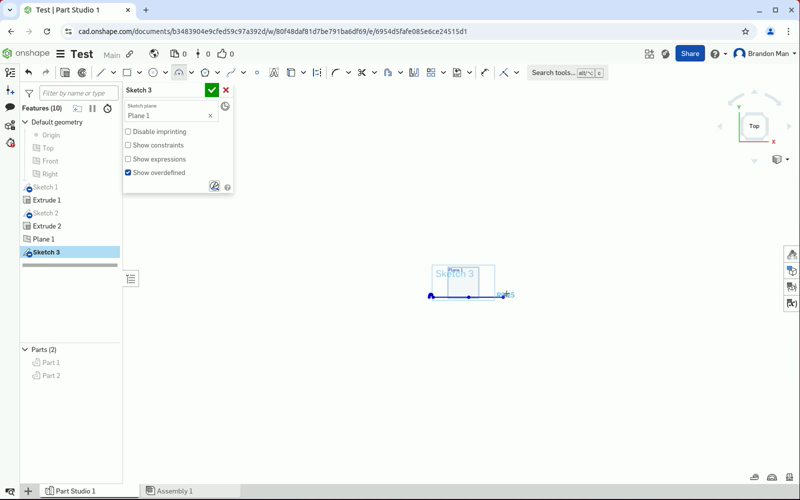
scroll(6)
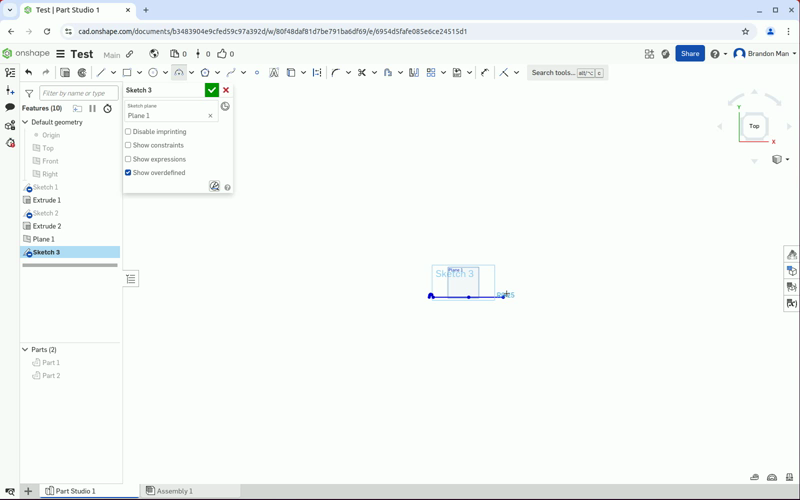
scroll(6)
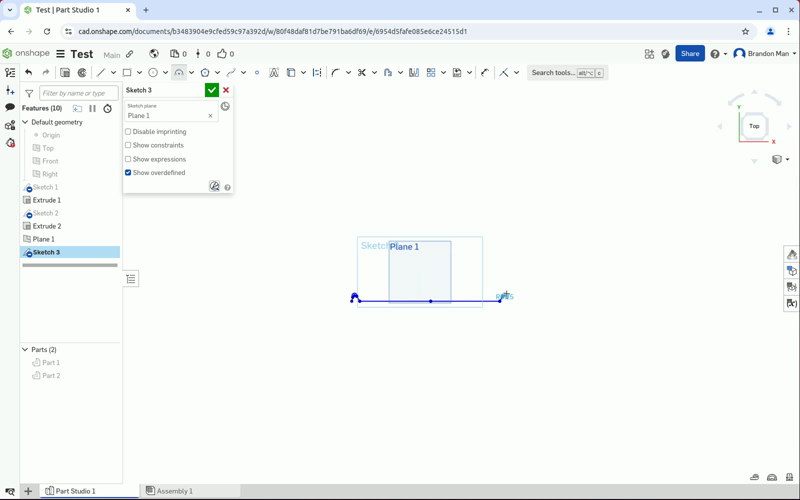
scroll(6)
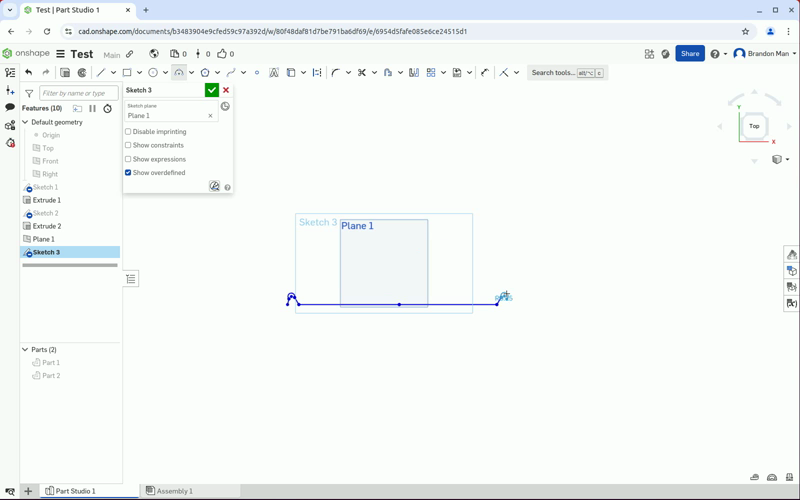
scroll(6)
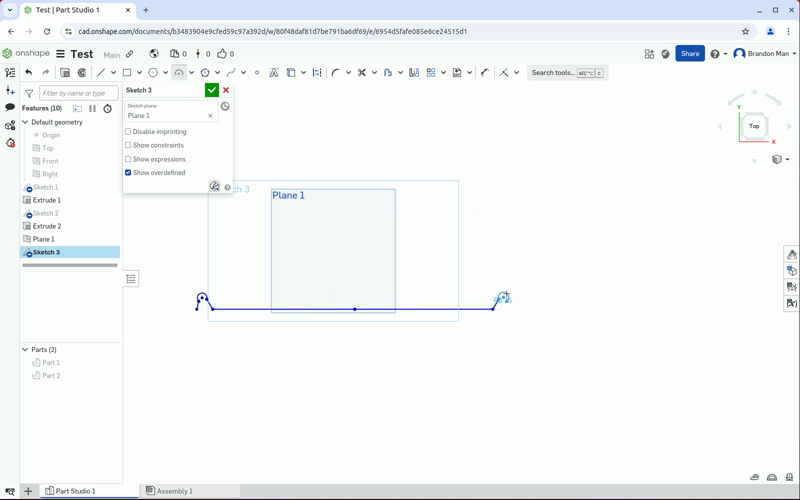
scroll(6)
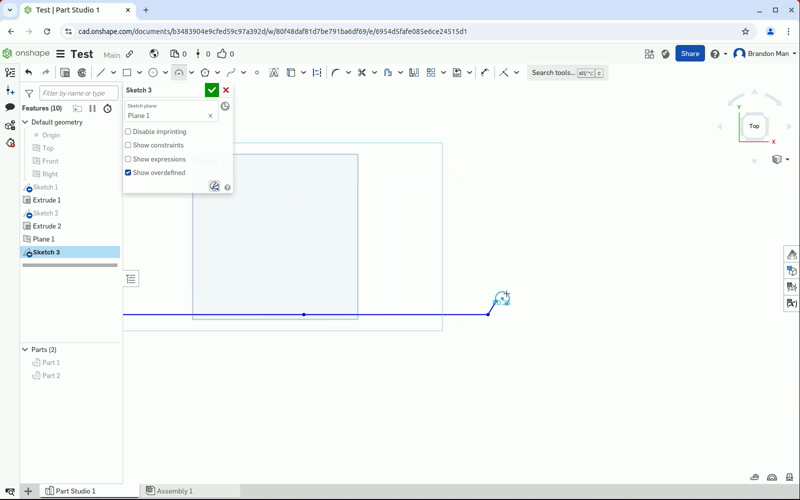
scroll(6)
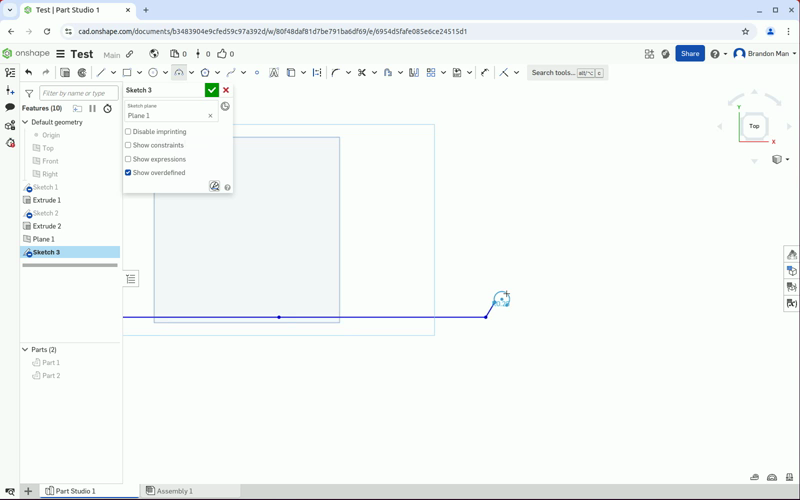
scroll(6)
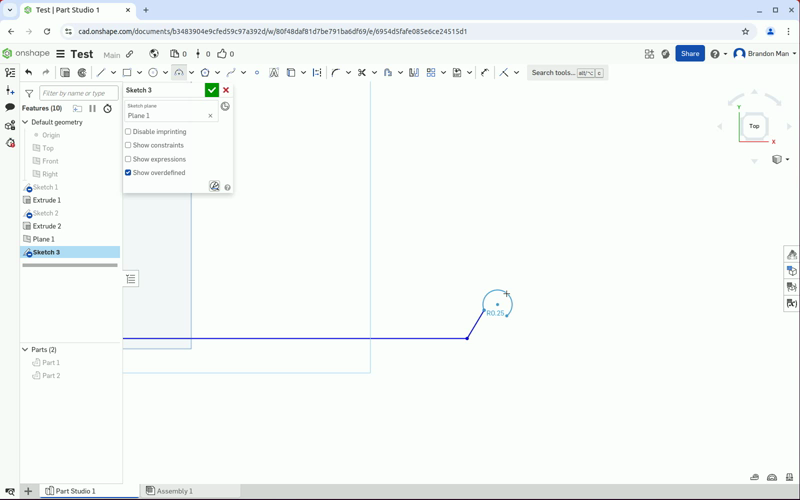
click(506, 293)
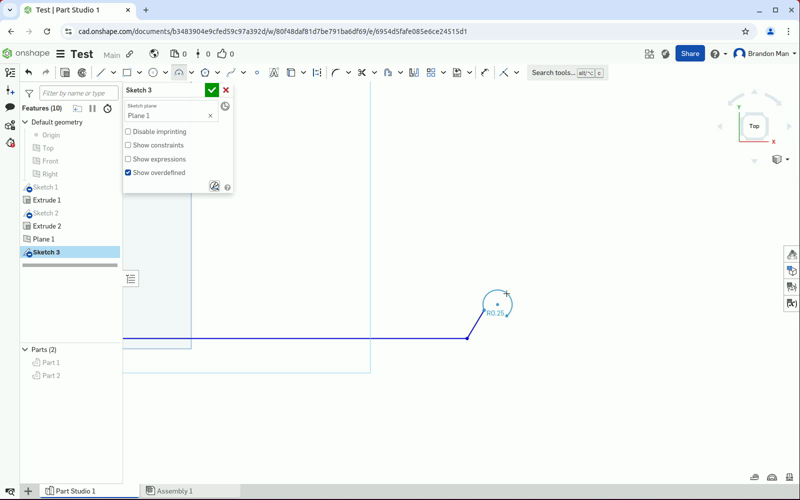
scroll(-6)
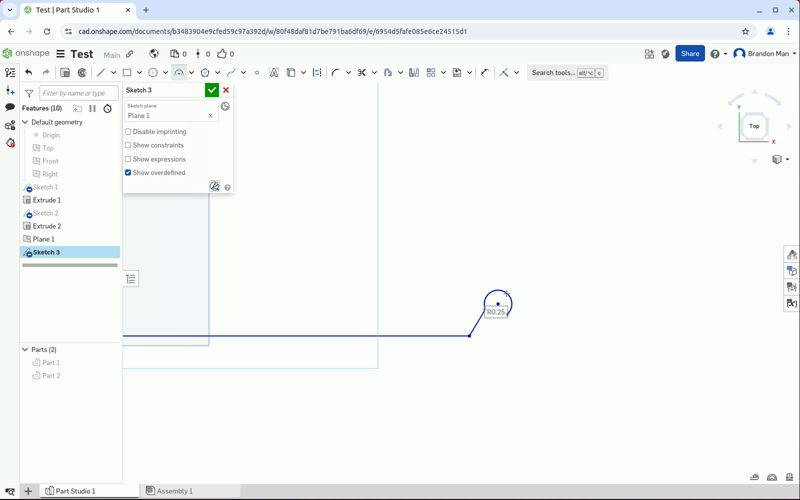
scroll(-6)
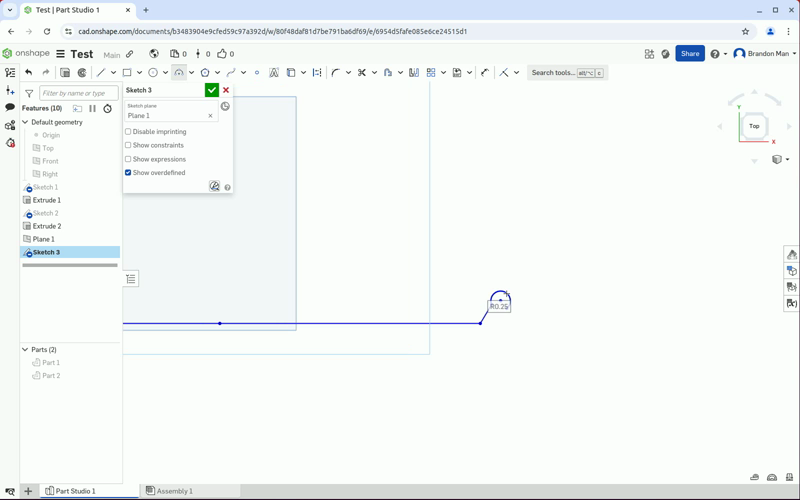
scroll(-6)
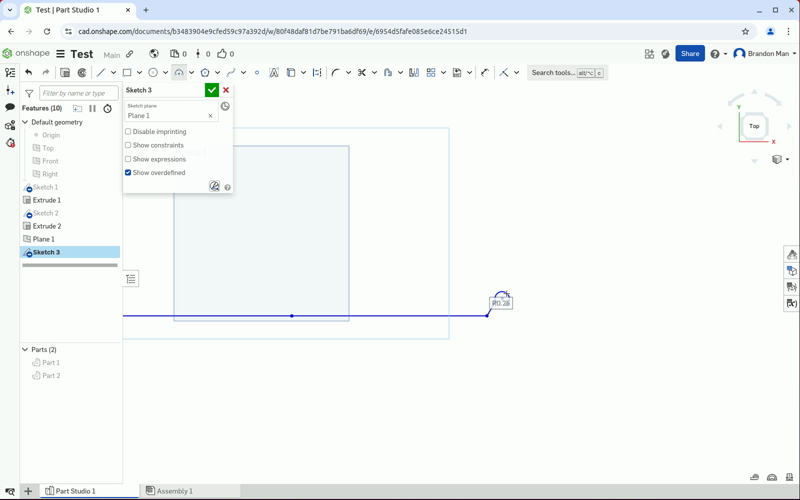
scroll(-6)
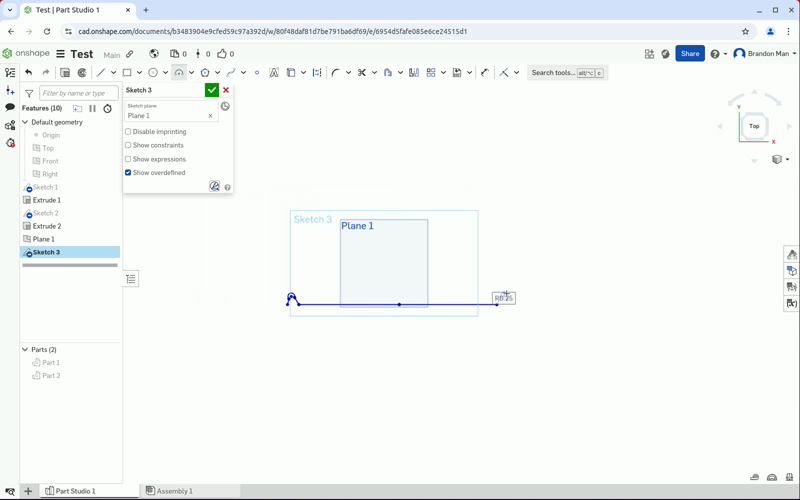
scroll(-6)
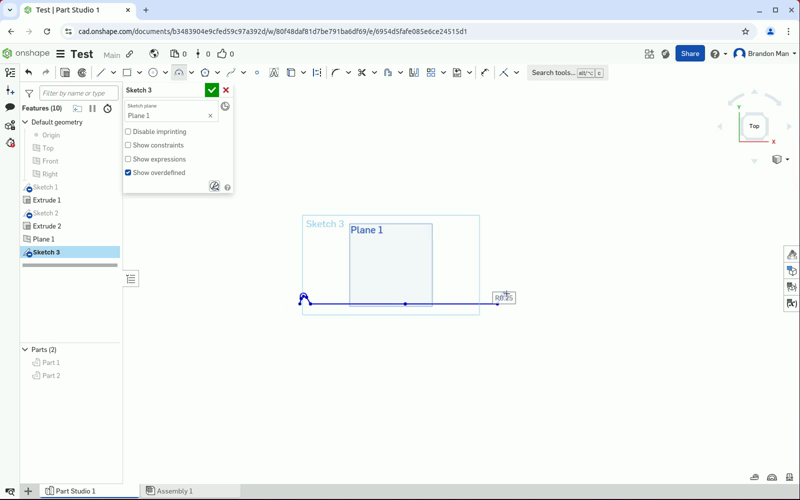
scroll(-6)
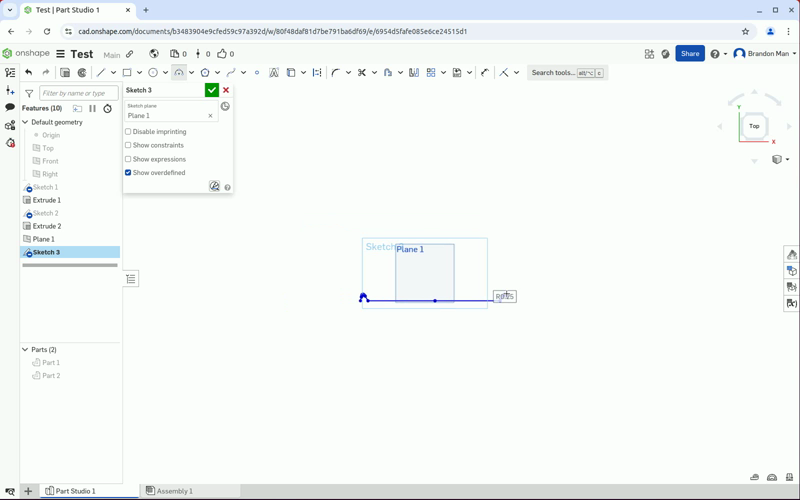
scroll(-6)
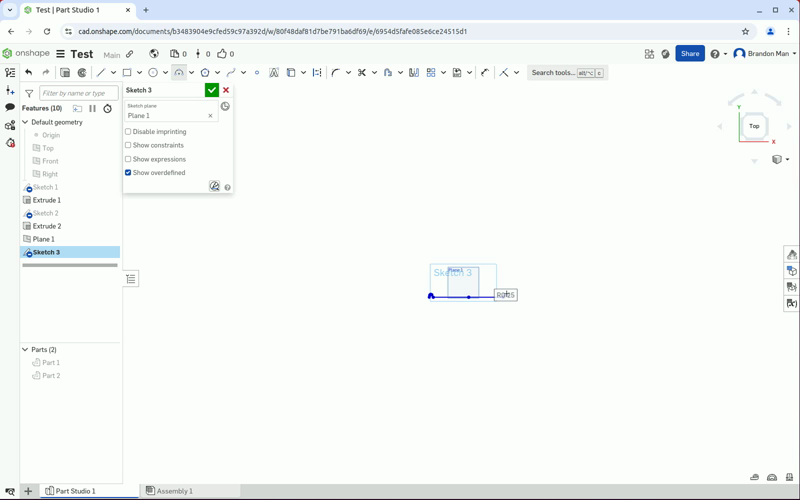
key_up(shift)
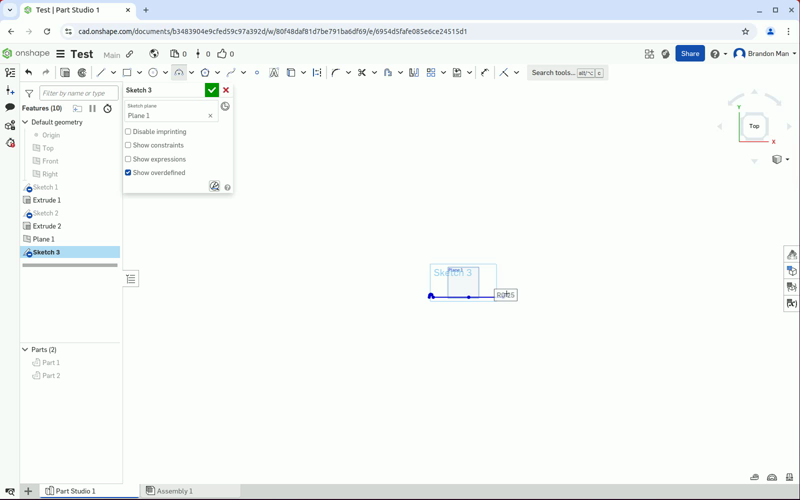
key(esc)
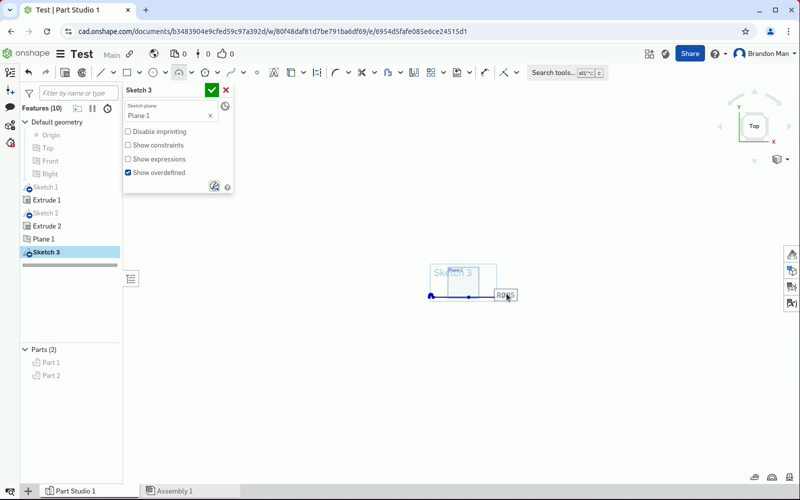
key(l)
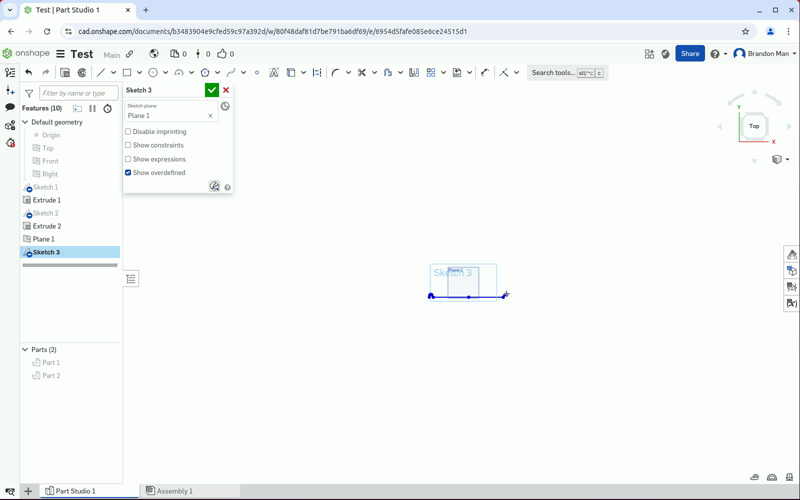
mouse_move(506, 295)
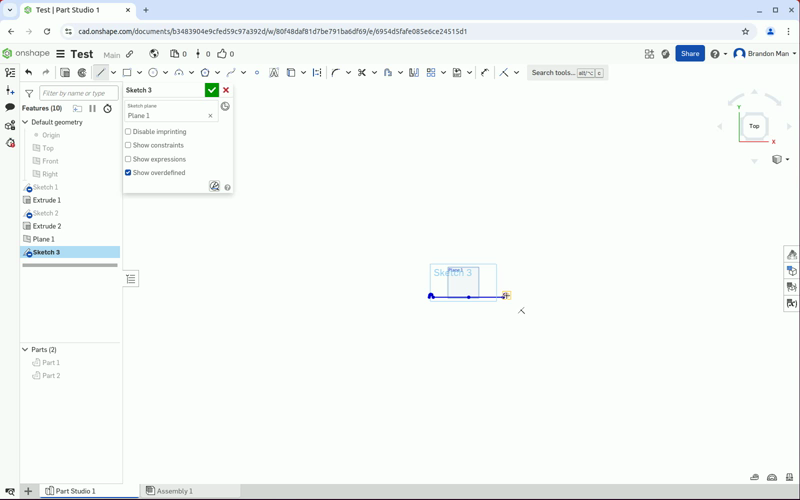
scroll(6)
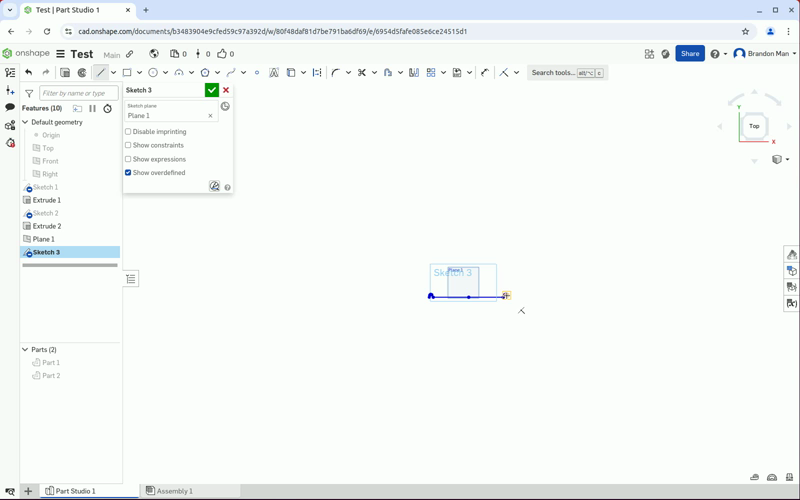
scroll(6)
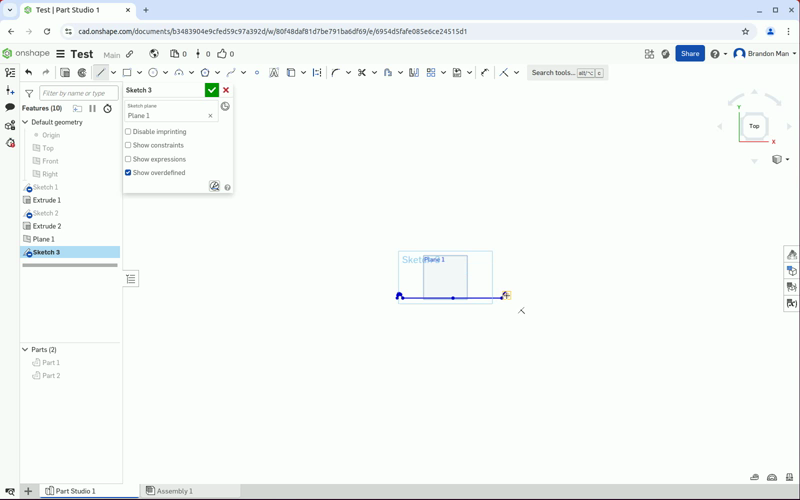
scroll(6)
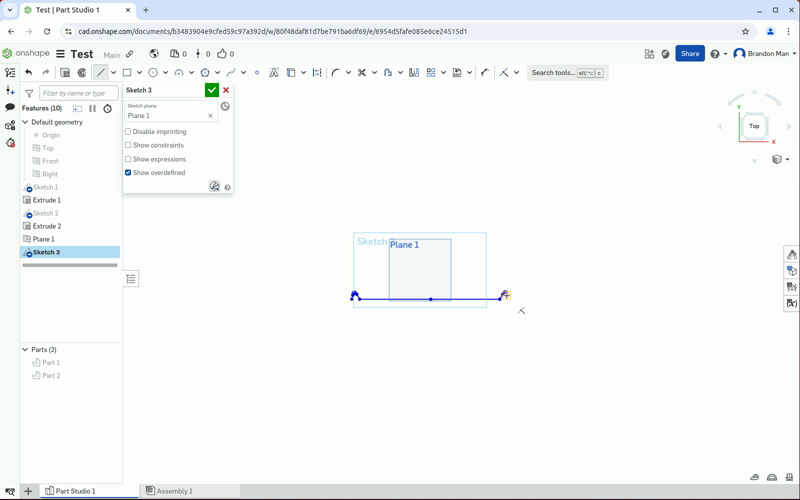
scroll(6)
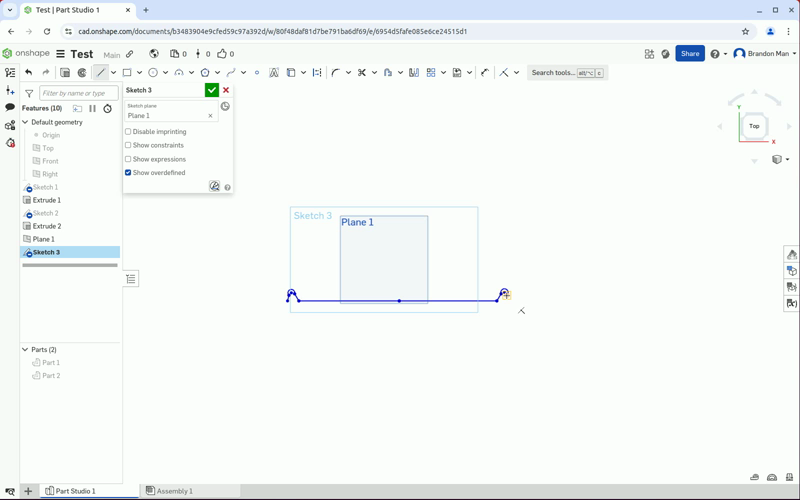
scroll(6)
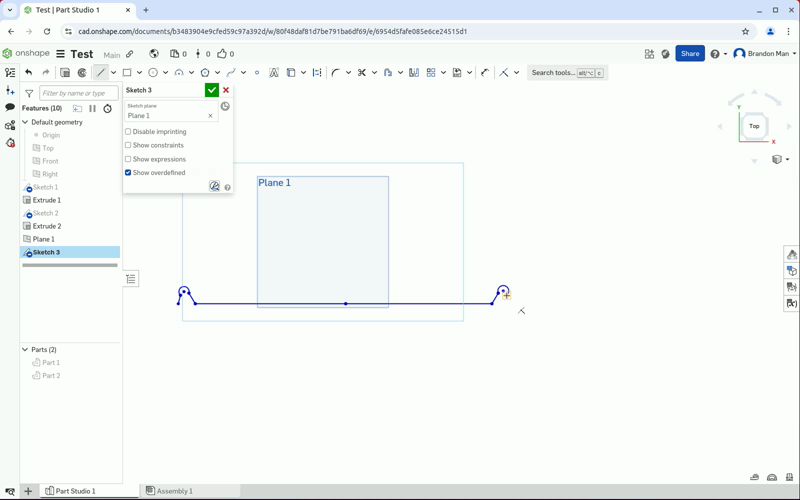
scroll(6)
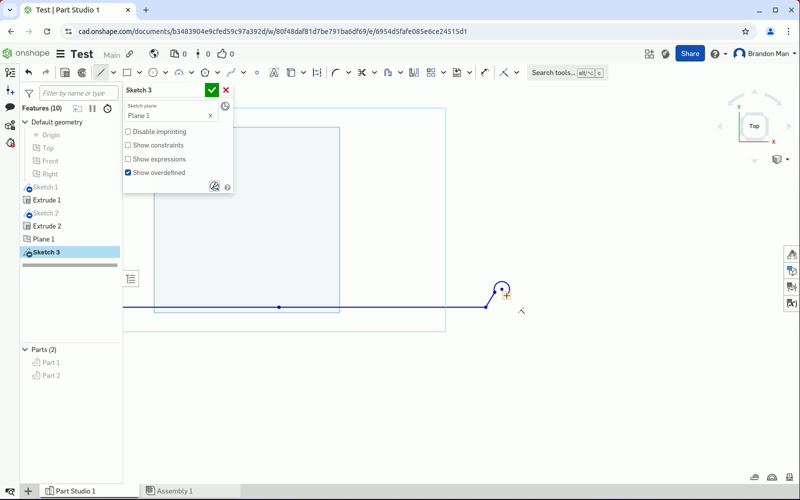
scroll(6)
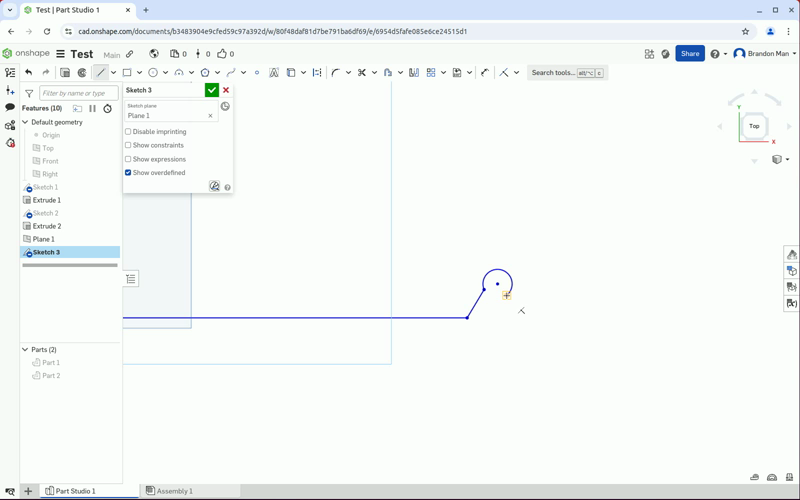
click(506, 295)
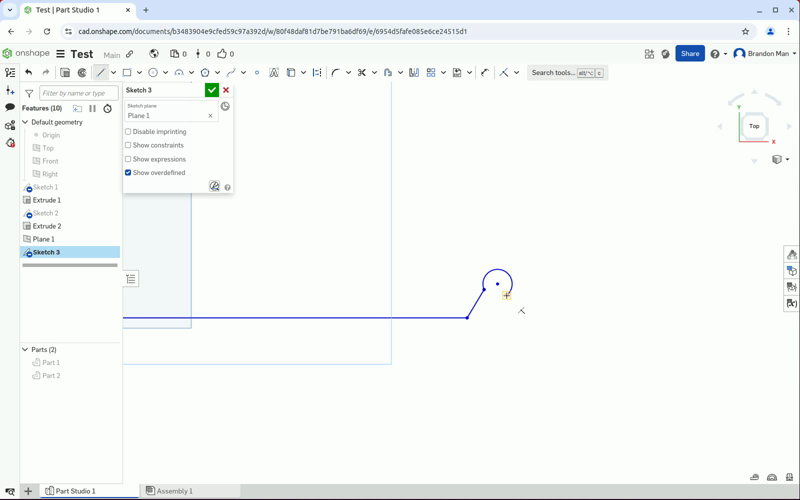
scroll(-6)
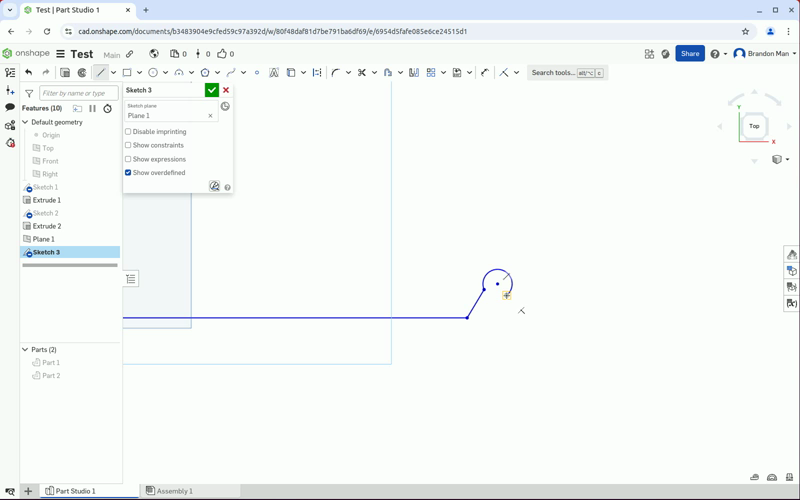
scroll(-6)
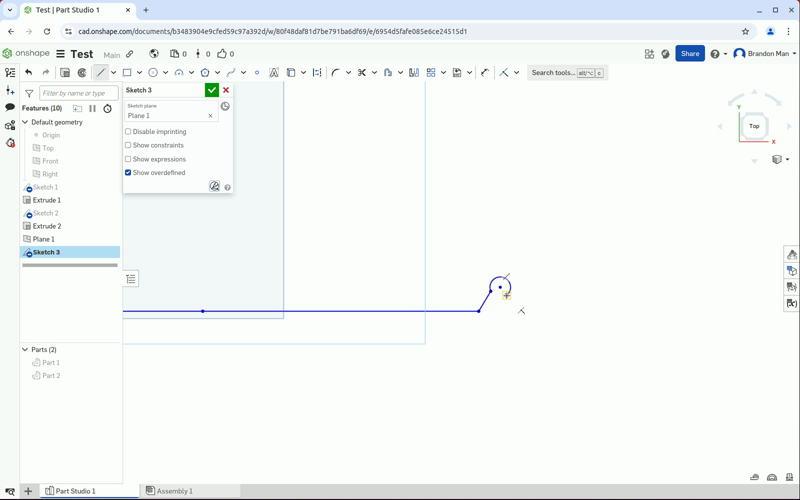
scroll(-6)
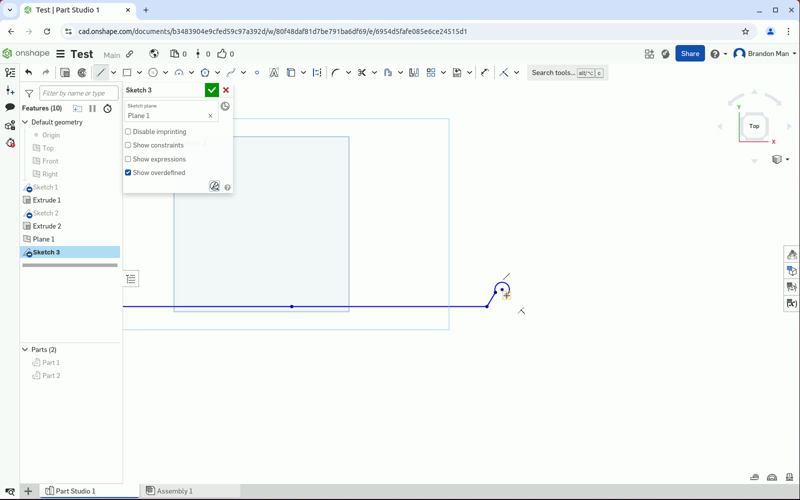
scroll(-6)
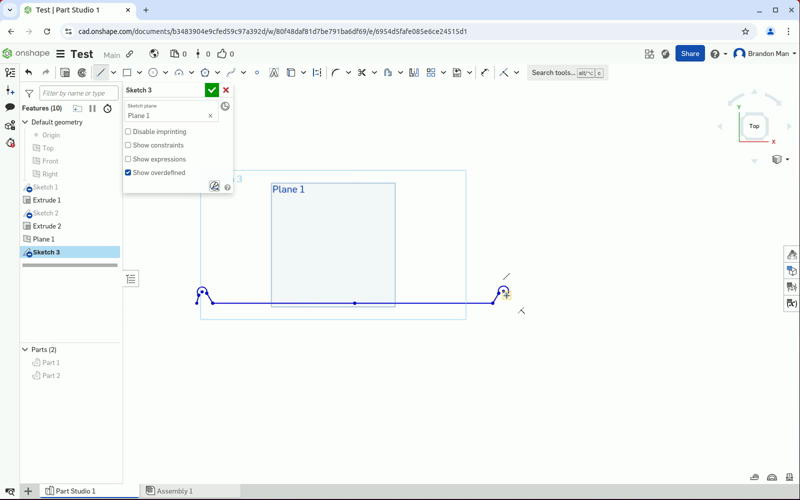
scroll(-6)
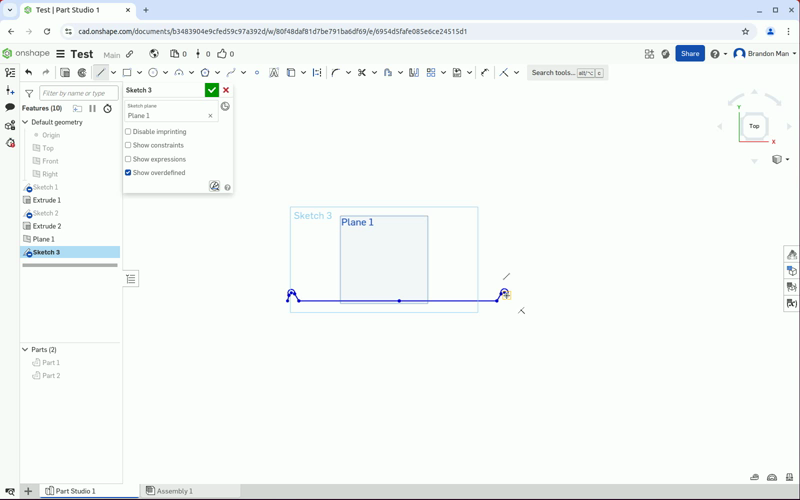
scroll(-6)
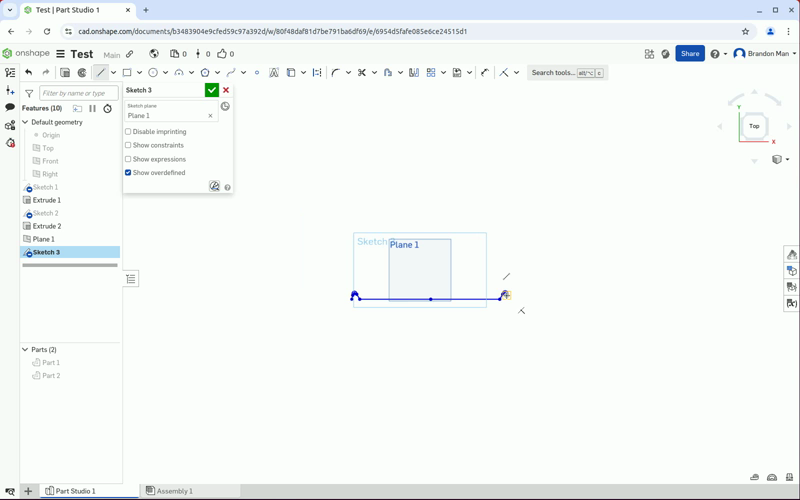
scroll(-6)
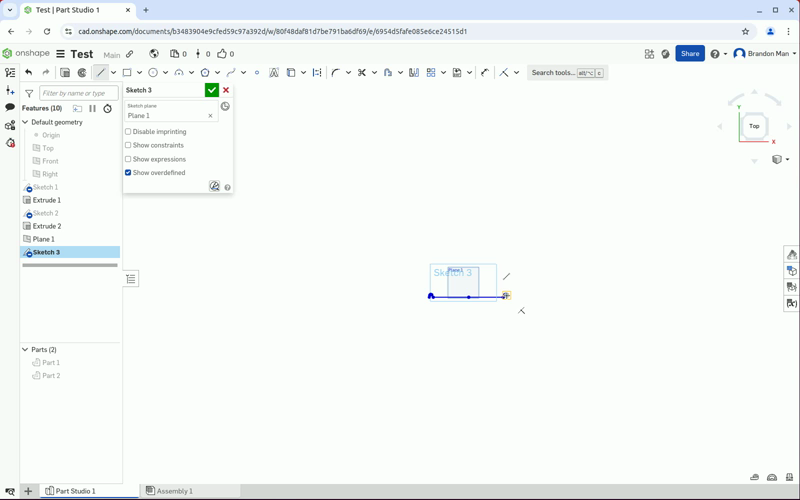
key_down(shift)
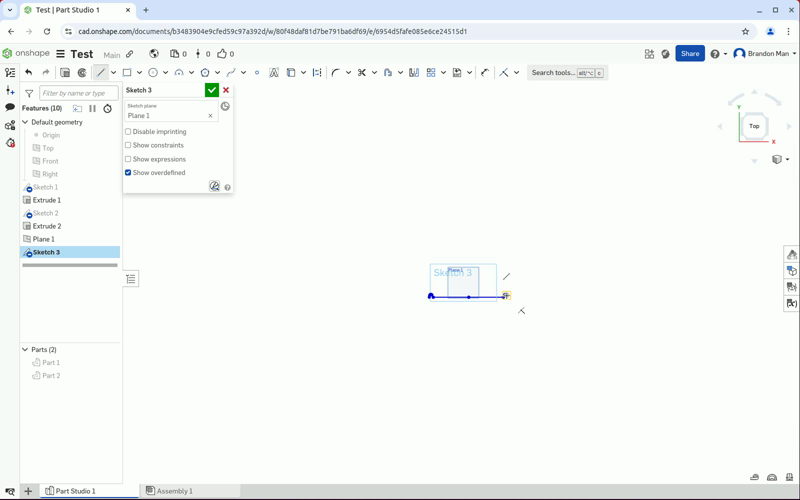
mouse_move(536, 295)
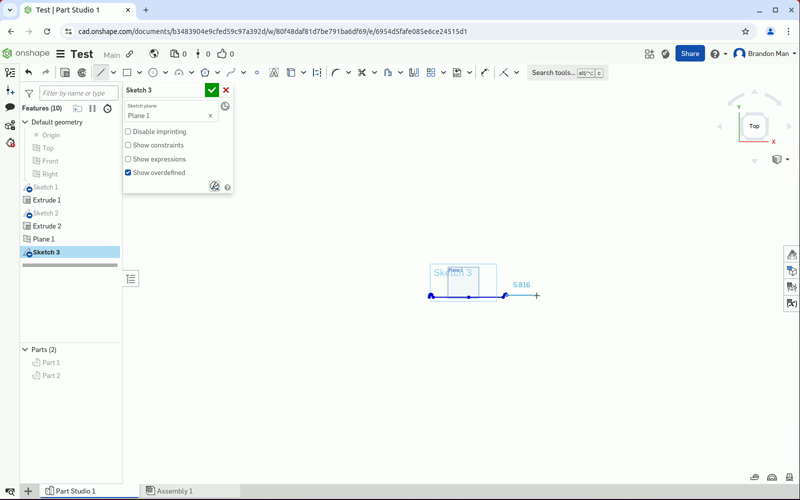
mouse_move(507, 297)
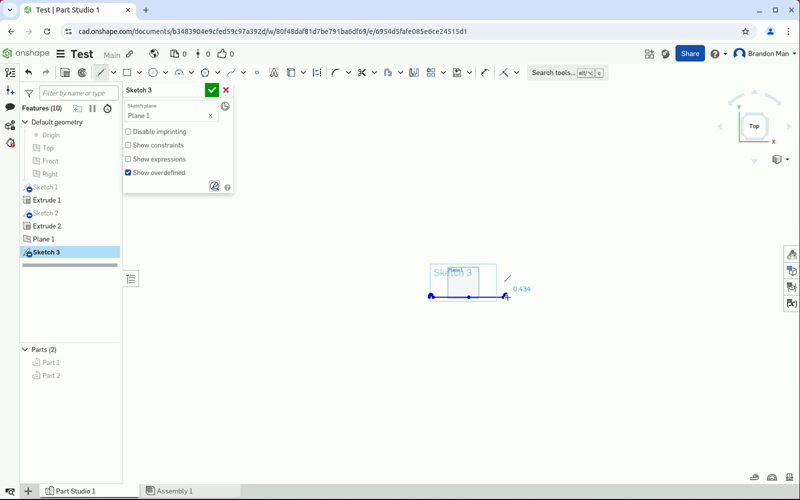
scroll(6)
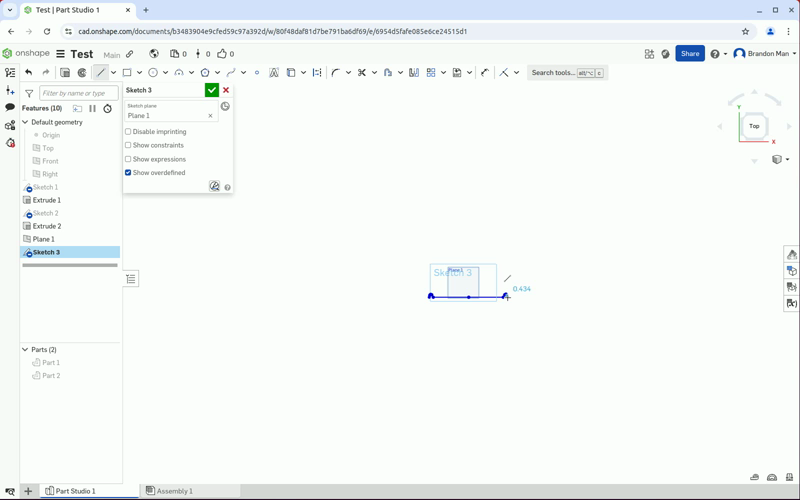
scroll(6)
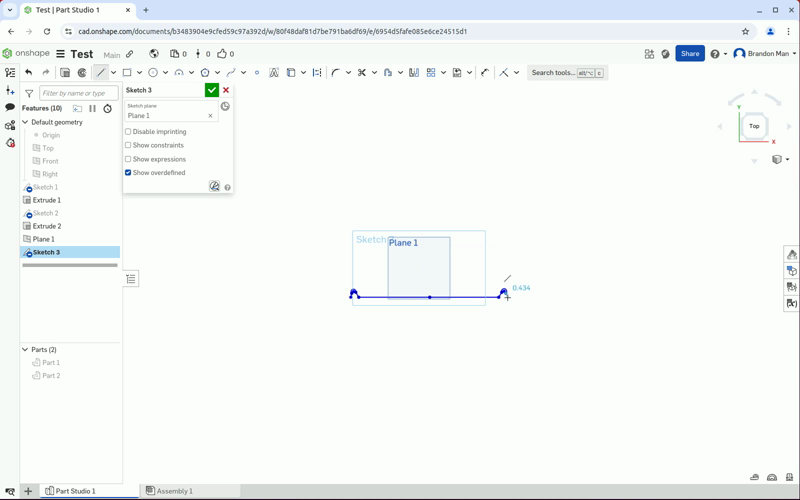
scroll(6)
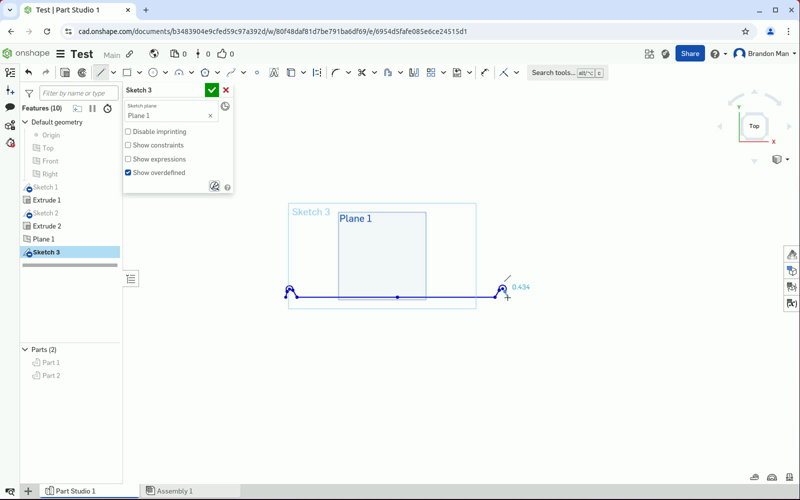
scroll(6)
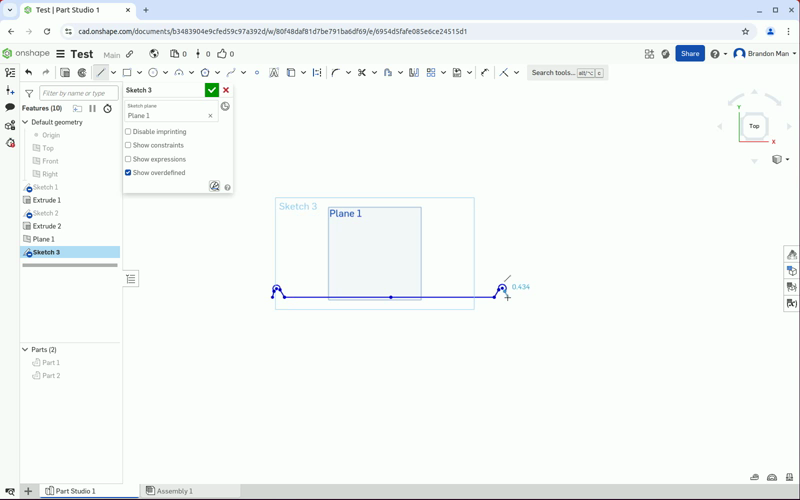
scroll(6)
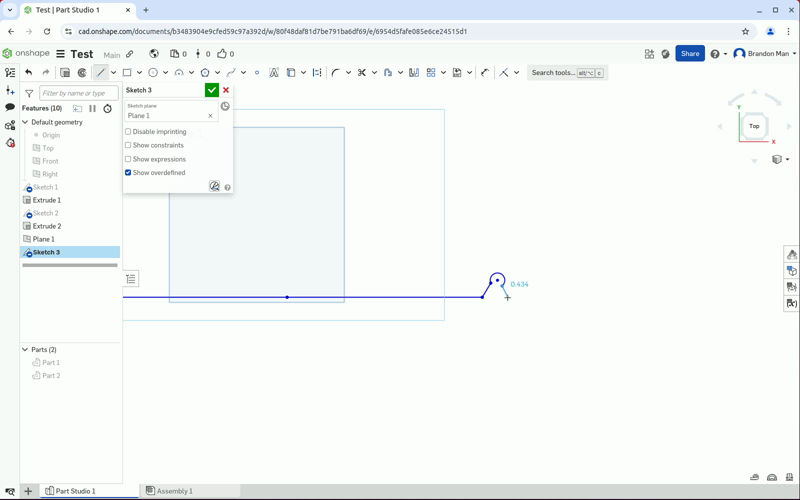
scroll(6)
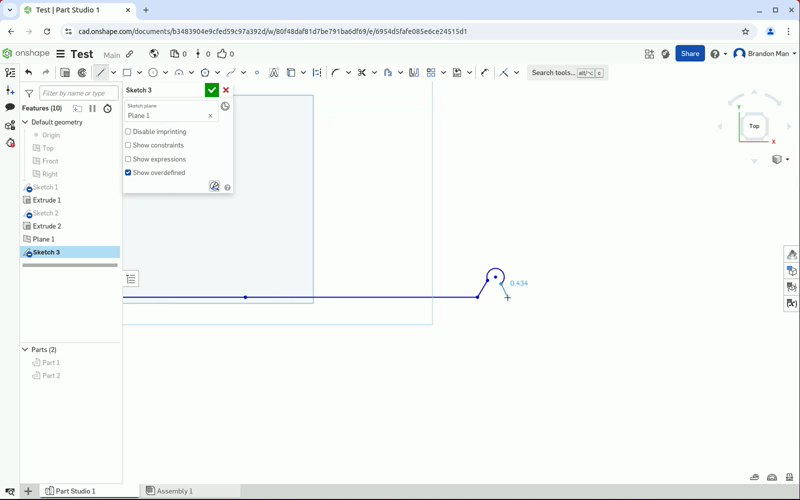
scroll(6)
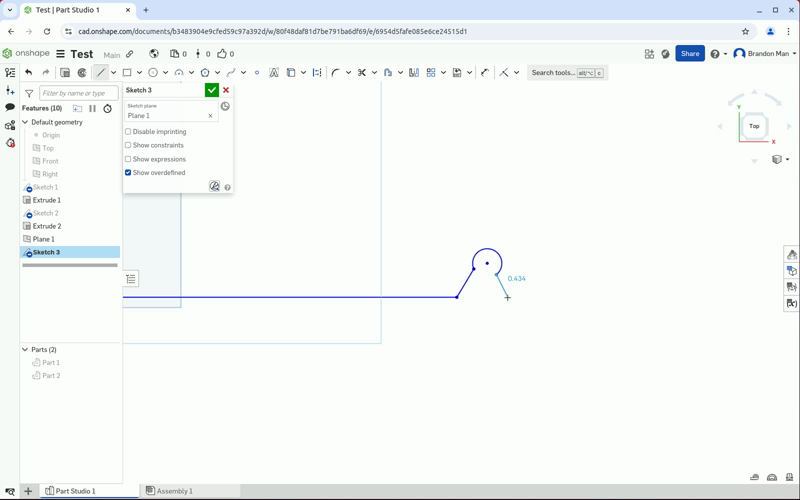
click(507, 297)
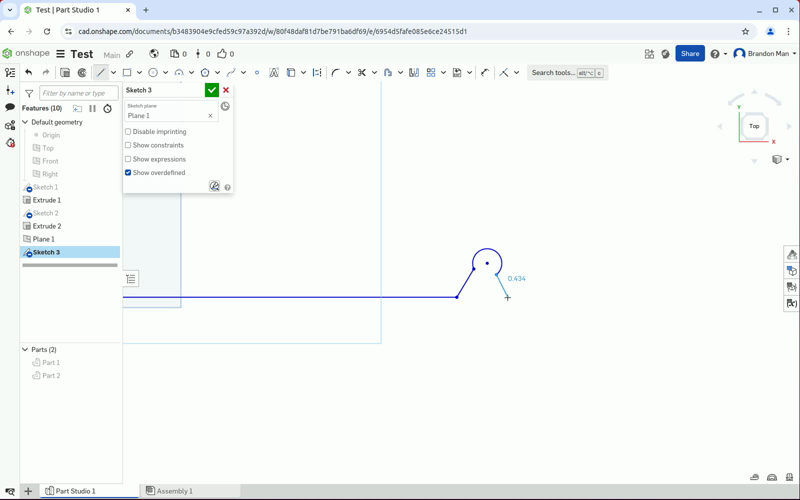
scroll(-6)
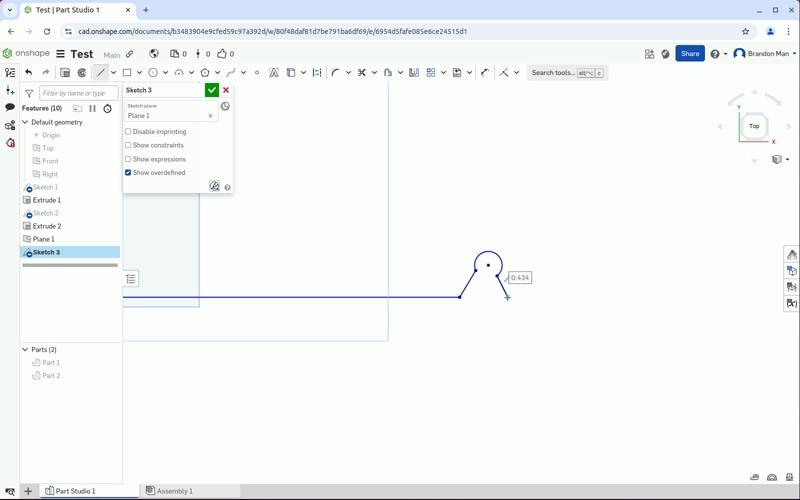
scroll(-6)
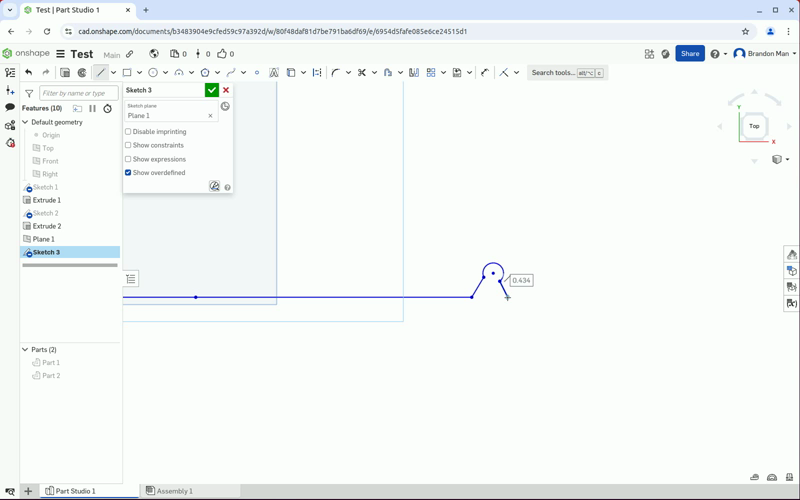
scroll(-6)
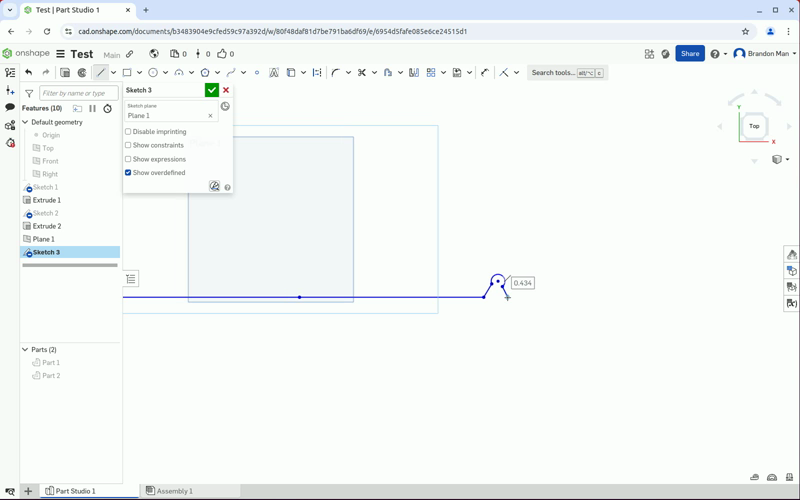
scroll(-6)
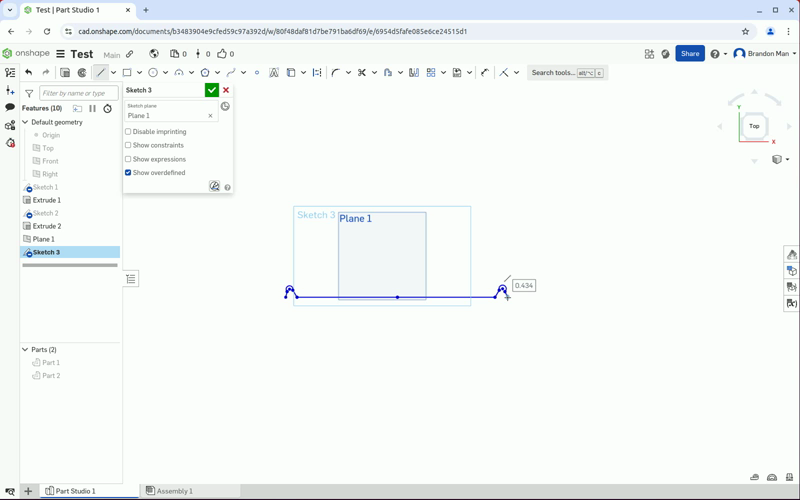
scroll(-6)
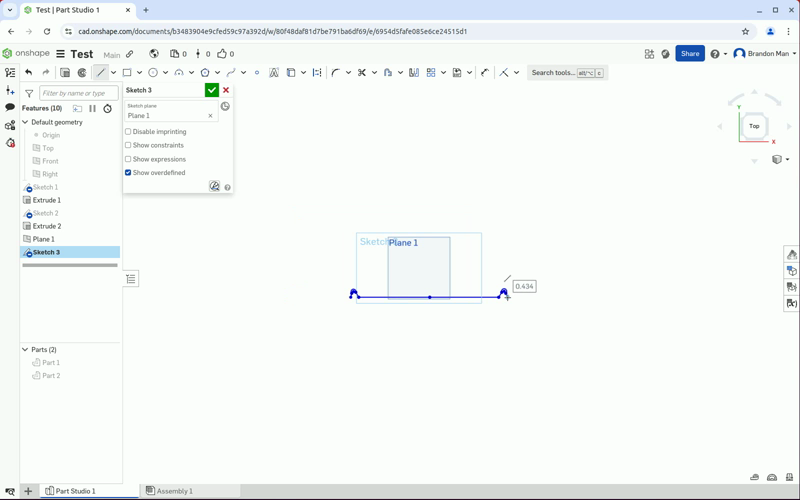
scroll(-6)
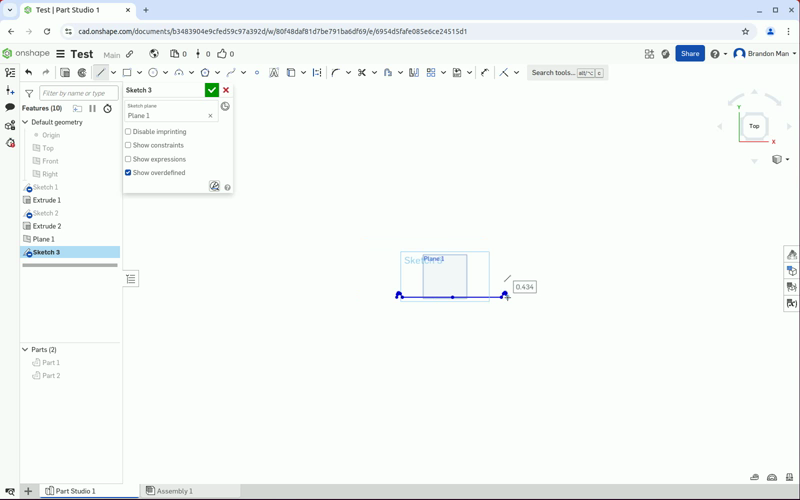
scroll(-6)
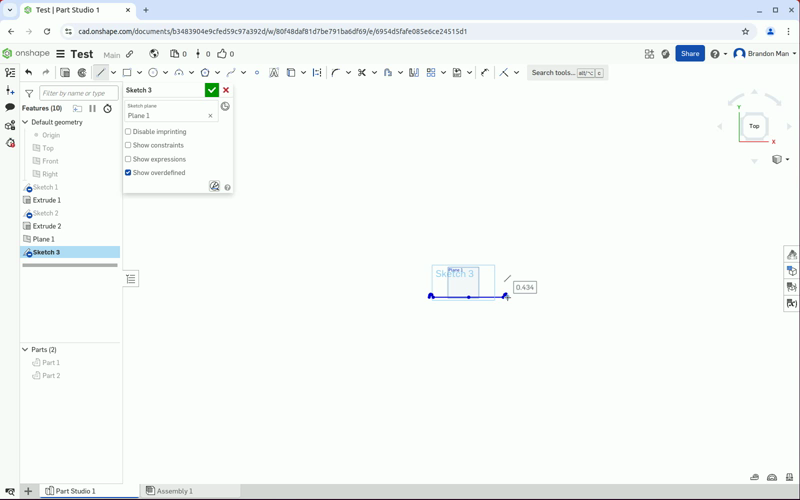
key_up(shift)
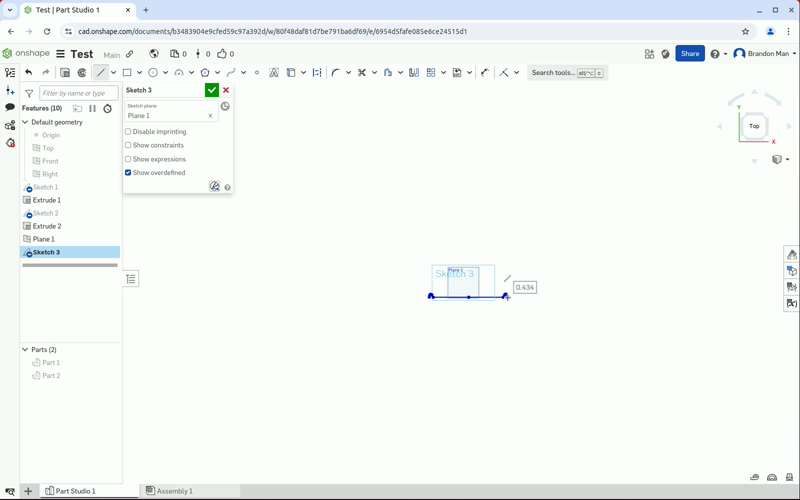
key(esc)
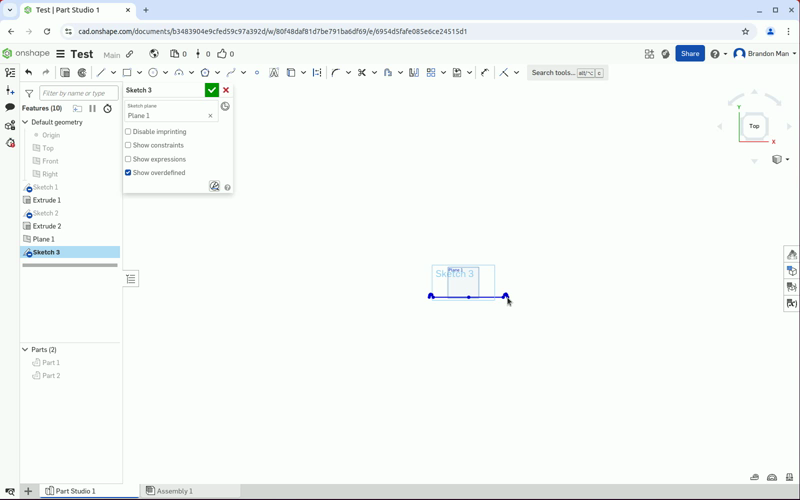
key(a)
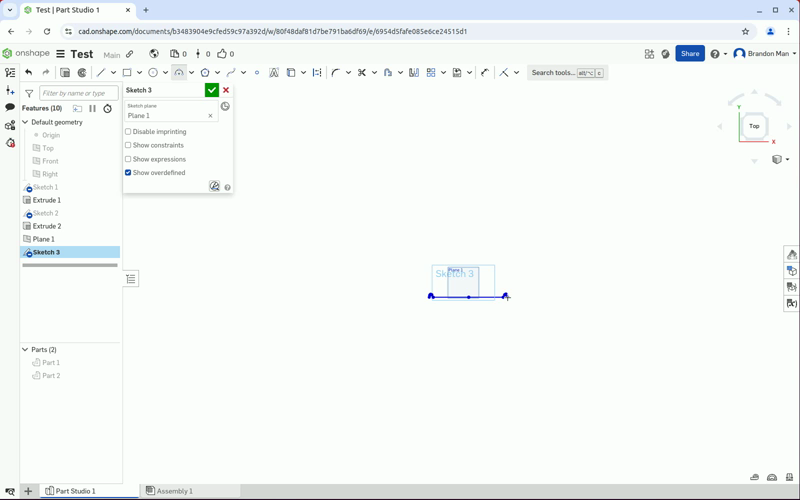
mouse_move(507, 297)
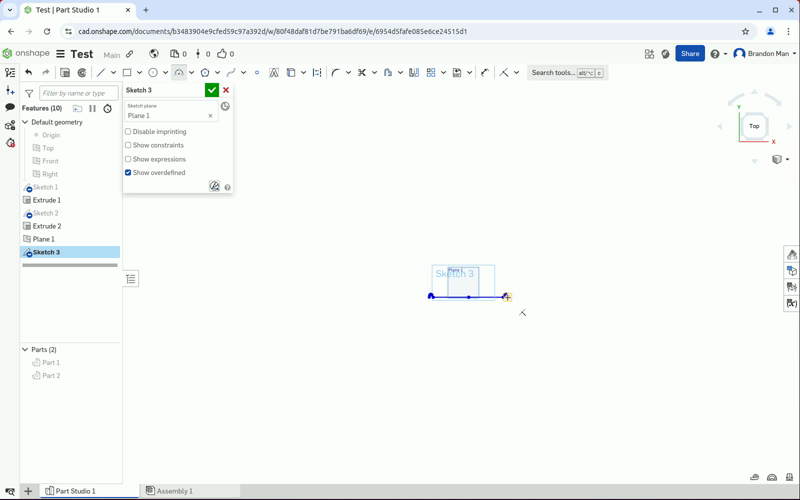
scroll(6)
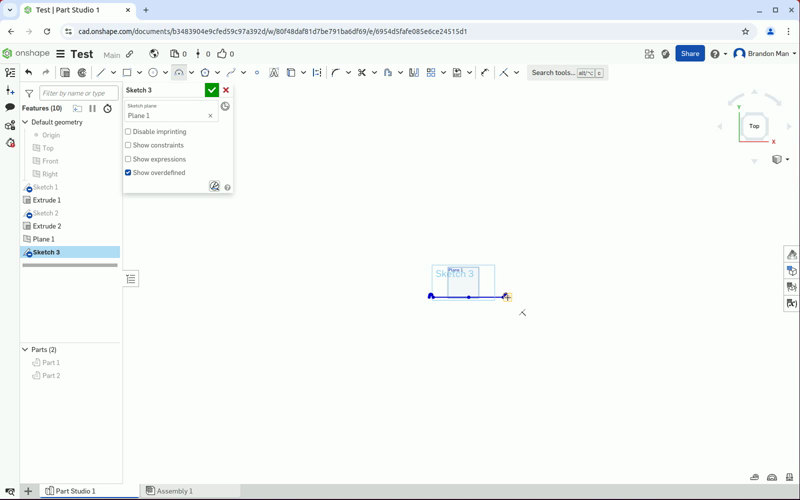
scroll(6)
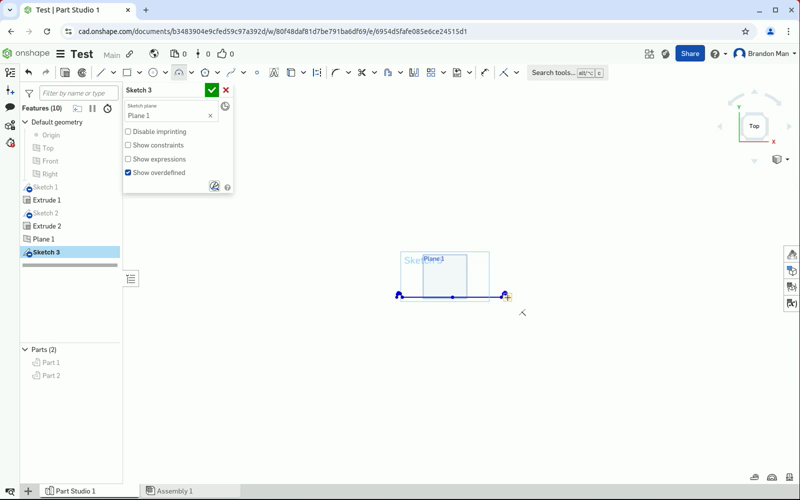
scroll(6)
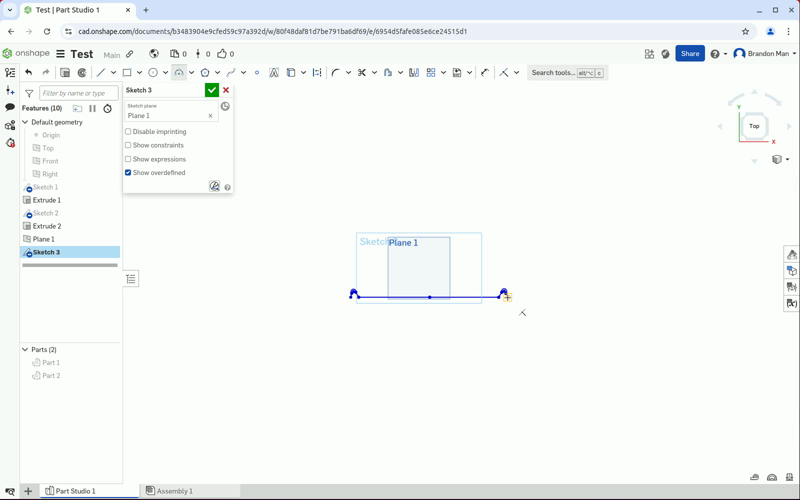
scroll(6)
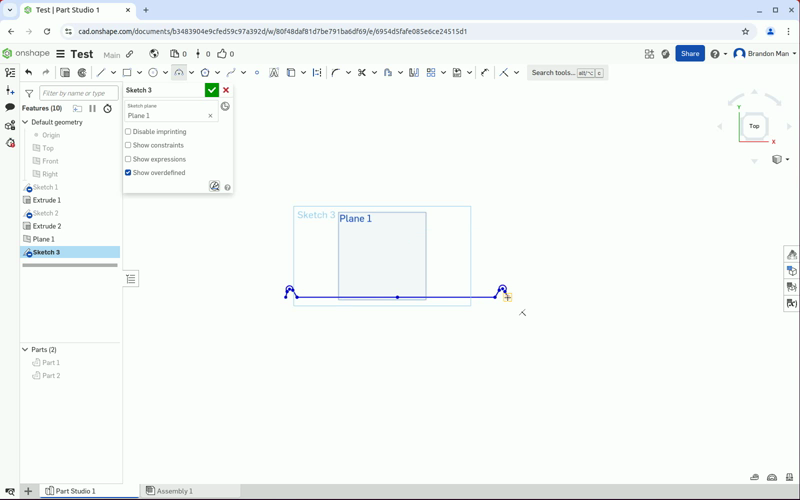
scroll(6)
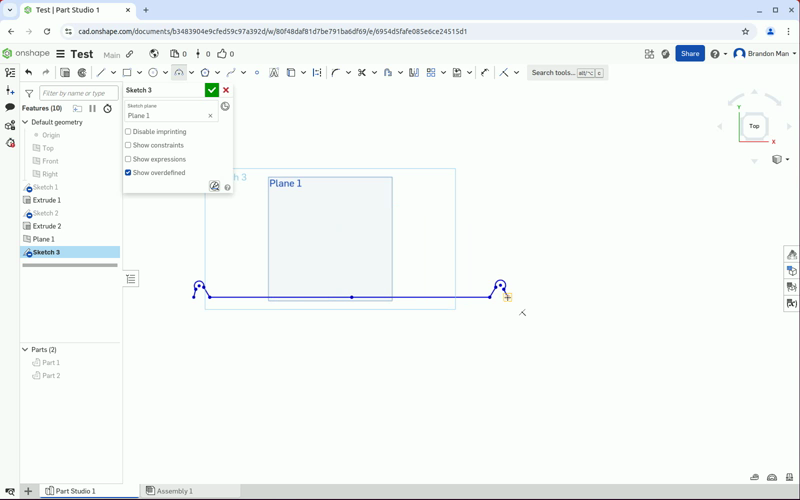
scroll(6)
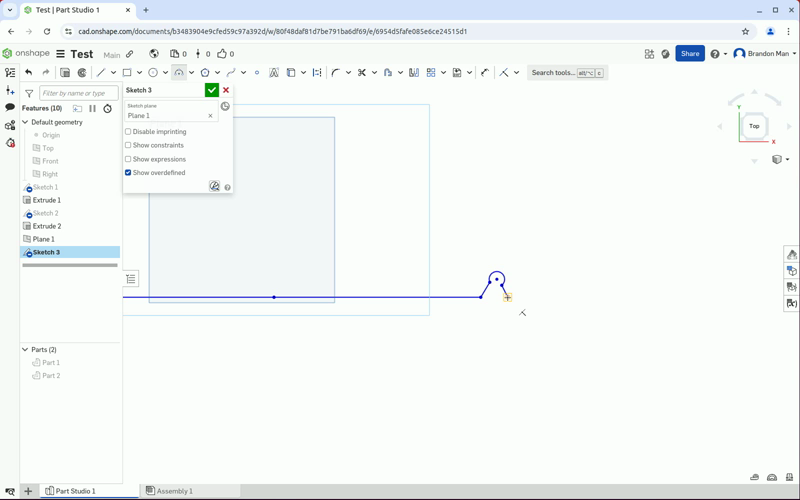
scroll(6)
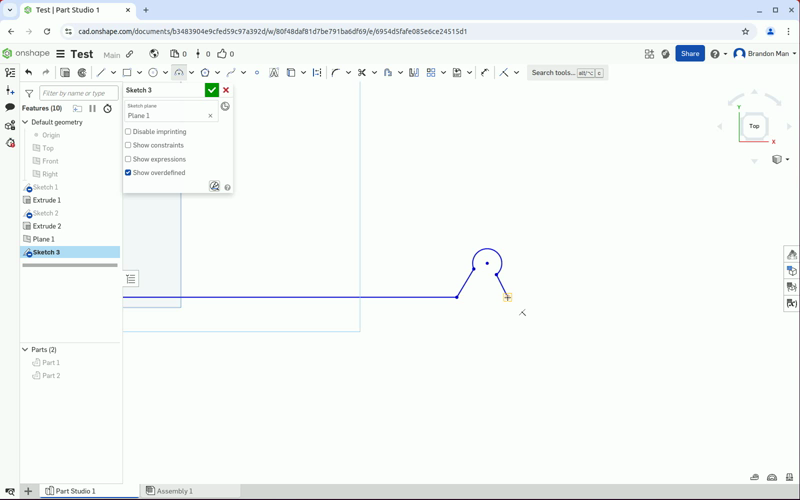
click(507, 297)
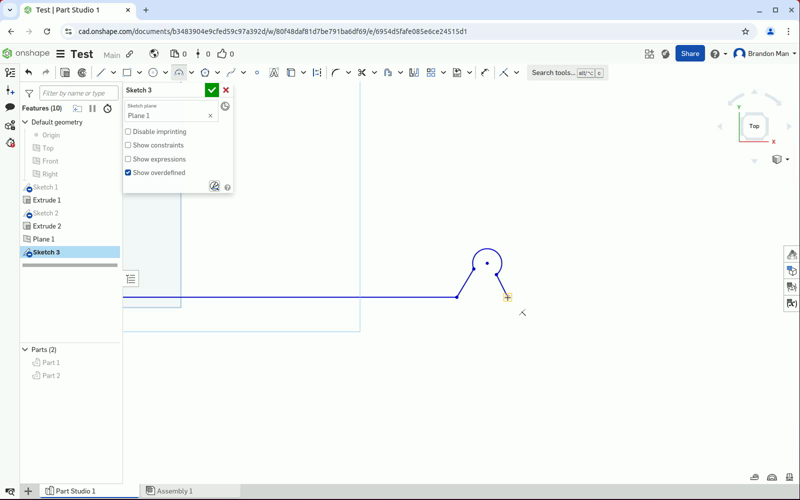
scroll(-6)
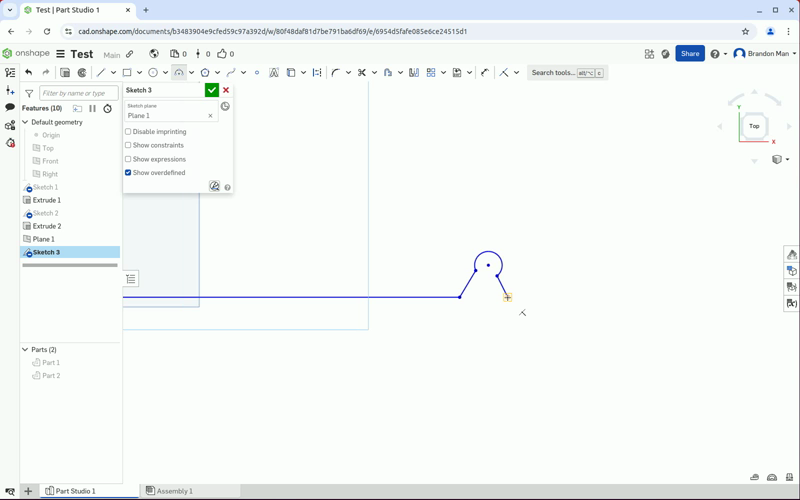
scroll(-6)
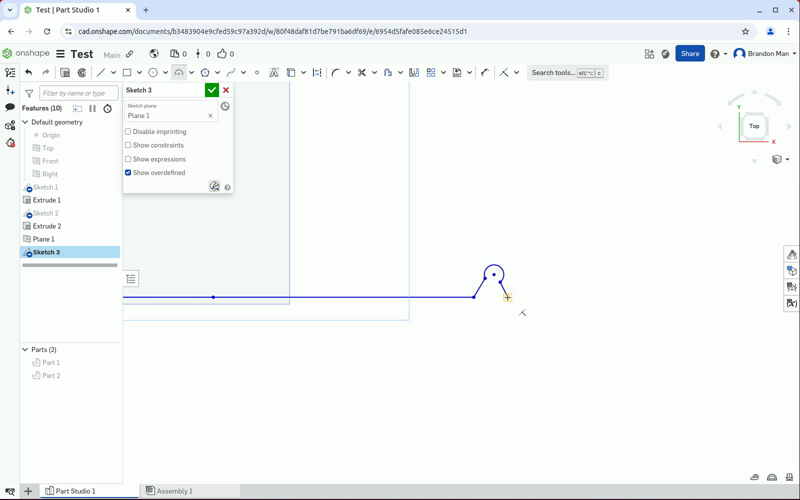
scroll(-6)
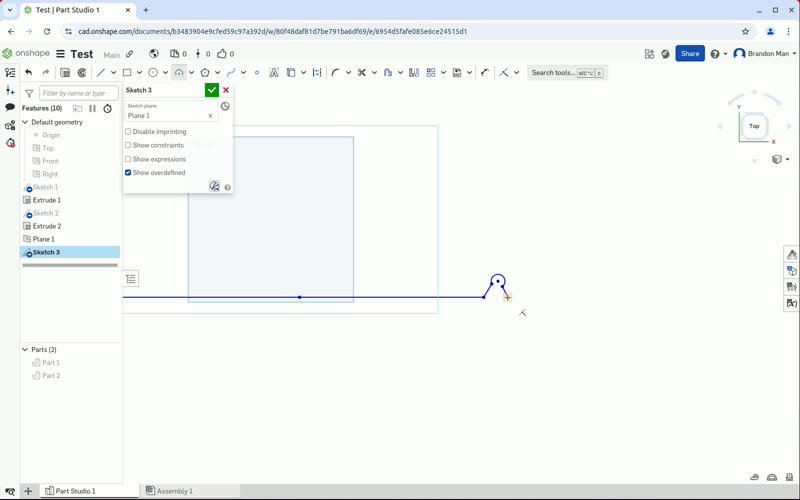
scroll(-6)
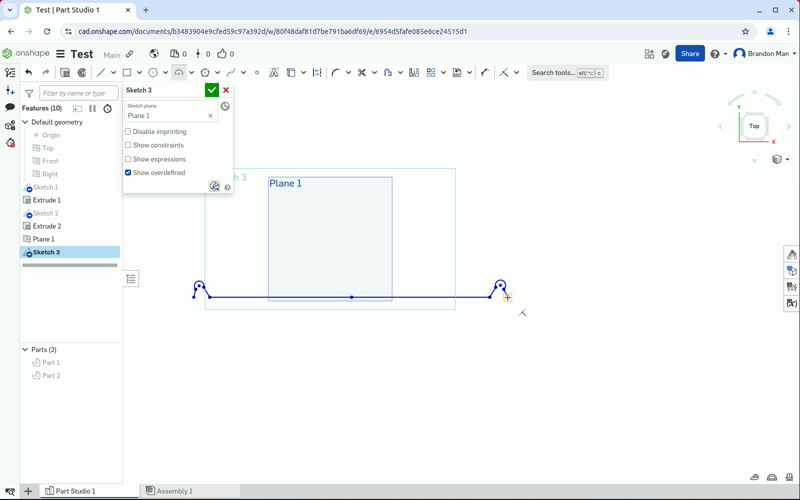
scroll(-6)
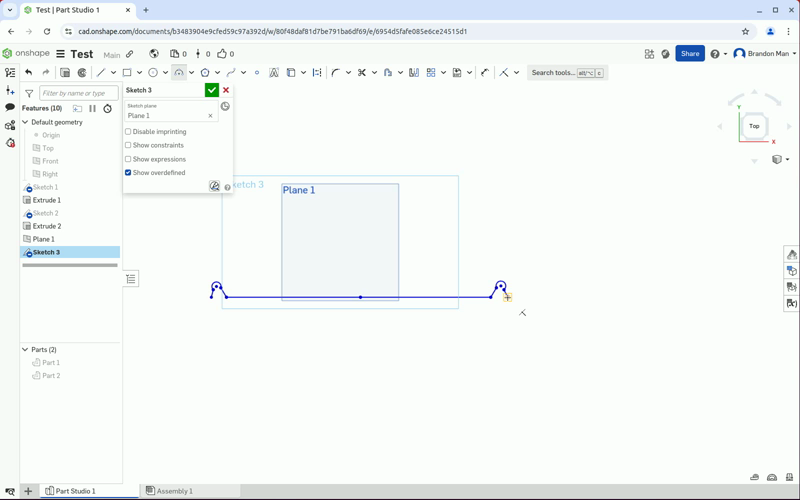
scroll(-6)
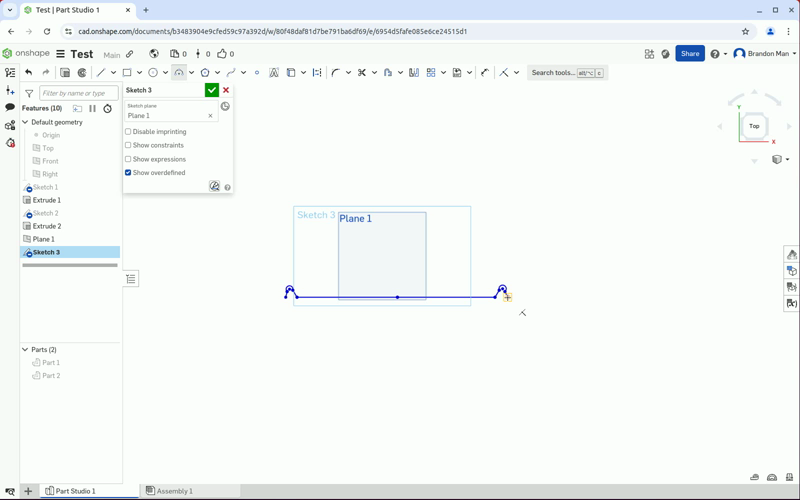
scroll(-6)
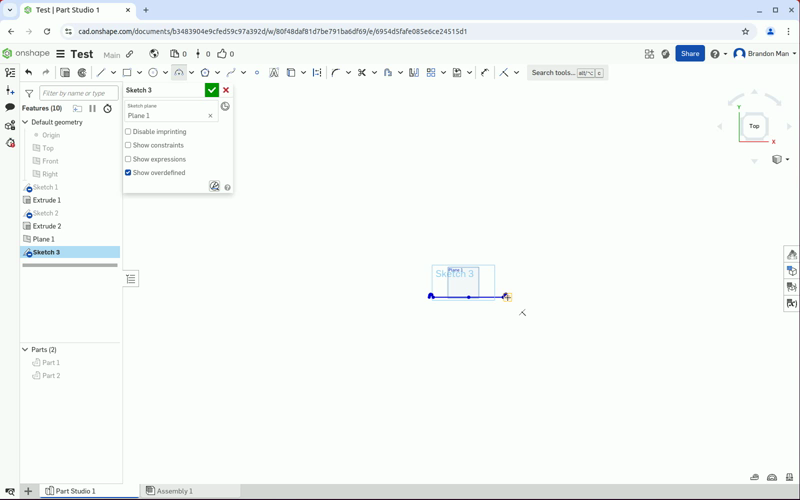
key_down(shift)
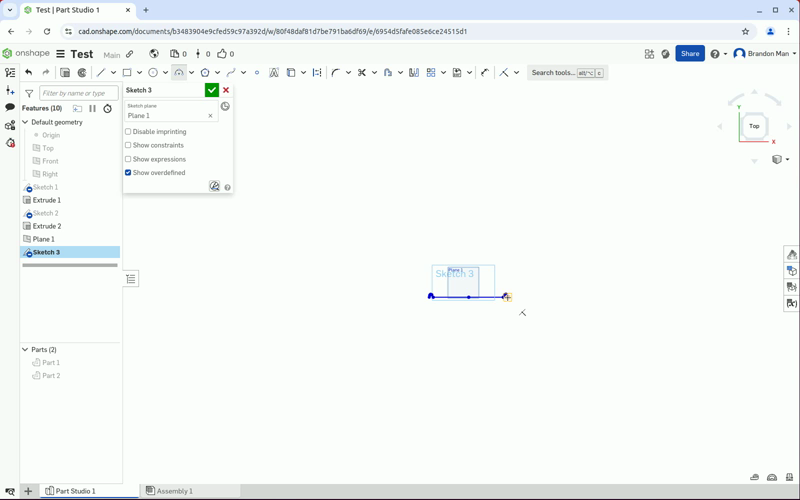
mouse_move(505, 291)
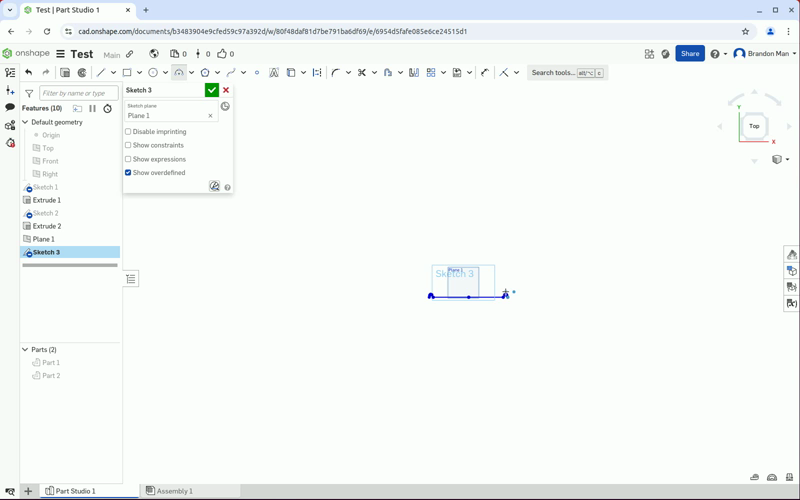
scroll(6)
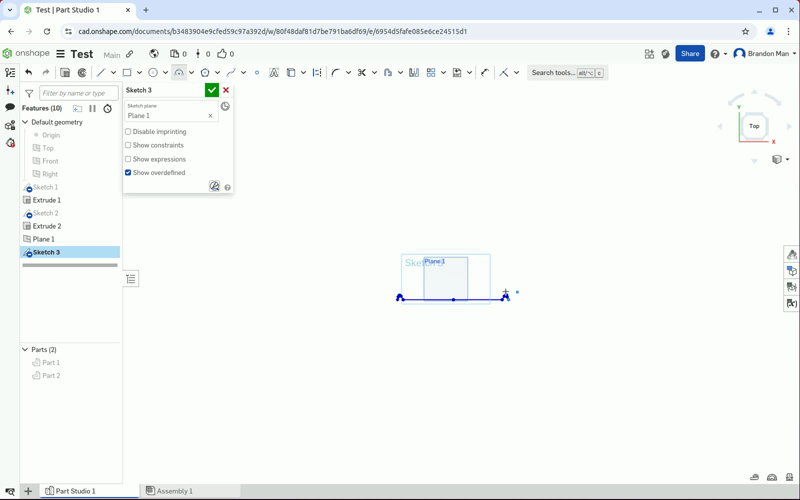
scroll(6)
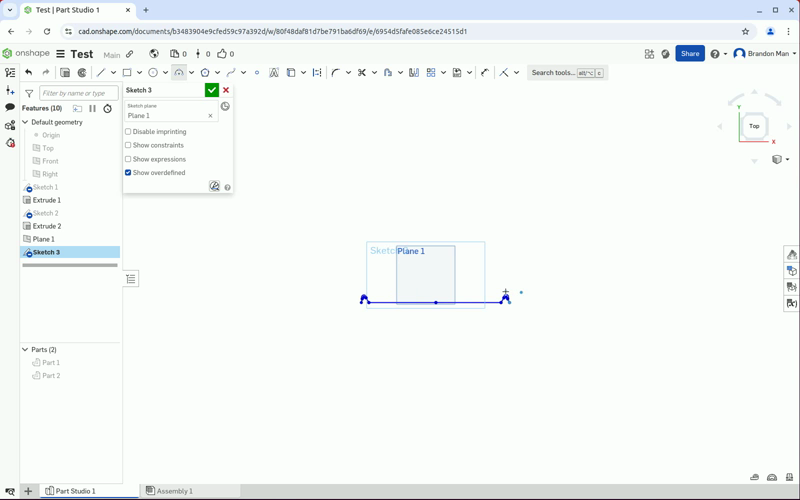
scroll(6)
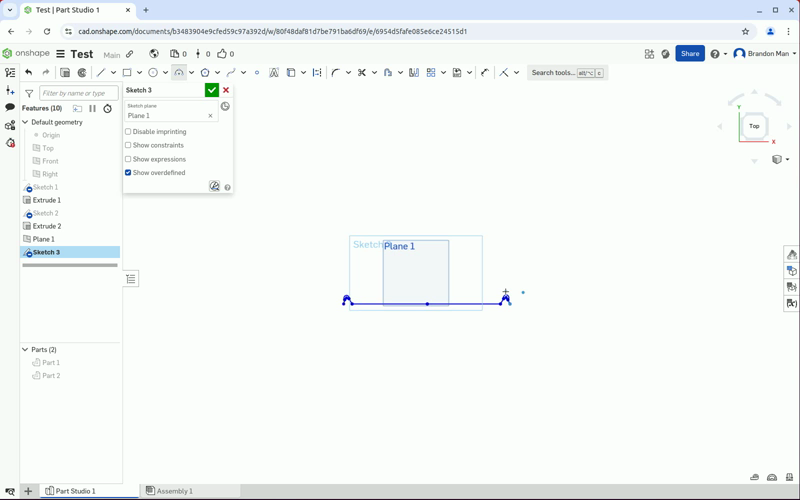
scroll(6)
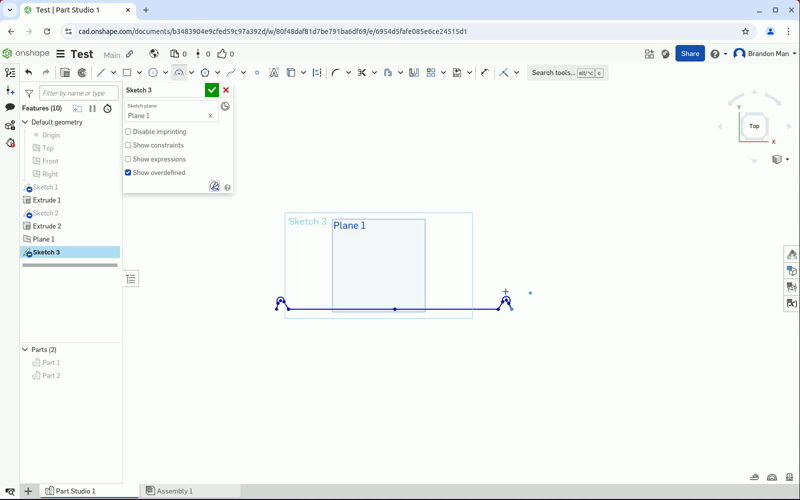
scroll(6)
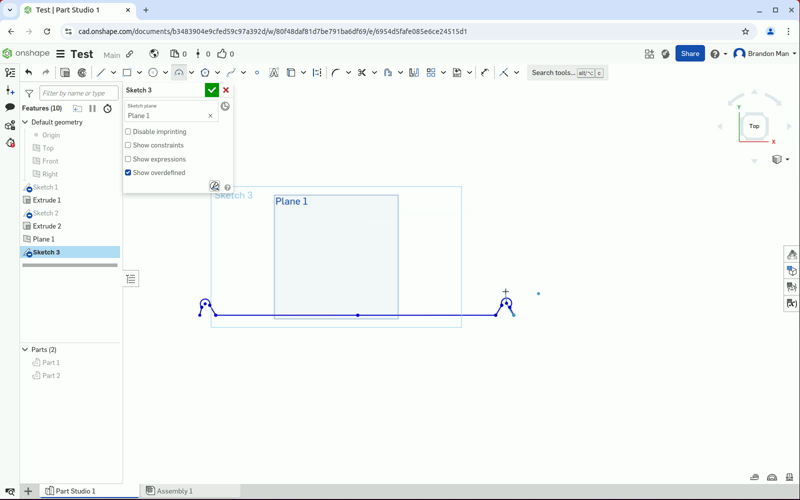
scroll(6)
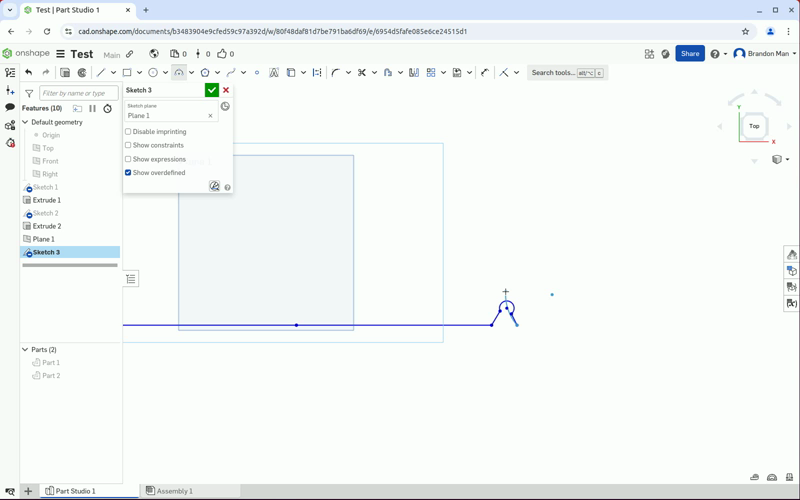
scroll(6)
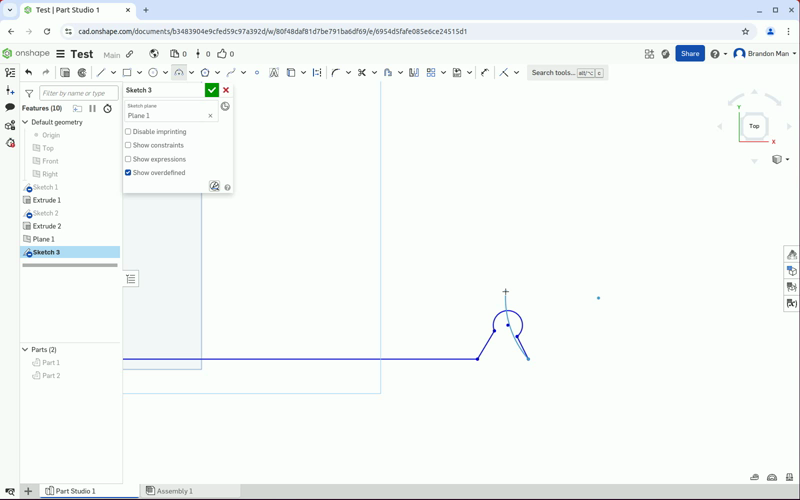
click(505, 291)
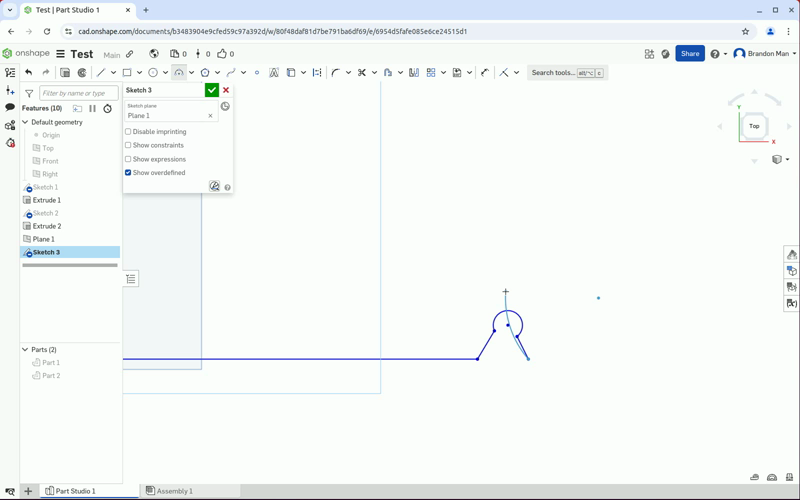
scroll(-6)
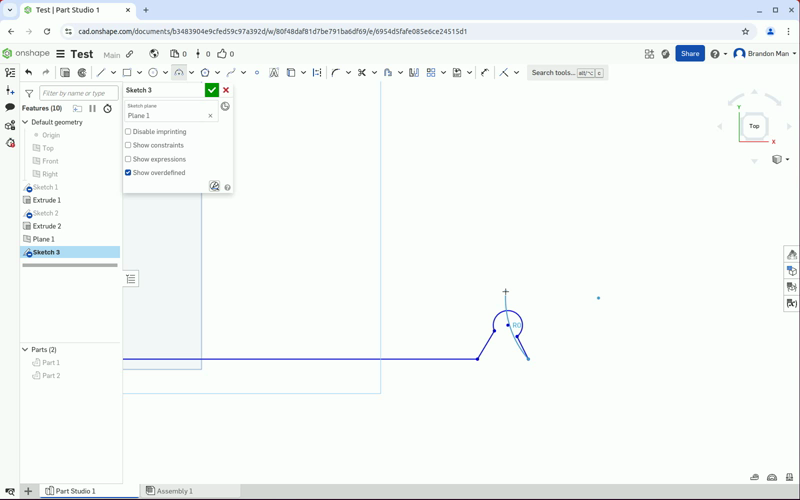
scroll(-6)
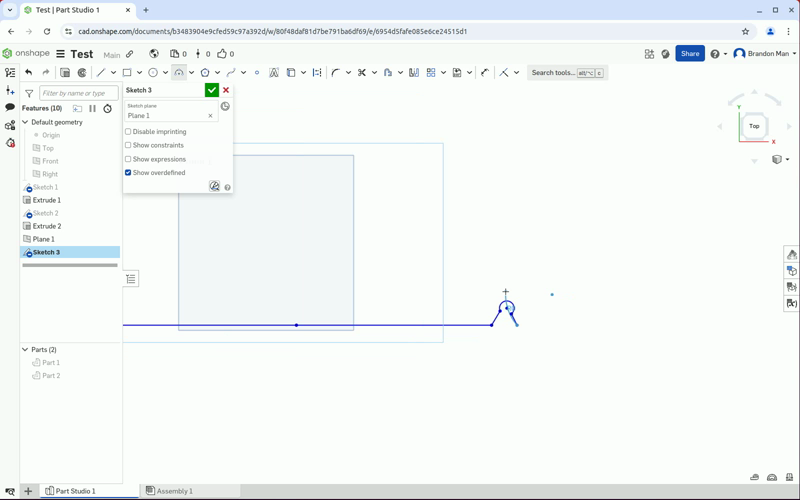
scroll(-6)
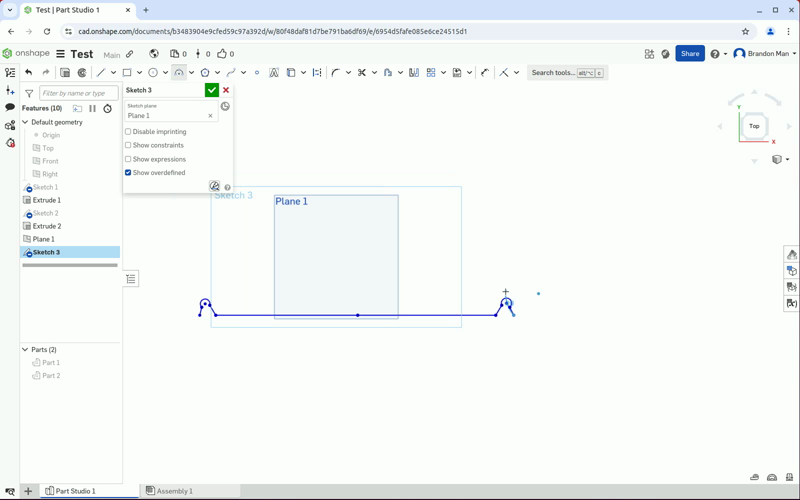
scroll(-6)
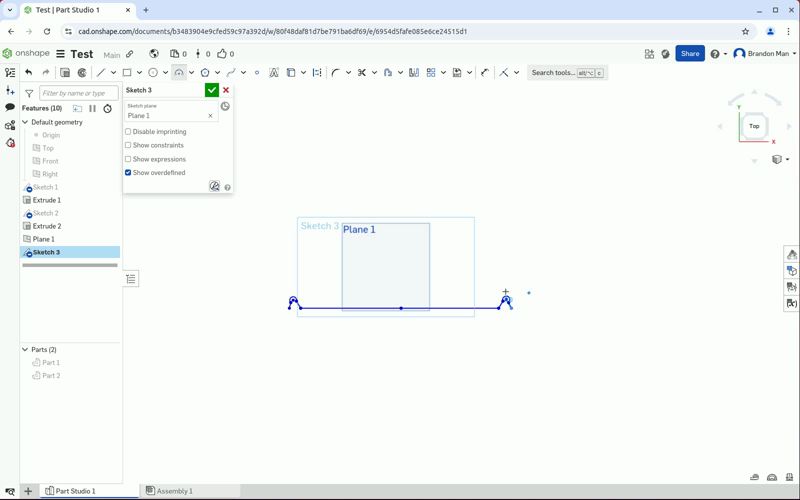
scroll(-6)
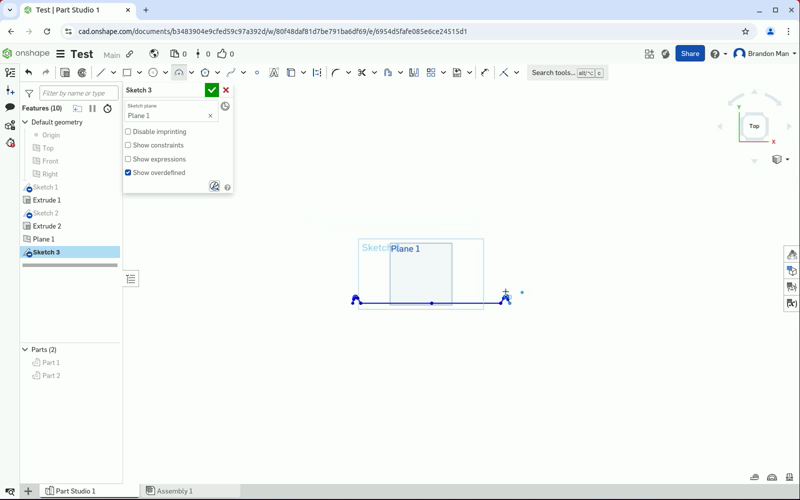
scroll(-6)
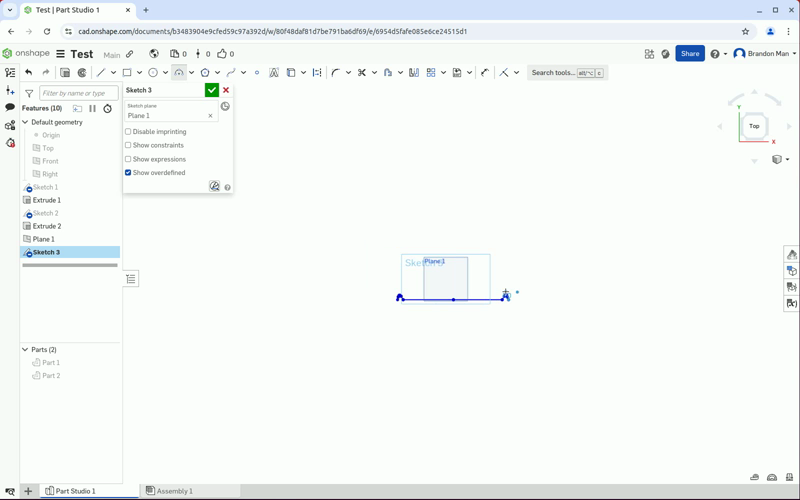
scroll(-6)
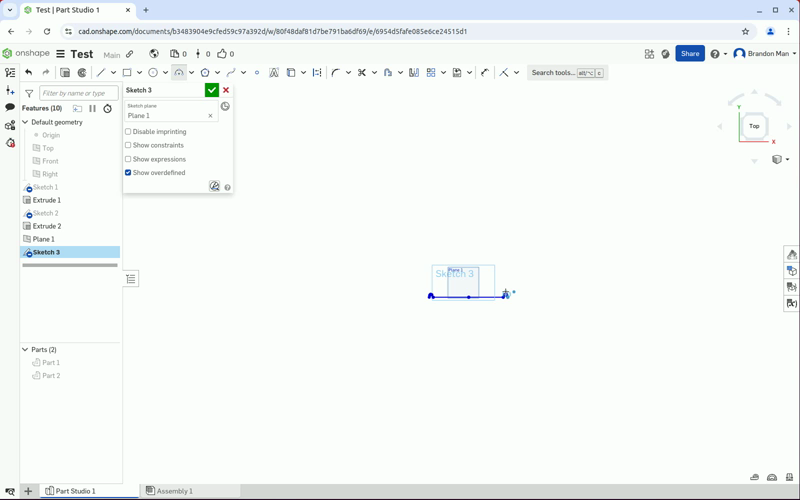
mouse_move(508, 293)
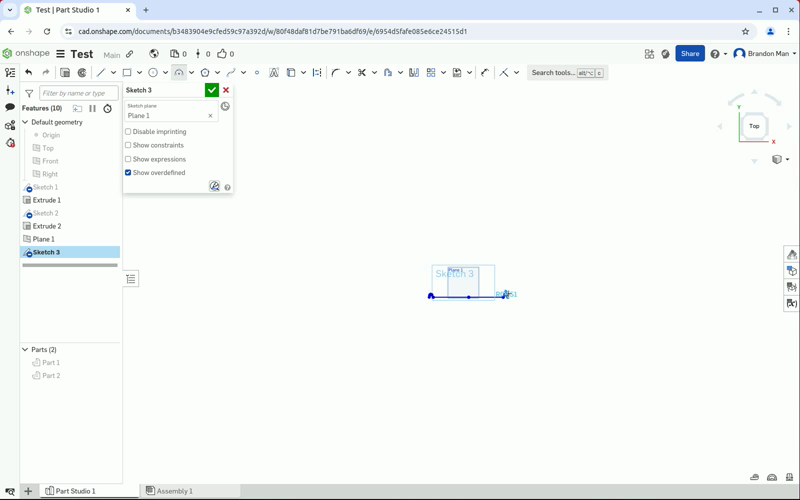
scroll(6)
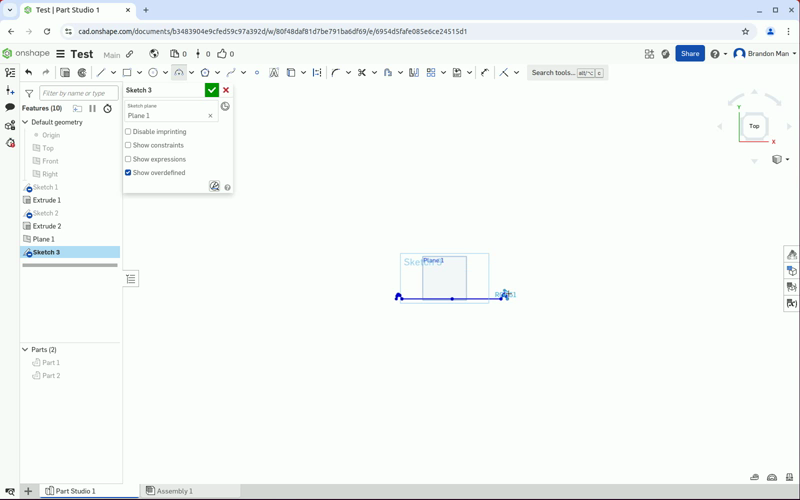
scroll(6)
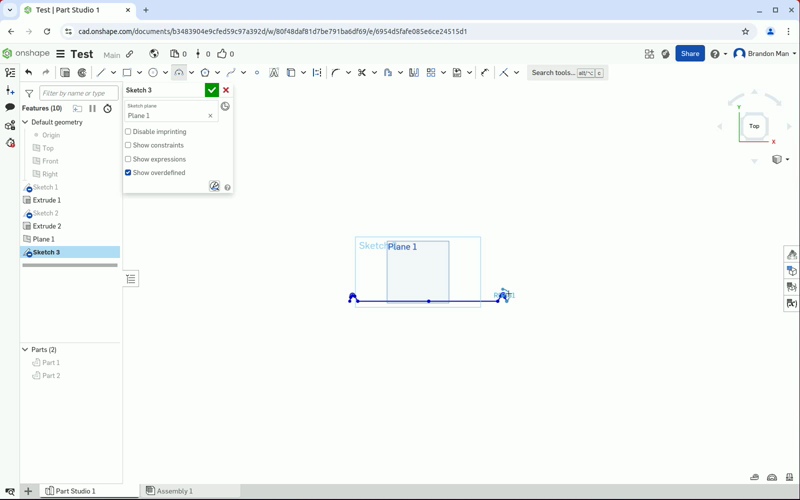
scroll(6)
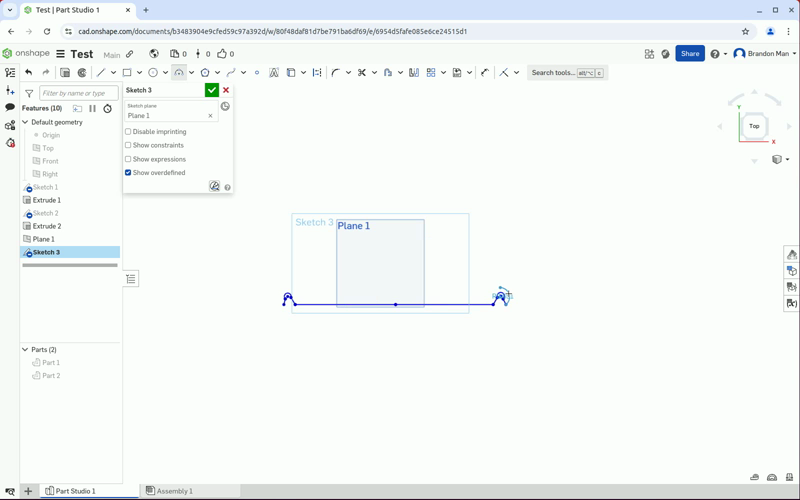
scroll(6)
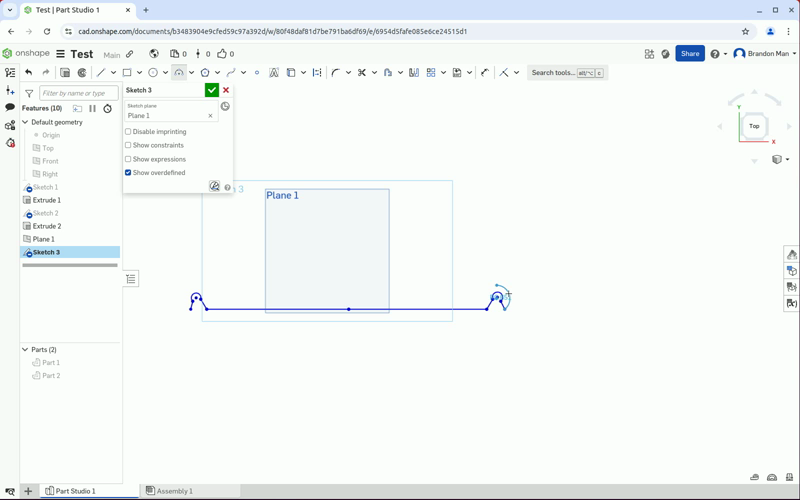
scroll(6)
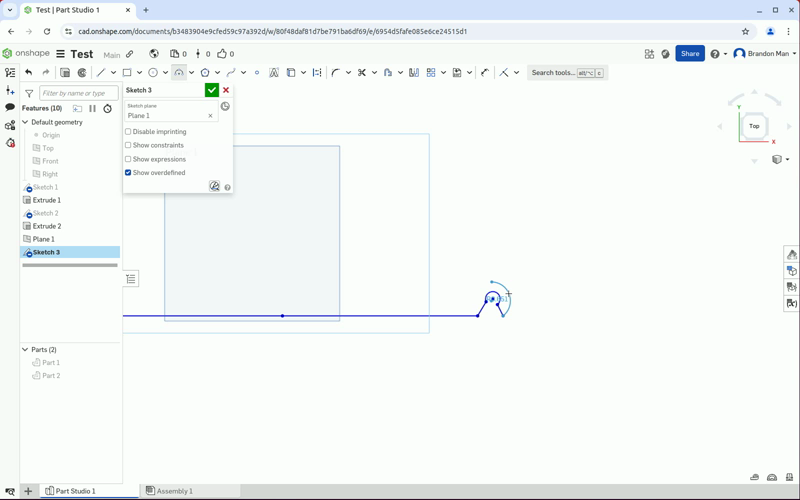
scroll(6)
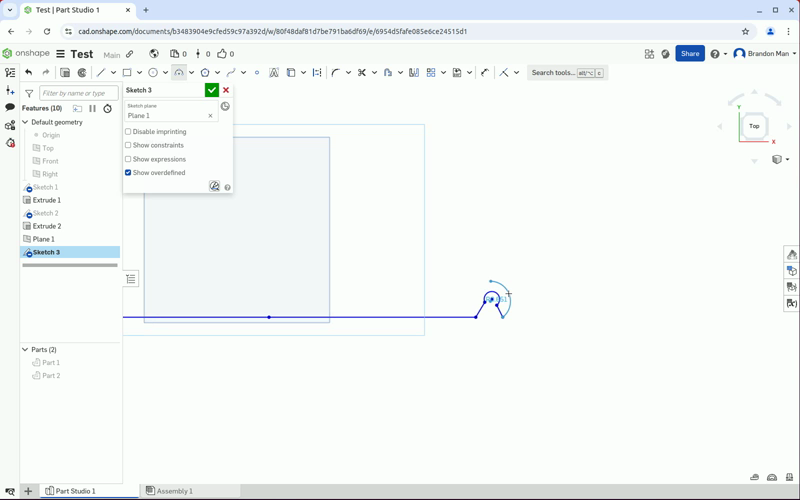
scroll(6)
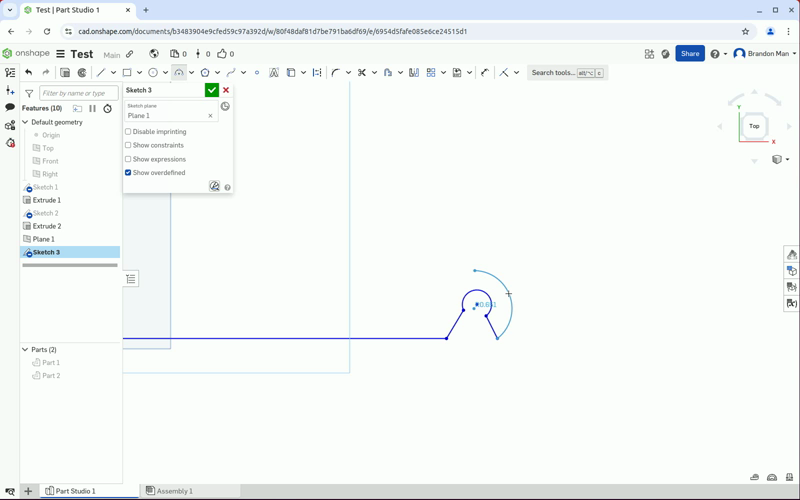
click(508, 293)
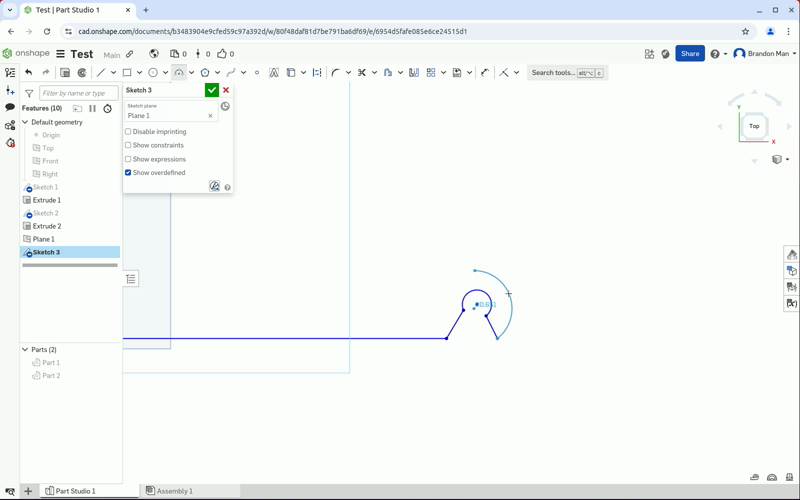
scroll(-6)
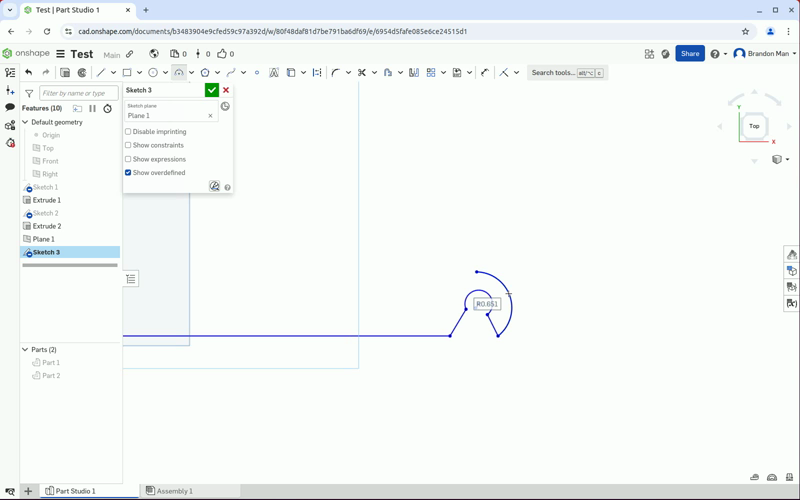
scroll(-6)
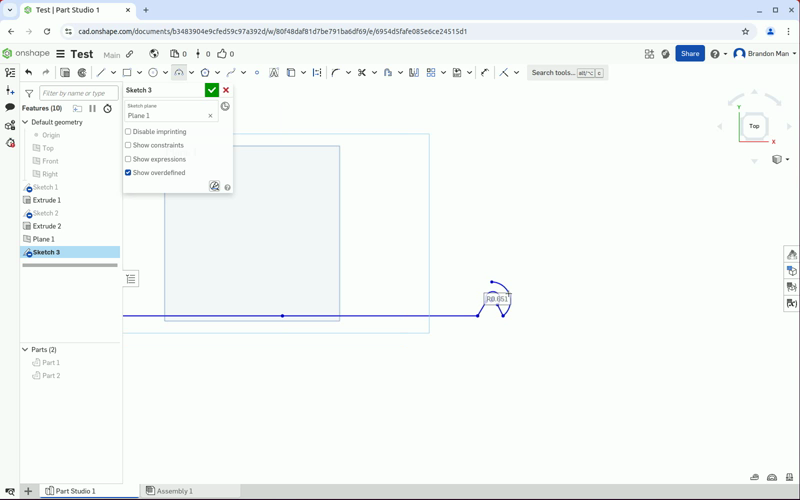
scroll(-6)
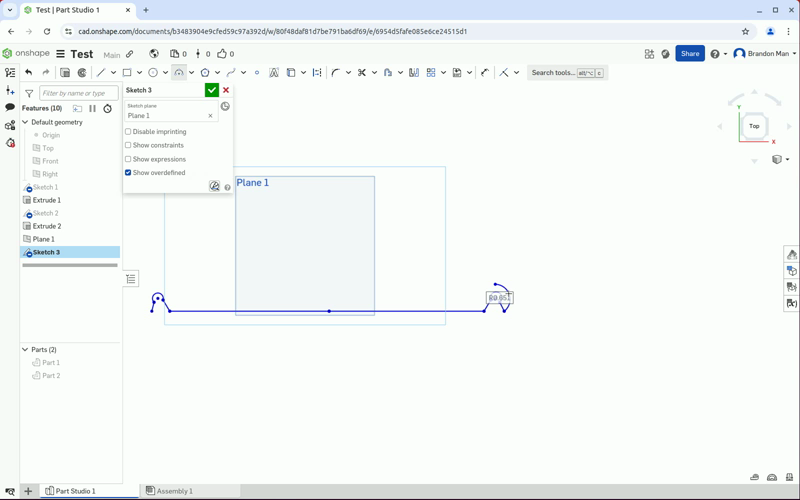
scroll(-6)
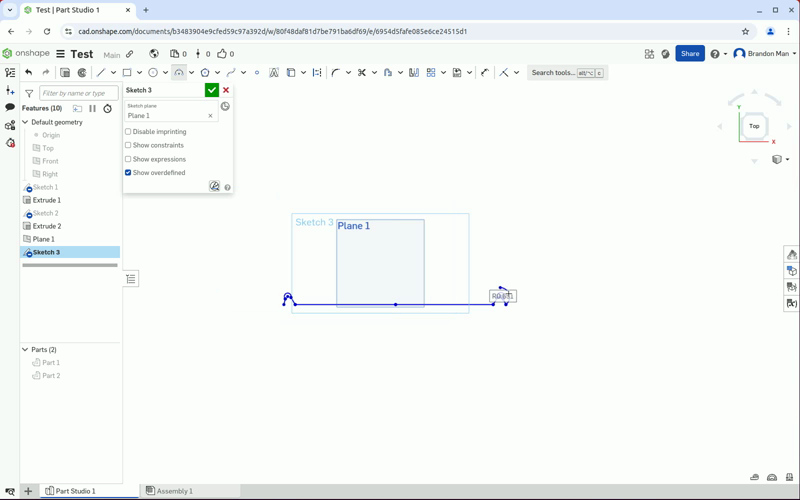
scroll(-6)
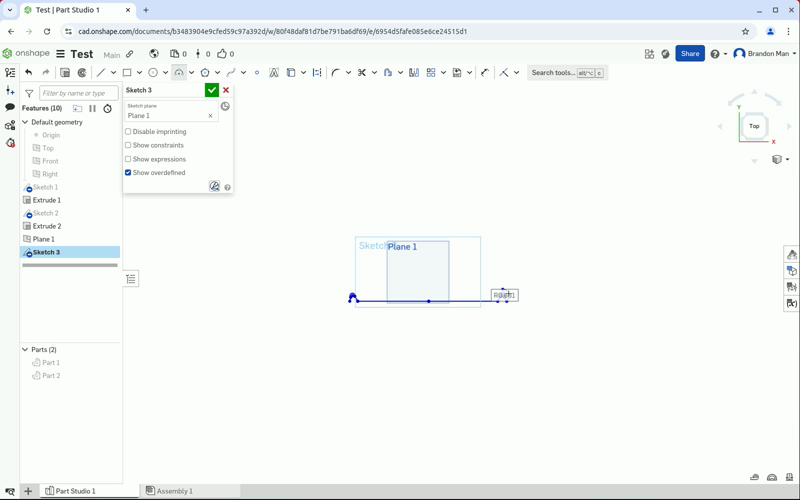
scroll(-6)
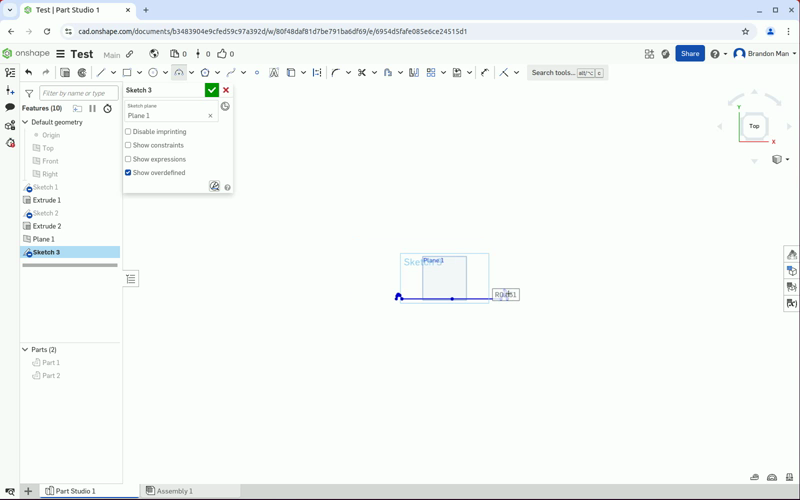
scroll(-6)
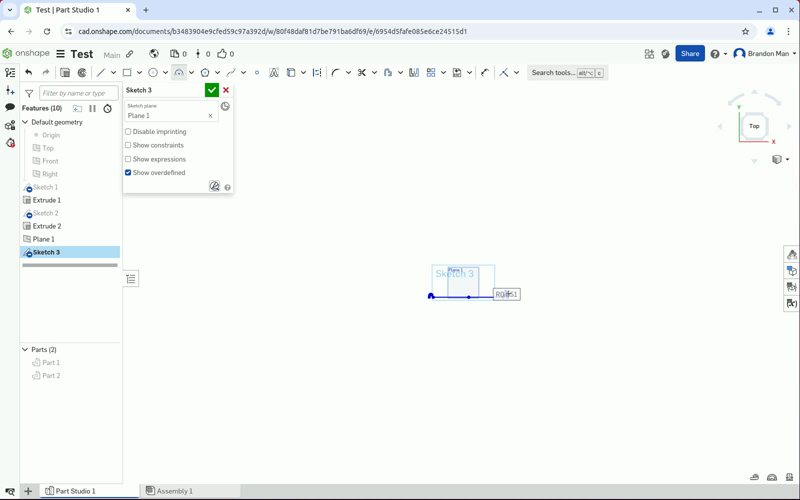
key_up(shift)
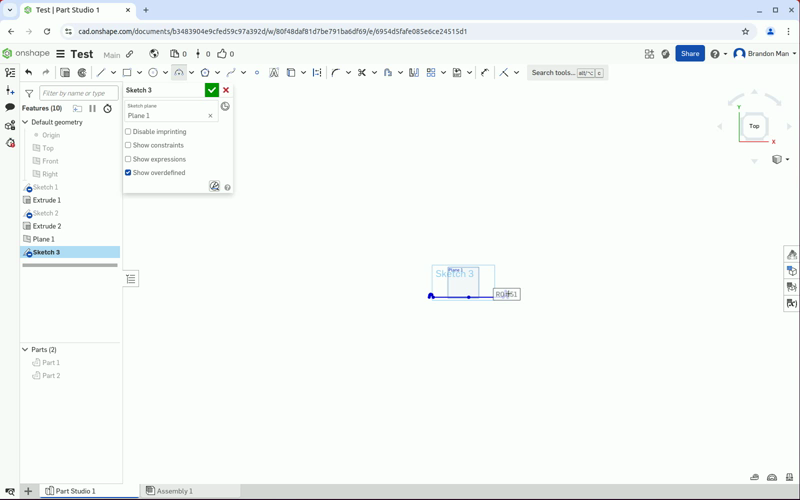
key(esc)
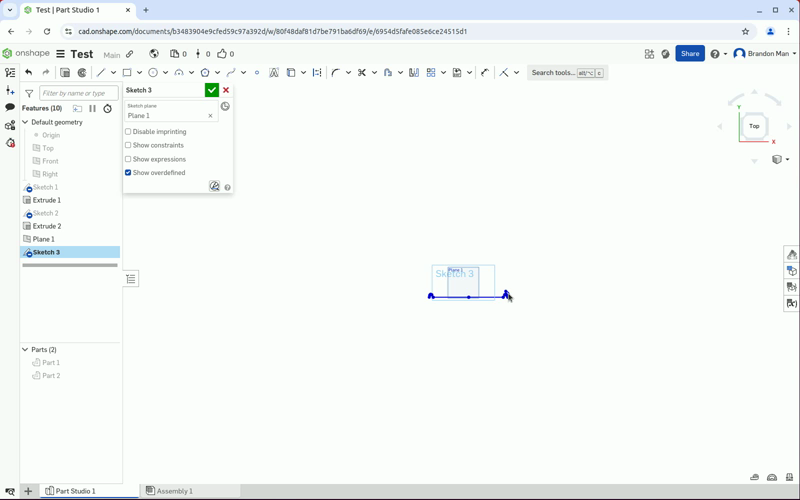
key(l)
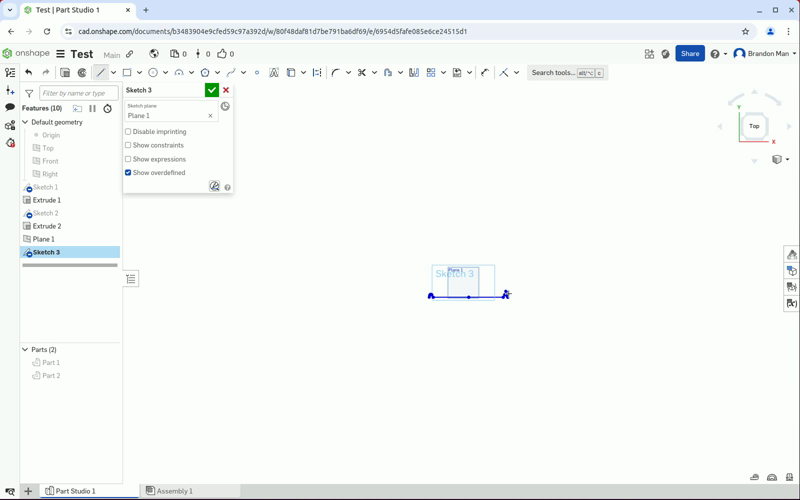
mouse_move(505, 291)
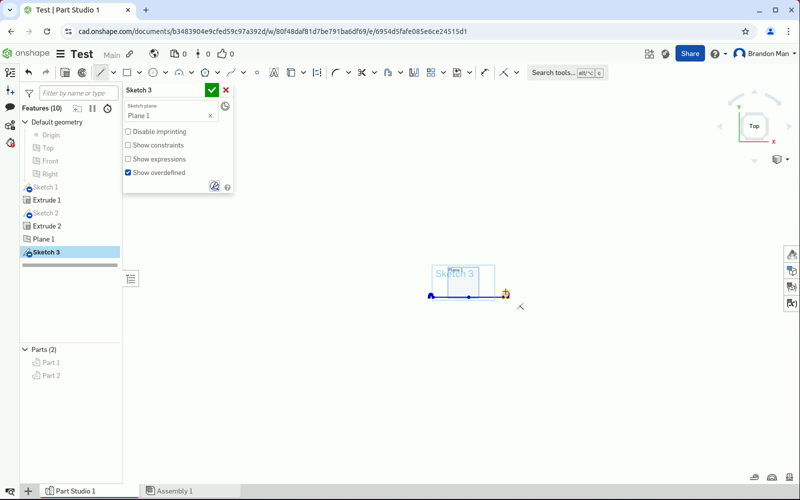
scroll(6)
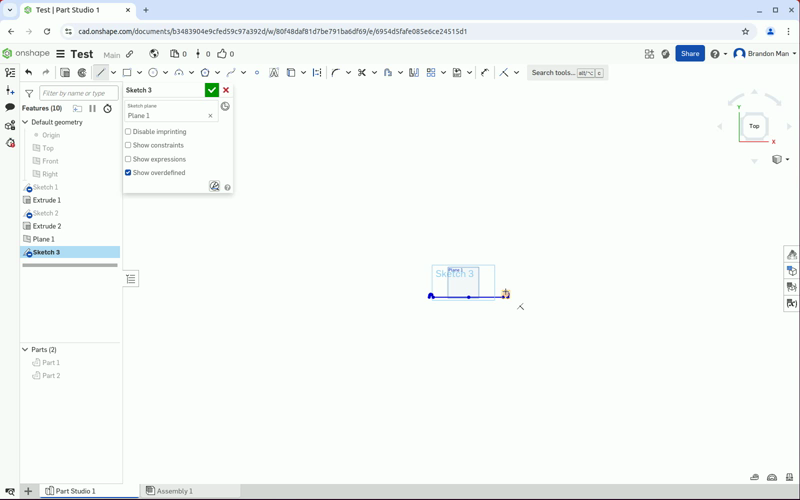
scroll(6)
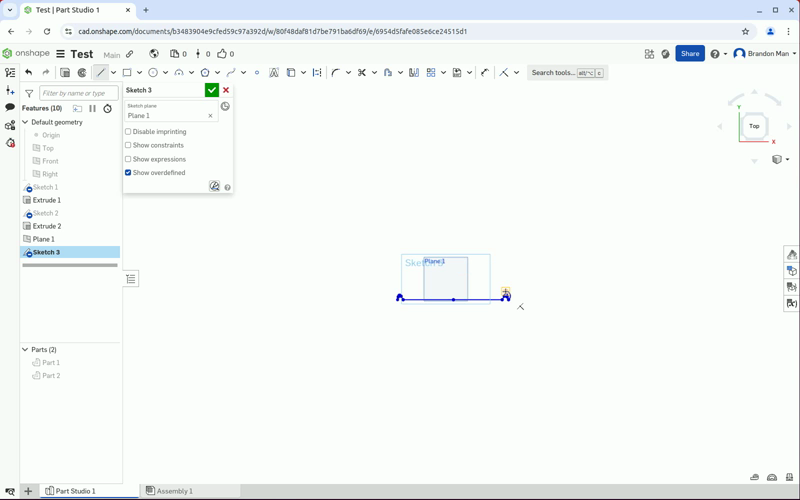
scroll(6)
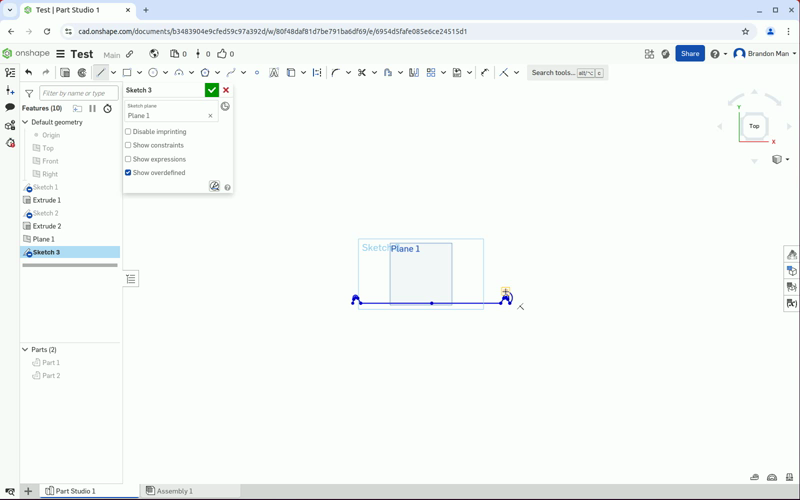
scroll(6)
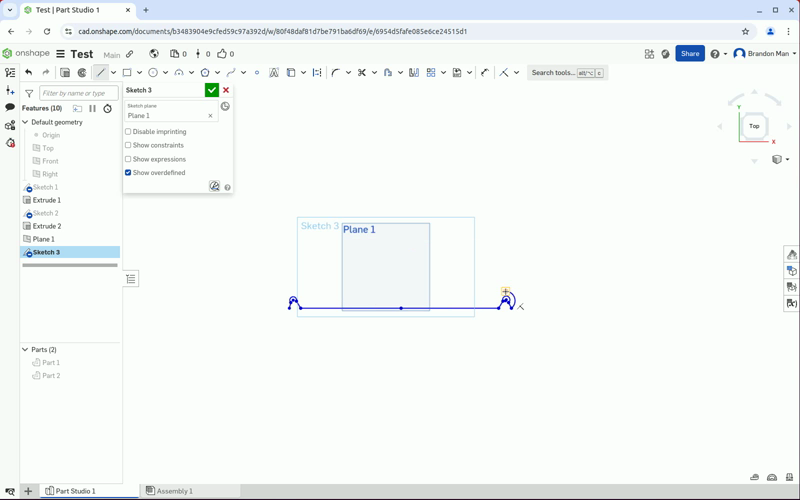
scroll(6)
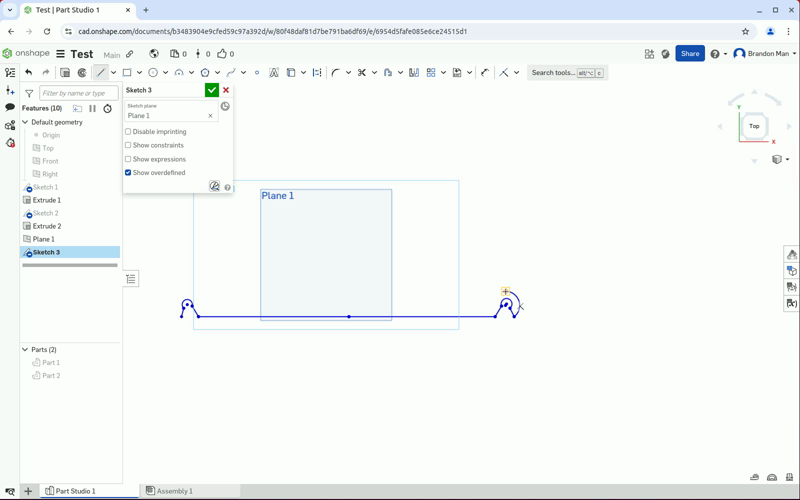
scroll(6)
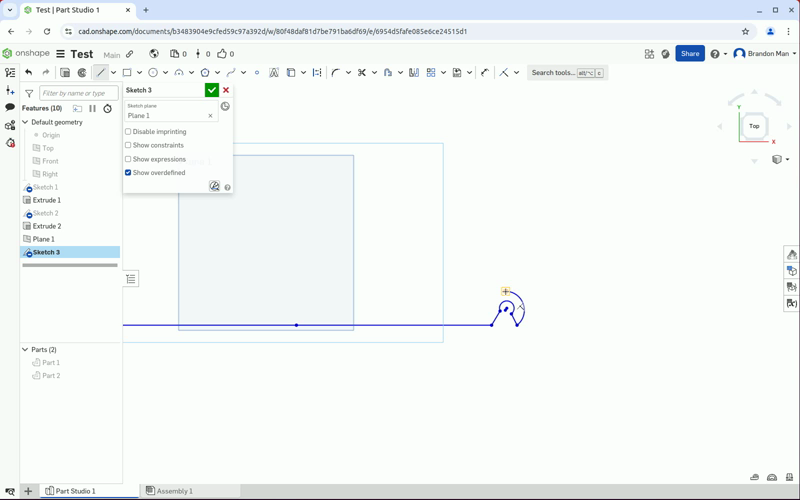
scroll(6)
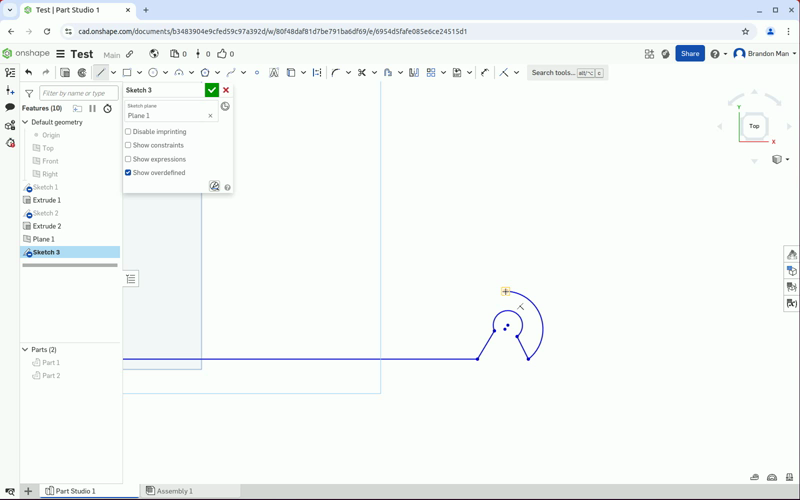
click(505, 291)
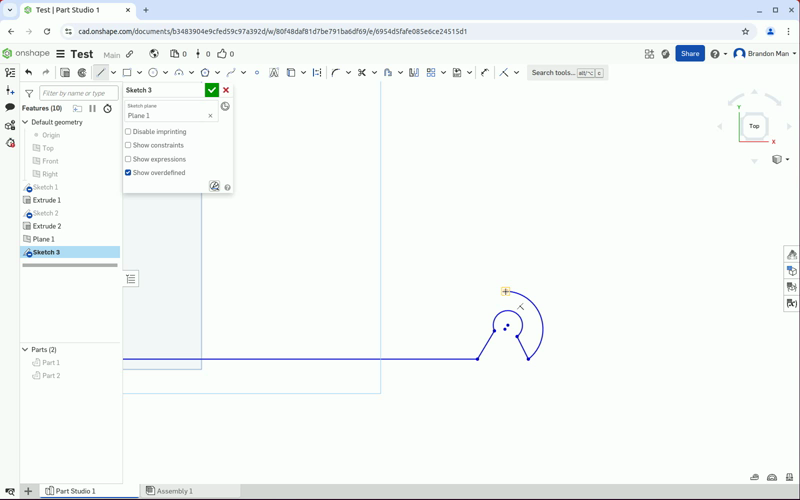
scroll(-6)
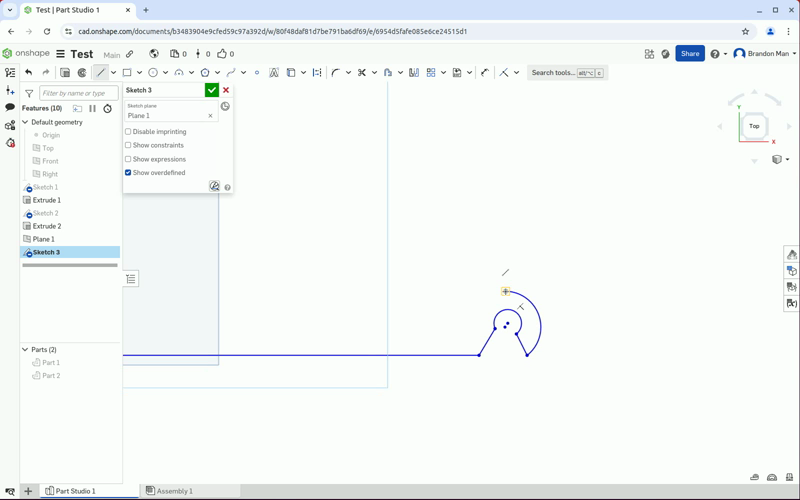
scroll(-6)
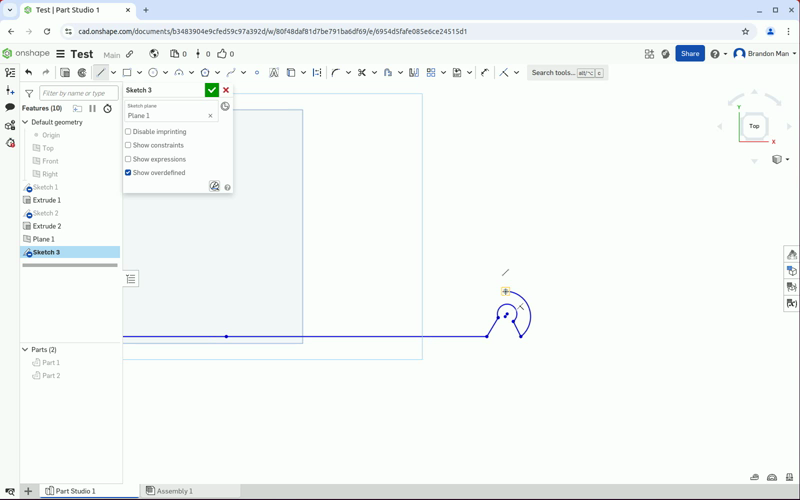
scroll(-6)
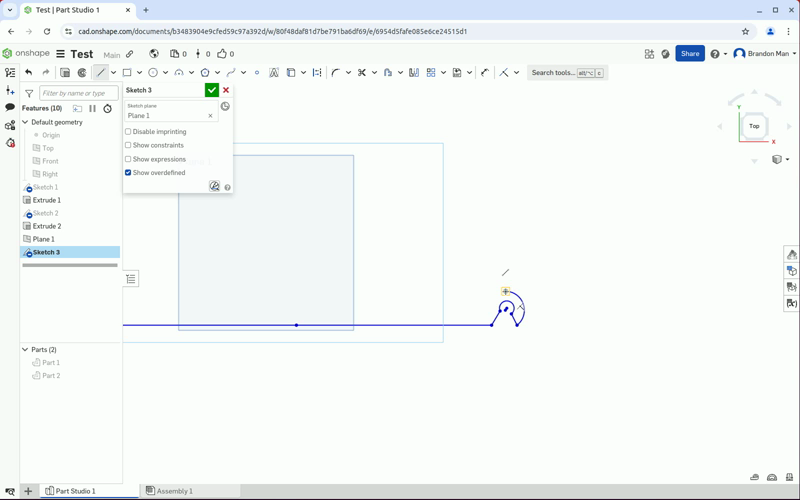
scroll(-6)
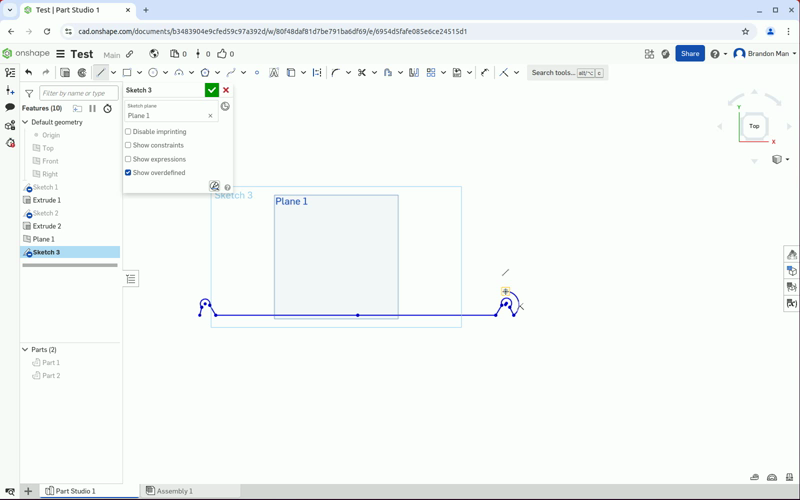
scroll(-6)
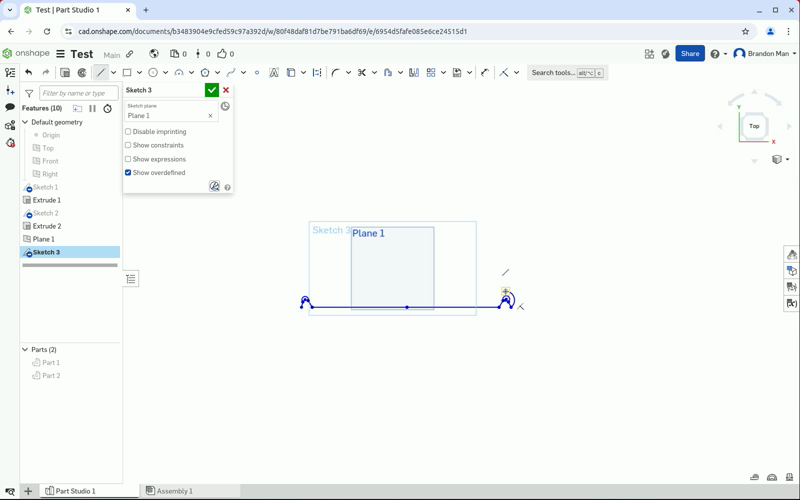
scroll(-6)
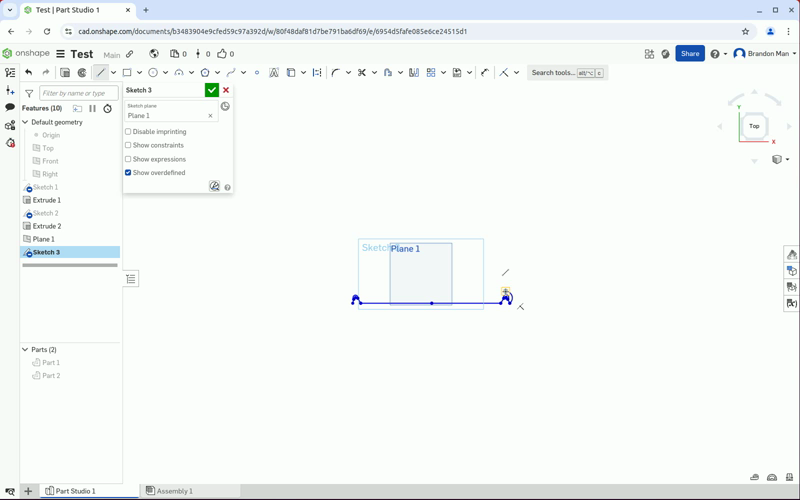
scroll(-6)
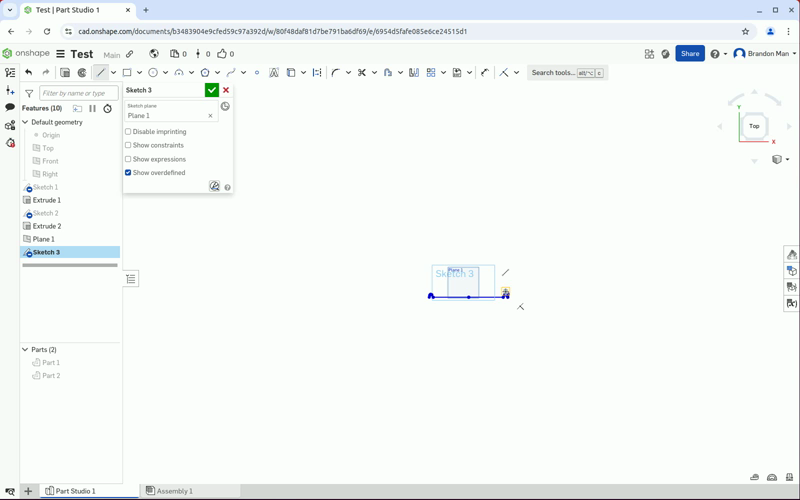
key_down(shift)
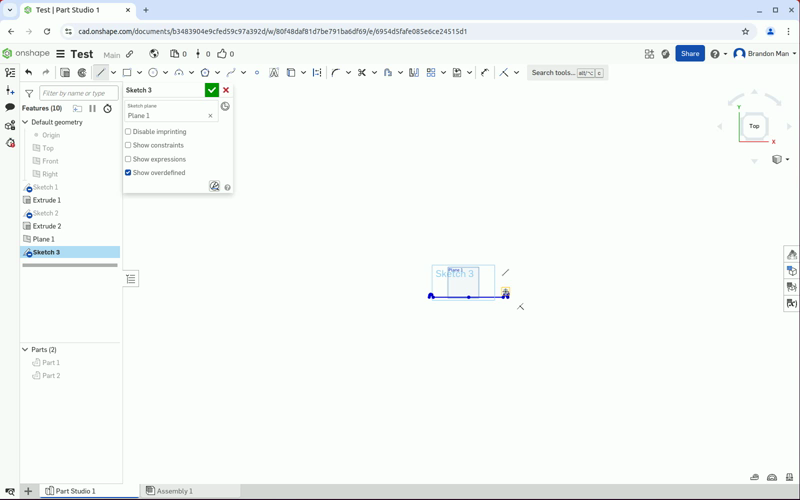
mouse_move(535, 291)
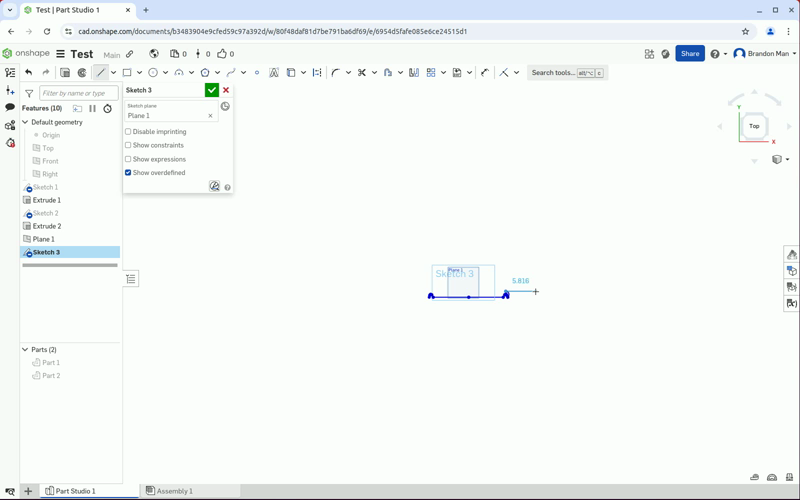
mouse_move(468, 291)
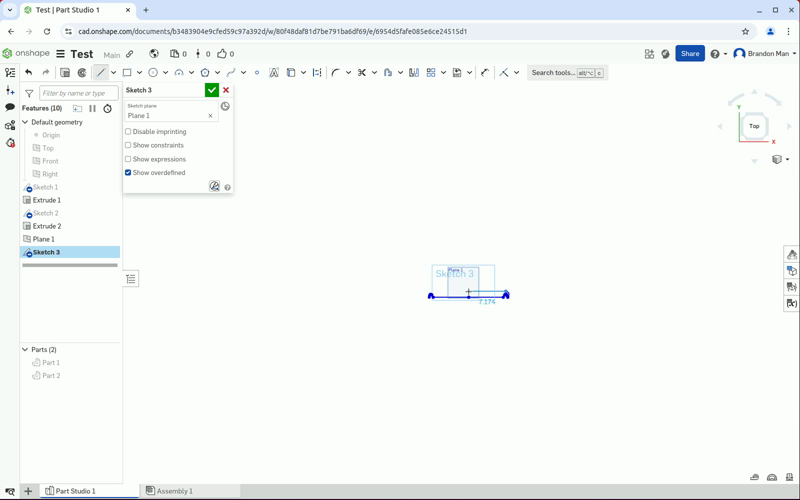
click(468, 291)
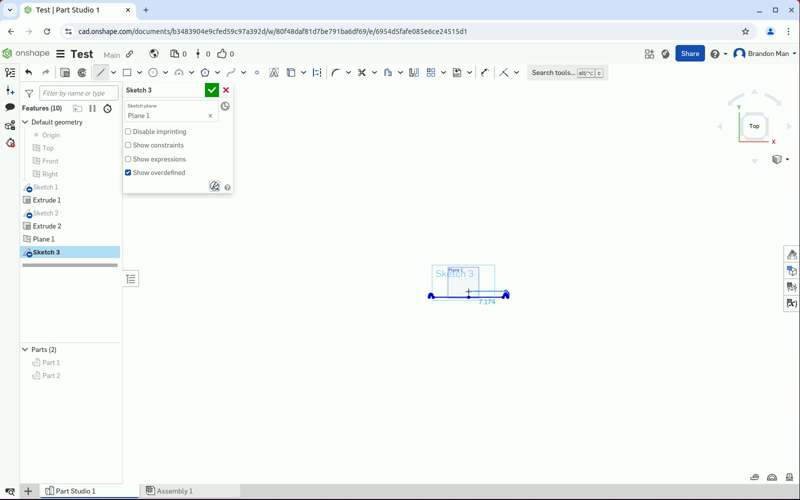
key_up(shift)
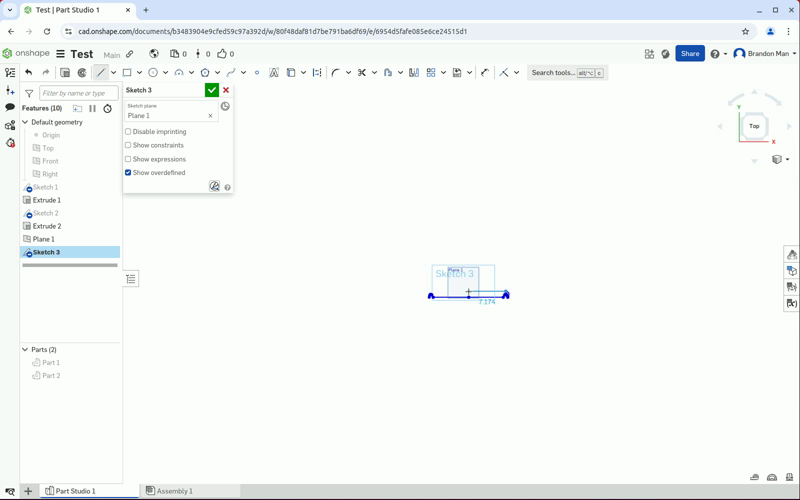
key_down(shift)
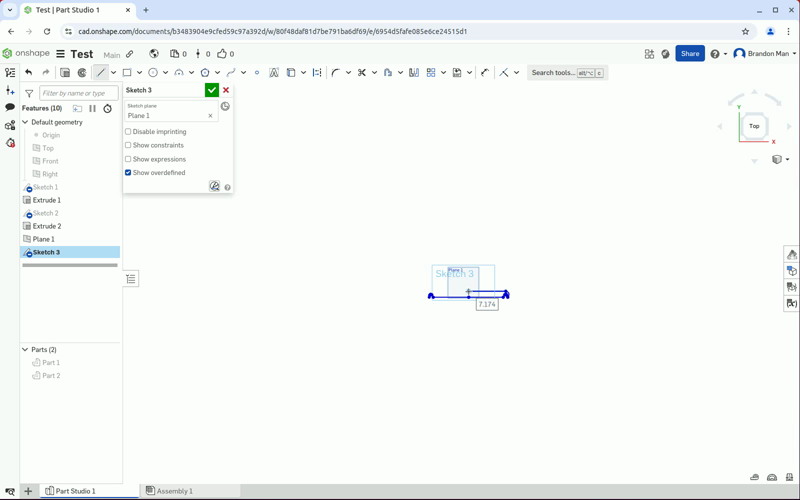
mouse_move(498, 291)
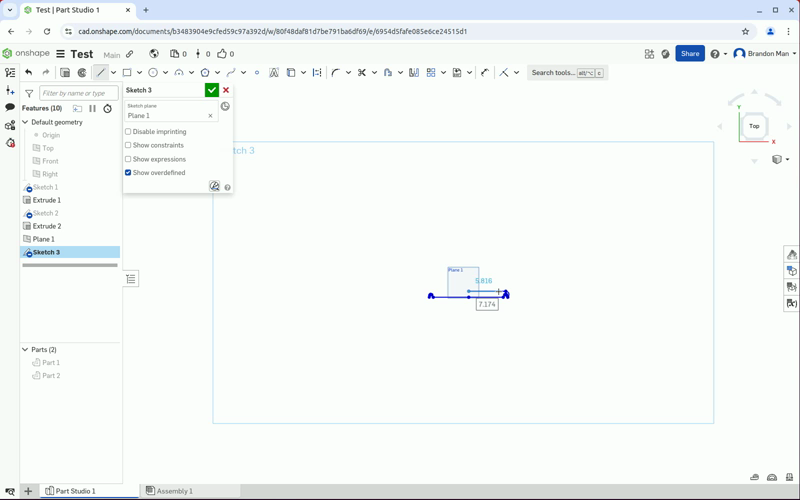
mouse_move(430, 291)
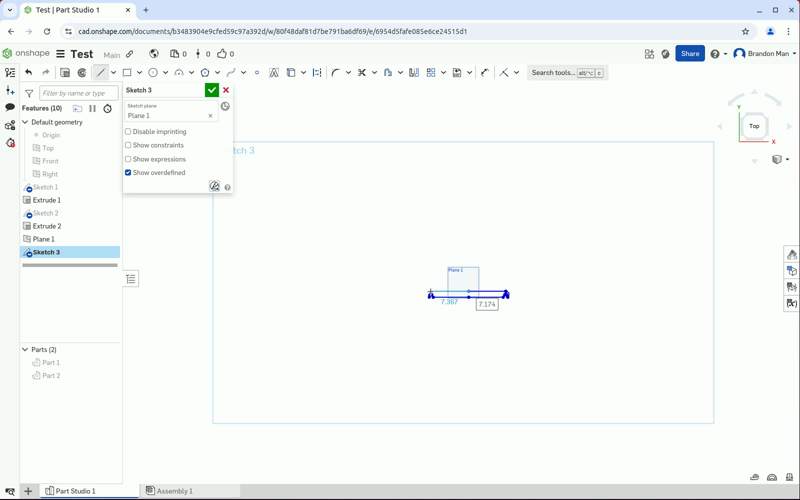
scroll(6)
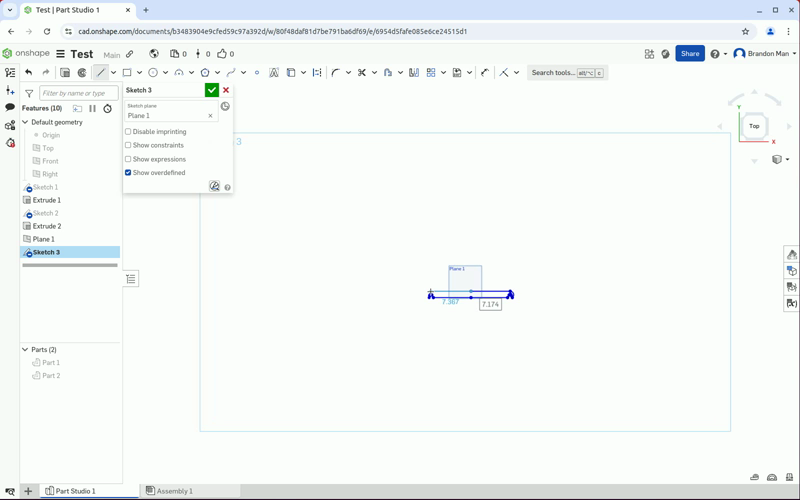
scroll(6)
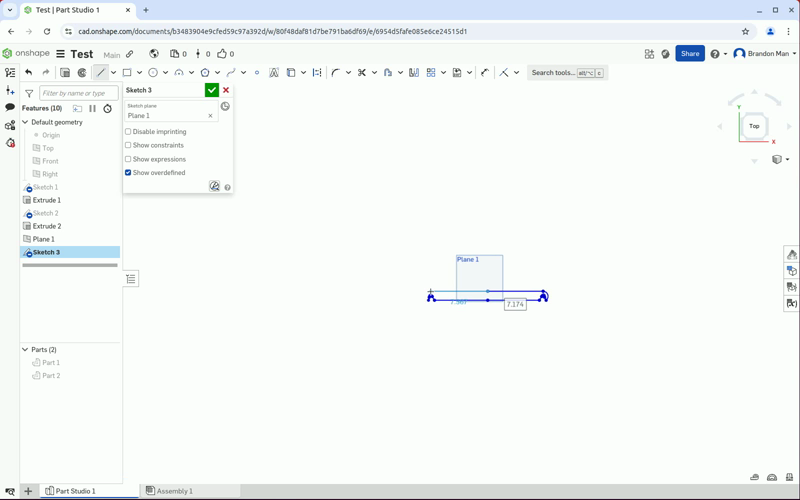
scroll(6)
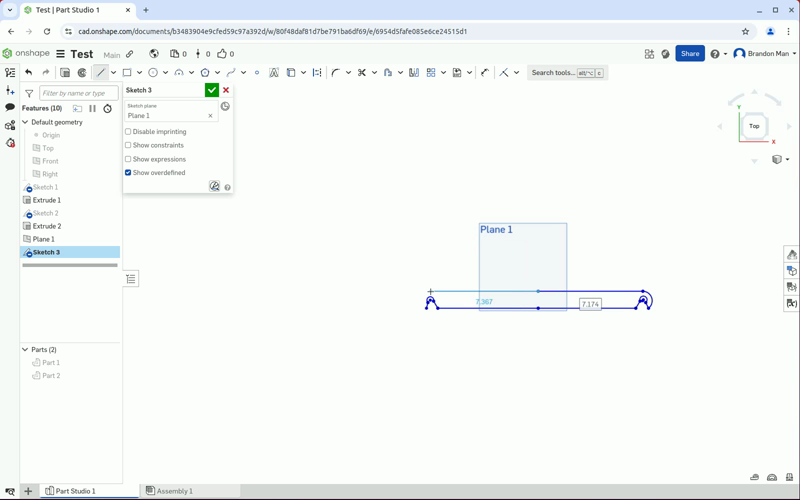
scroll(6)
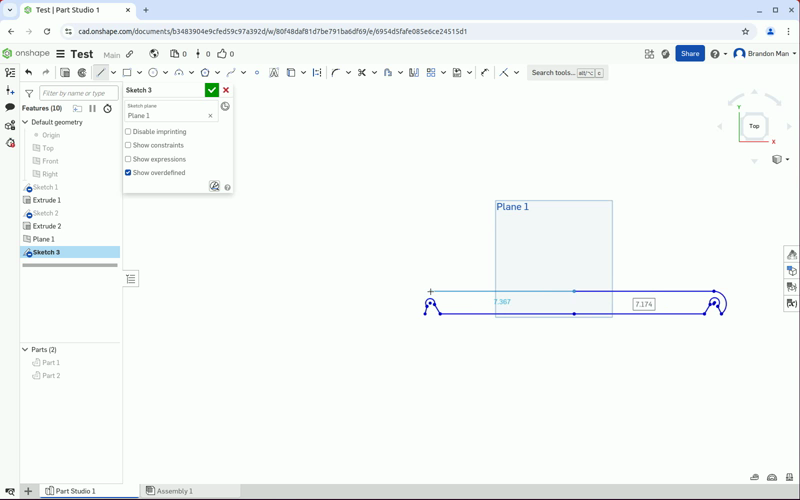
scroll(6)
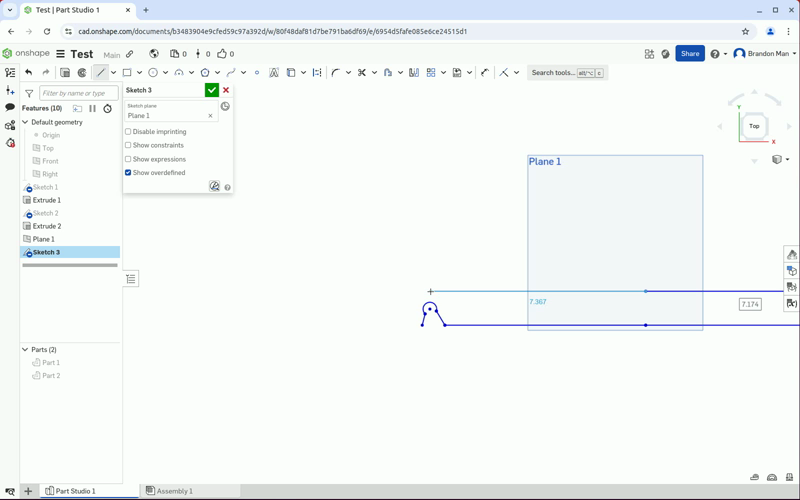
scroll(6)
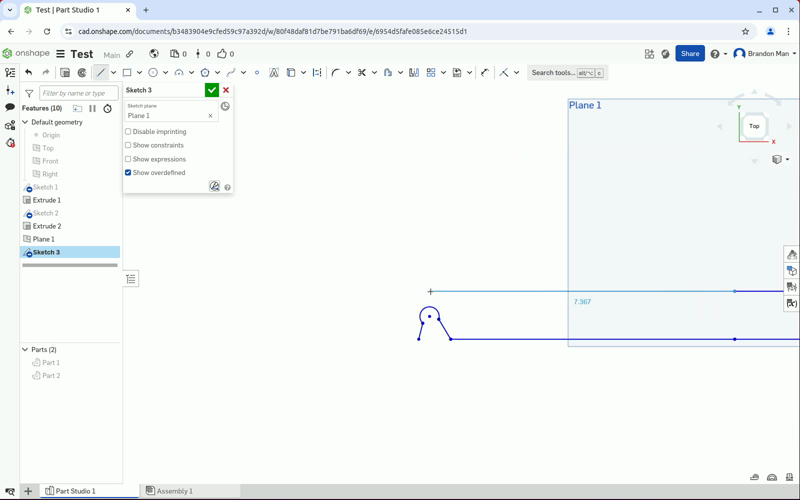
scroll(6)
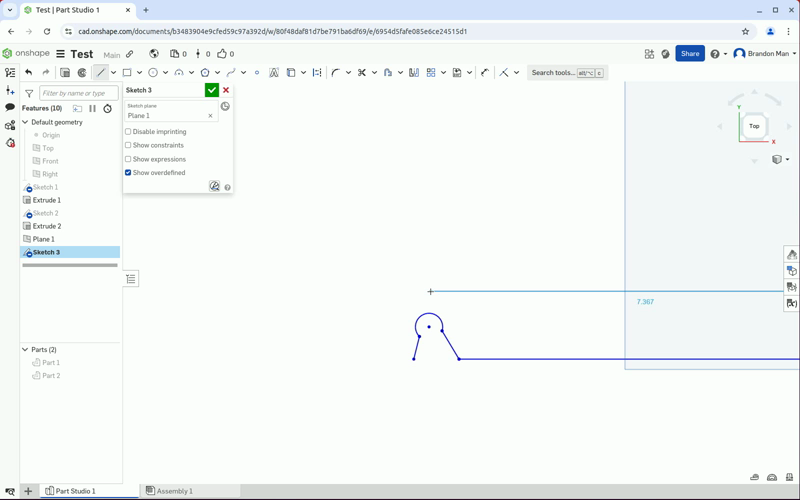
click(430, 291)
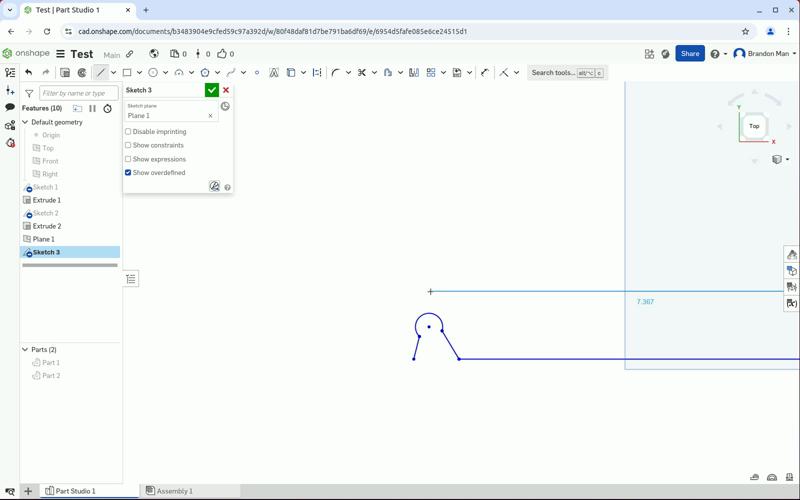
scroll(-6)
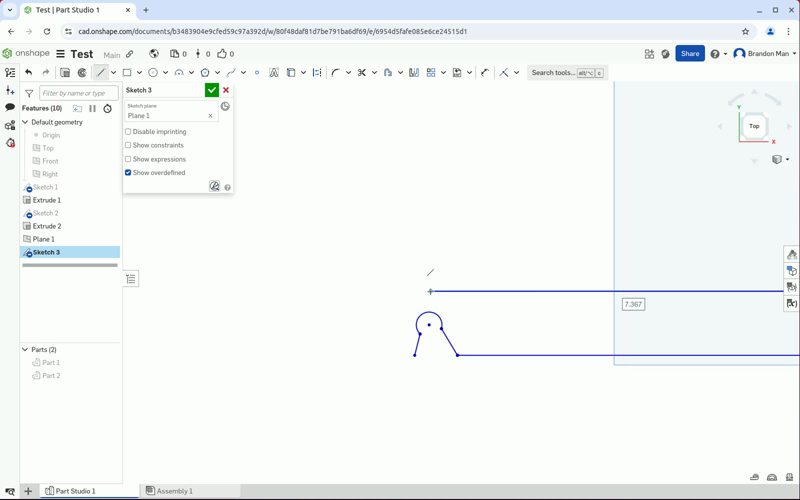
scroll(-6)
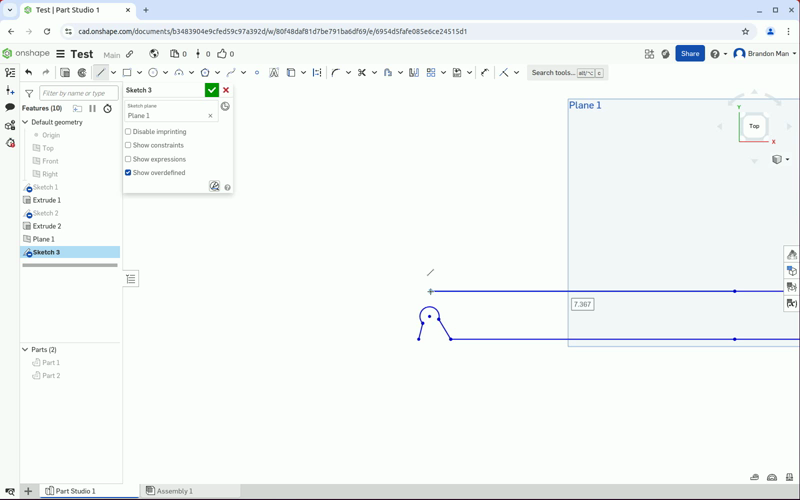
scroll(-6)
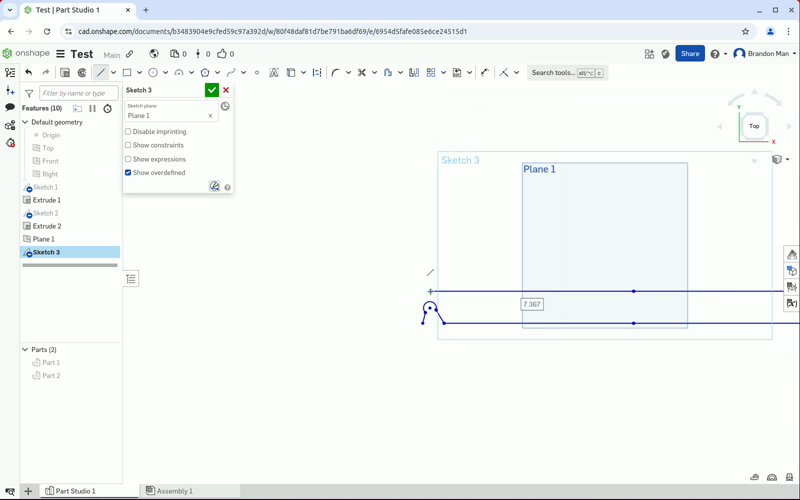
scroll(-6)
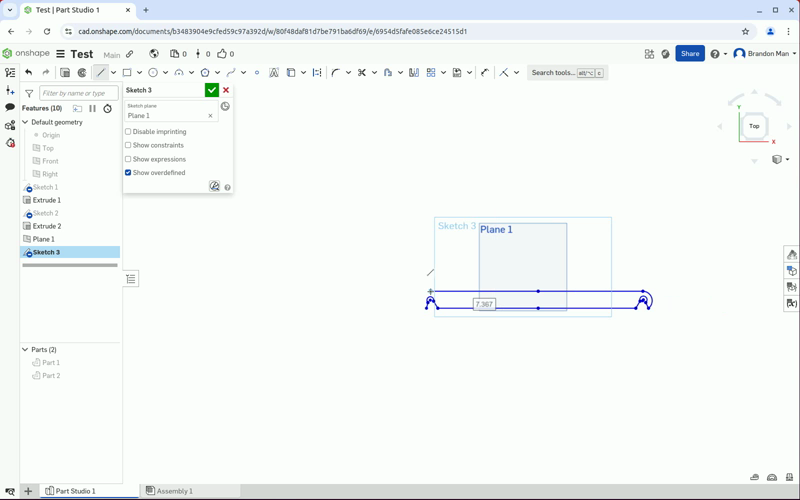
scroll(-6)
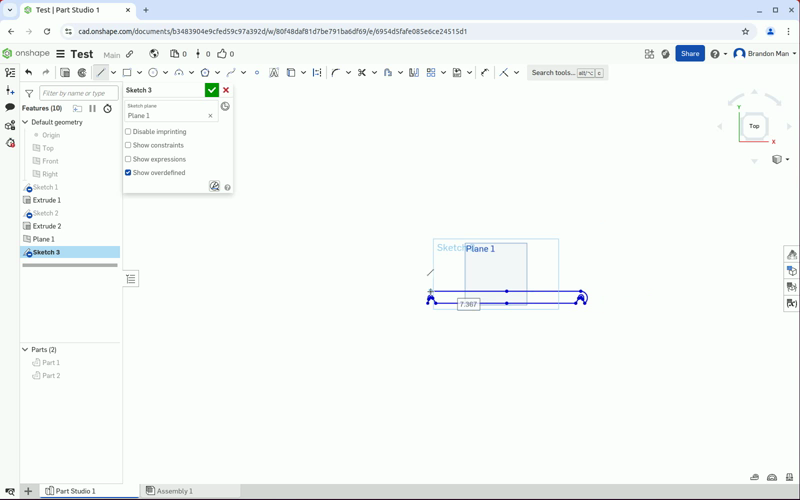
scroll(-6)
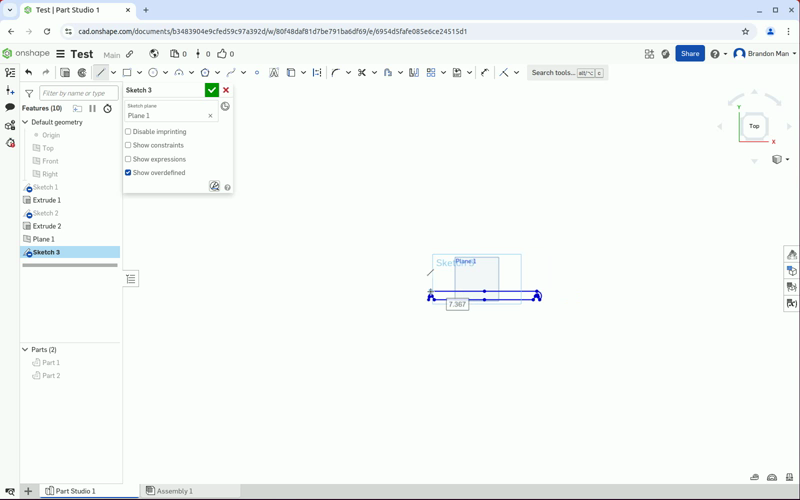
scroll(-6)
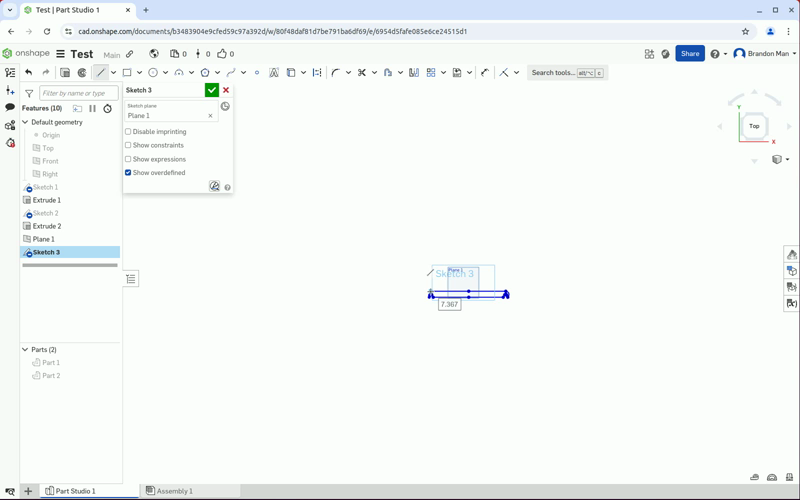
key_up(shift)
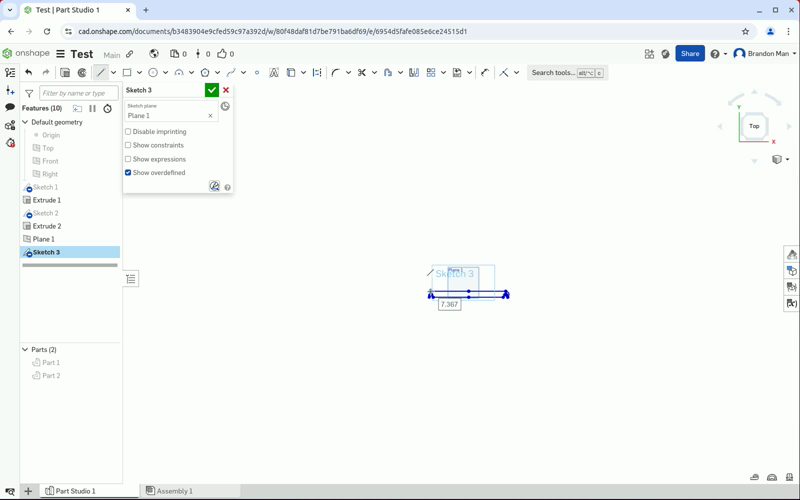
key(esc)
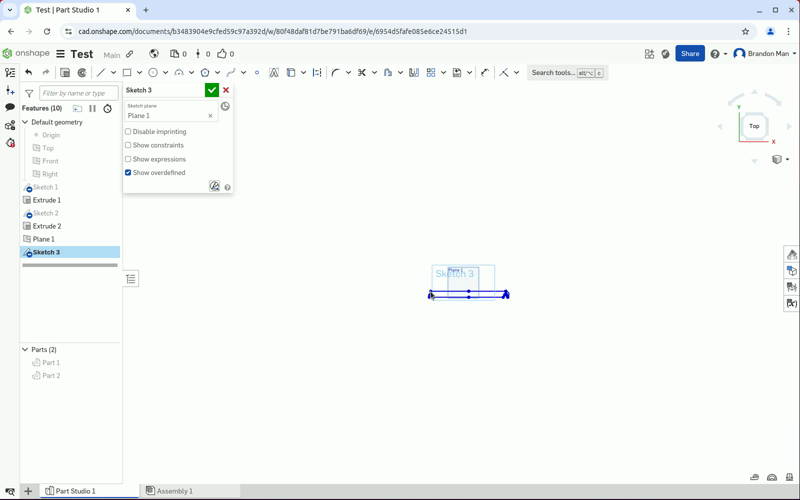
key(a)
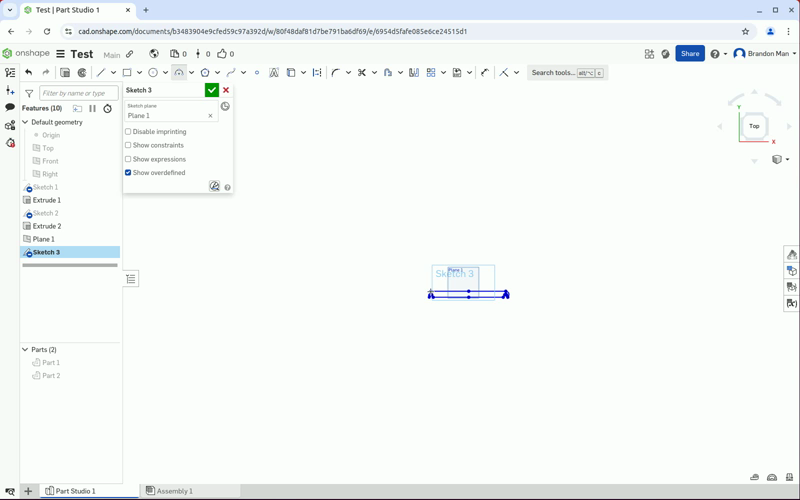
mouse_move(430, 291)
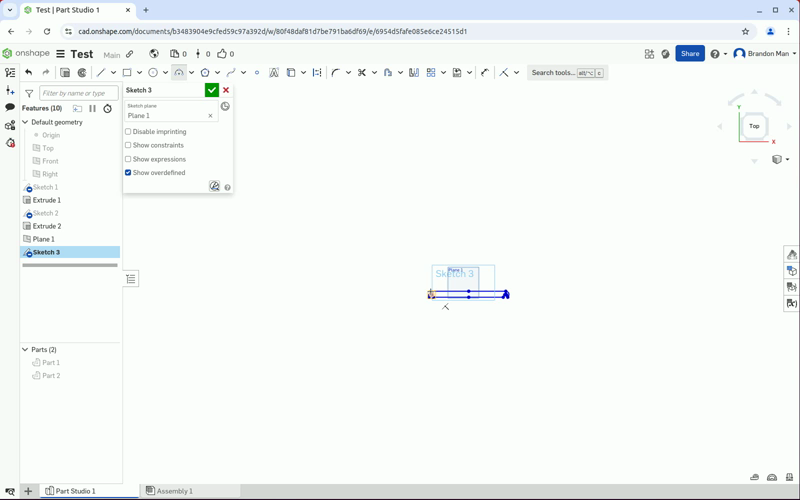
scroll(6)
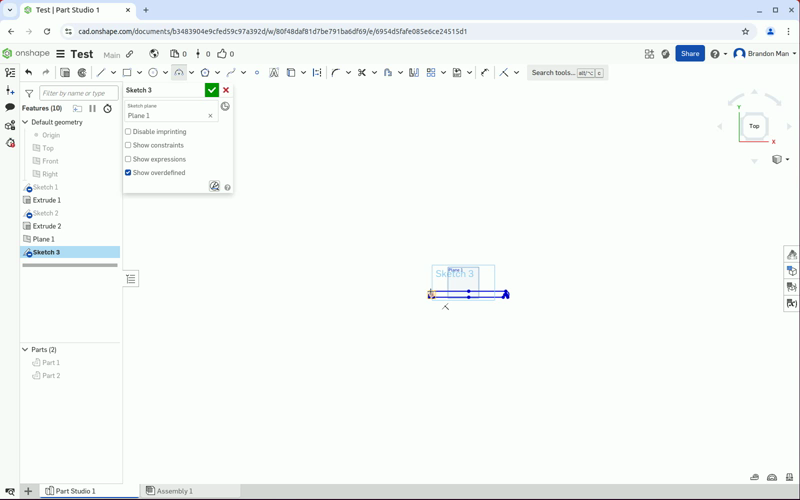
scroll(6)
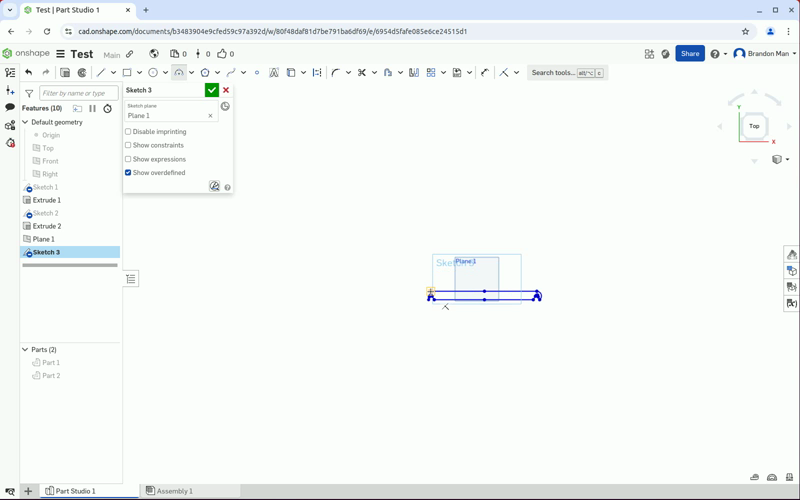
scroll(6)
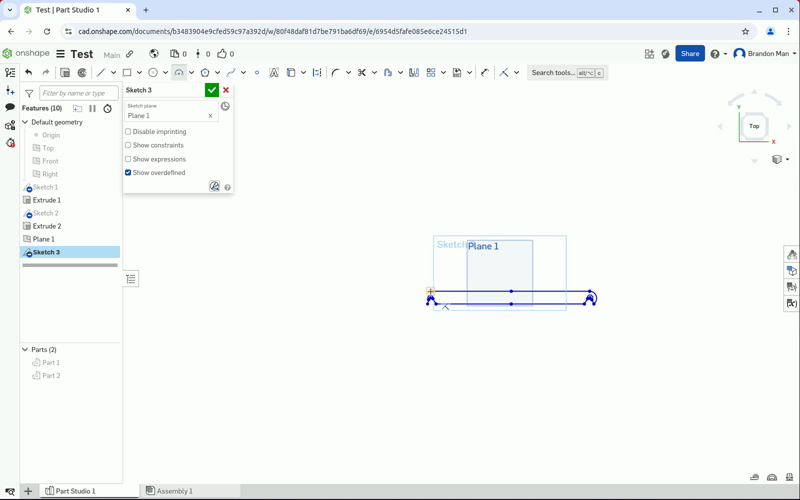
scroll(6)
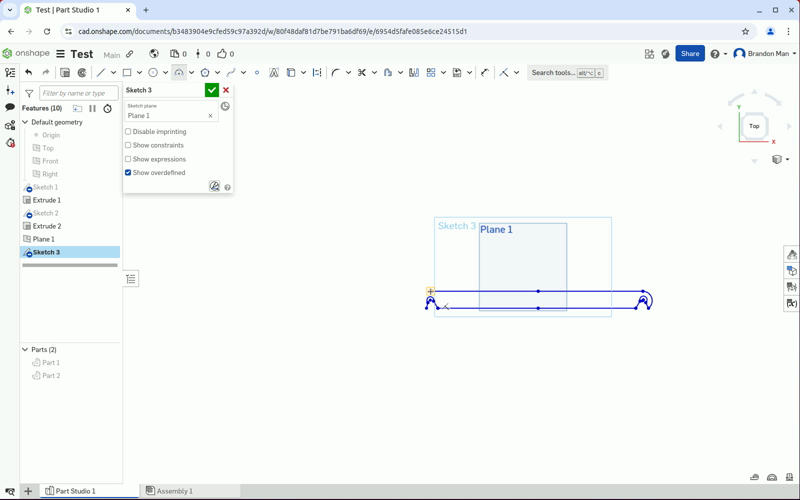
scroll(6)
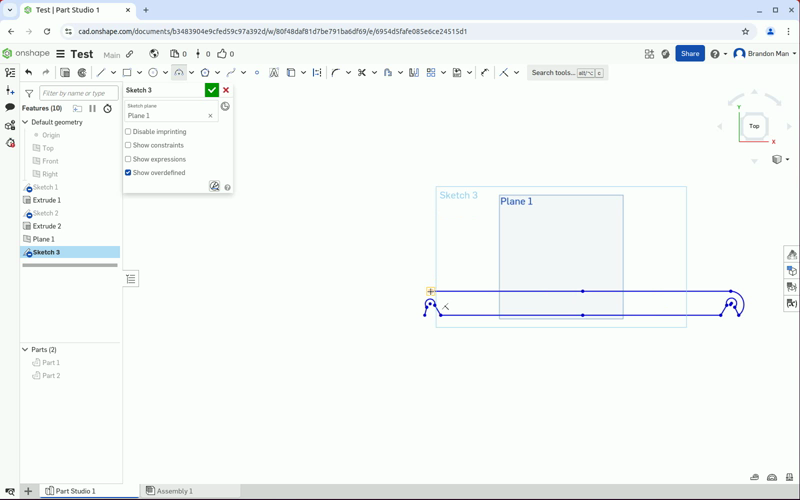
scroll(6)
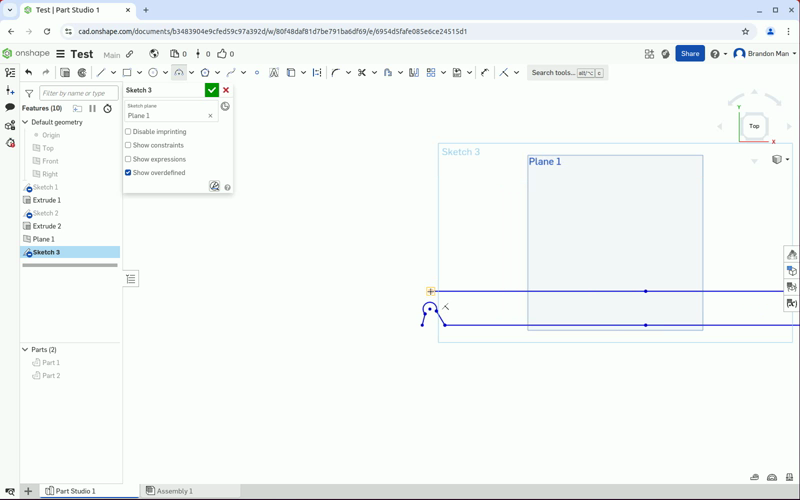
scroll(6)
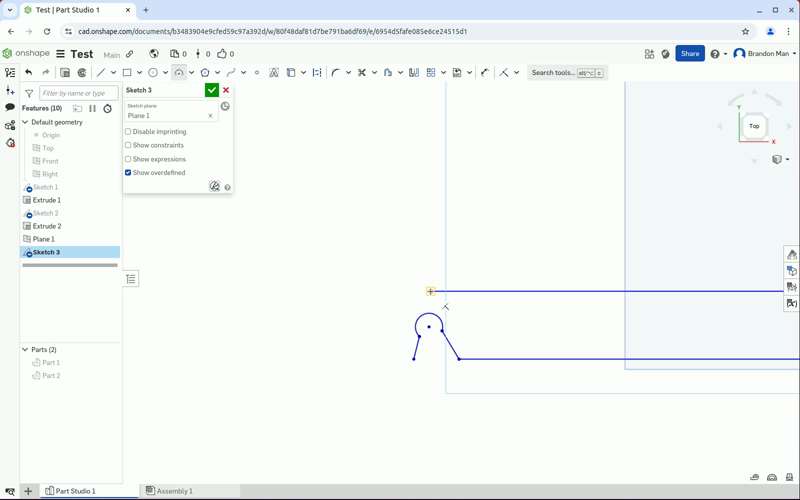
click(430, 291)
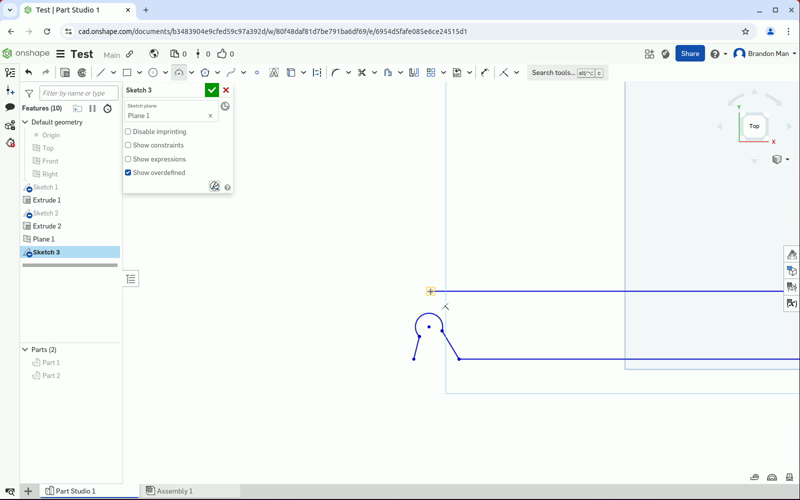
scroll(-6)
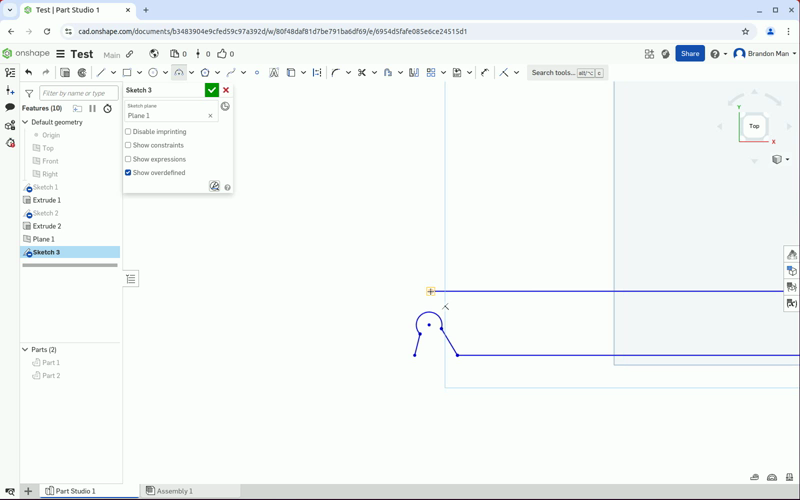
scroll(-6)
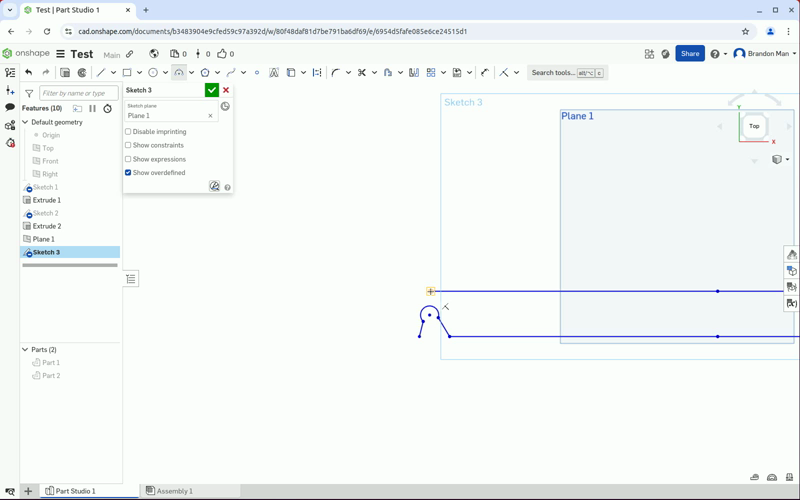
scroll(-6)
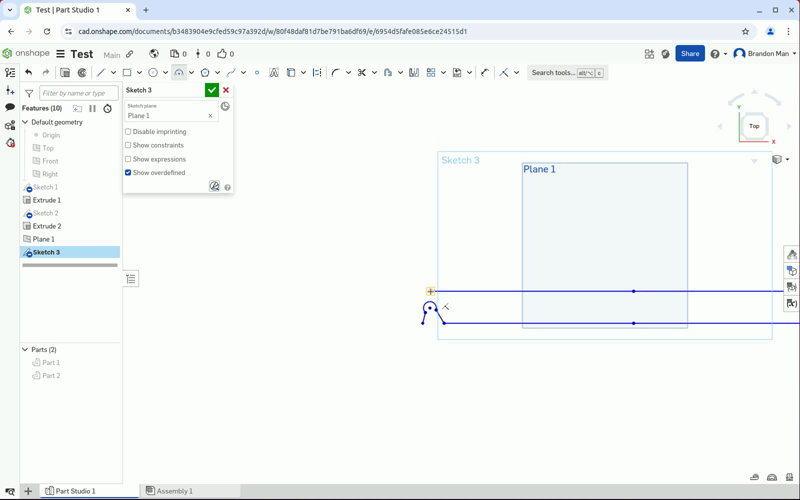
scroll(-6)
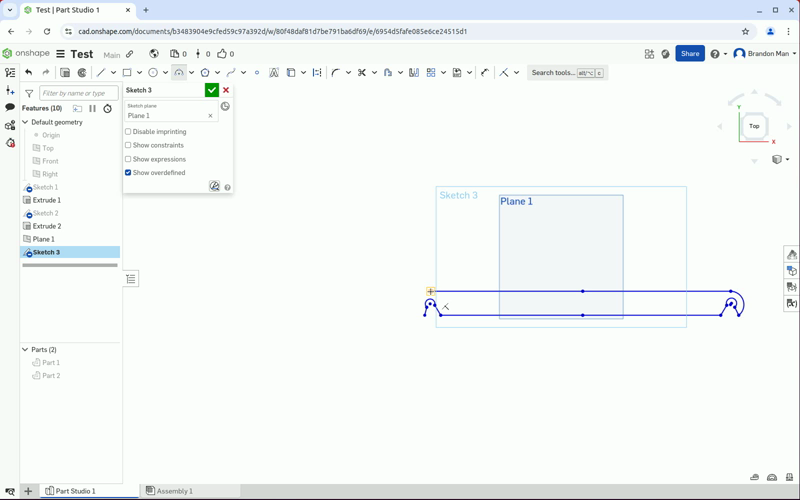
scroll(-6)
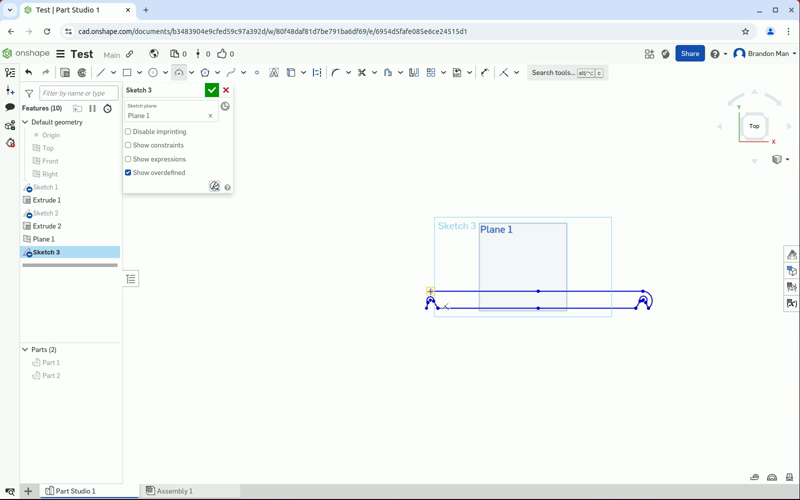
scroll(-6)
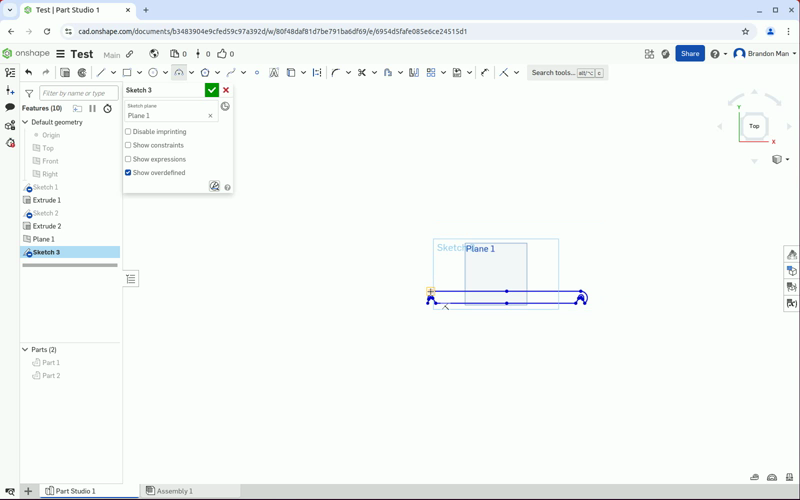
scroll(-6)
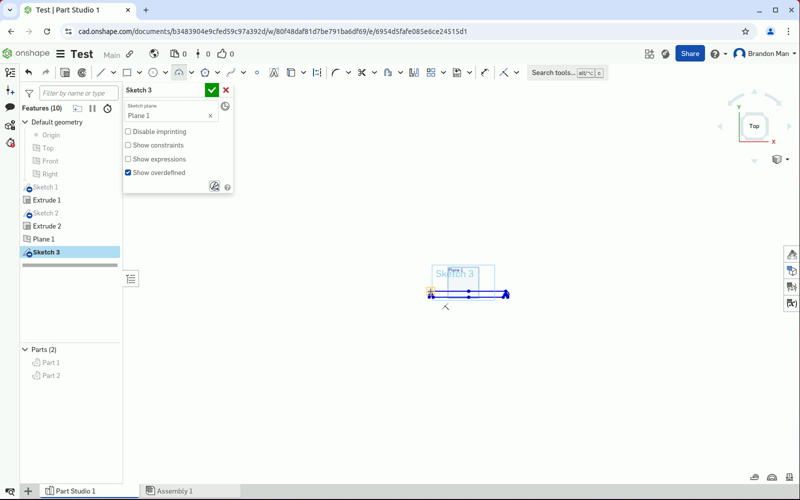
mouse_move(429, 297)
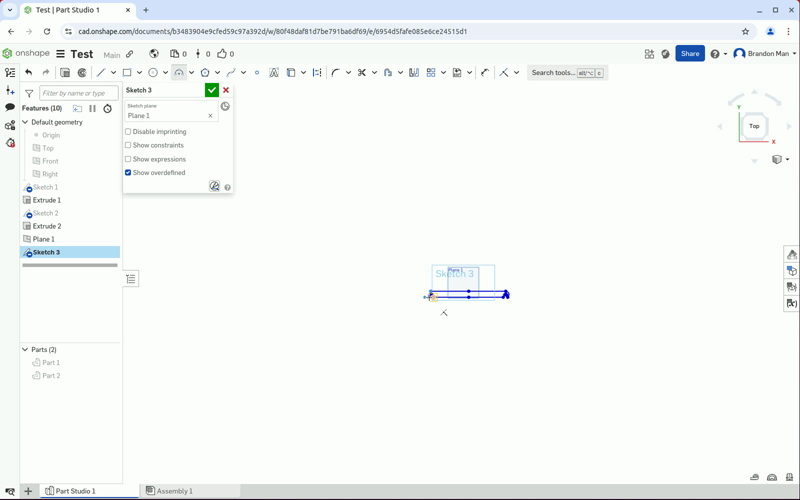
scroll(6)
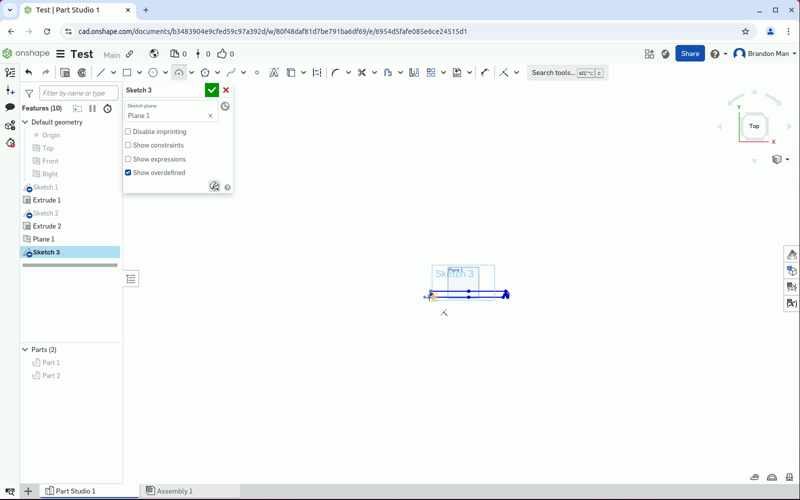
scroll(6)
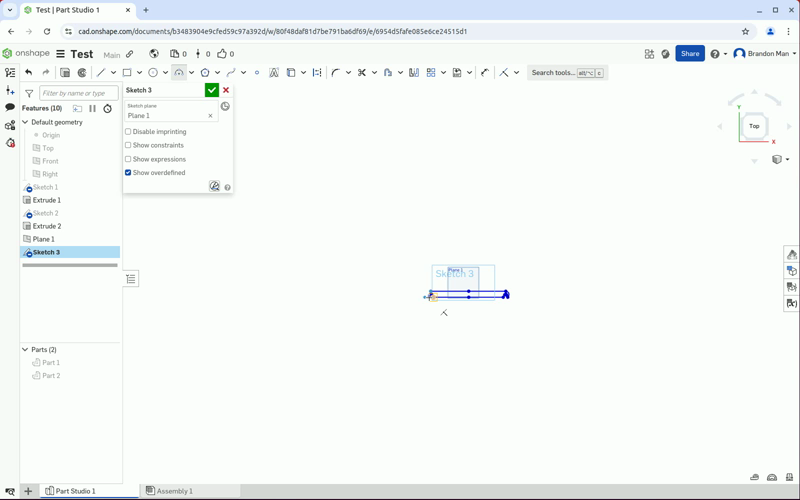
scroll(6)
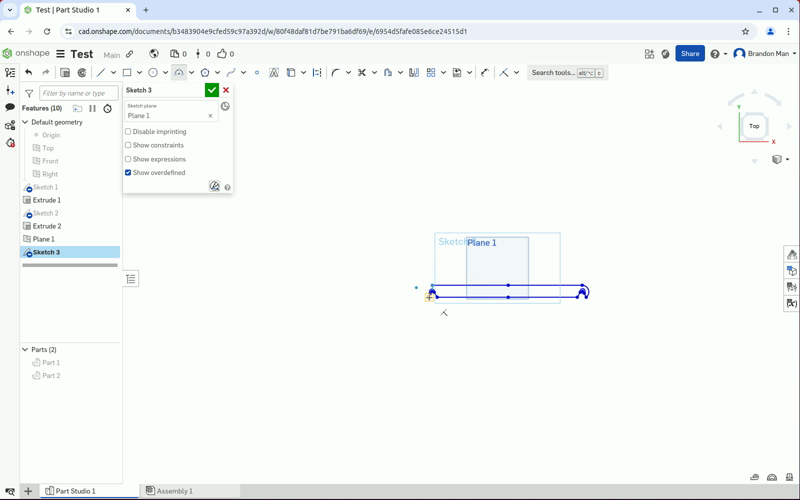
scroll(6)
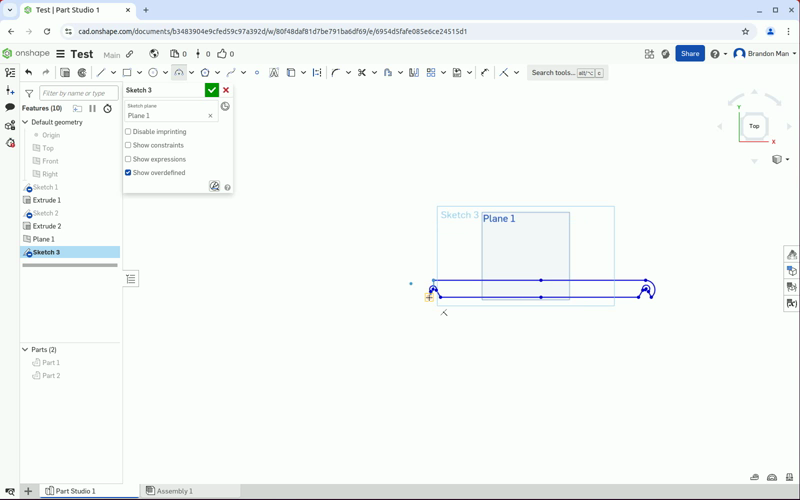
scroll(6)
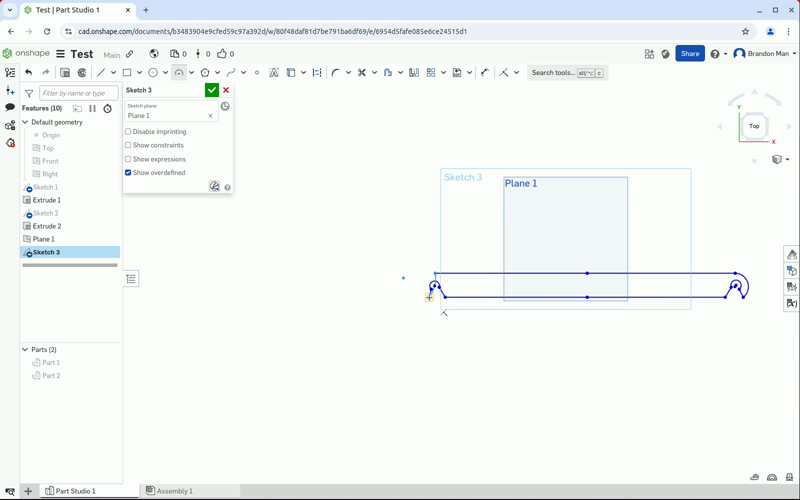
scroll(6)
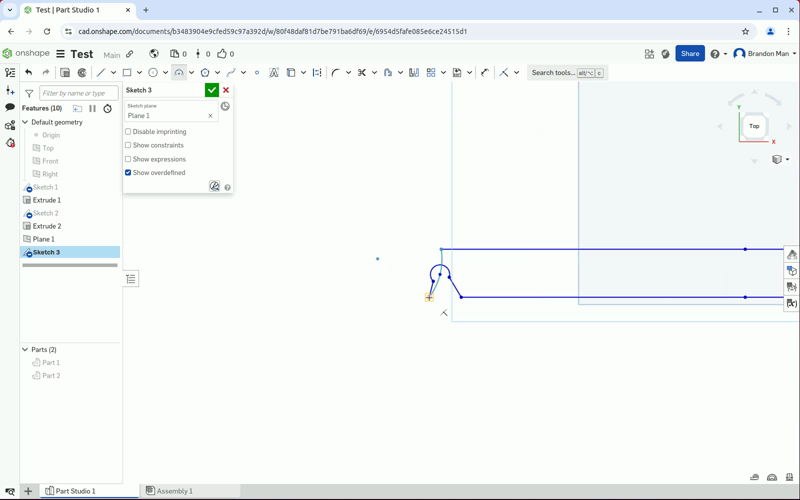
scroll(6)
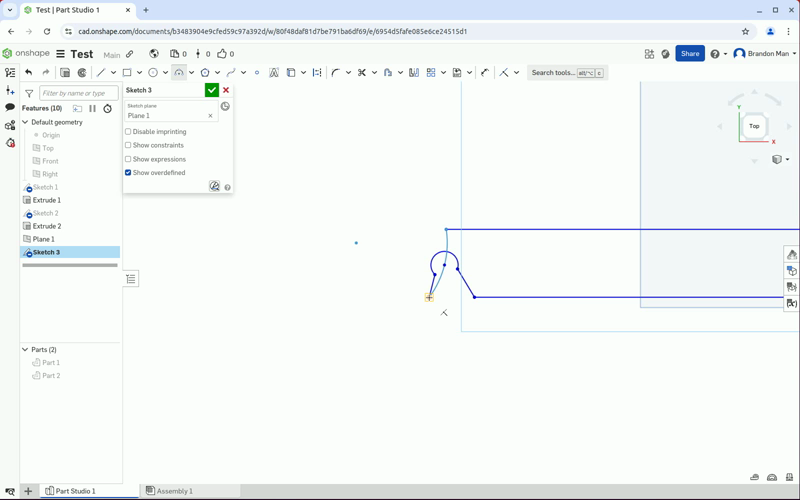
click(429, 297)
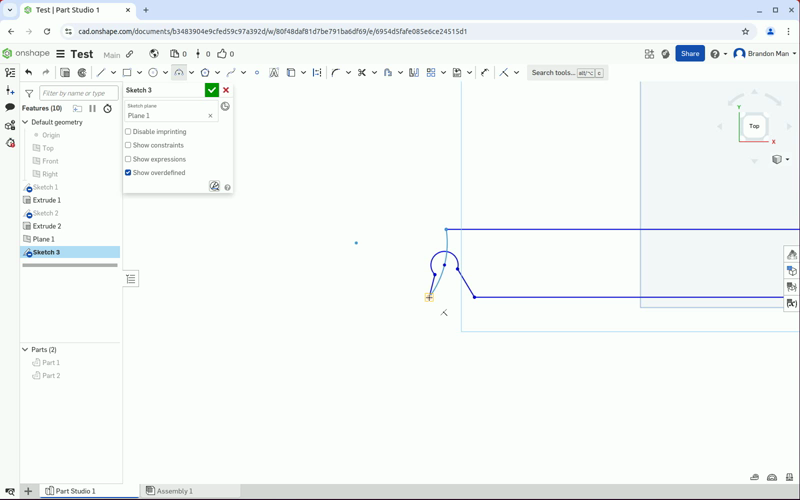
scroll(-6)
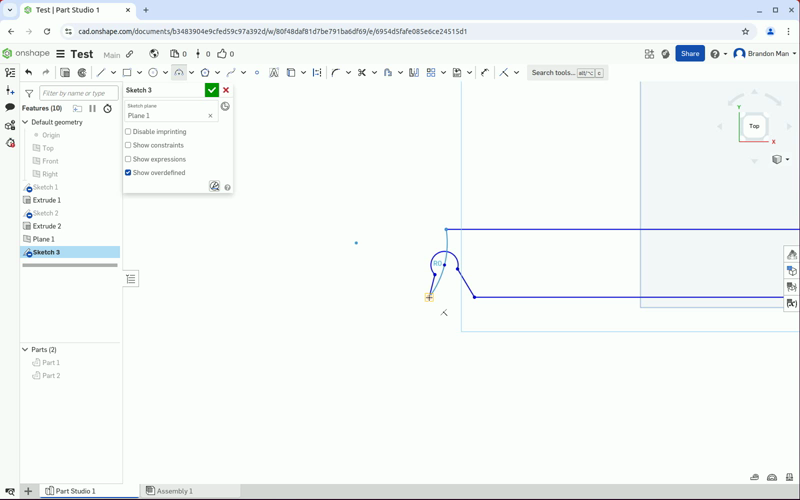
scroll(-6)
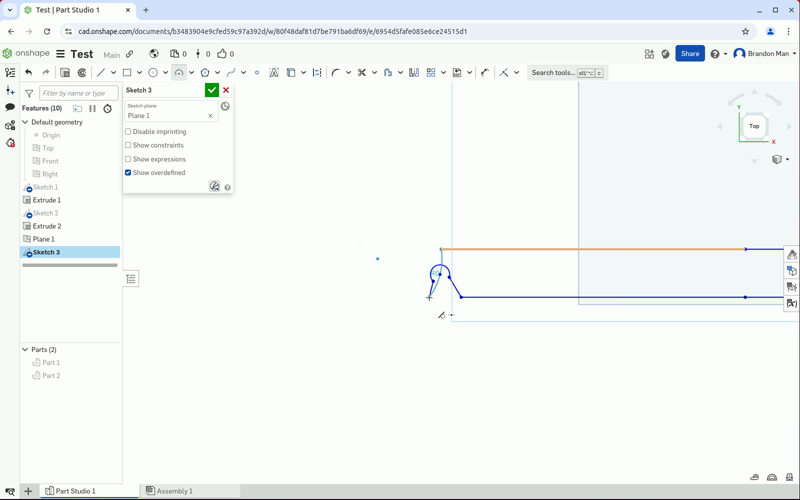
scroll(-6)
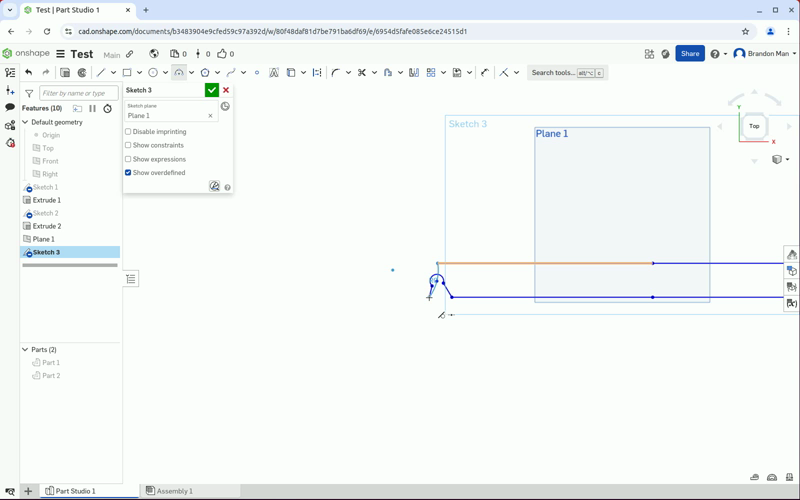
scroll(-6)
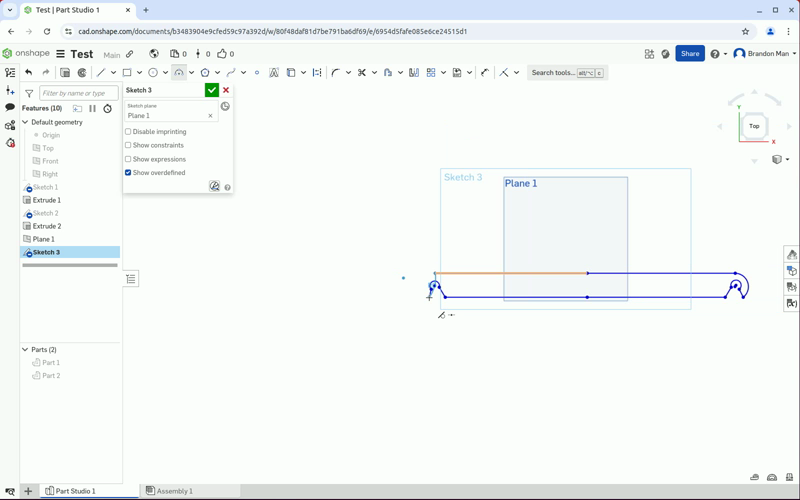
scroll(-6)
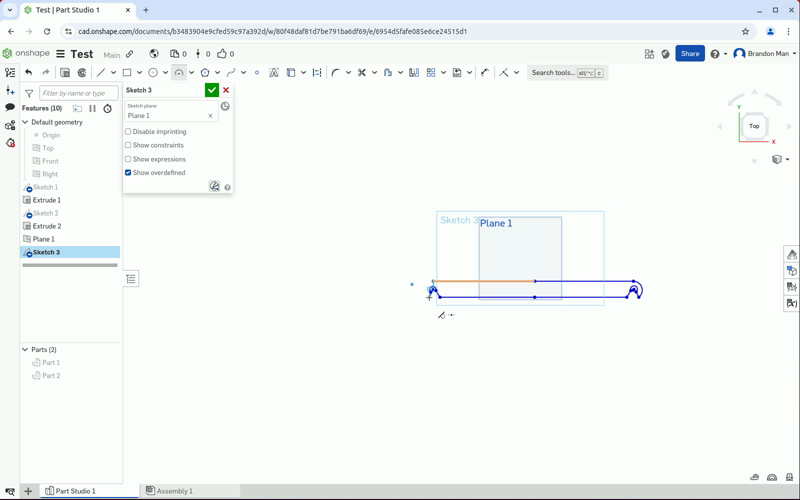
scroll(-6)
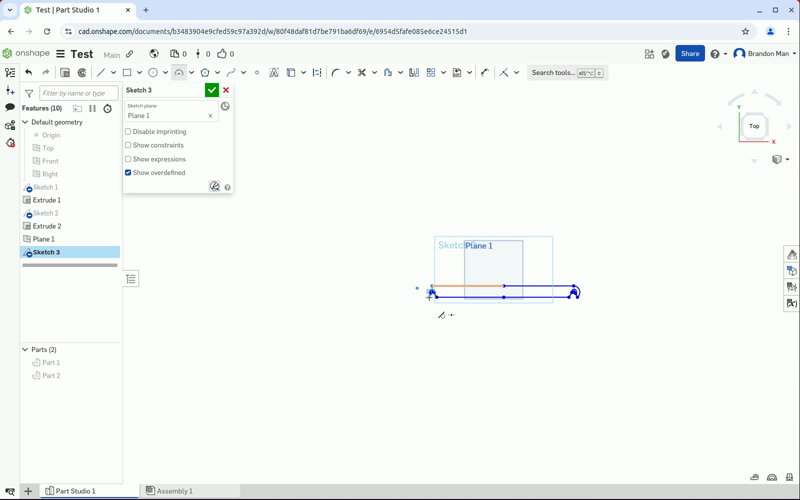
scroll(-6)
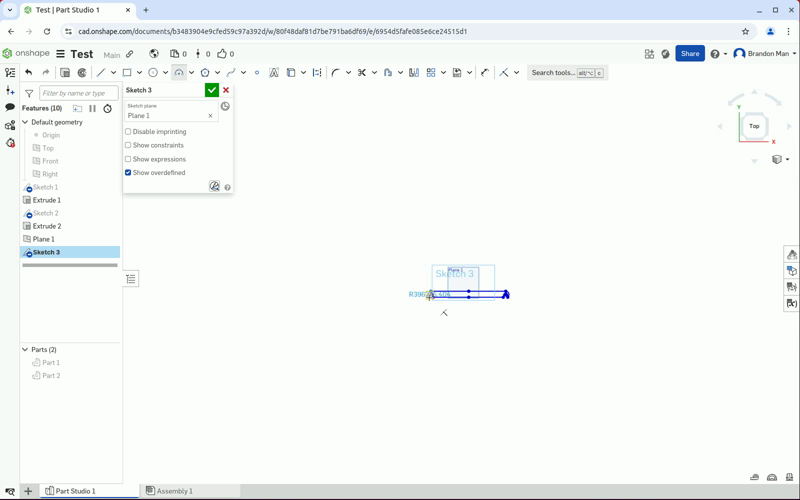
key_down(shift)
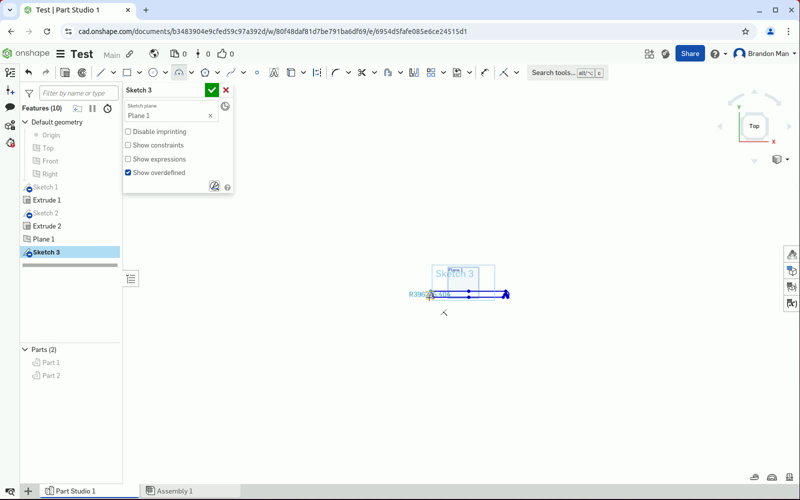
mouse_move(427, 293)
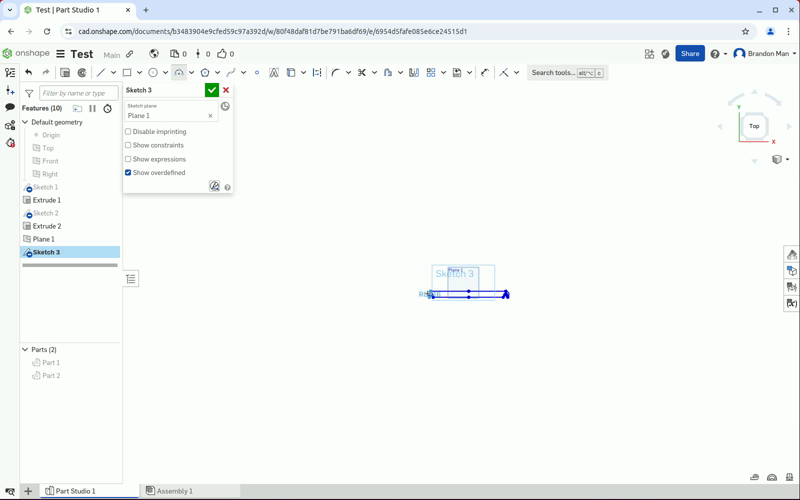
scroll(6)
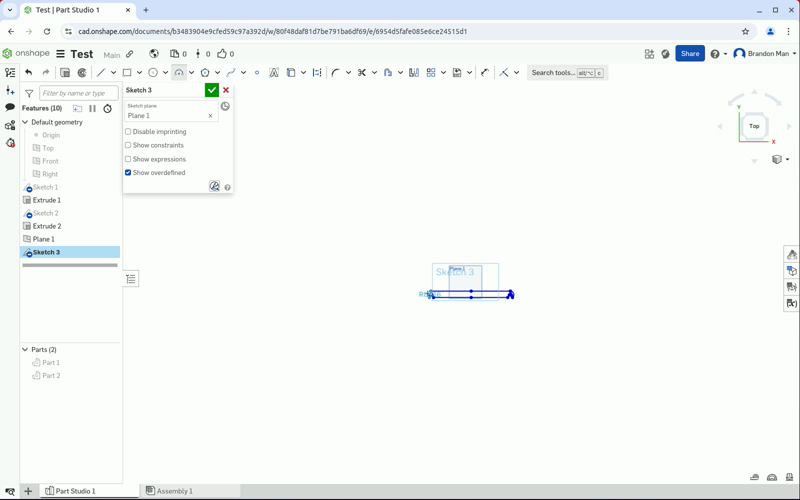
scroll(6)
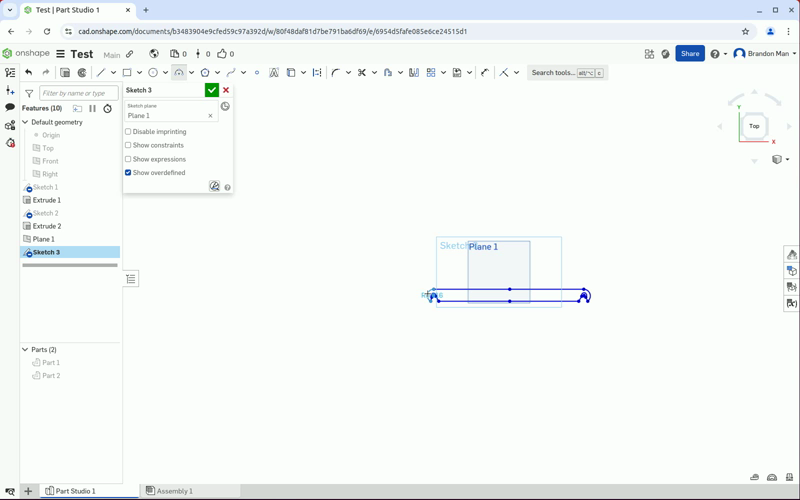
scroll(6)
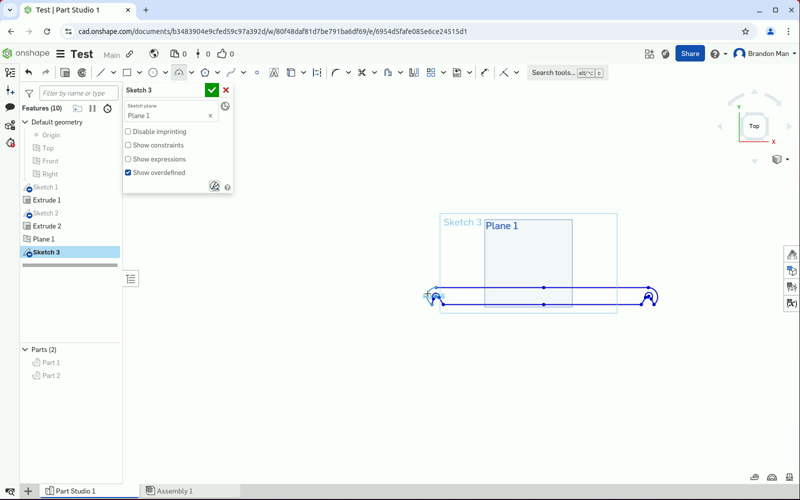
scroll(6)
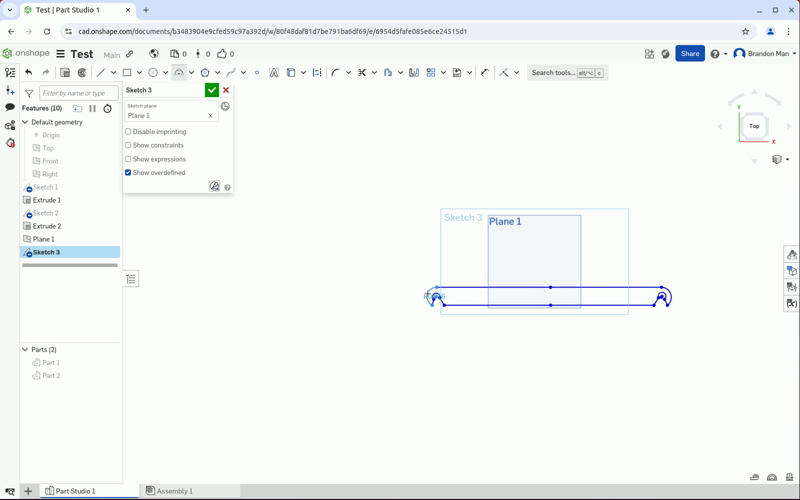
scroll(6)
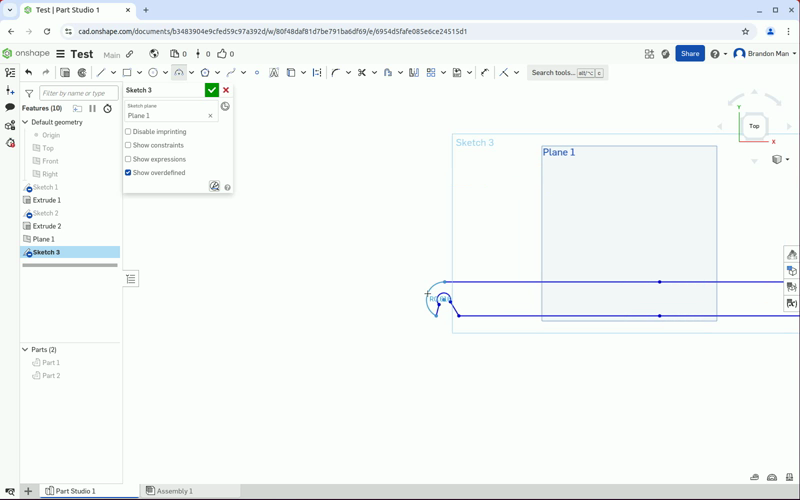
scroll(6)
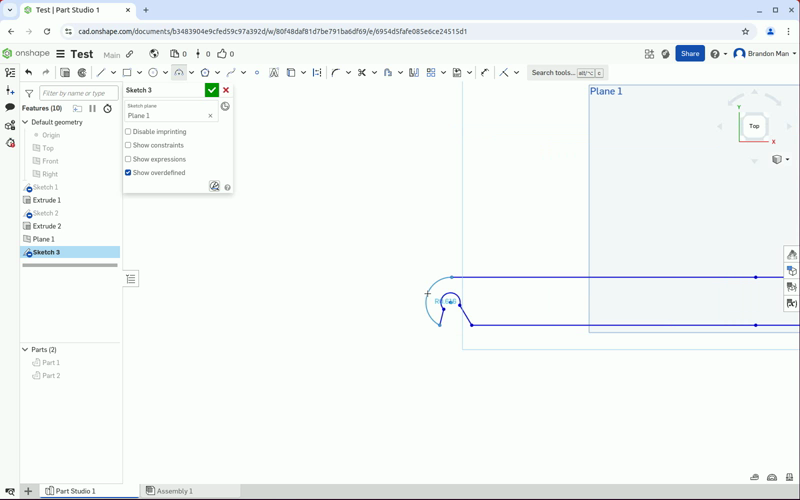
scroll(6)
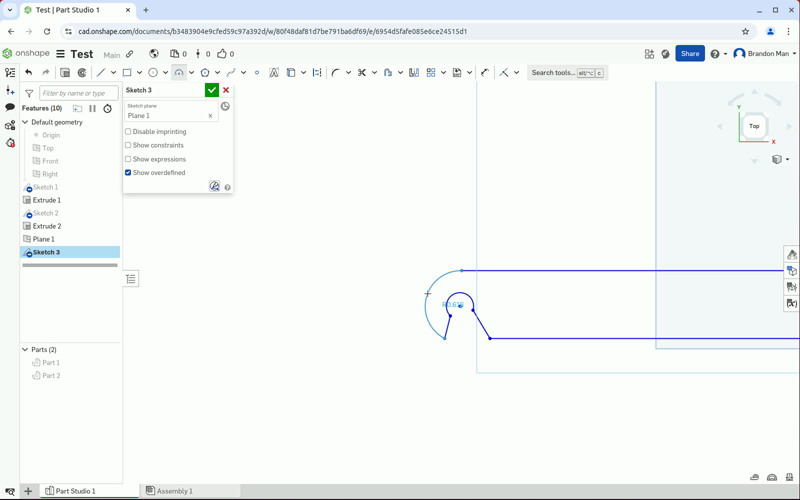
click(427, 293)
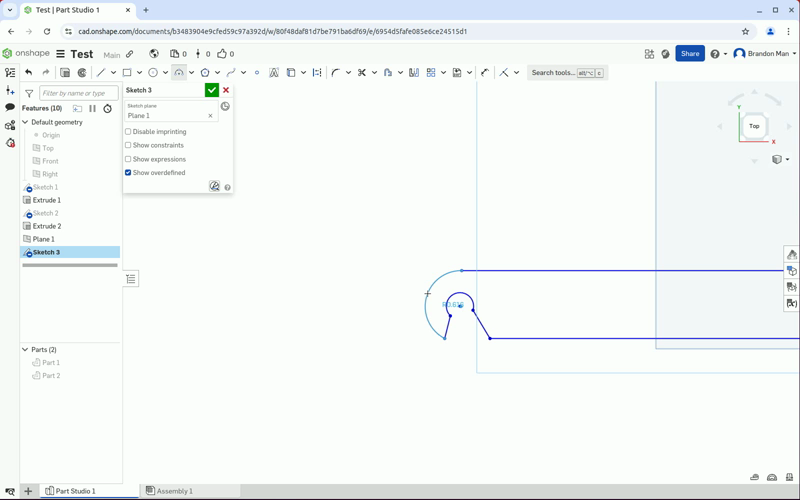
scroll(-6)
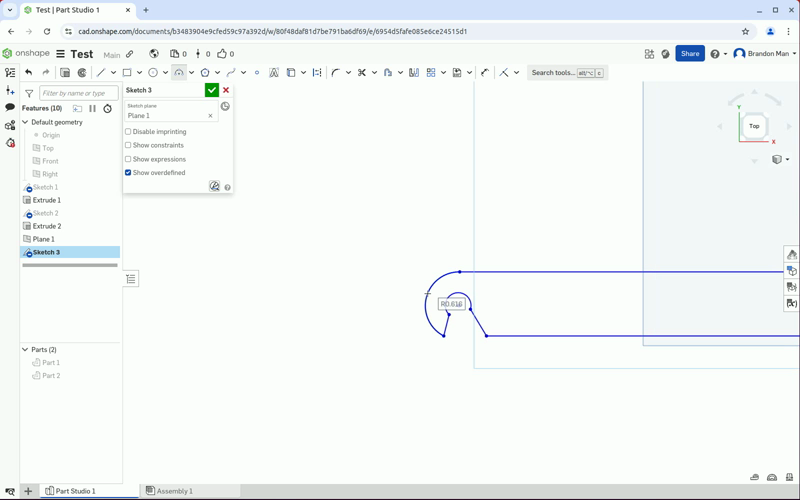
scroll(-6)
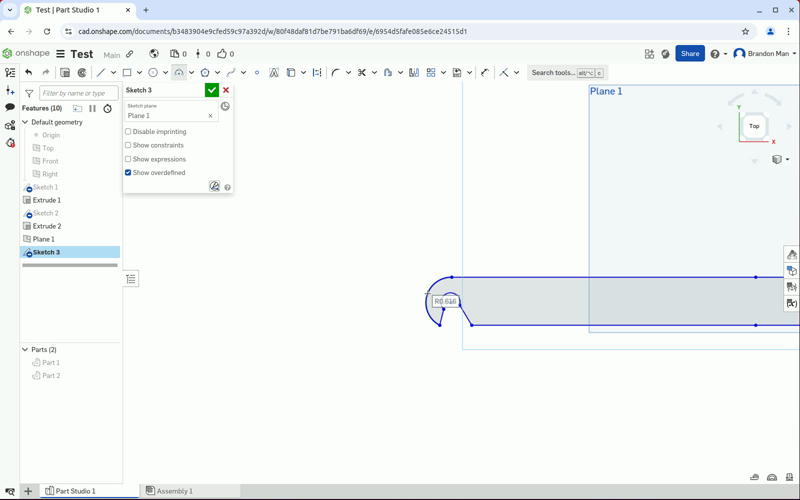
scroll(-6)
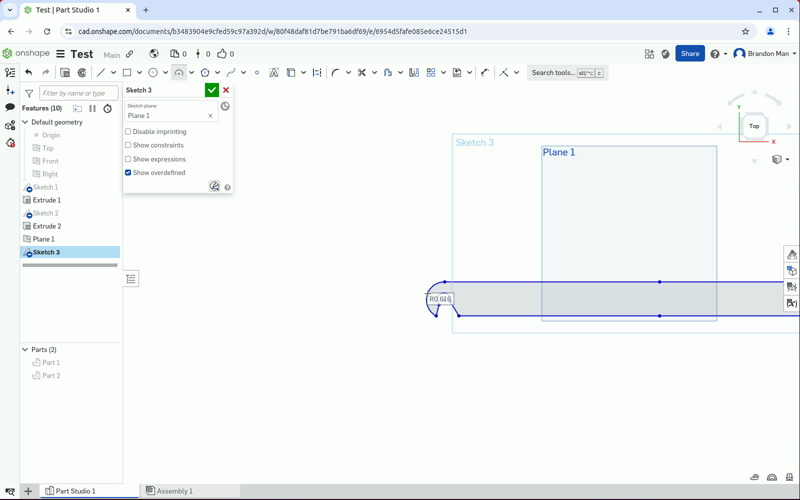
scroll(-6)
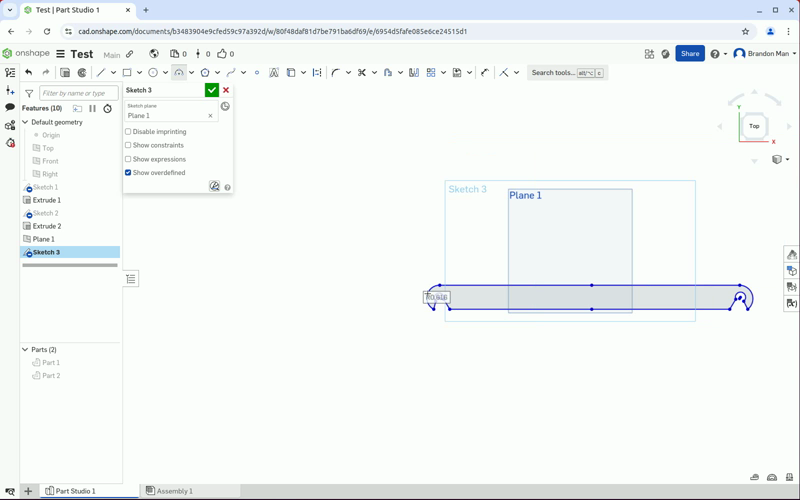
scroll(-6)
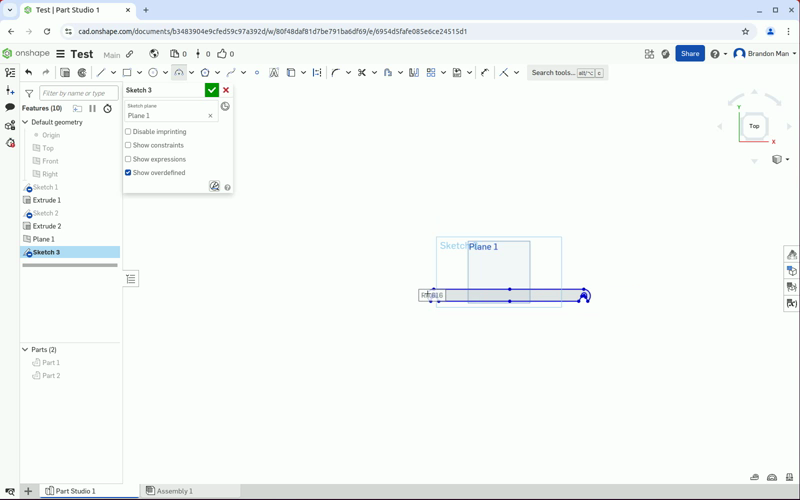
scroll(-6)
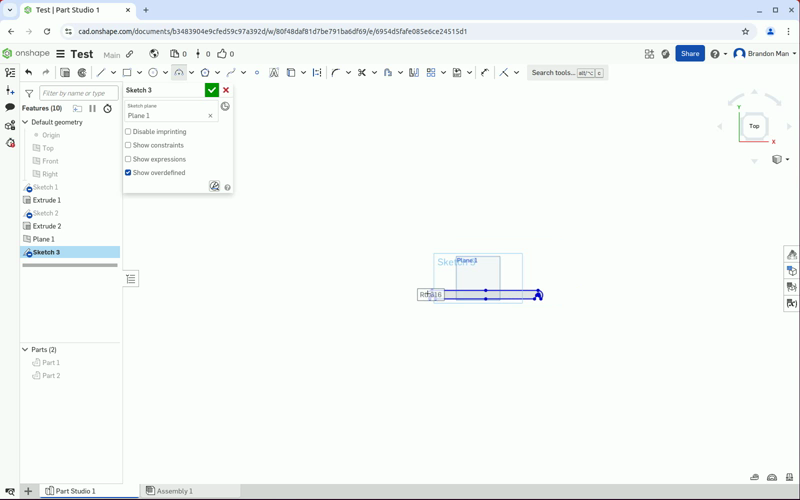
scroll(-6)
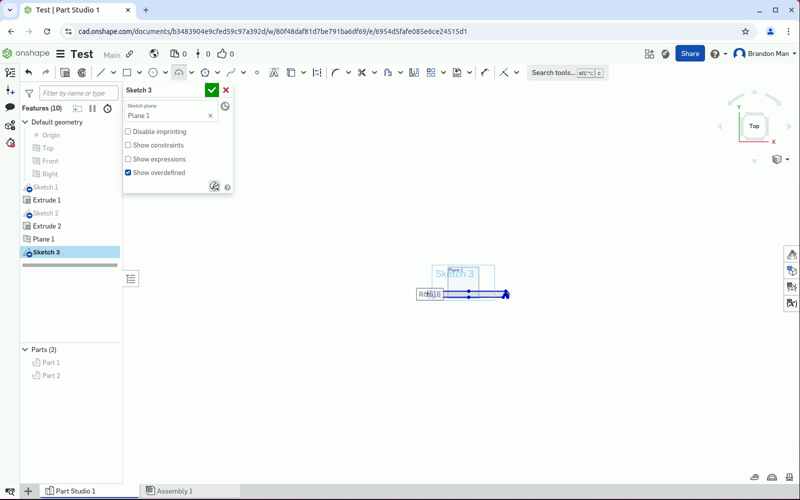
key_up(shift)
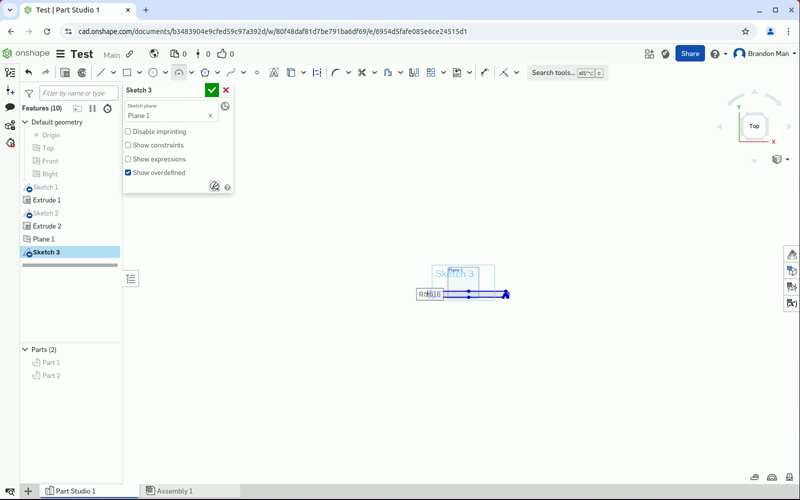
key(esc)
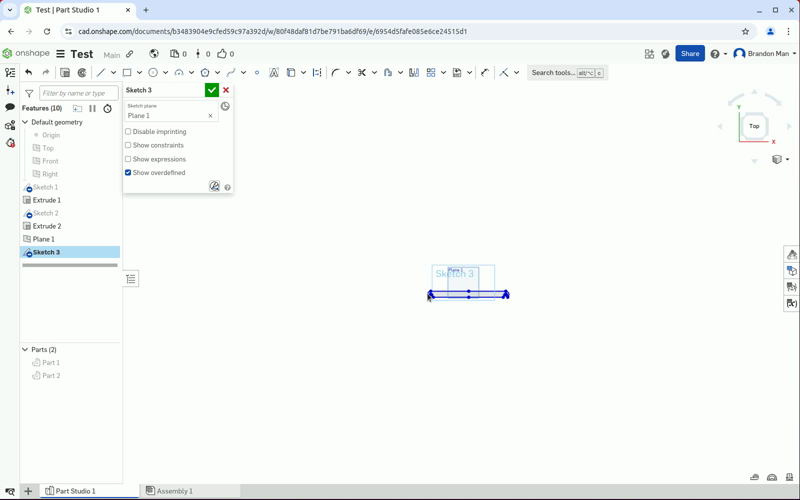
mouse_move(455, 292)
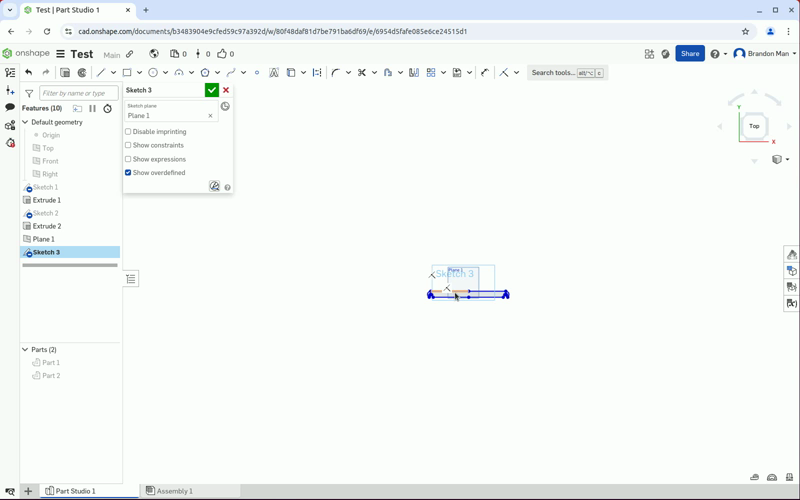
scroll(6)
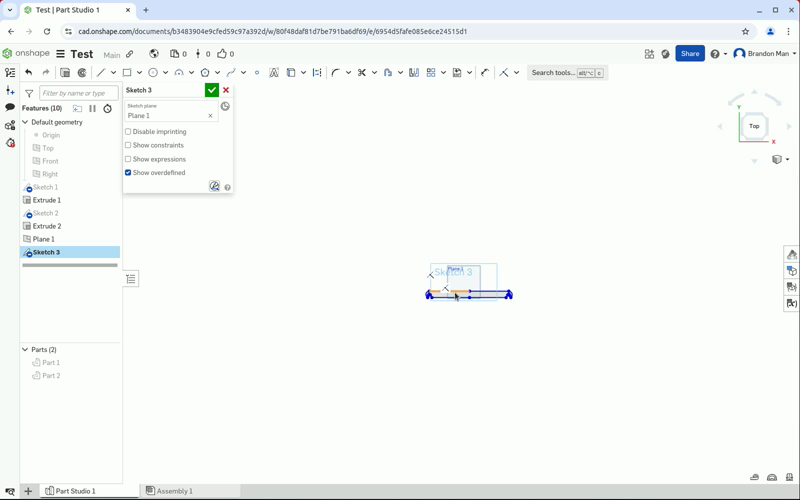
scroll(6)
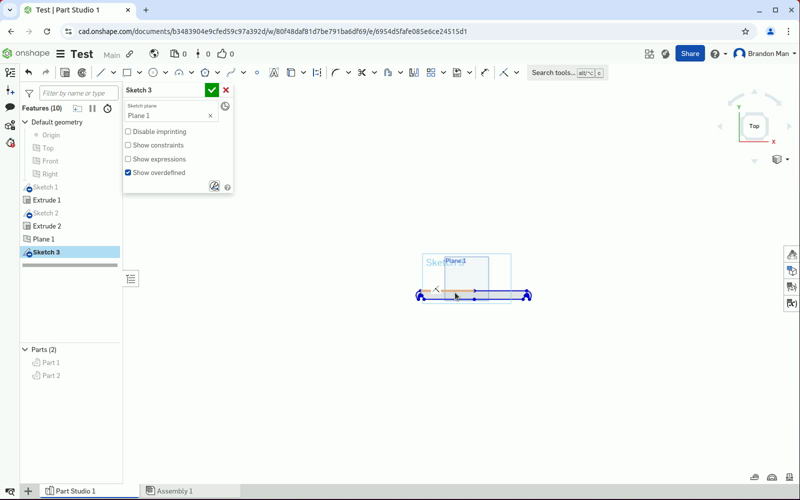
scroll(6)
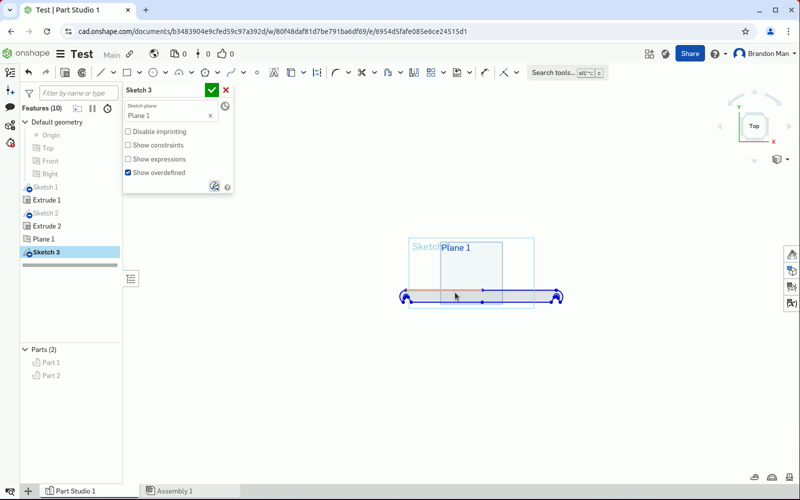
scroll(6)
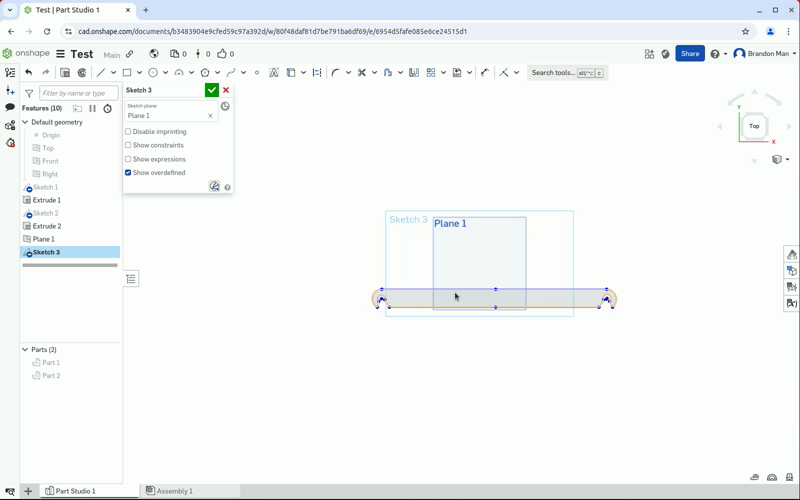
scroll(6)
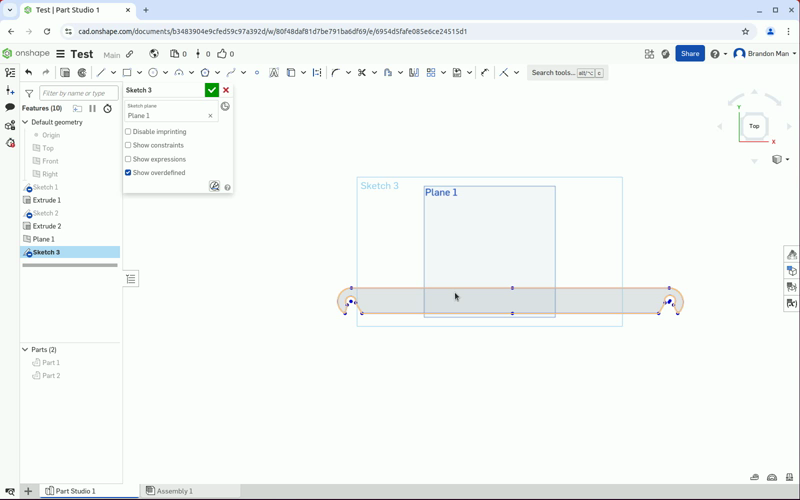
scroll(6)
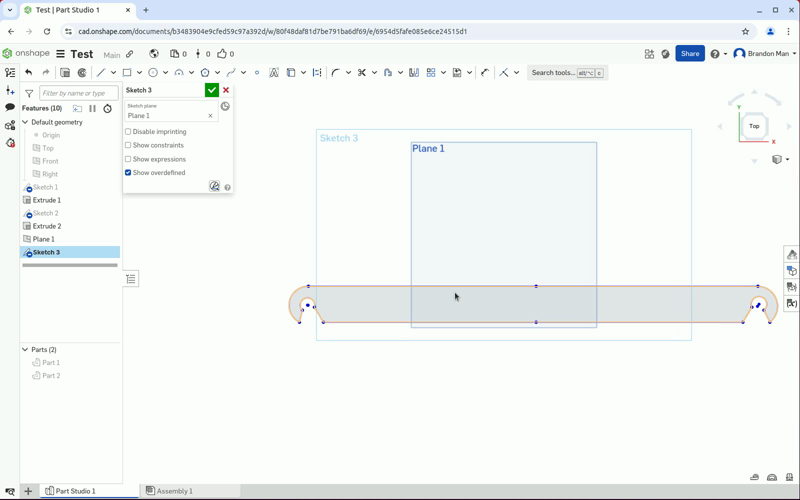
scroll(6)
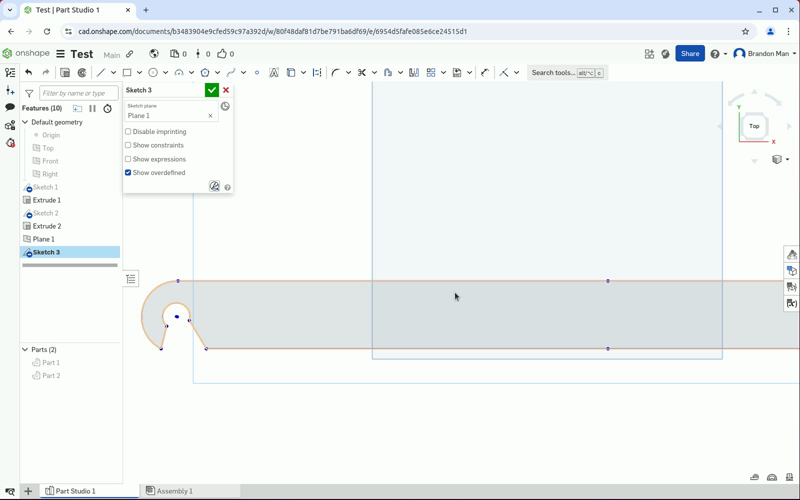
click(455, 292)
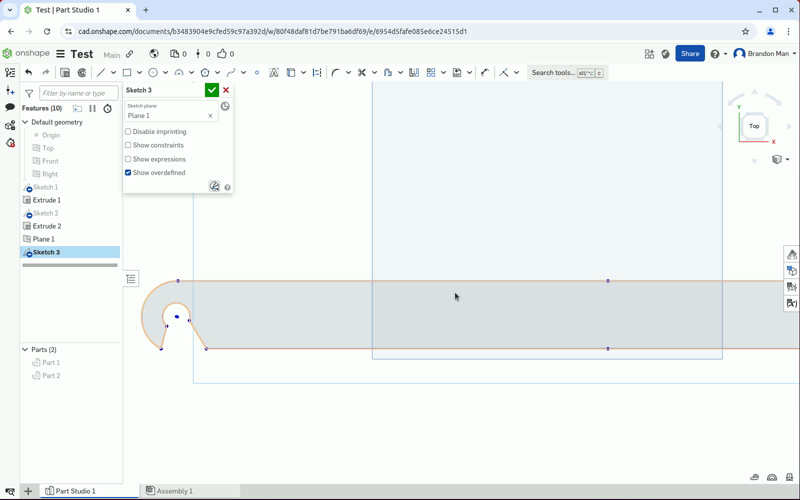
scroll(-6)
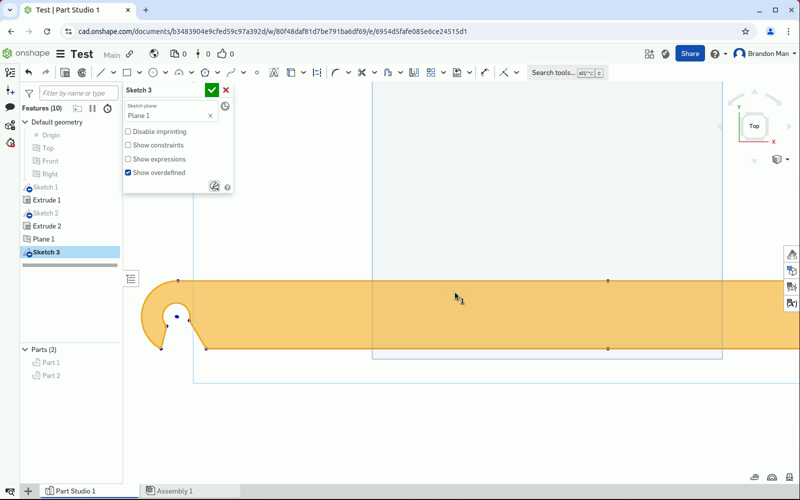
scroll(-6)
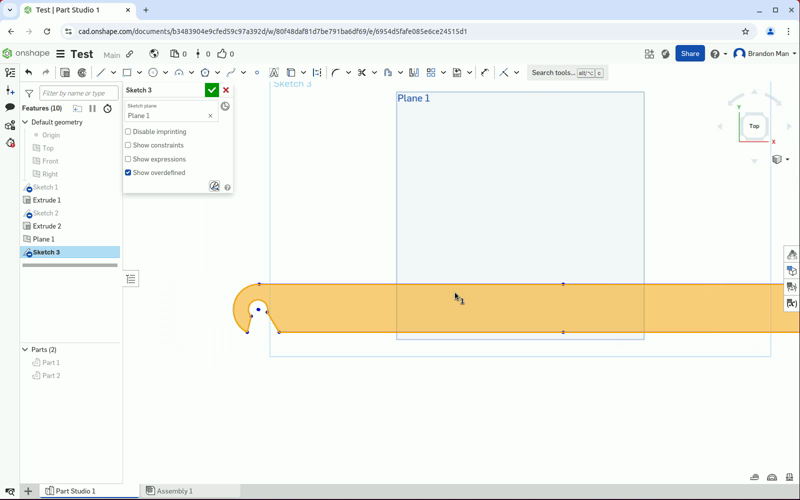
scroll(-6)
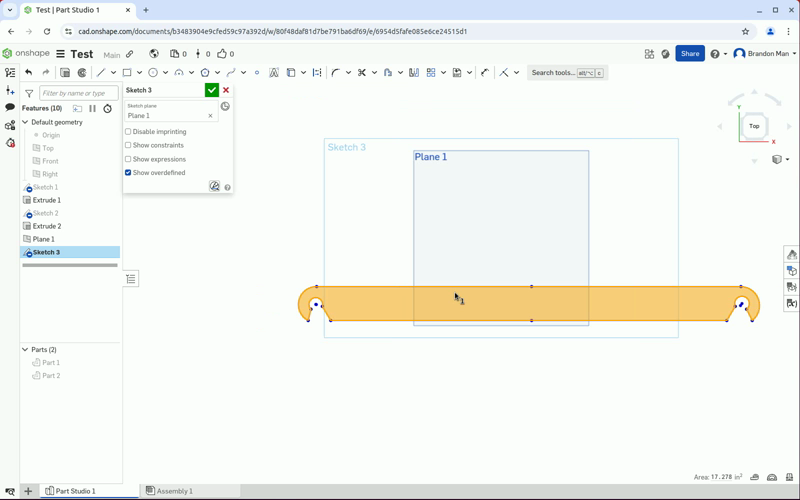
scroll(-6)
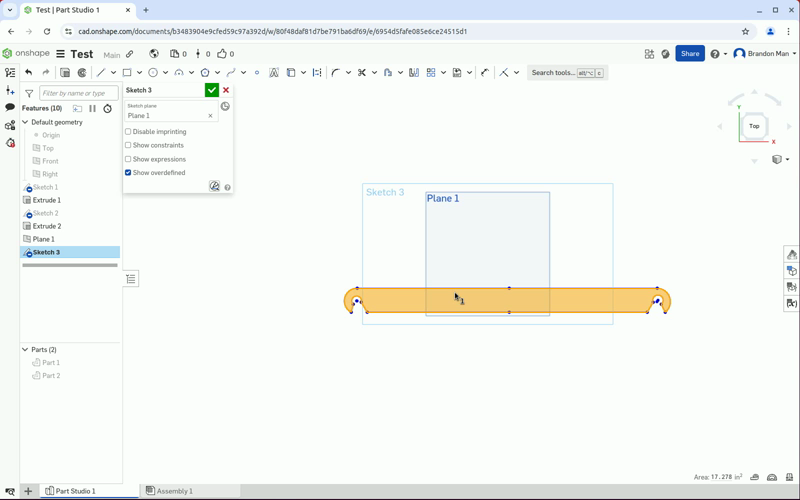
scroll(-6)
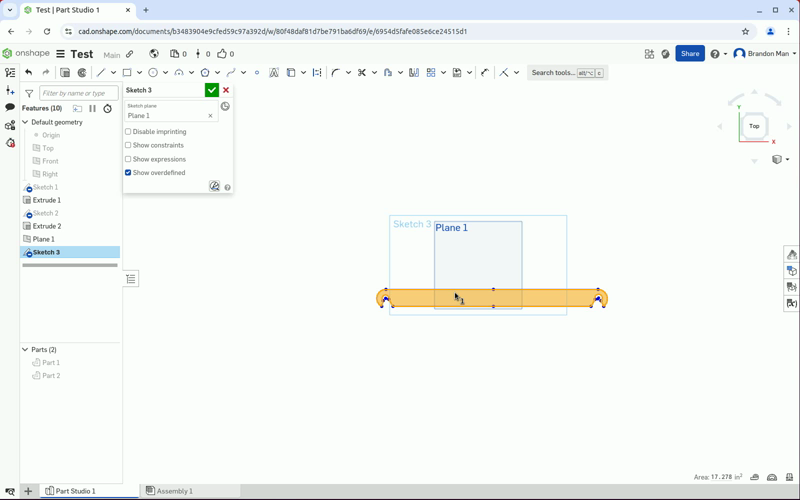
scroll(-6)
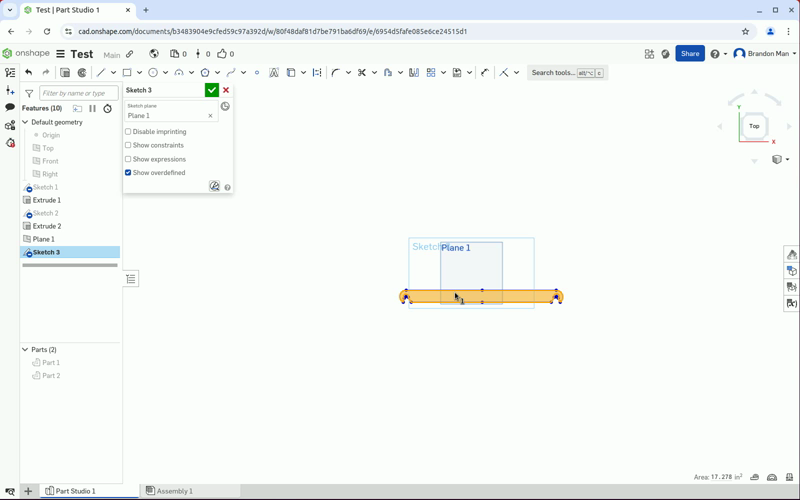
scroll(-6)
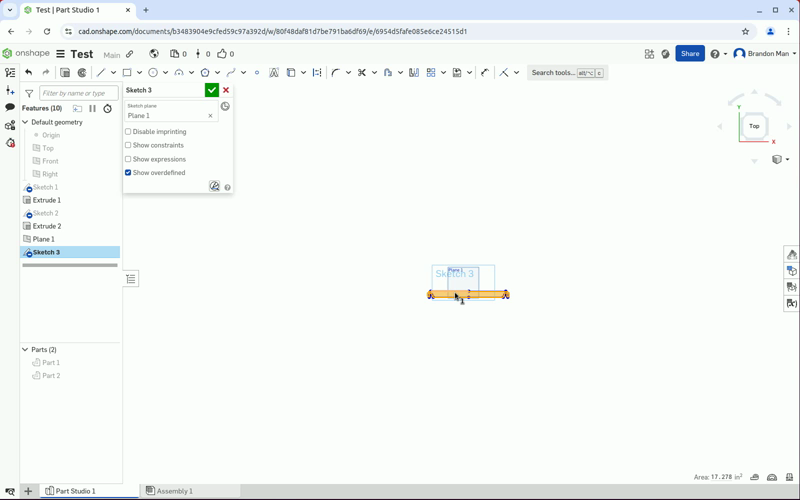
mouse_move(73, 352)
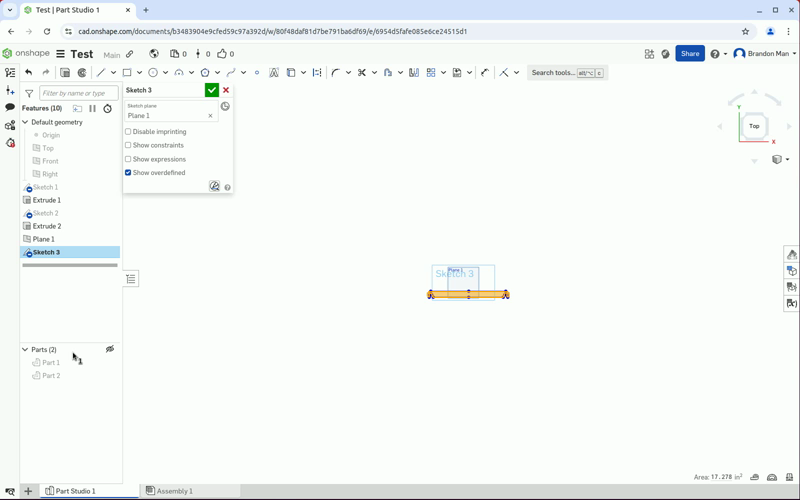
key(shift+y)
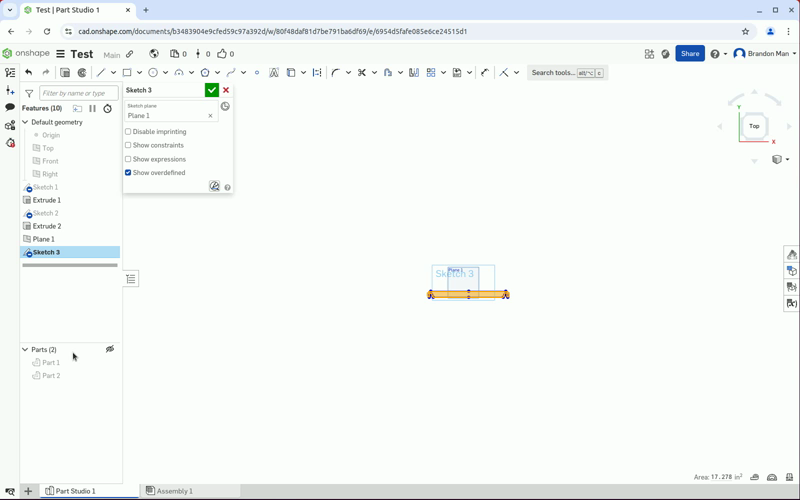
key(shift+e)
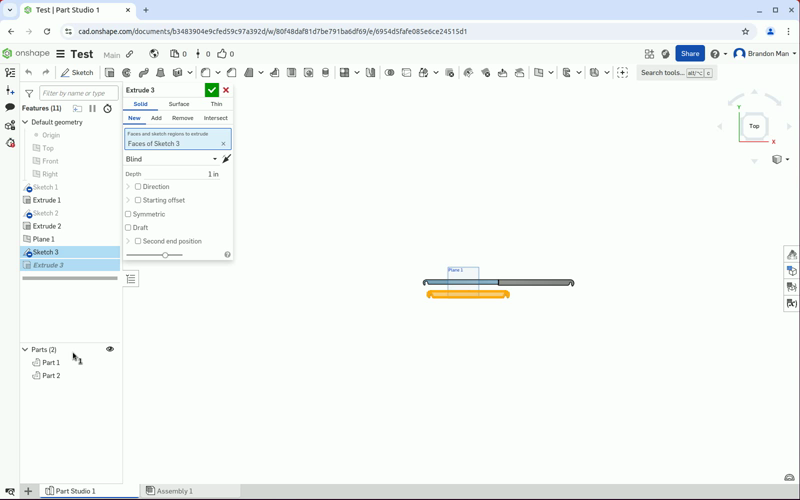
mouse_move(143, 106)
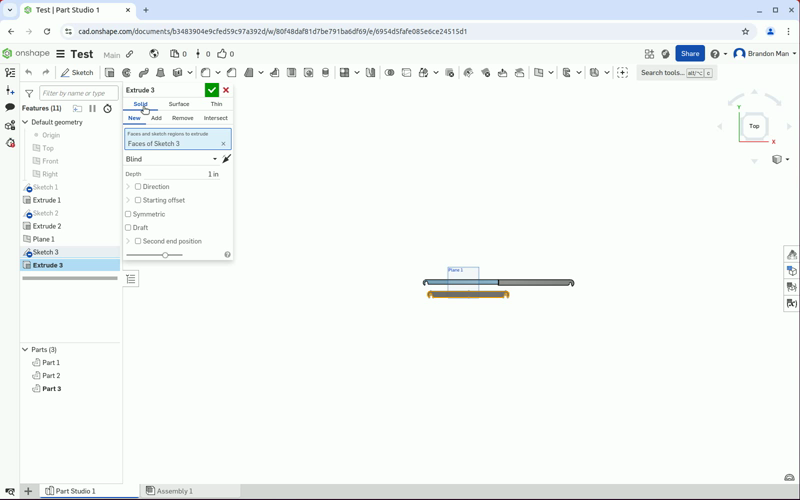
click(143, 106)
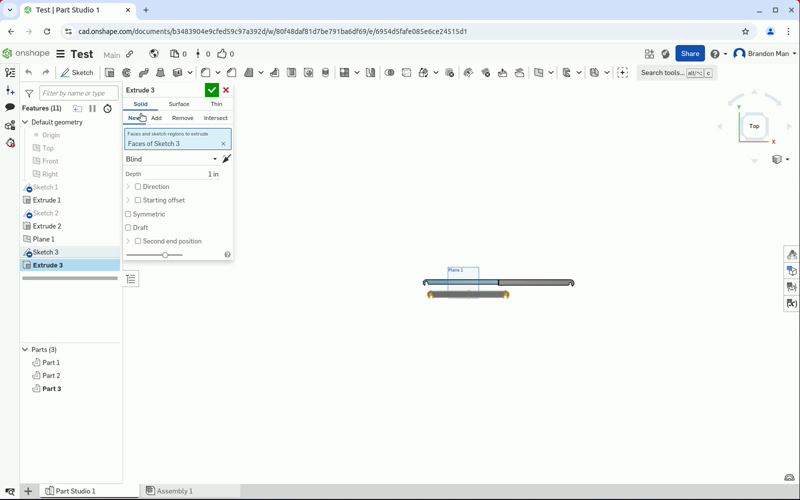
mouse_move(137, 120)
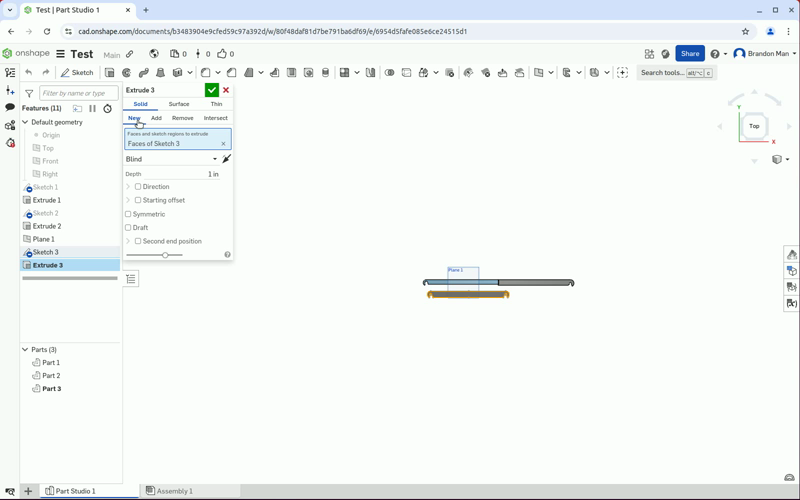
click(137, 120)
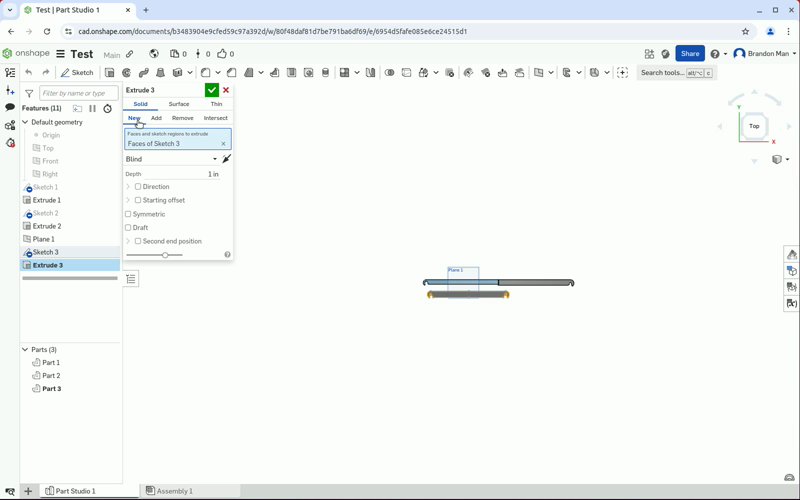
key(tab, 4)
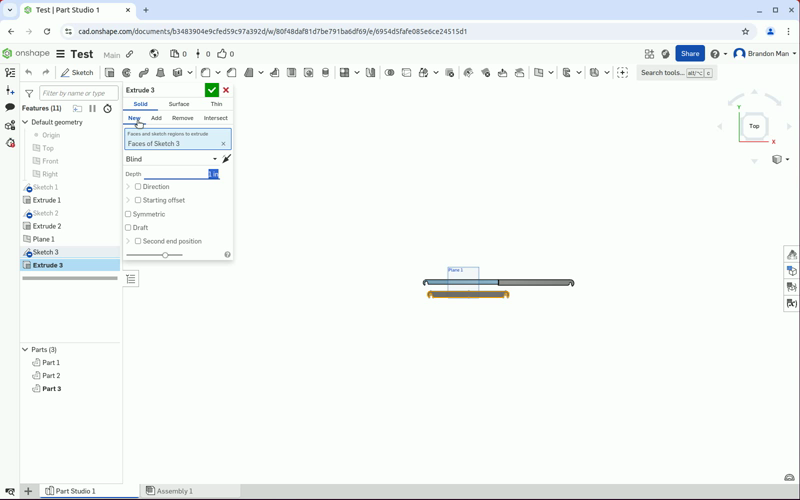
text(4.574)
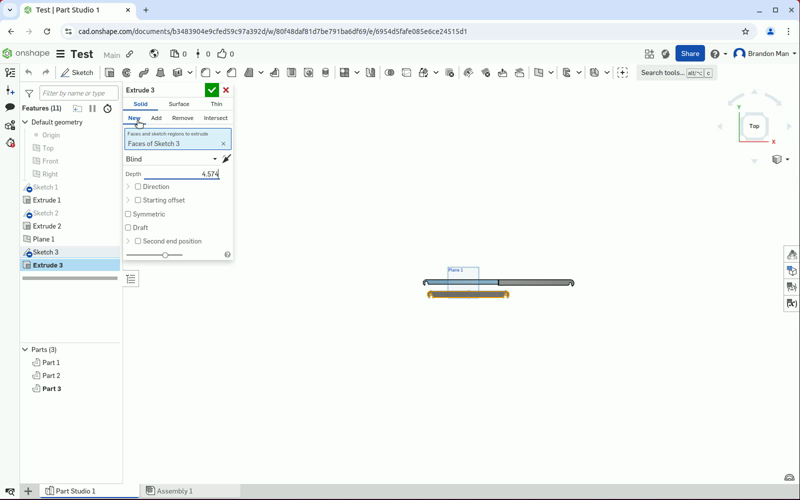
key(enter)
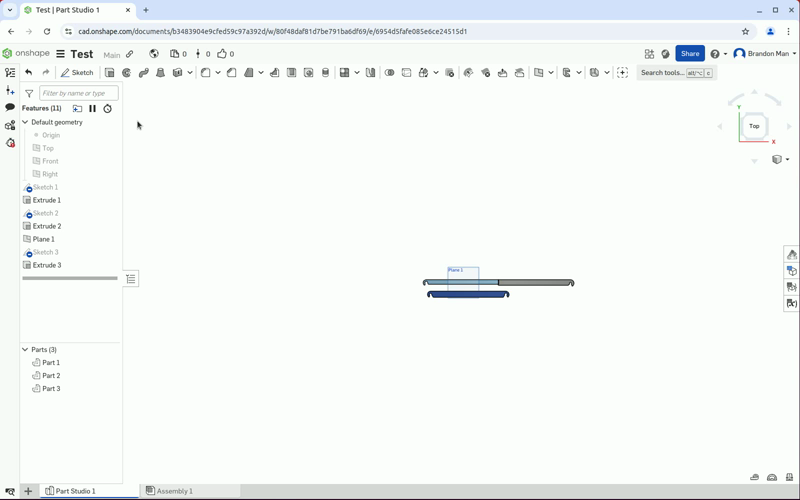
key(shift+h)
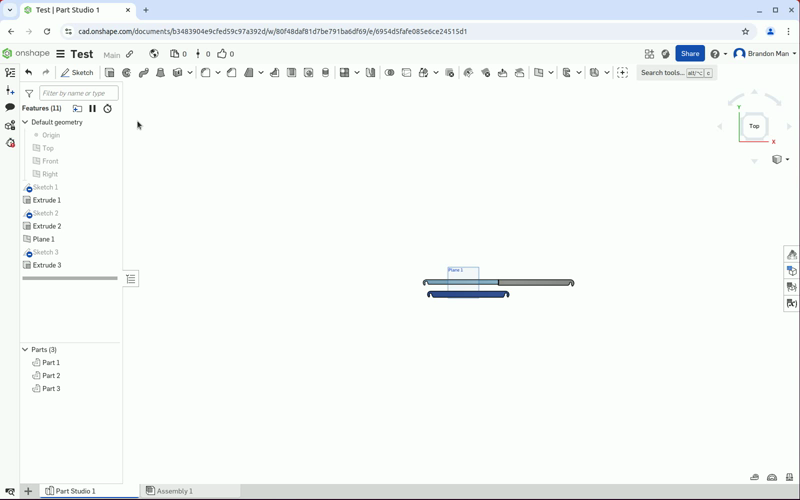
key(shift+h)
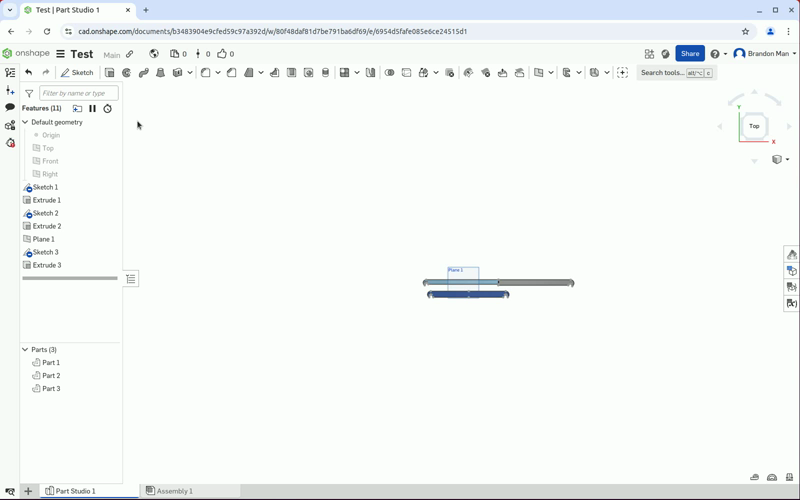
key(shift+7)
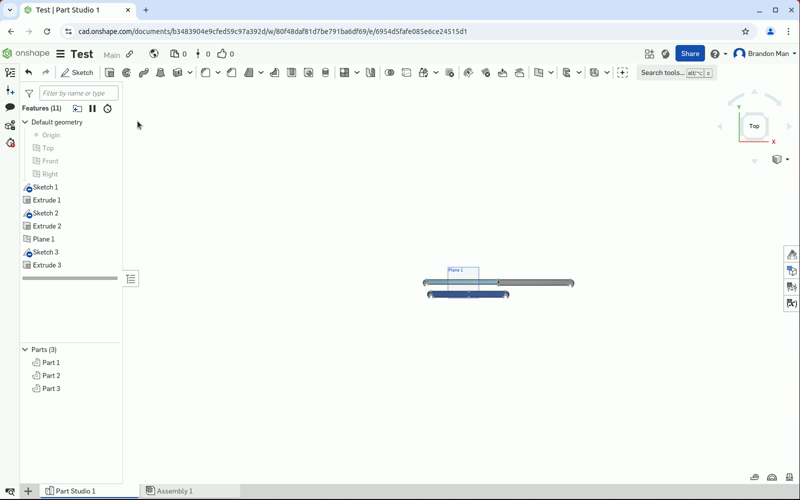
key(up, 3)
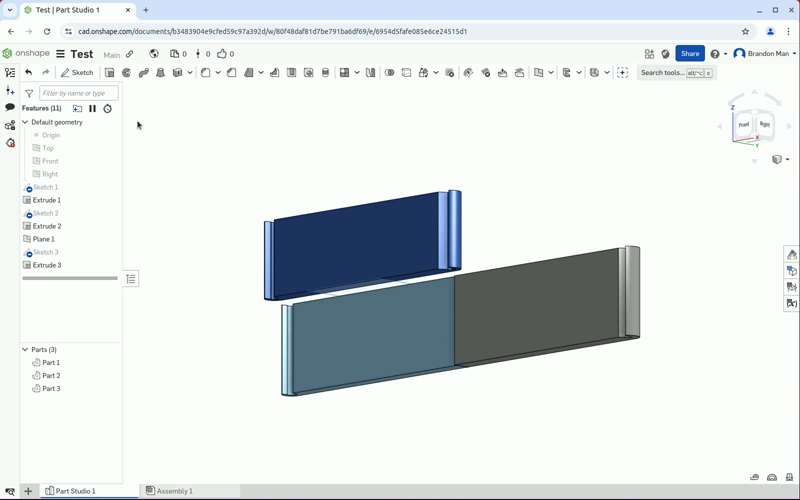
key(left, 3)
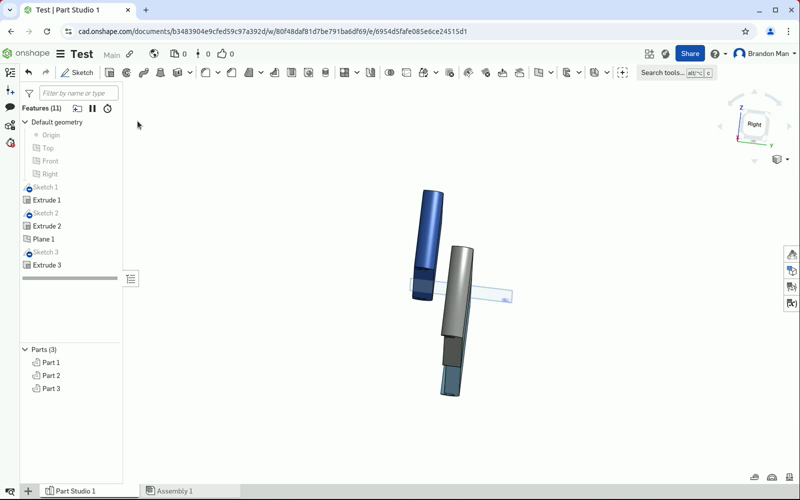
key(right, 3)
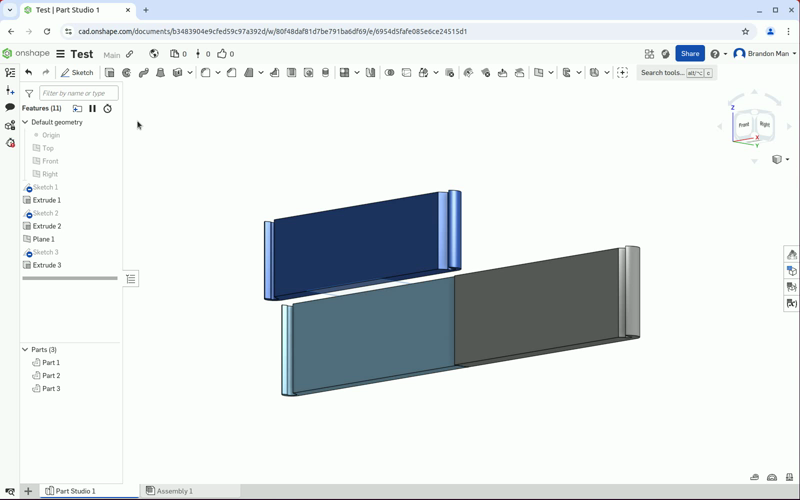
key(down, 3)
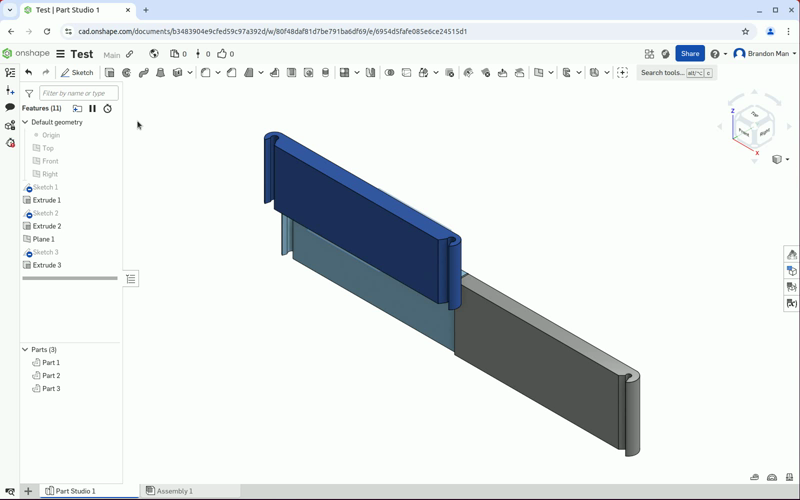
mouse_move(73, 189)
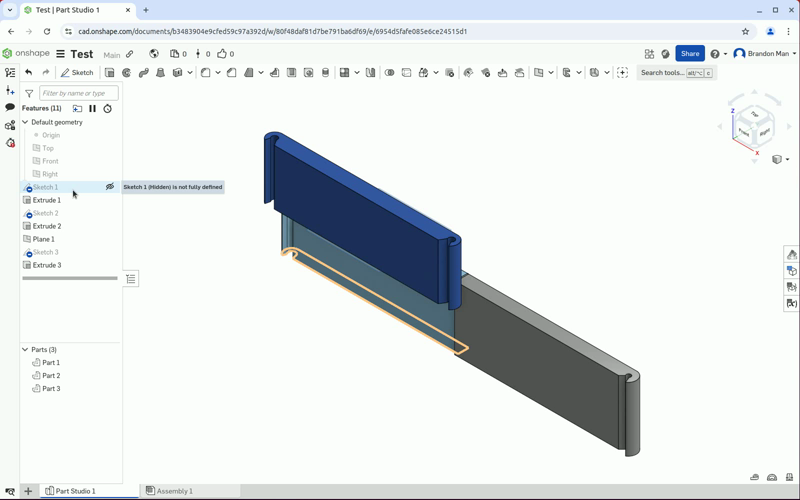
click(73, 189)